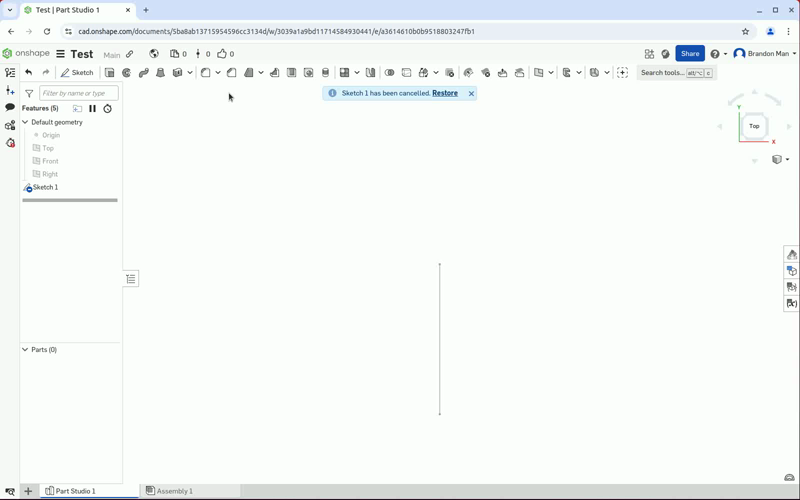
key(shift+h)
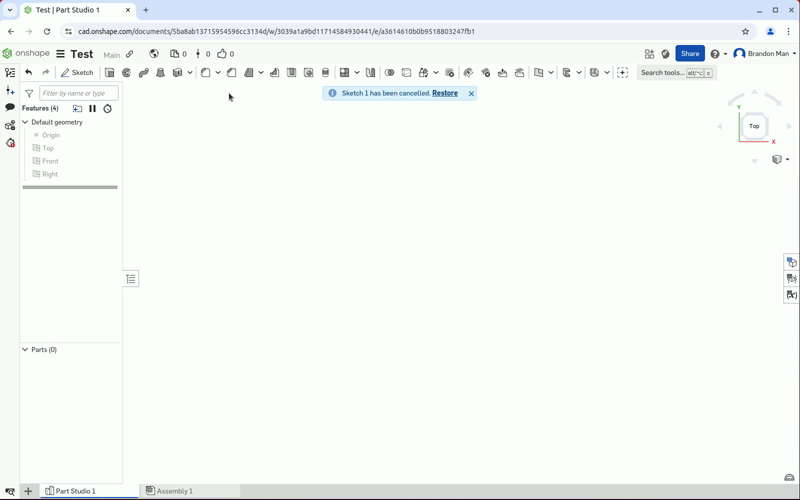
mouse_move(73, 352)
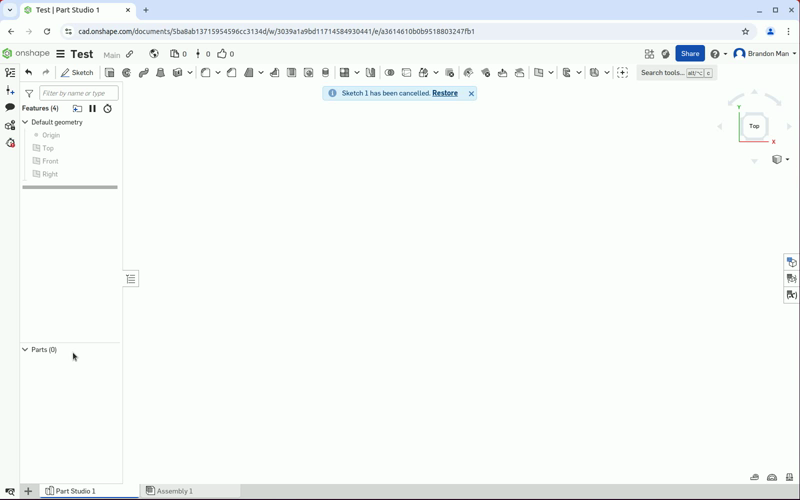
key(y)
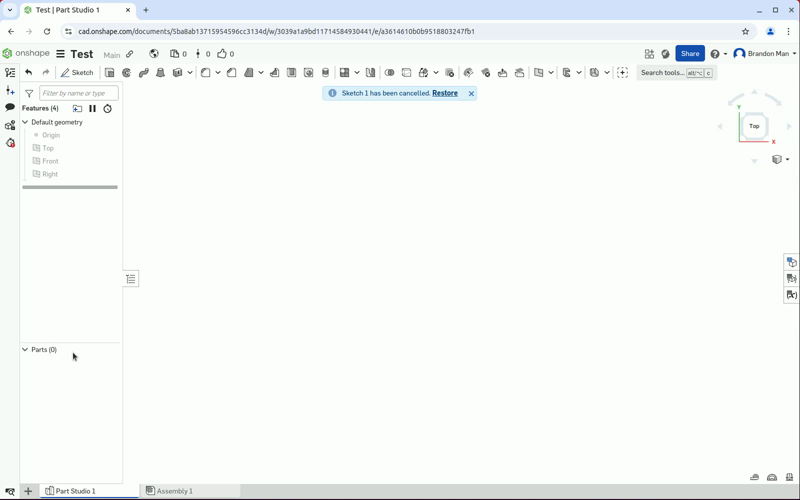
key(shift+p)
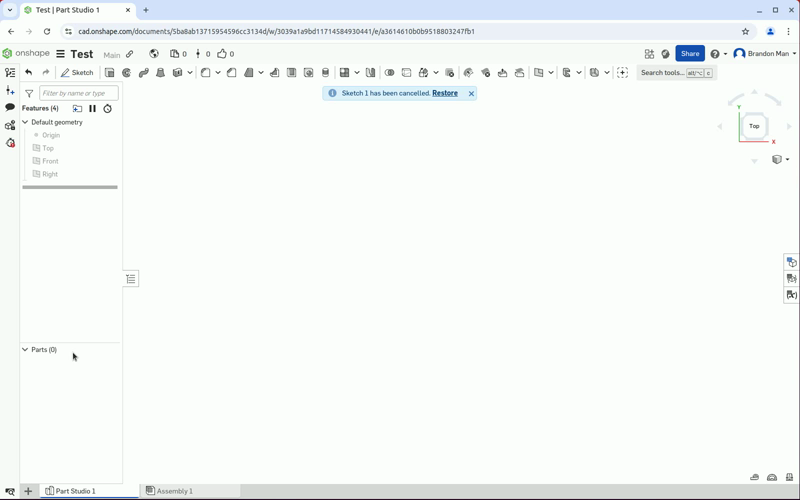
key(space)
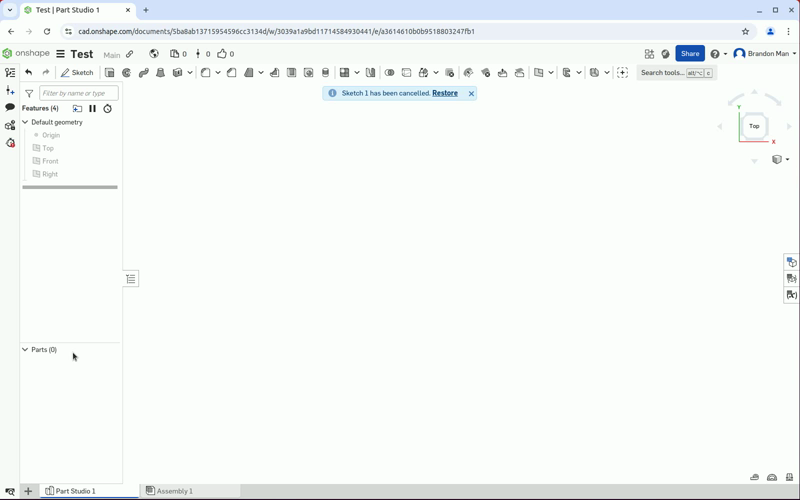
key_down(shift)
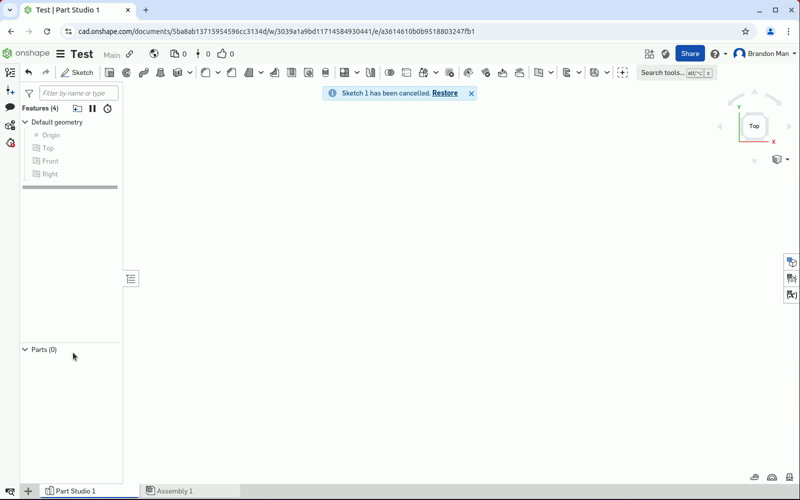
key(up)
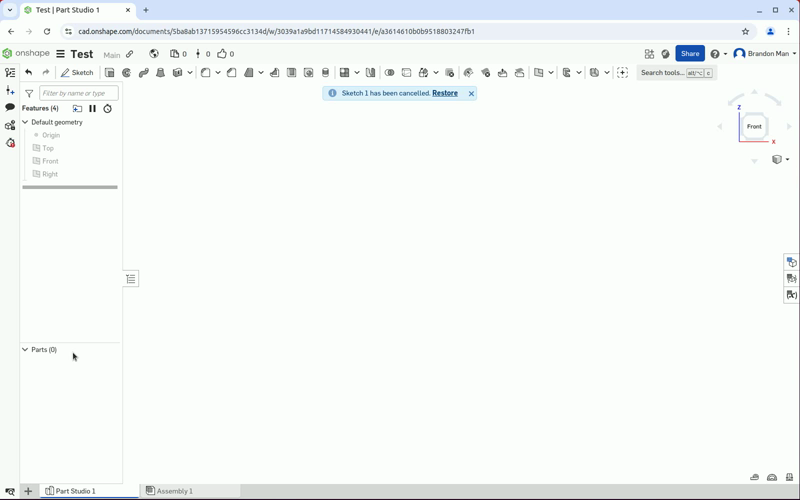
key_up(shift)
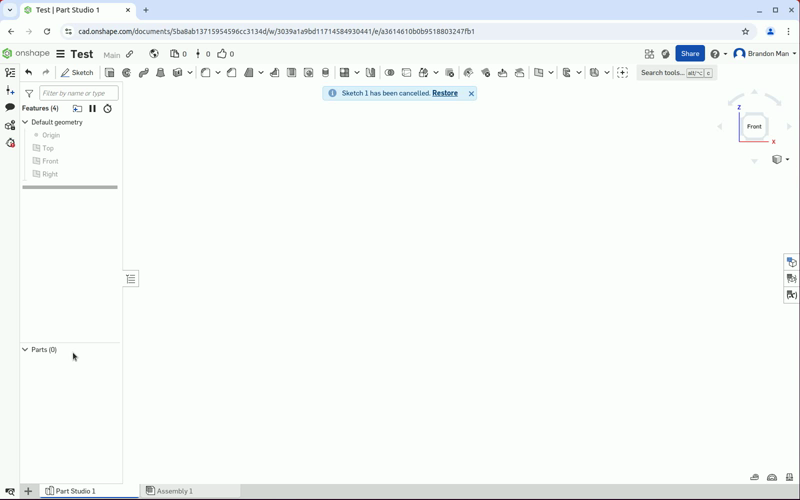
key(space)
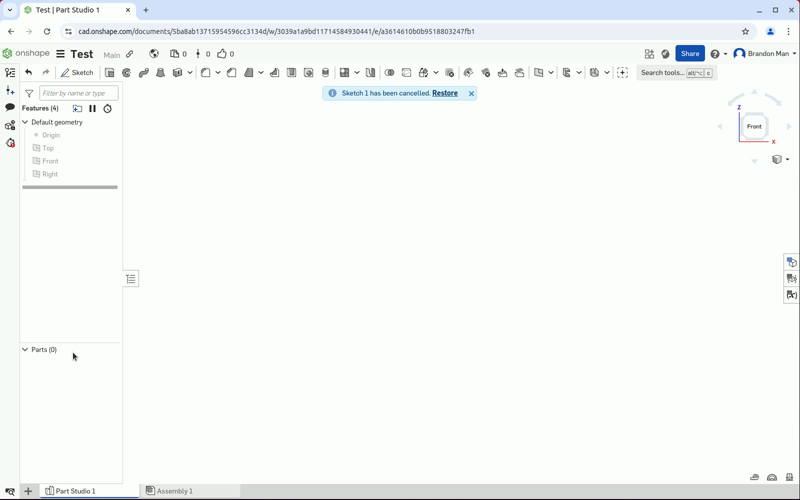
key_down(shift)
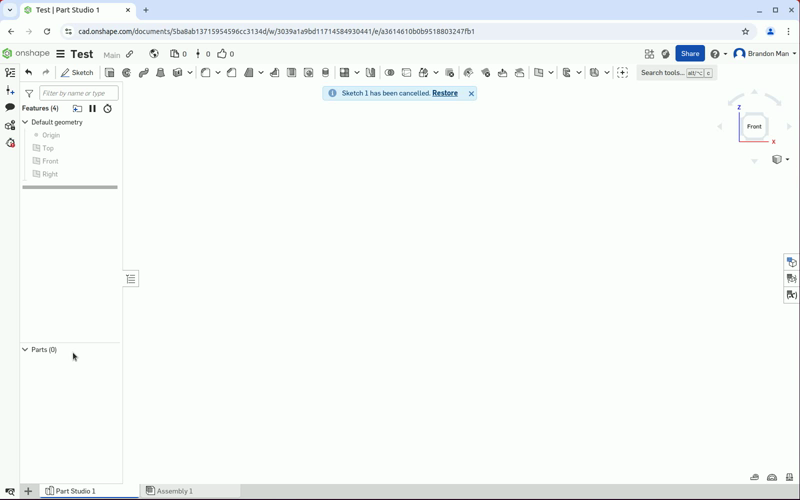
key(left)
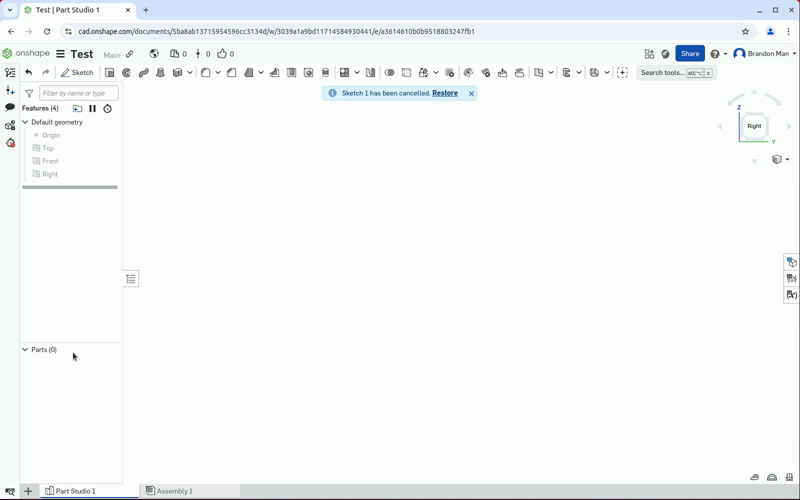
key_up(shift)
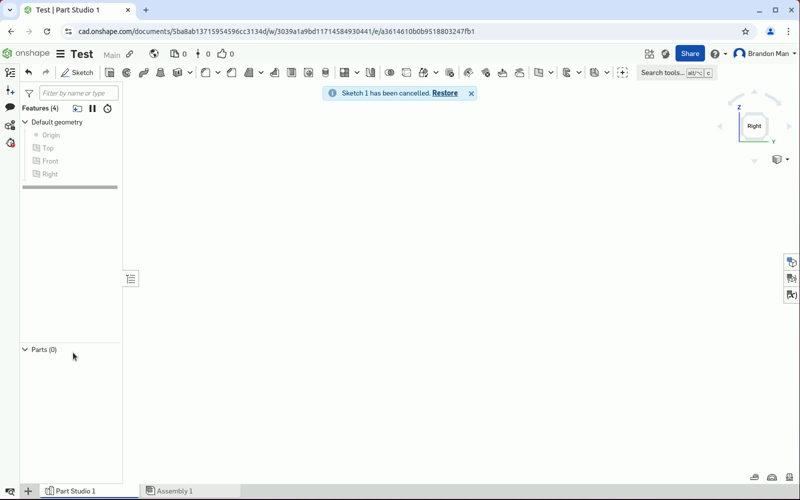
mouse_move(73, 352)
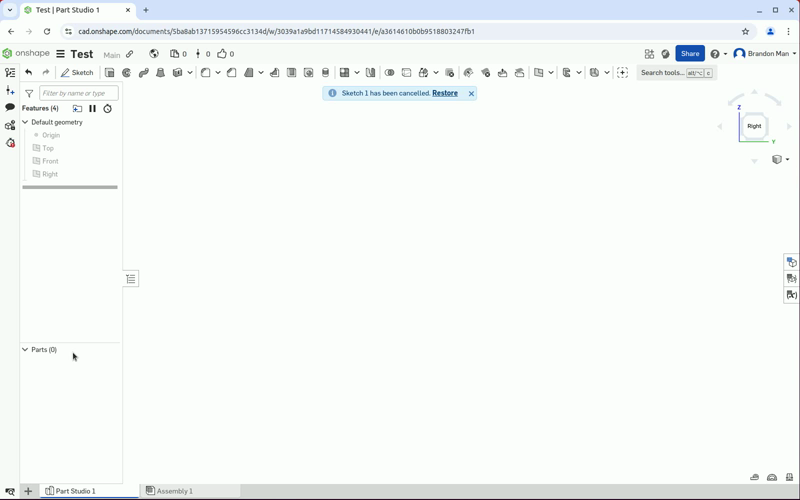
key(shift+y)
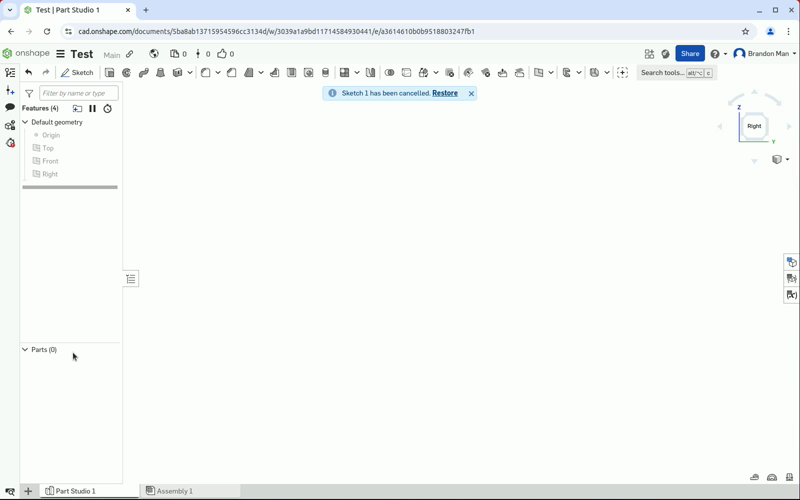
key(shift+s)
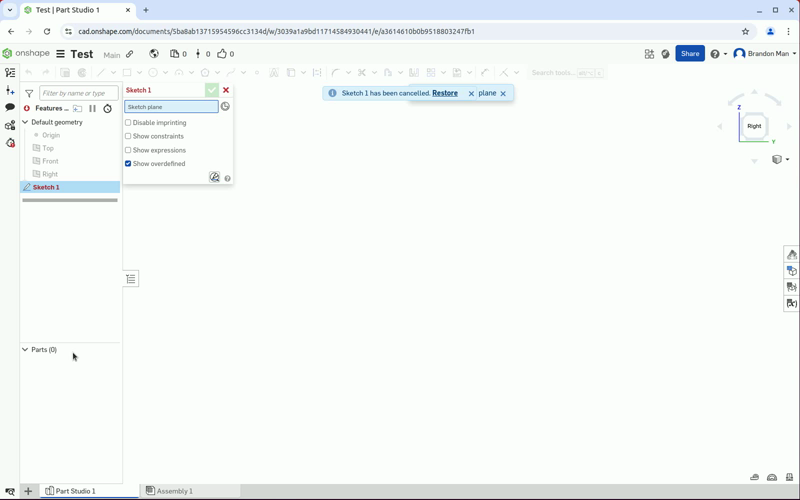
mouse_move(73, 176)
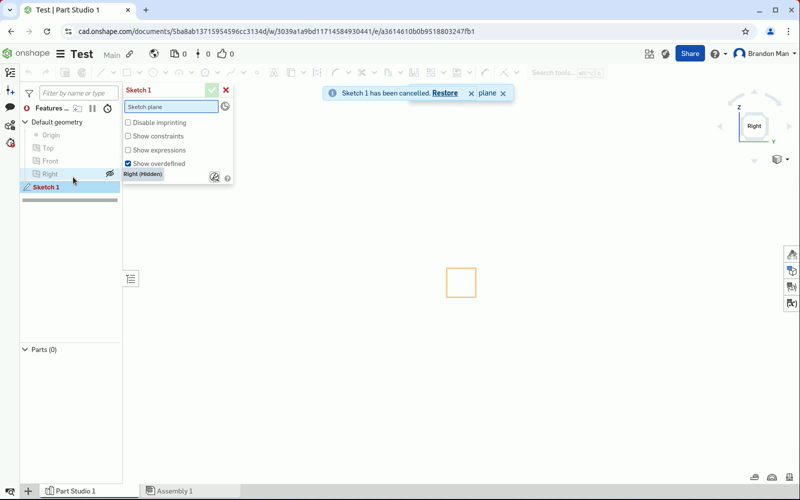
click(73, 176)
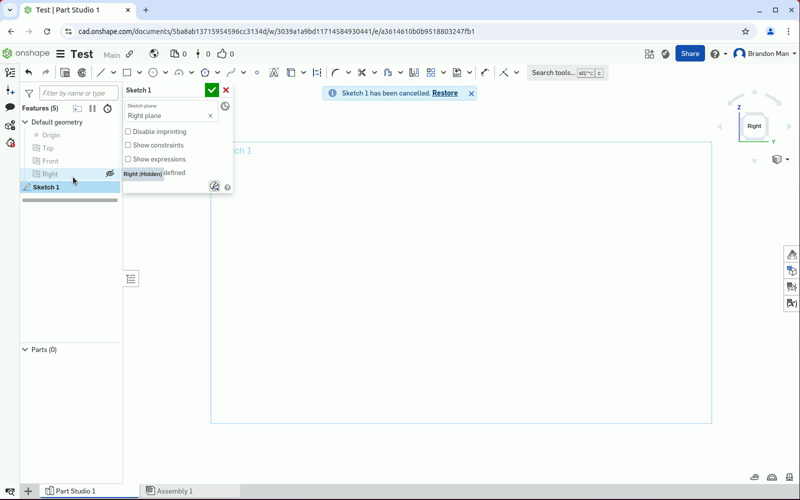
mouse_move(73, 352)
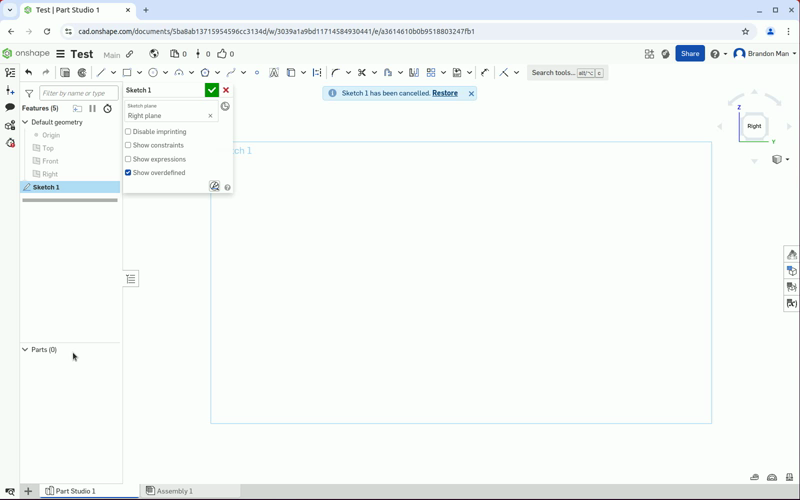
key(y)
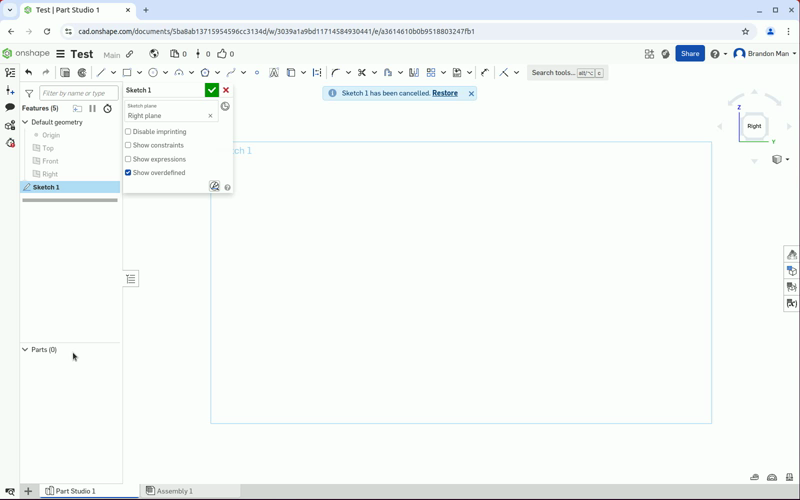
key(l)
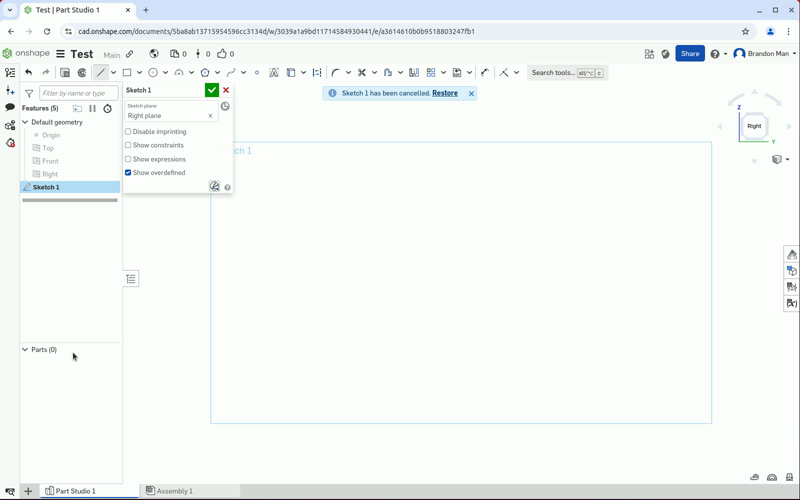
key_down(shift)
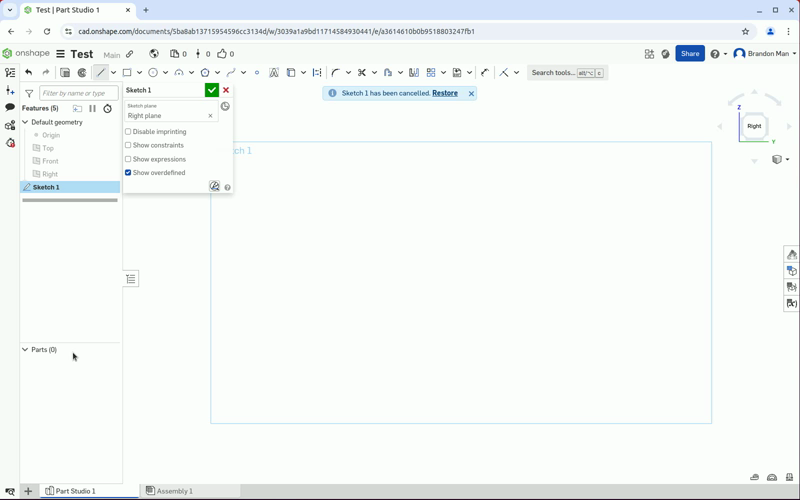
mouse_move(401, 282)
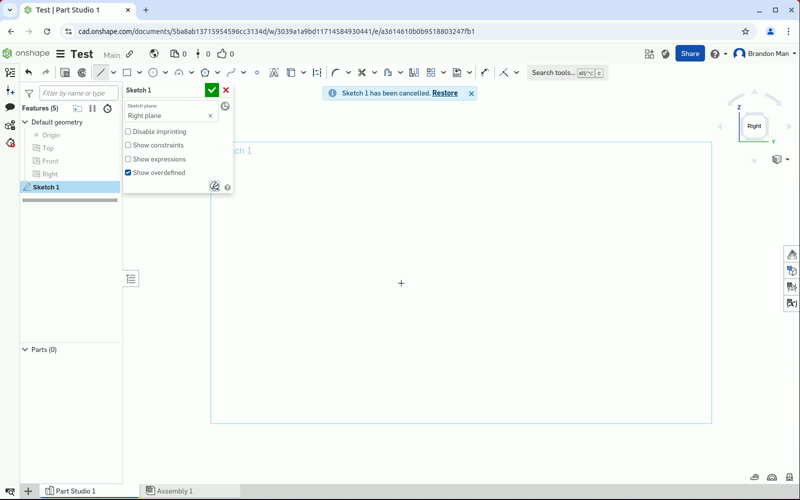
click(401, 282)
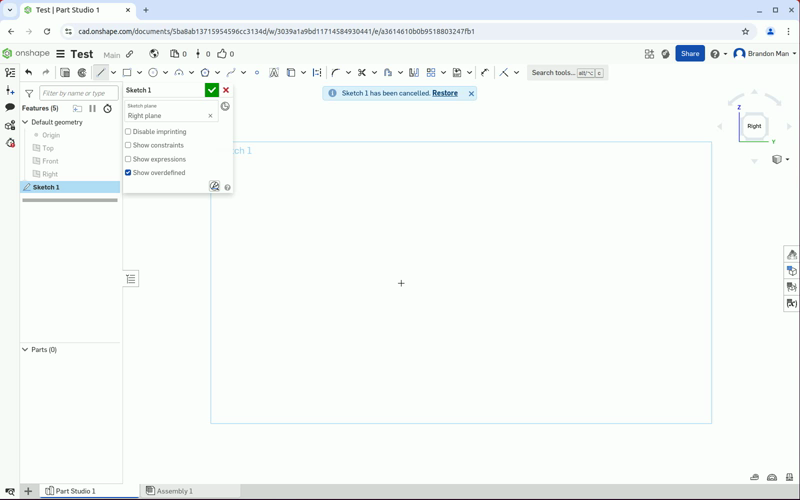
key_up(shift)
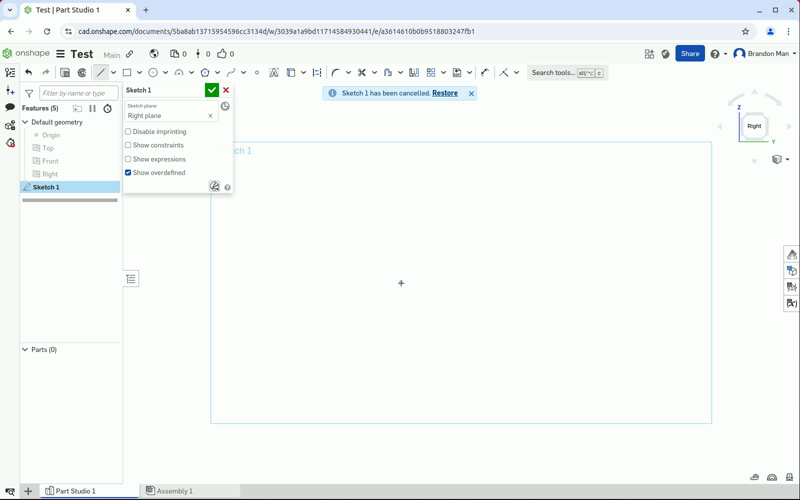
key_down(shift)
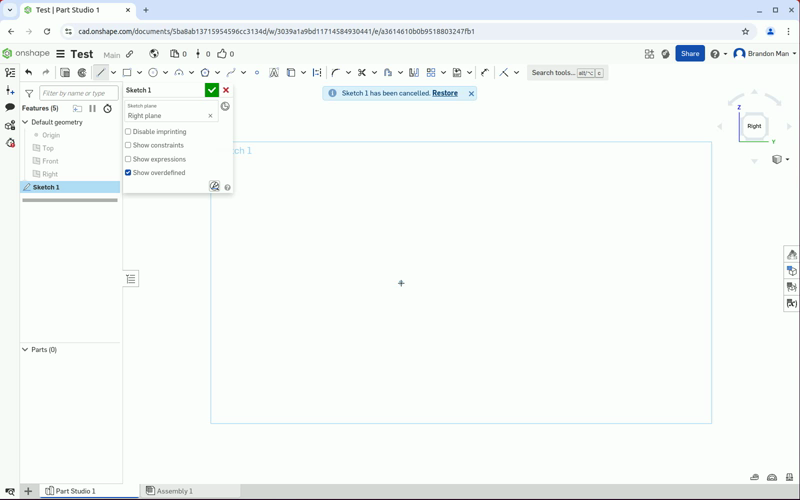
mouse_move(521, 282)
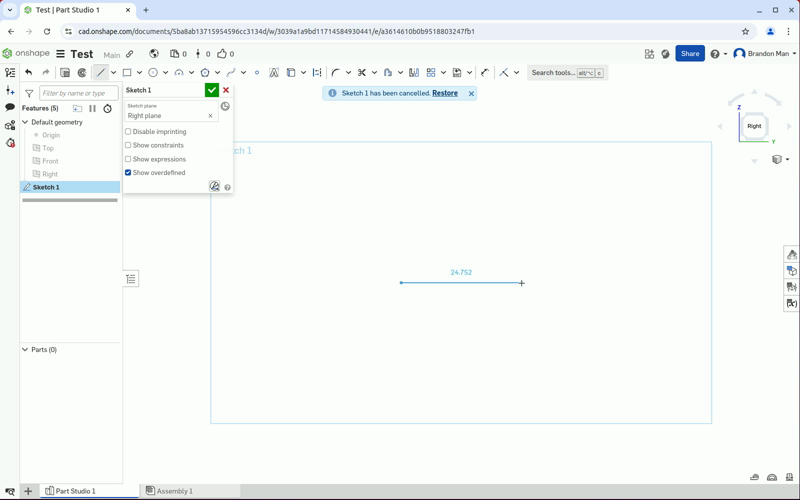
click(521, 282)
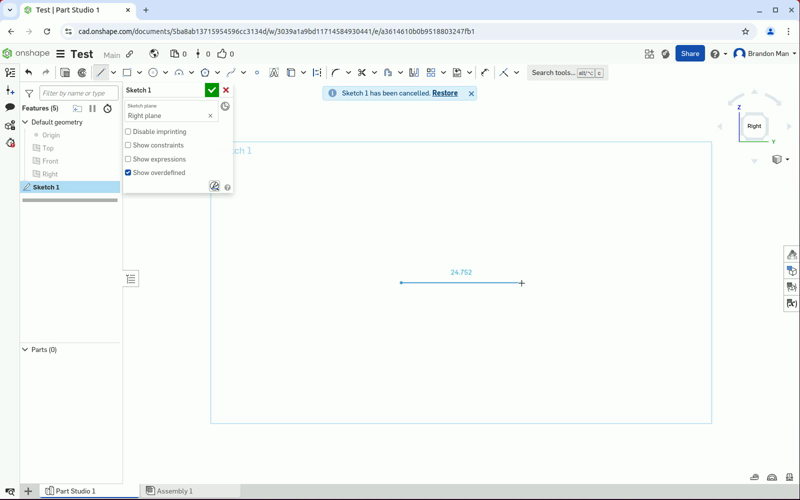
key_up(shift)
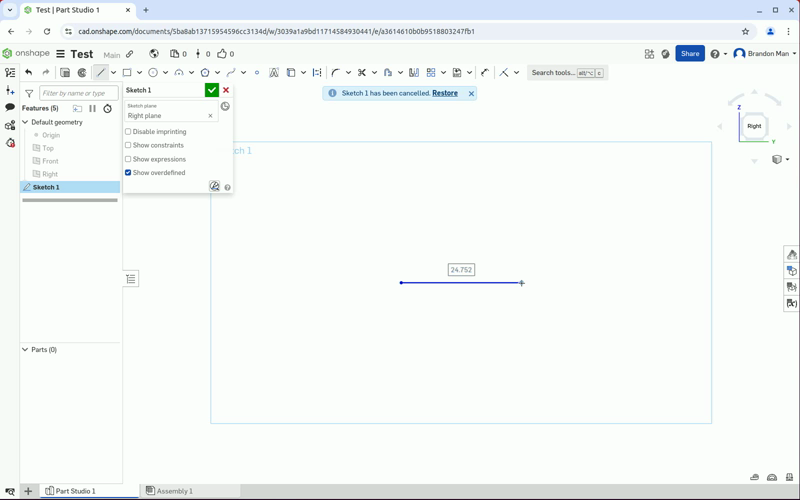
key_down(shift)
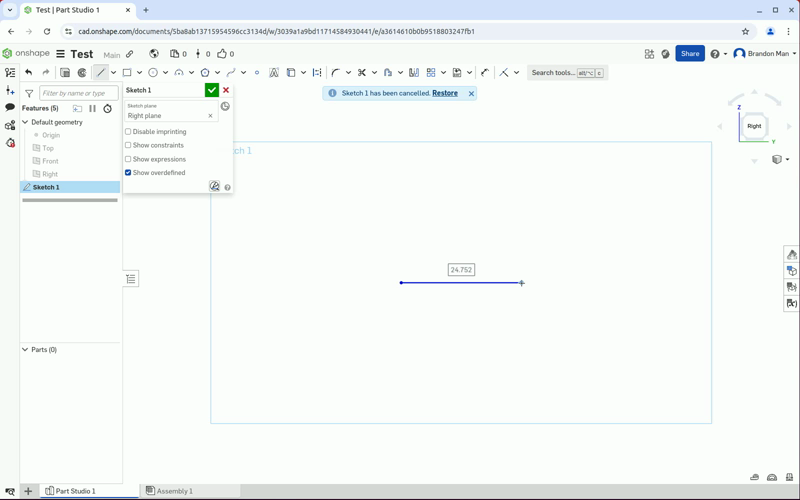
mouse_move(551, 282)
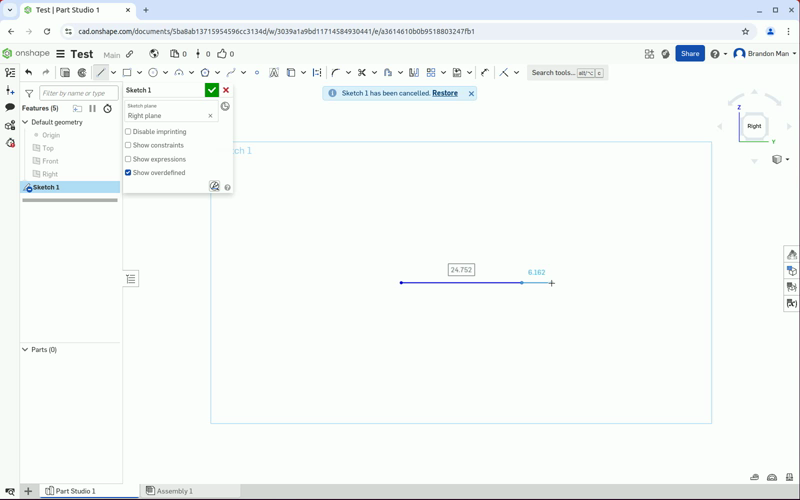
mouse_move(521, 223)
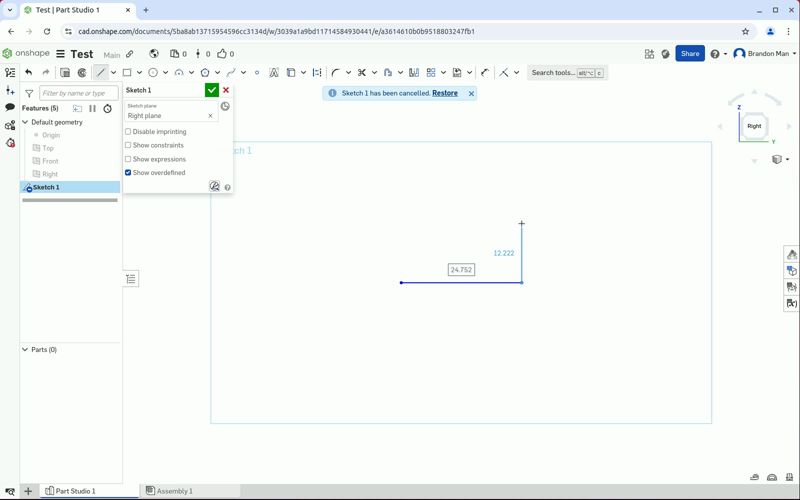
click(521, 223)
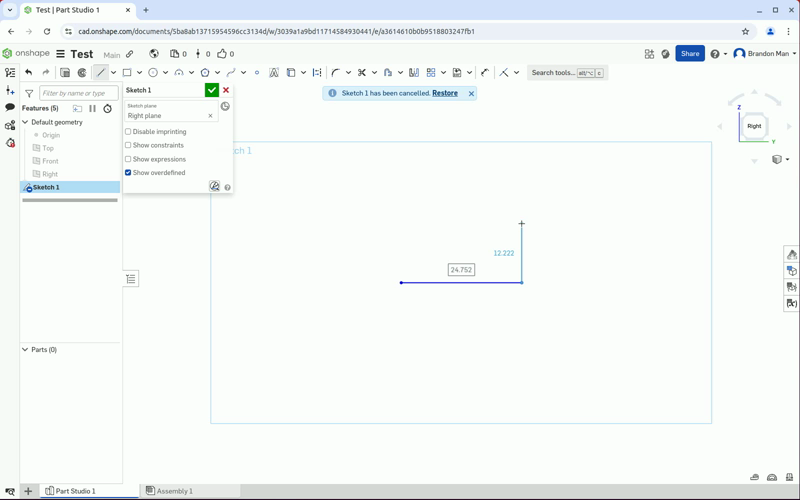
key_up(shift)
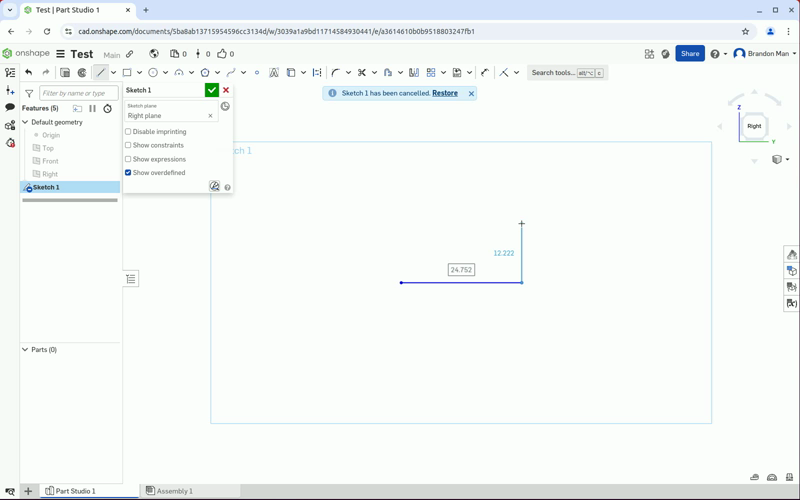
key_down(shift)
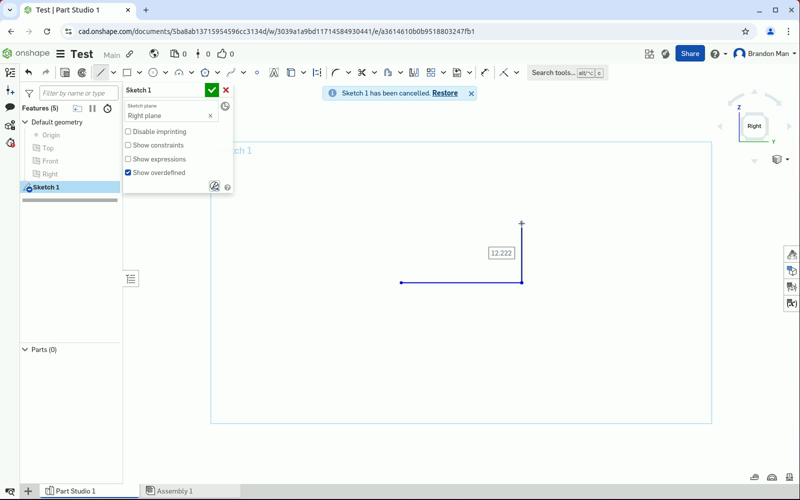
mouse_move(551, 223)
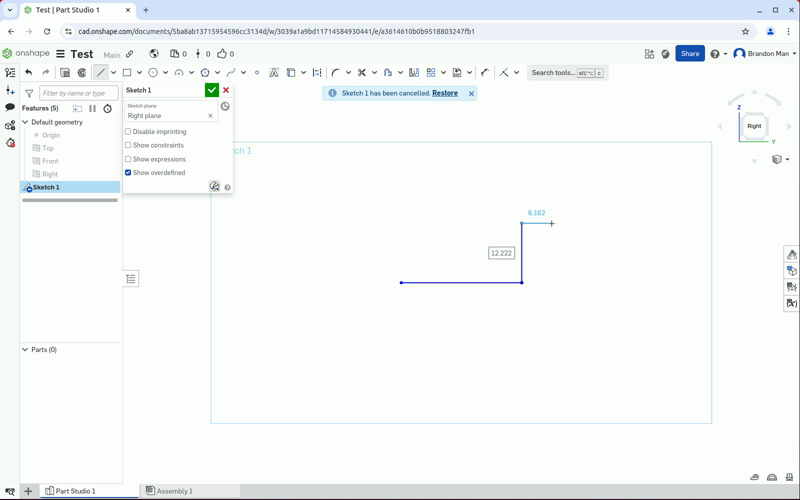
mouse_move(511, 223)
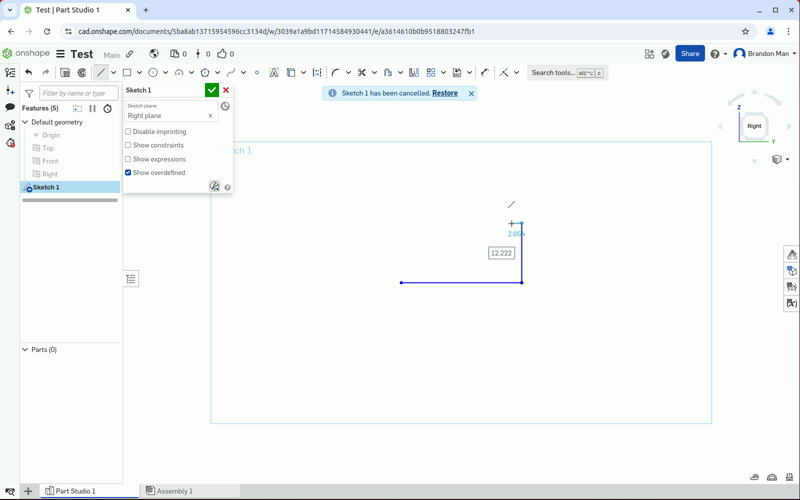
click(511, 223)
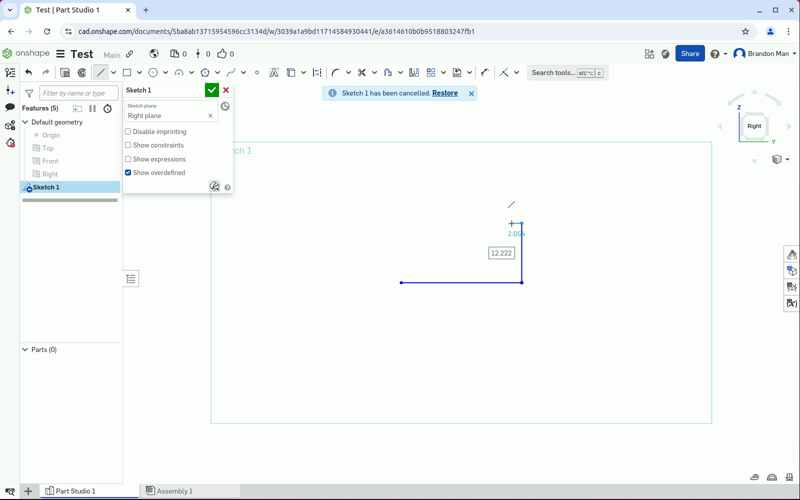
key_up(shift)
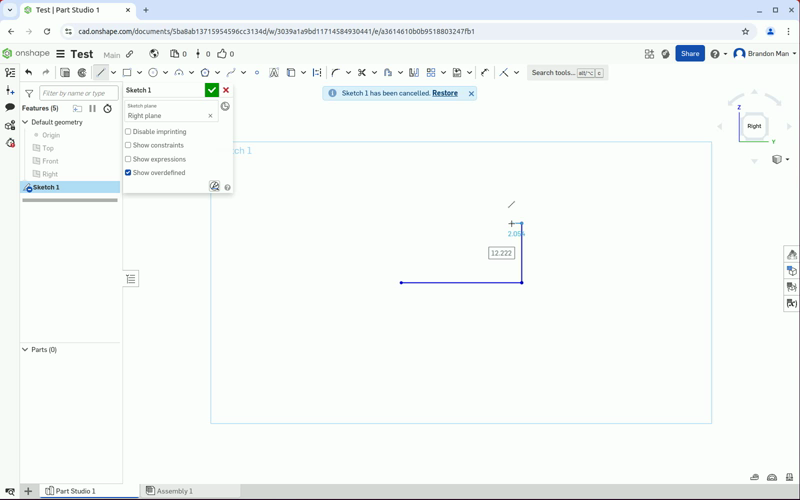
key_down(shift)
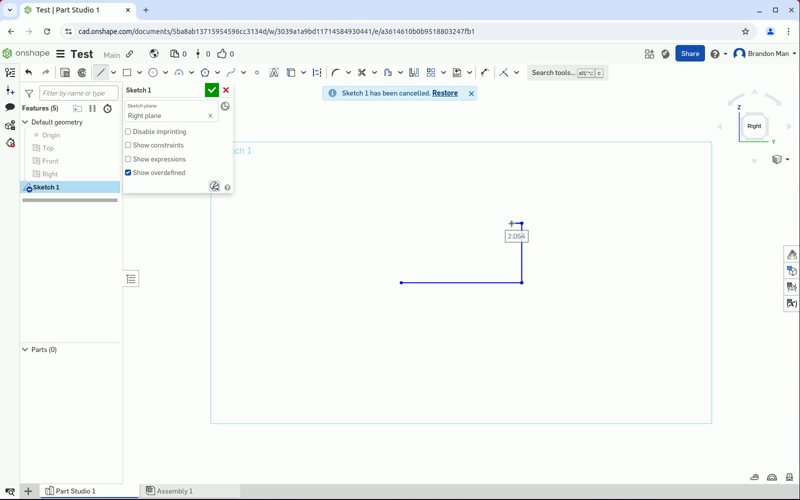
mouse_move(541, 223)
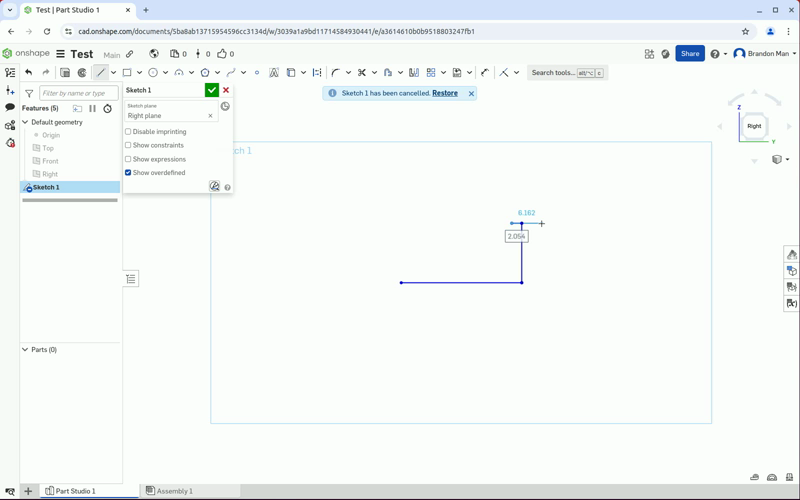
mouse_move(511, 222)
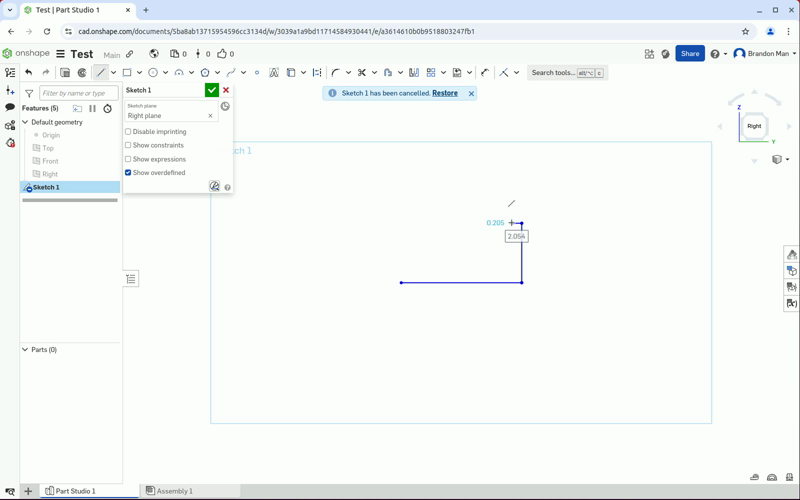
scroll(6)
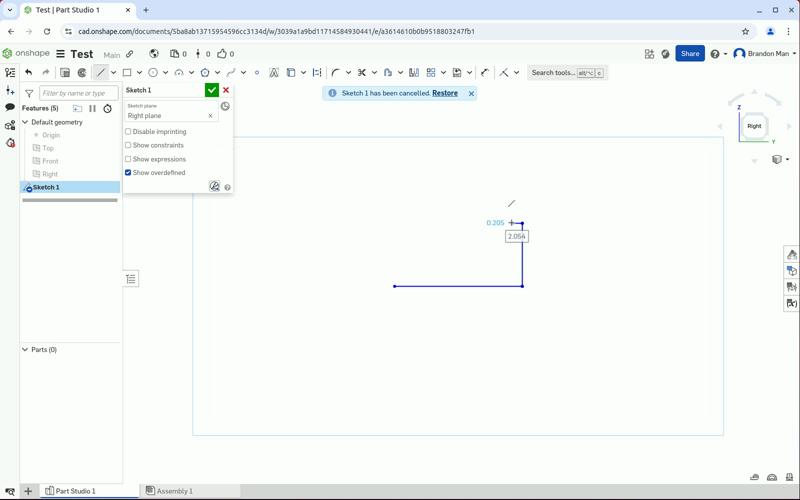
scroll(6)
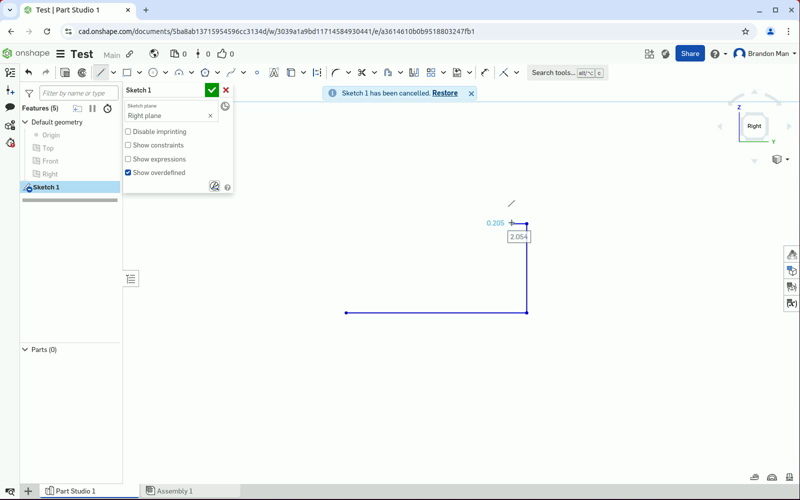
scroll(6)
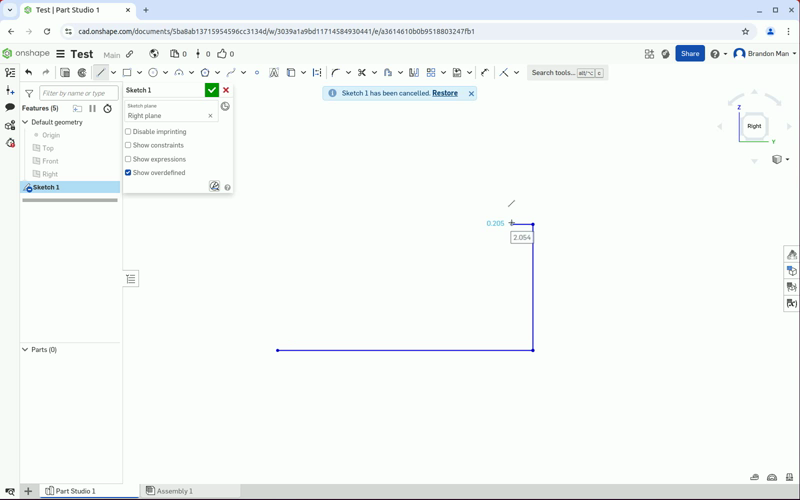
scroll(6)
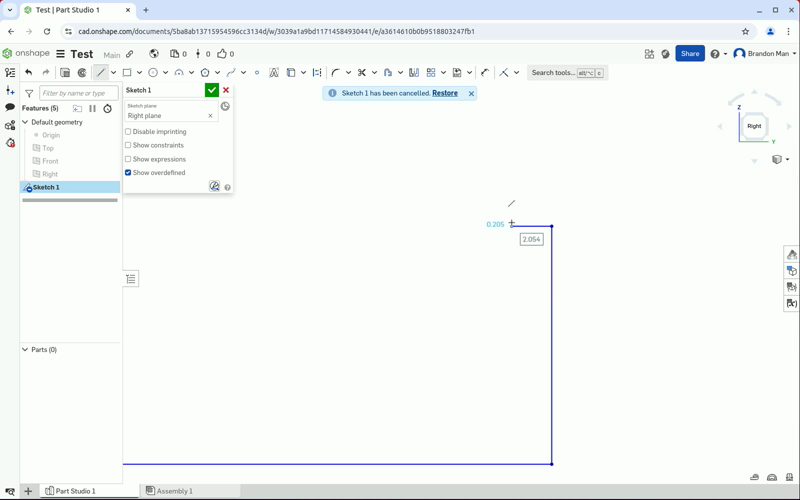
scroll(6)
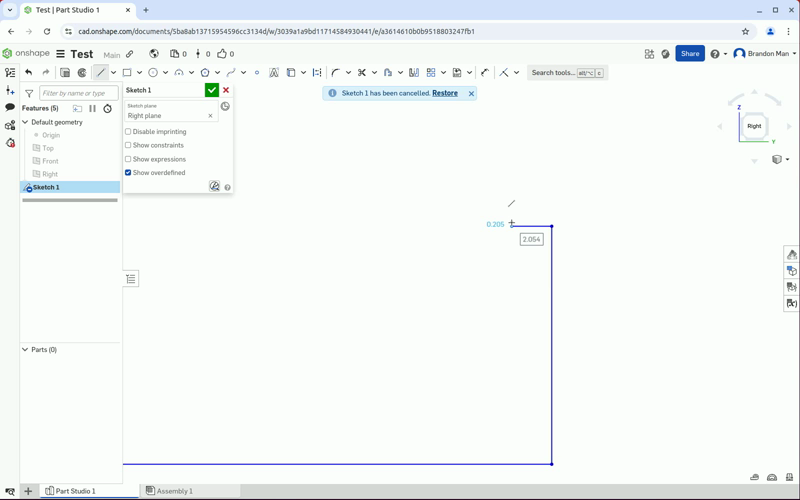
scroll(6)
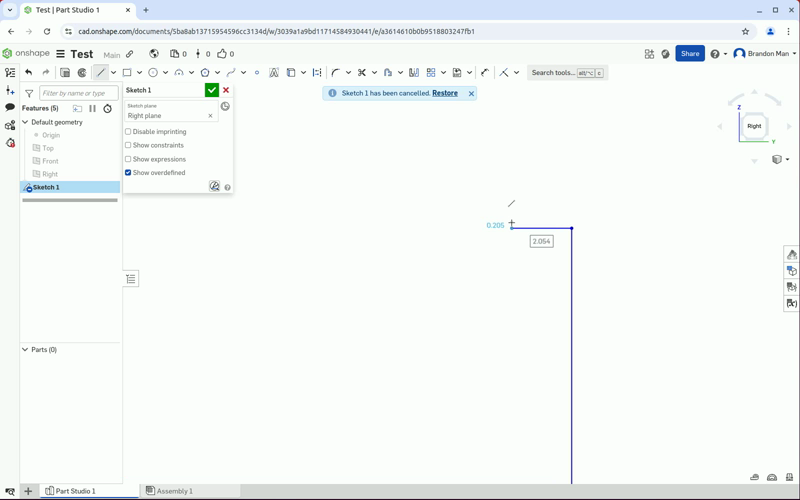
scroll(6)
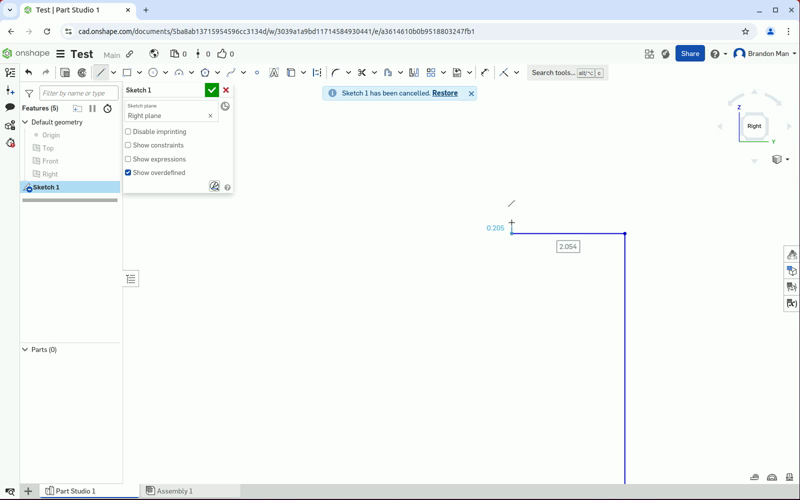
click(511, 222)
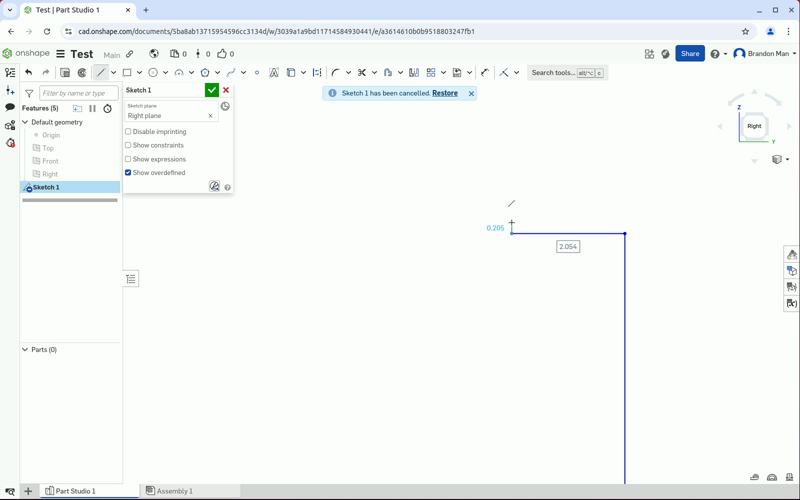
scroll(-6)
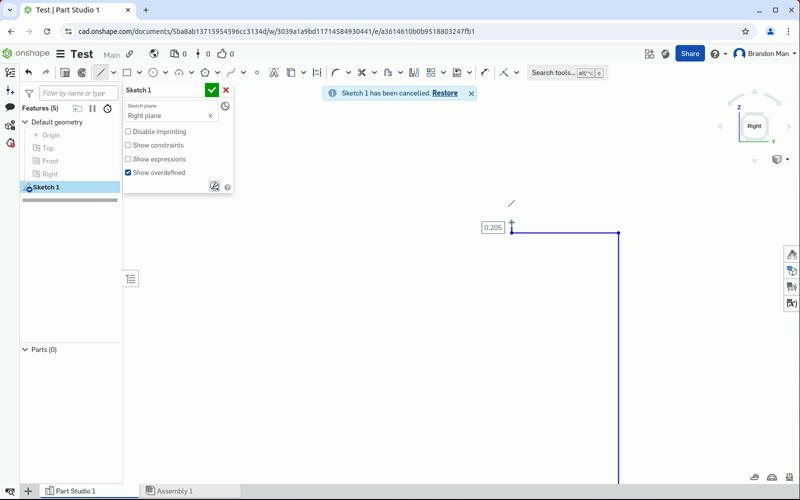
scroll(-6)
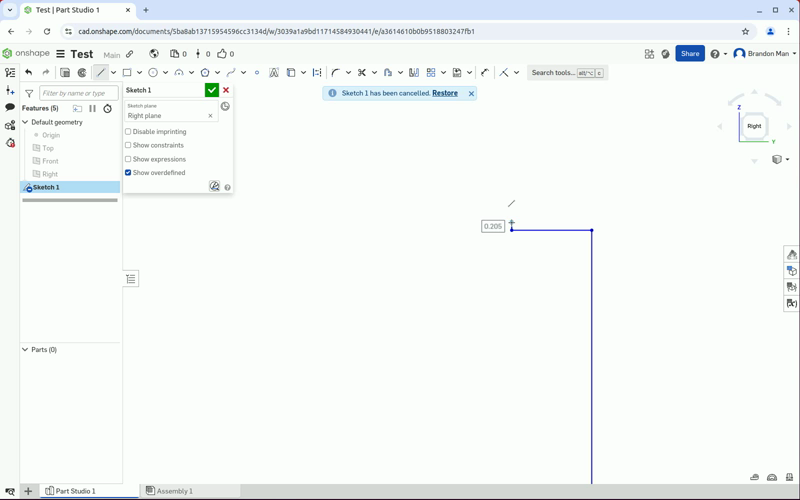
scroll(-6)
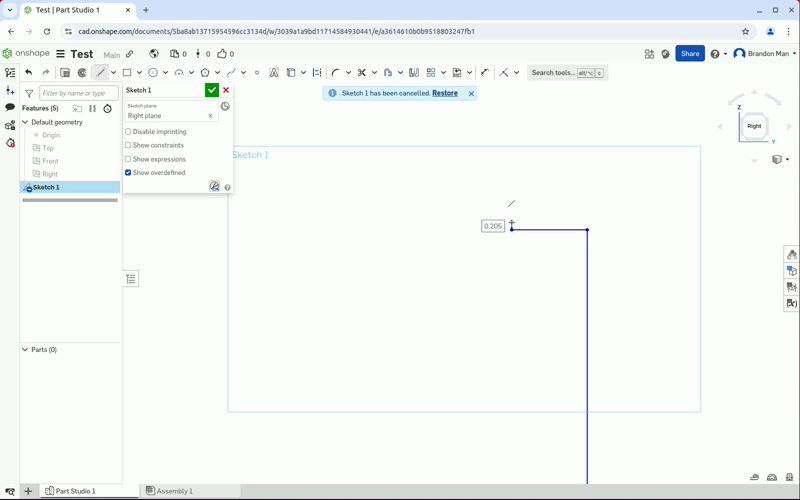
scroll(-6)
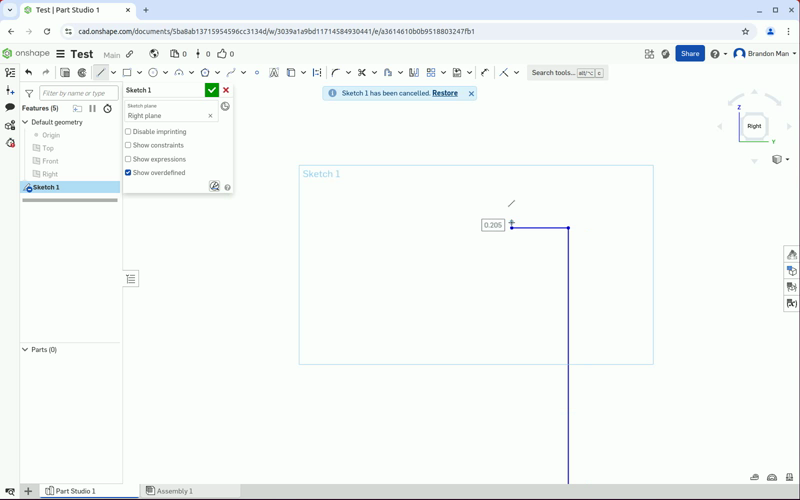
scroll(-6)
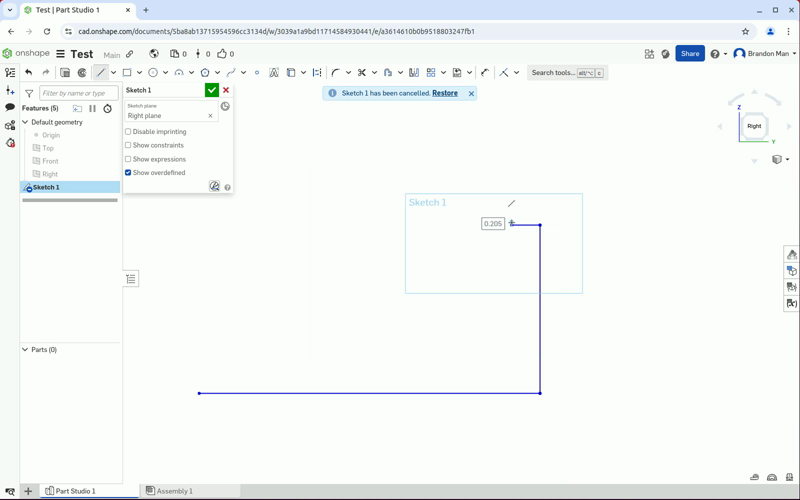
scroll(-6)
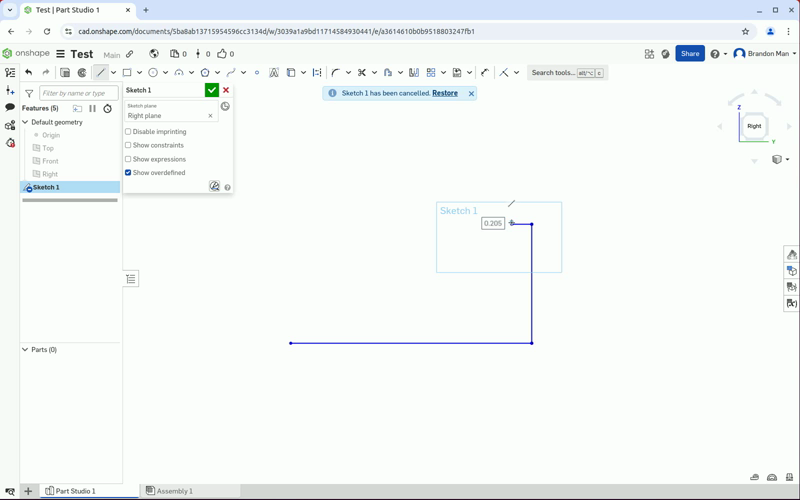
scroll(-6)
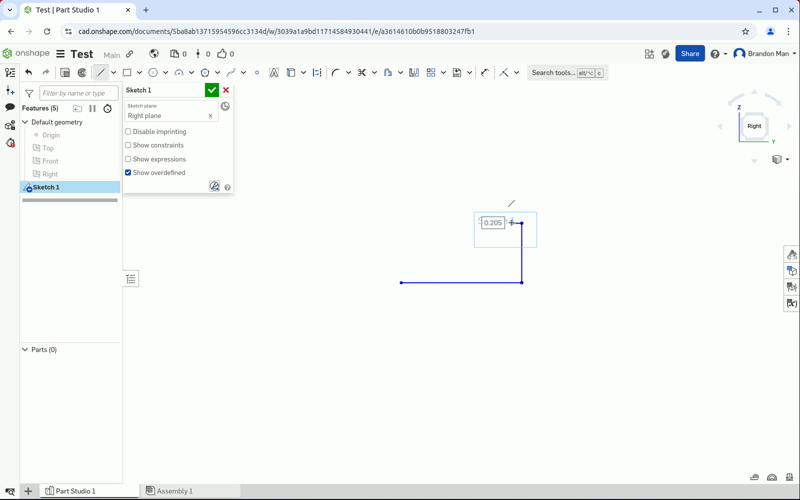
key_up(shift)
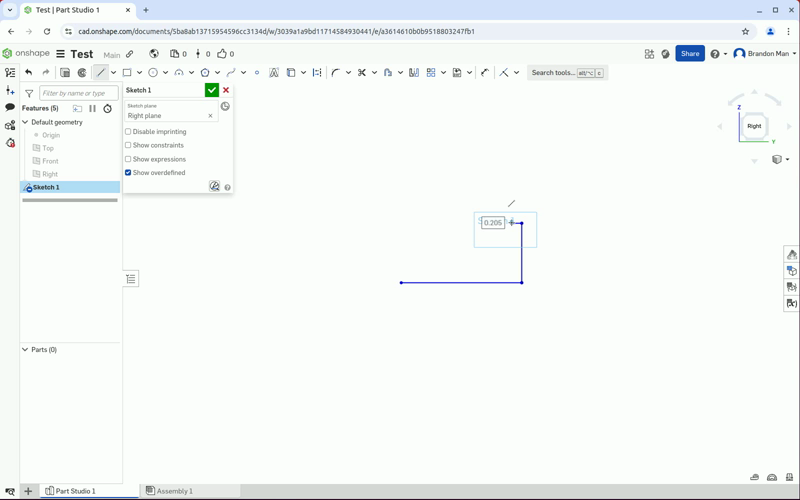
key_down(shift)
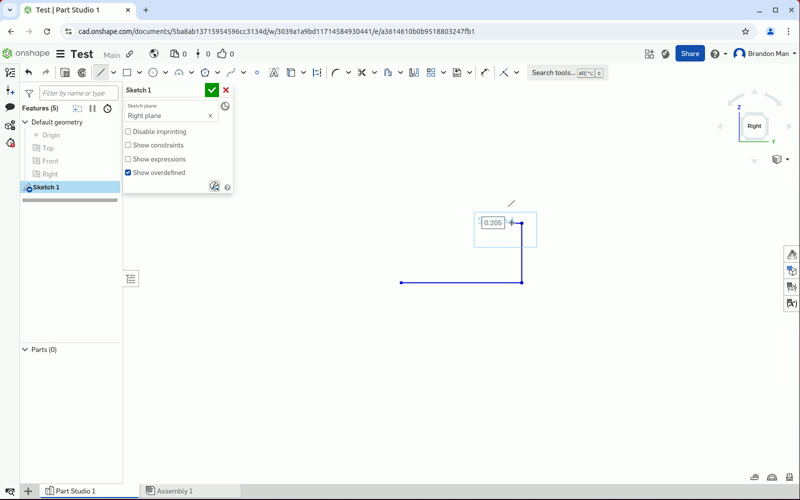
mouse_move(541, 222)
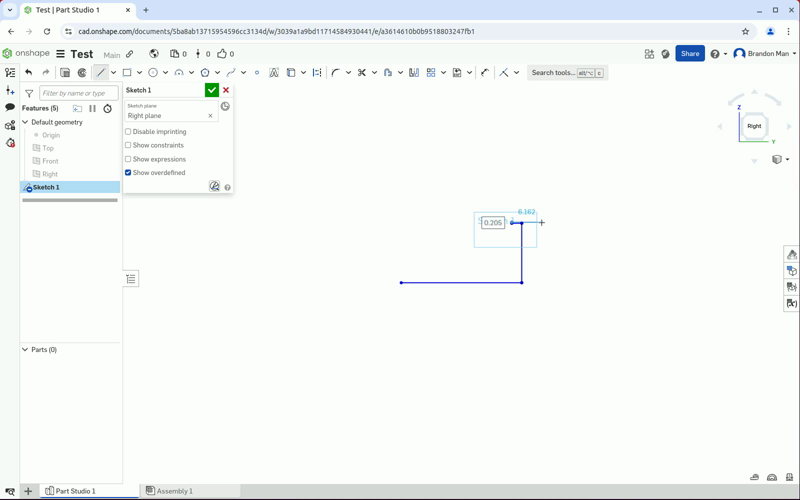
mouse_move(489, 222)
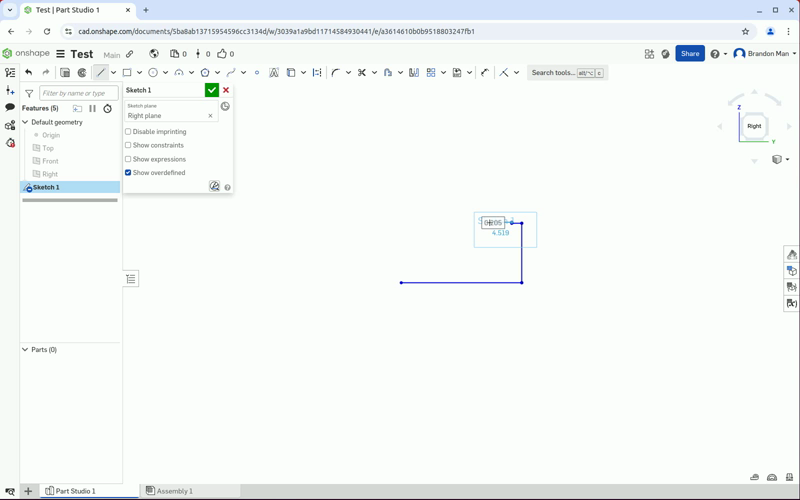
click(489, 222)
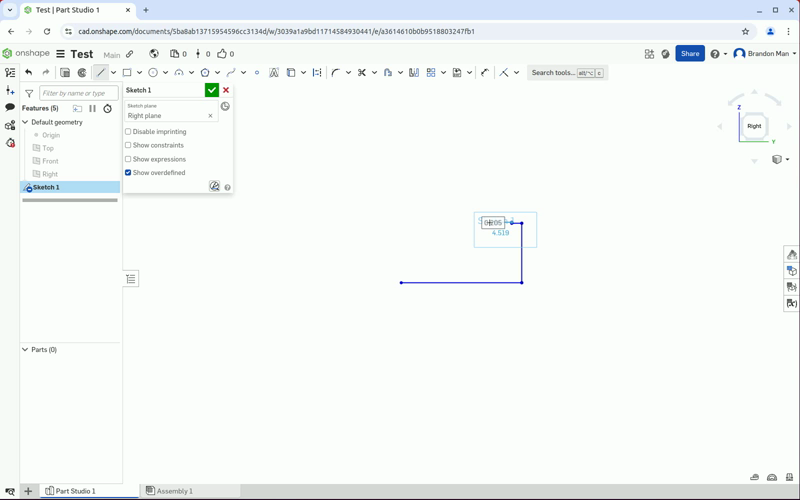
key_up(shift)
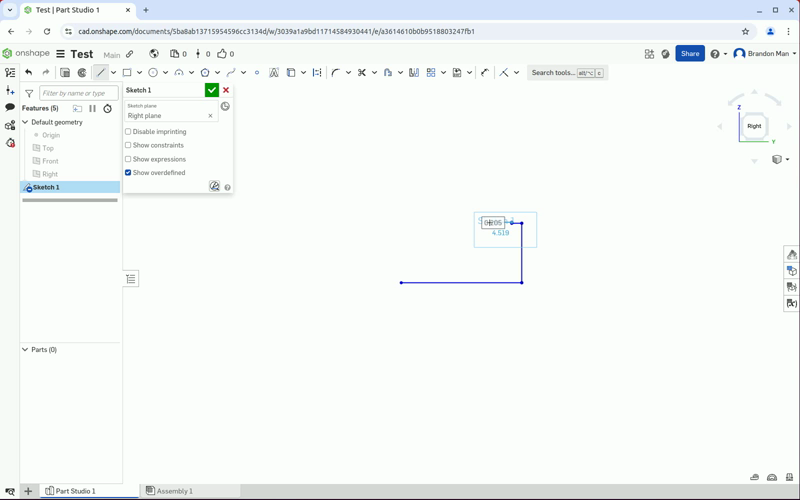
key_down(shift)
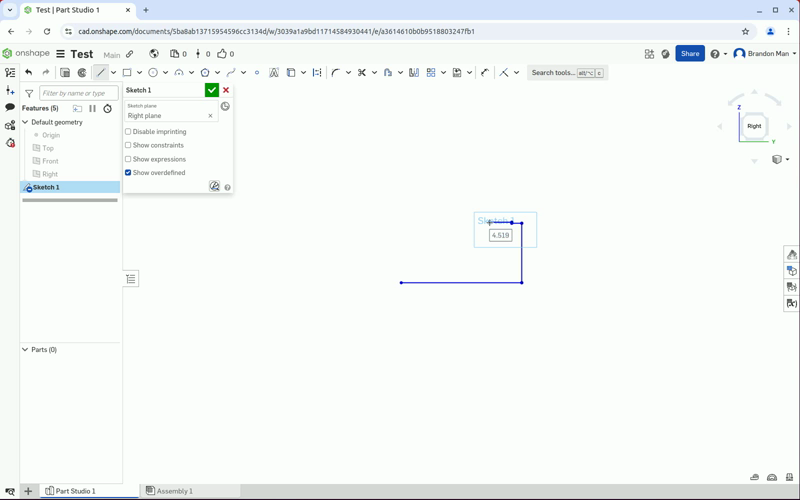
mouse_move(519, 222)
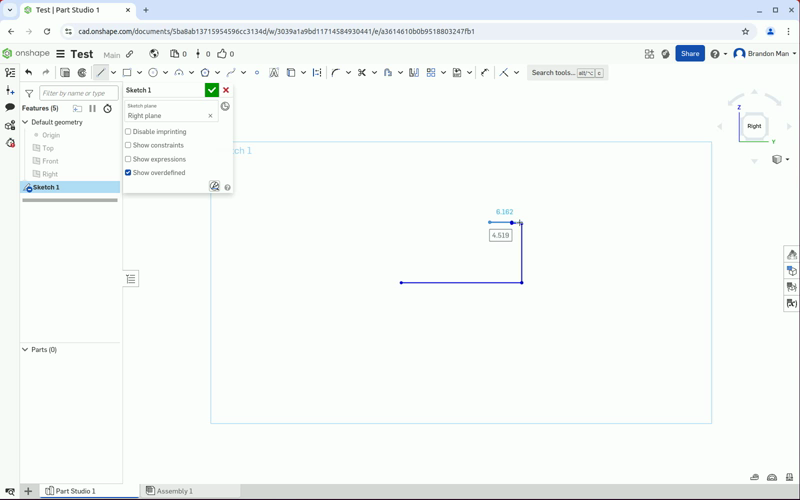
mouse_move(489, 216)
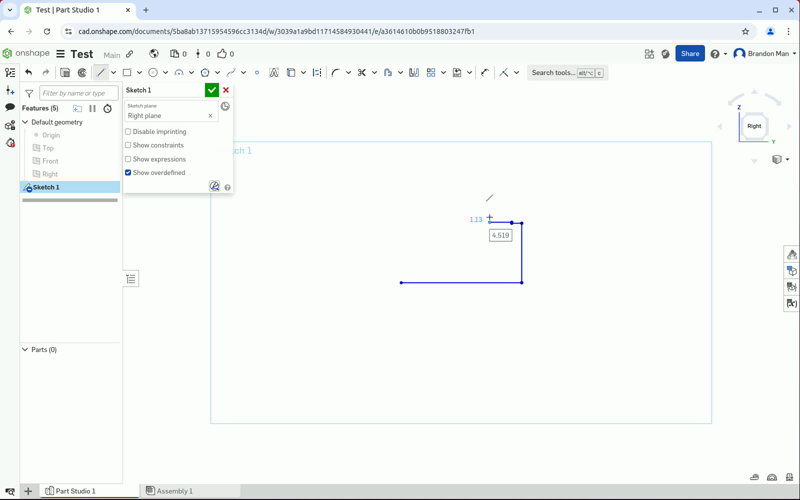
scroll(6)
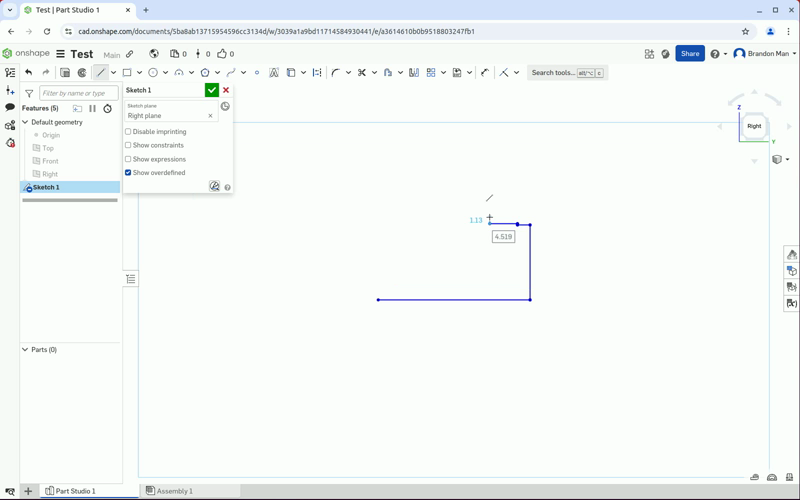
scroll(6)
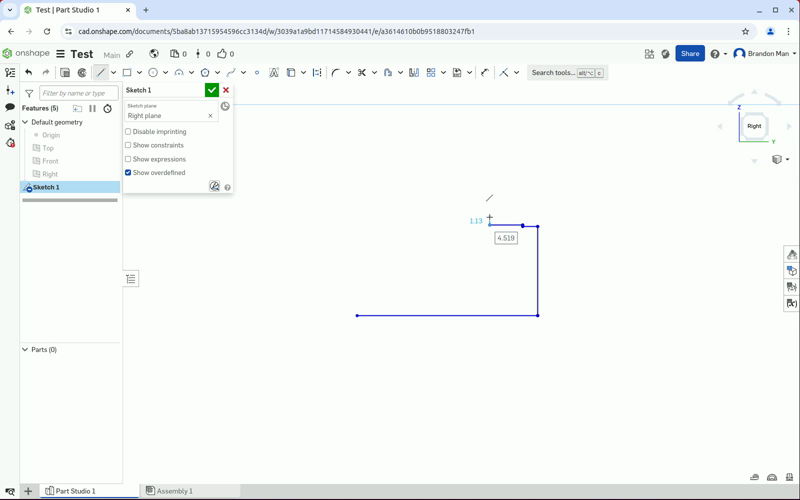
scroll(6)
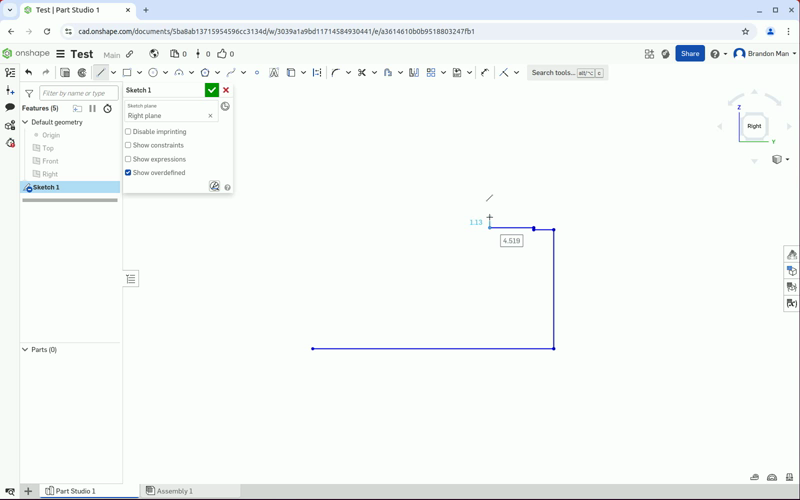
scroll(6)
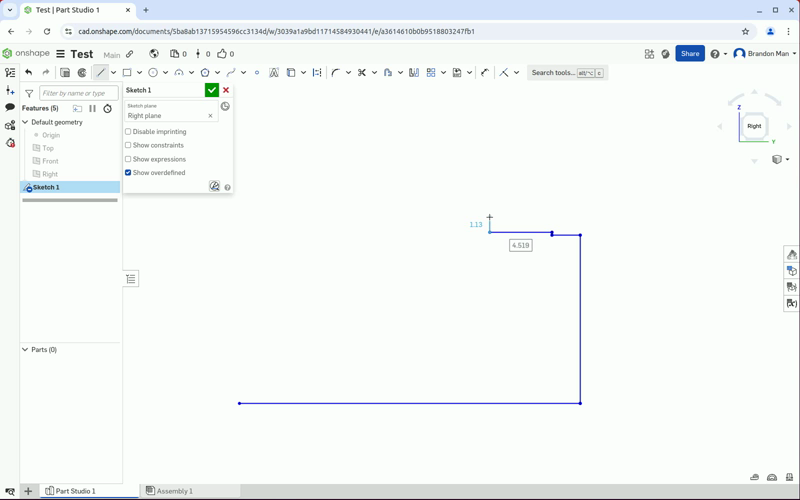
scroll(6)
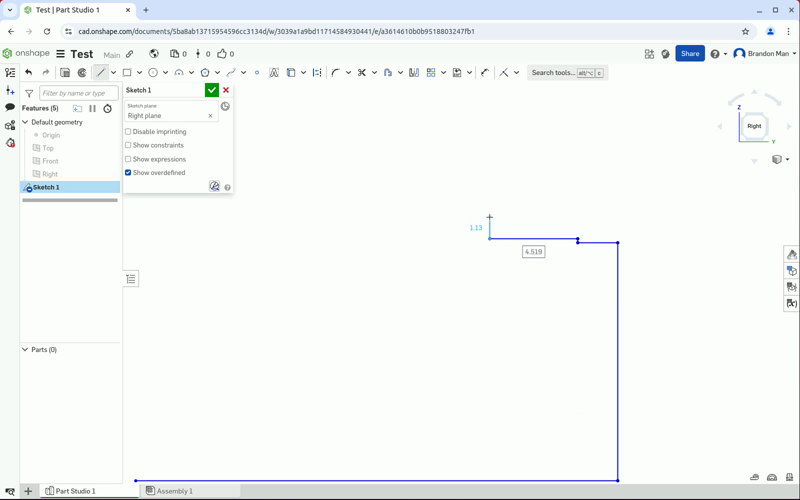
scroll(6)
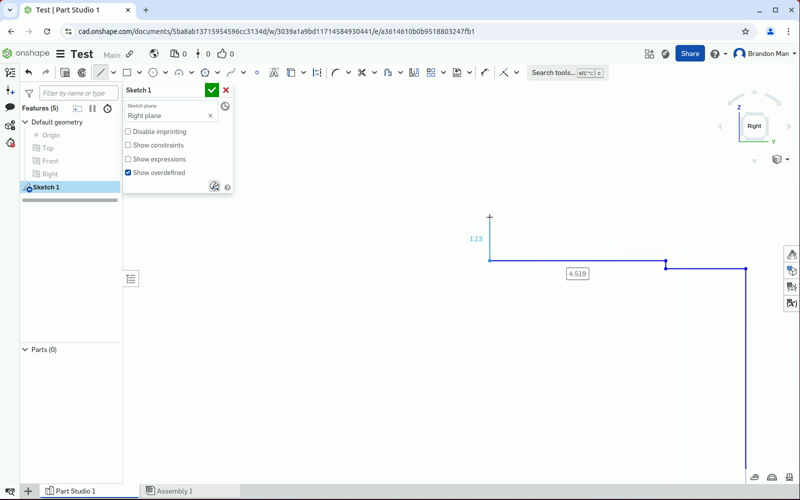
scroll(6)
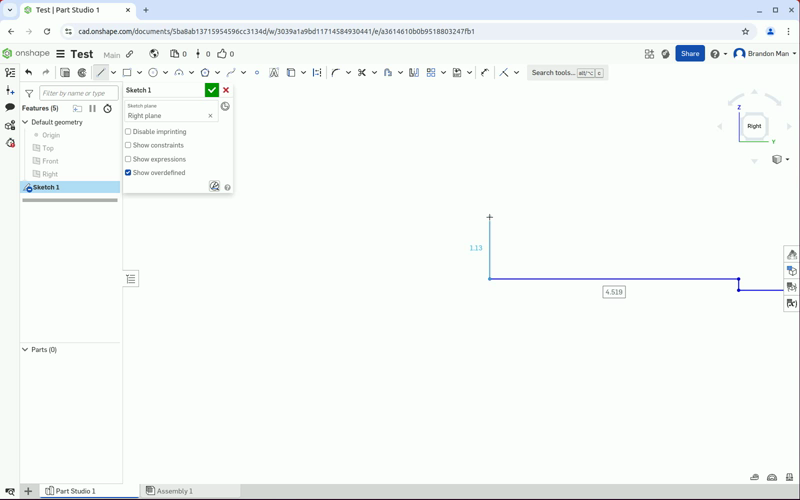
click(489, 216)
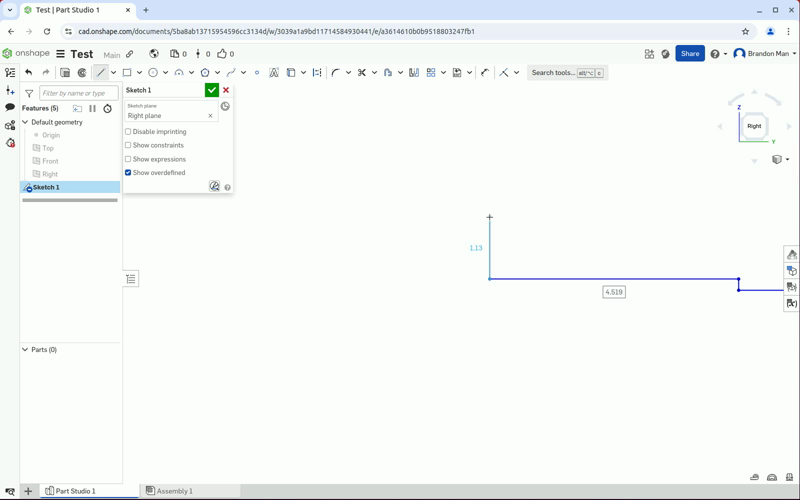
scroll(-6)
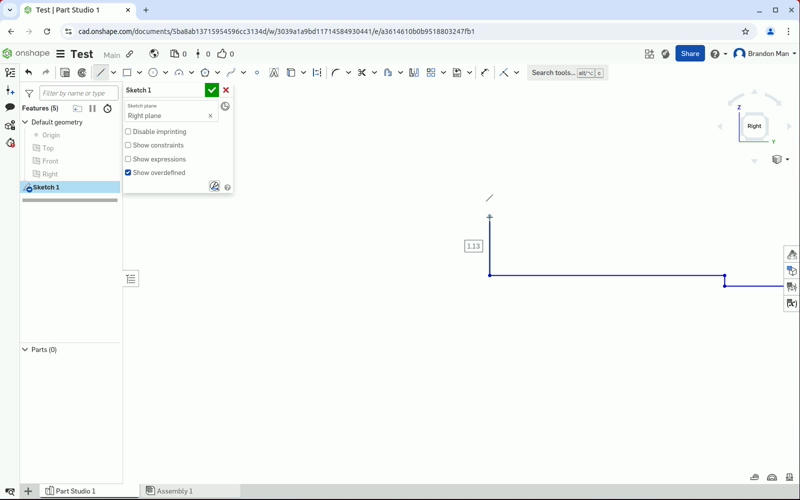
scroll(-6)
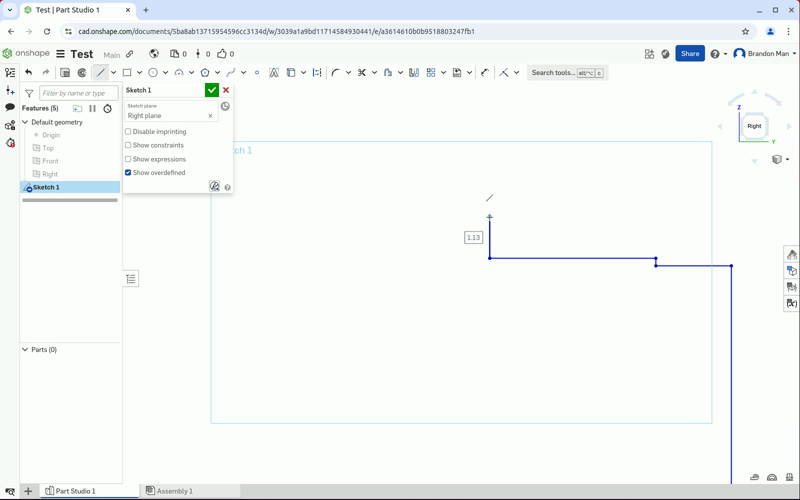
scroll(-6)
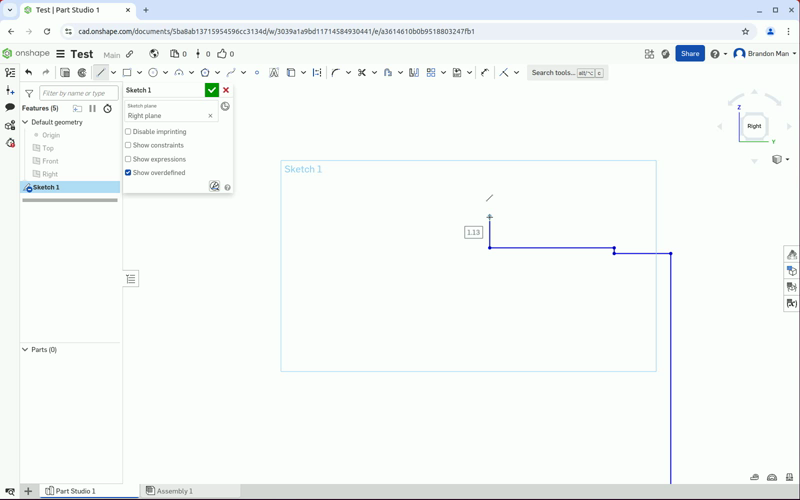
scroll(-6)
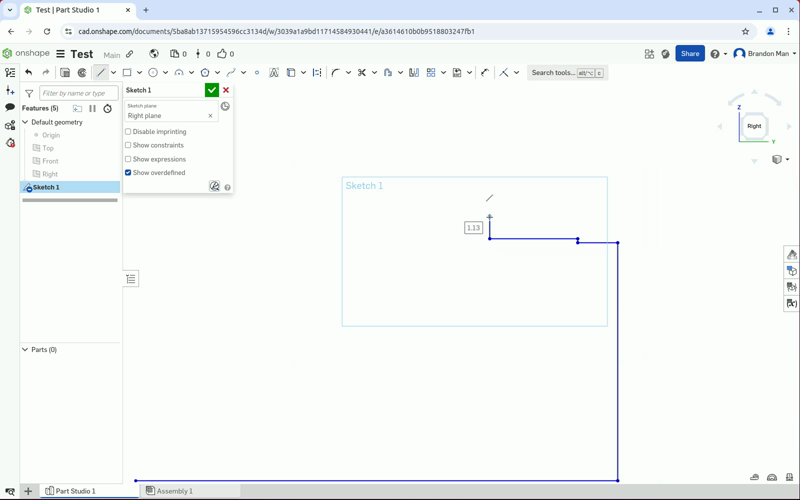
scroll(-6)
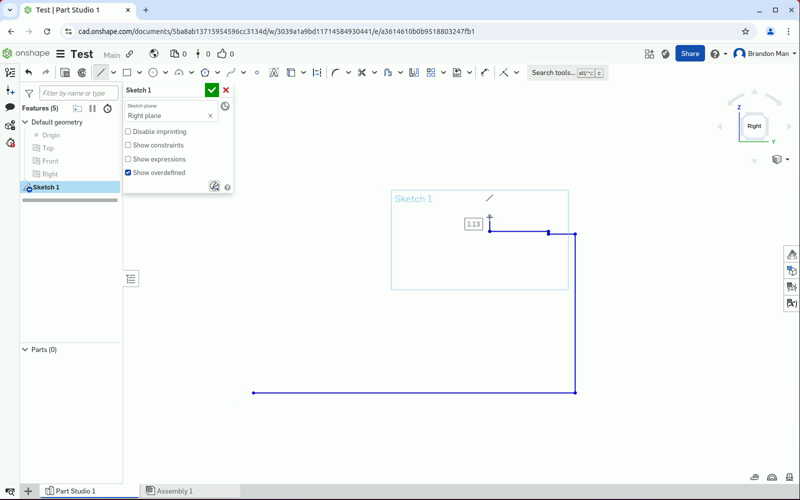
scroll(-6)
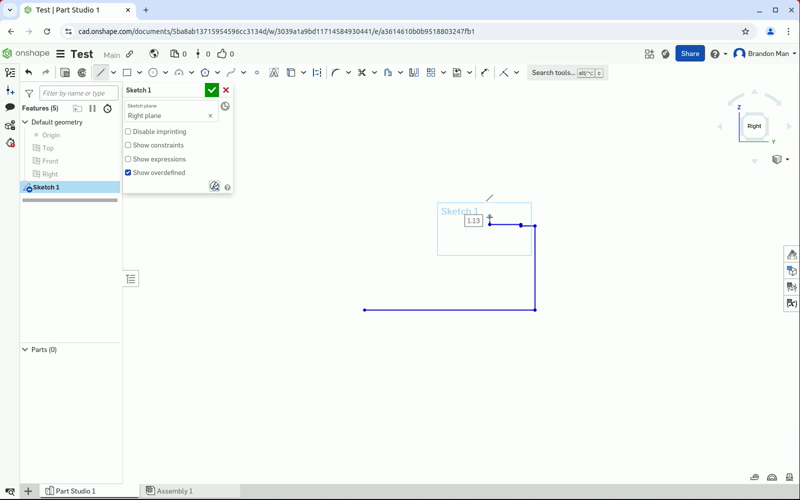
scroll(-6)
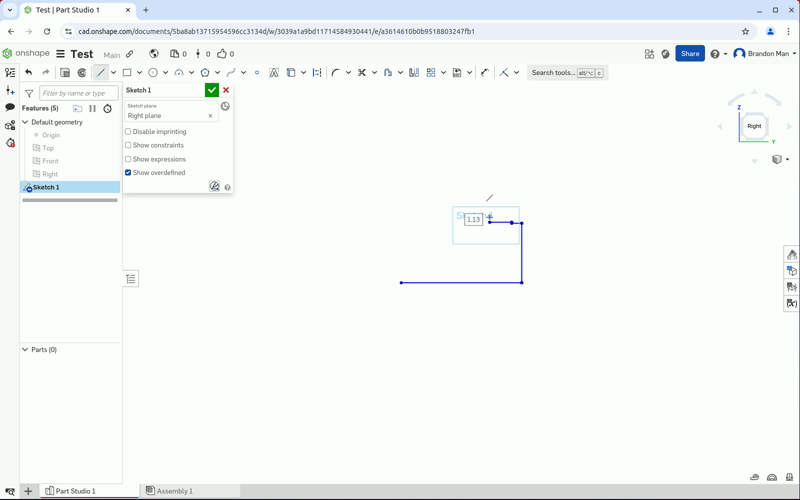
key_up(shift)
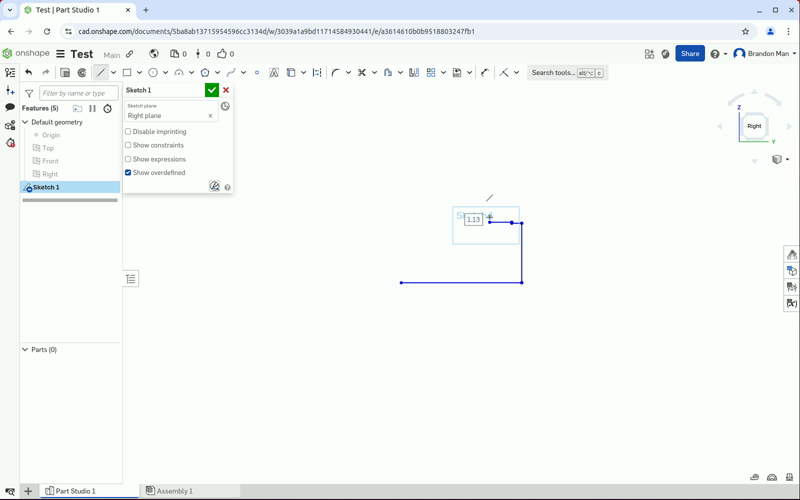
key_down(shift)
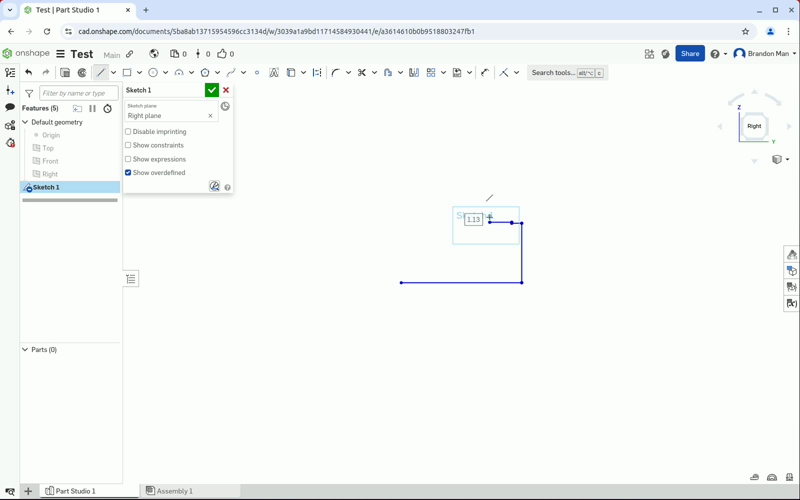
mouse_move(411, 216)
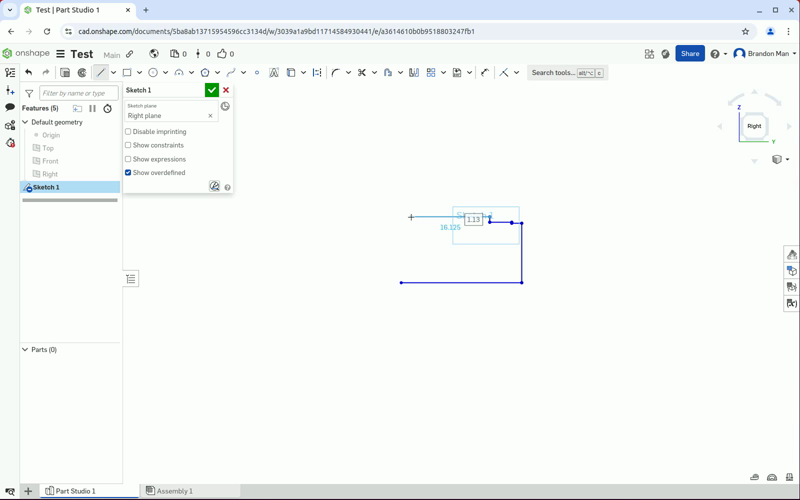
click(411, 216)
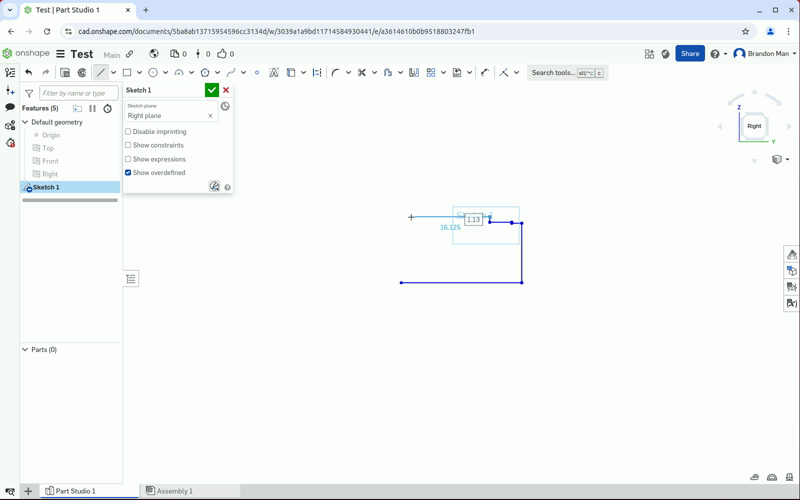
key_up(shift)
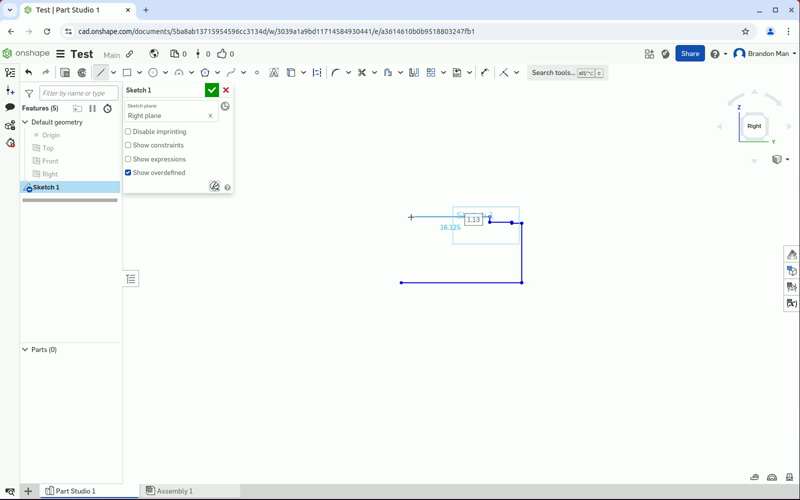
key_down(shift)
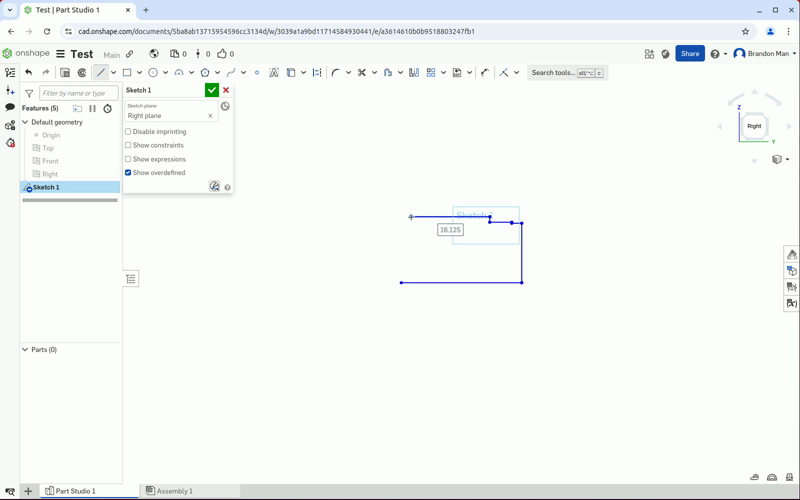
mouse_move(441, 216)
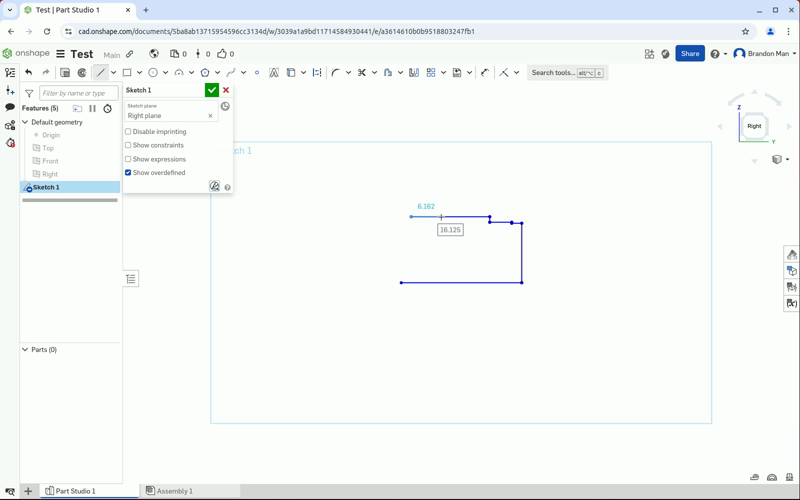
mouse_move(411, 223)
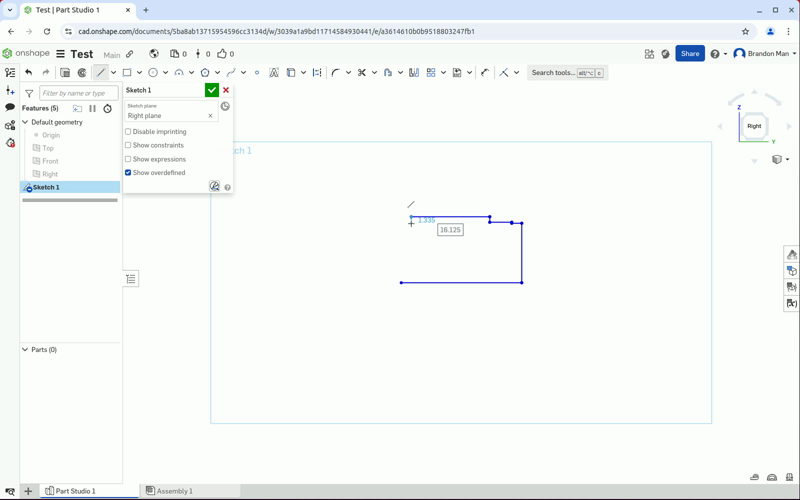
scroll(6)
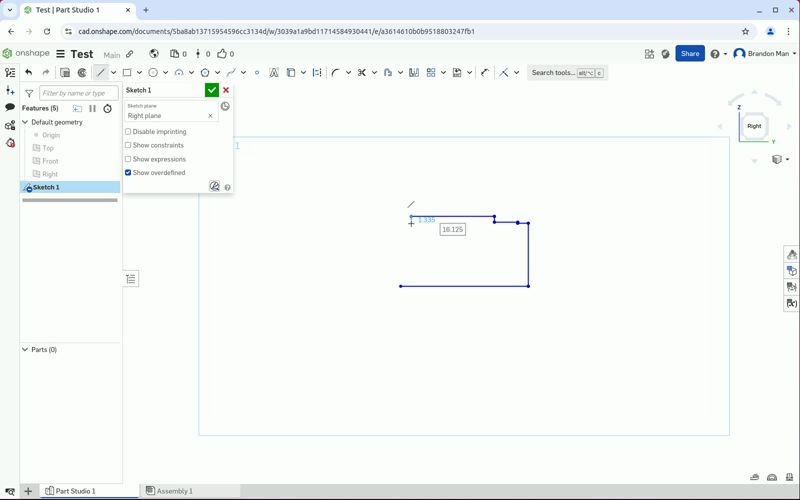
scroll(6)
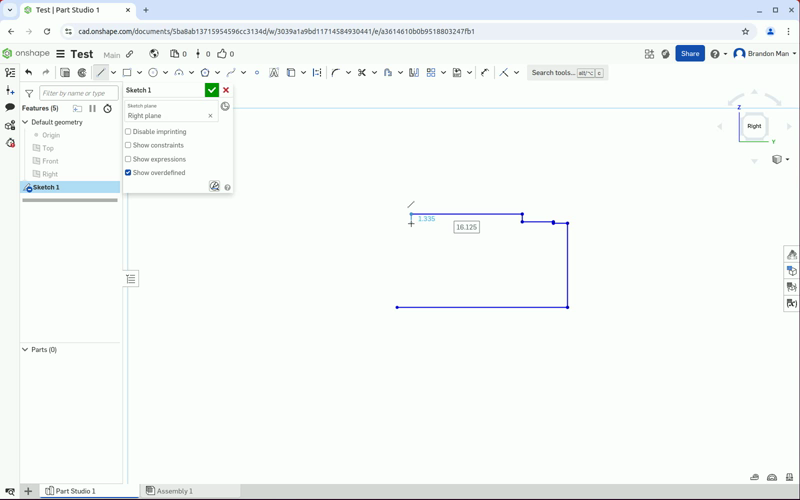
scroll(6)
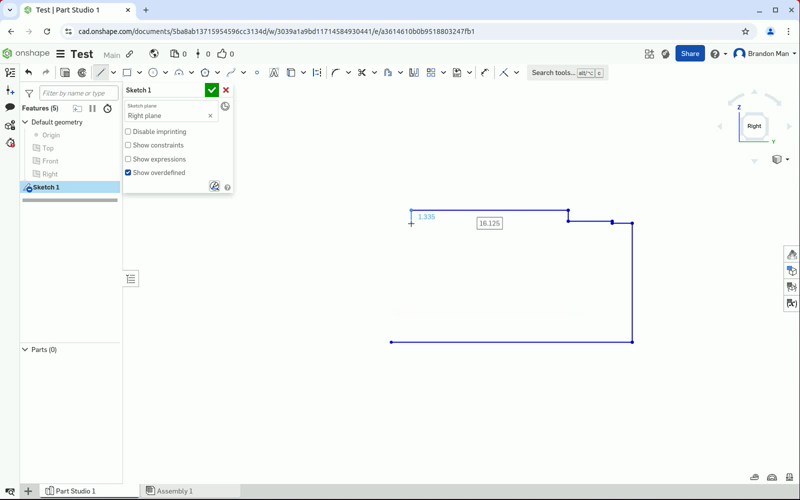
scroll(6)
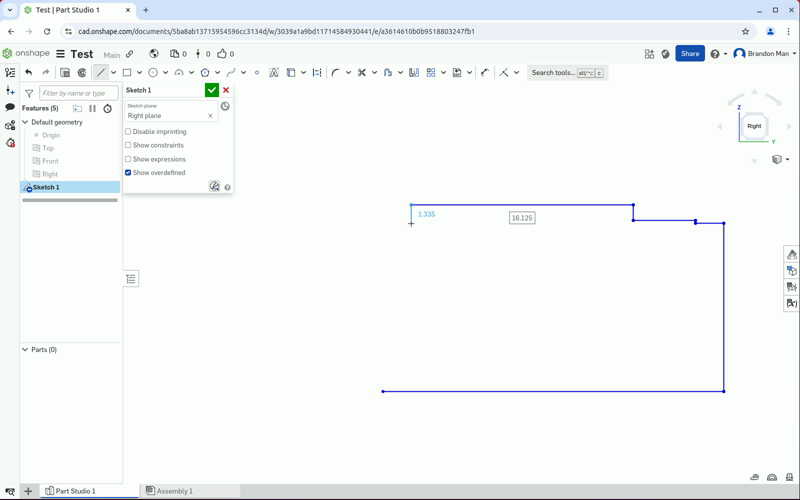
scroll(6)
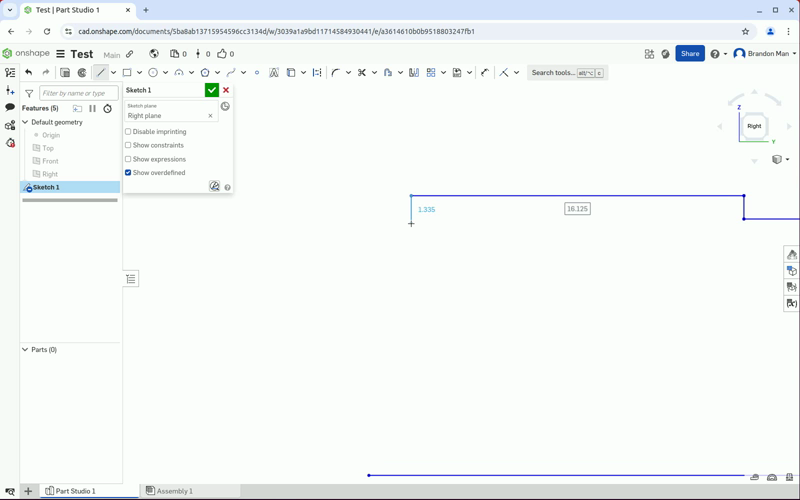
scroll(6)
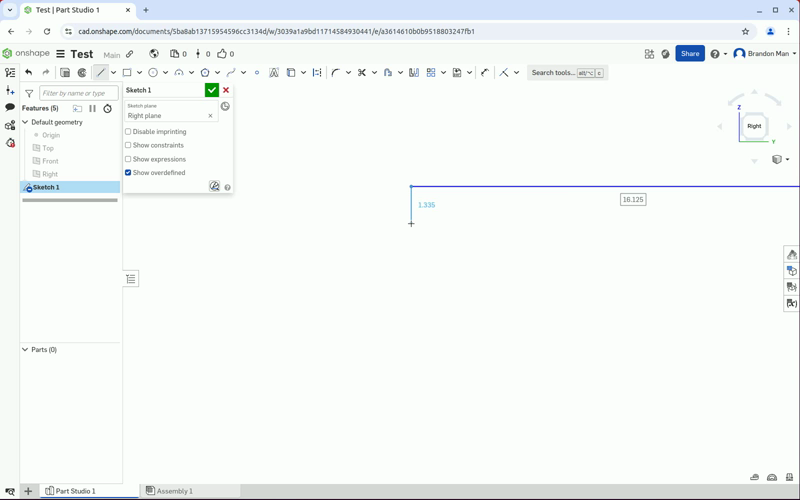
scroll(6)
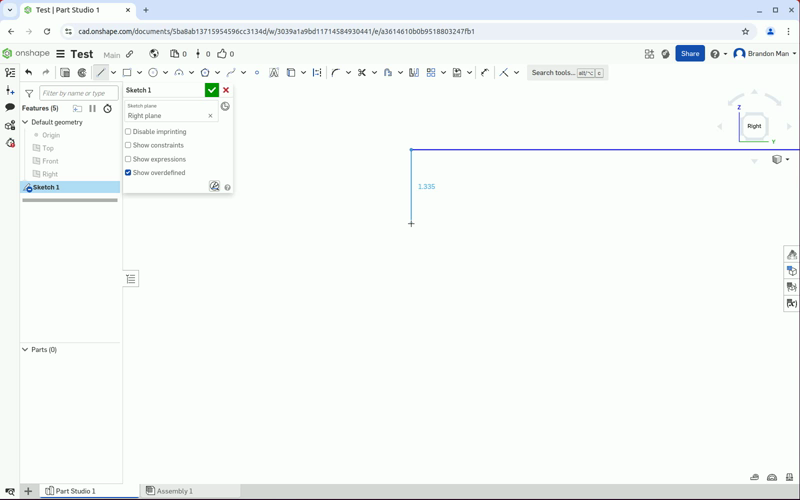
click(411, 223)
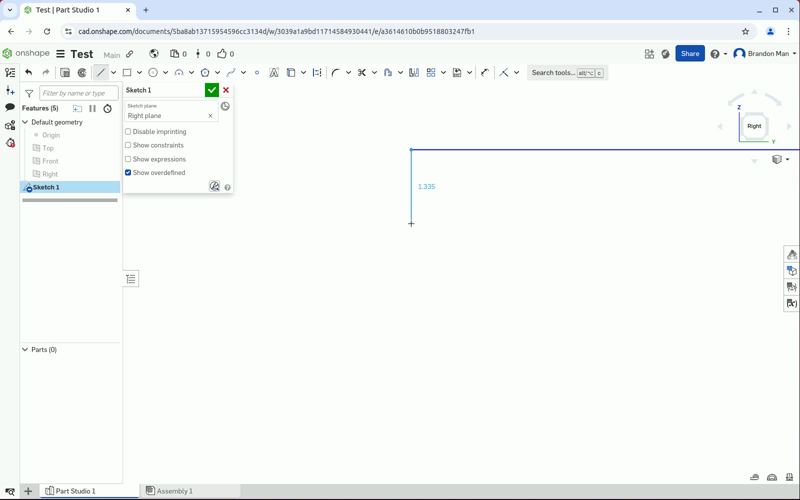
scroll(-6)
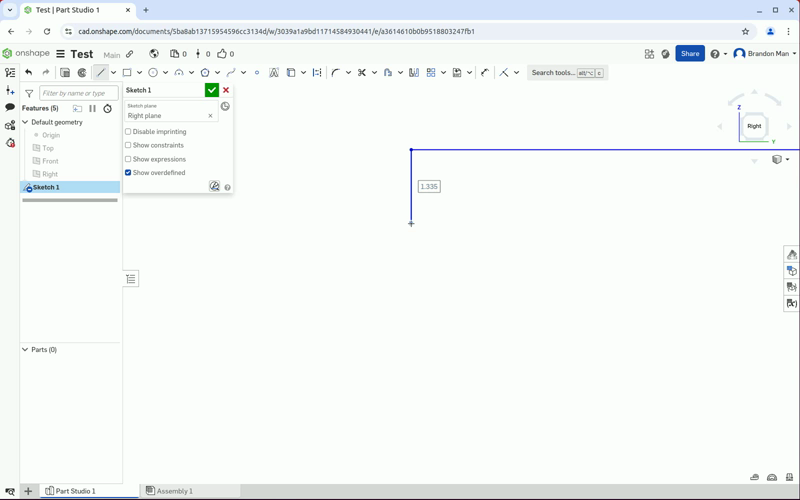
scroll(-6)
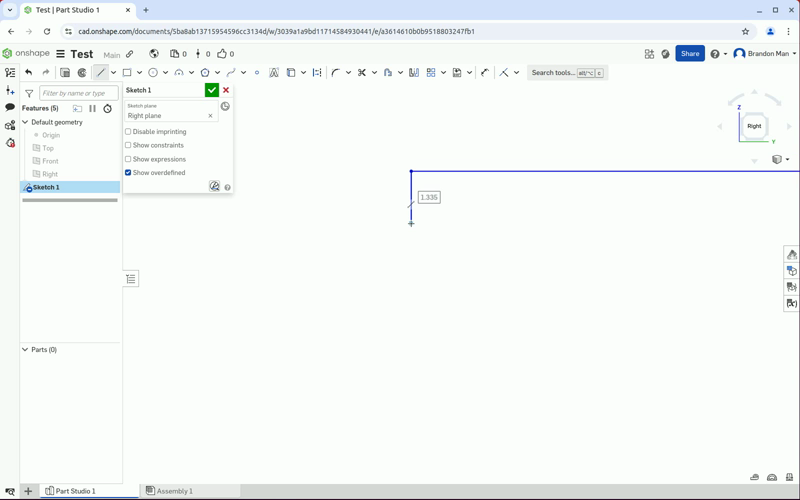
scroll(-6)
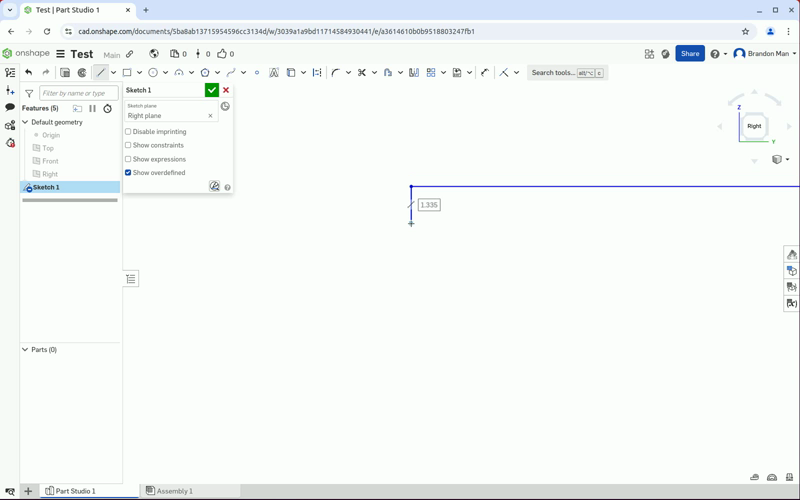
scroll(-6)
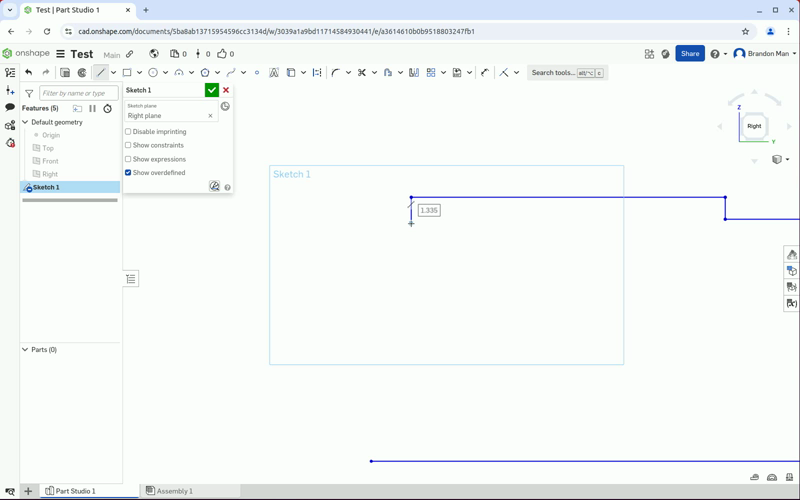
scroll(-6)
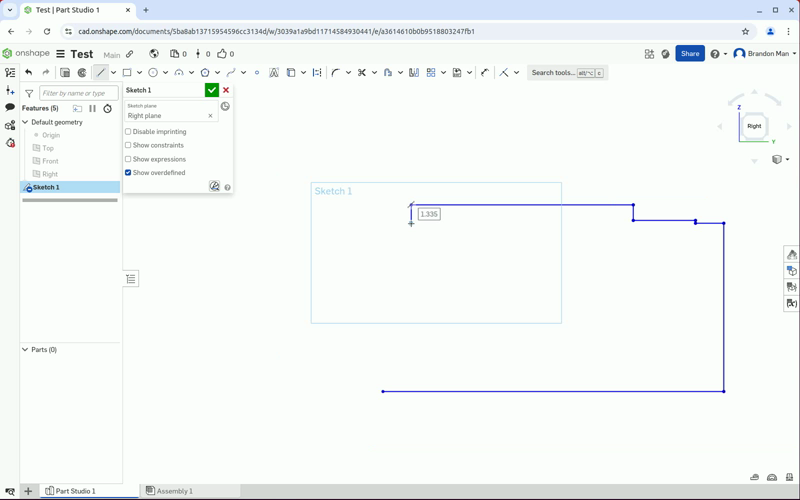
scroll(-6)
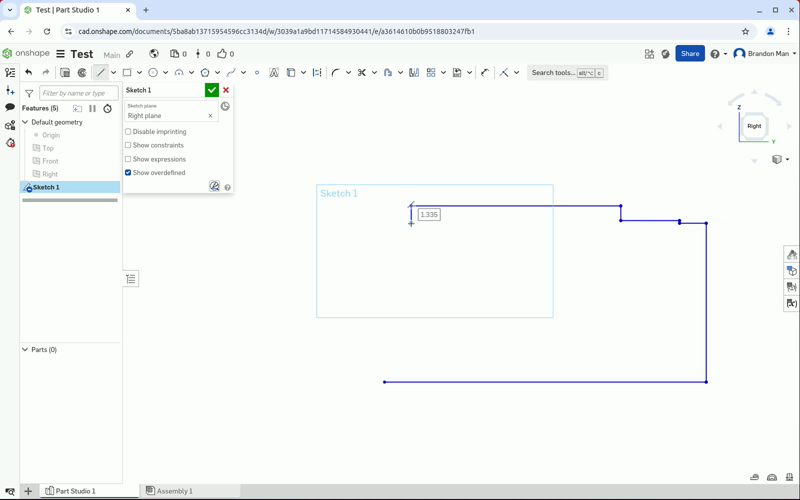
scroll(-6)
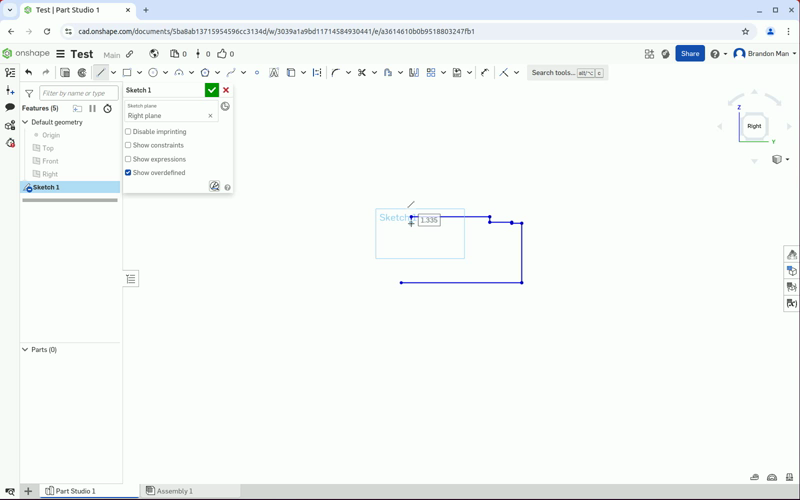
key_up(shift)
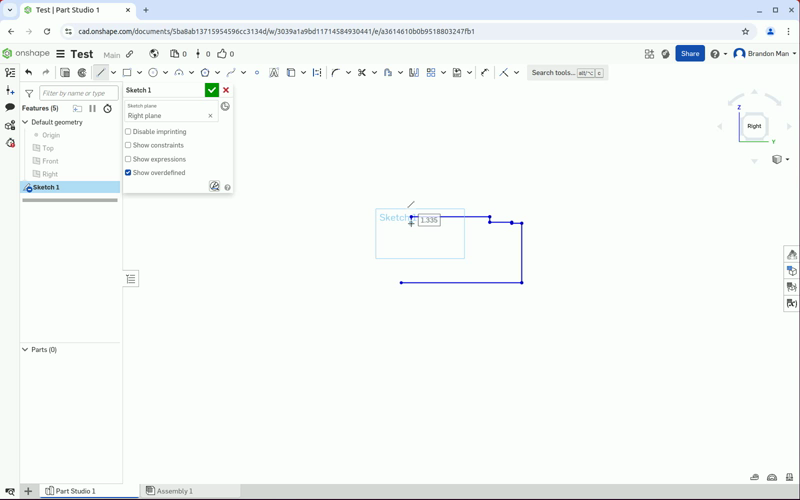
key_down(shift)
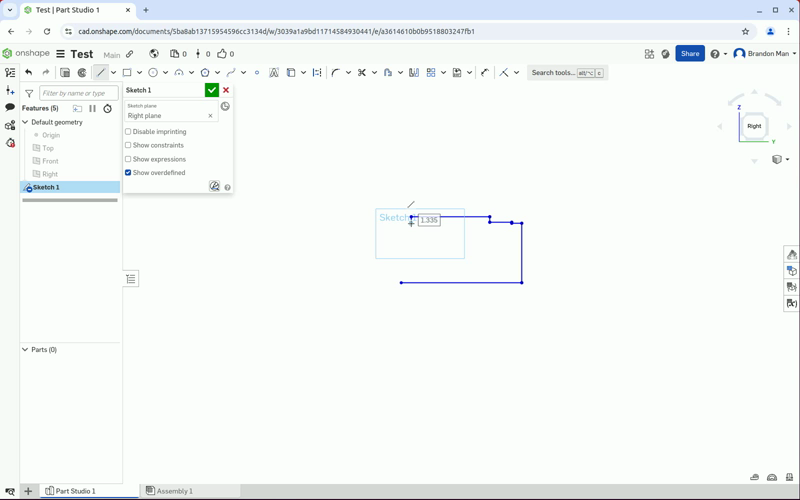
mouse_move(441, 223)
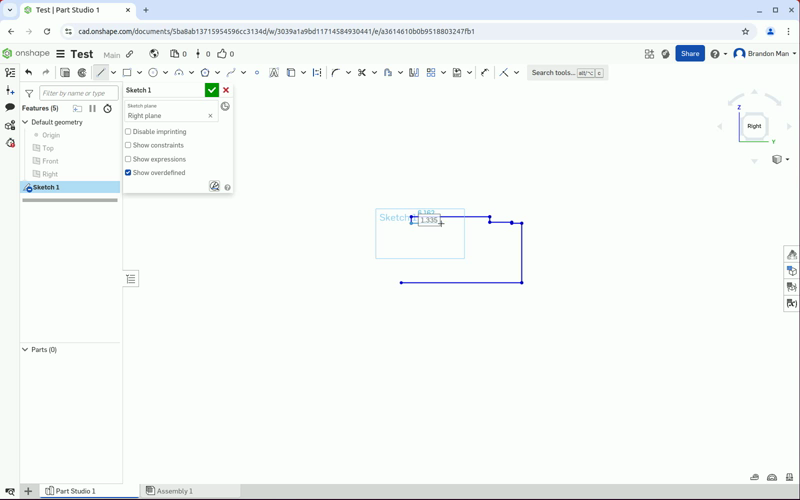
mouse_move(401, 223)
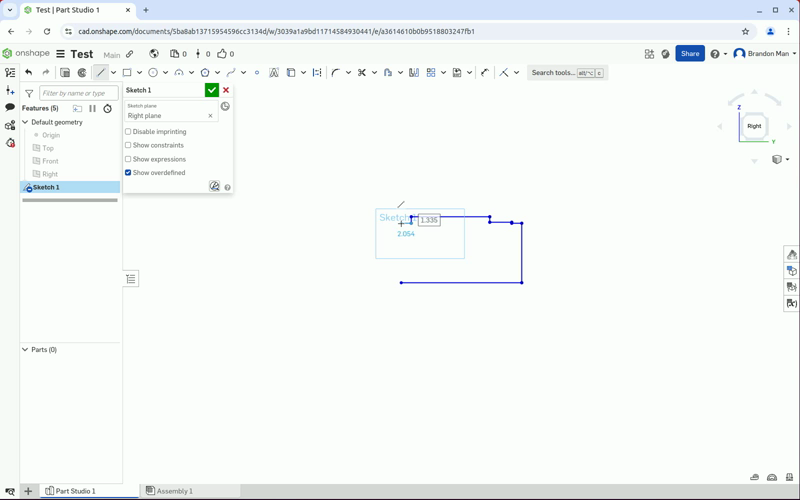
click(401, 223)
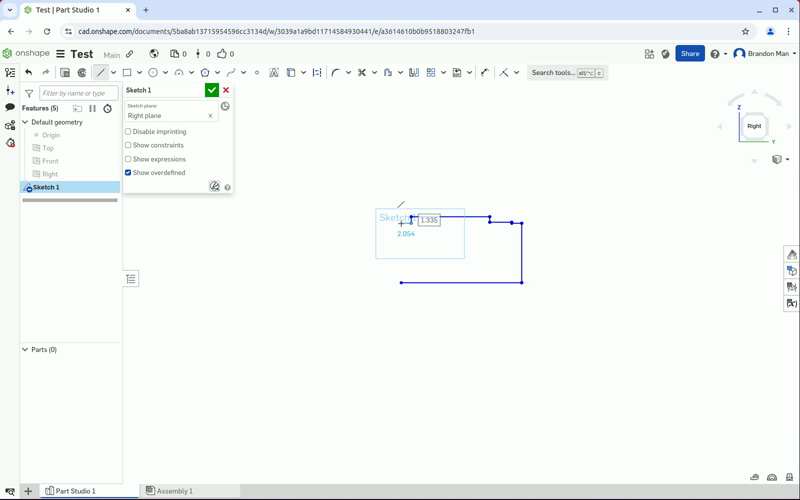
key_up(shift)
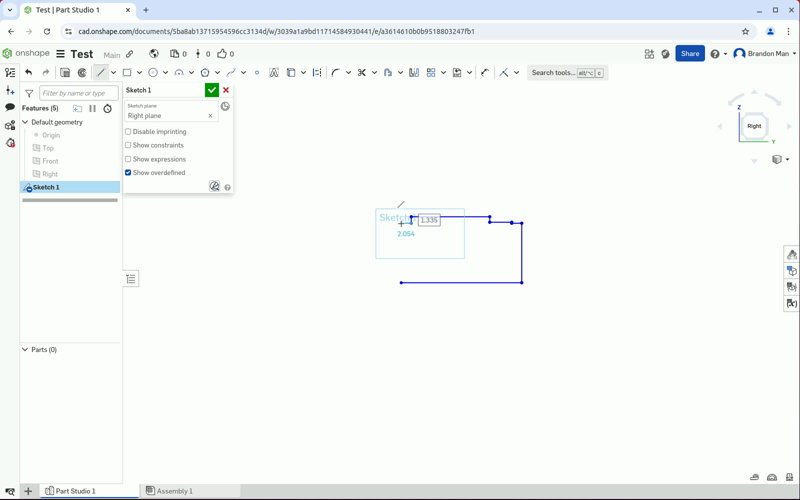
mouse_move(431, 223)
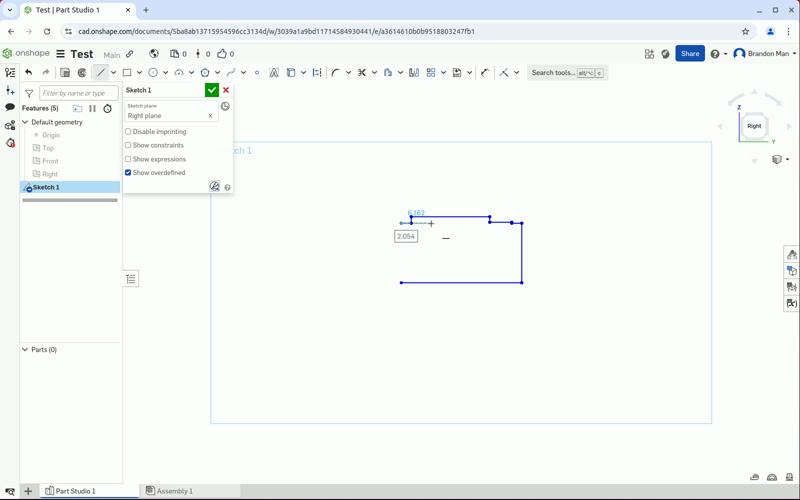
key_down(shift)
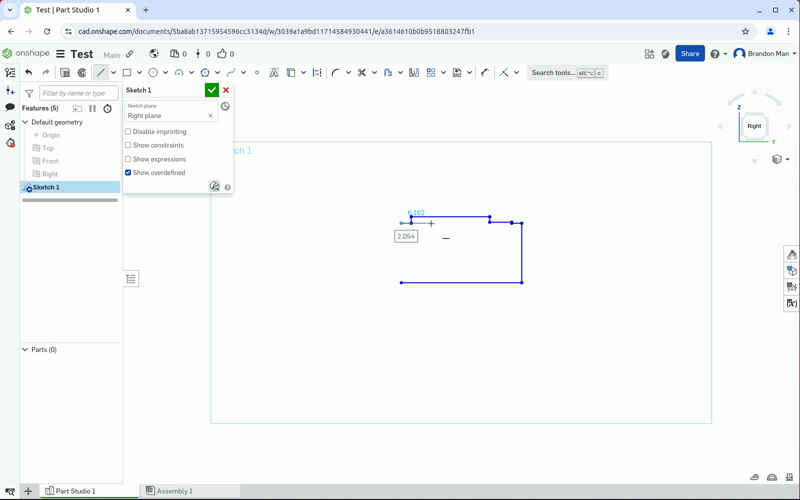
mouse_move(401, 282)
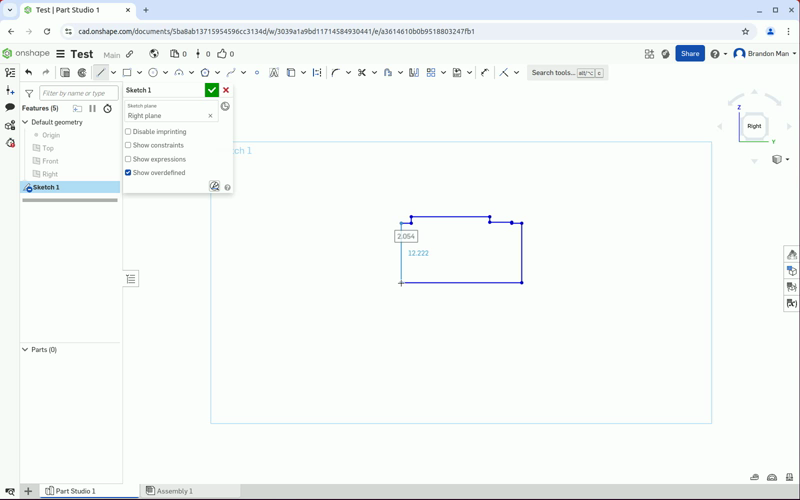
key_up(shift)
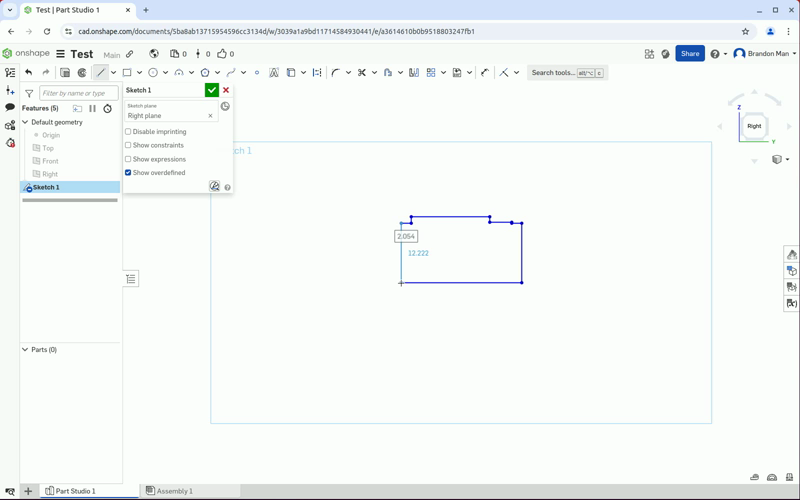
click(401, 282)
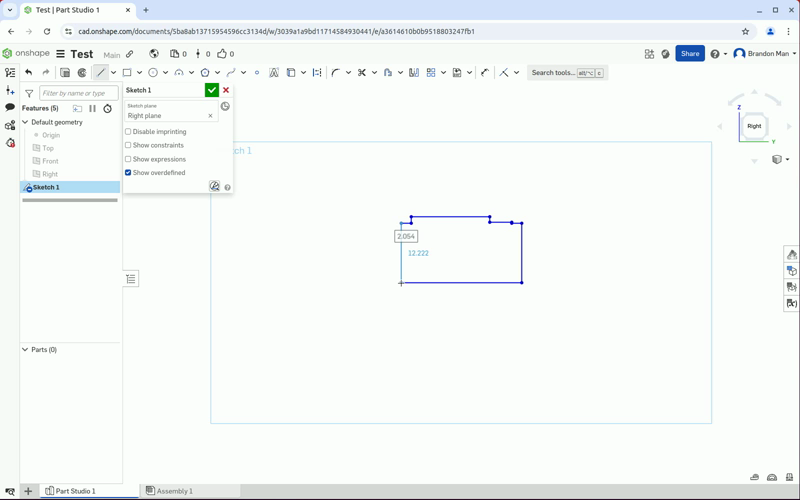
key(esc)
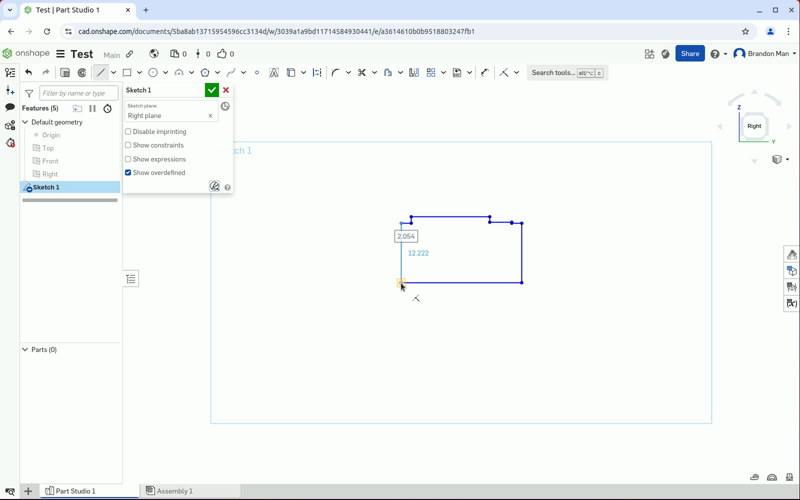
mouse_move(451, 265)
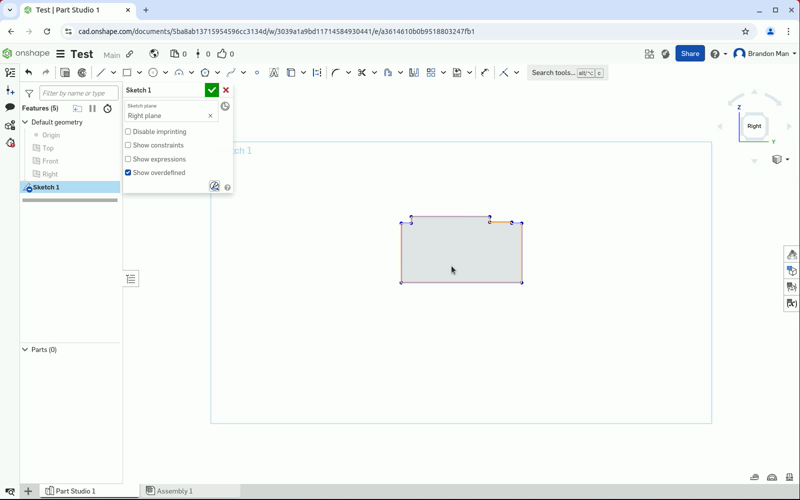
click(451, 265)
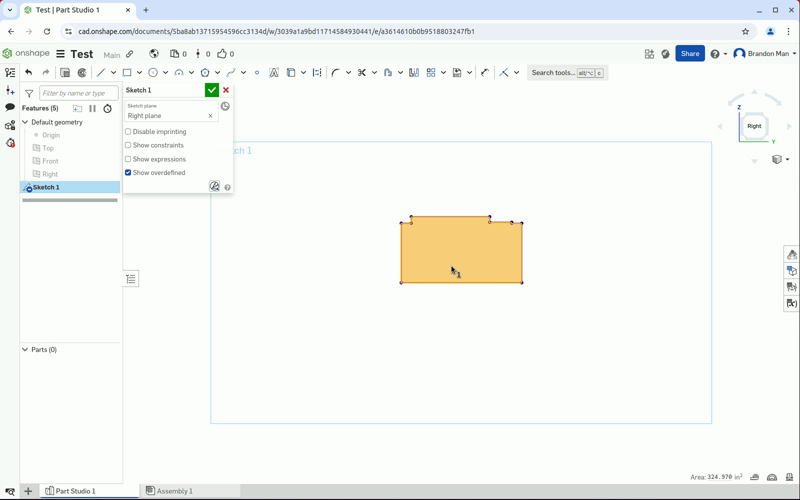
mouse_move(73, 352)
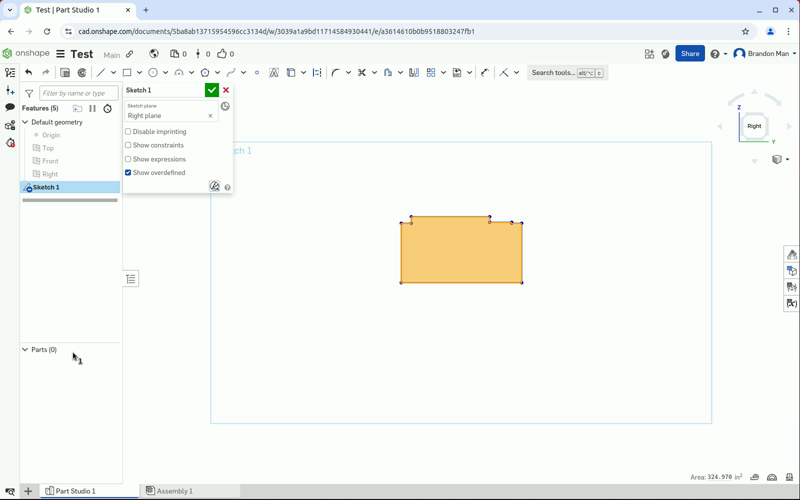
key(shift+y)
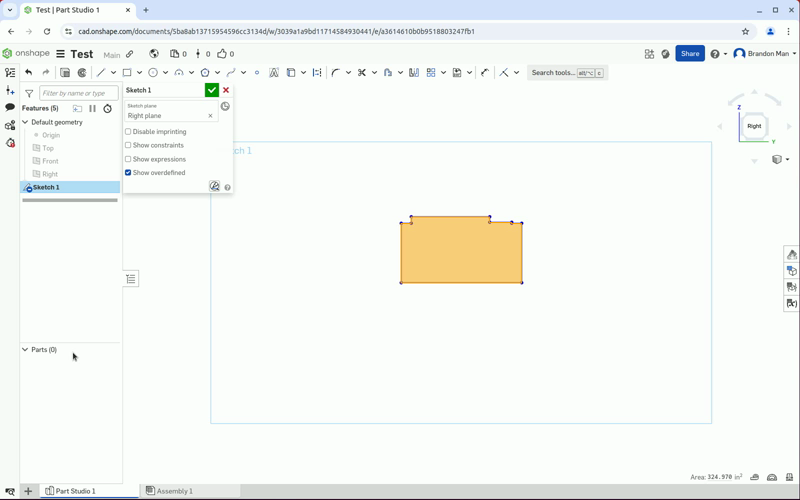
key(shift+e)
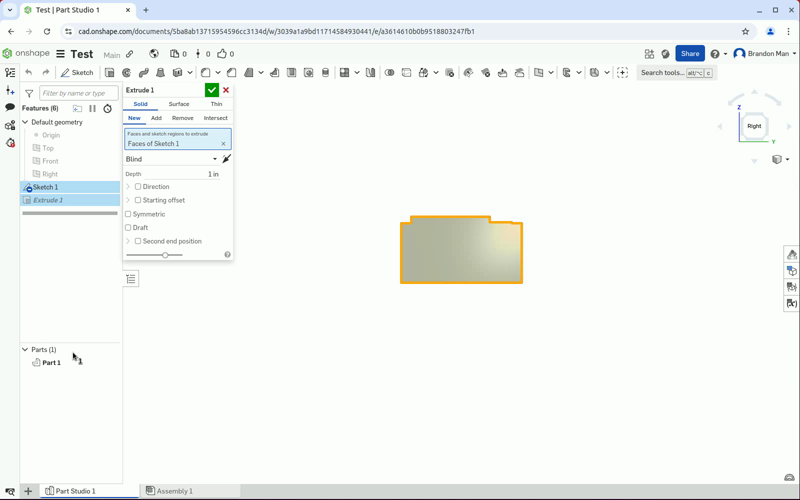
mouse_move(143, 106)
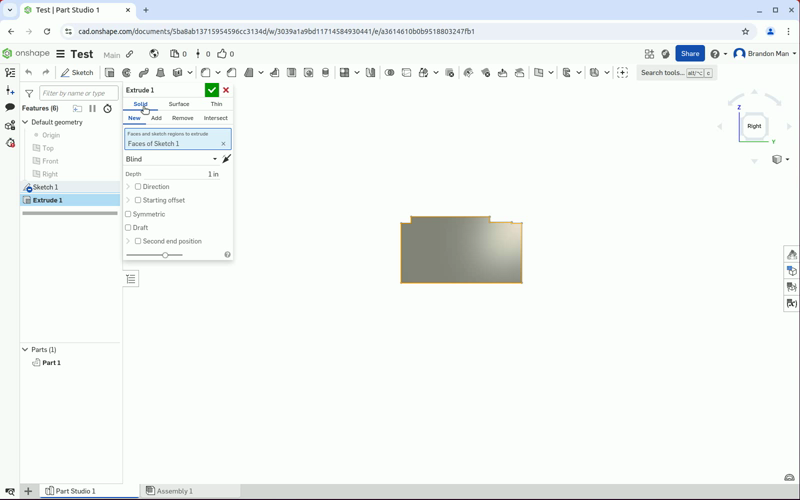
click(143, 106)
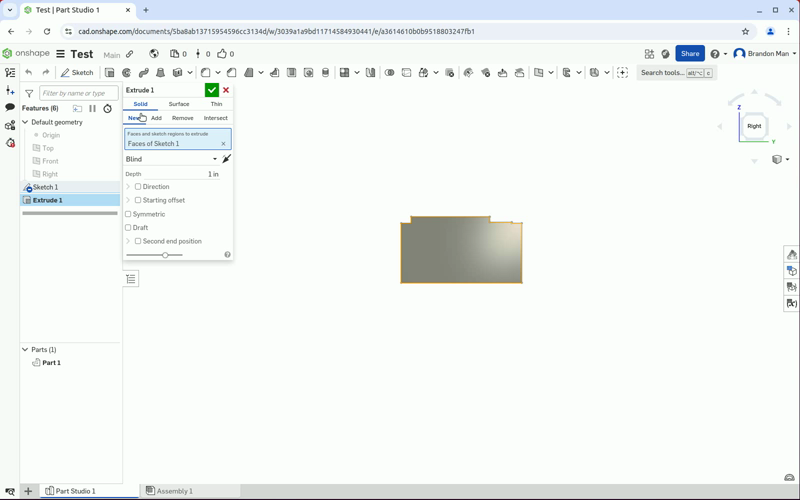
mouse_move(137, 120)
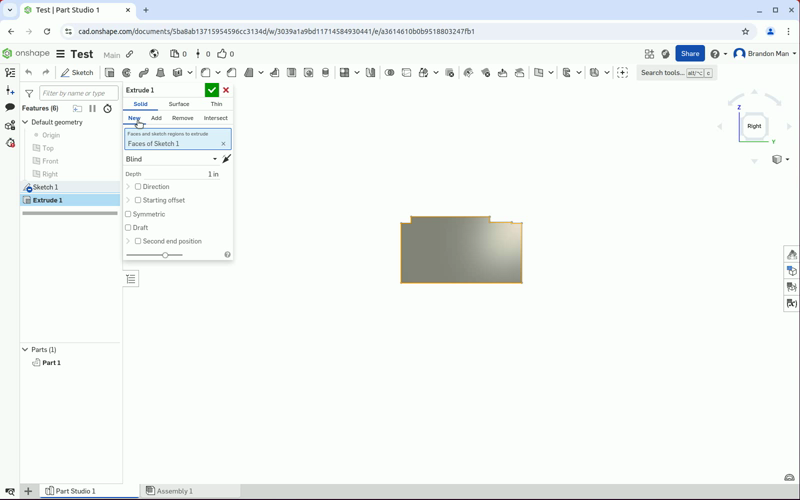
click(137, 120)
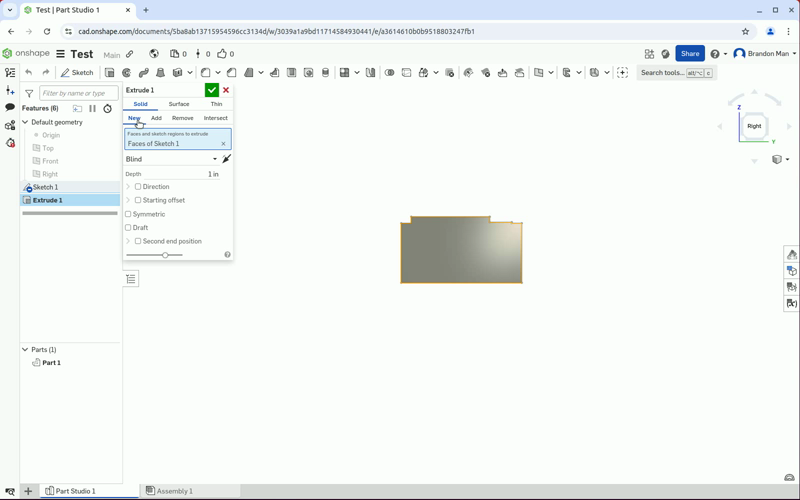
key(tab, 4)
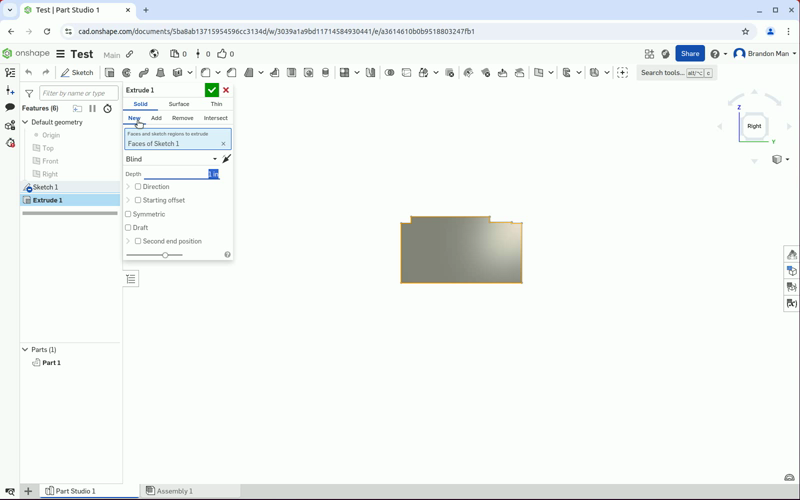
text(16.85)
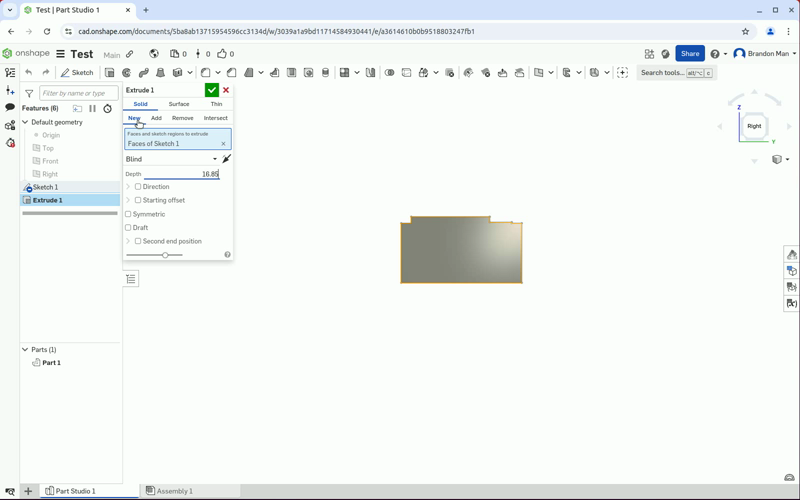
key(tab, 3)
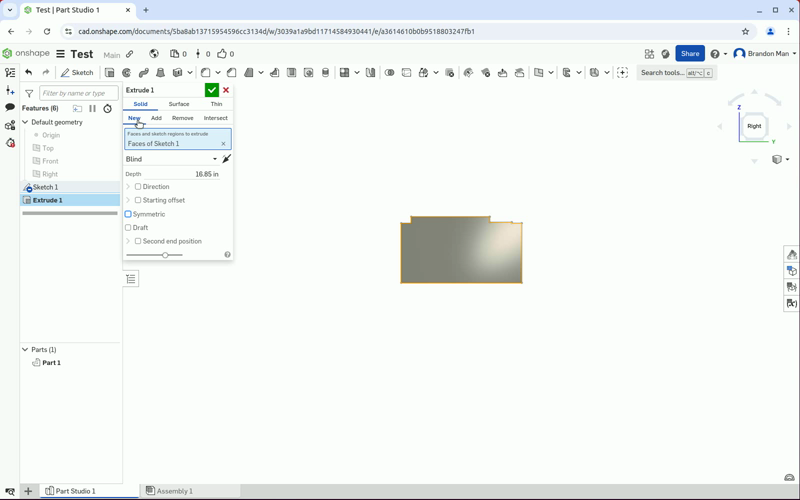
key(space)
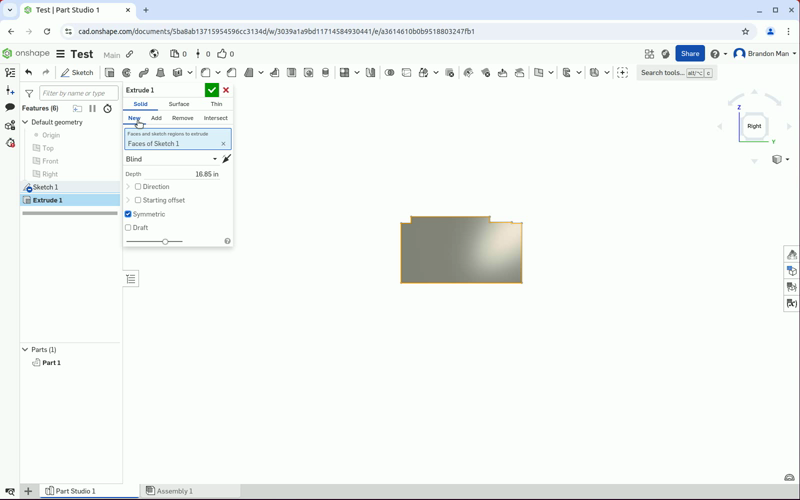
key(enter)
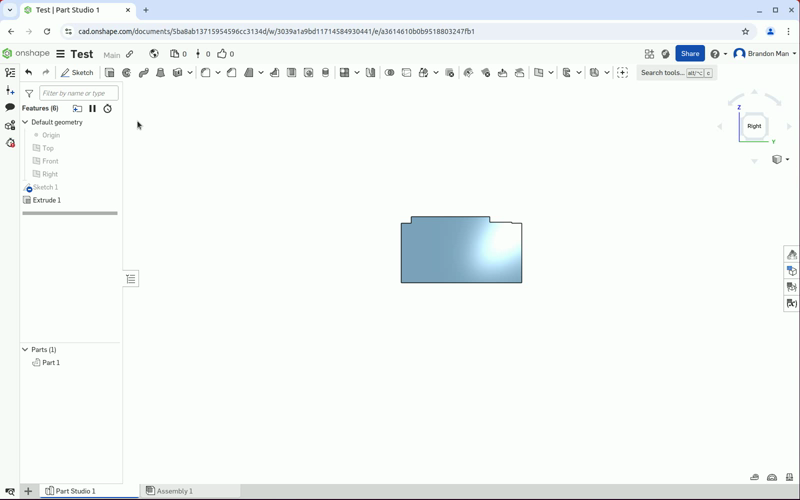
key(shift+h)
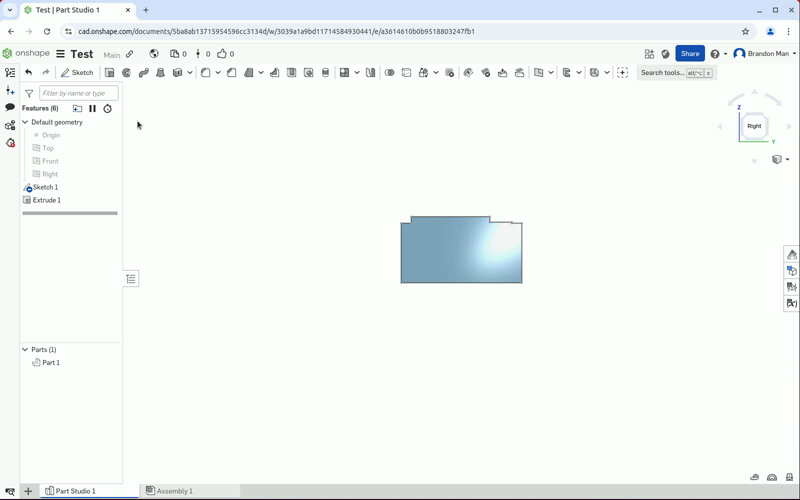
key(shift+h)
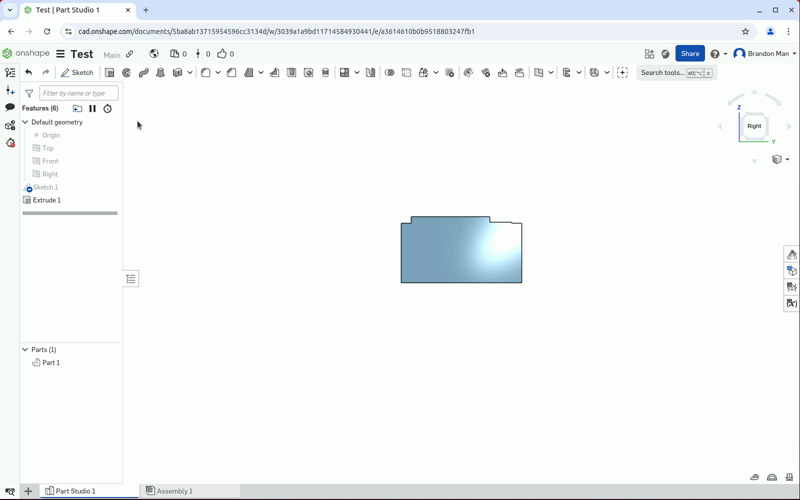
mouse_move(73, 189)
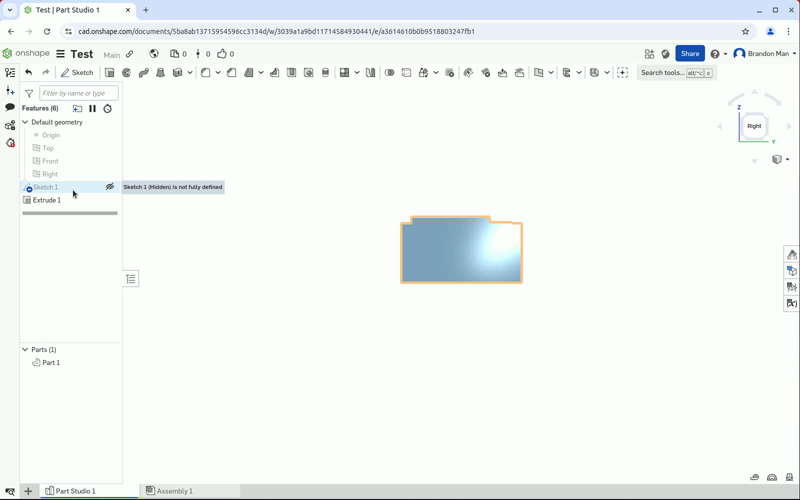
click(73, 189)
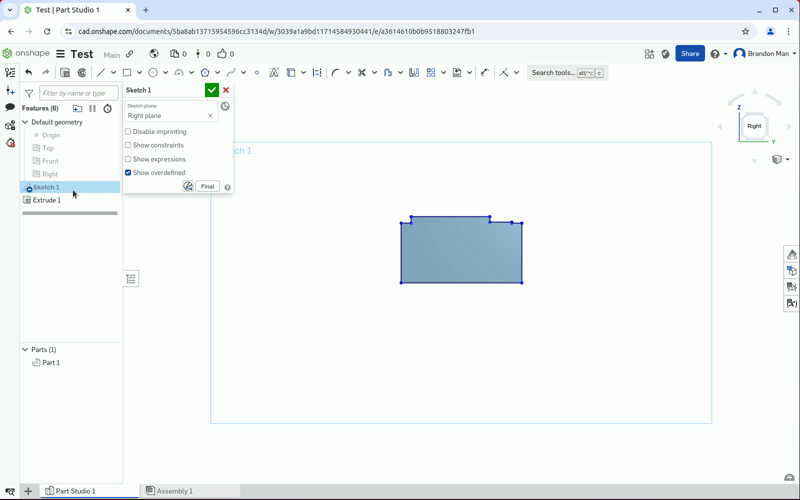
mouse_move(229, 92)
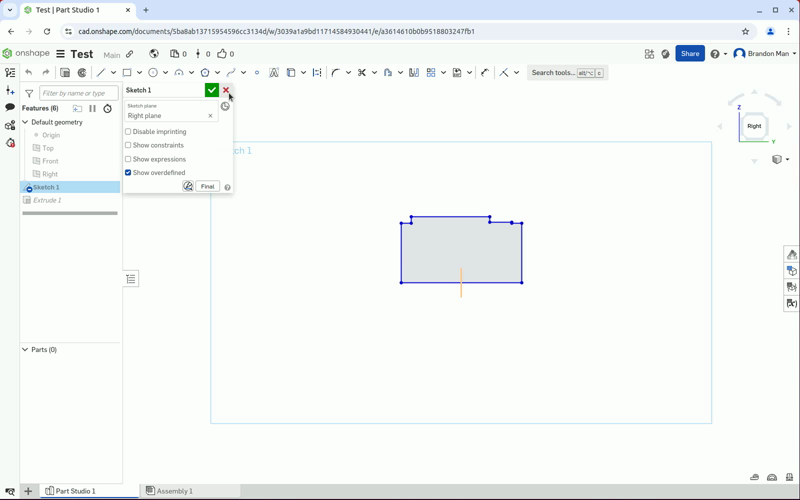
click(229, 92)
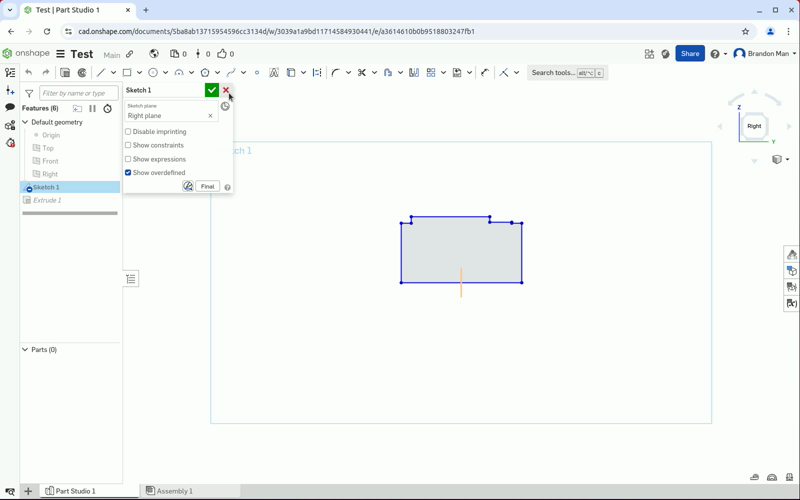
key(shift+s)
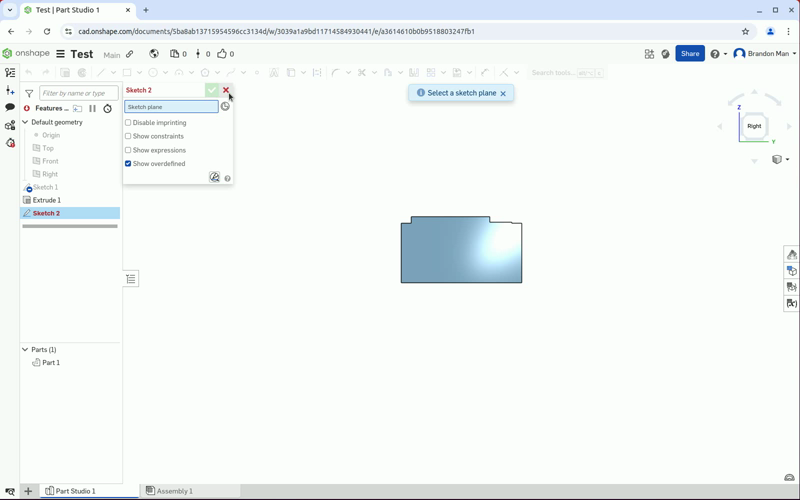
mouse_move(73, 176)
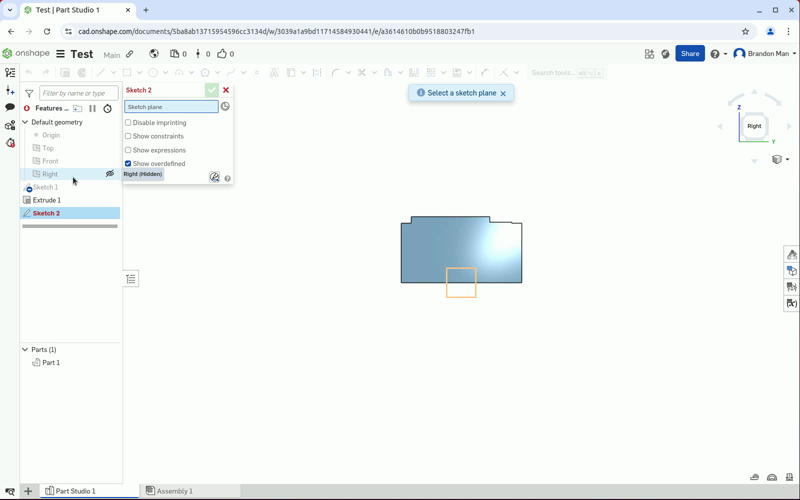
click(73, 176)
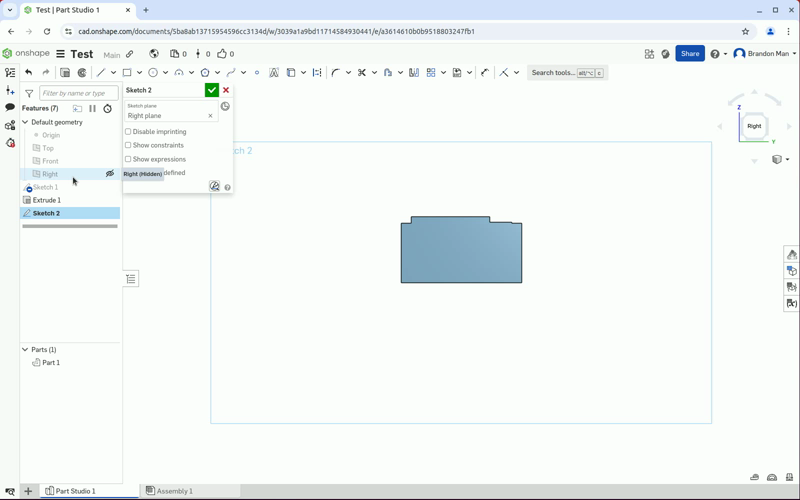
mouse_move(73, 352)
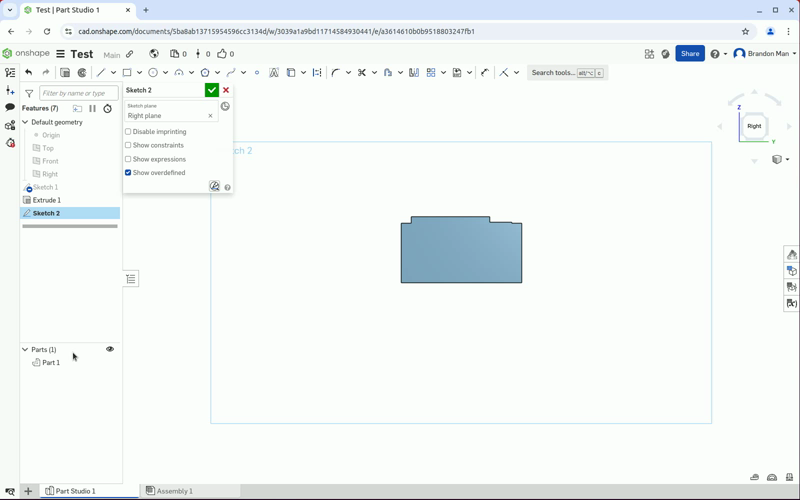
key(y)
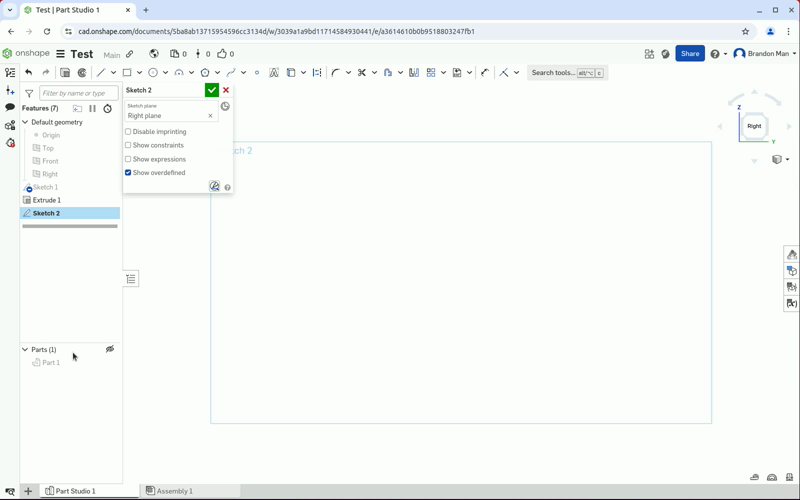
key(l)
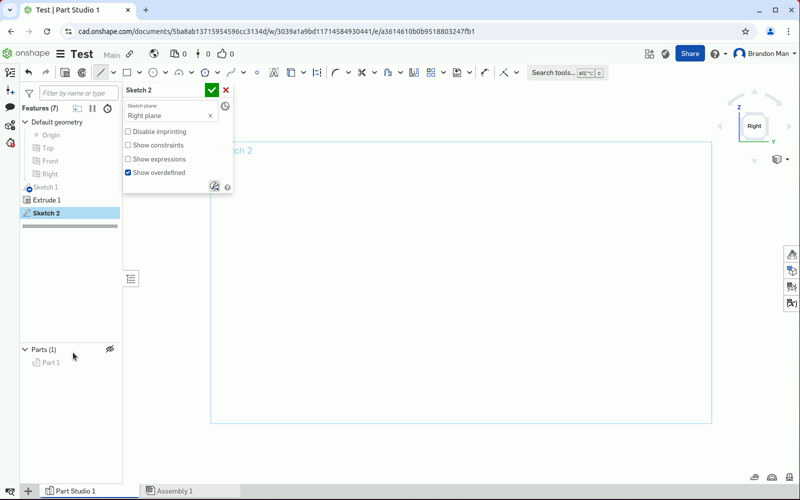
key_down(shift)
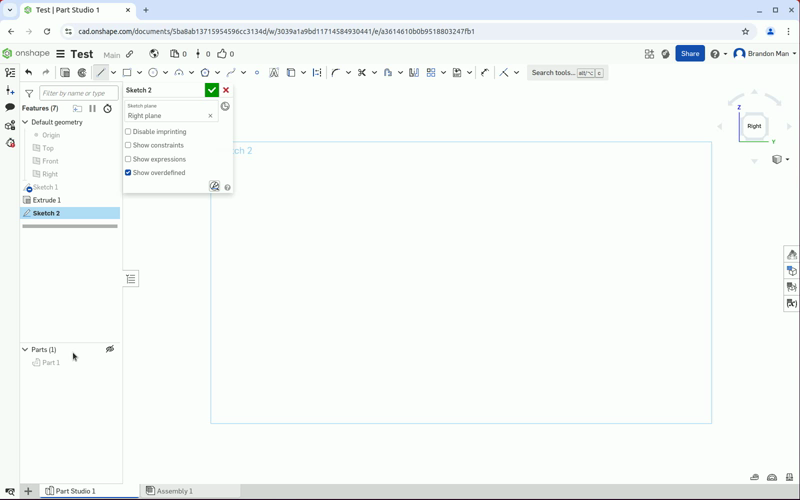
mouse_move(430, 217)
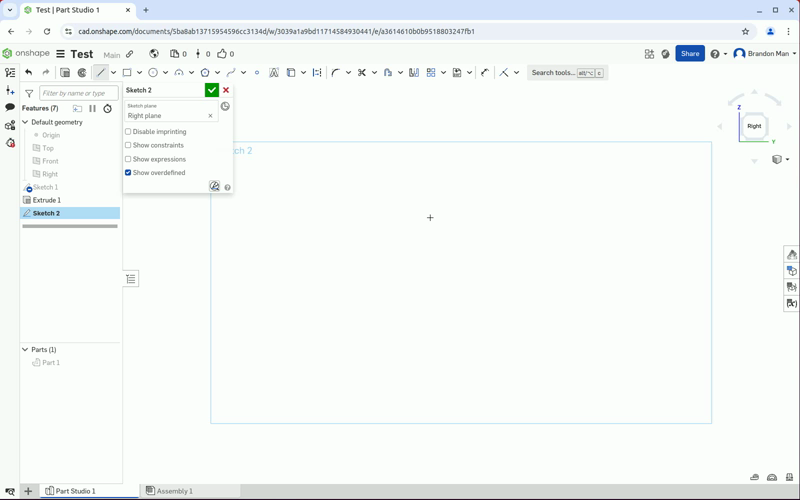
click(430, 217)
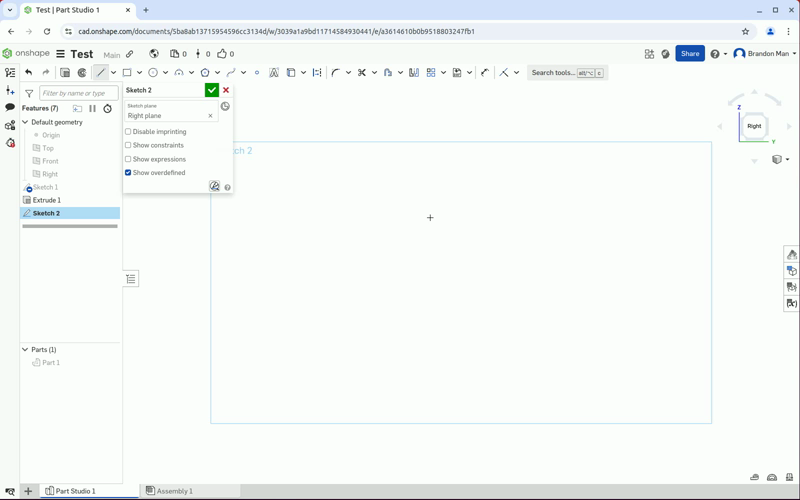
key_up(shift)
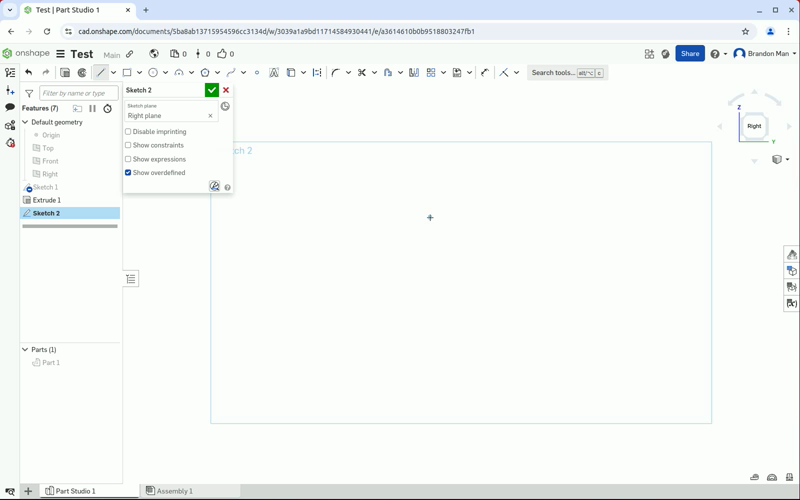
key_down(shift)
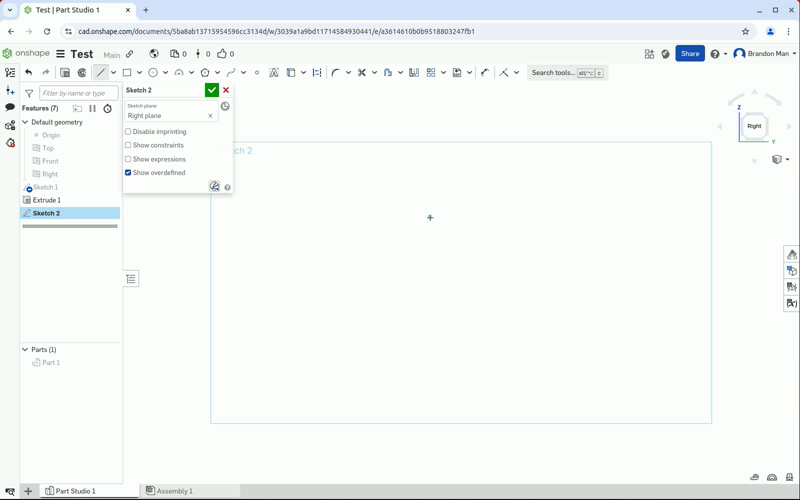
mouse_move(460, 217)
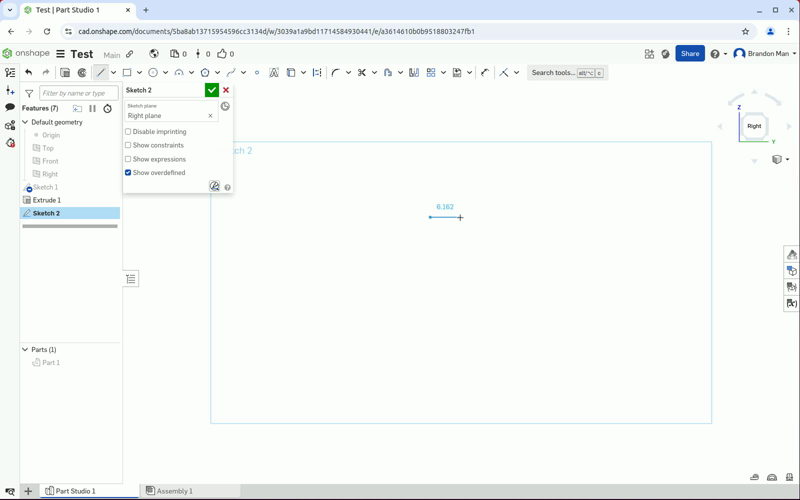
mouse_move(489, 217)
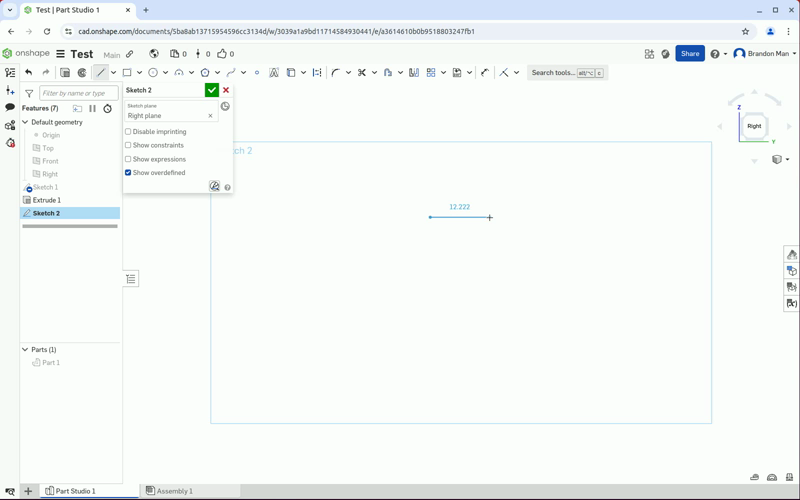
click(489, 217)
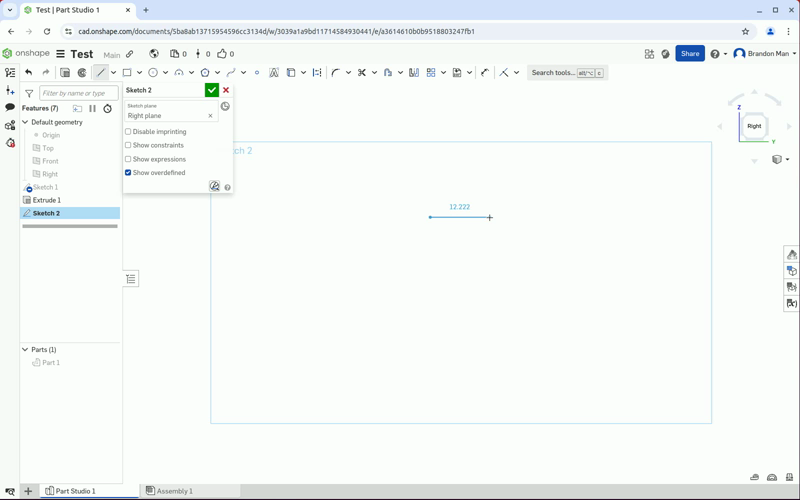
key_up(shift)
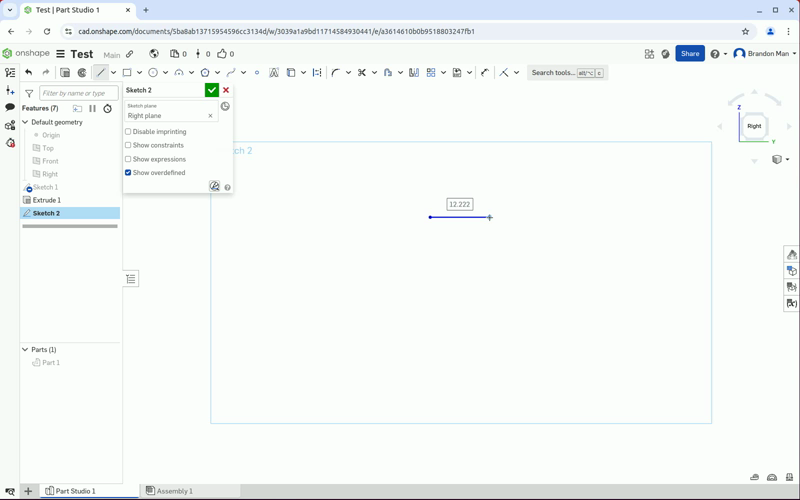
key_down(shift)
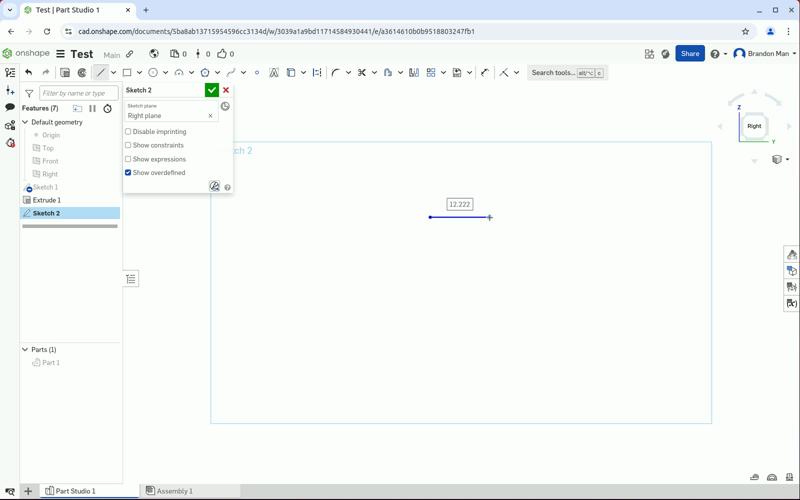
mouse_move(519, 217)
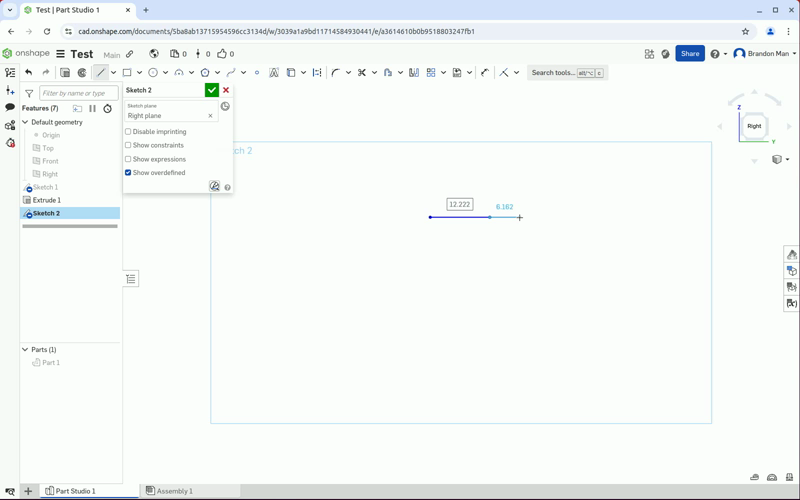
mouse_move(489, 222)
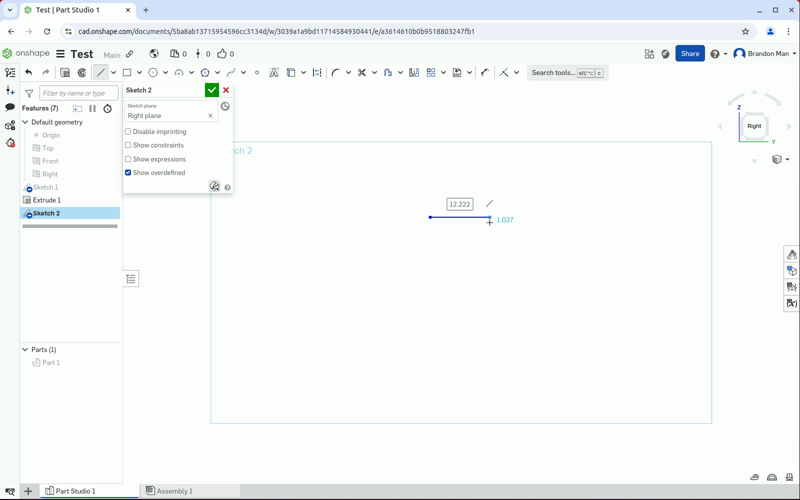
scroll(6)
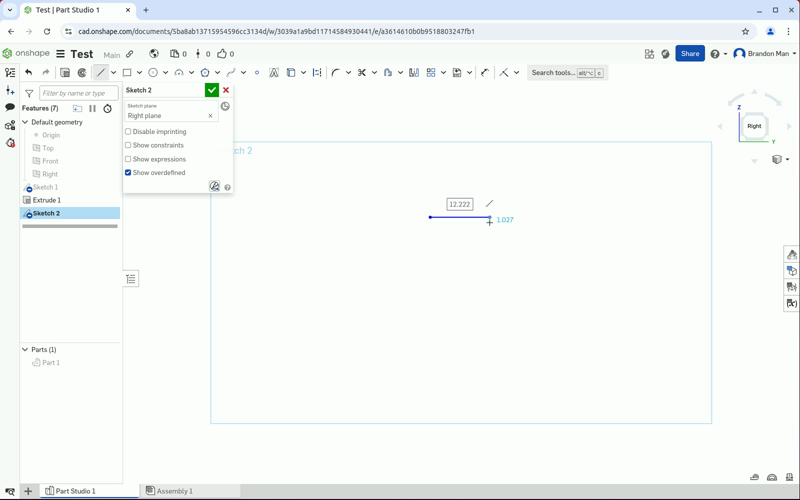
scroll(6)
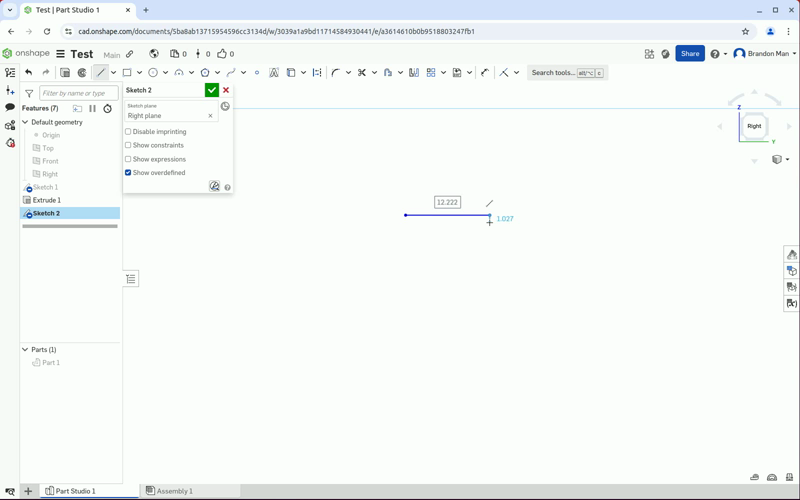
scroll(6)
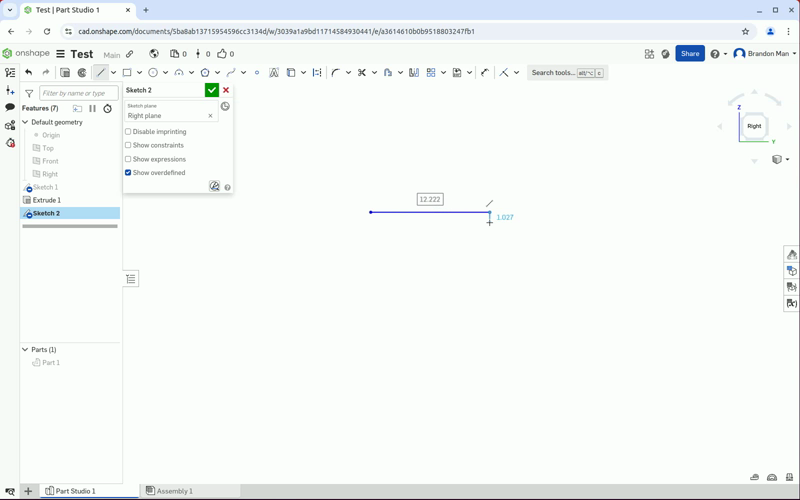
scroll(6)
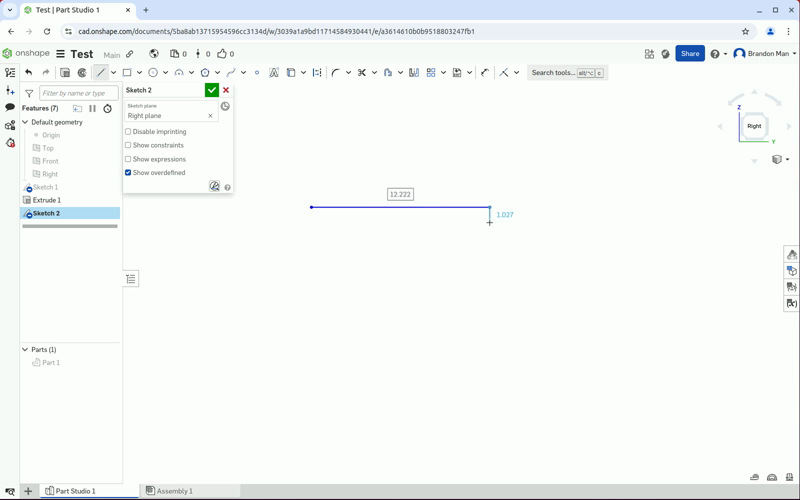
scroll(6)
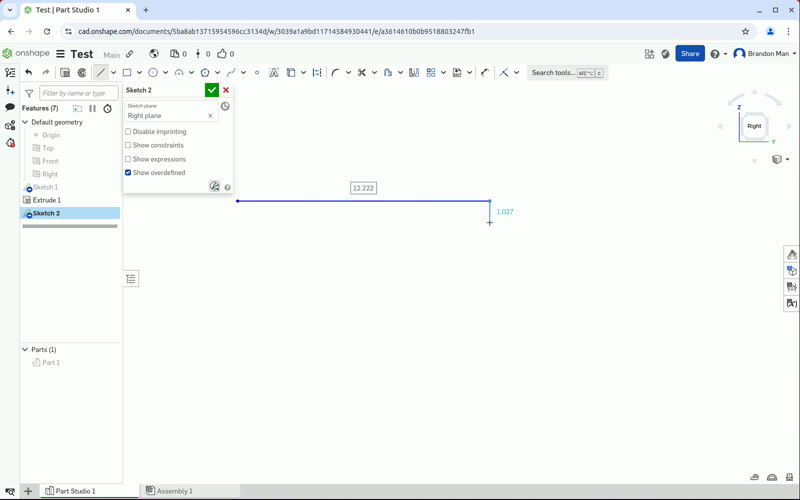
scroll(6)
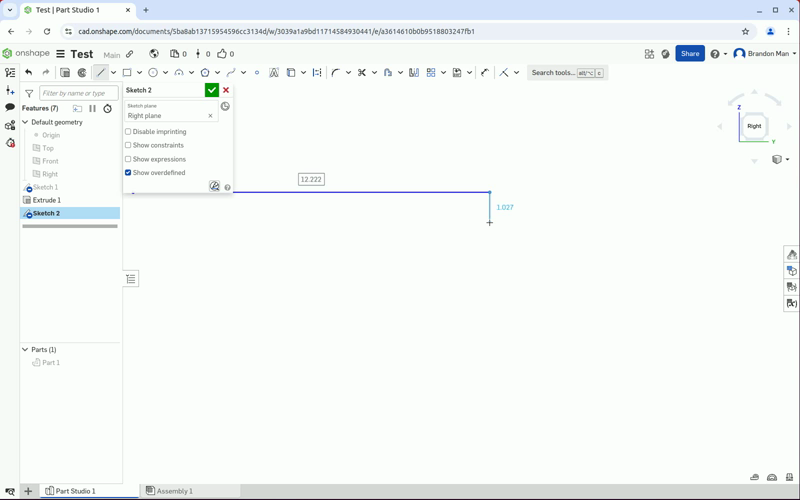
scroll(6)
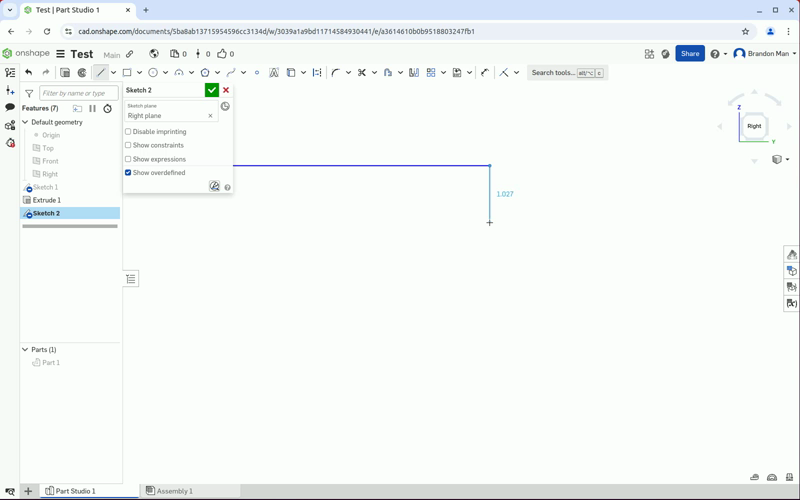
click(489, 222)
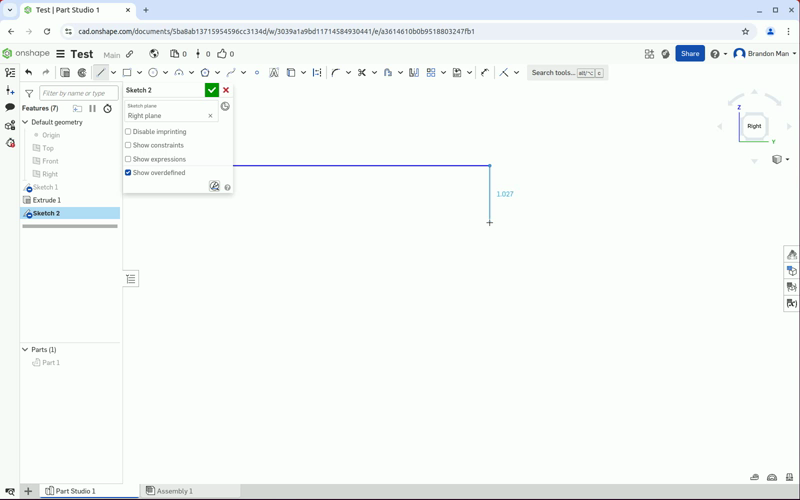
scroll(-6)
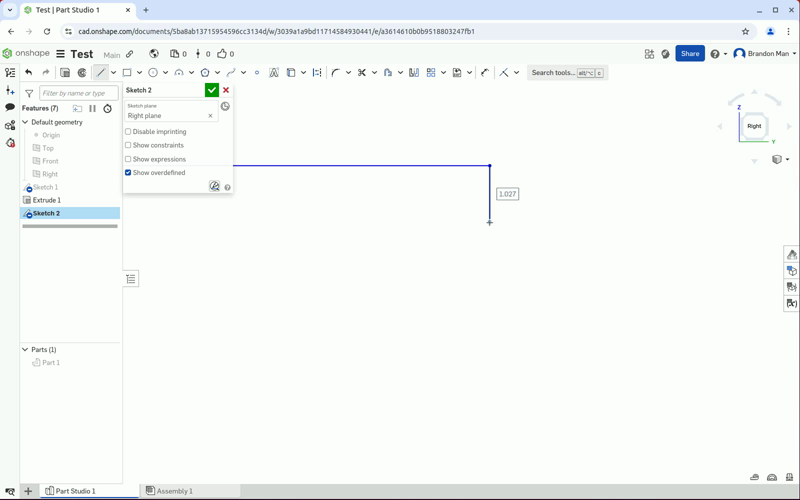
scroll(-6)
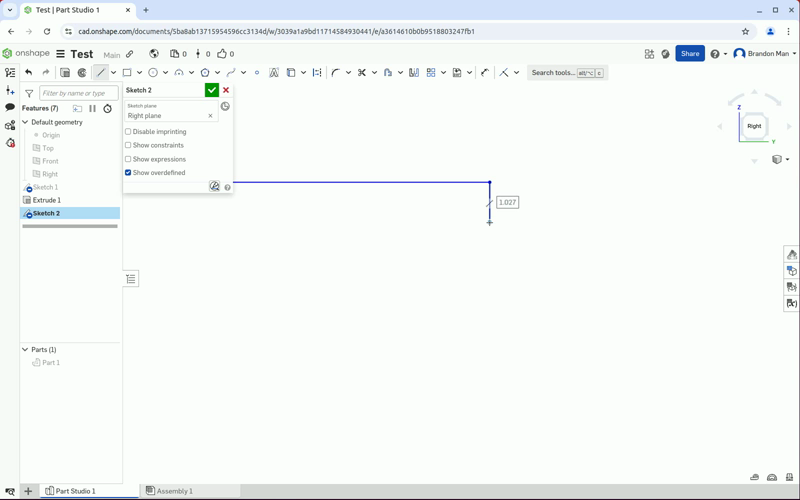
scroll(-6)
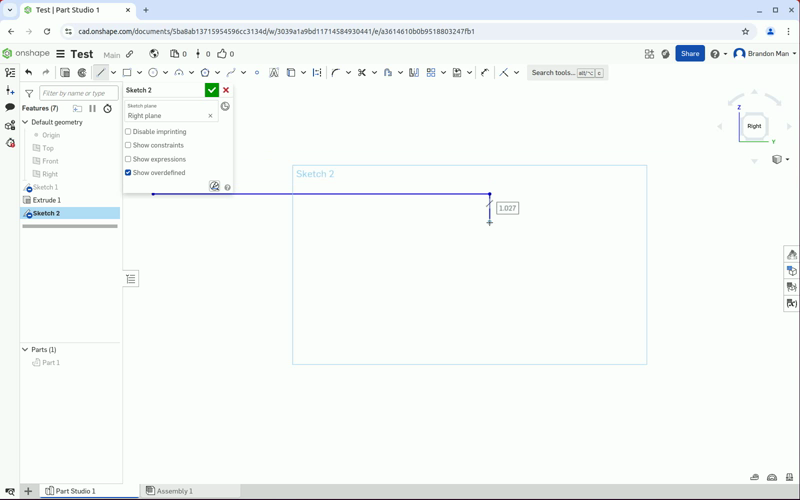
scroll(-6)
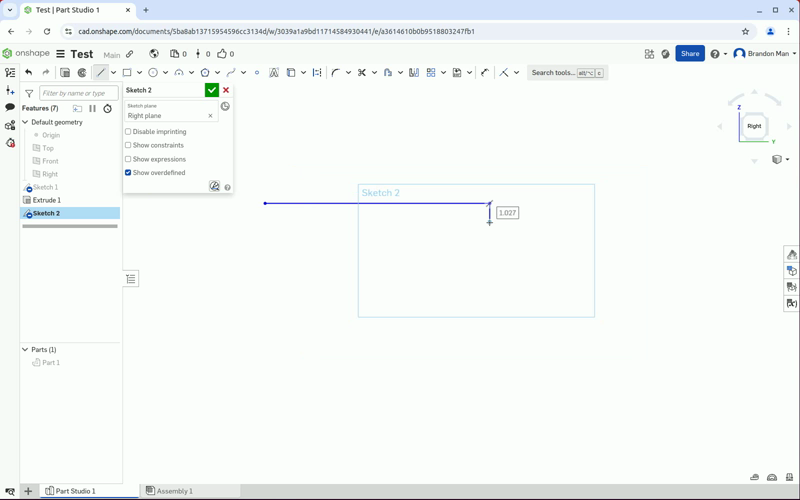
scroll(-6)
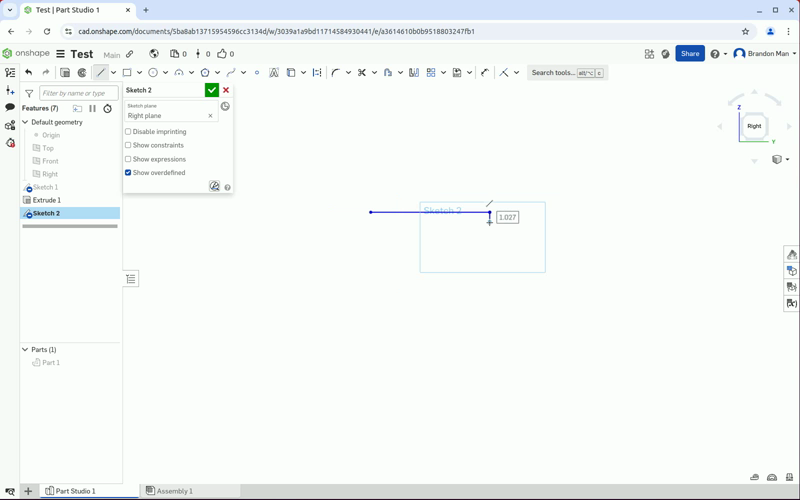
scroll(-6)
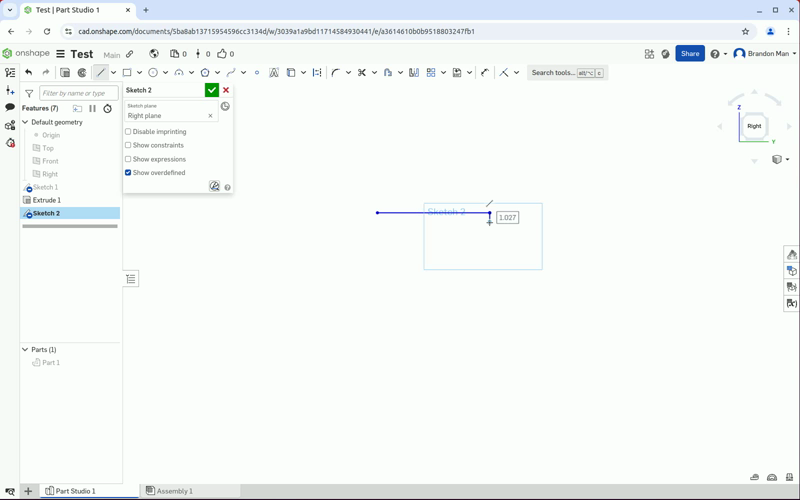
scroll(-6)
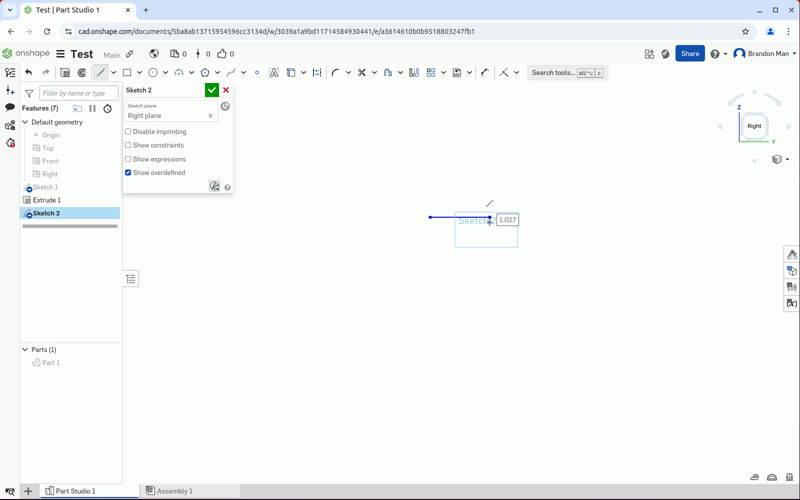
key_up(shift)
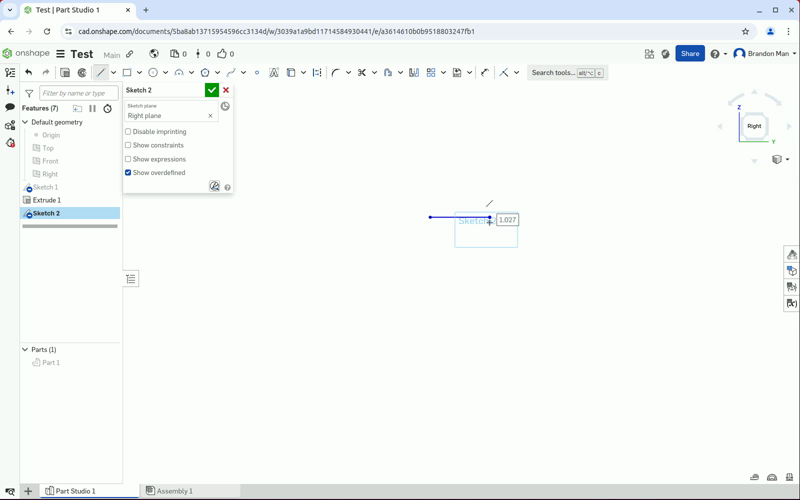
key_down(shift)
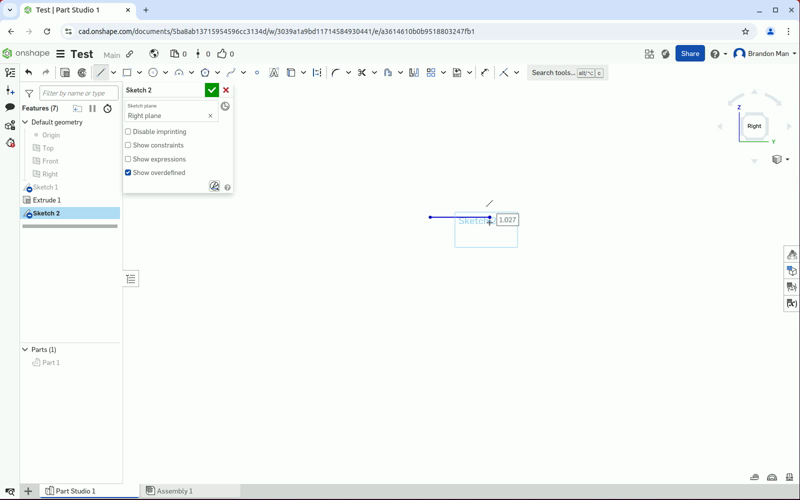
mouse_move(519, 222)
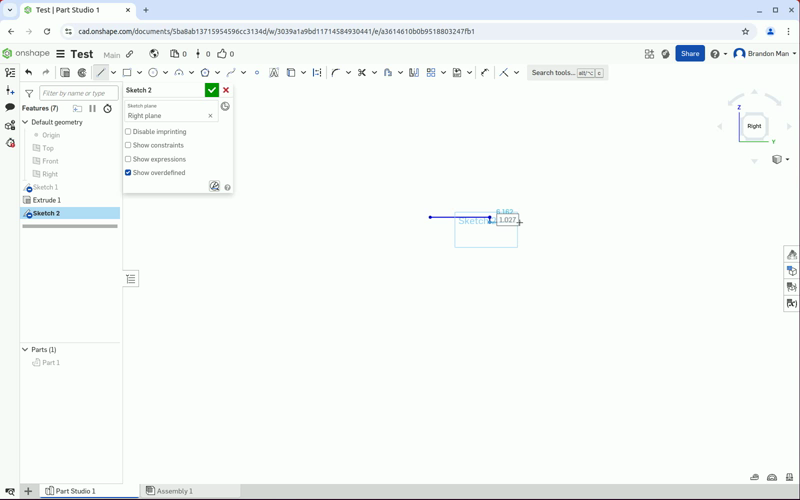
mouse_move(504, 222)
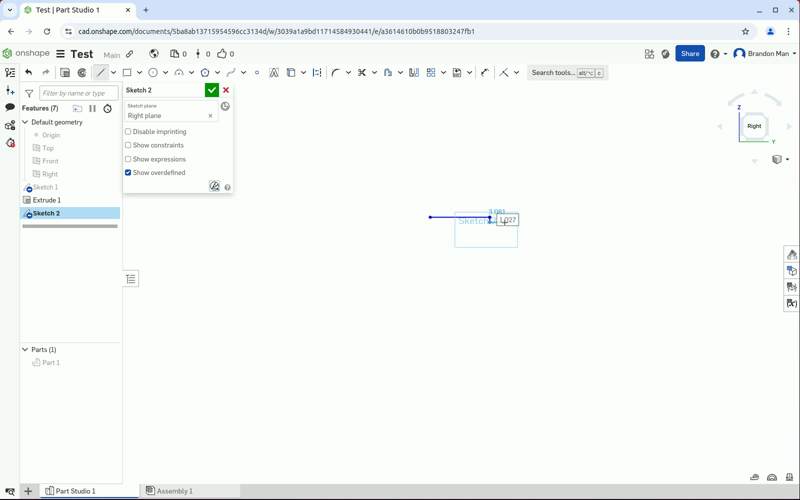
click(504, 222)
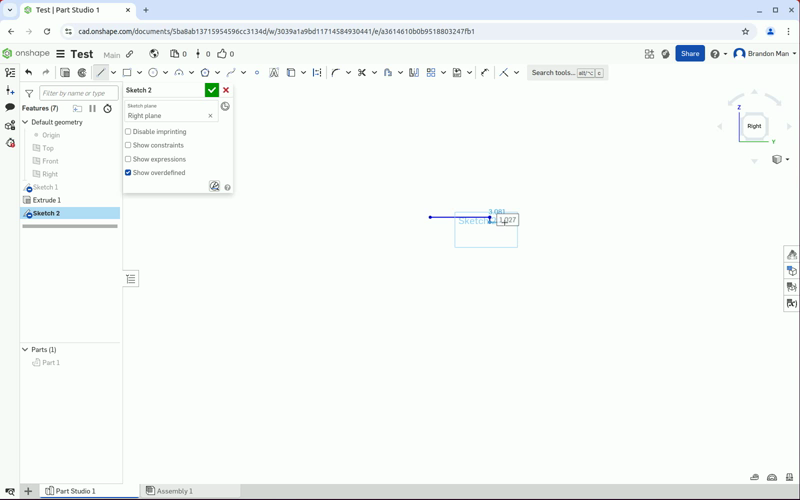
key_up(shift)
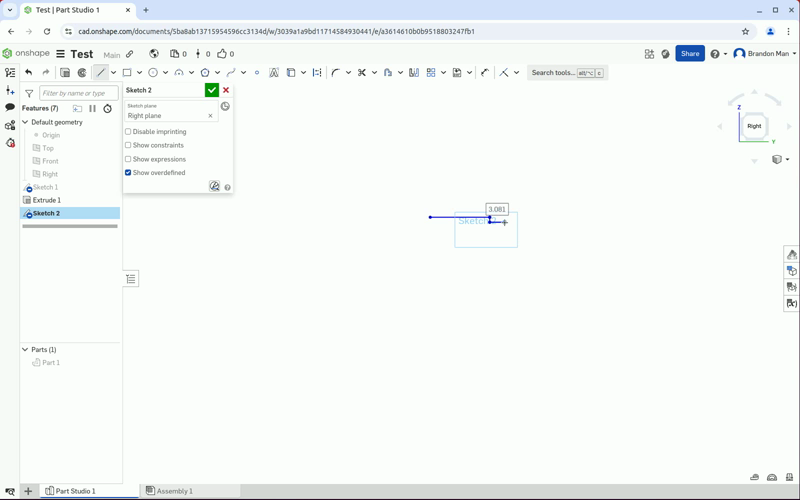
key_down(shift)
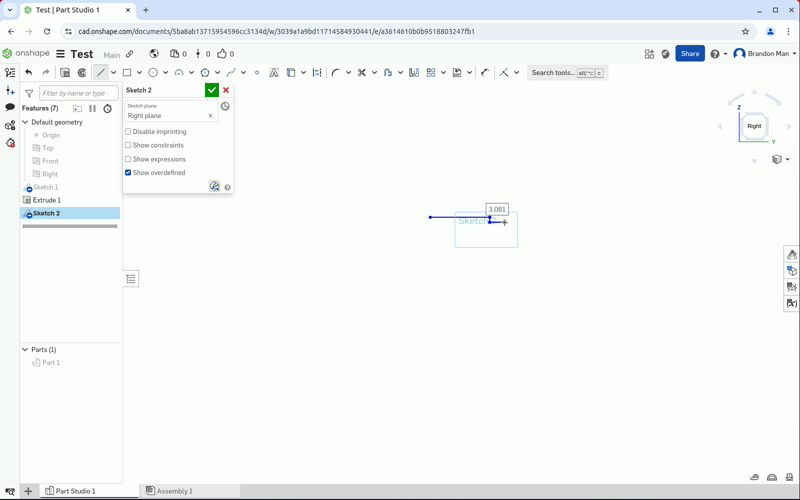
mouse_move(534, 222)
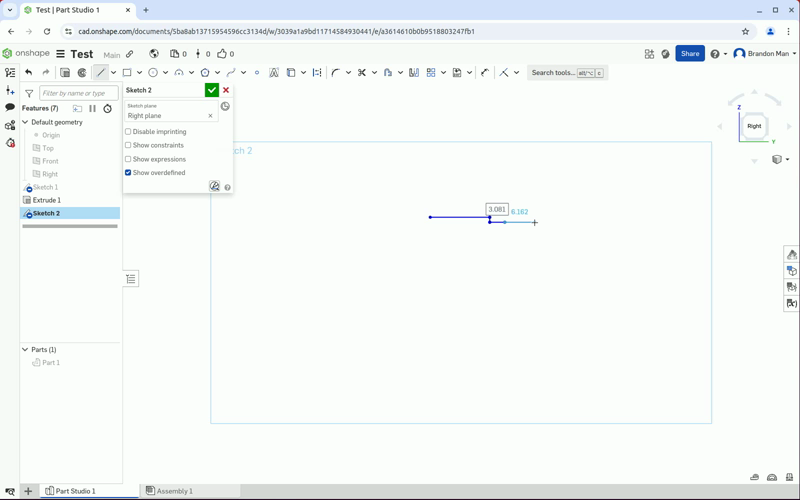
mouse_move(504, 196)
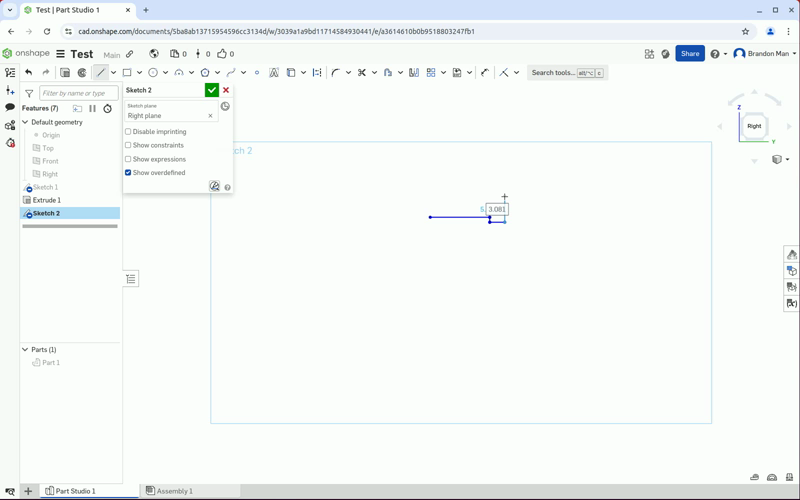
click(504, 196)
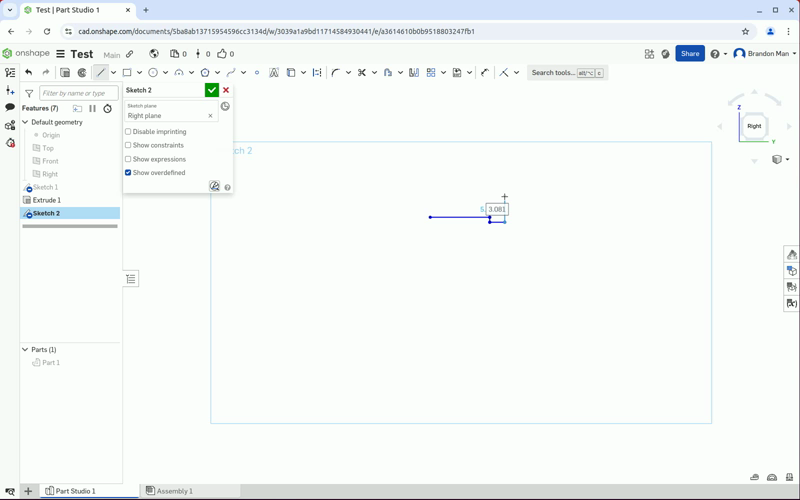
key_up(shift)
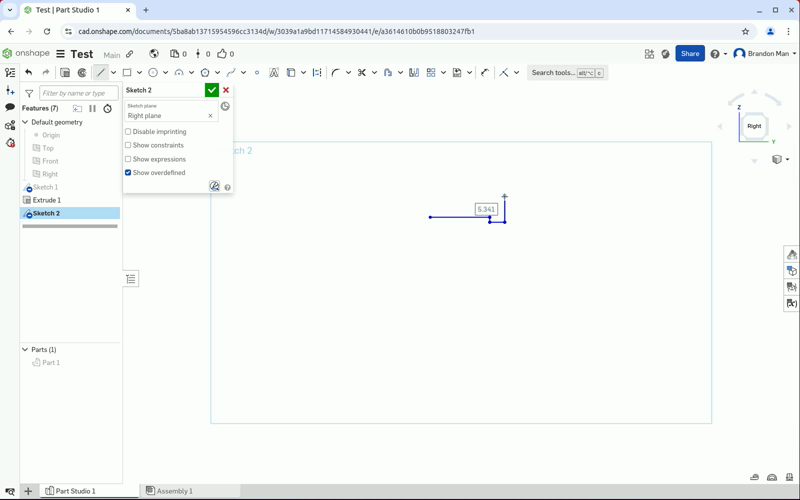
key_down(shift)
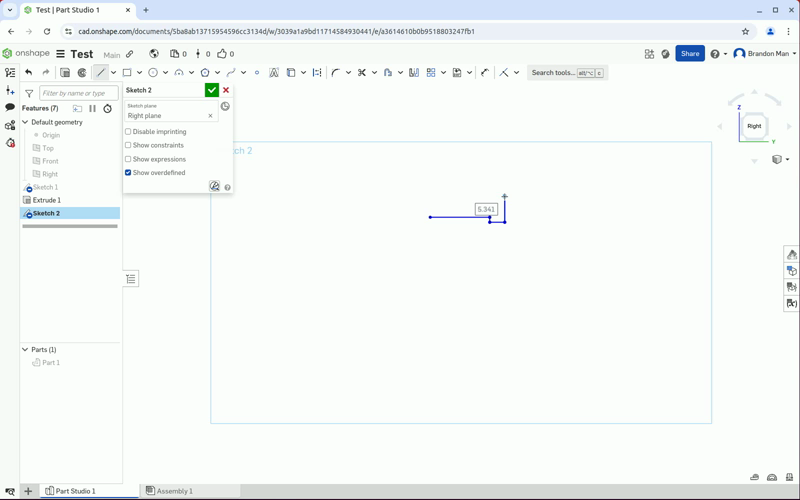
mouse_move(430, 196)
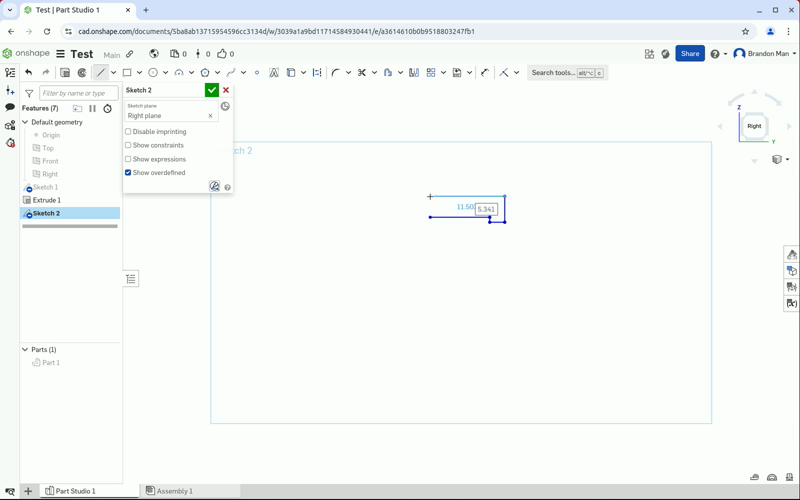
click(430, 196)
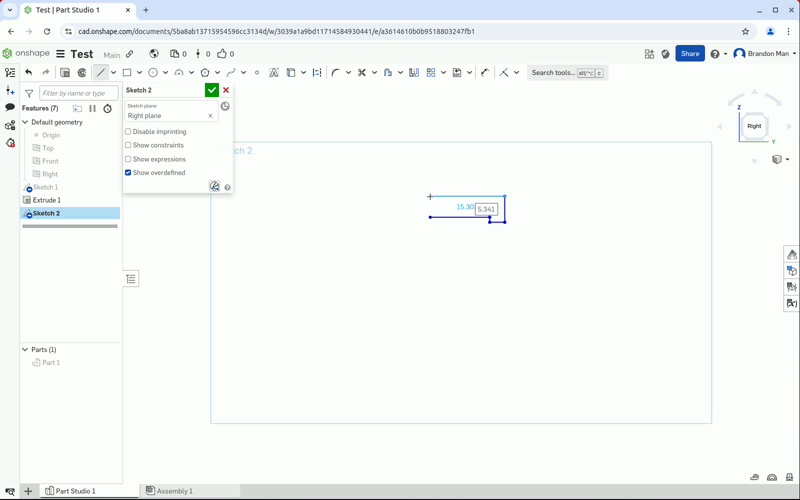
key_up(shift)
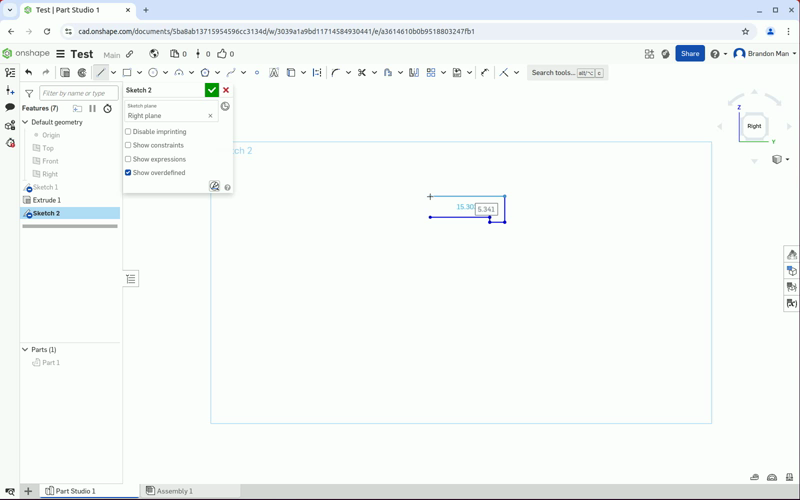
mouse_move(460, 196)
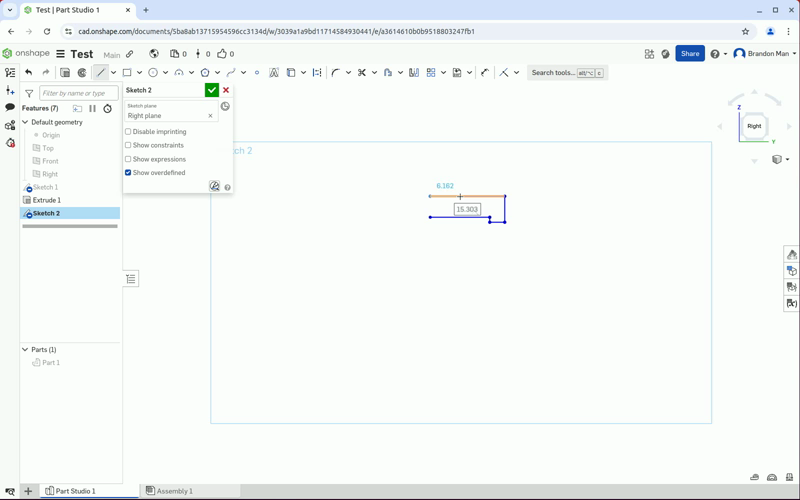
key_down(shift)
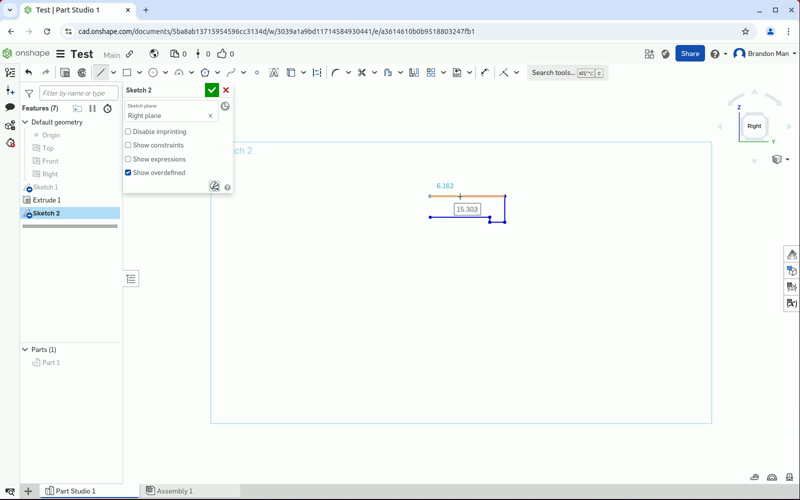
mouse_move(430, 217)
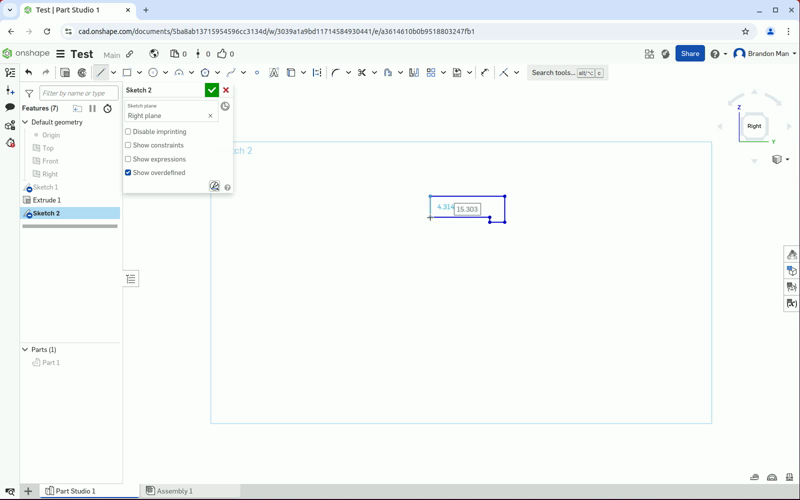
key_up(shift)
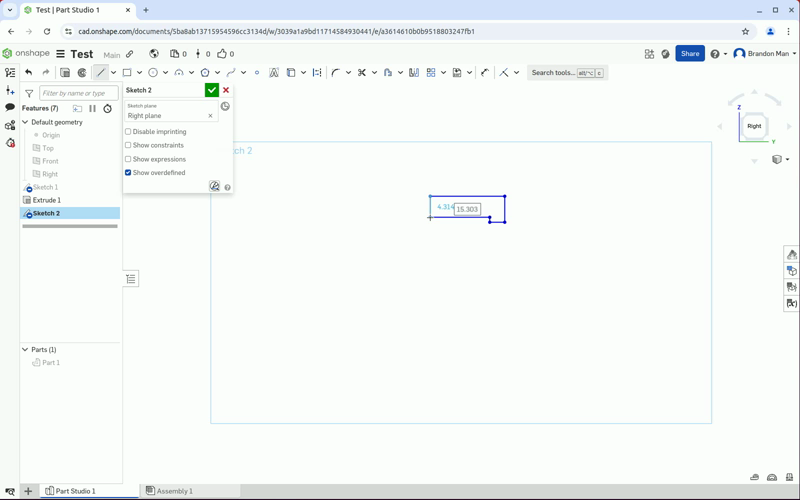
click(430, 217)
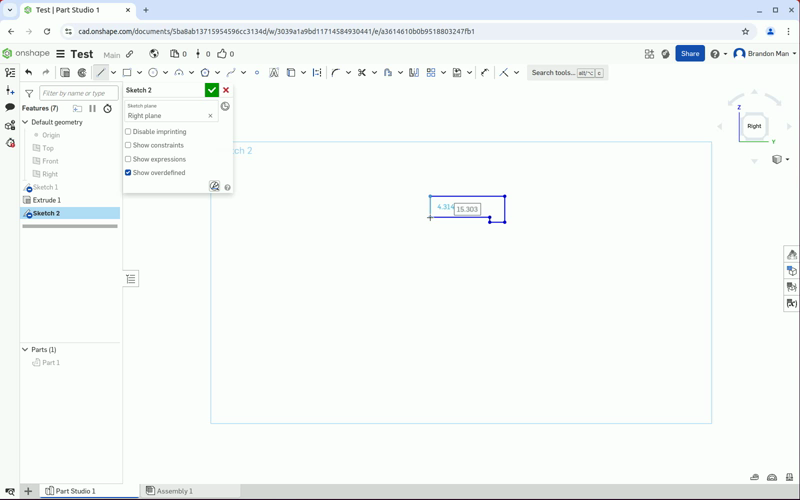
key(esc)
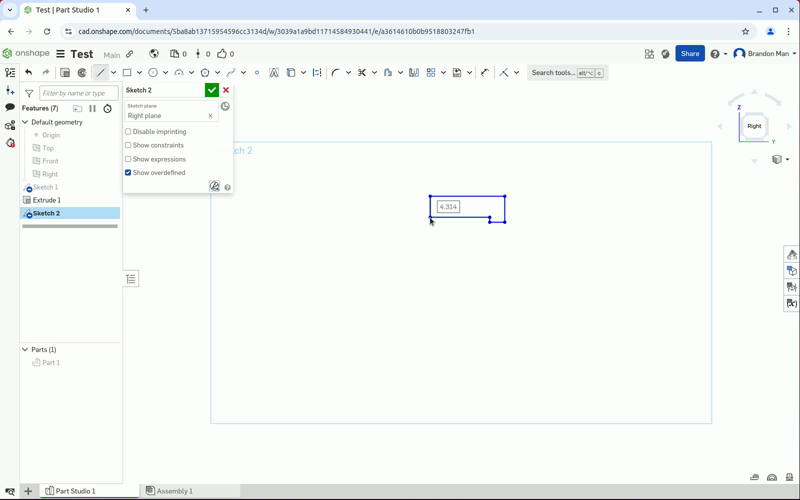
mouse_move(489, 215)
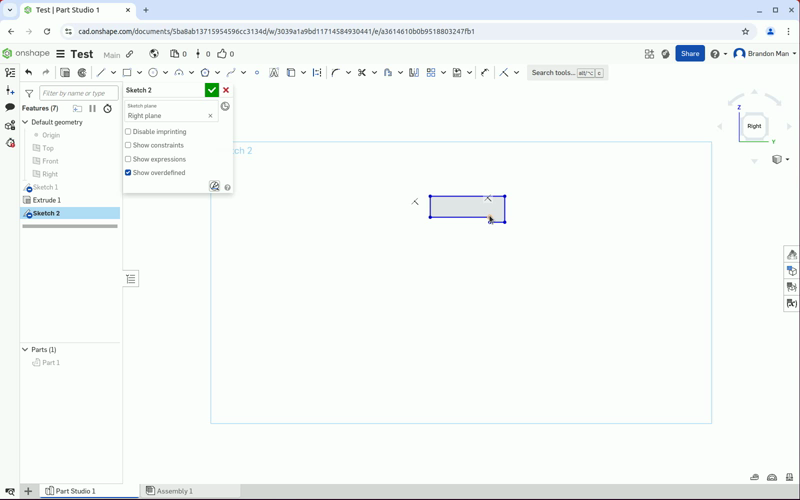
scroll(6)
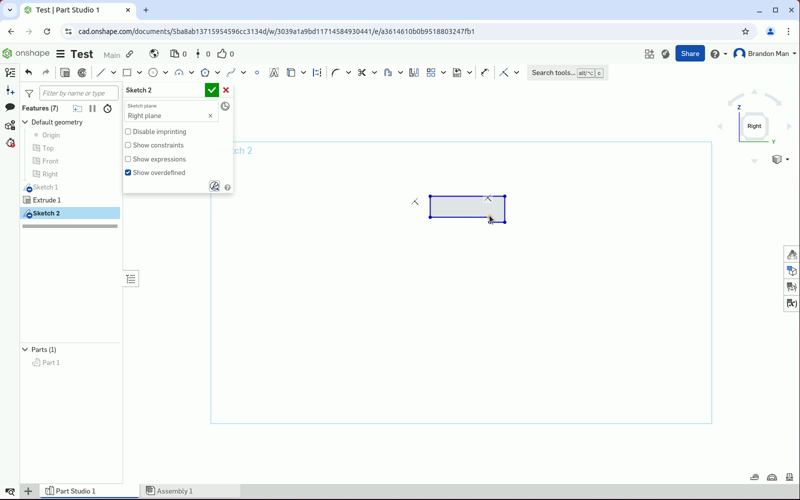
scroll(6)
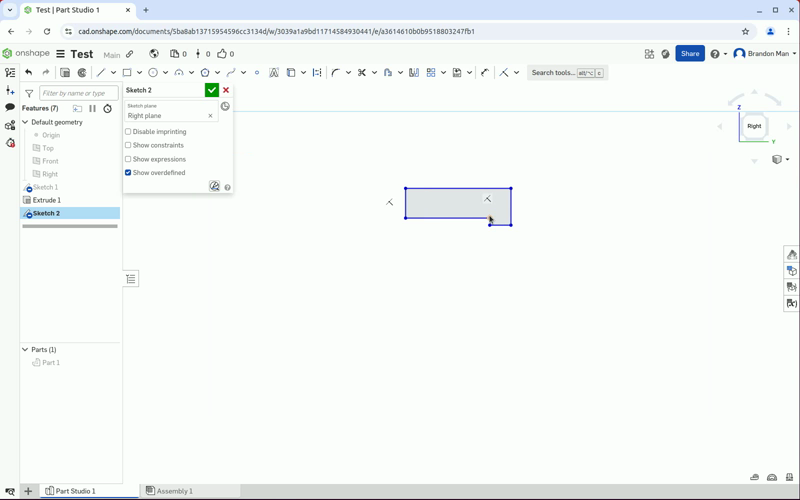
scroll(6)
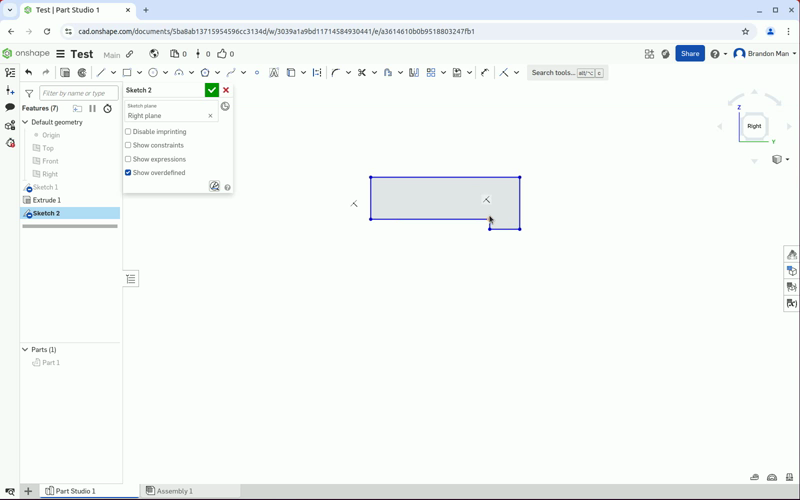
scroll(6)
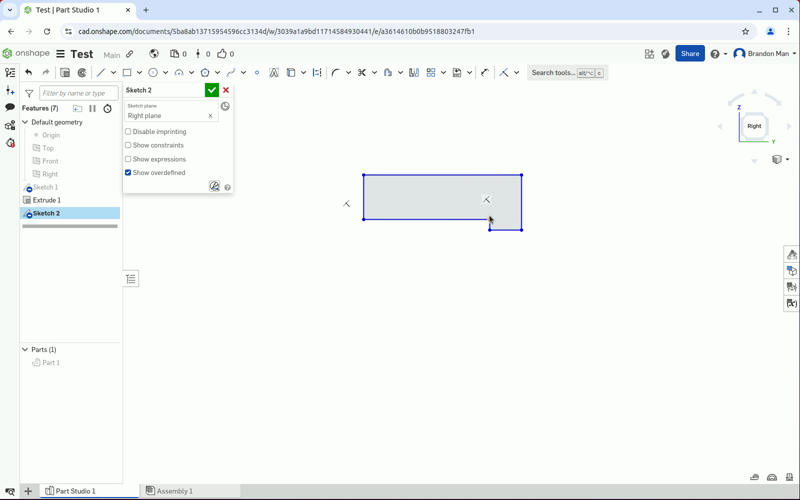
scroll(6)
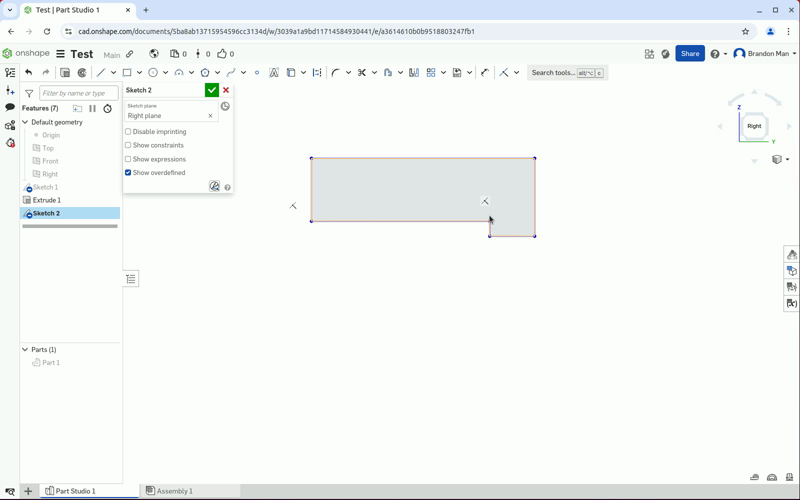
scroll(6)
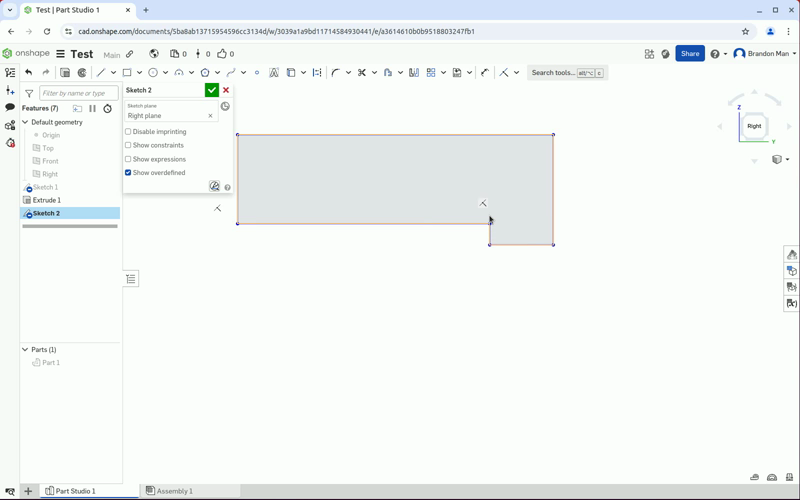
scroll(6)
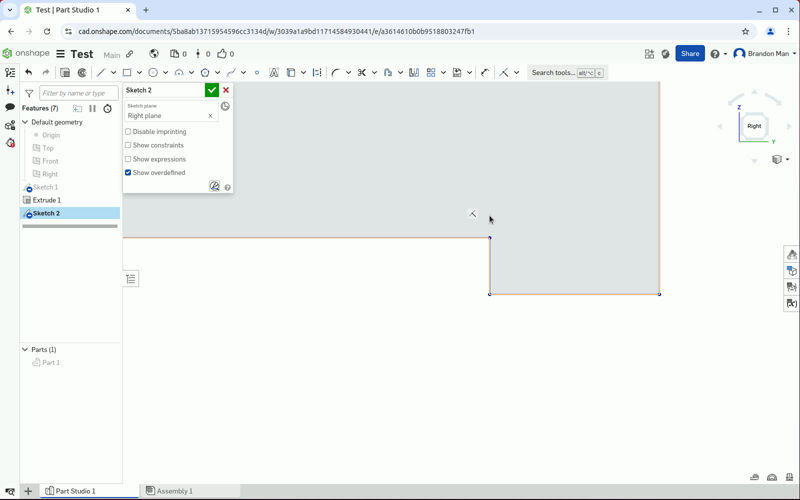
click(489, 215)
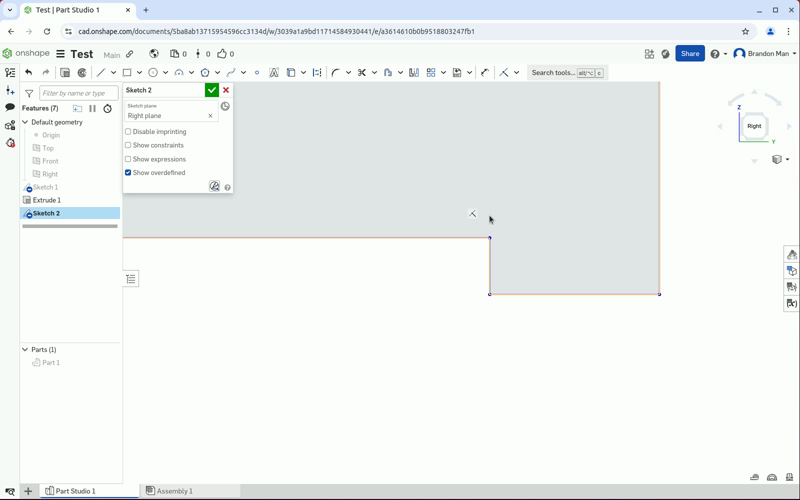
scroll(-6)
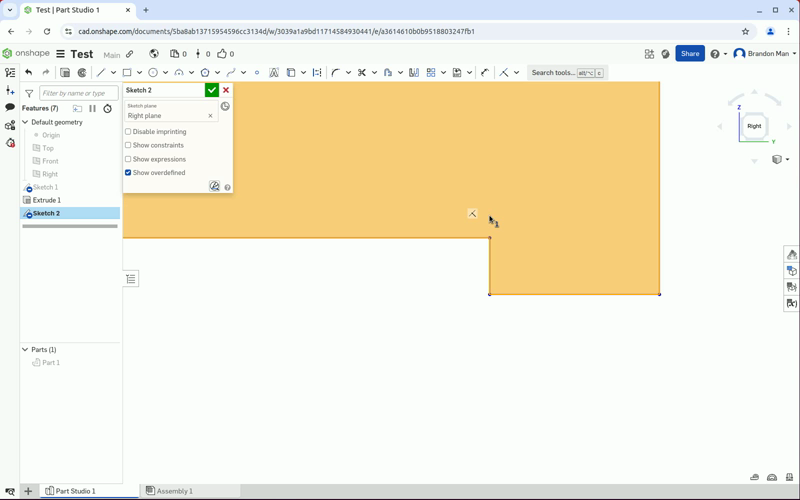
scroll(-6)
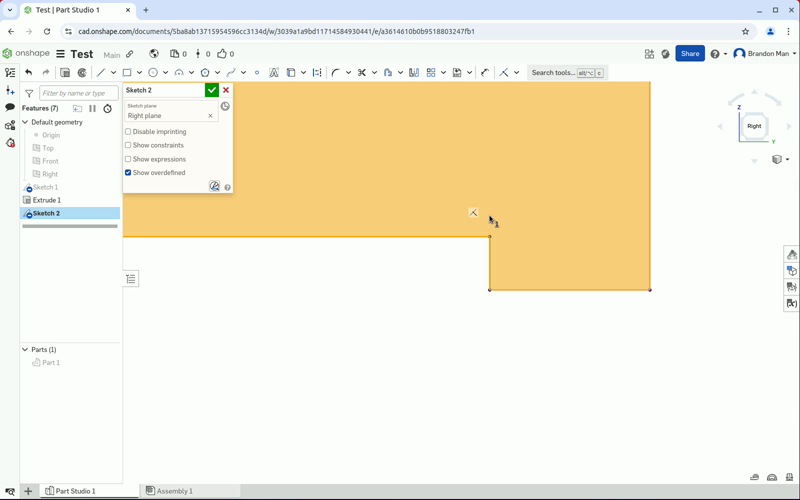
scroll(-6)
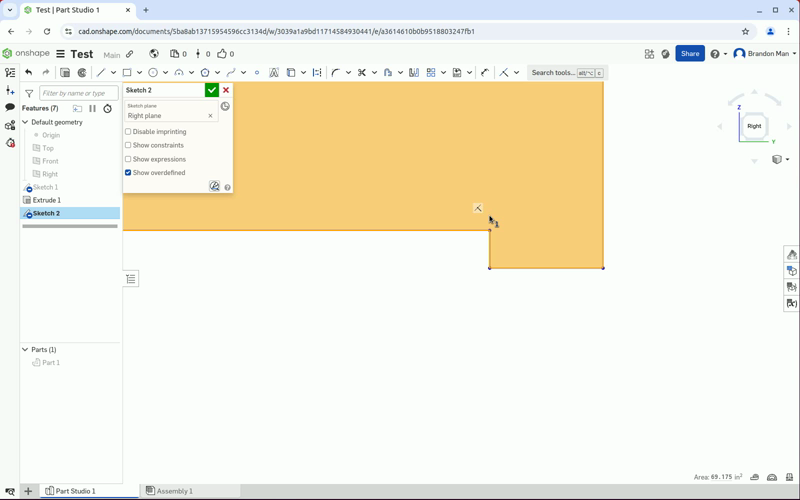
scroll(-6)
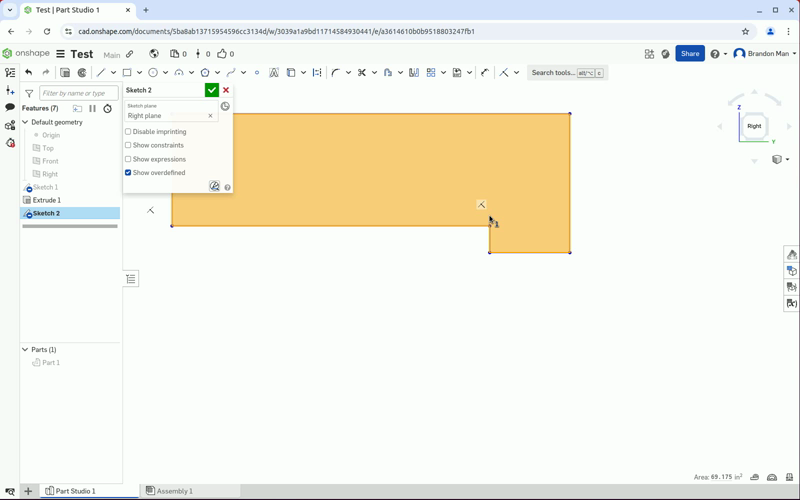
scroll(-6)
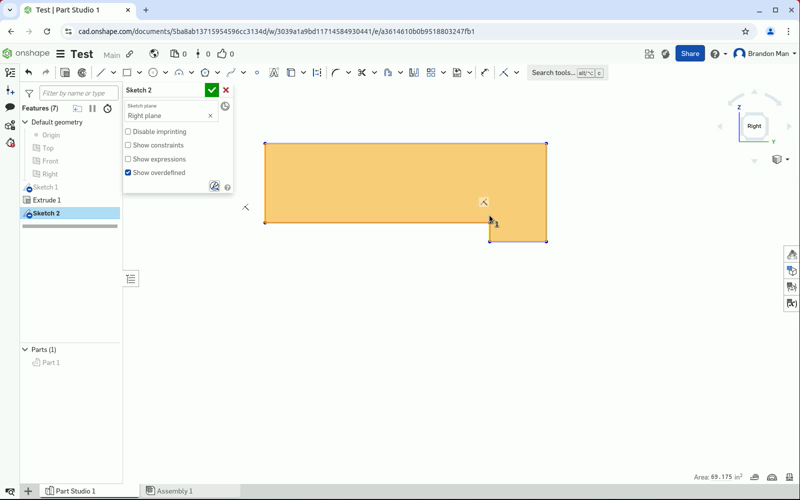
scroll(-6)
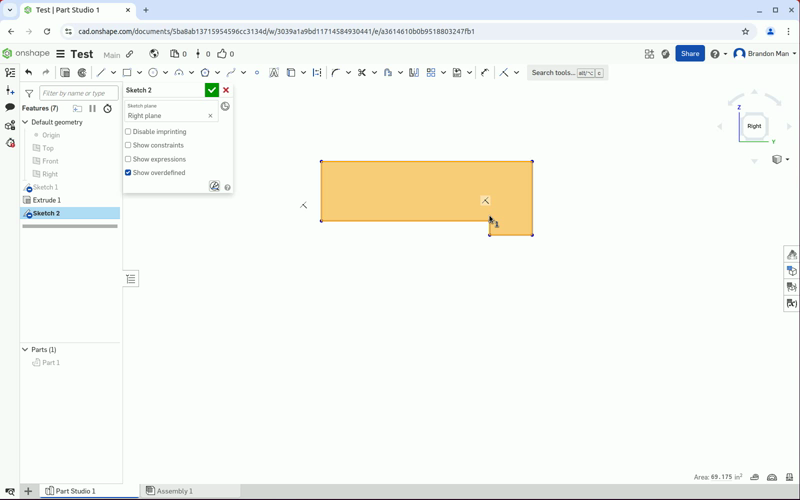
scroll(-6)
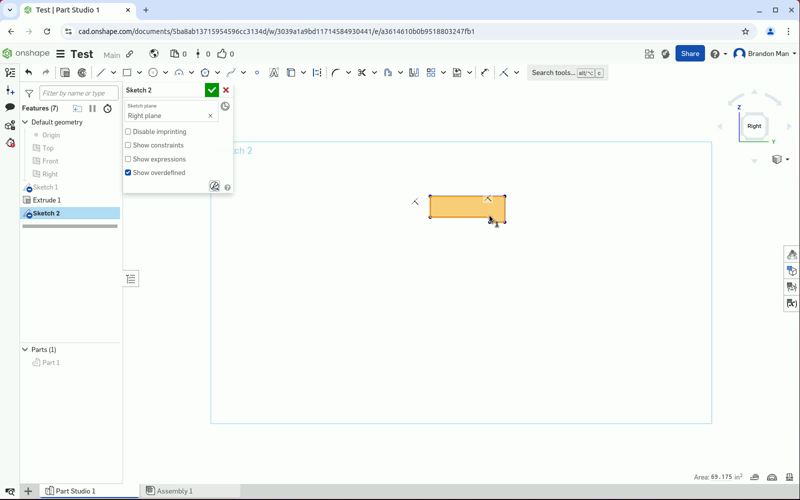
mouse_move(73, 352)
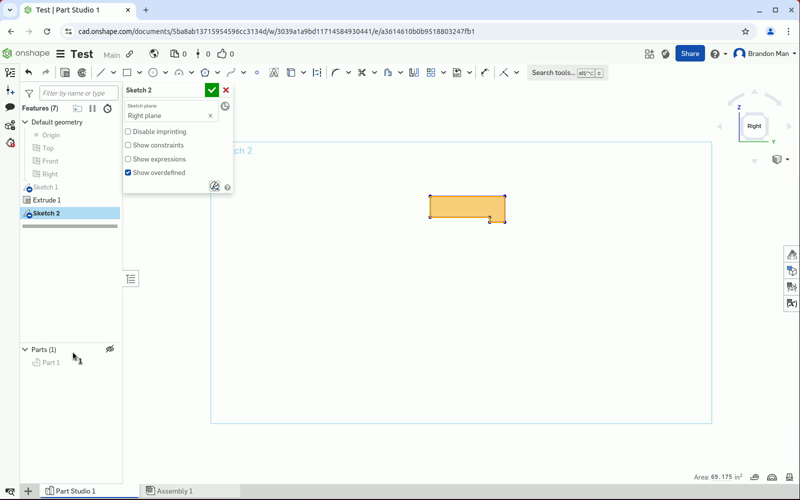
key(shift+y)
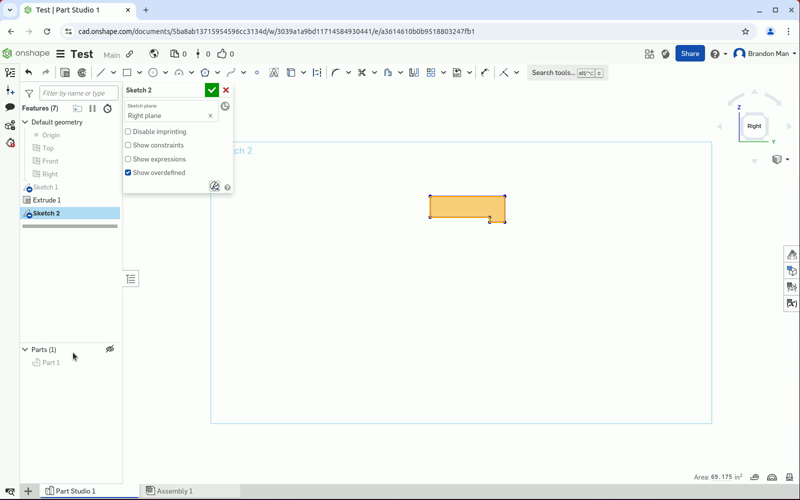
key(shift+e)
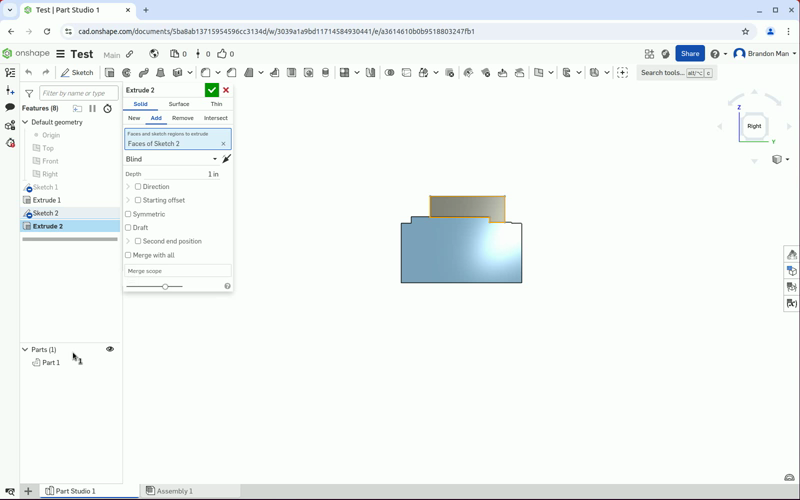
mouse_move(143, 106)
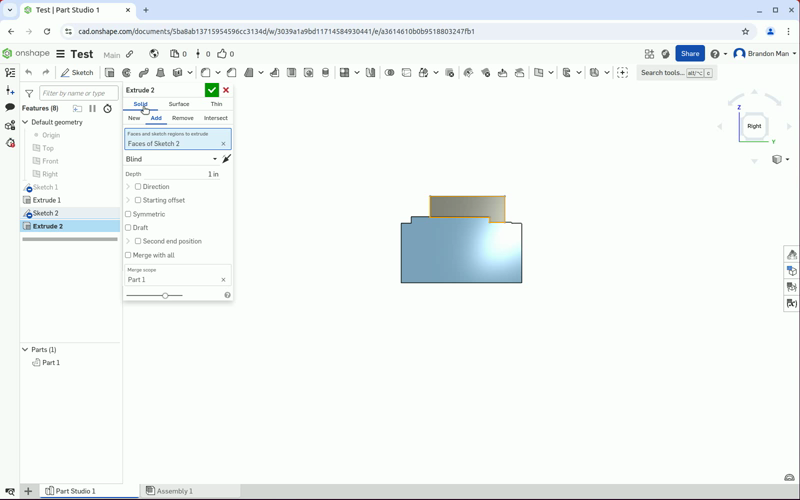
click(143, 106)
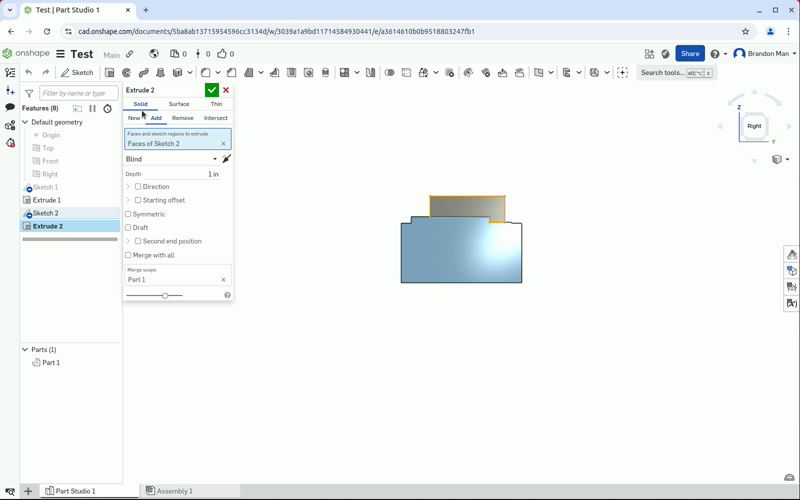
mouse_move(137, 120)
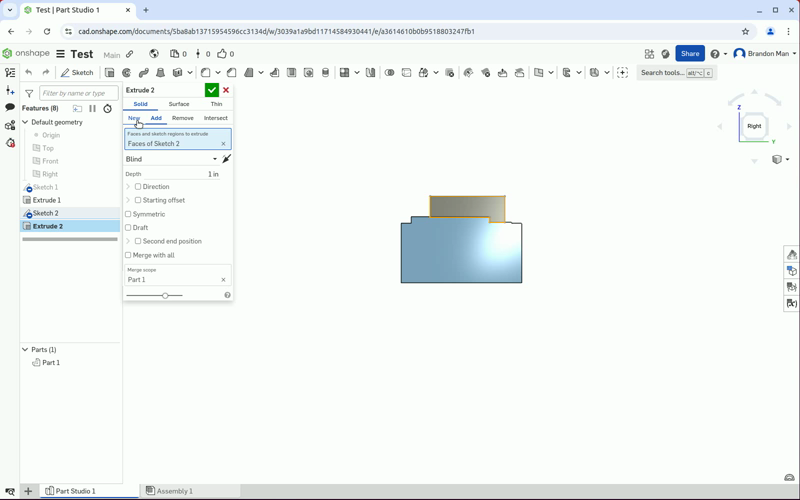
click(137, 120)
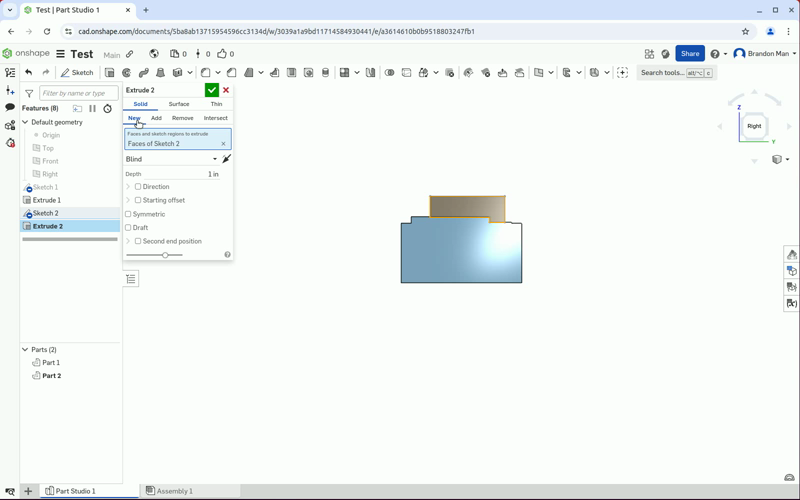
key(tab, 4)
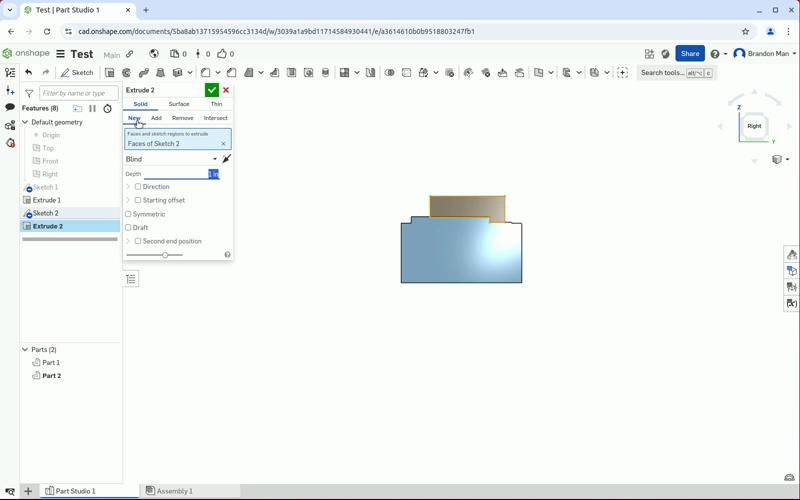
text(14.442)
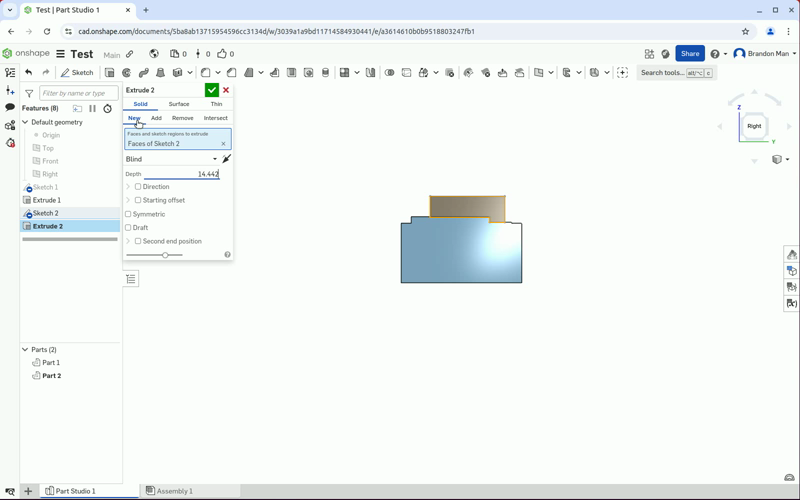
key(tab, 3)
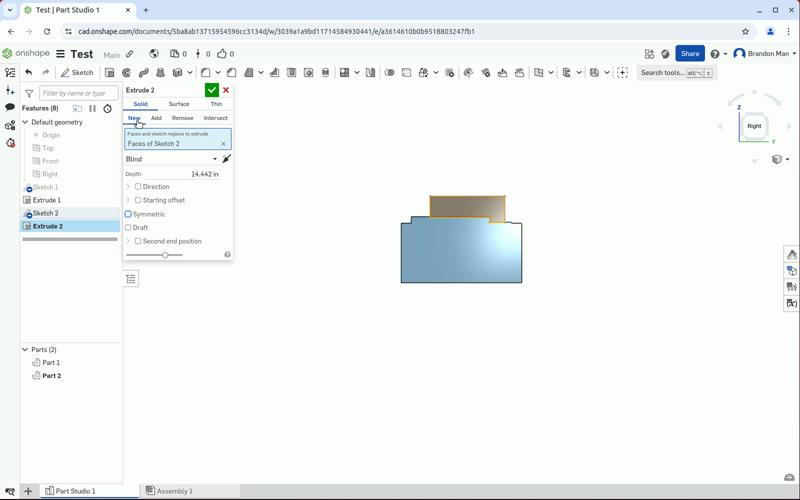
key(space)
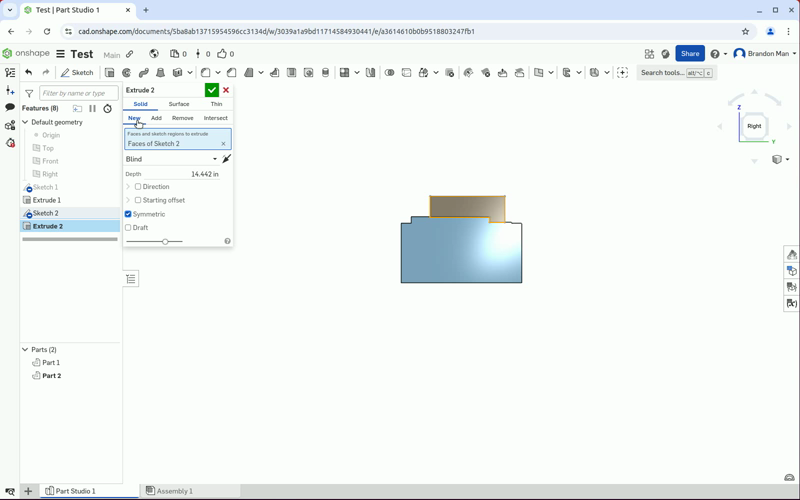
key(enter)
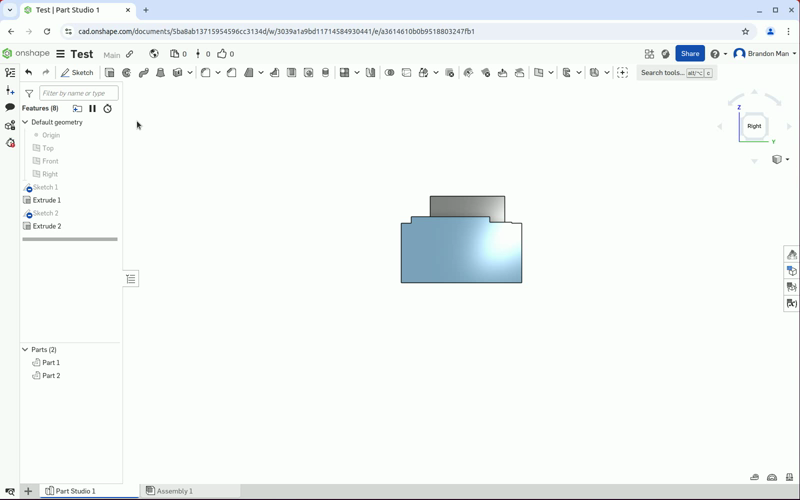
key(shift+h)
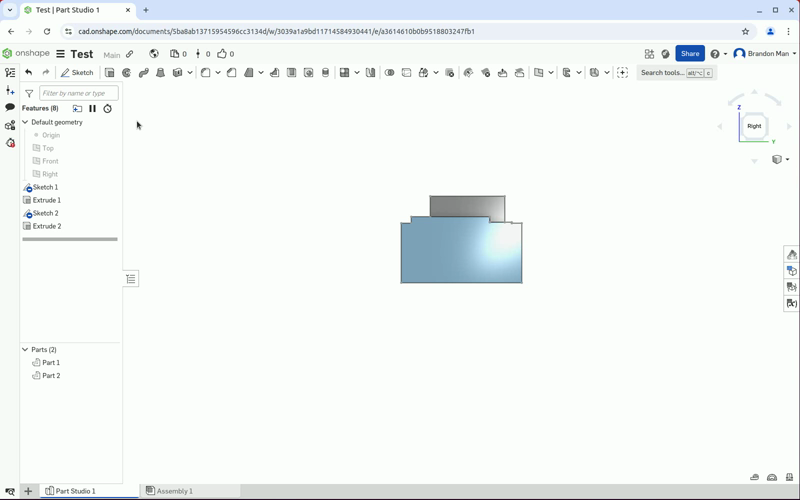
key(shift+h)
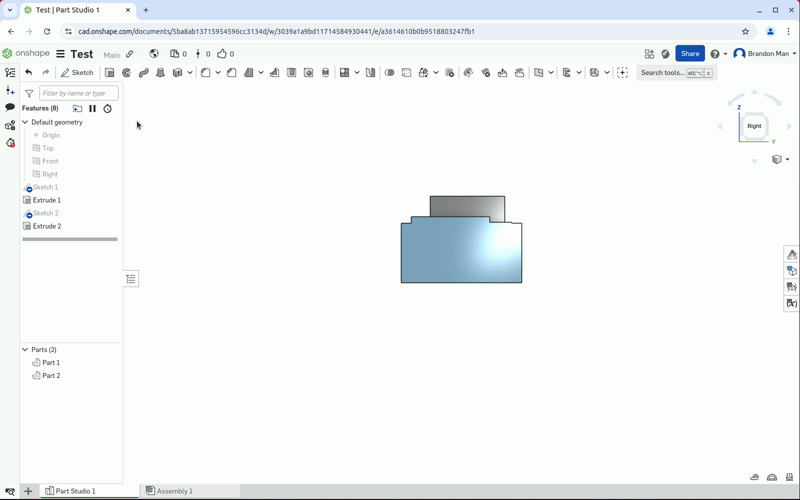
mouse_move(73, 189)
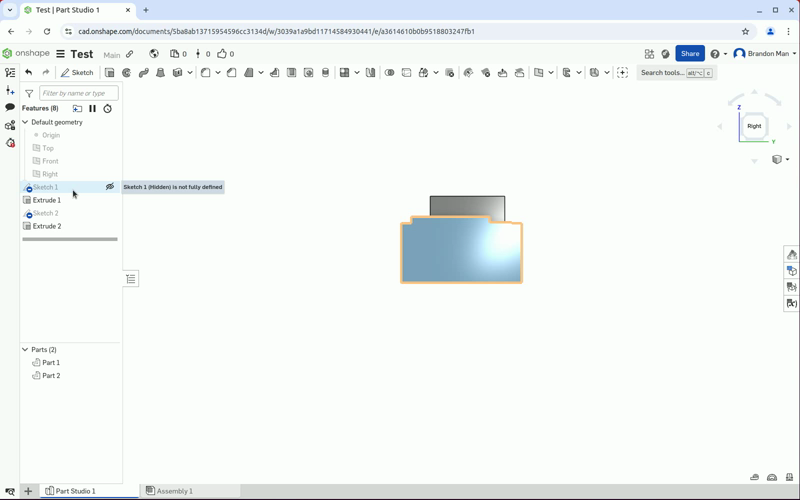
click(73, 189)
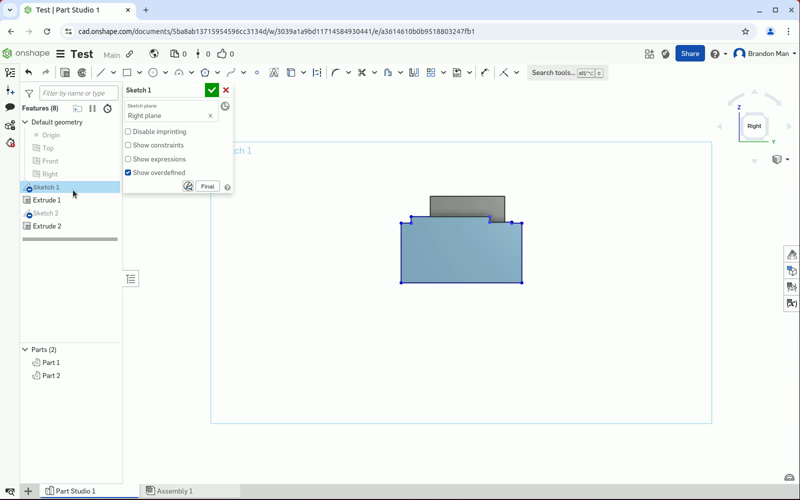
mouse_move(229, 92)
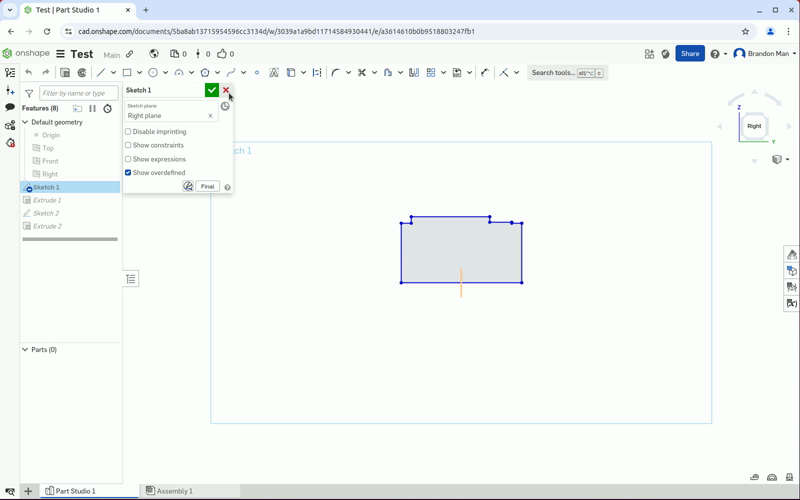
click(229, 92)
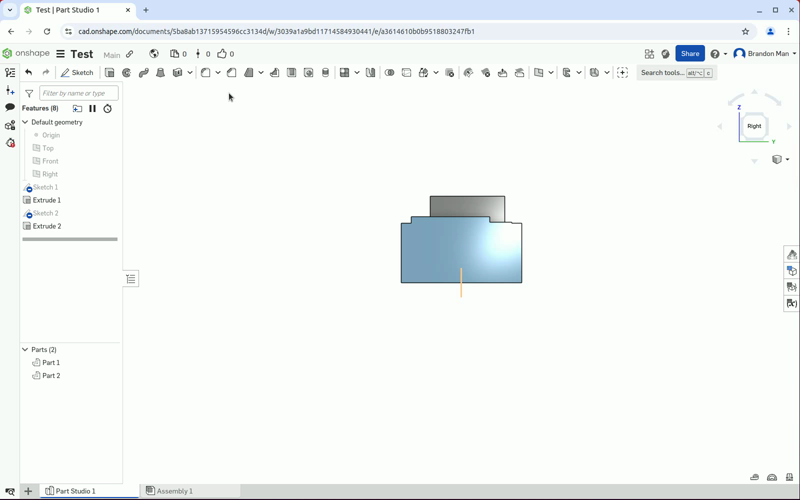
mouse_move(73, 352)
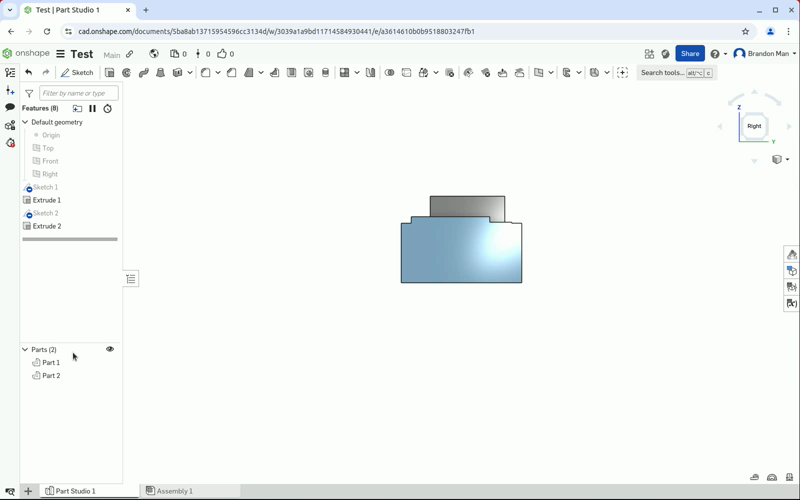
key(y)
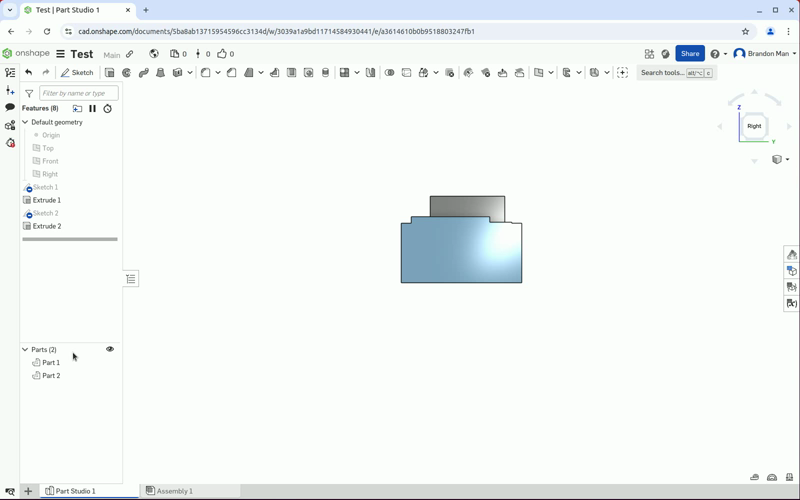
key(shift+p)
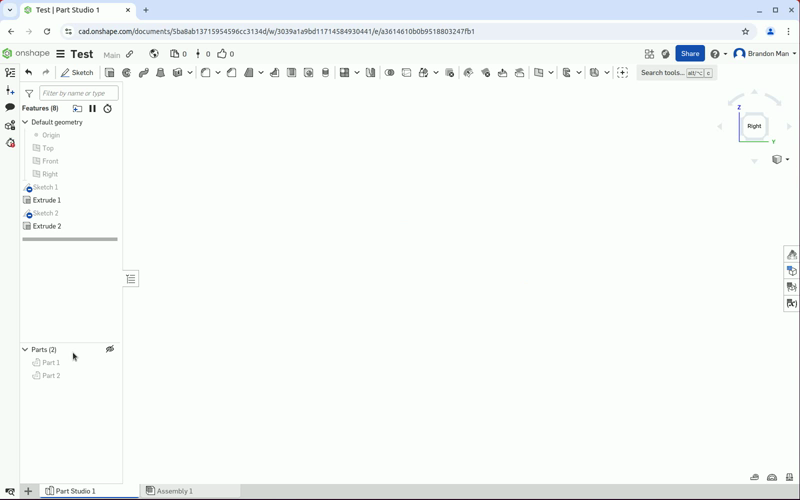
key(space)
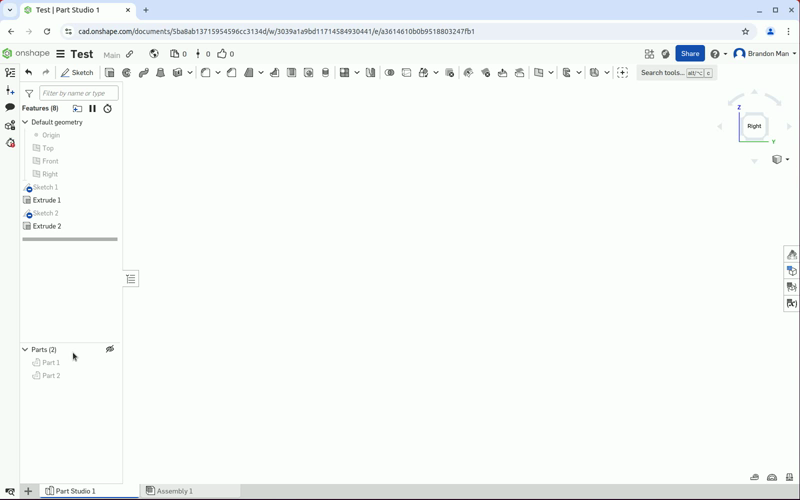
key_down(shift)
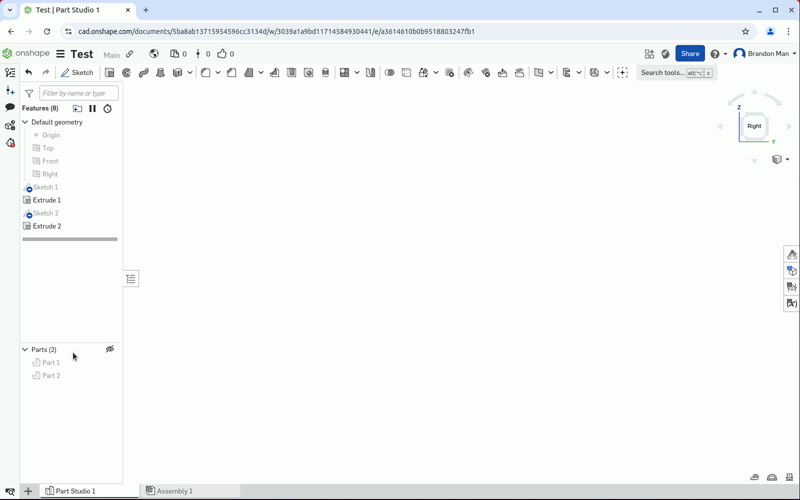
key(right)
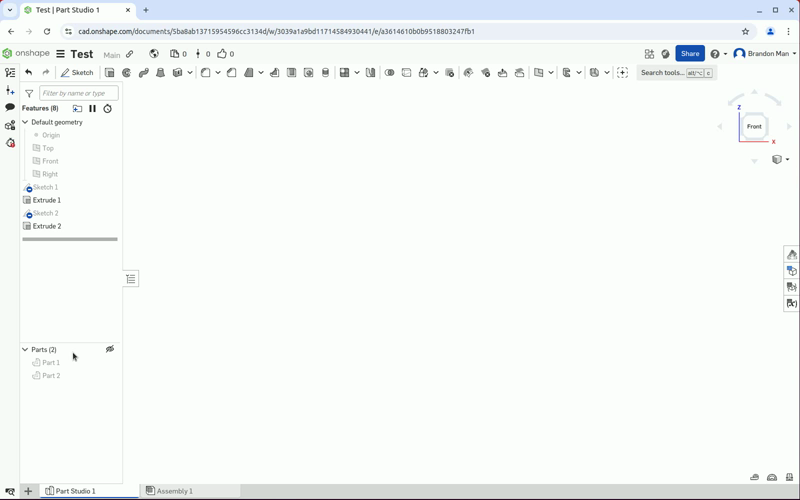
key_up(shift)
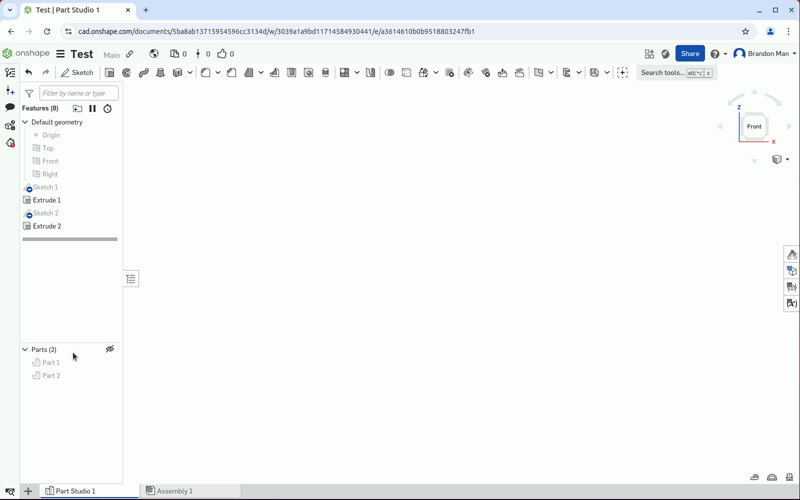
key(space)
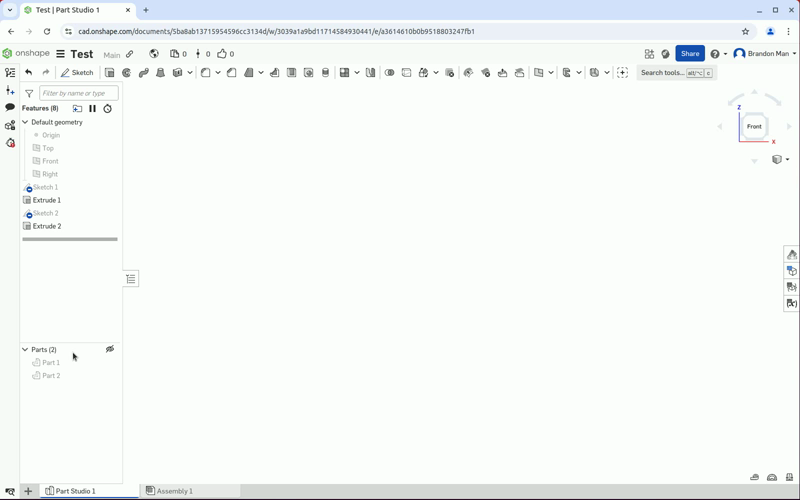
key_down(shift)
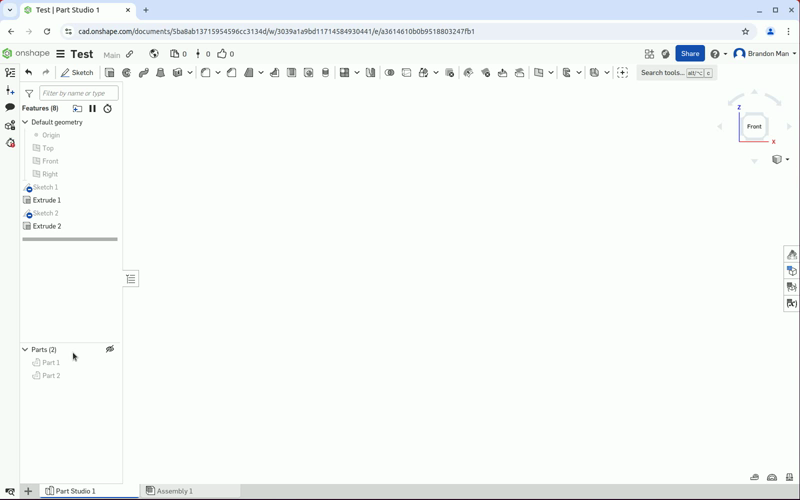
key(down)
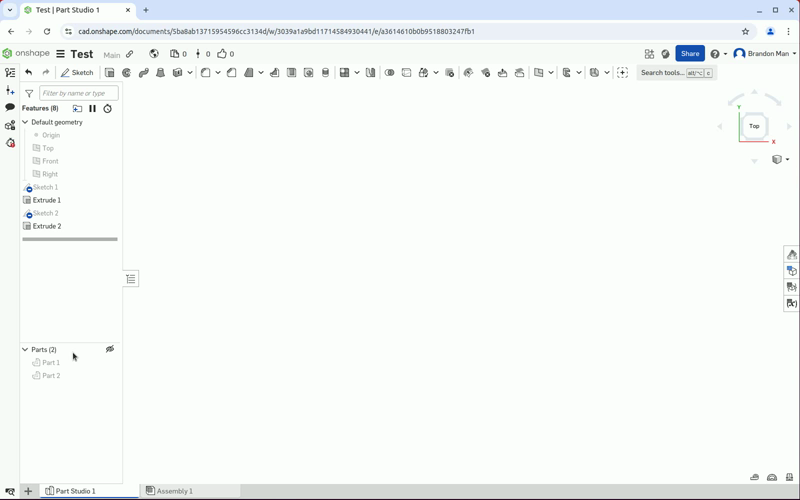
key_up(shift)
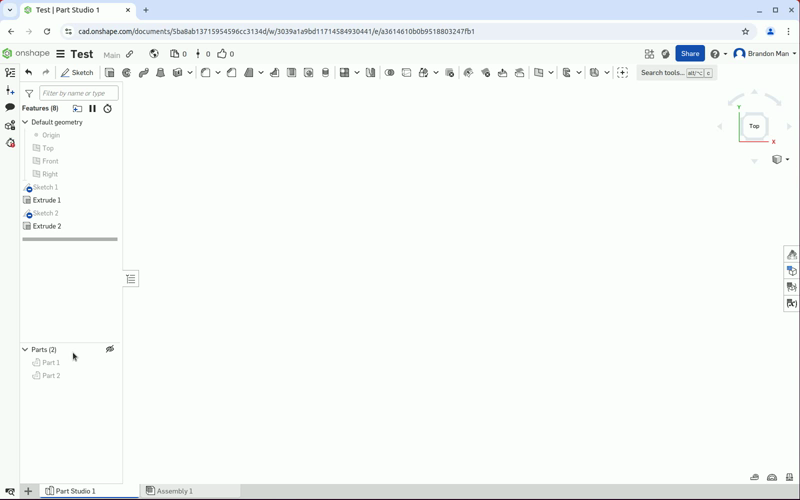
mouse_move(73, 352)
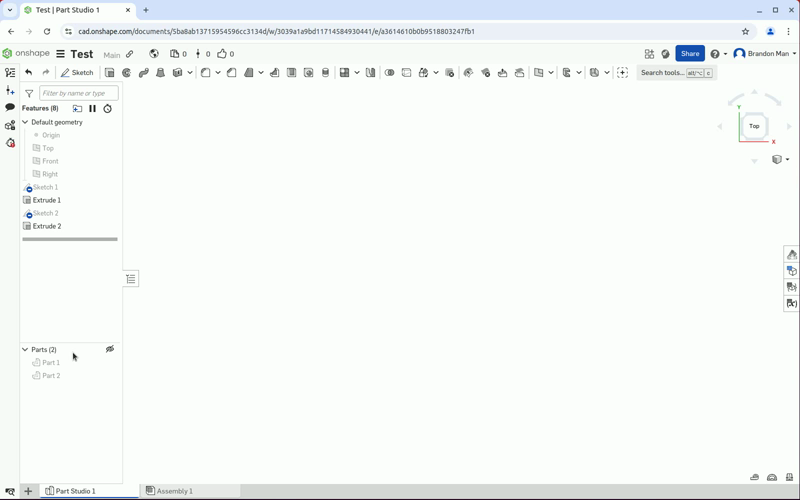
key(shift+y)
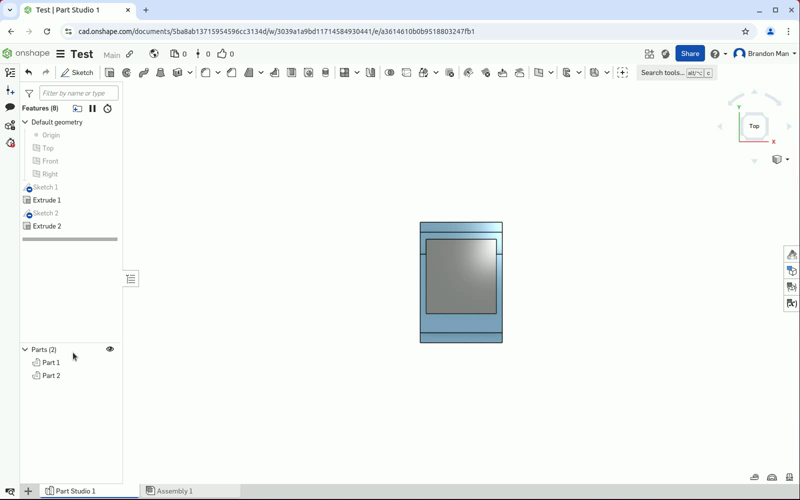
mouse_move(541, 75)
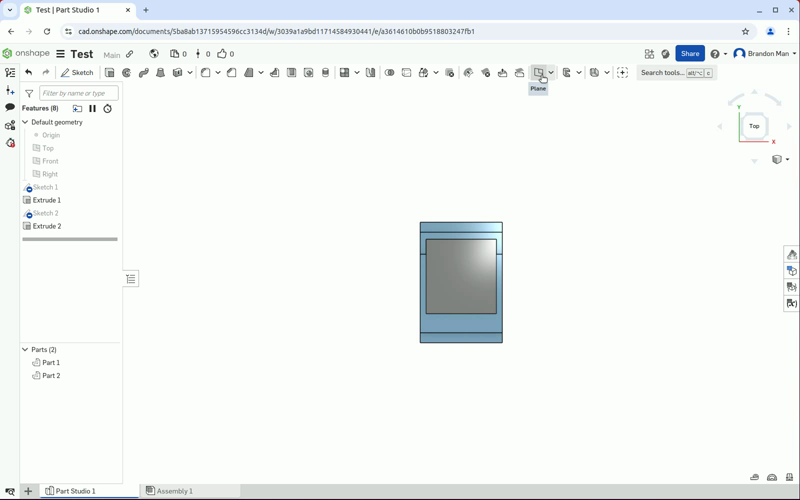
click(541, 75)
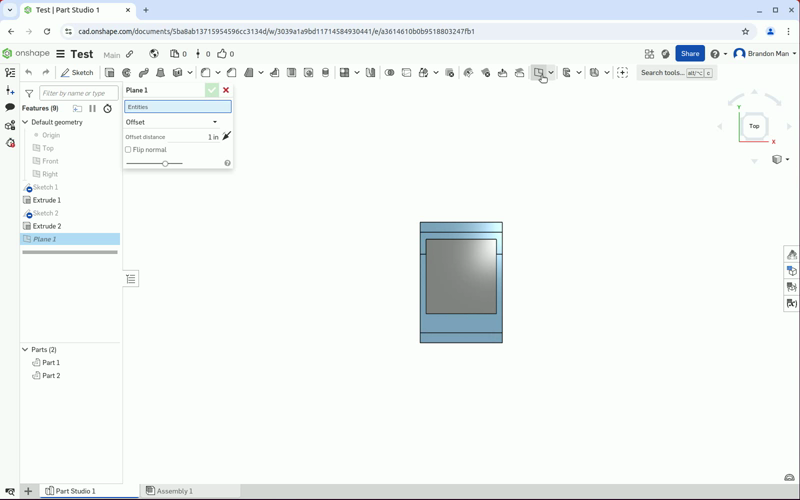
mouse_move(73, 150)
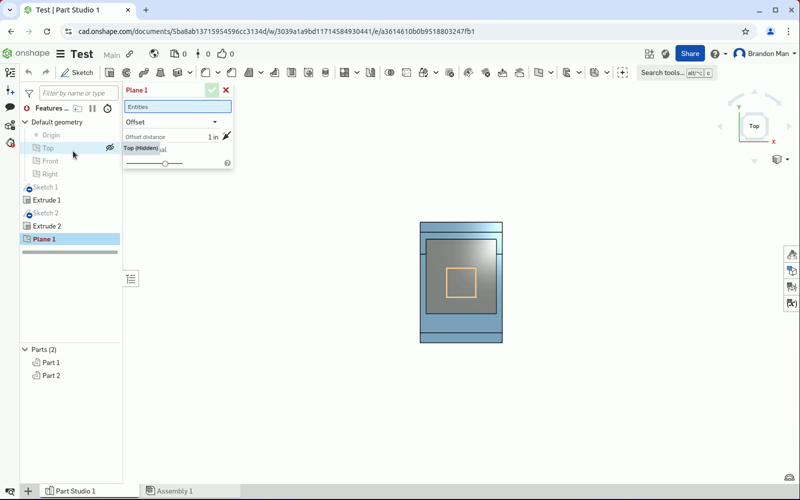
click(73, 150)
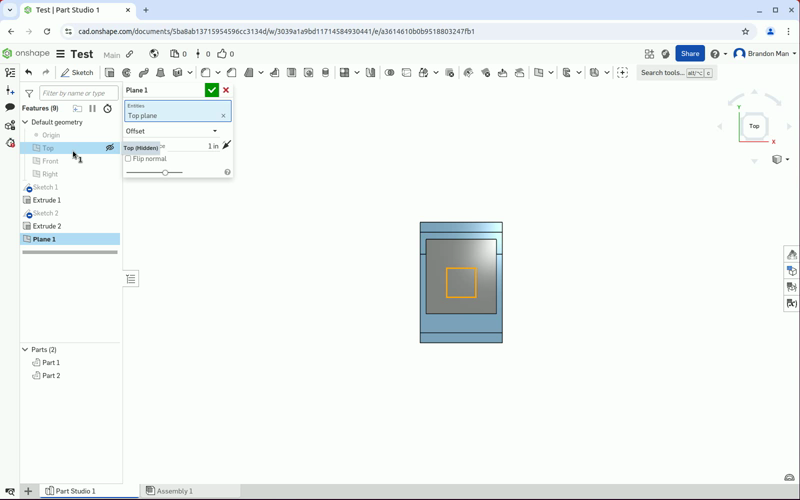
key(tab, 2)
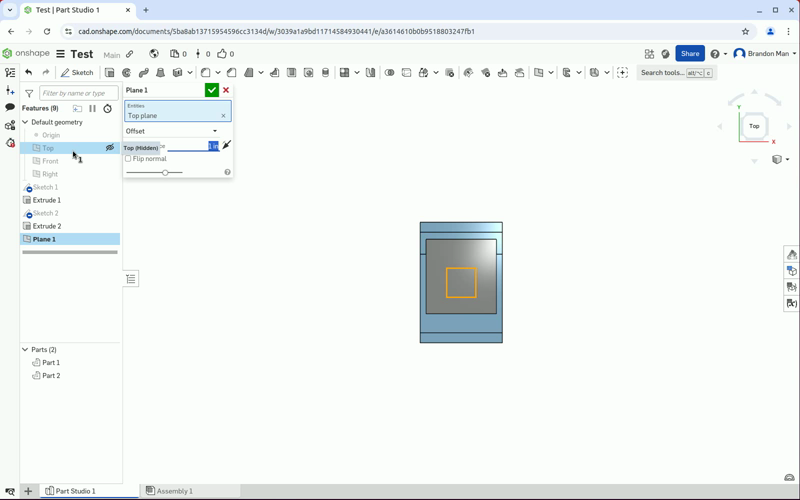
text(17.809)
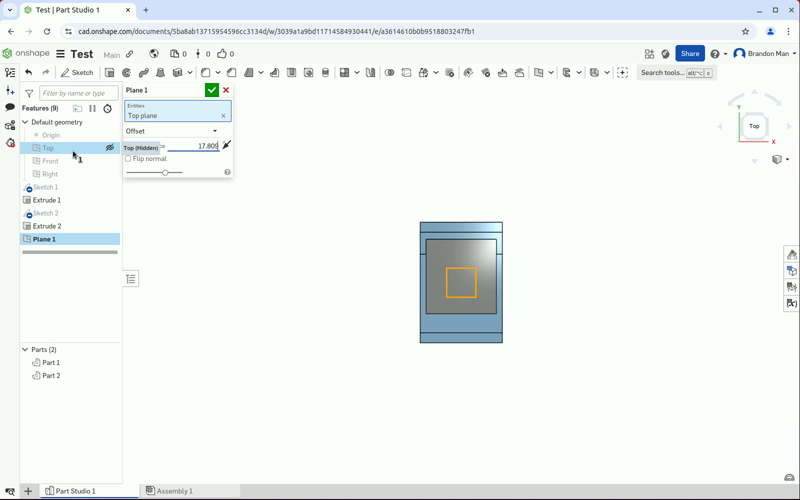
key(enter, 2)
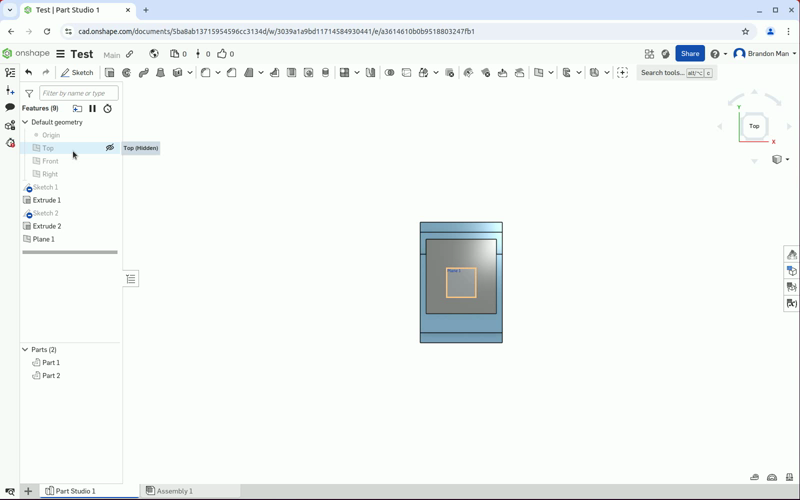
key(shift+s)
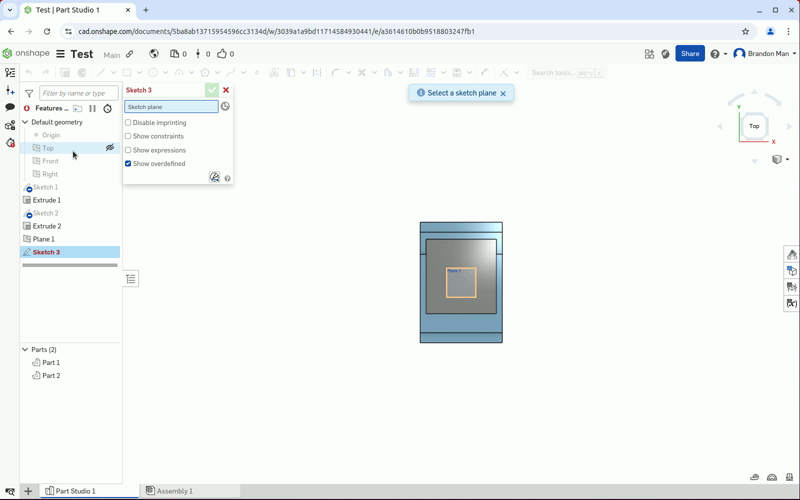
mouse_move(73, 241)
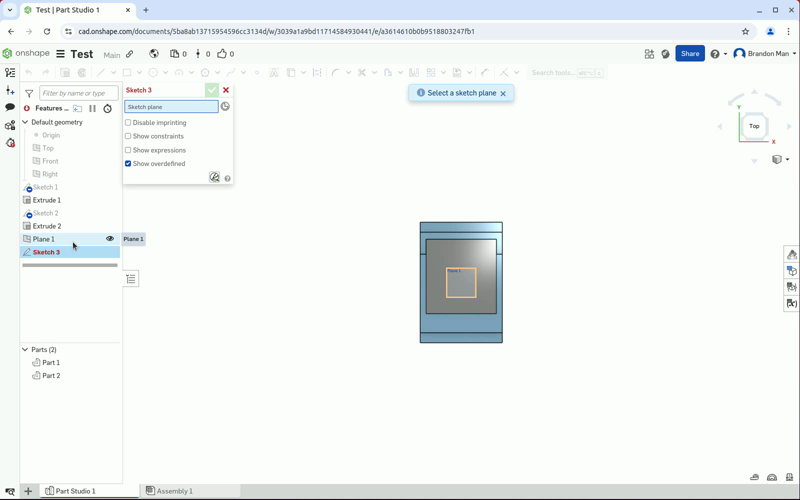
click(73, 241)
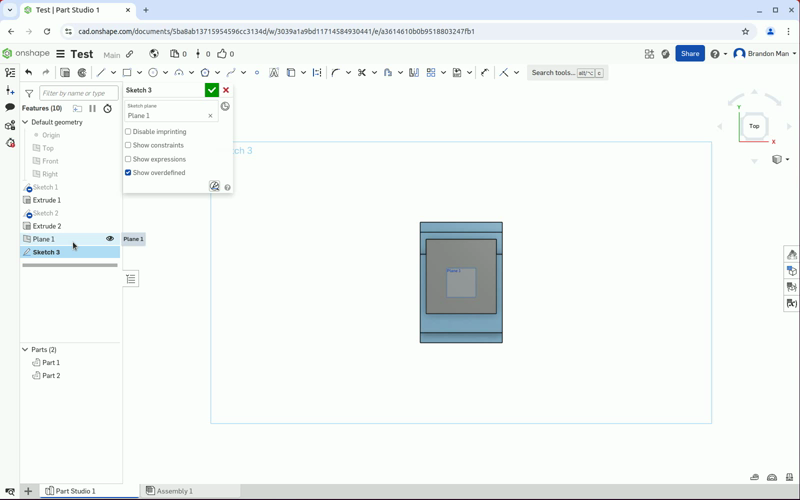
mouse_move(73, 352)
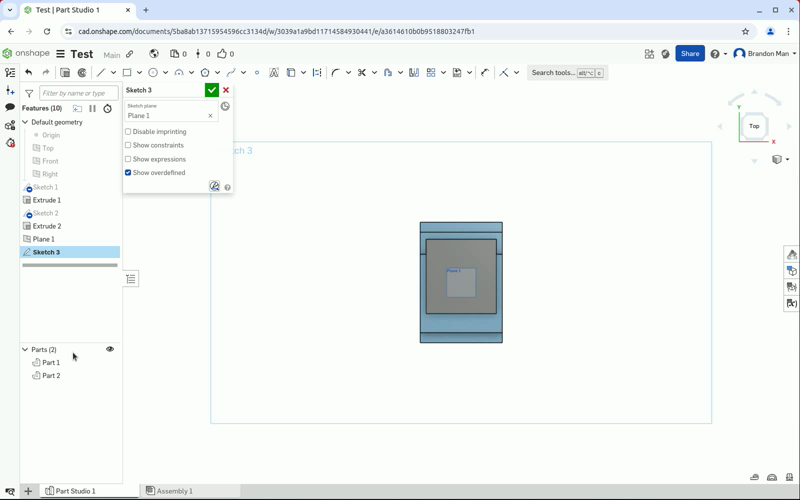
key(y)
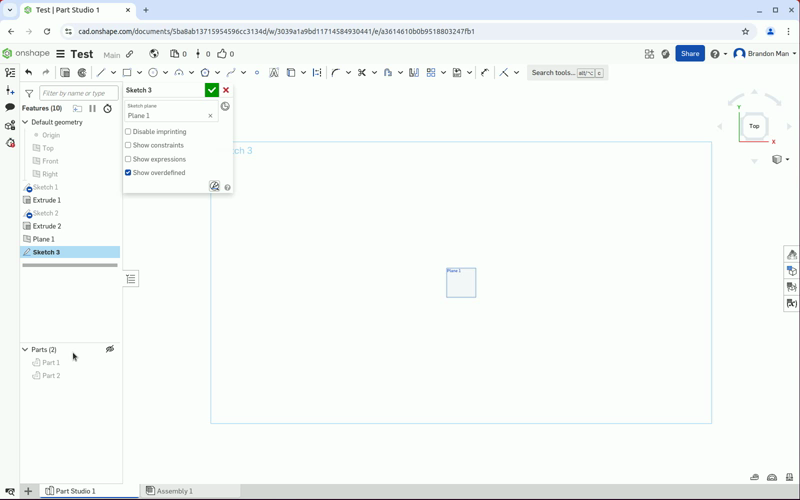
key(c)
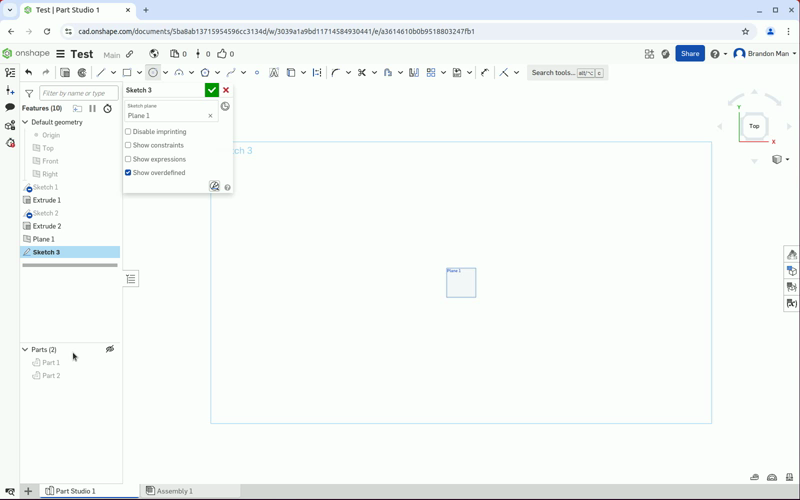
key_down(shift)
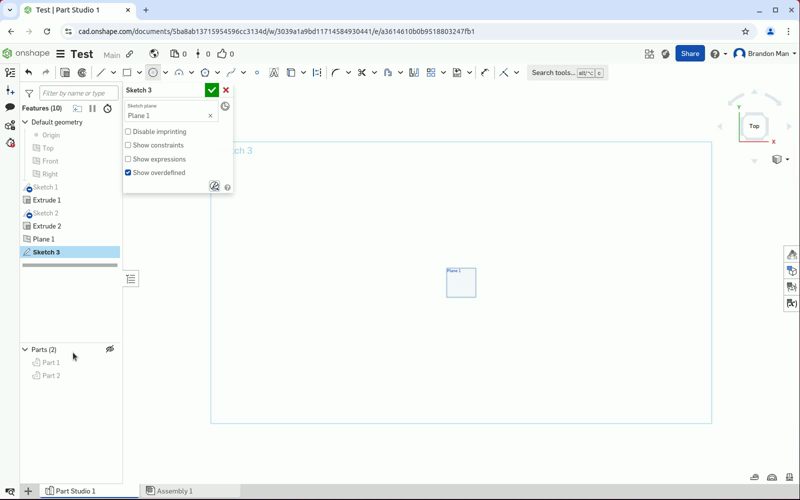
mouse_move(461, 287)
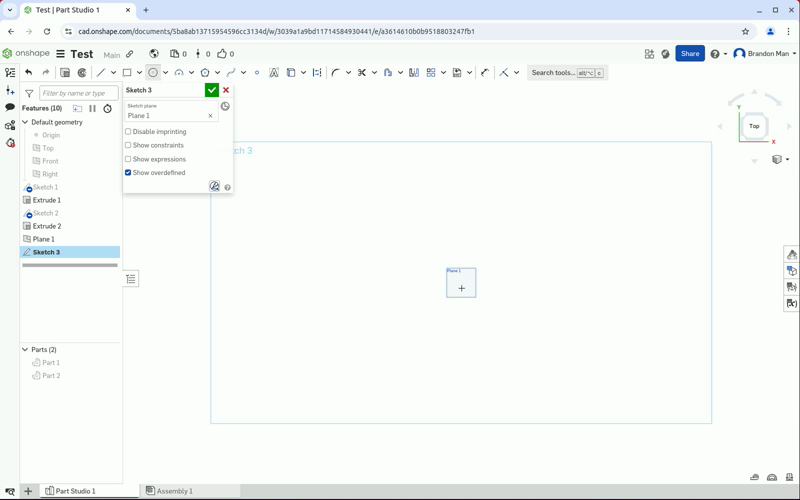
click(461, 287)
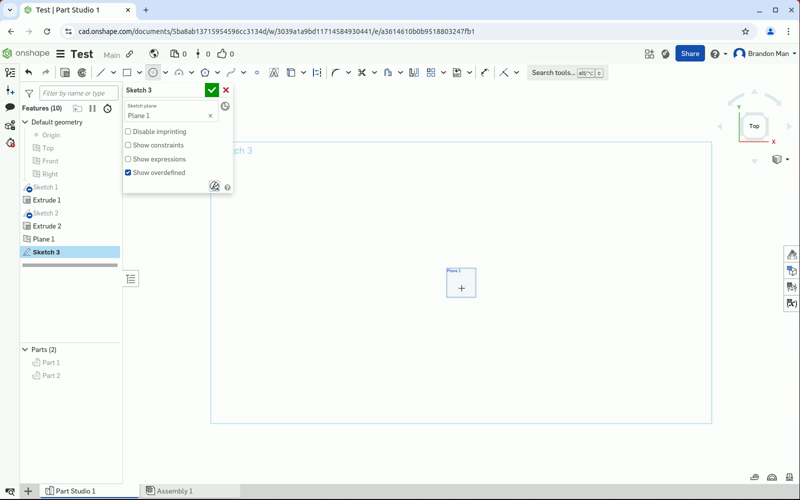
key_up(shift)
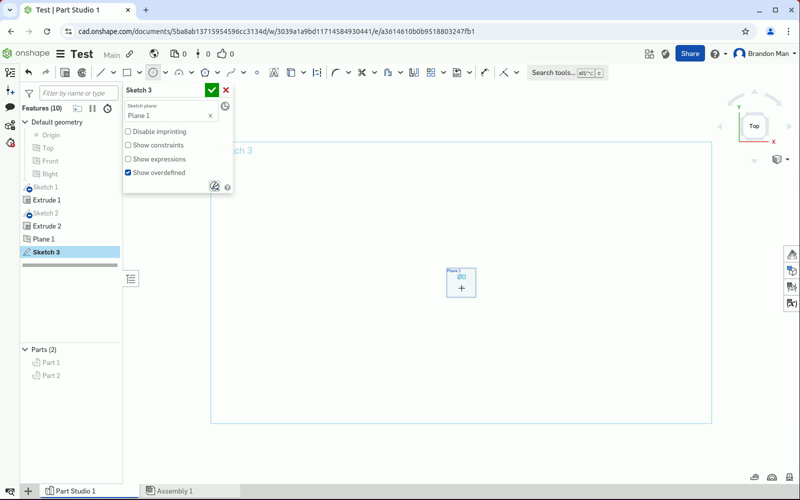
mouse_move(476, 287)
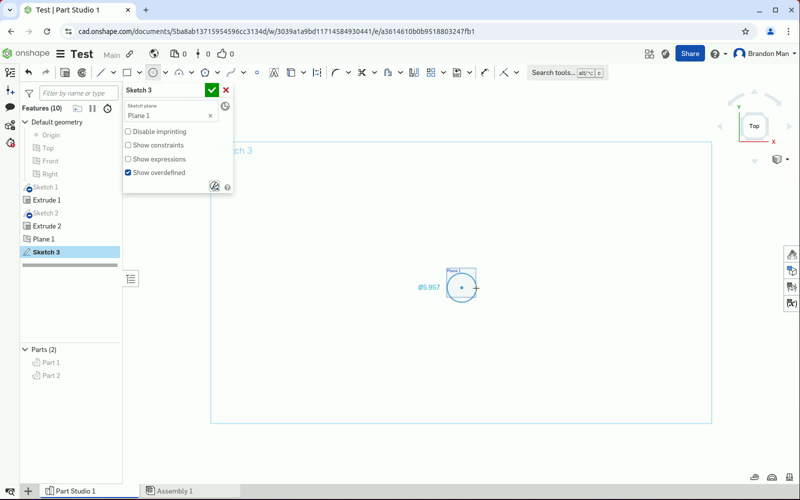
click(476, 287)
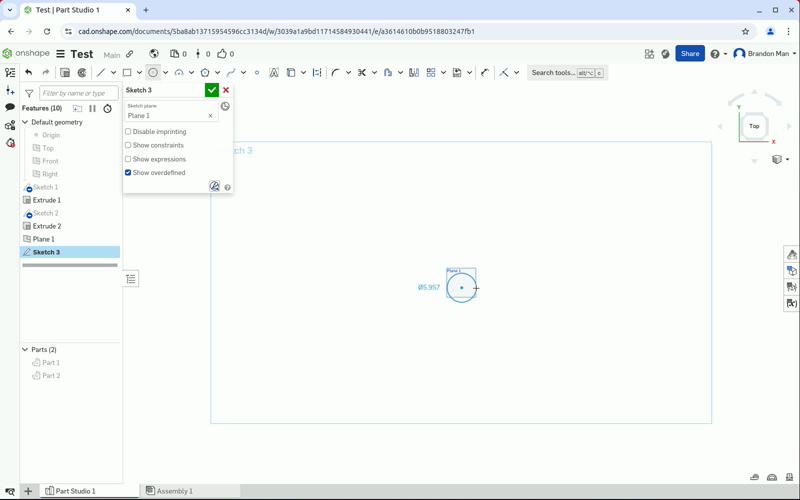
key(esc)
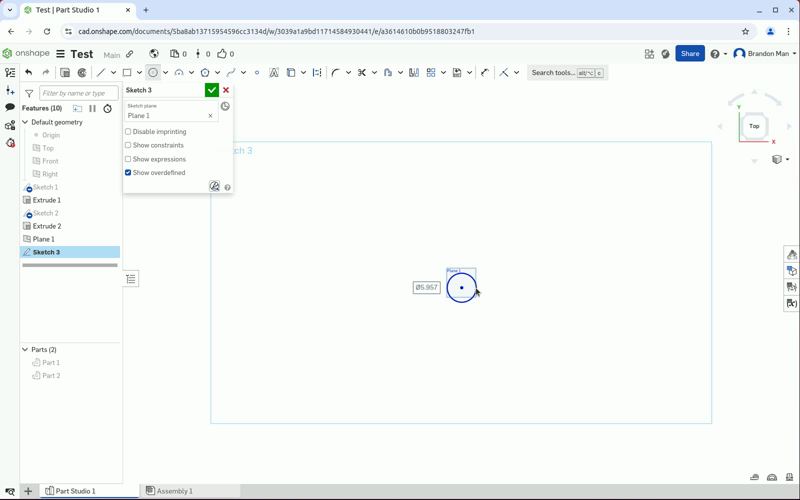
mouse_move(463, 291)
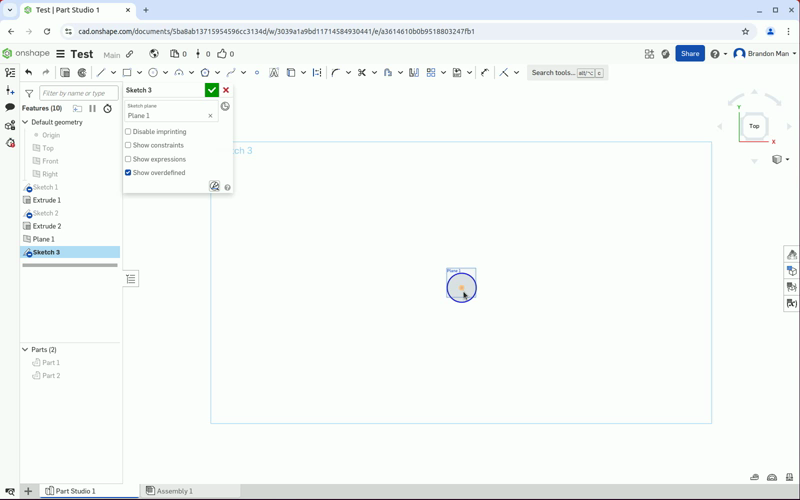
scroll(6)
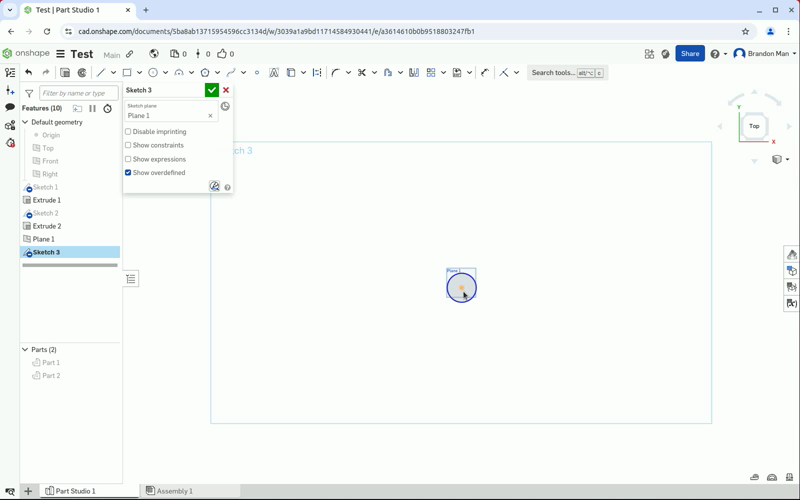
scroll(6)
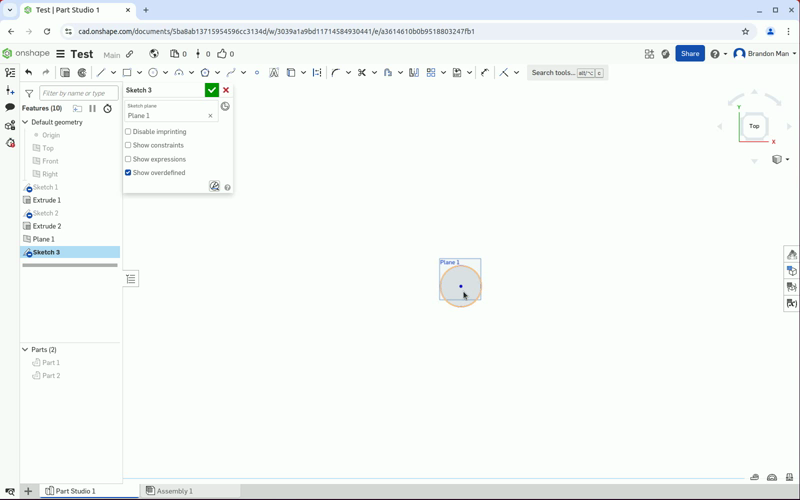
scroll(6)
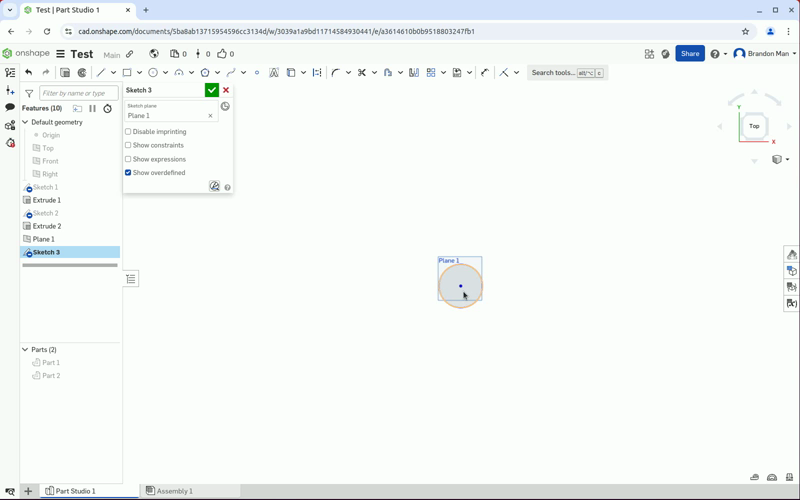
scroll(6)
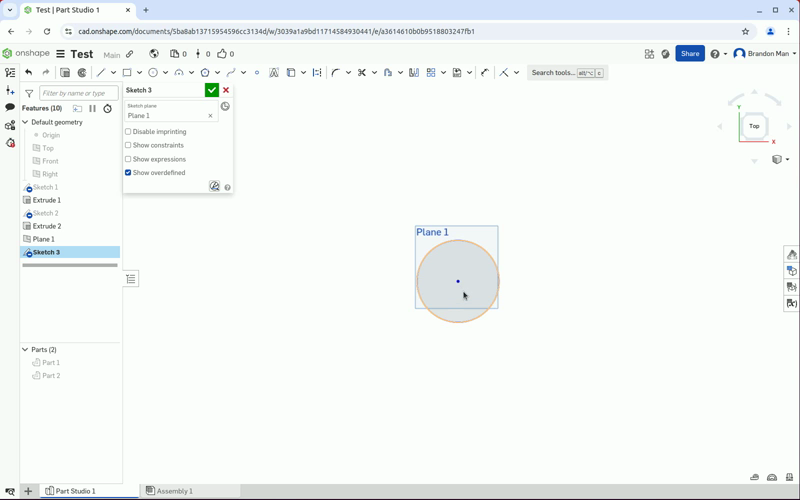
scroll(6)
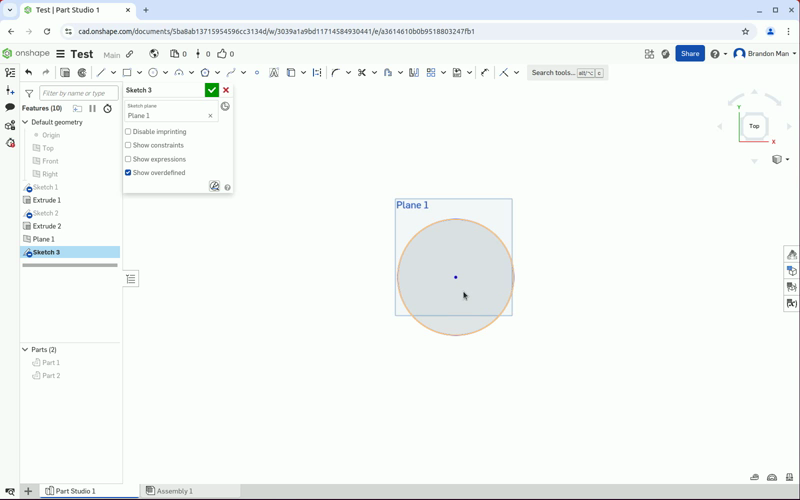
scroll(6)
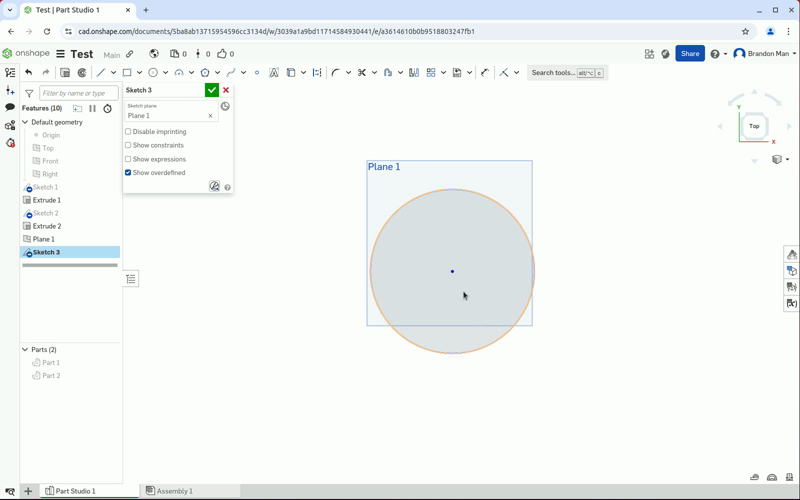
scroll(6)
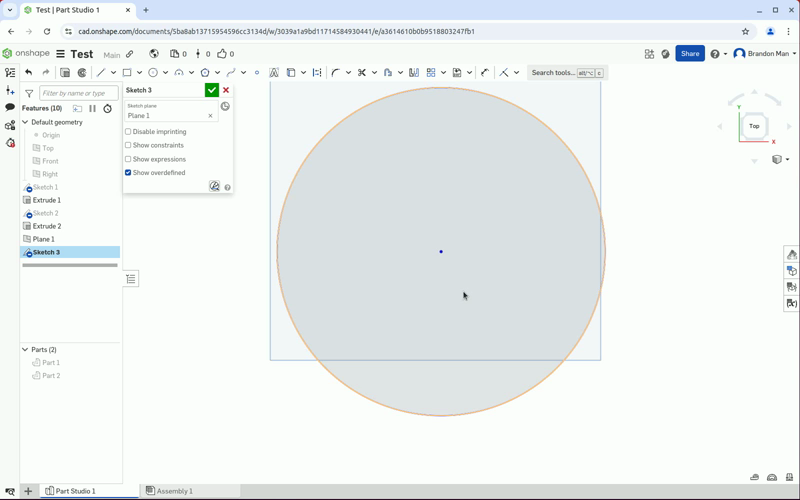
click(463, 291)
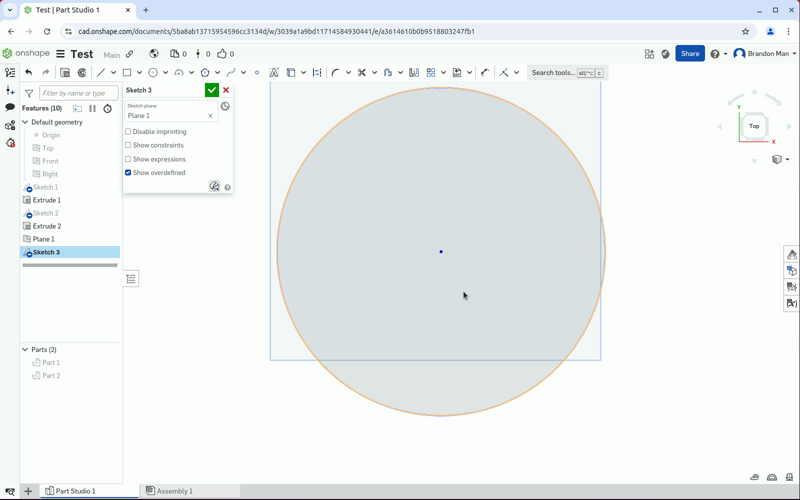
scroll(-6)
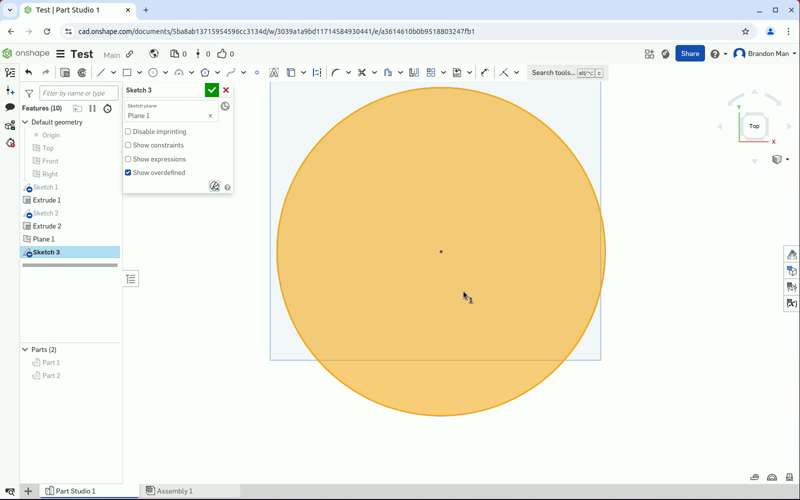
scroll(-6)
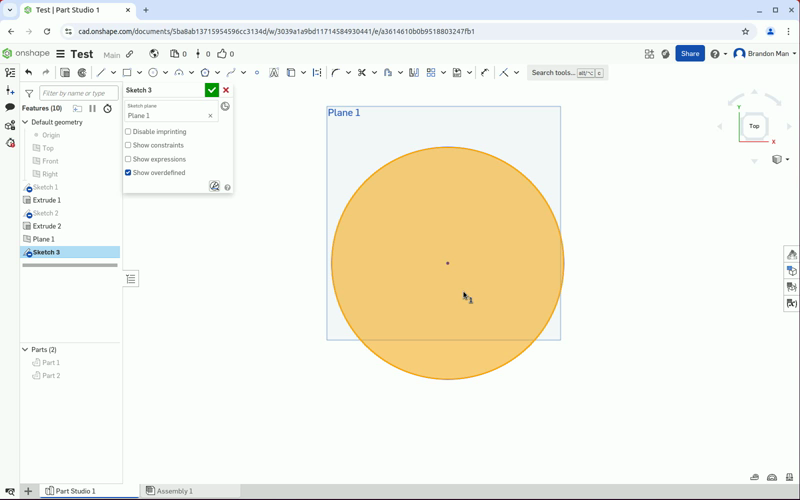
scroll(-6)
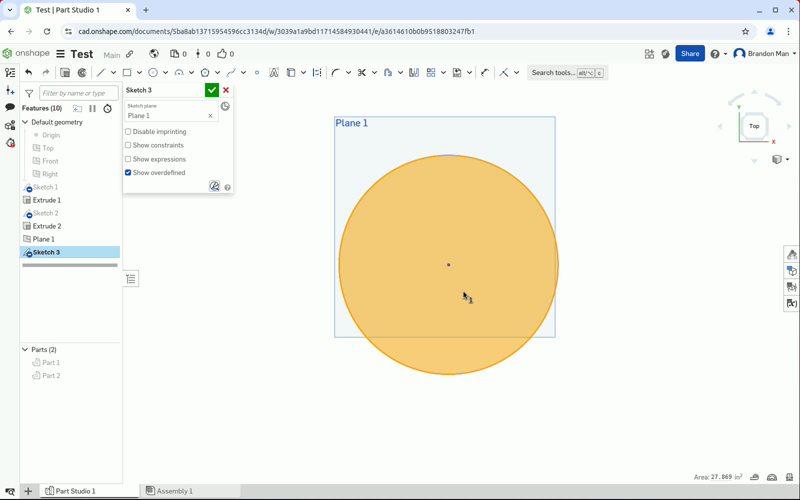
scroll(-6)
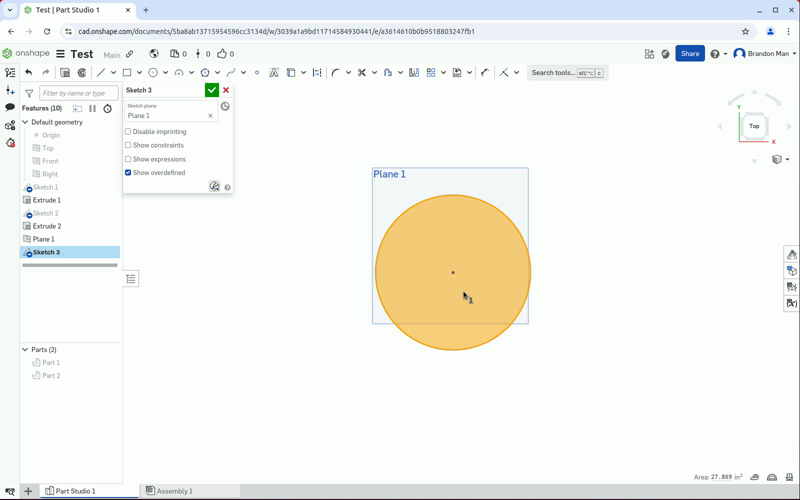
scroll(-6)
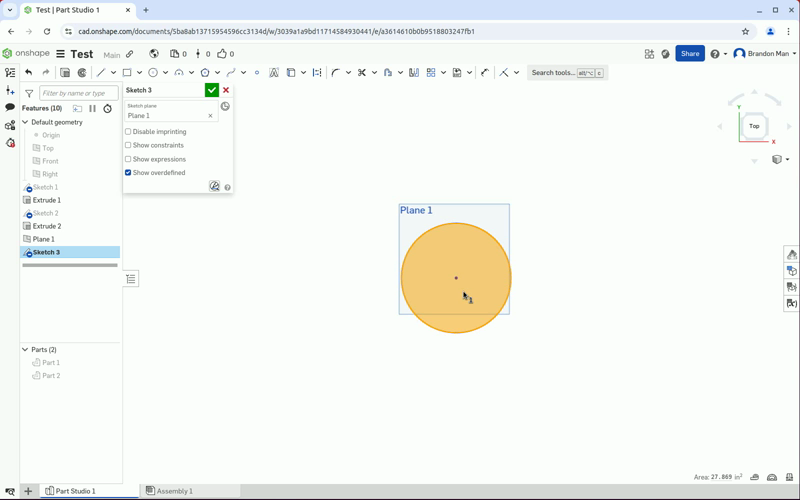
scroll(-6)
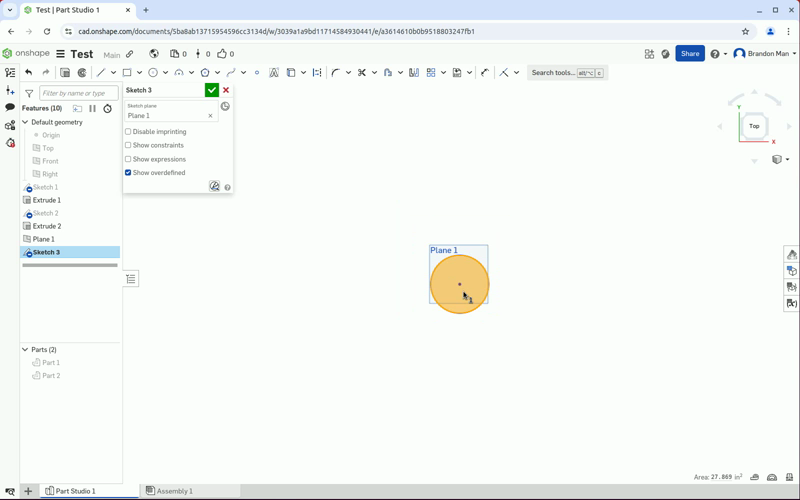
scroll(-6)
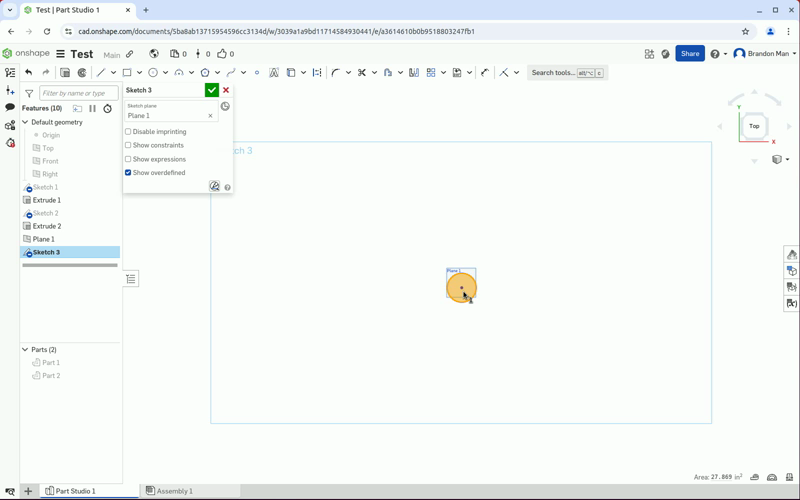
mouse_move(73, 352)
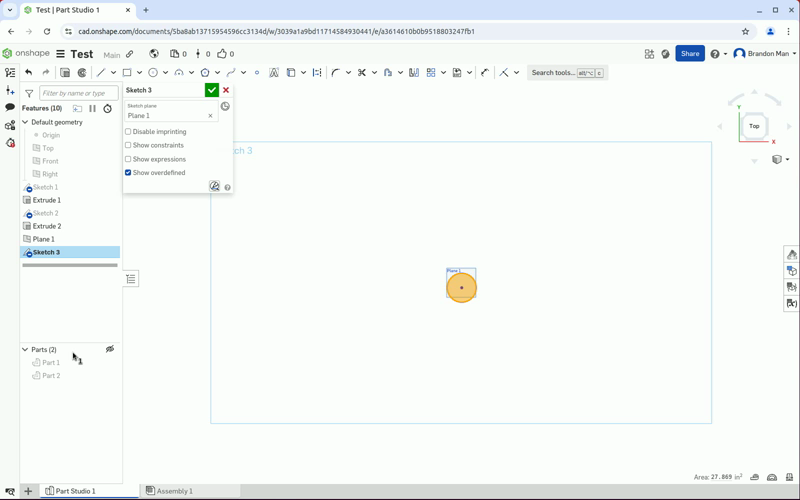
key(shift+y)
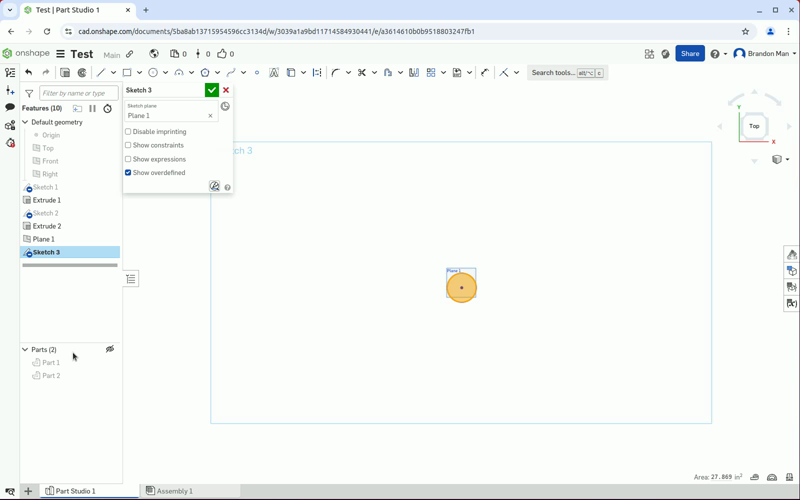
key(shift+e)
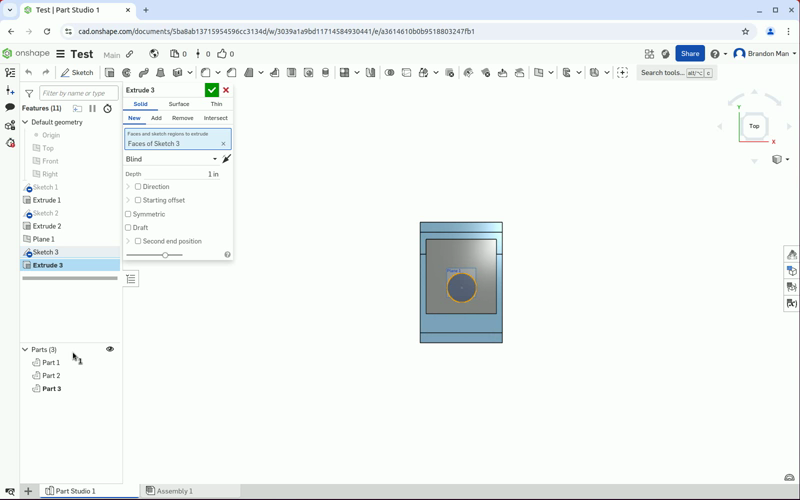
mouse_move(143, 106)
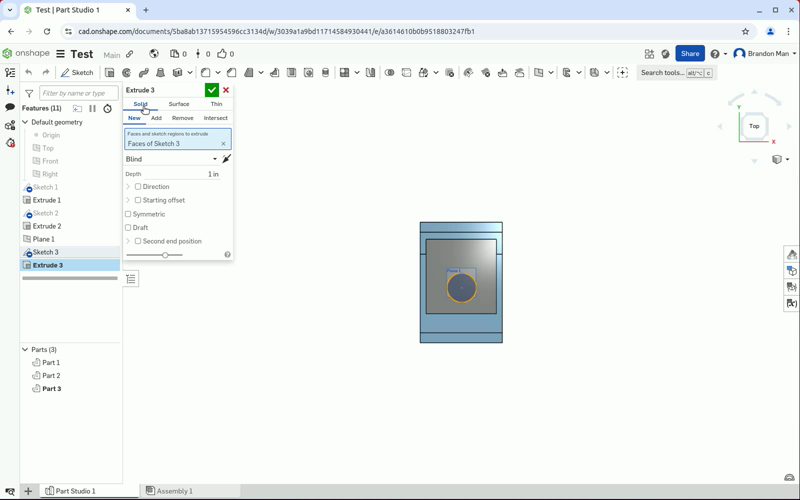
click(143, 106)
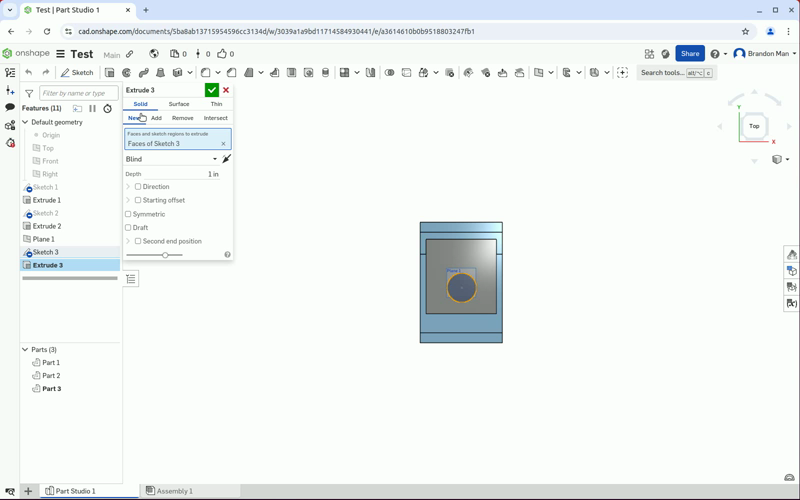
mouse_move(137, 120)
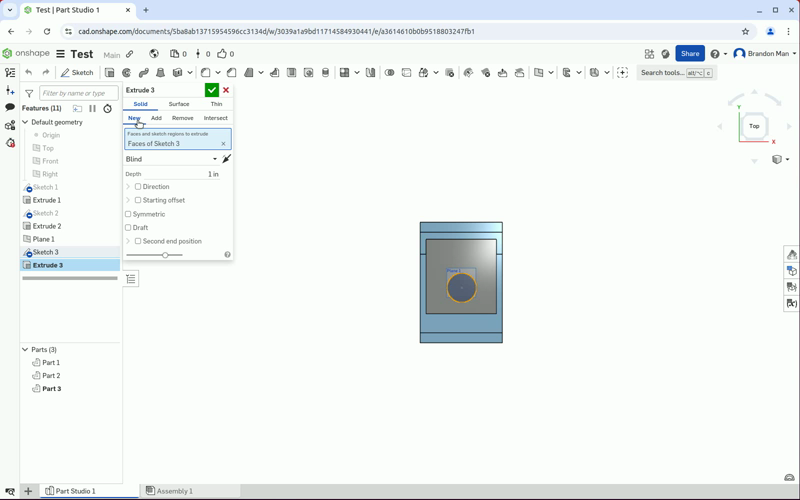
click(137, 120)
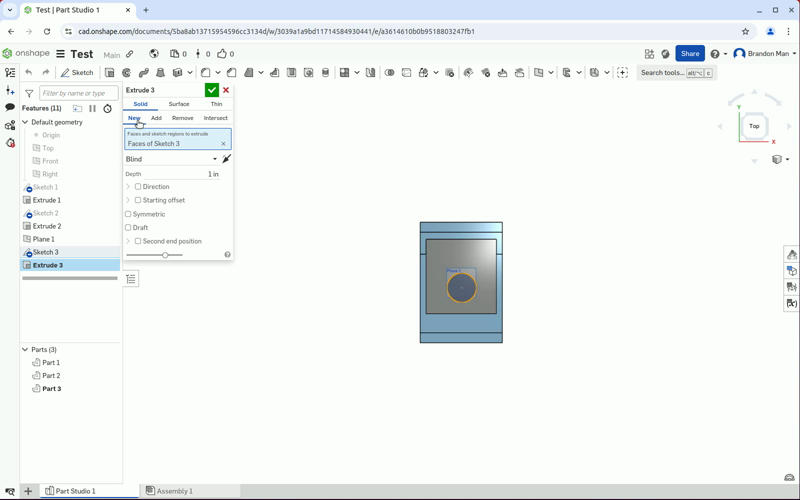
key(tab, 4)
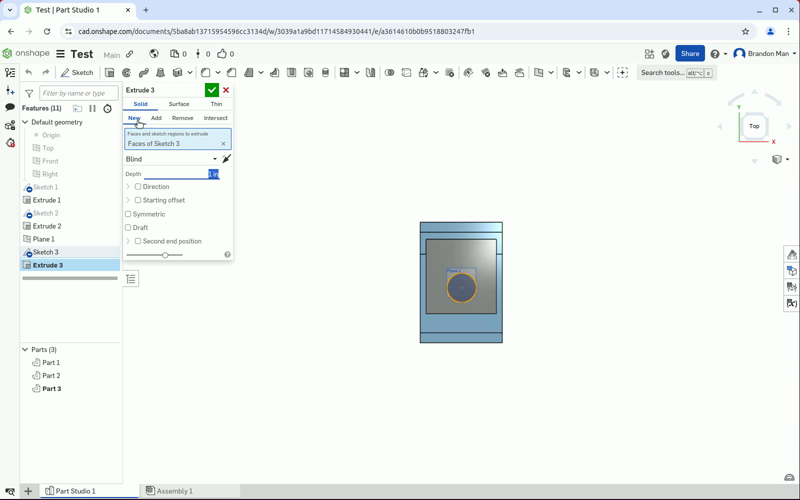
text(1.444)
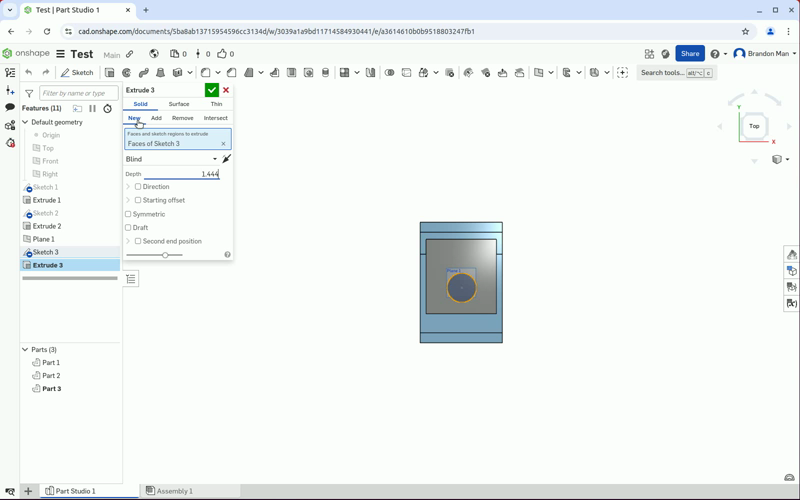
key(enter)
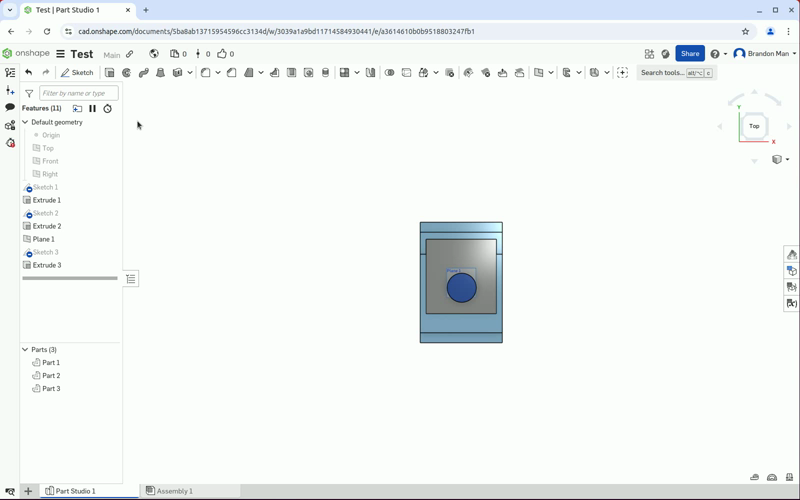
key(shift+h)
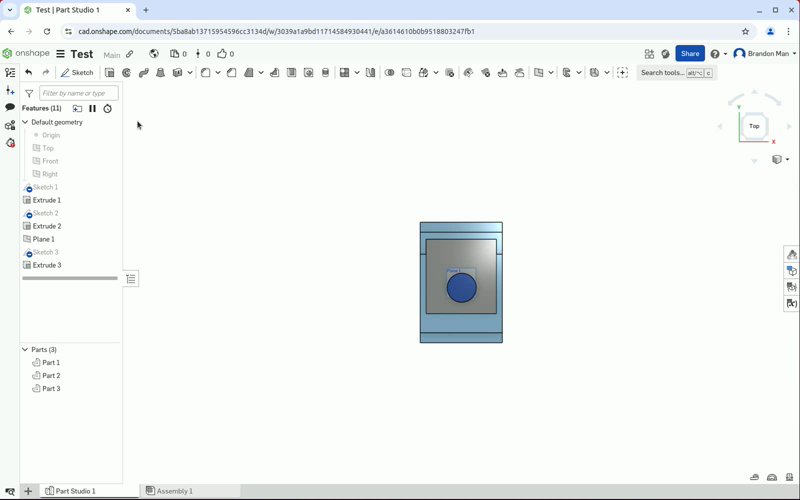
key(shift+h)
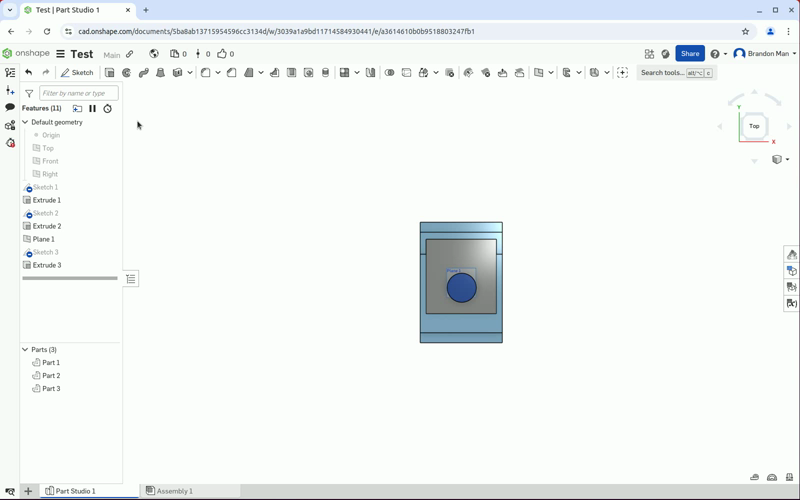
mouse_move(73, 189)
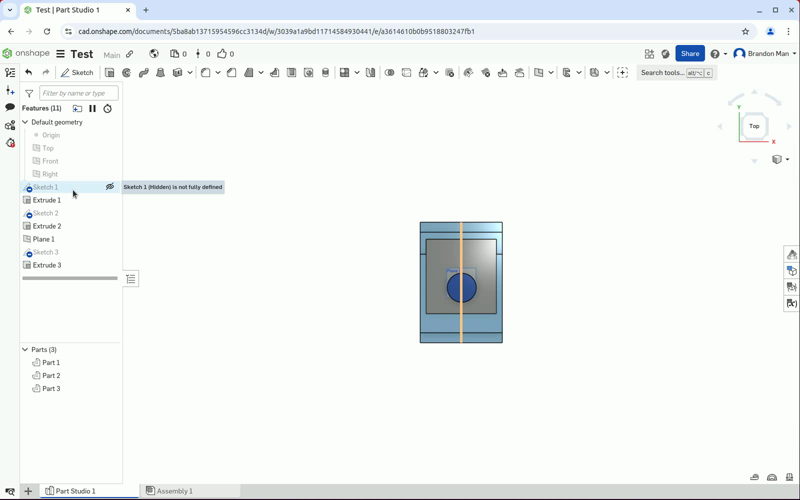
click(73, 189)
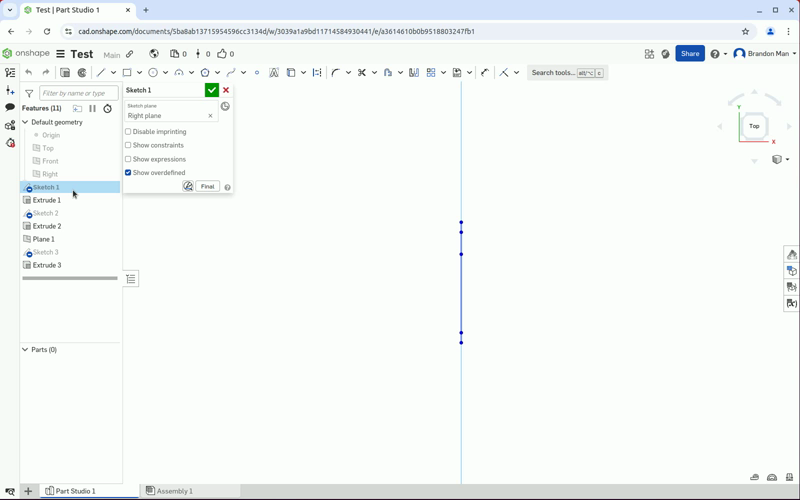
mouse_move(229, 92)
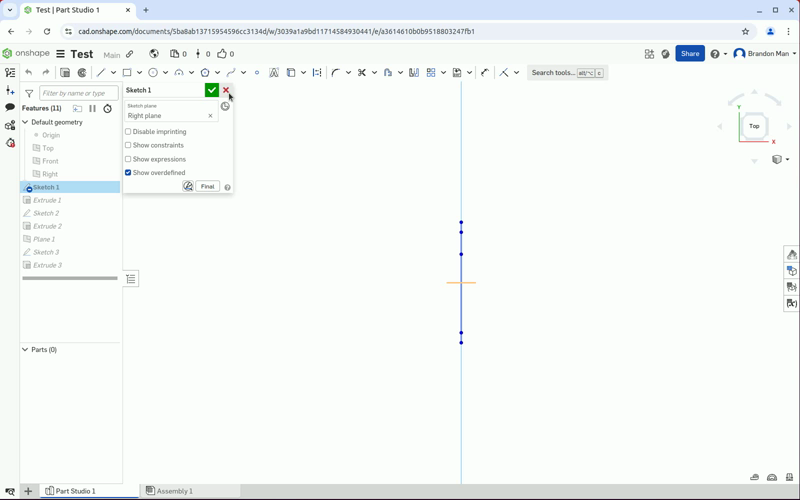
click(229, 92)
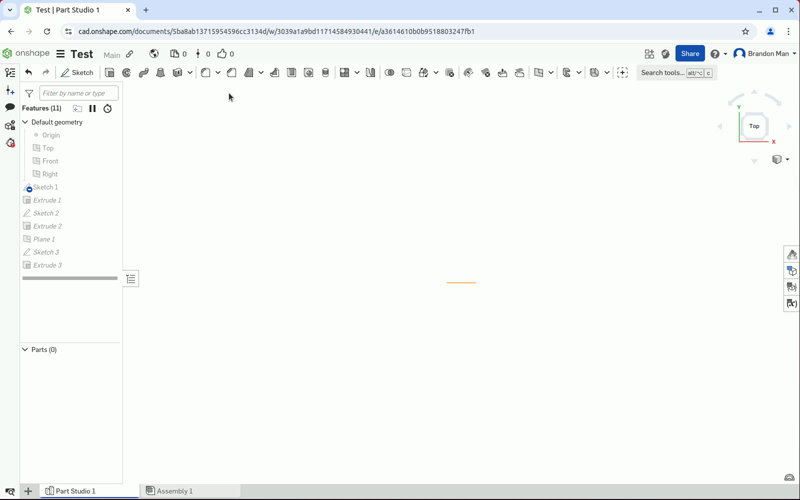
mouse_move(541, 75)
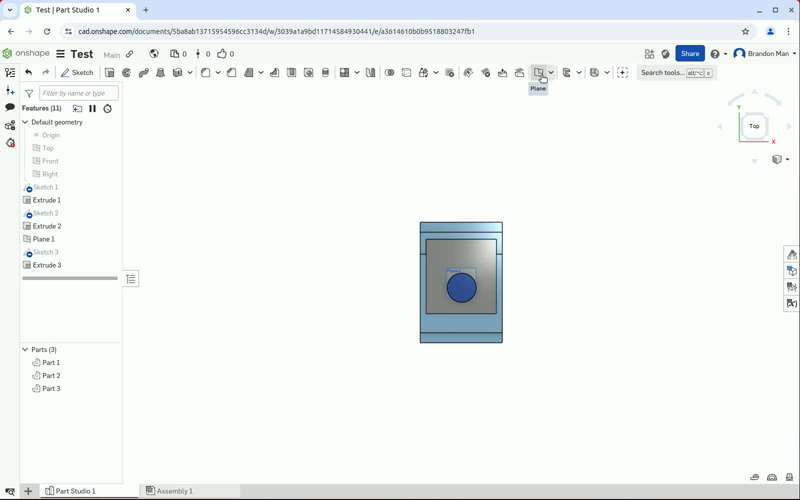
click(541, 75)
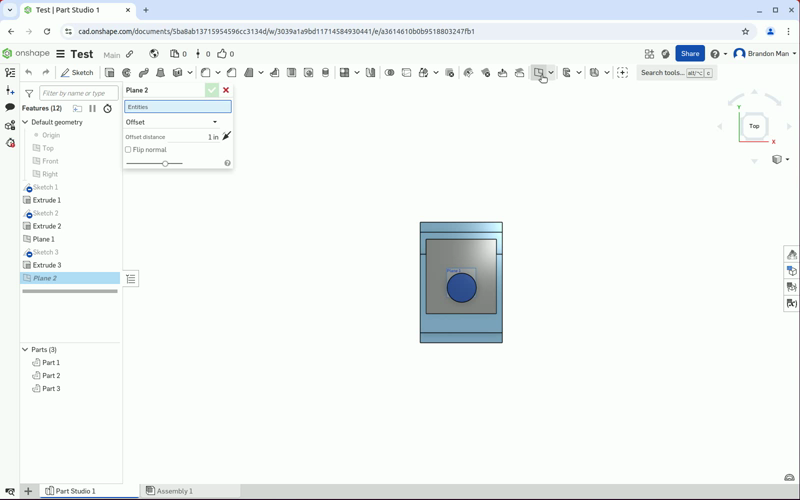
mouse_move(73, 150)
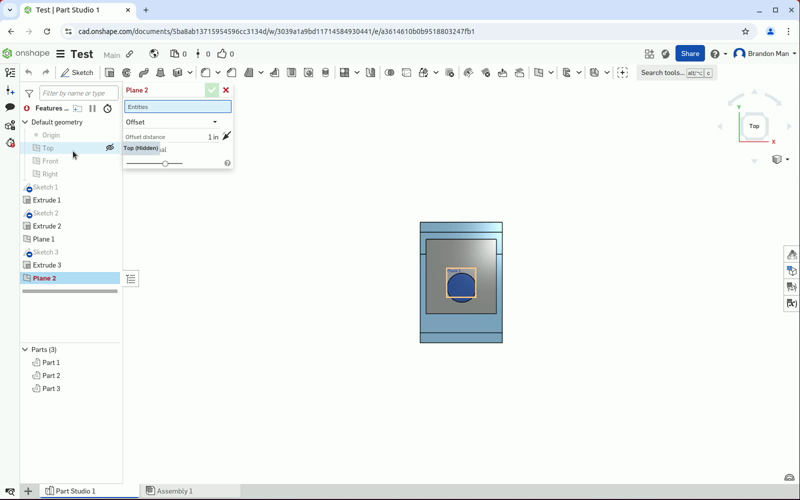
click(73, 150)
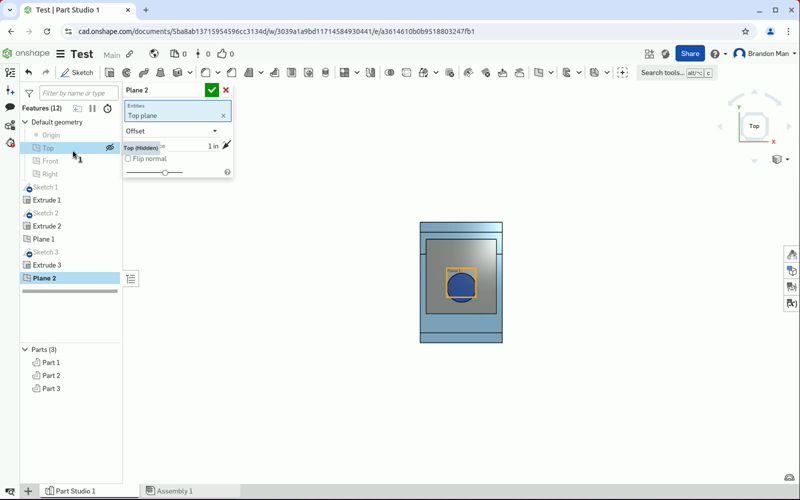
key(tab, 2)
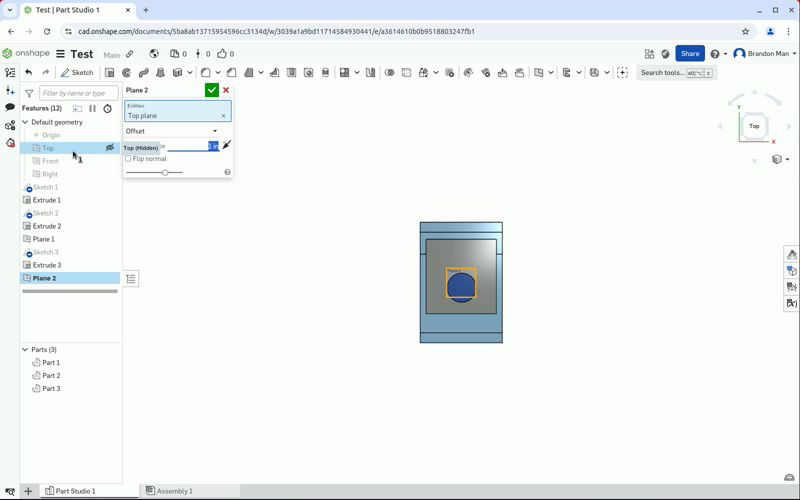
text(19.257)
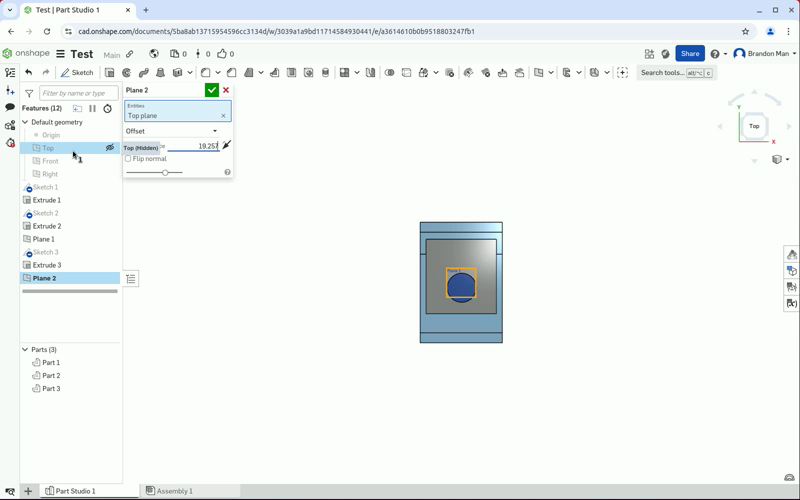
key(enter, 2)
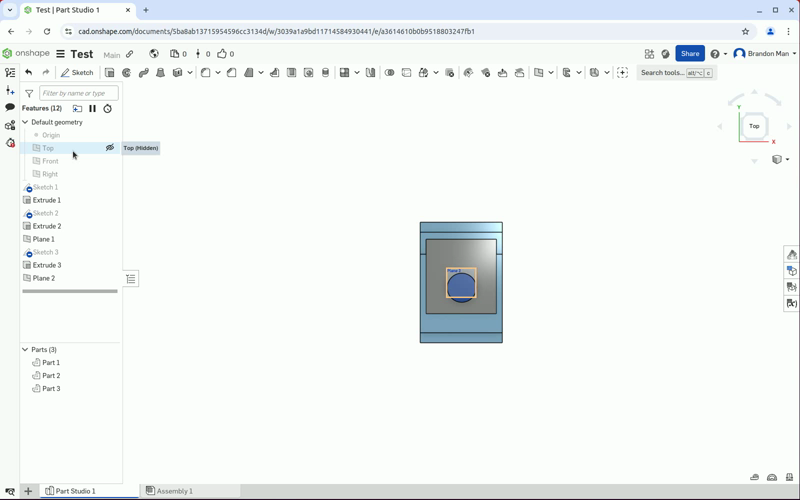
key(shift+s)
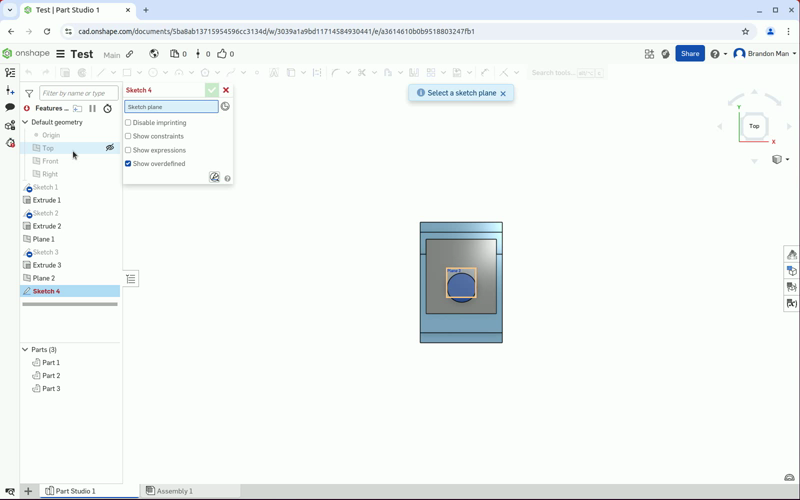
mouse_move(73, 280)
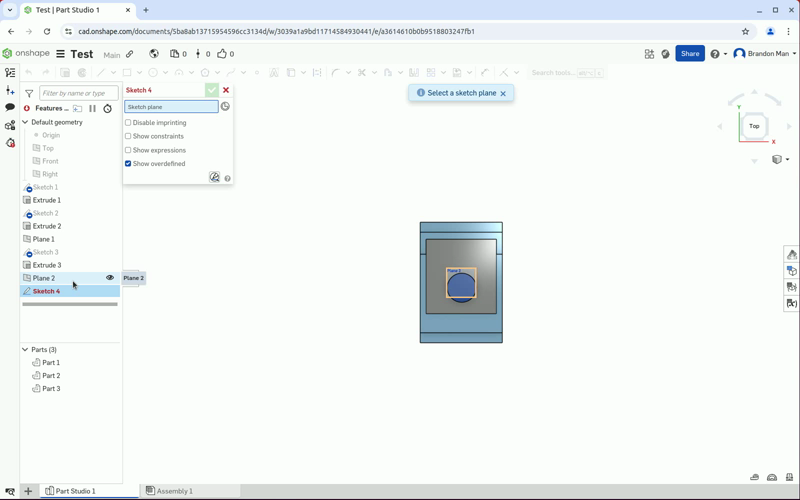
click(73, 280)
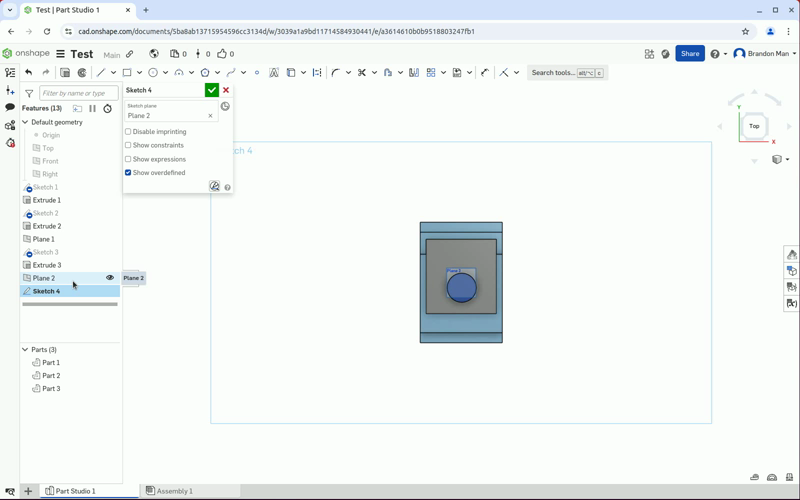
mouse_move(73, 352)
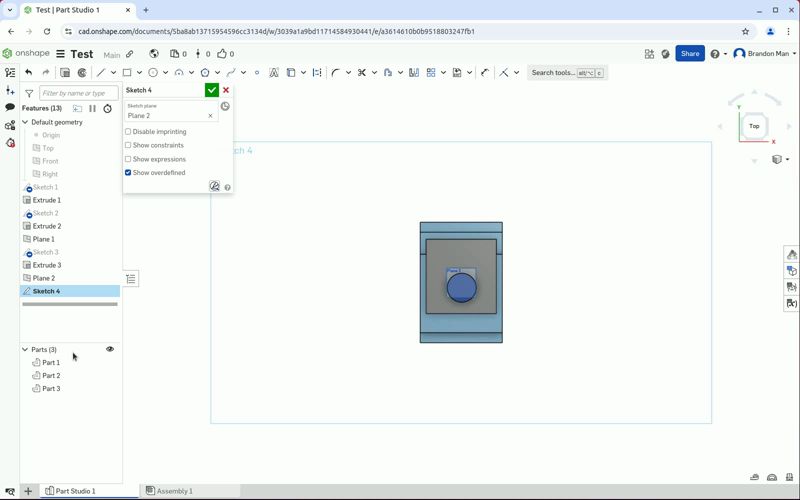
key(y)
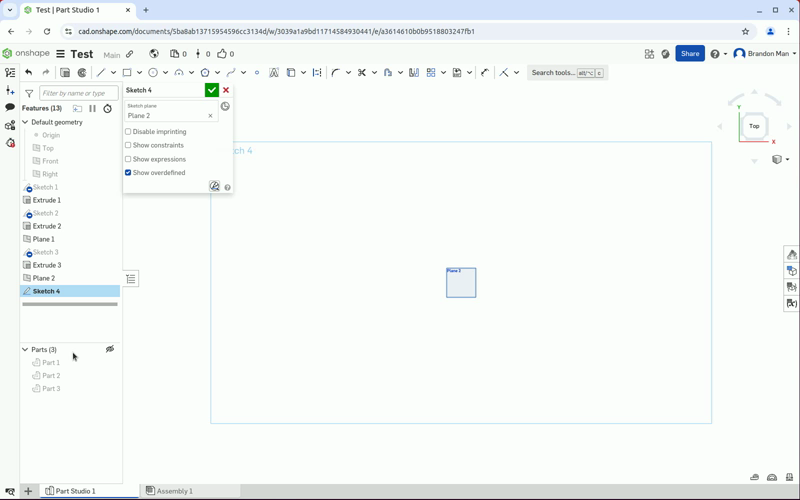
key(a)
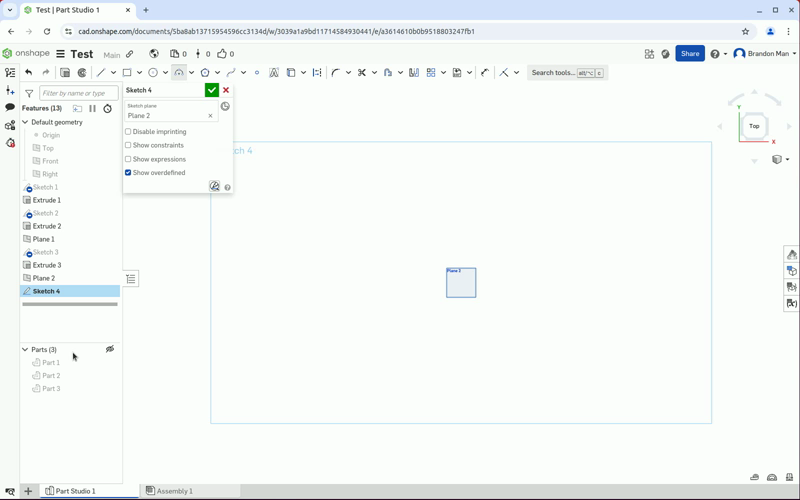
key_down(shift)
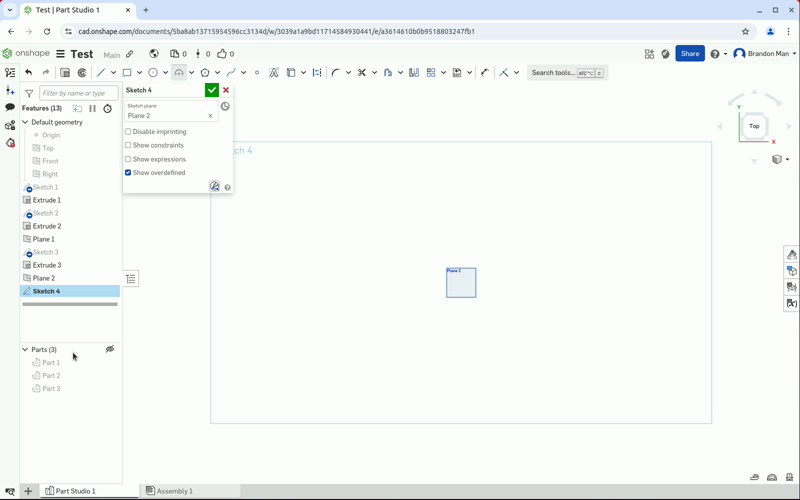
mouse_move(456, 300)
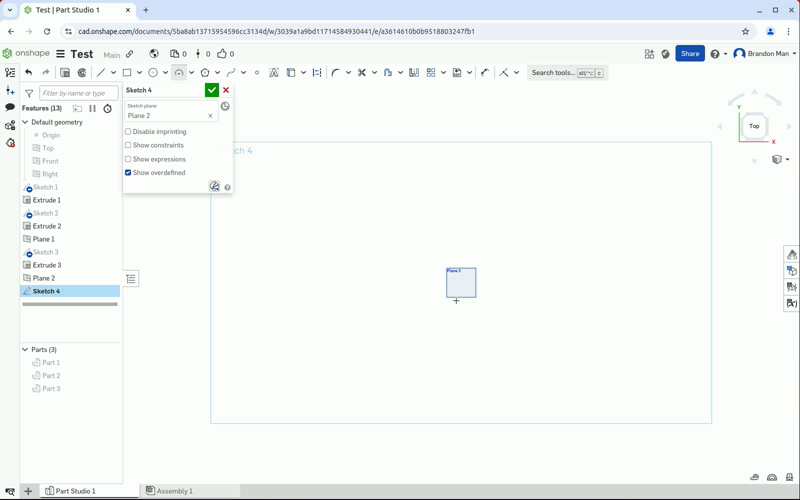
click(456, 300)
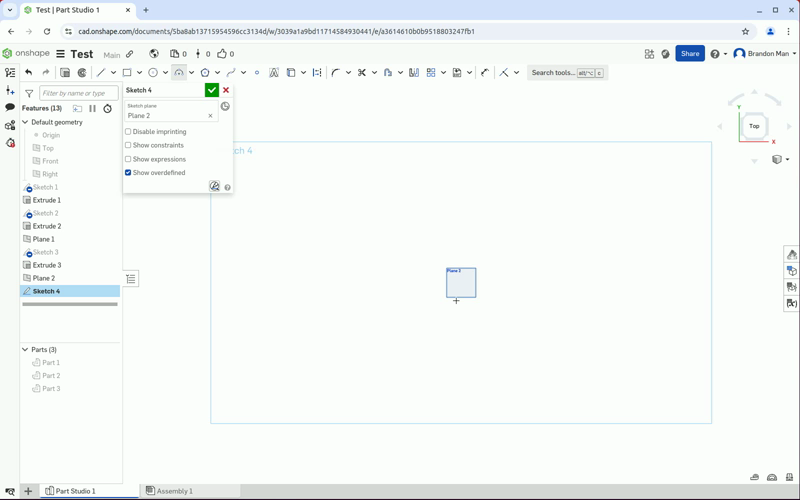
key_up(shift)
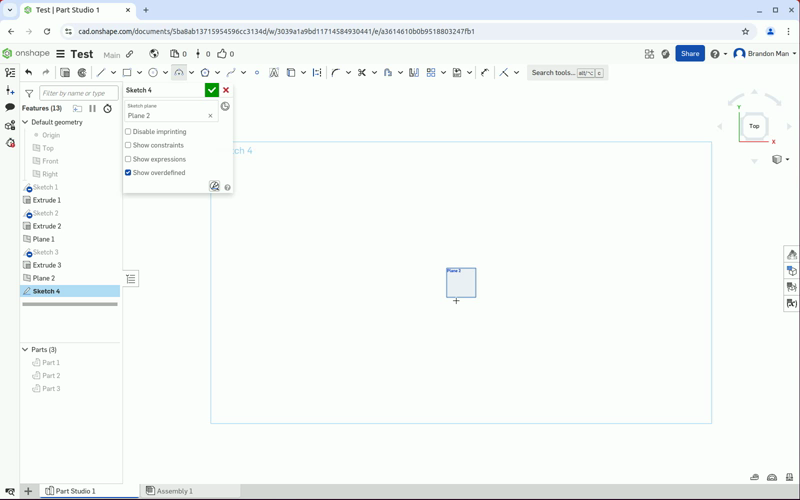
key_down(shift)
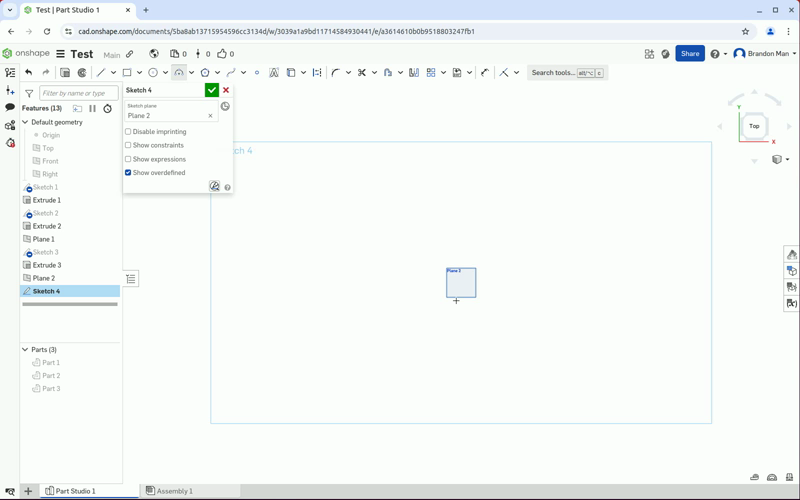
mouse_move(465, 300)
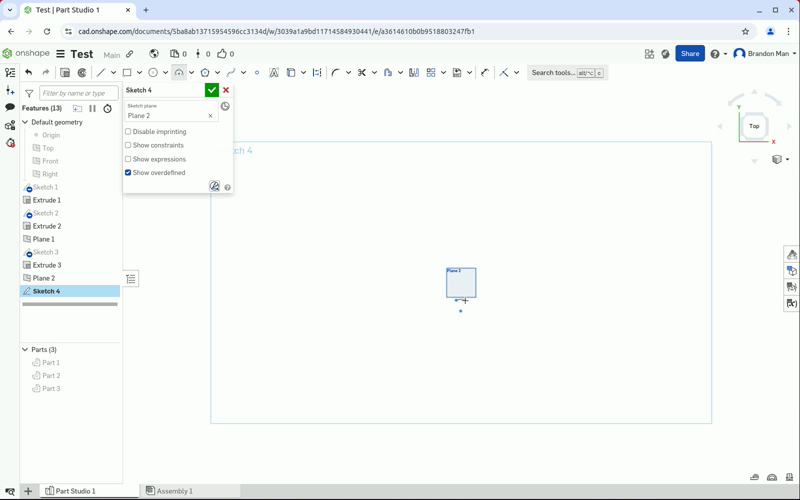
click(465, 300)
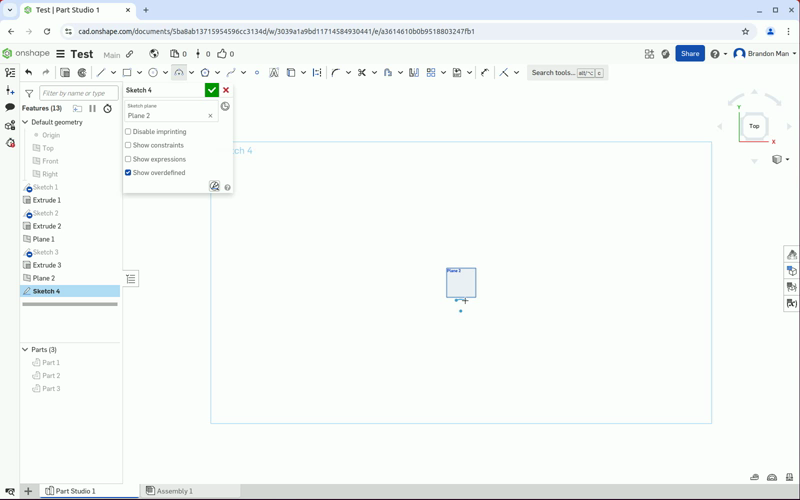
mouse_move(460, 301)
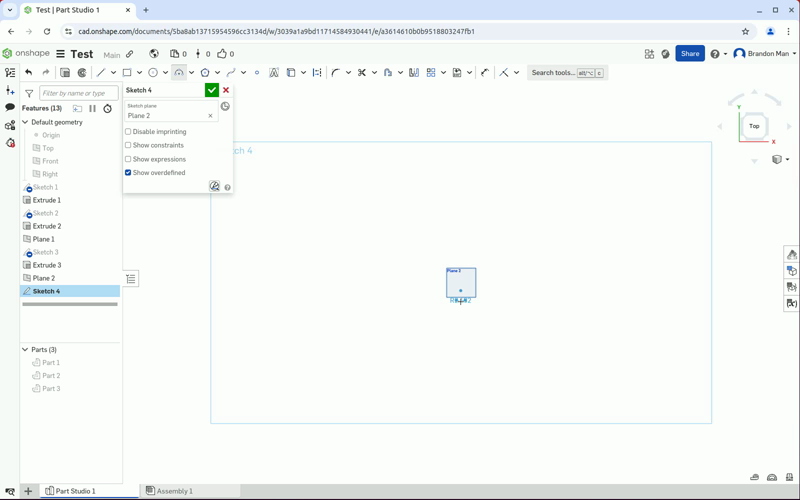
click(460, 301)
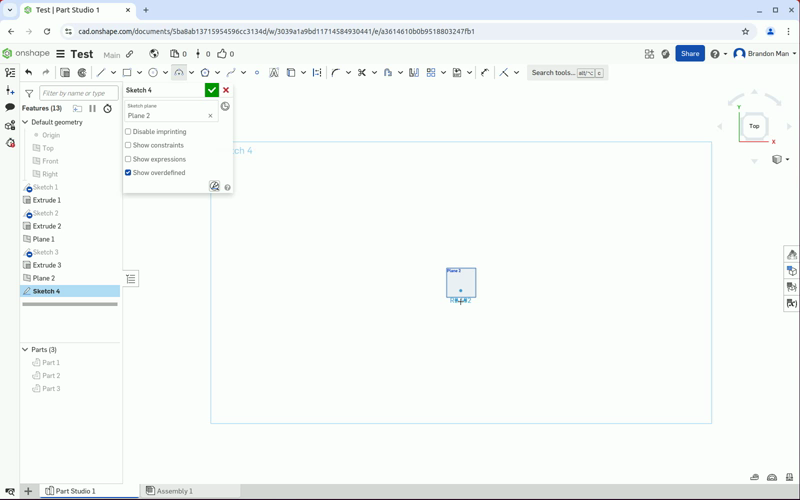
key_up(shift)
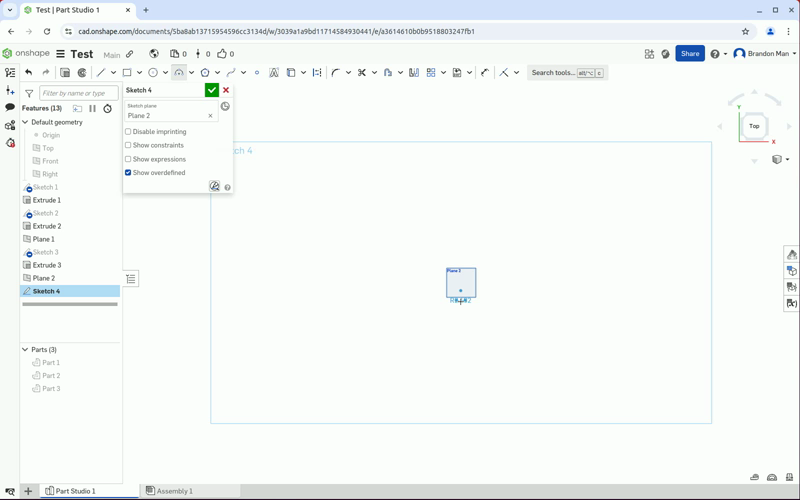
key(esc)
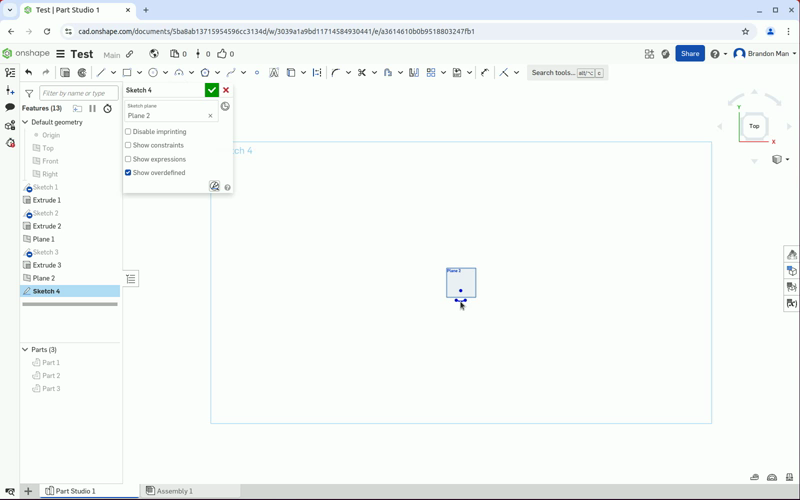
key(l)
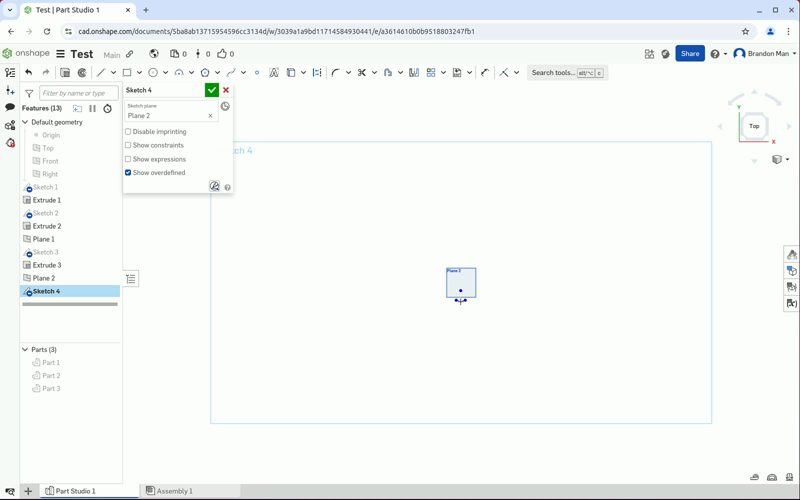
mouse_move(465, 300)
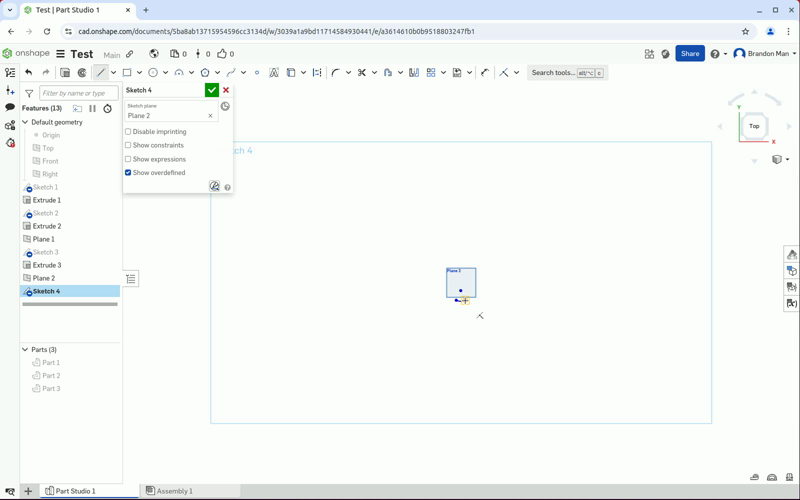
click(465, 300)
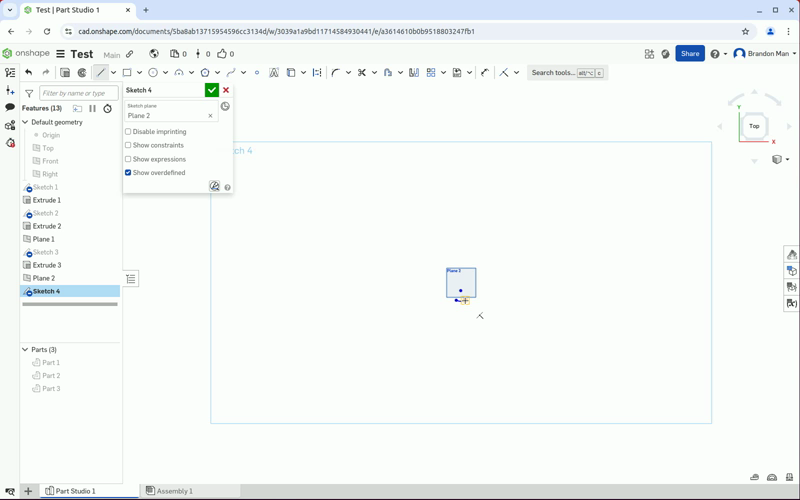
key_down(shift)
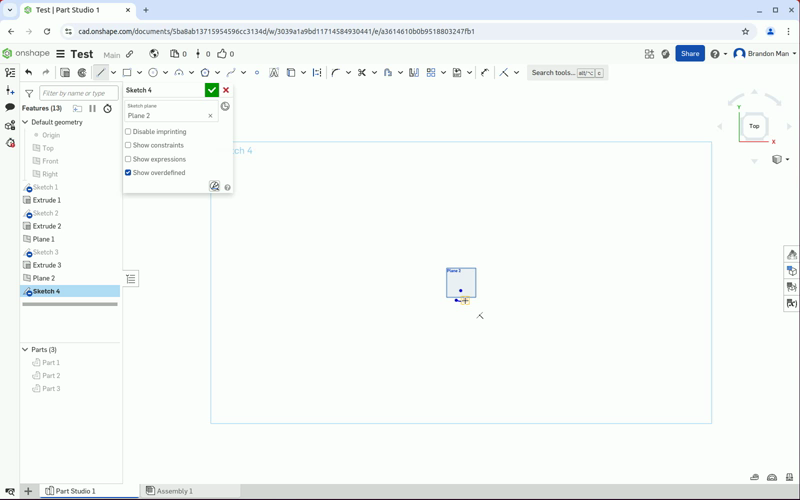
mouse_move(495, 300)
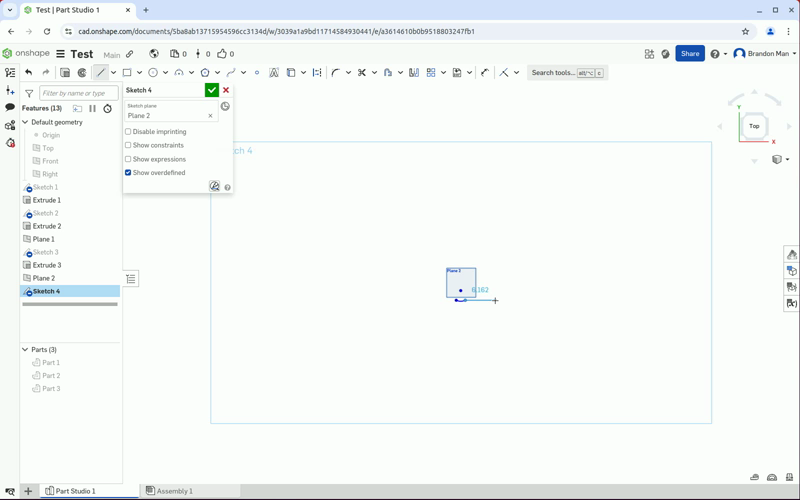
mouse_move(465, 274)
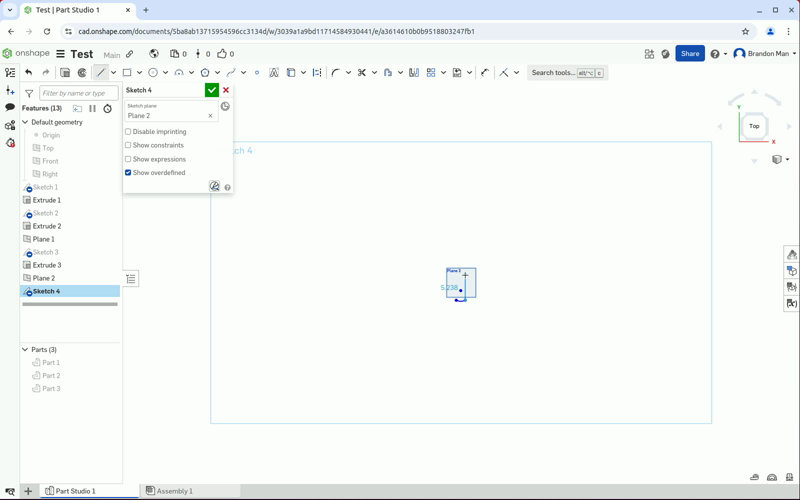
click(465, 274)
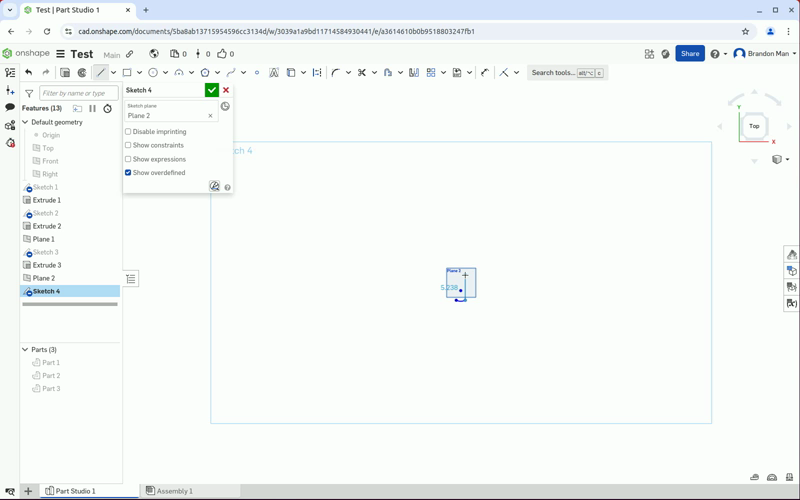
key_up(shift)
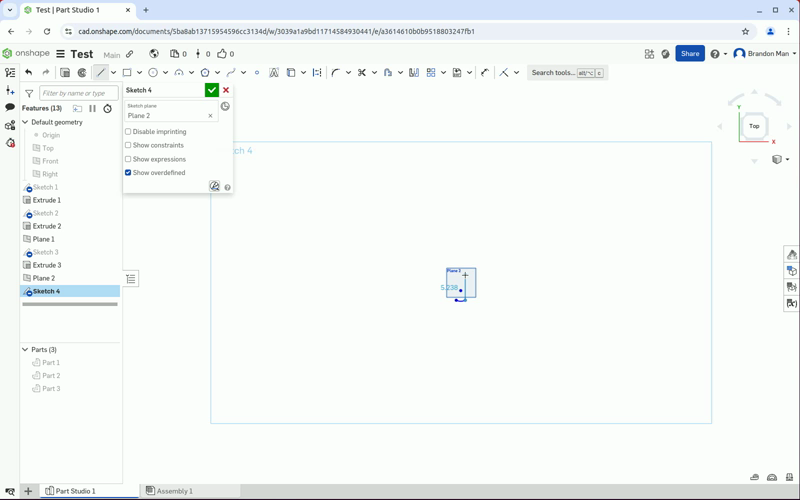
key(esc)
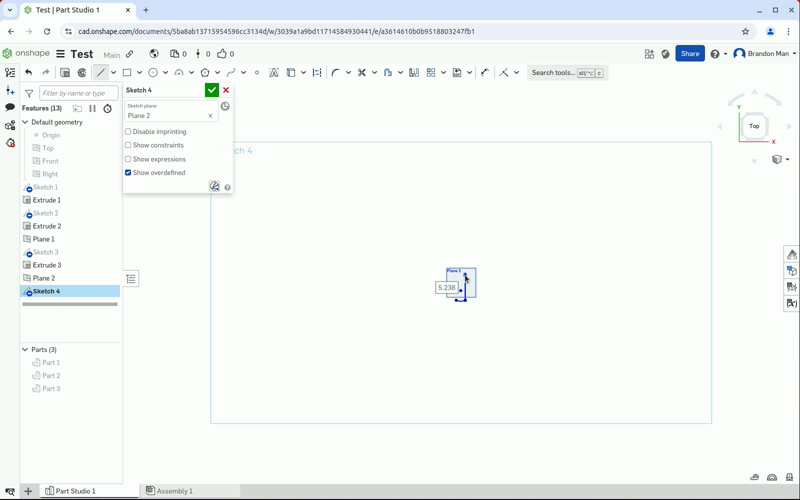
key(a)
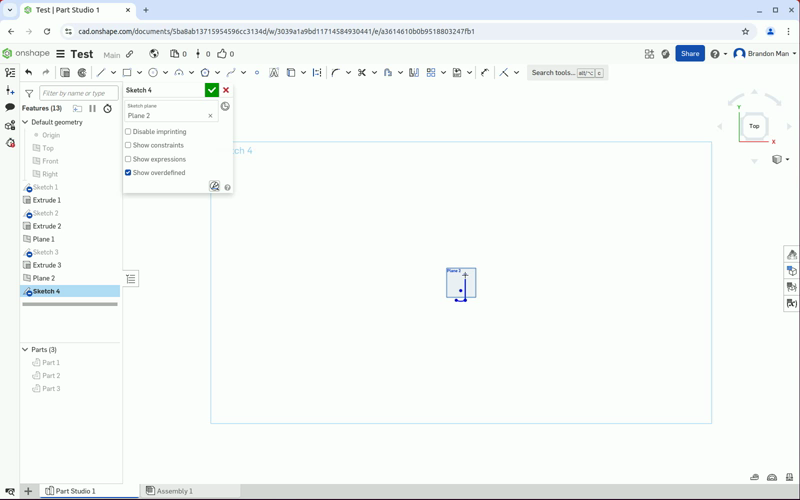
mouse_move(465, 274)
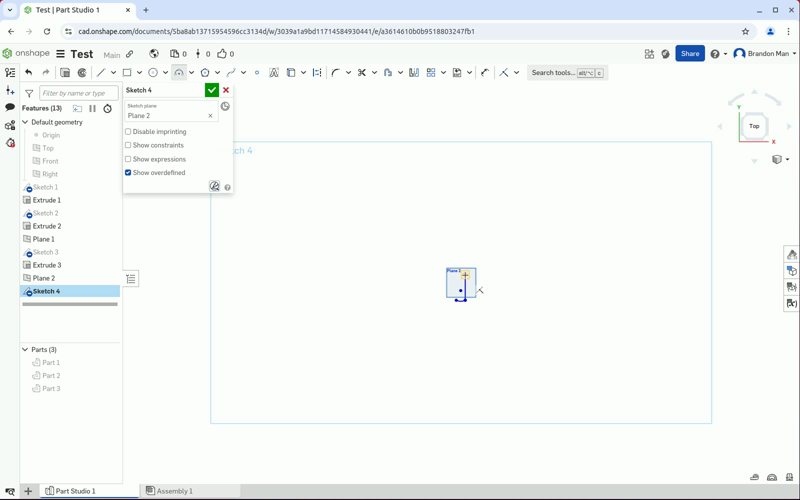
click(465, 274)
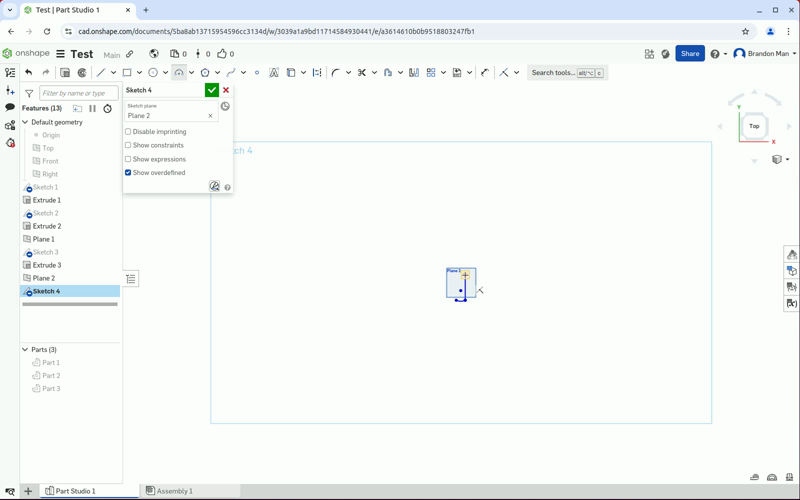
key_down(shift)
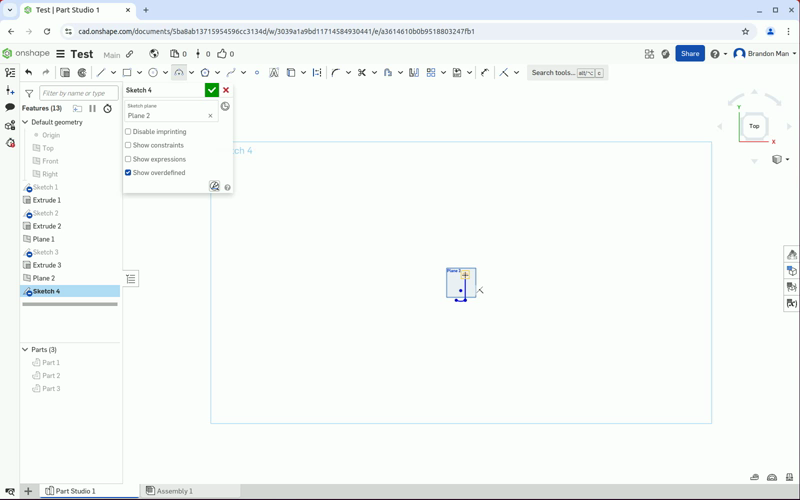
mouse_move(456, 274)
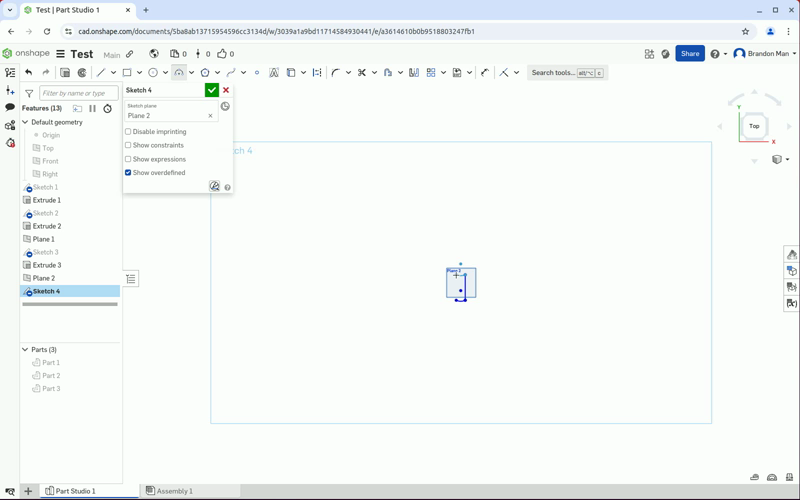
click(456, 274)
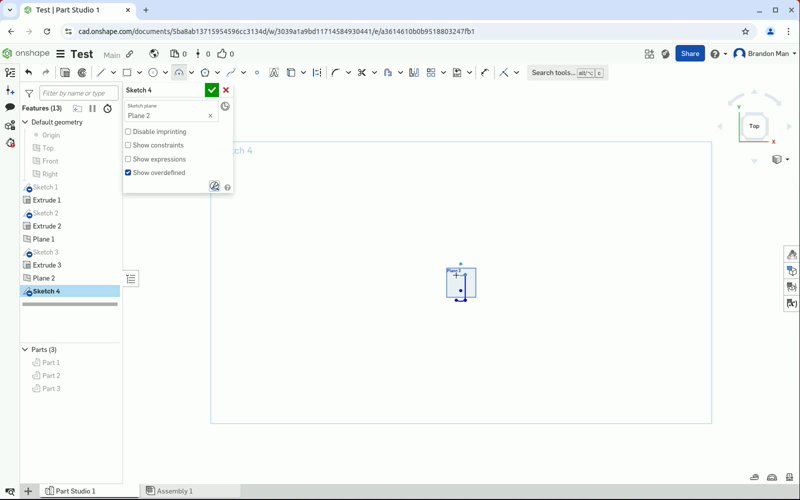
mouse_move(460, 273)
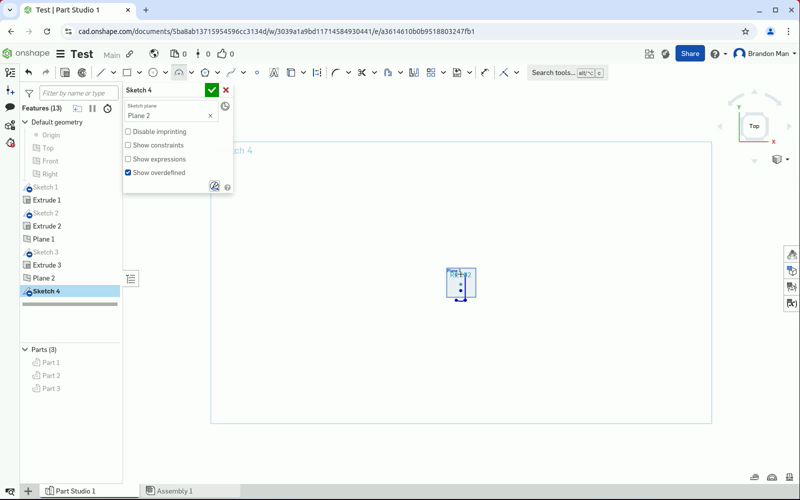
click(460, 273)
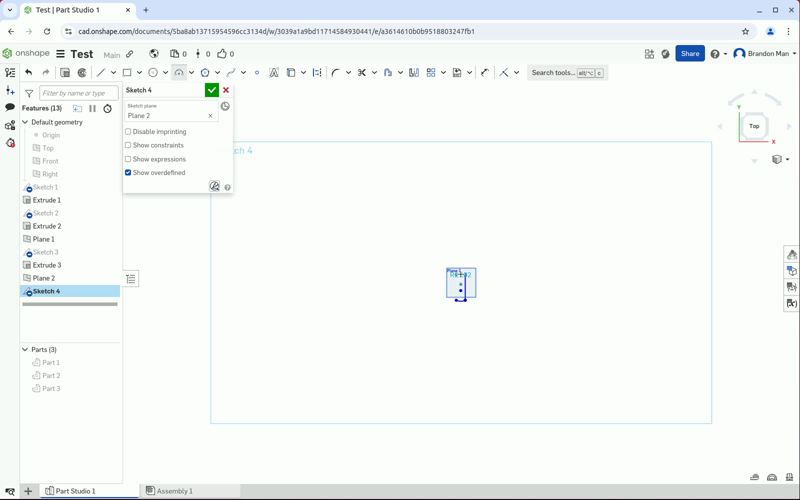
key_up(shift)
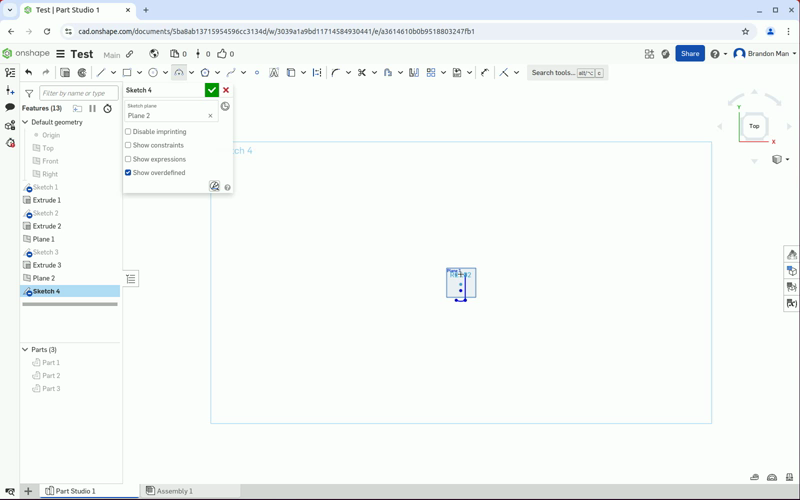
key(esc)
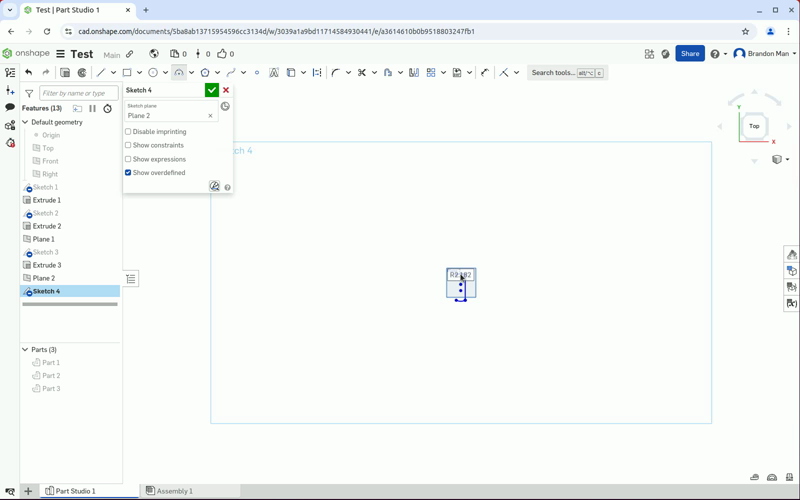
key(l)
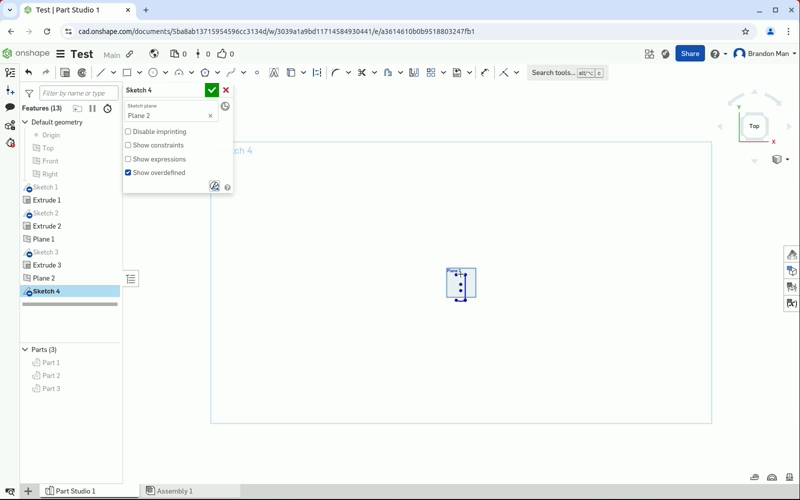
mouse_move(456, 274)
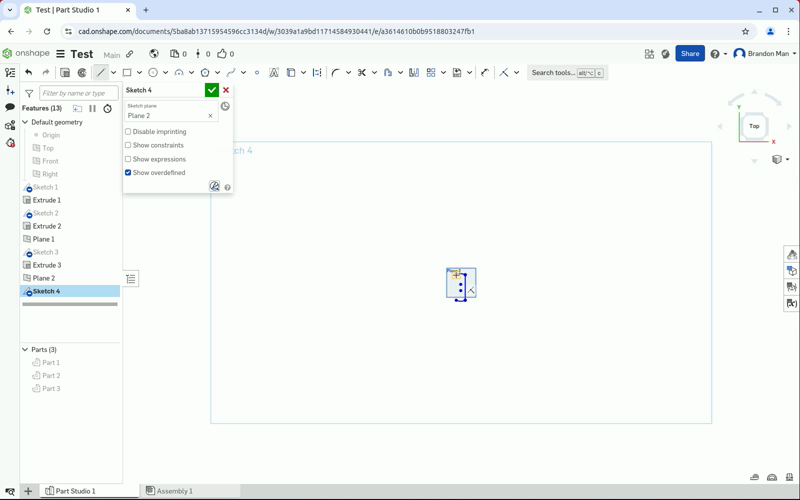
click(456, 274)
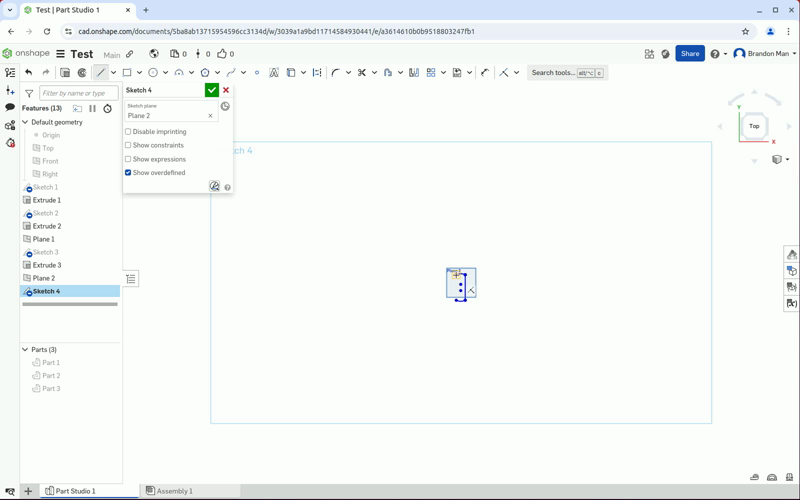
mouse_move(486, 274)
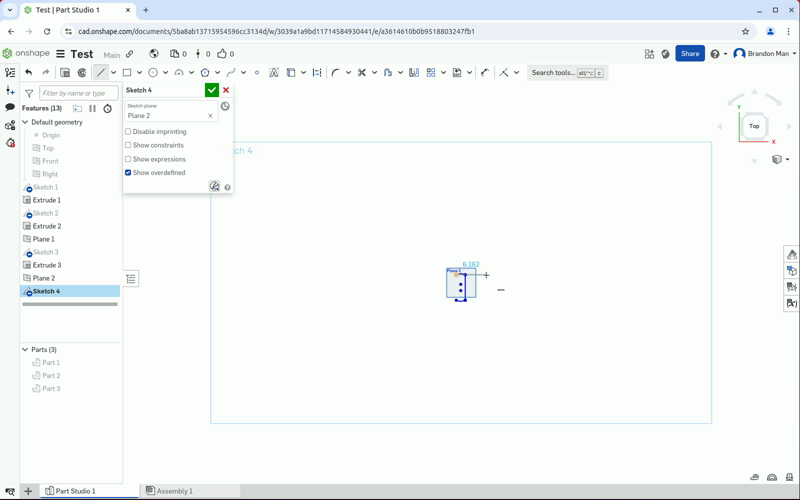
key_down(shift)
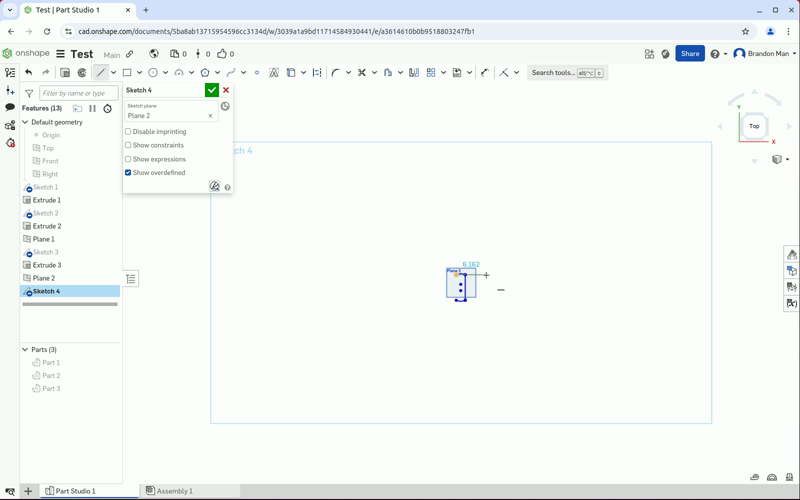
mouse_move(456, 300)
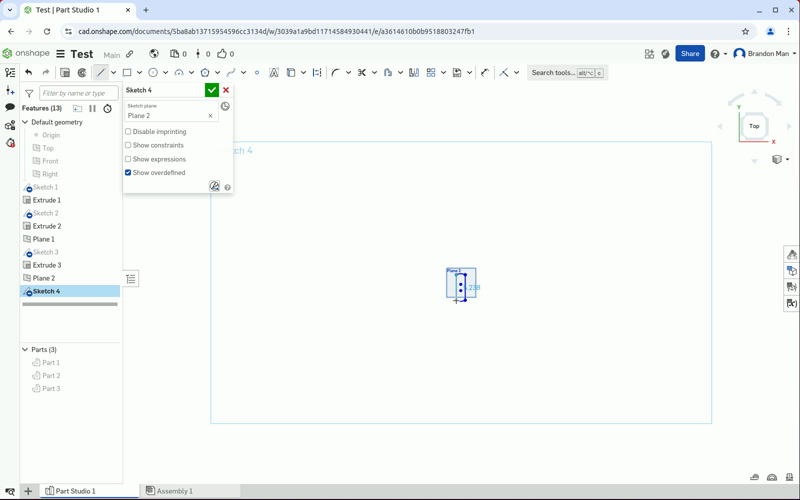
key_up(shift)
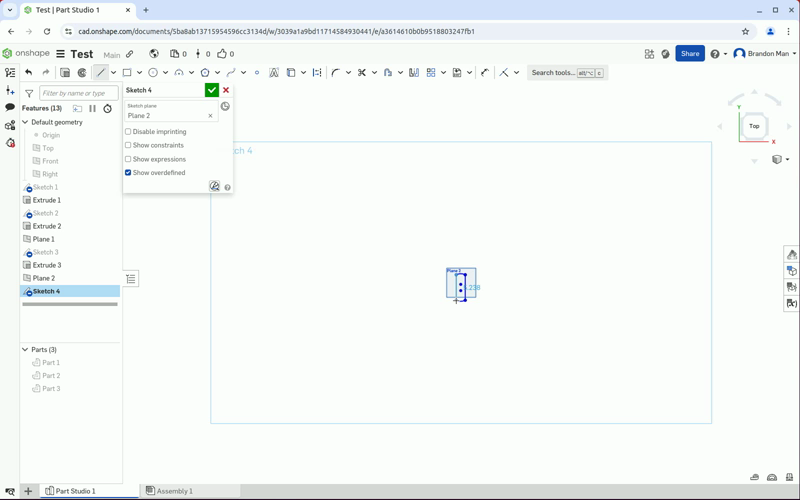
click(456, 300)
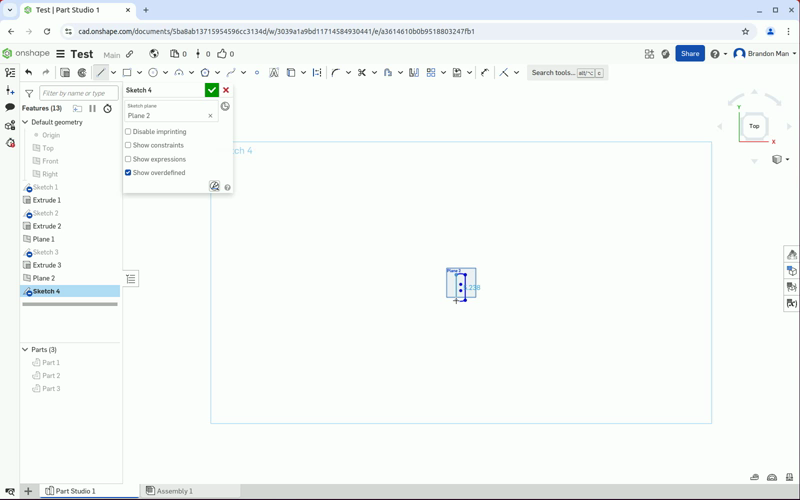
key(esc)
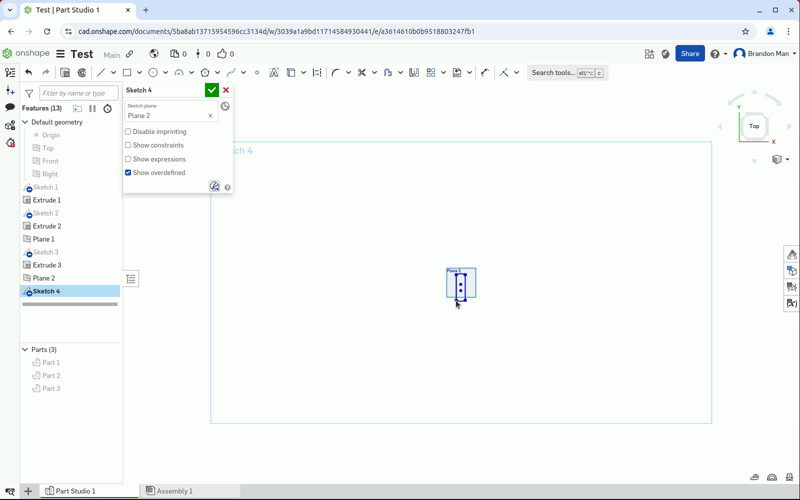
mouse_move(458, 287)
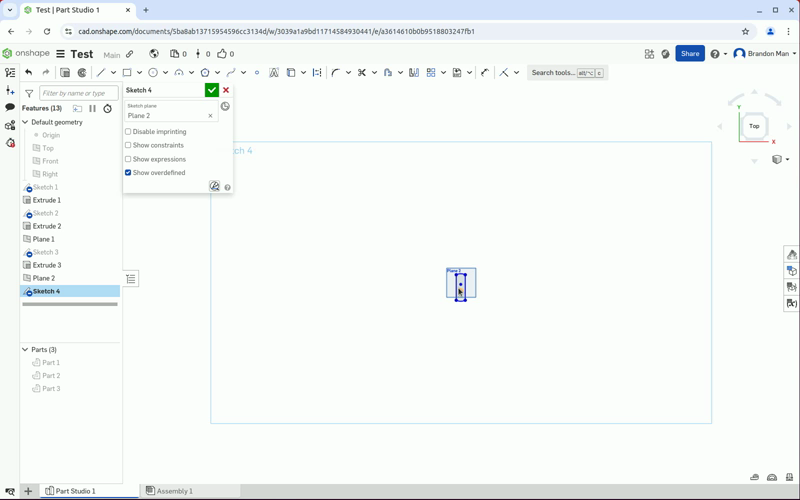
scroll(6)
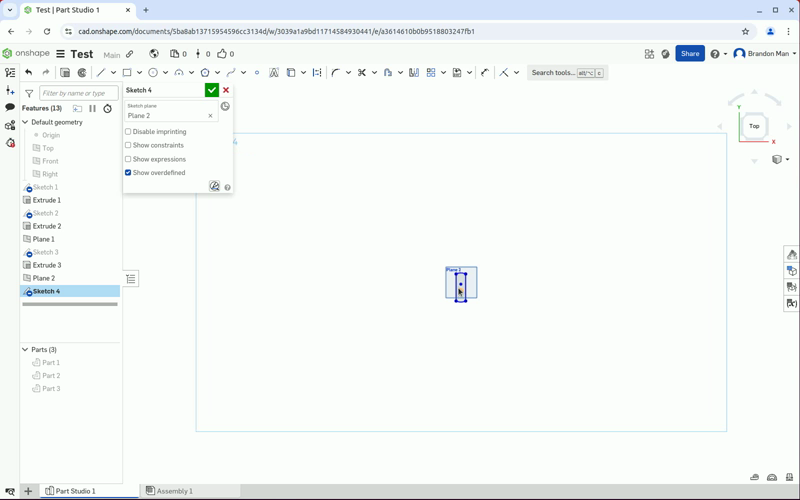
scroll(6)
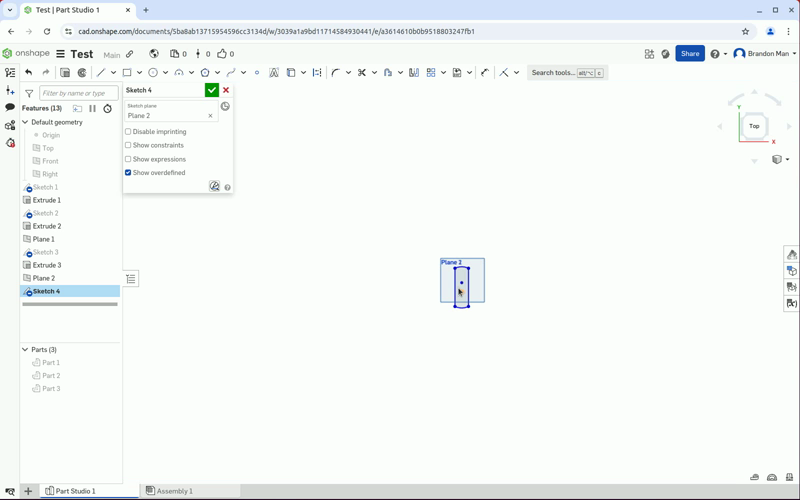
scroll(6)
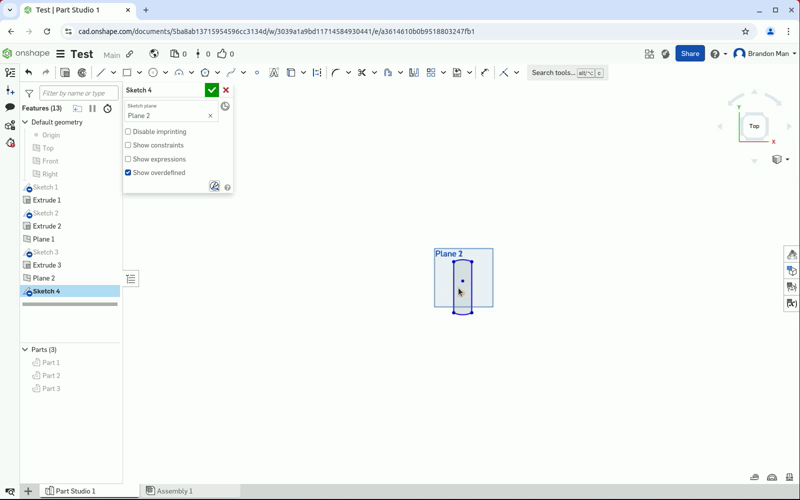
scroll(6)
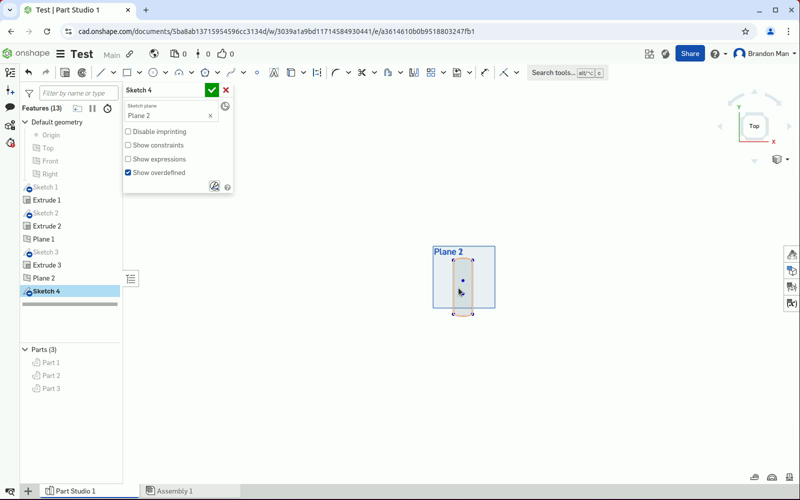
scroll(6)
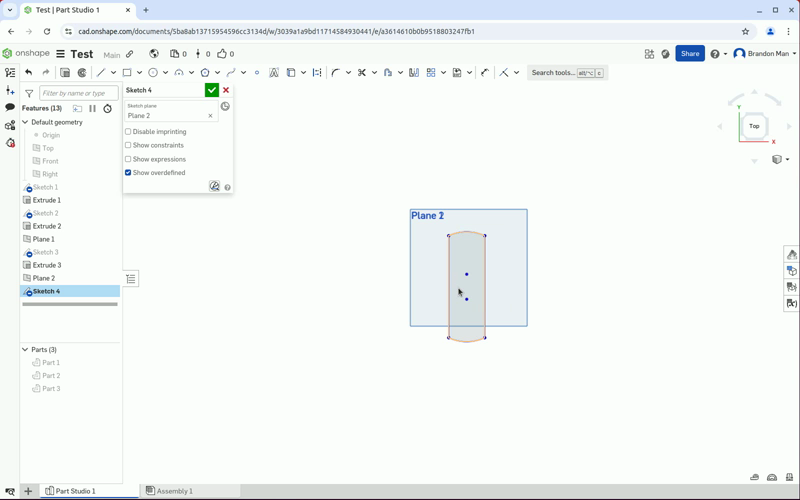
scroll(6)
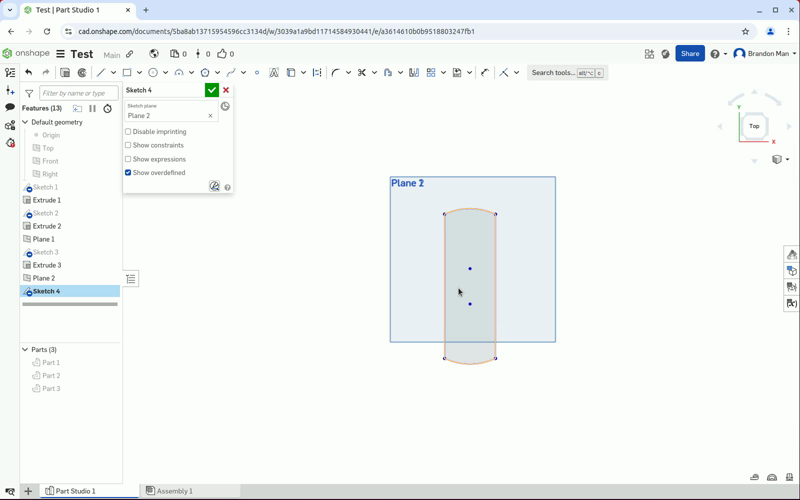
scroll(6)
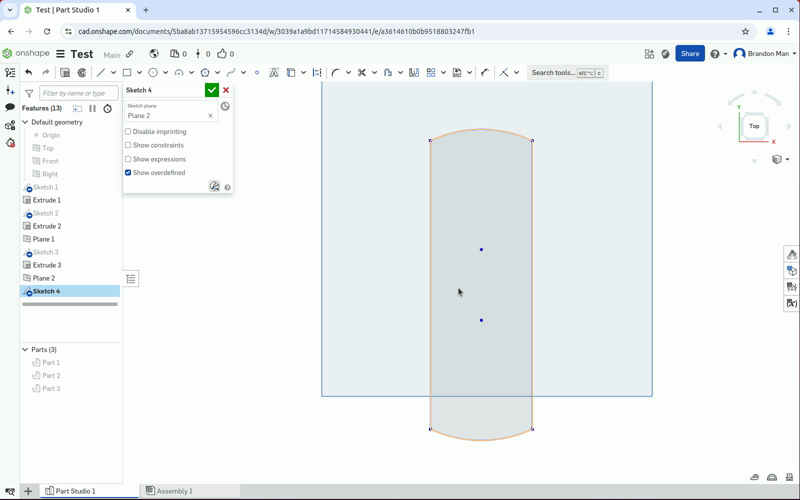
click(458, 287)
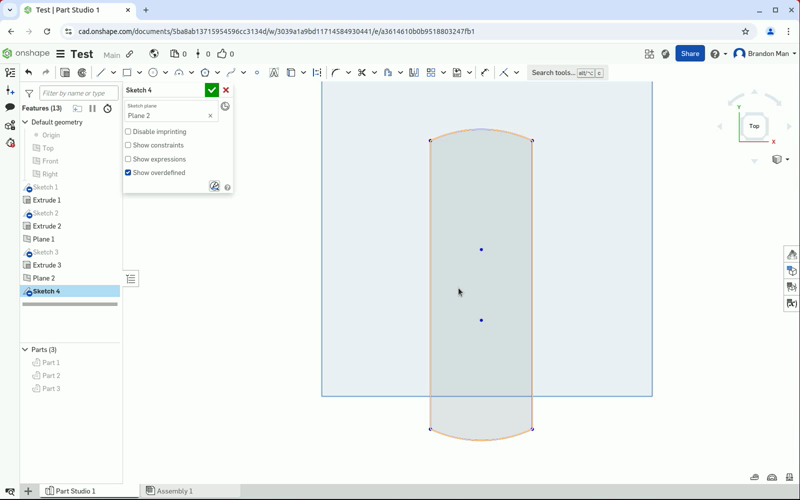
scroll(-6)
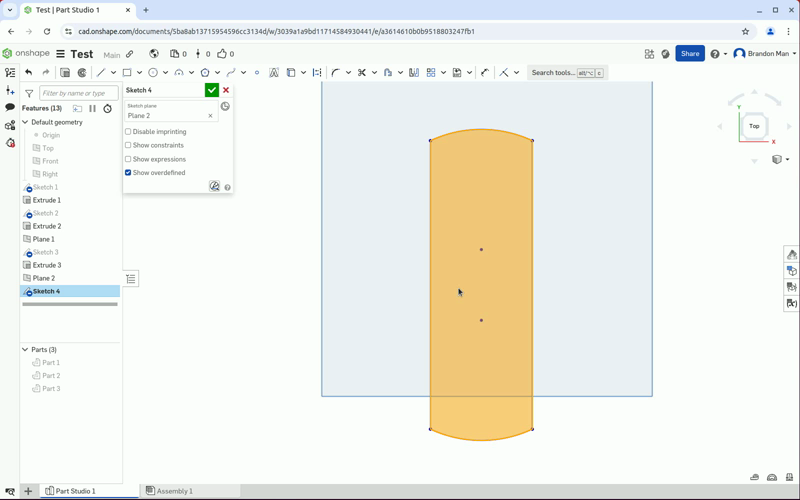
scroll(-6)
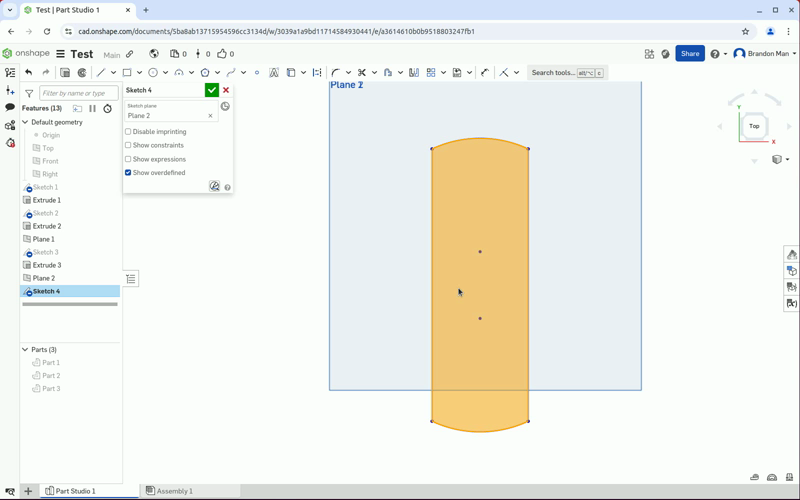
scroll(-6)
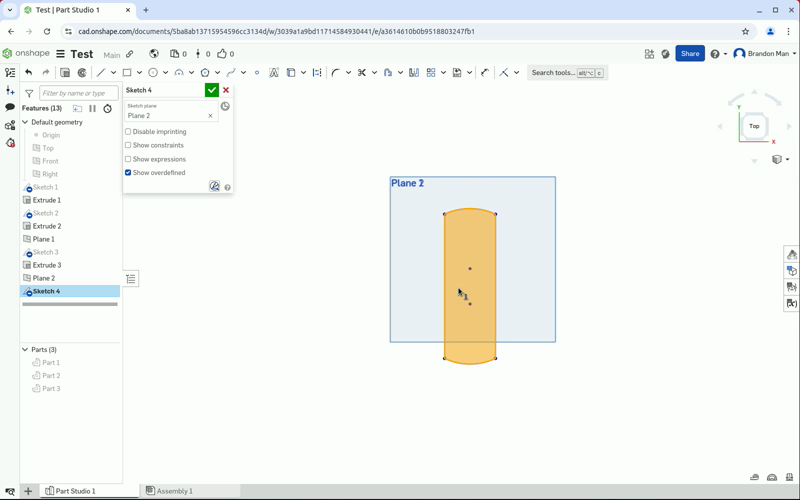
scroll(-6)
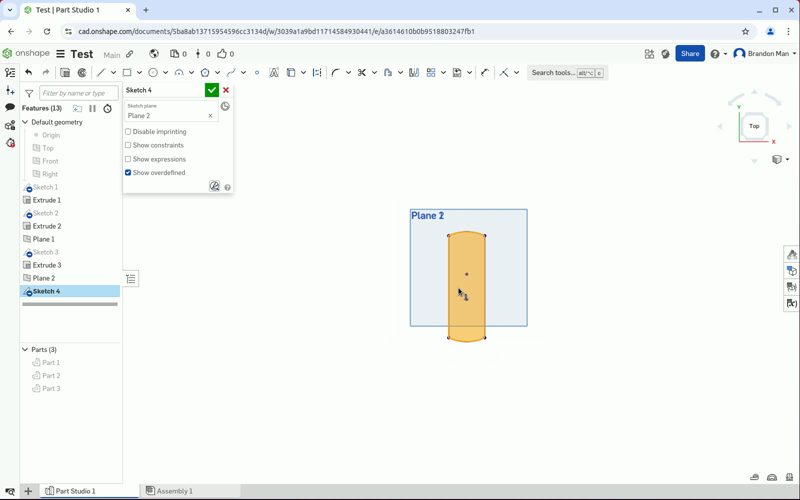
scroll(-6)
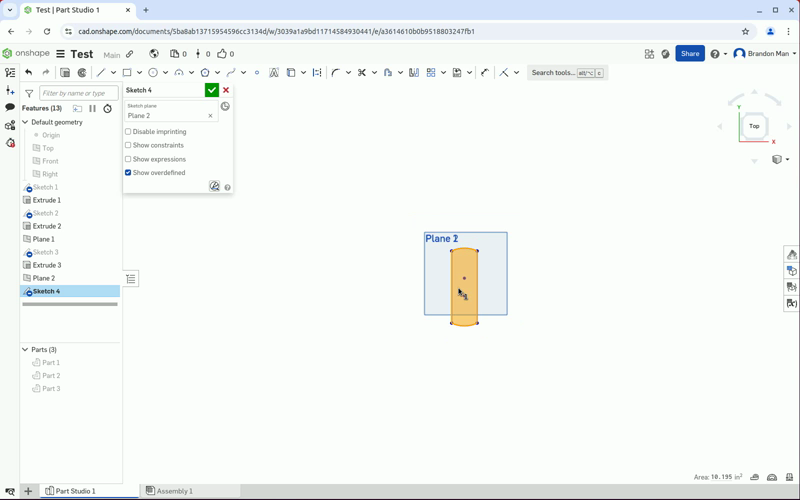
scroll(-6)
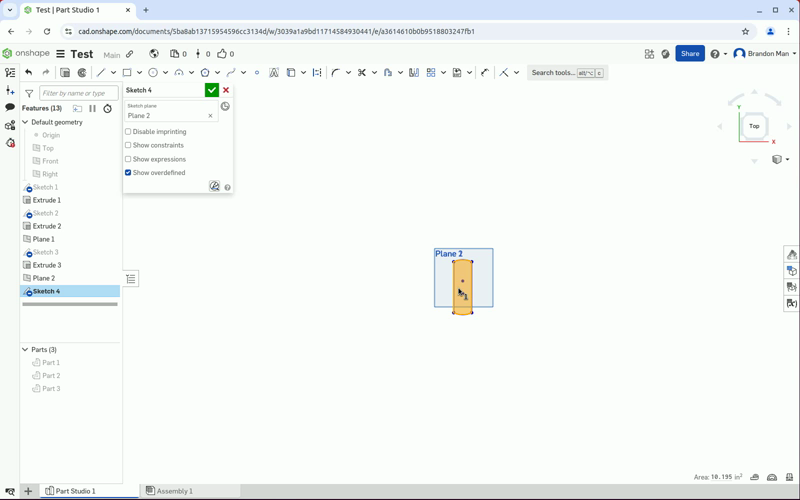
scroll(-6)
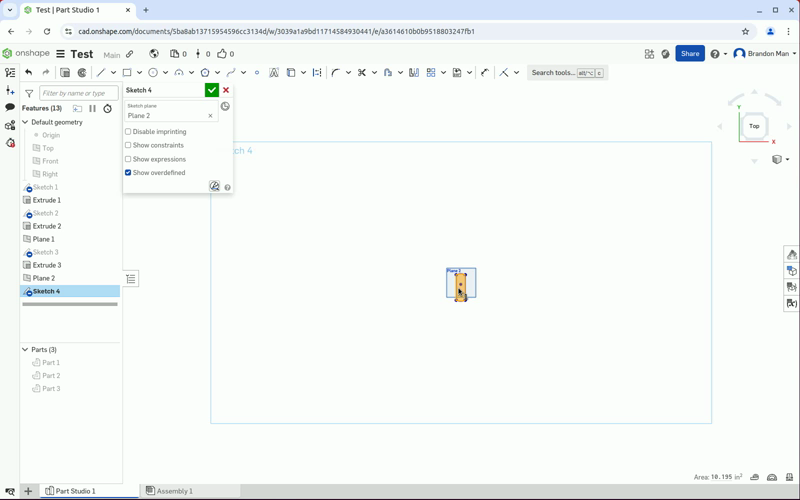
mouse_move(73, 352)
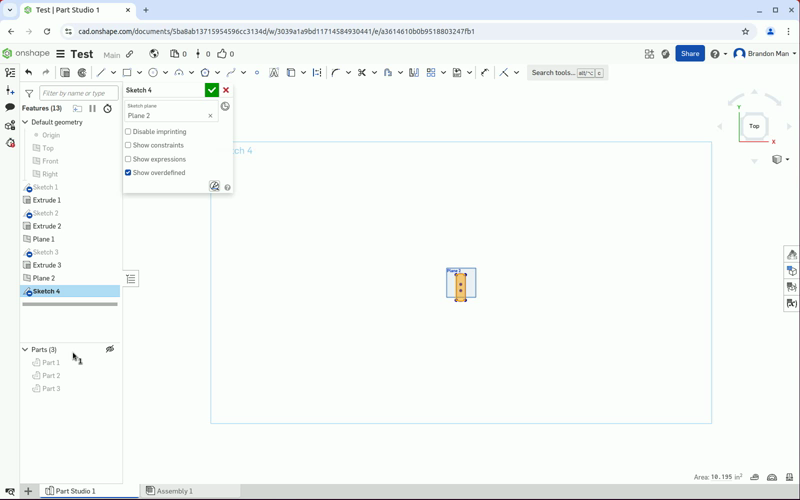
key(shift+y)
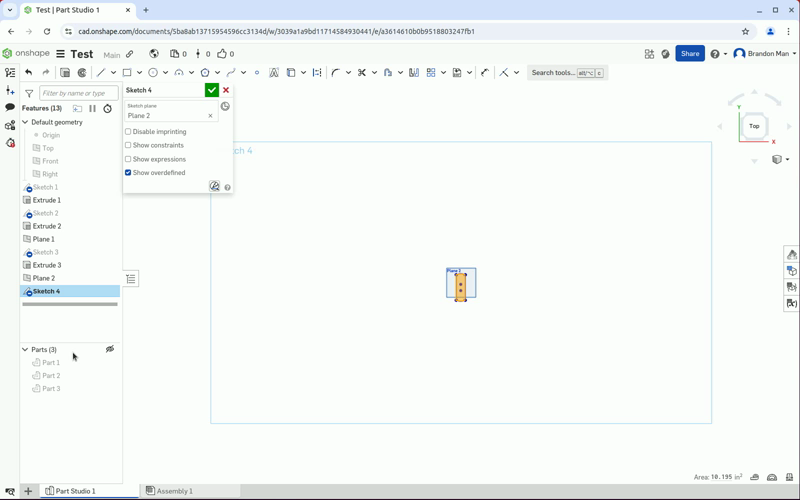
key(shift+e)
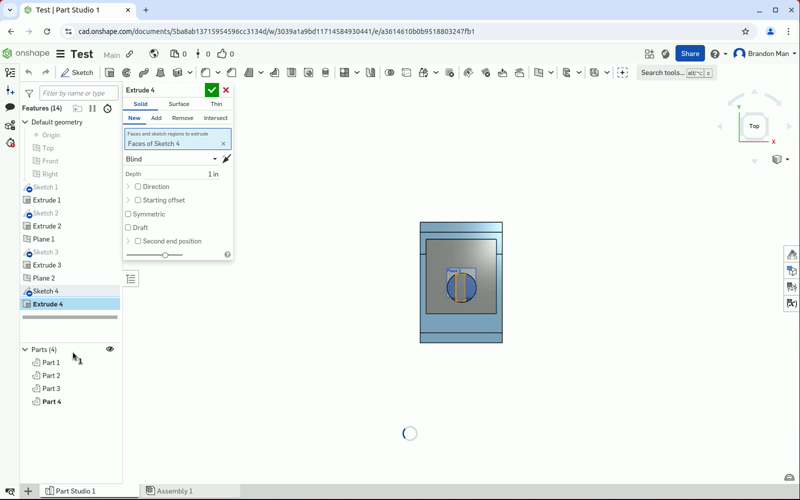
mouse_move(143, 106)
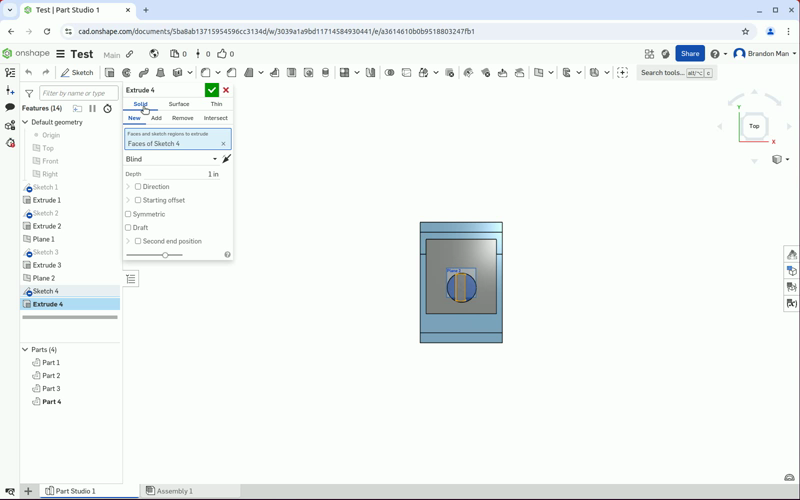
click(143, 106)
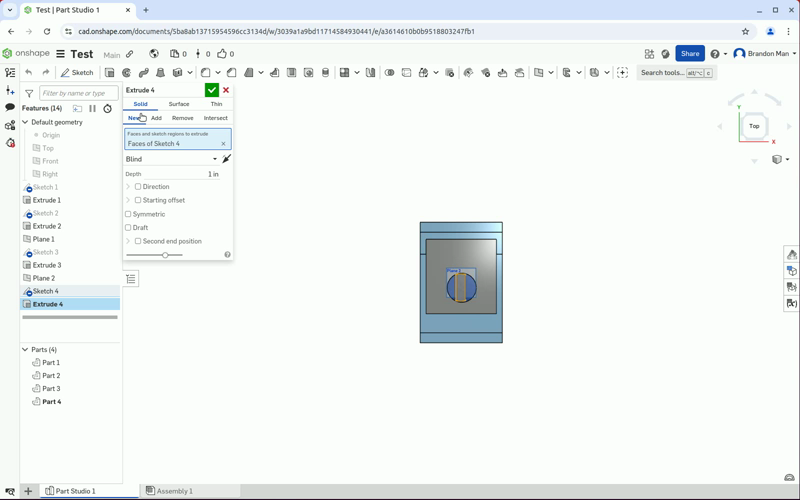
mouse_move(137, 120)
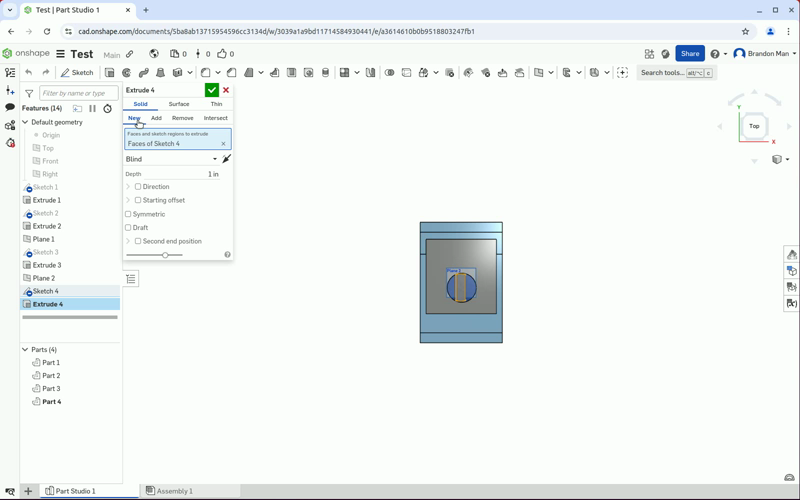
click(137, 120)
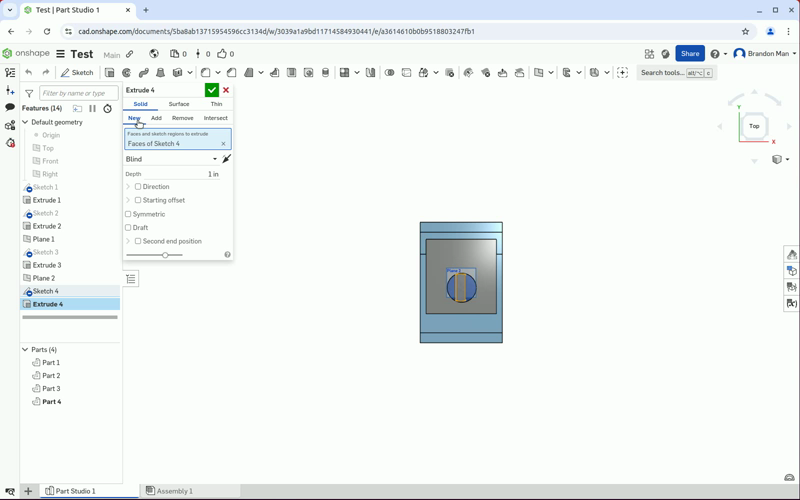
key(tab, 4)
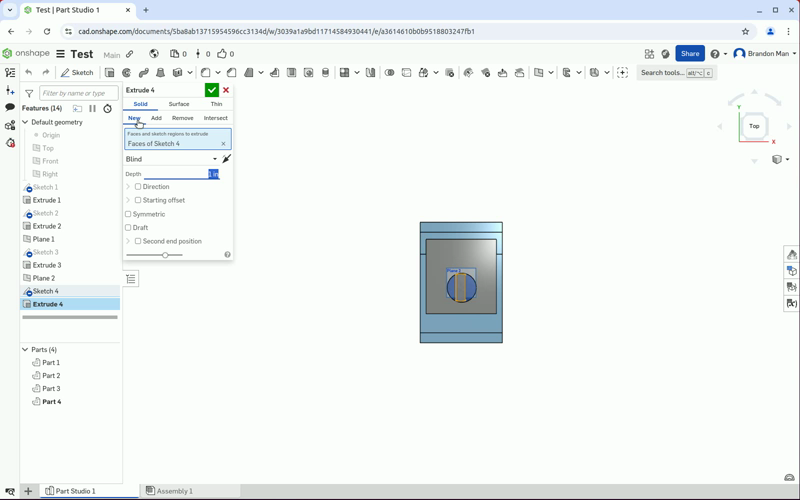
text(3.851)
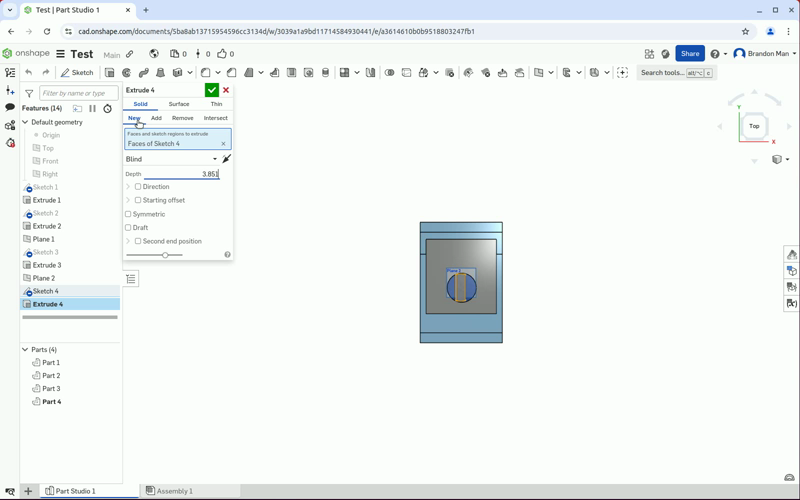
key(enter)
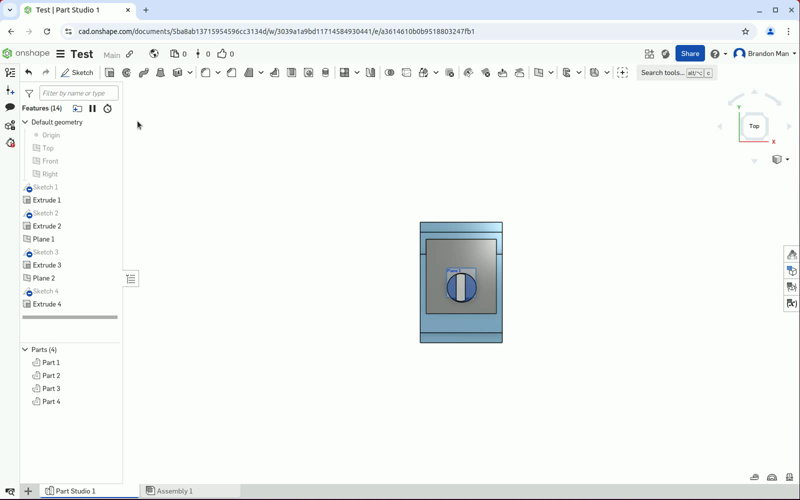
key(shift+h)
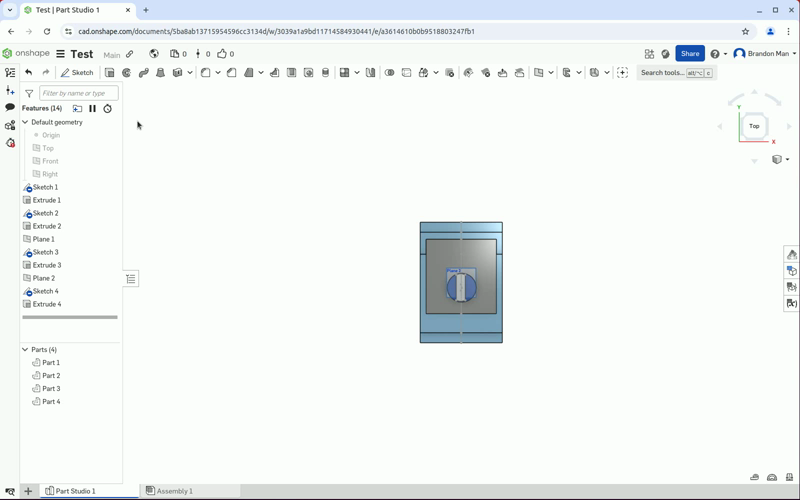
key(shift+h)
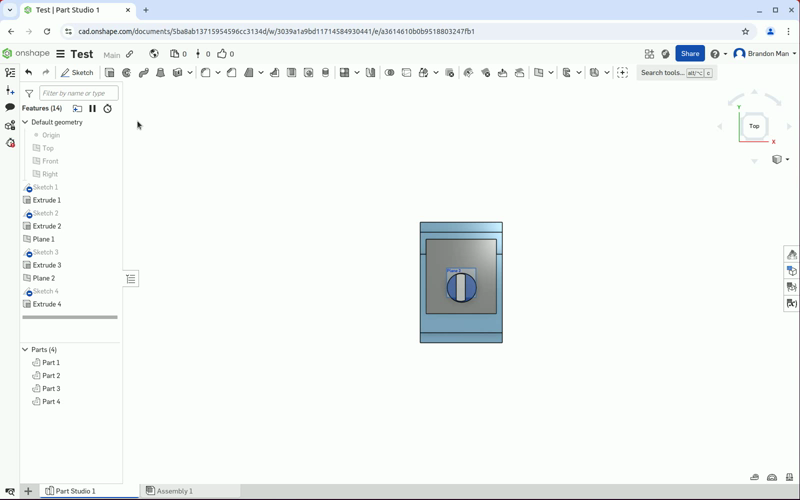
mouse_move(73, 189)
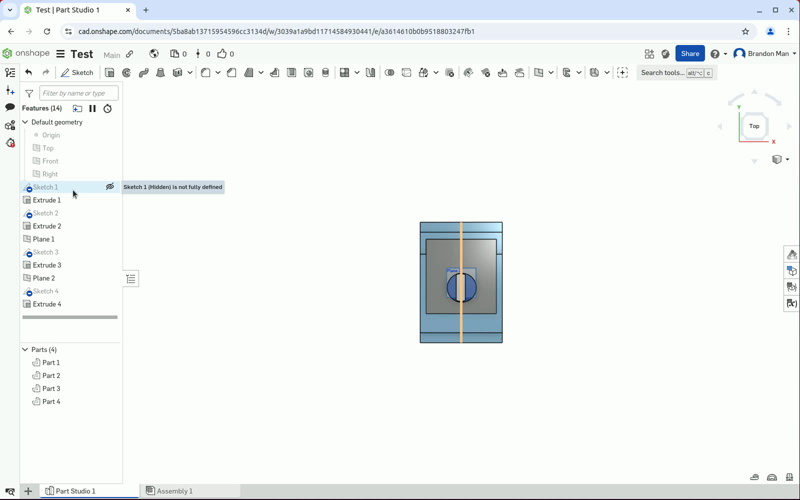
click(73, 189)
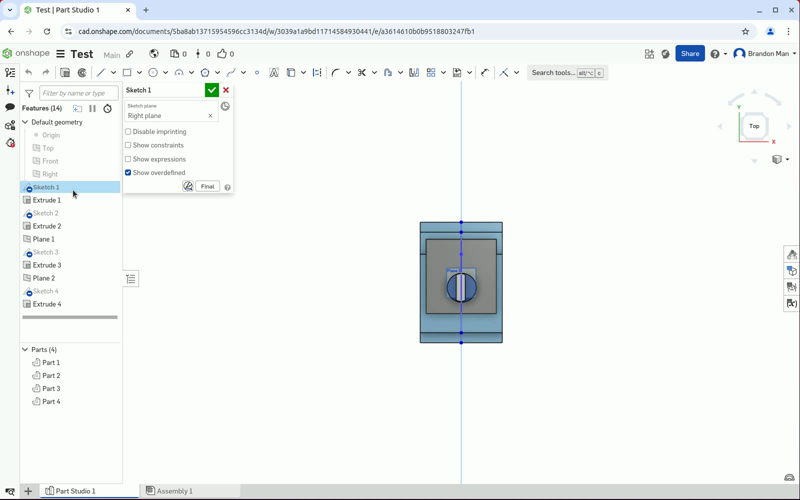
mouse_move(229, 92)
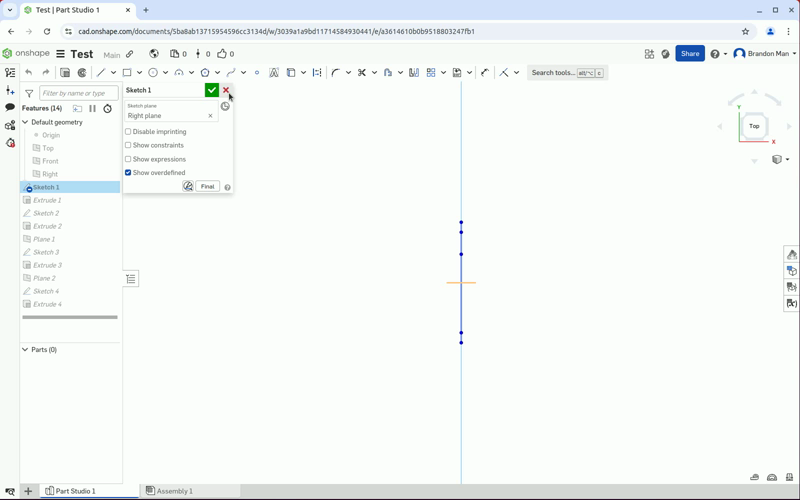
click(229, 92)
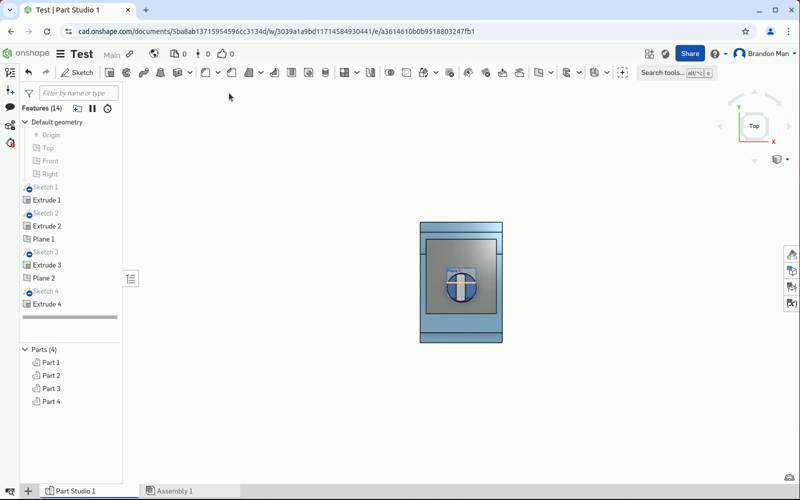
mouse_move(73, 352)
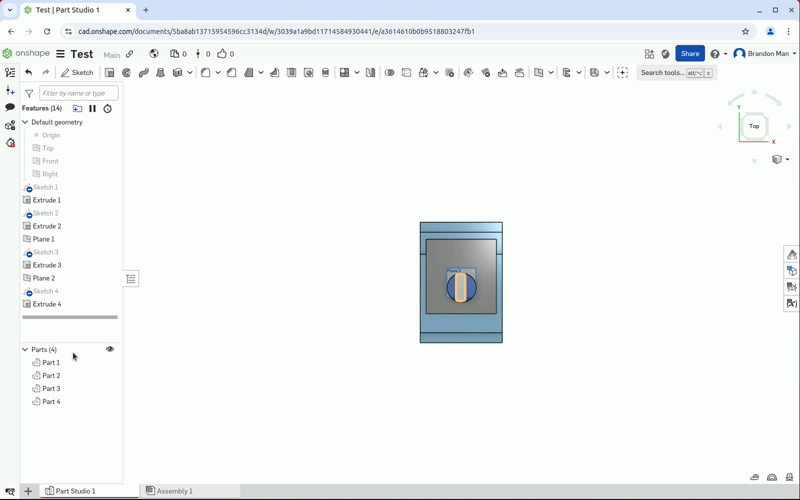
key(y)
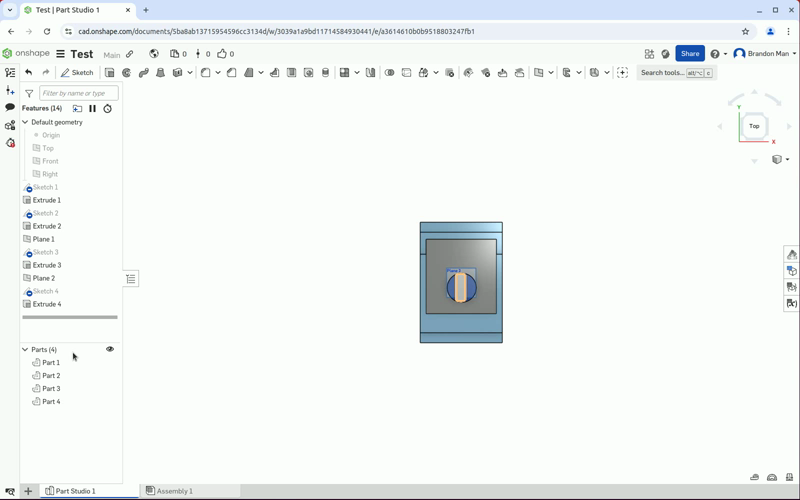
key(shift+p)
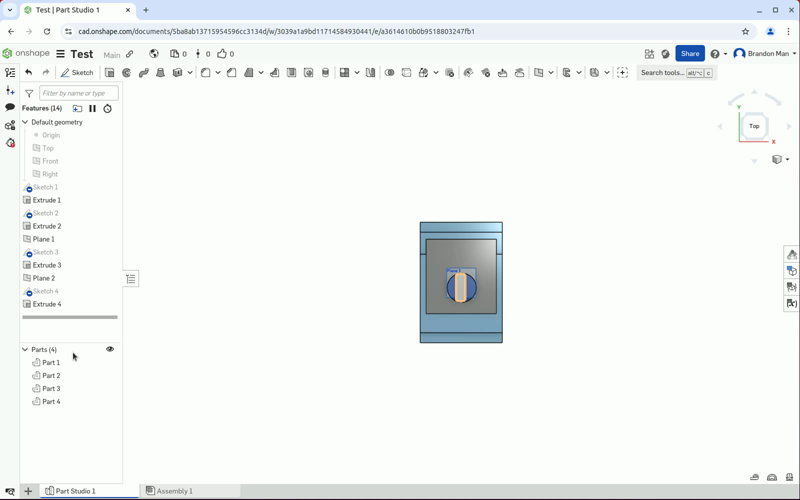
key(space)
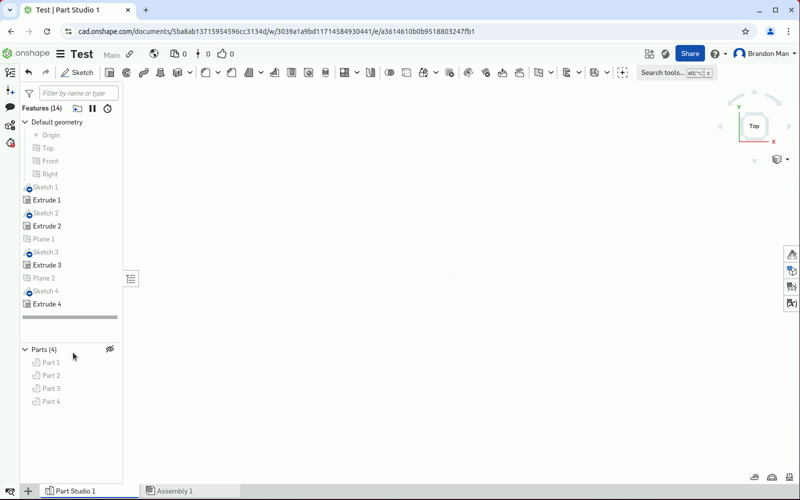
key_down(shift)
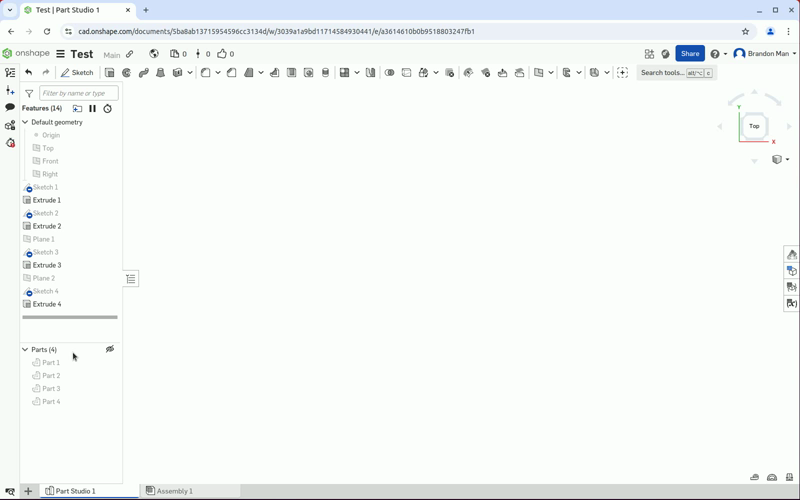
key(up)
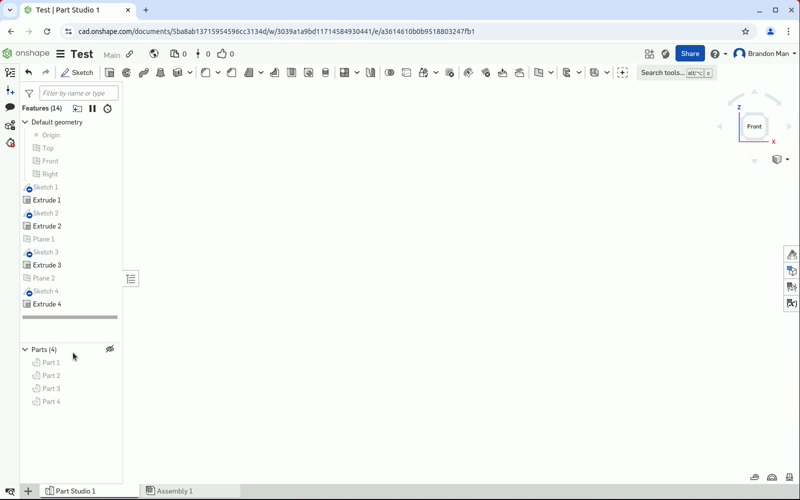
key_up(shift)
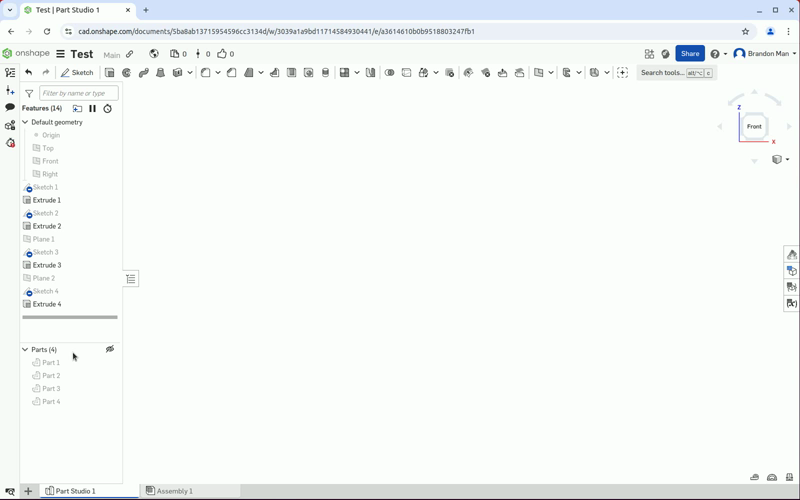
key(space)
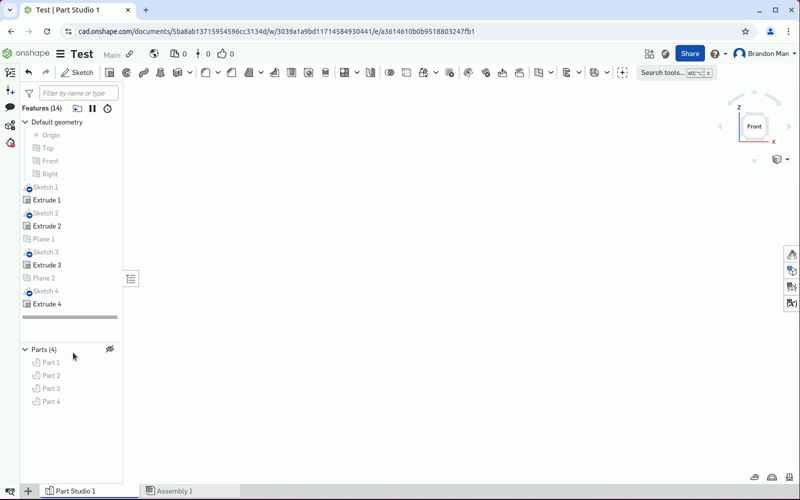
key_down(shift)
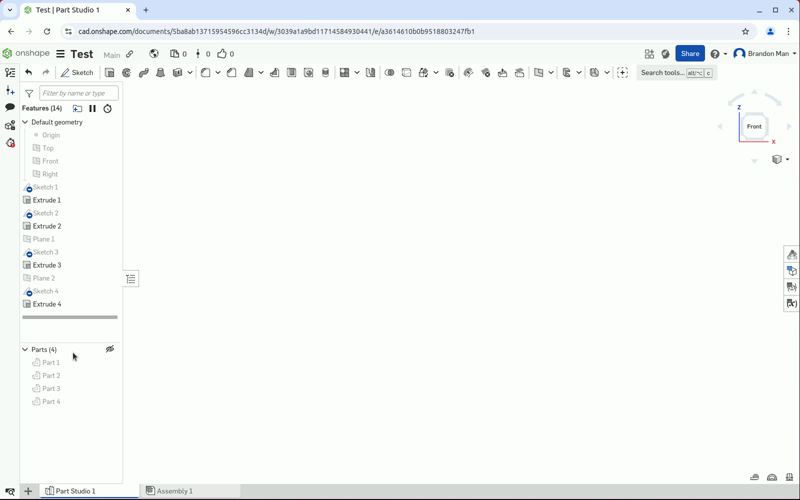
key(left)
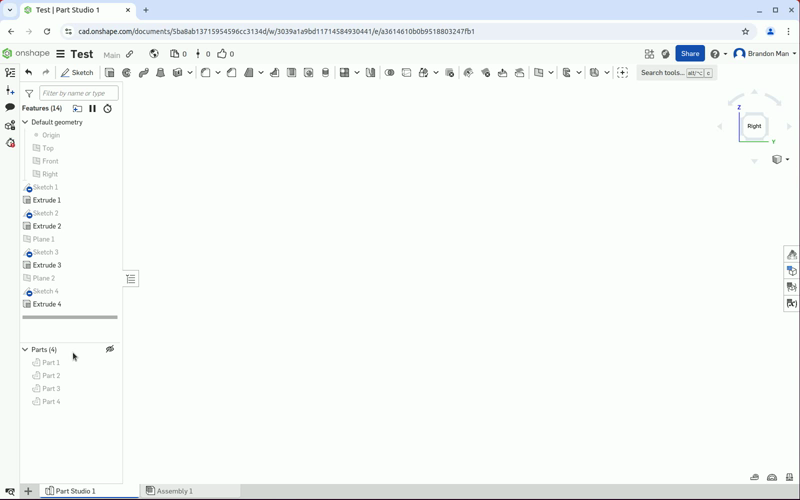
key_up(shift)
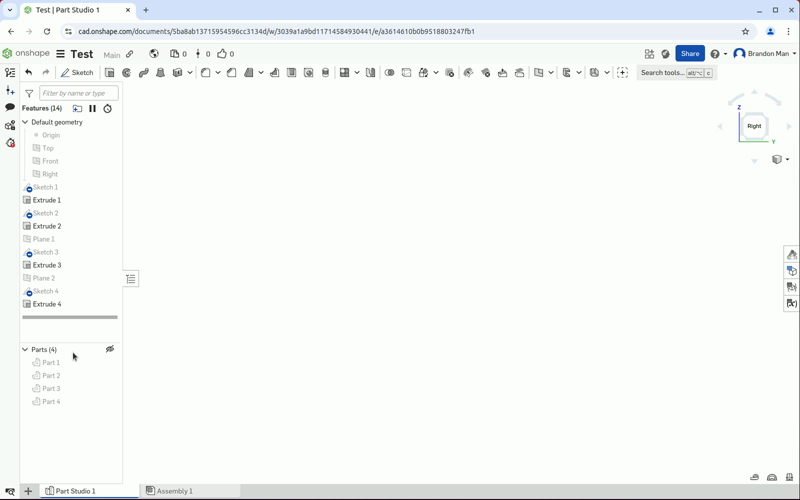
mouse_move(73, 352)
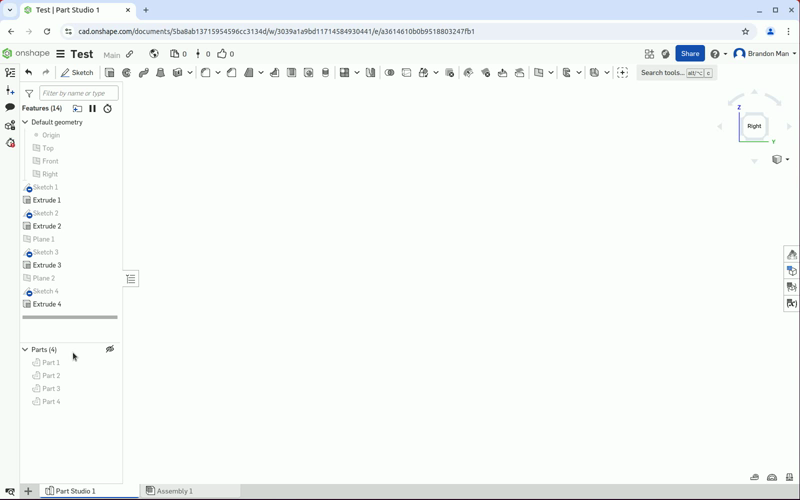
key(shift+y)
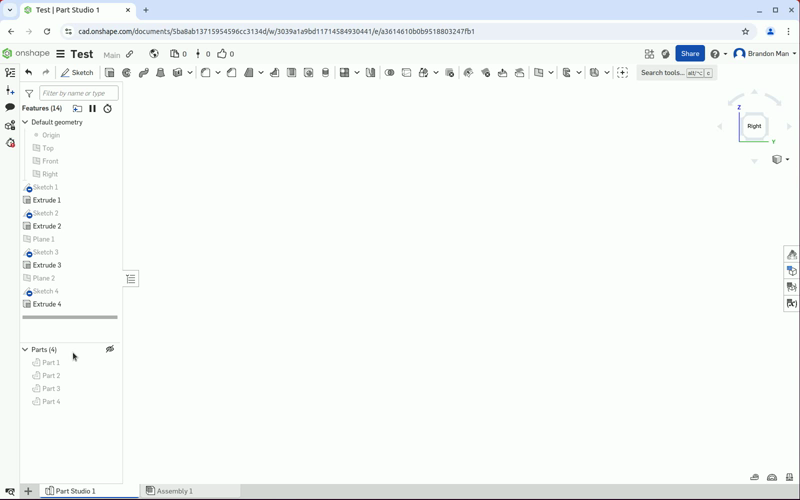
key(shift+s)
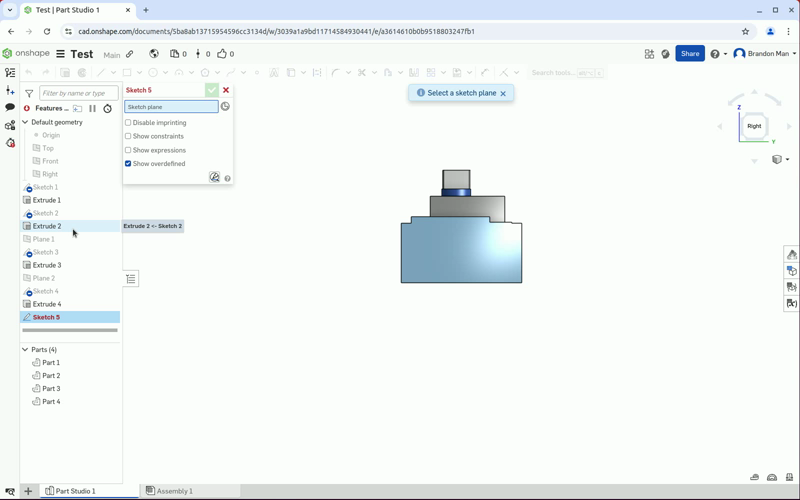
scroll(3)
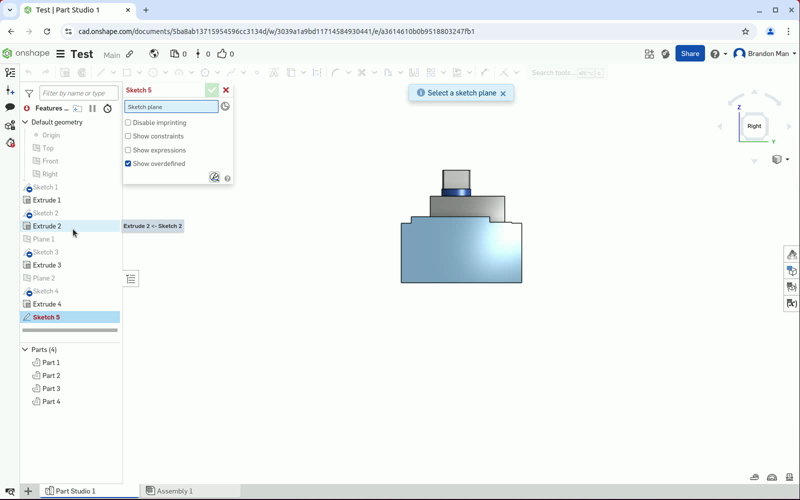
mouse_move(73, 176)
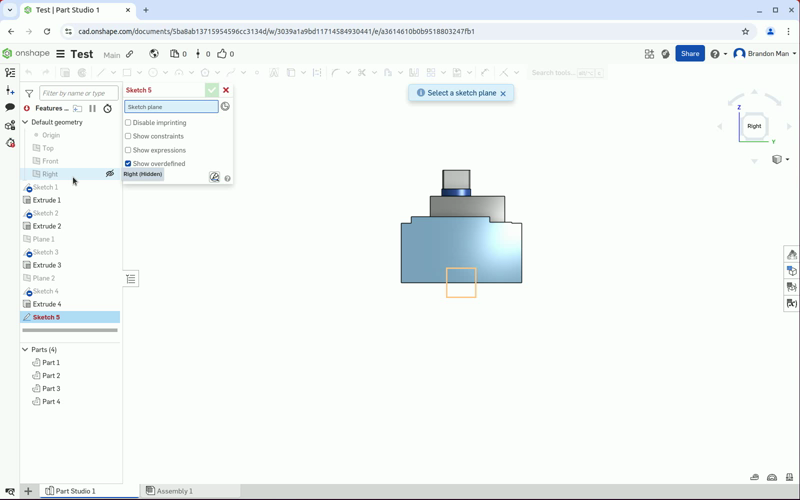
click(73, 176)
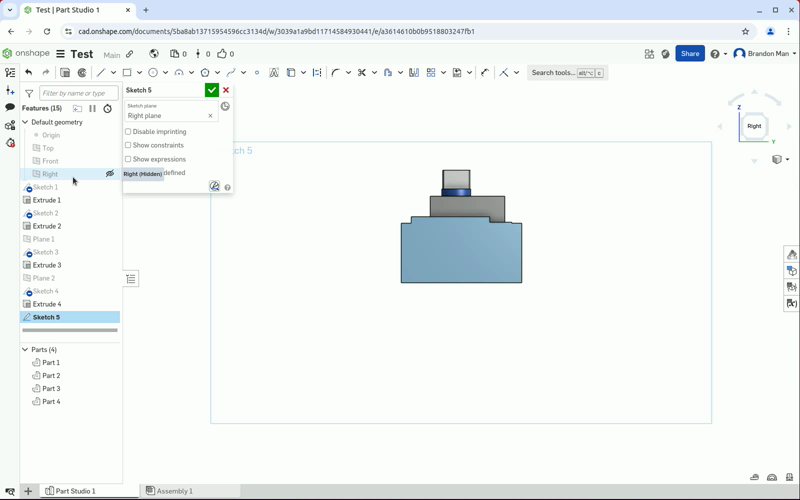
mouse_move(73, 352)
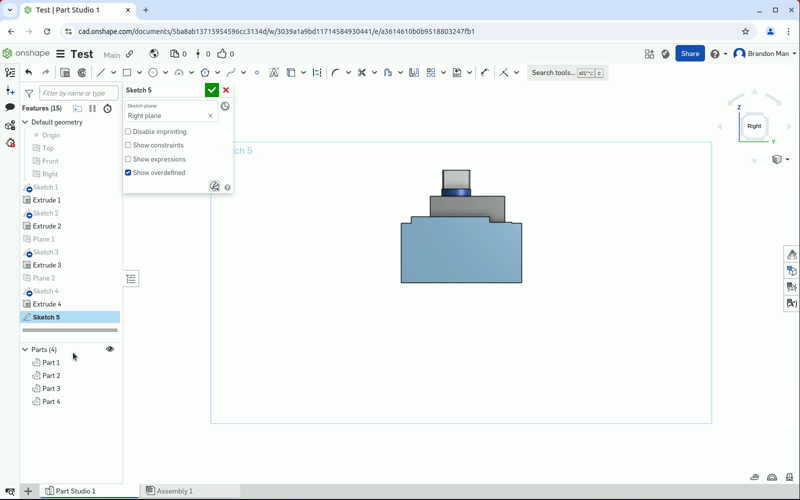
key(y)
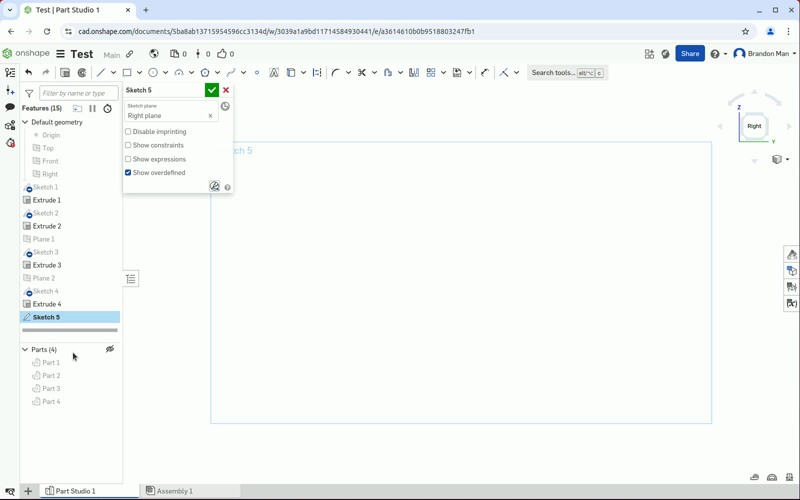
key(l)
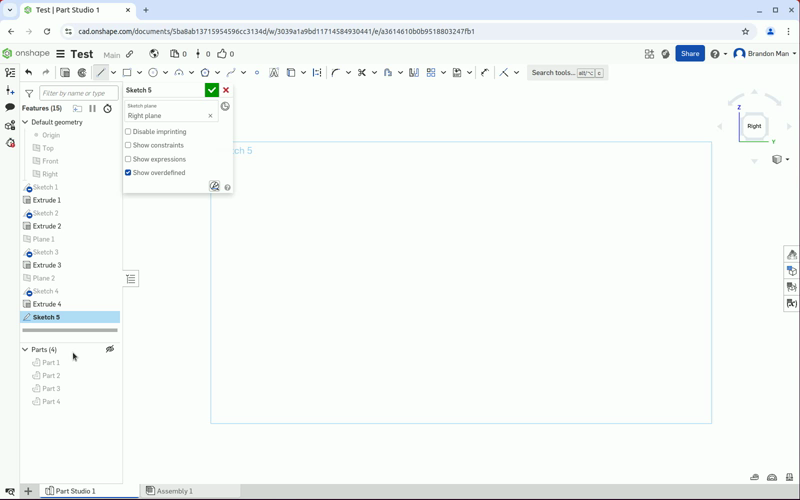
key_down(shift)
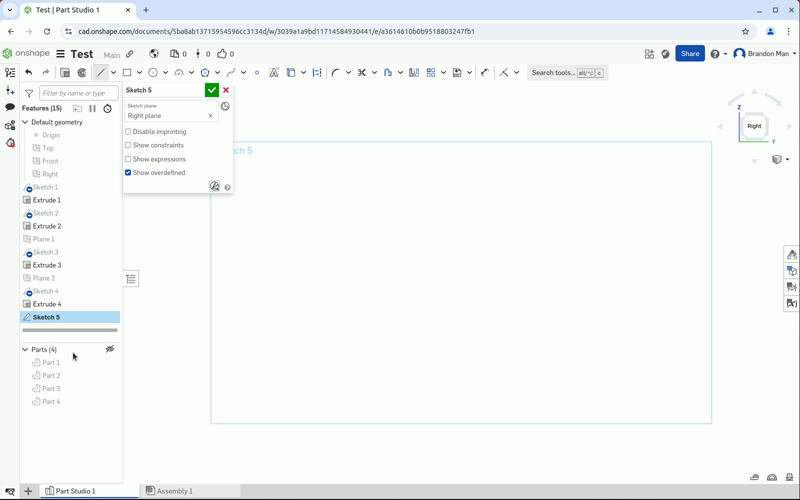
mouse_move(362, 282)
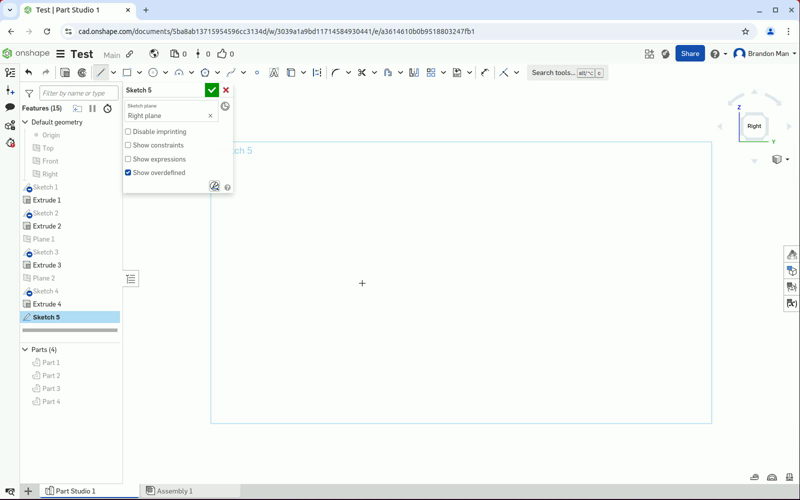
click(362, 282)
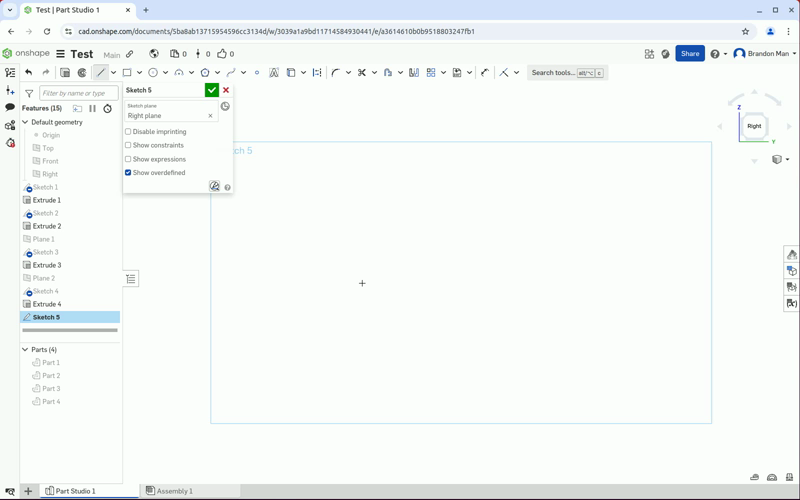
key_up(shift)
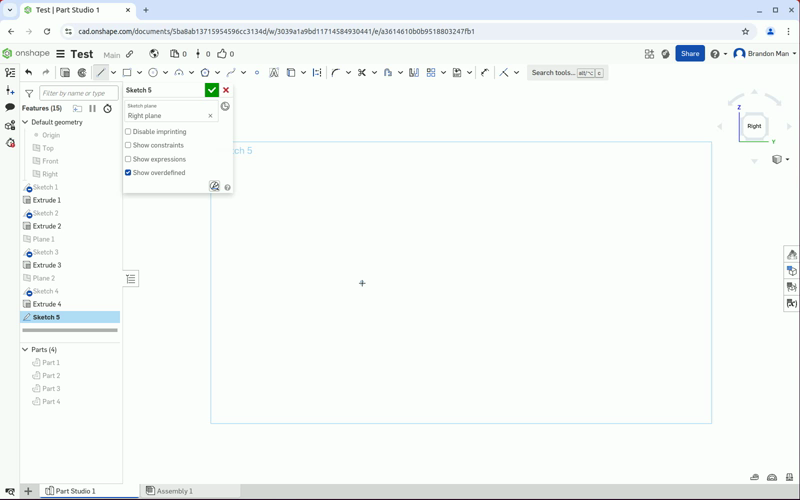
key_down(shift)
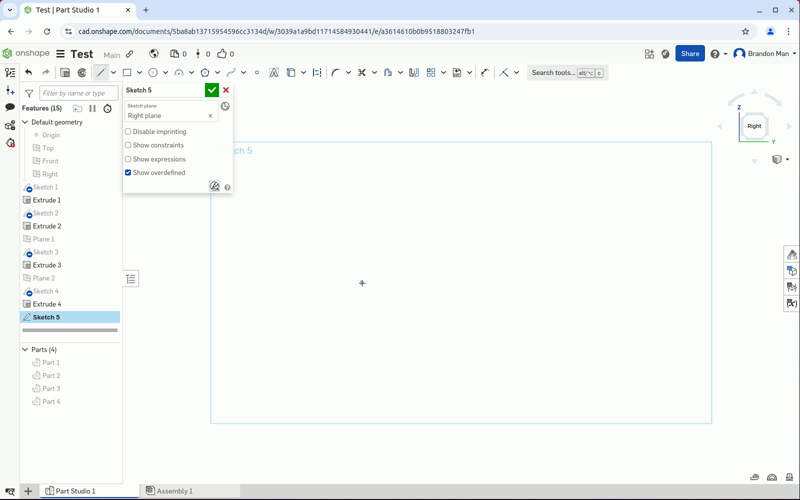
mouse_move(392, 282)
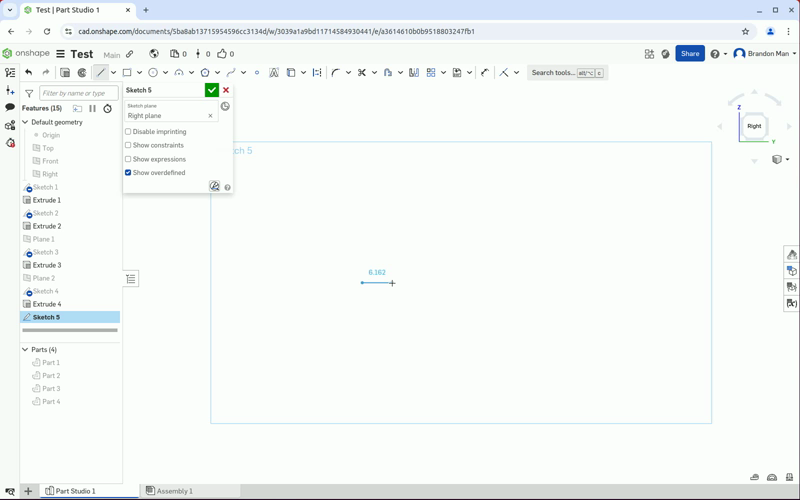
mouse_move(401, 282)
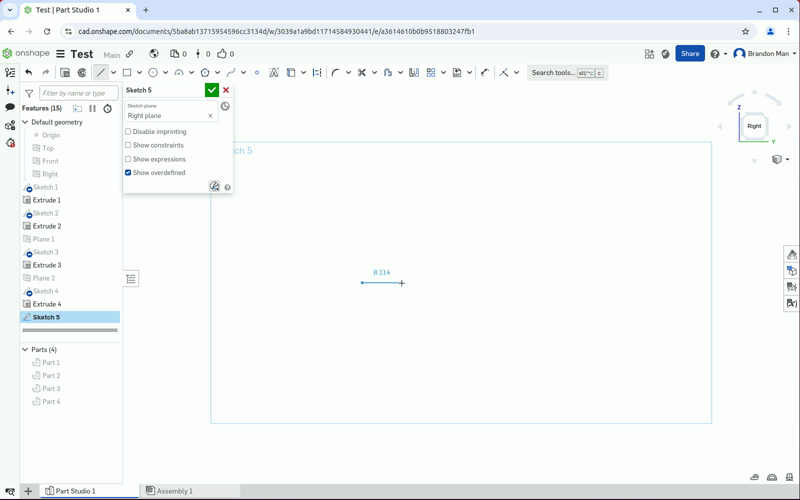
click(401, 282)
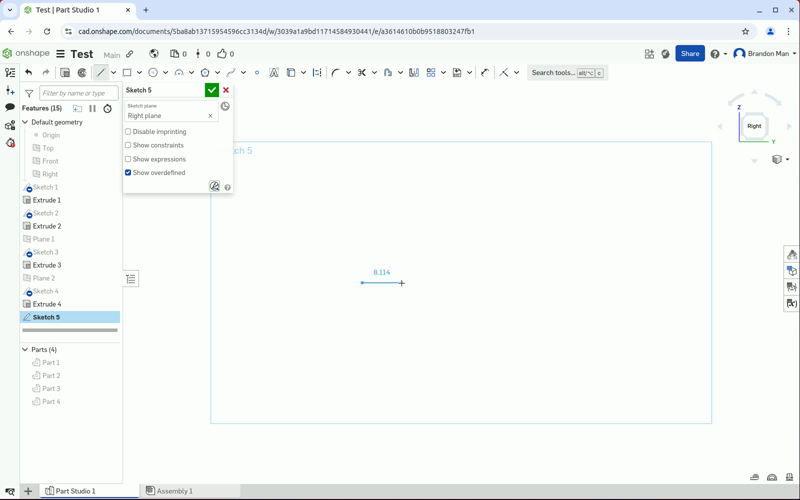
key_up(shift)
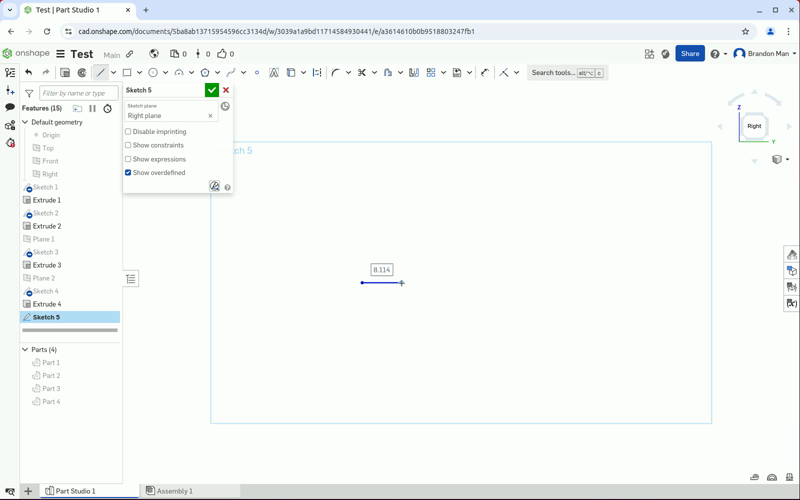
key_down(shift)
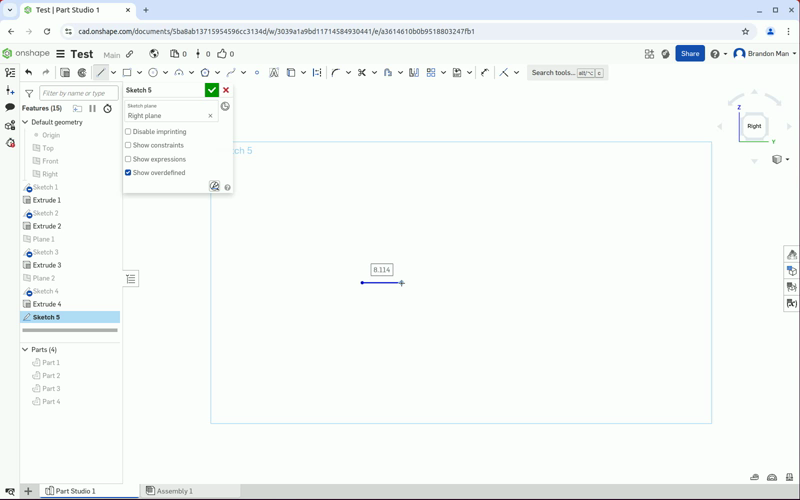
mouse_move(431, 282)
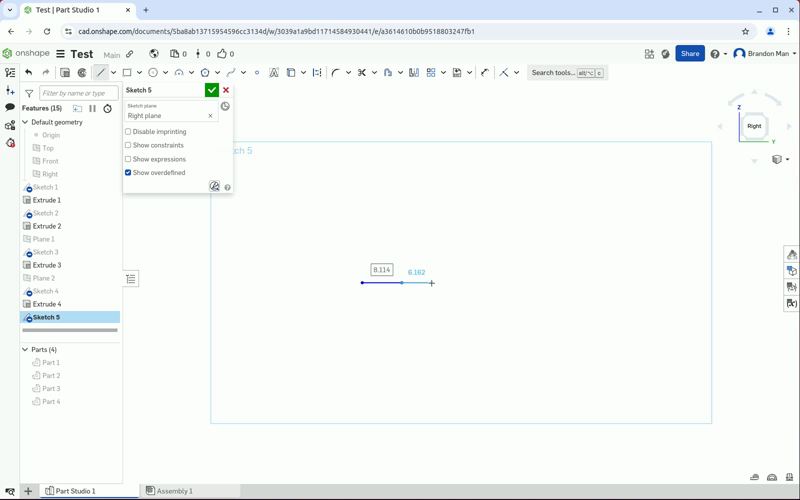
mouse_move(401, 225)
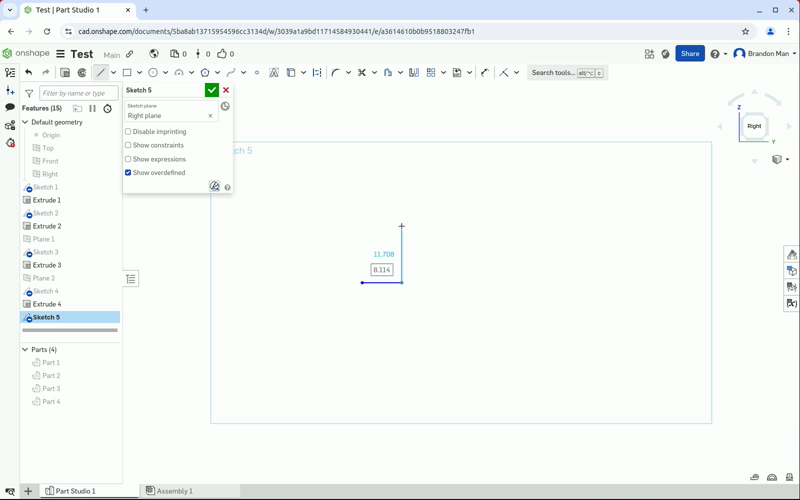
click(401, 225)
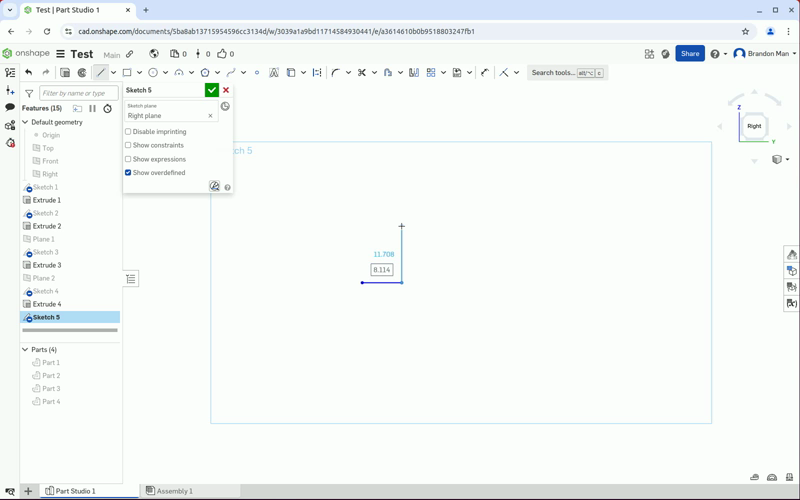
key_up(shift)
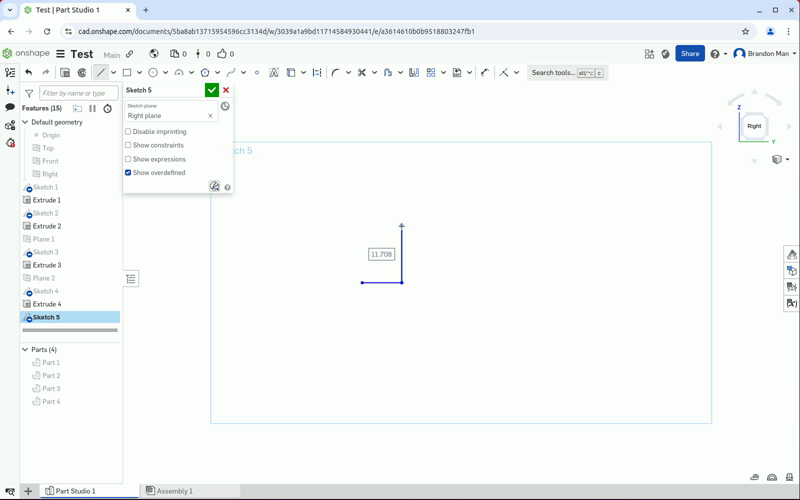
key(esc)
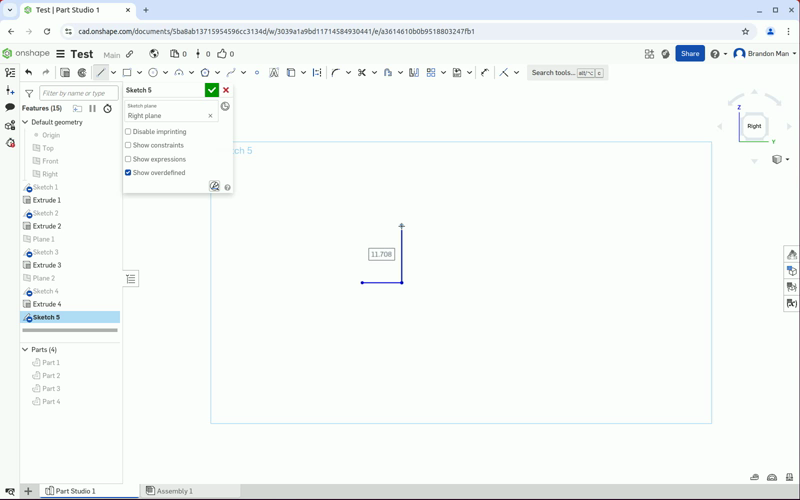
key(a)
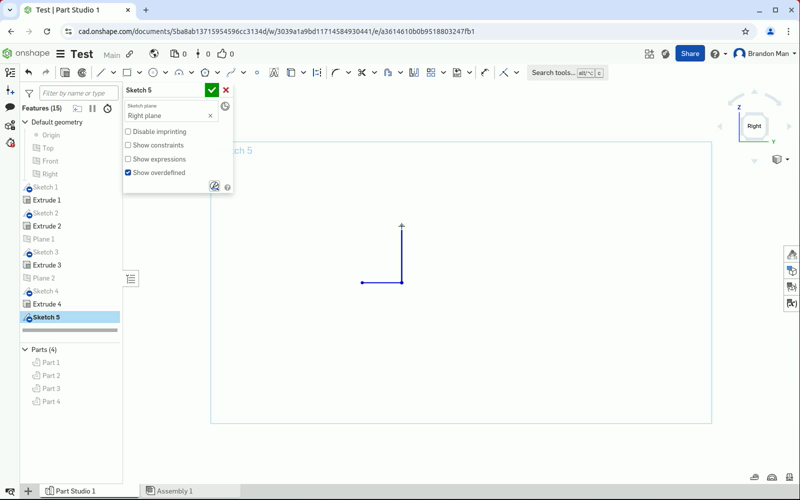
mouse_move(401, 225)
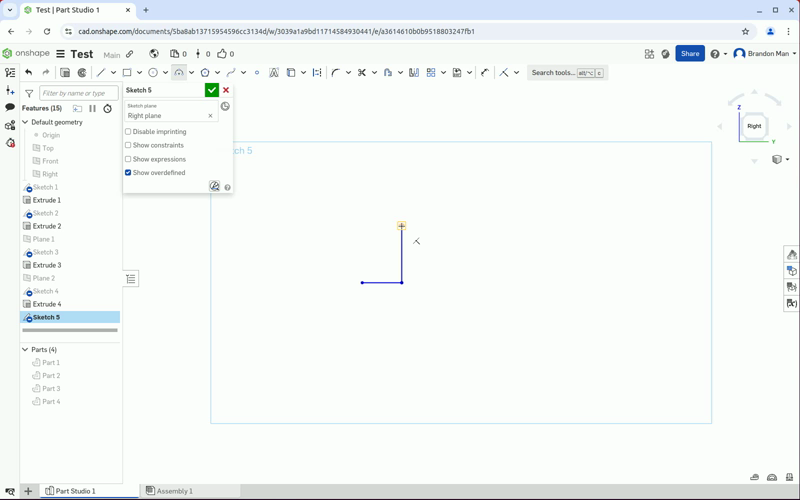
click(401, 225)
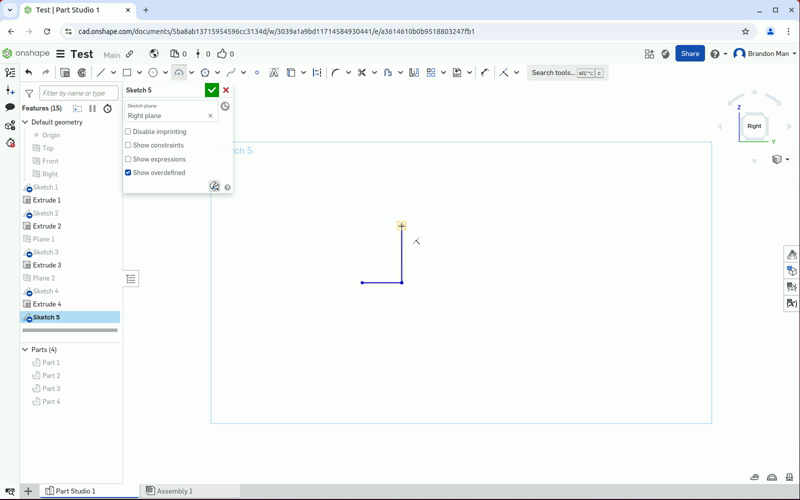
key_down(shift)
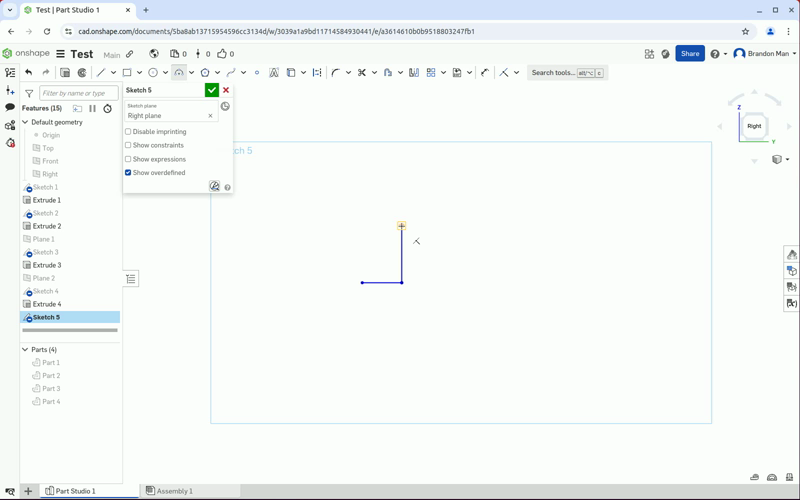
mouse_move(403, 225)
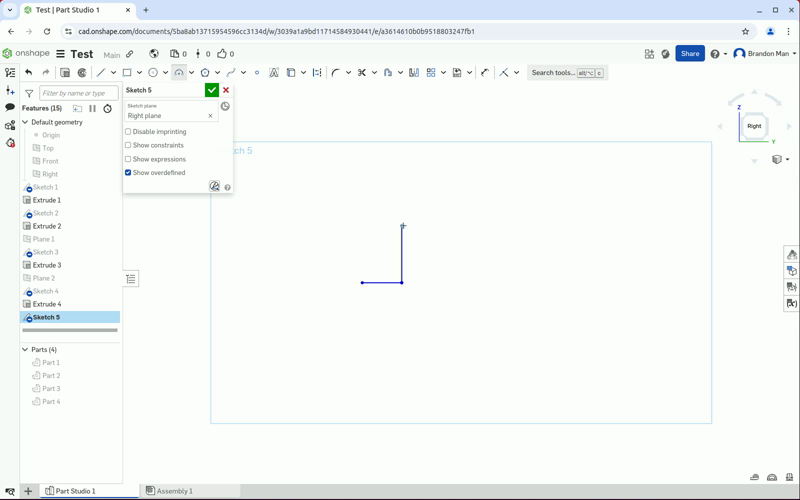
scroll(6)
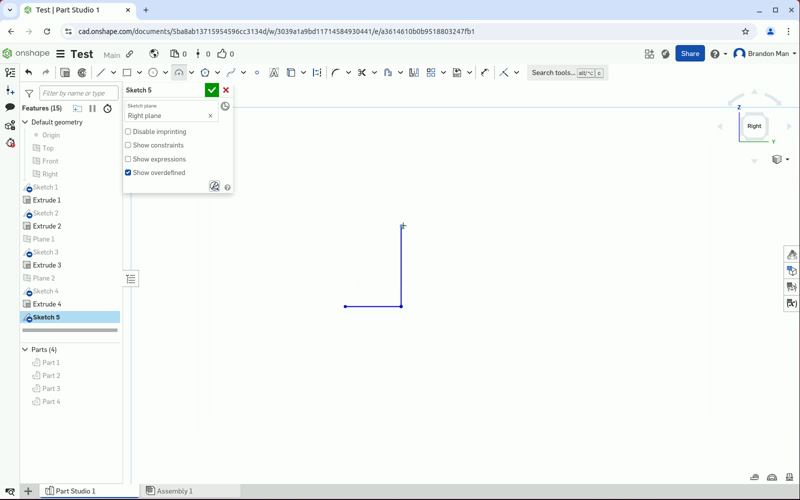
scroll(6)
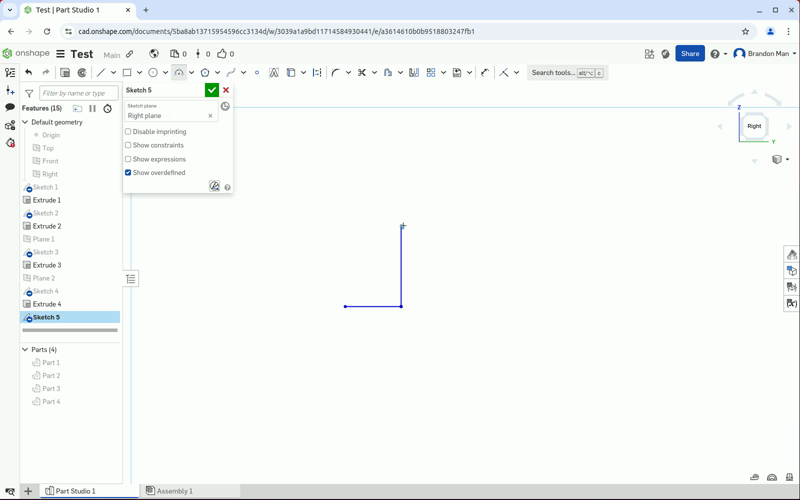
scroll(6)
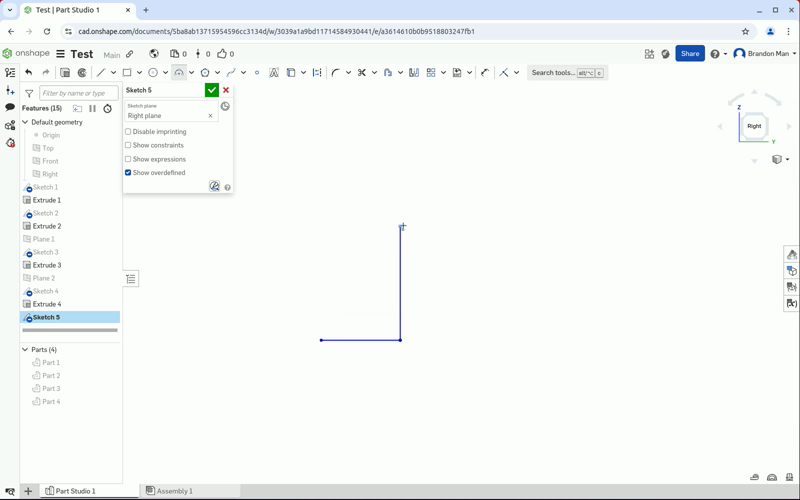
scroll(6)
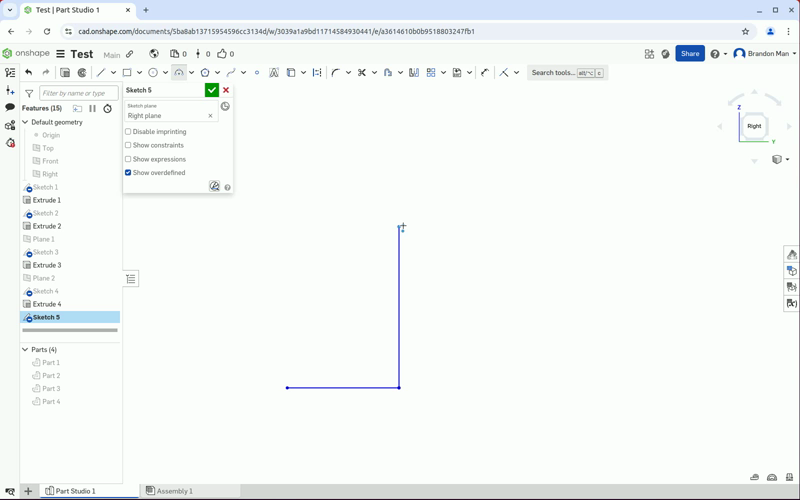
scroll(6)
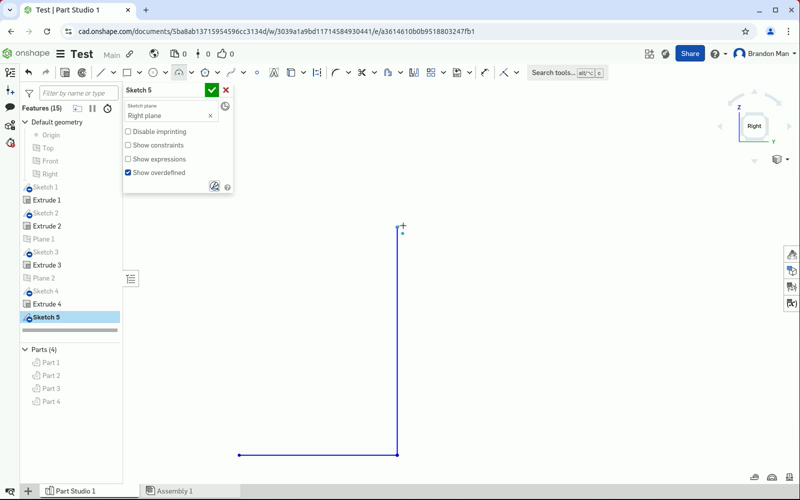
scroll(6)
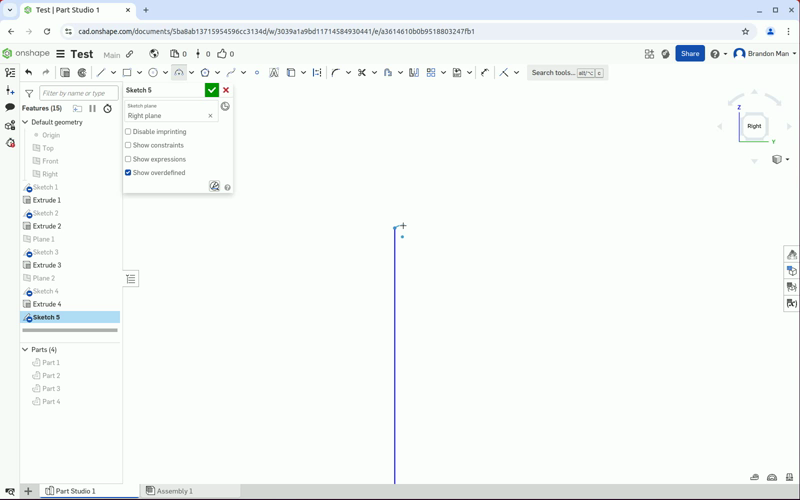
scroll(6)
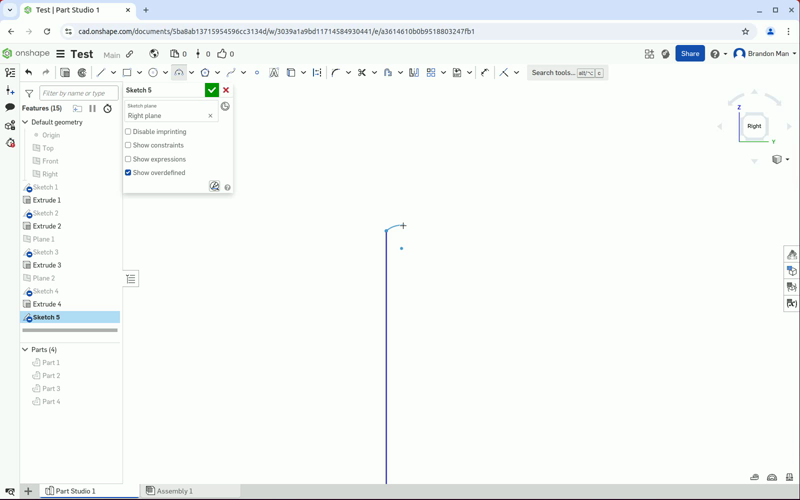
click(403, 225)
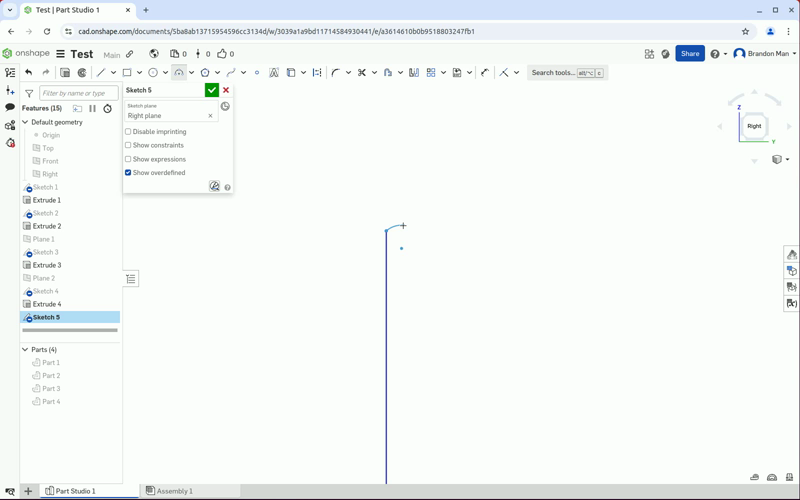
scroll(-6)
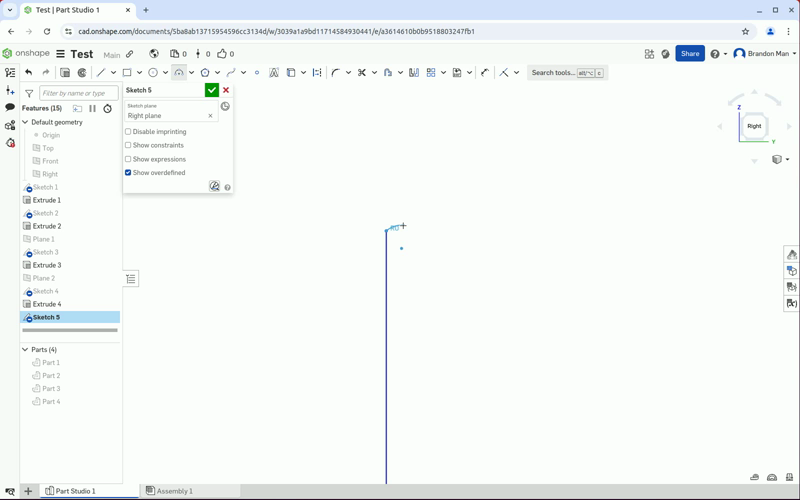
scroll(-6)
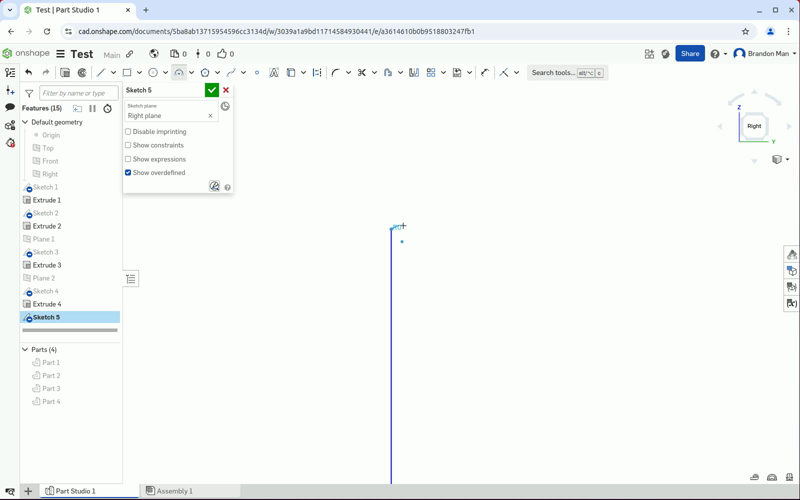
scroll(-6)
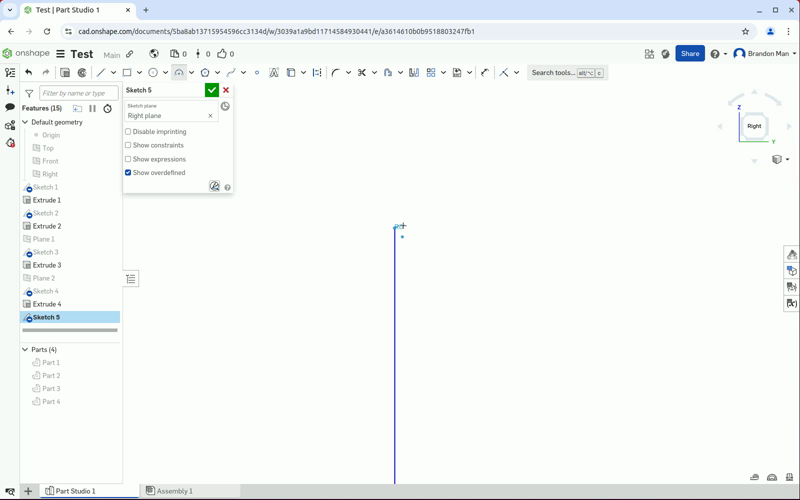
scroll(-6)
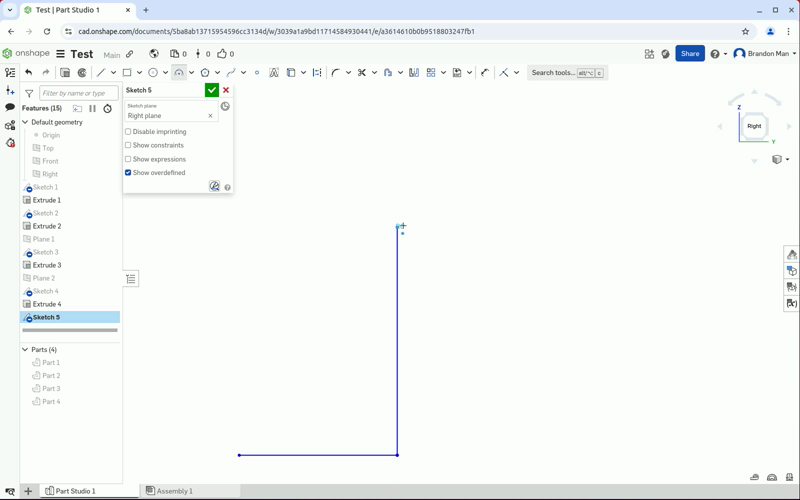
scroll(-6)
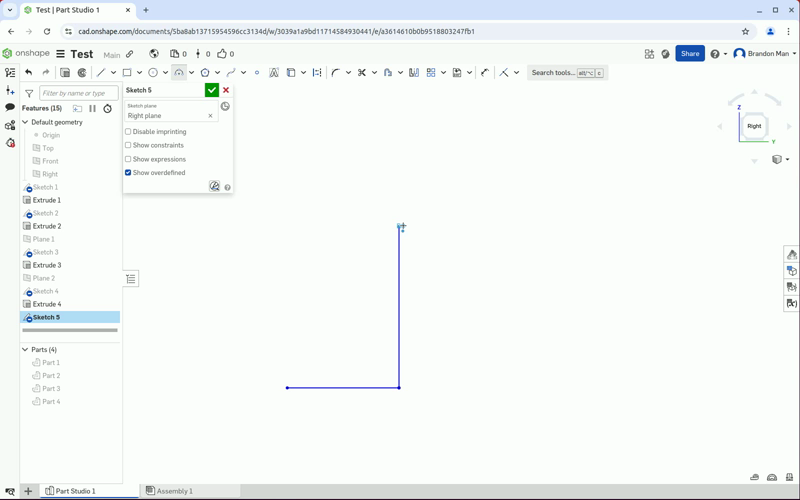
scroll(-6)
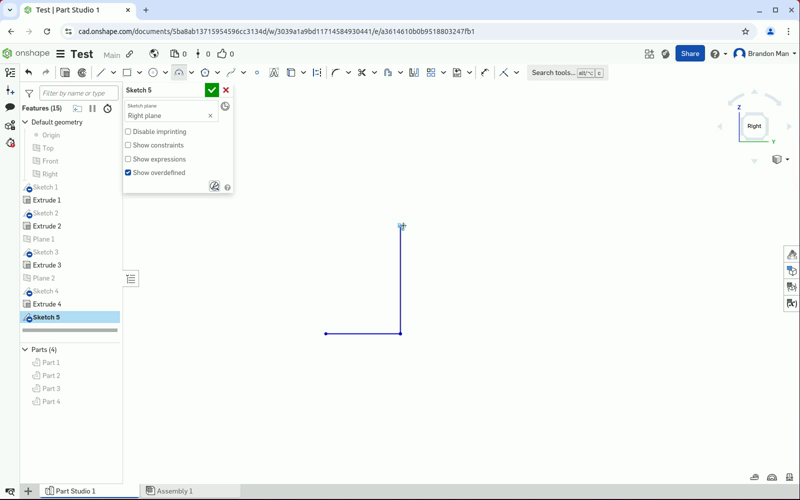
scroll(-6)
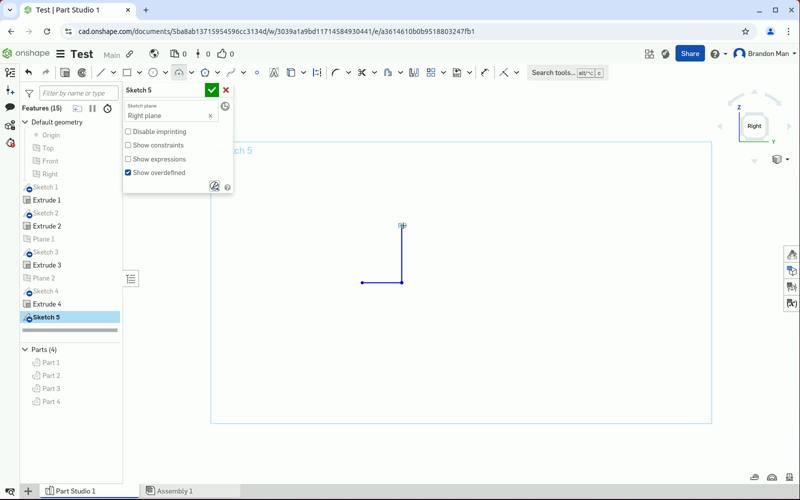
mouse_move(402, 225)
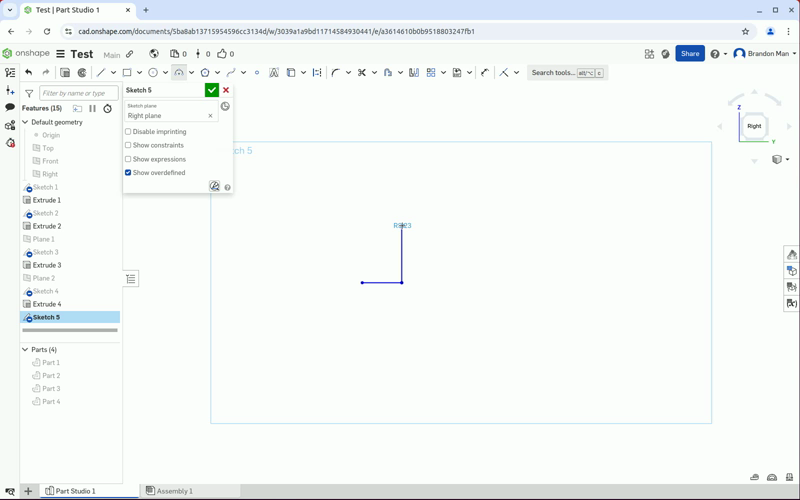
scroll(6)
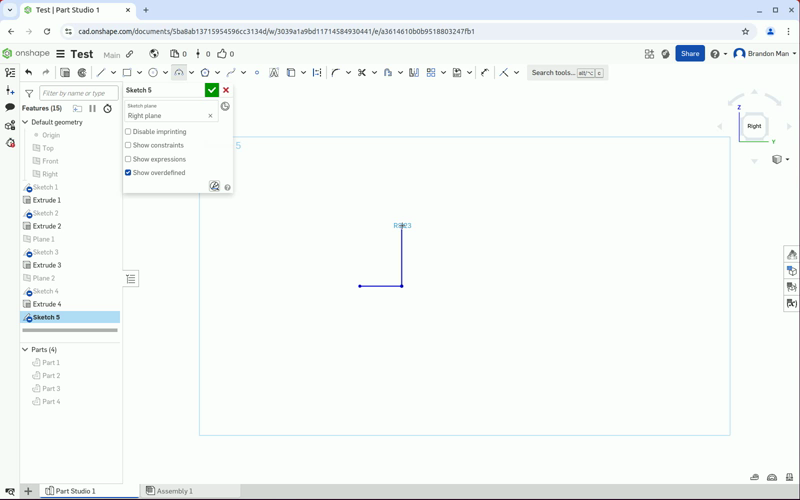
scroll(6)
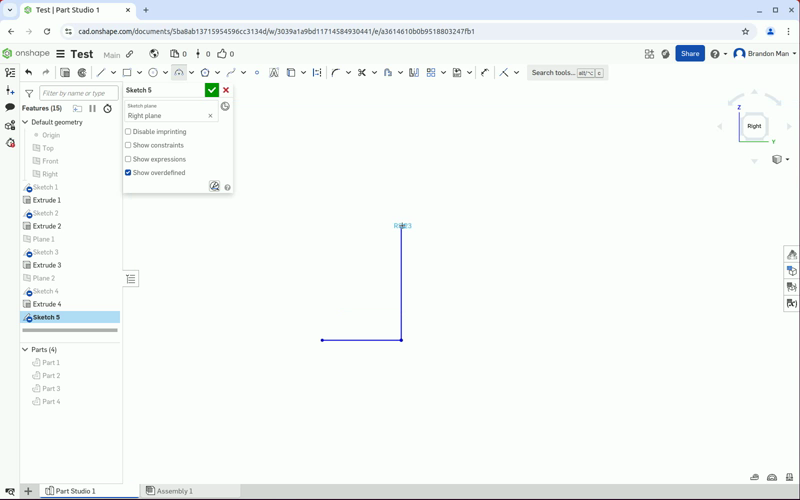
scroll(6)
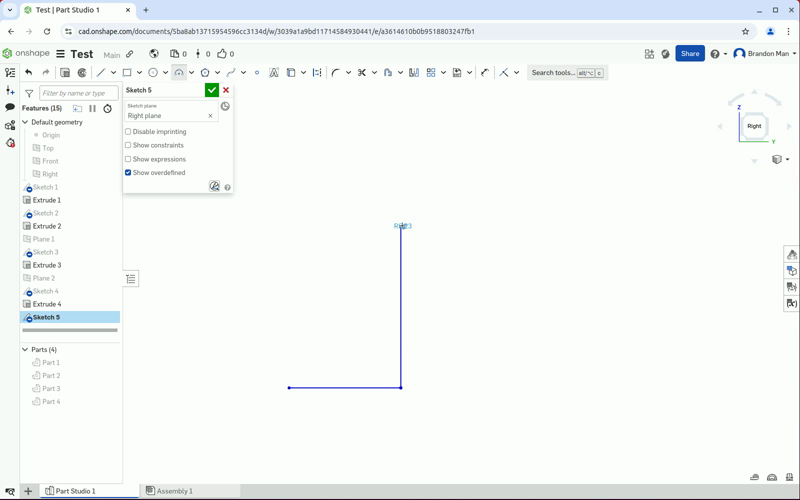
scroll(6)
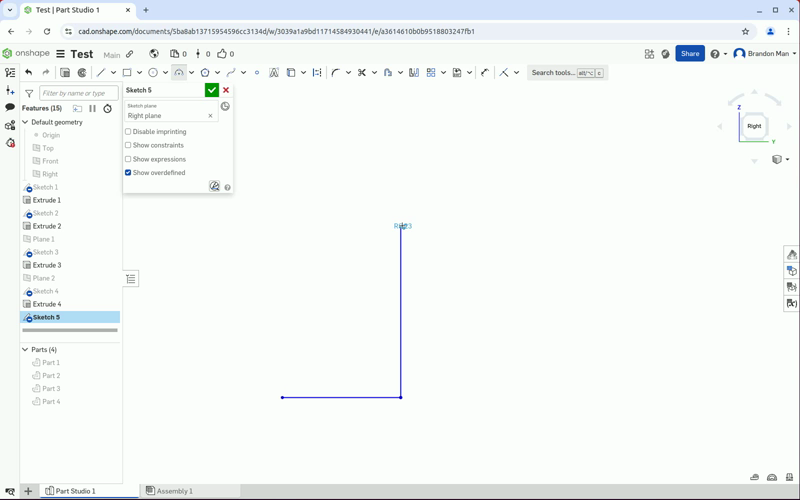
scroll(6)
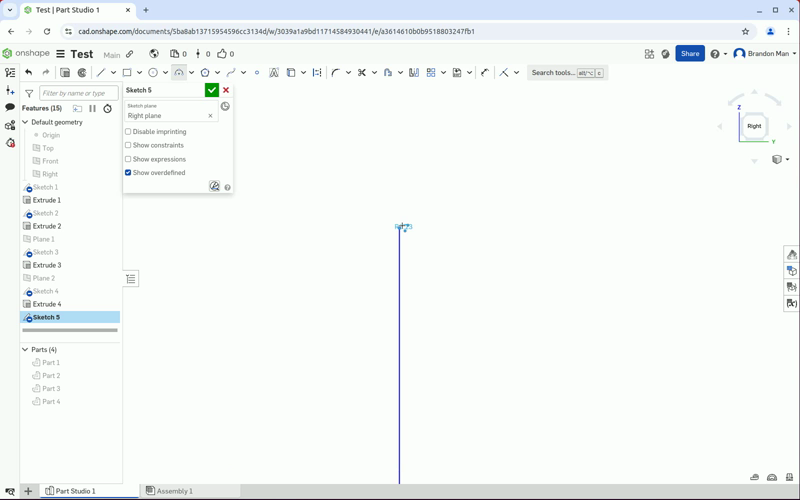
scroll(6)
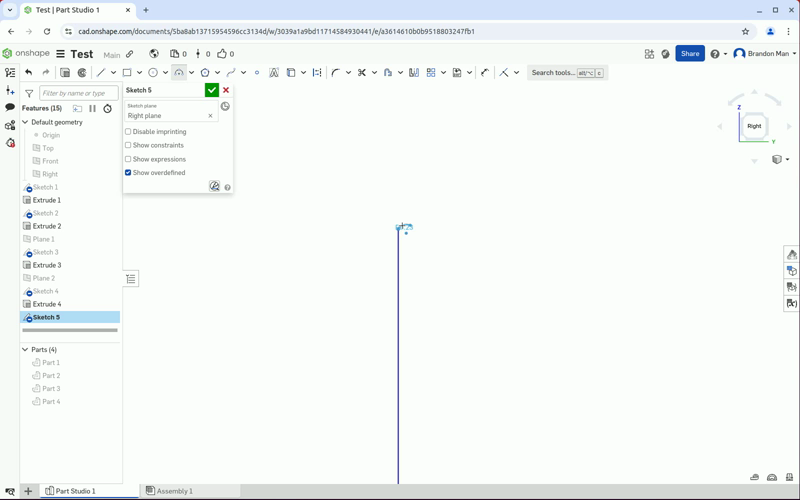
scroll(6)
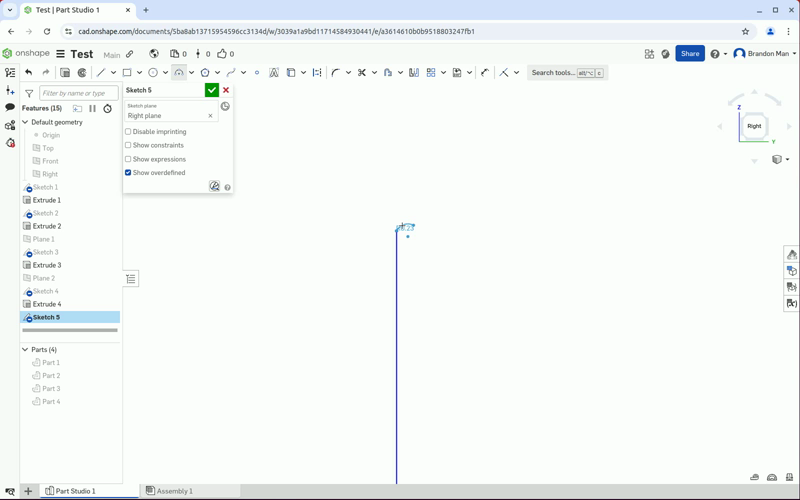
click(402, 225)
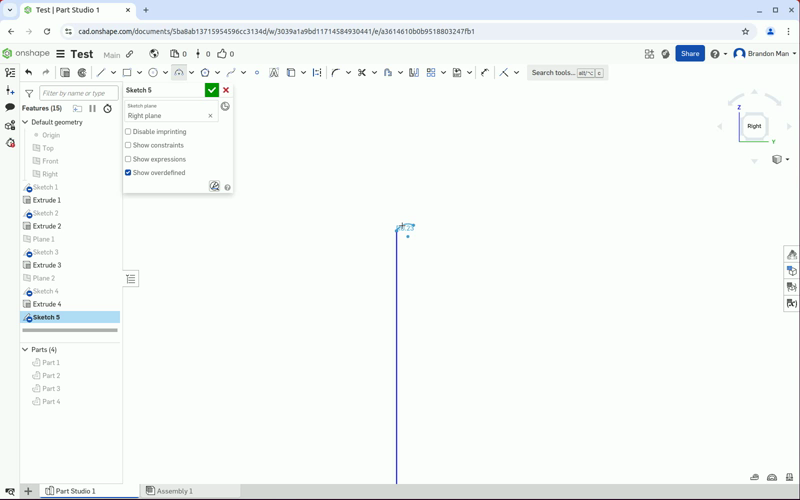
scroll(-6)
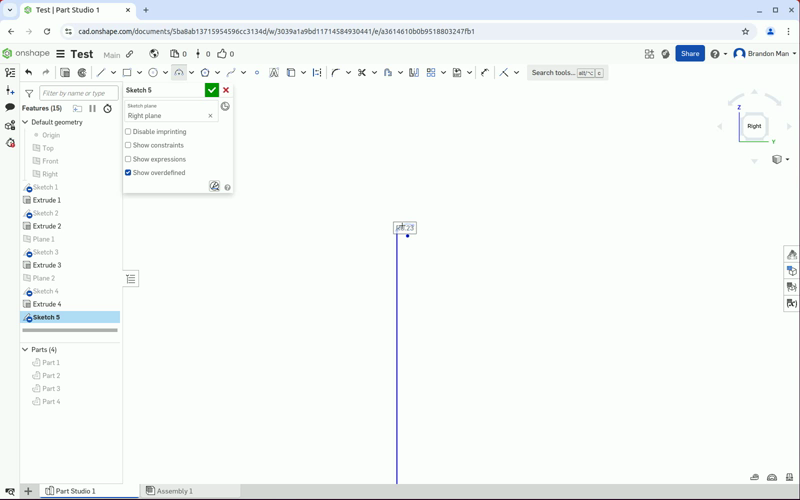
scroll(-6)
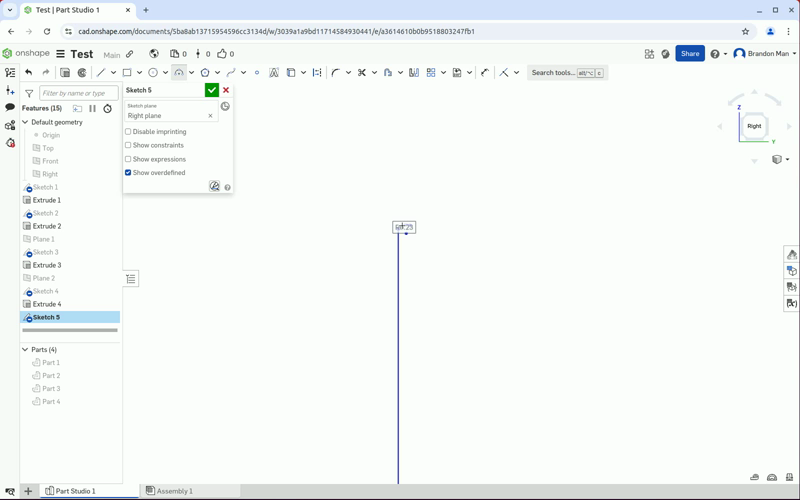
scroll(-6)
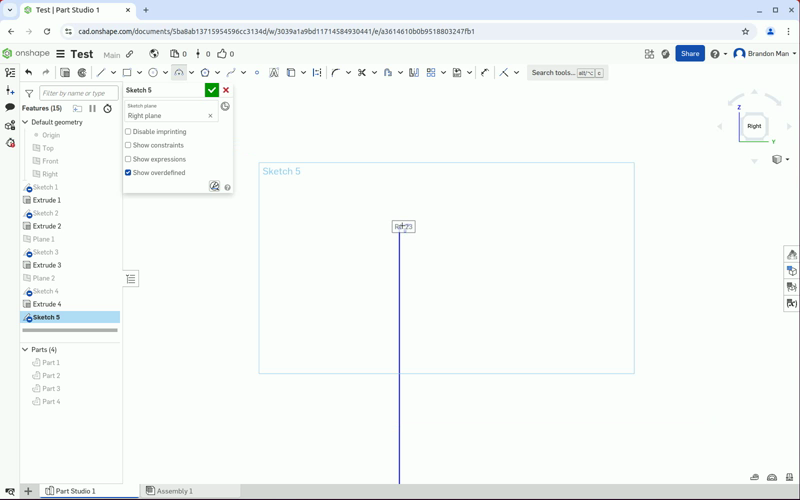
scroll(-6)
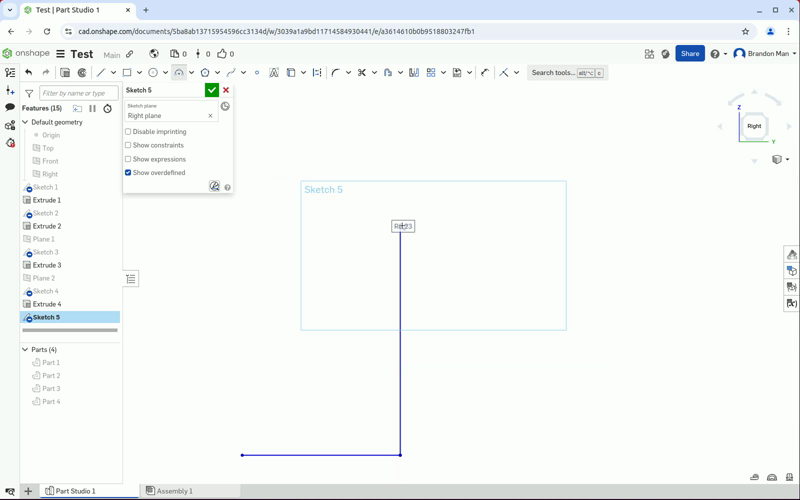
scroll(-6)
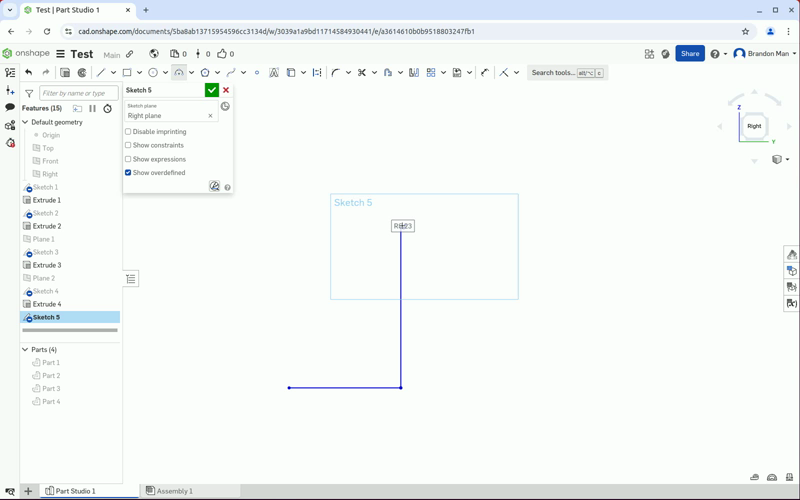
scroll(-6)
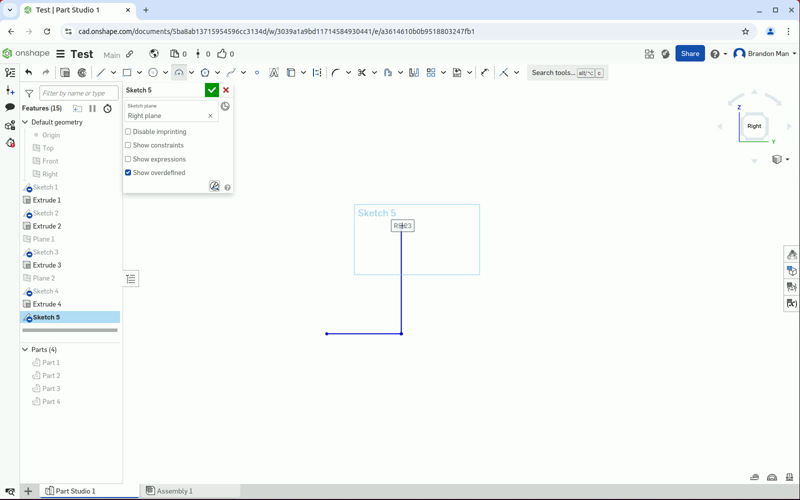
scroll(-6)
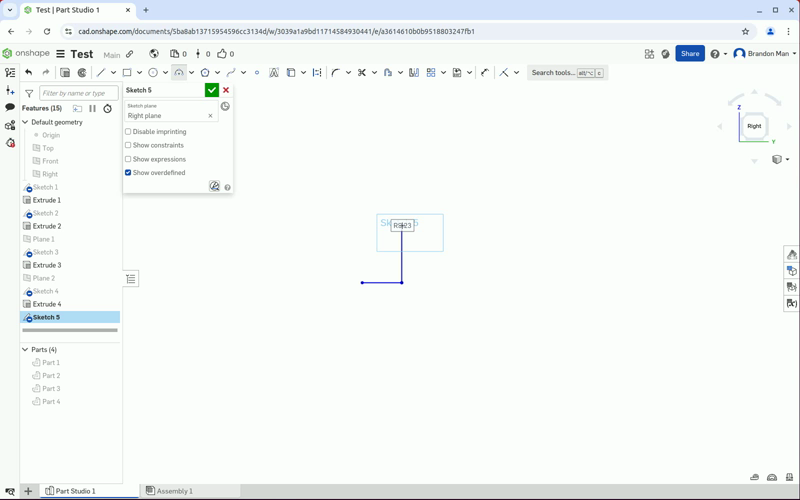
key_up(shift)
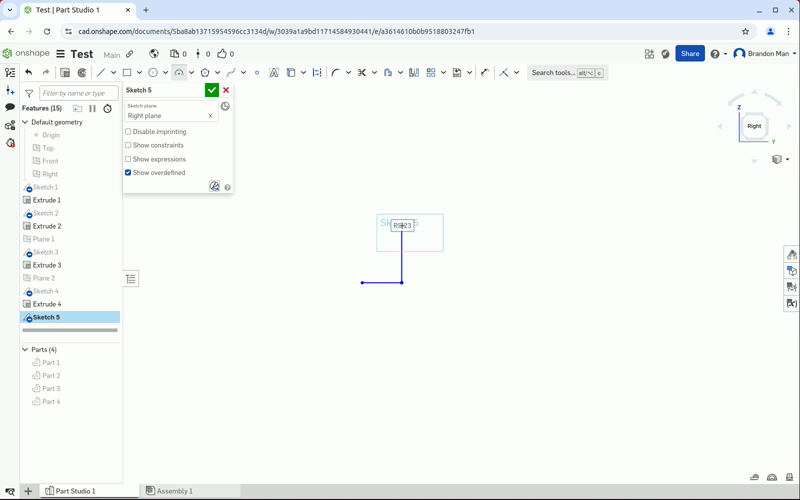
key(esc)
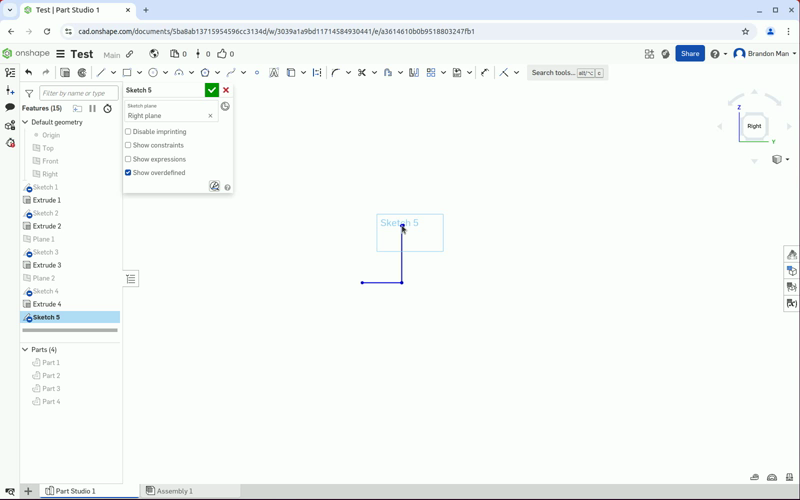
key(l)
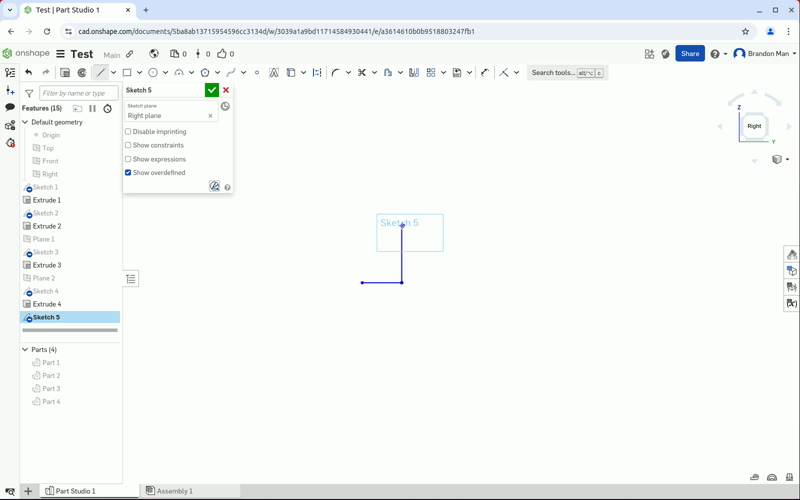
mouse_move(403, 225)
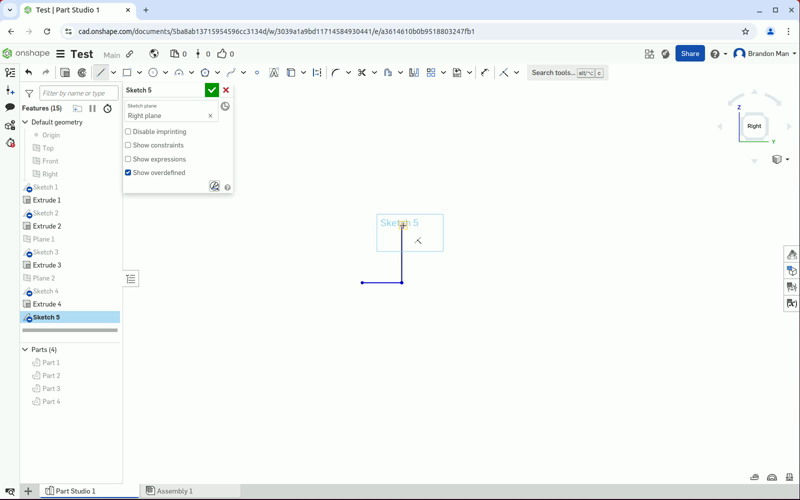
scroll(6)
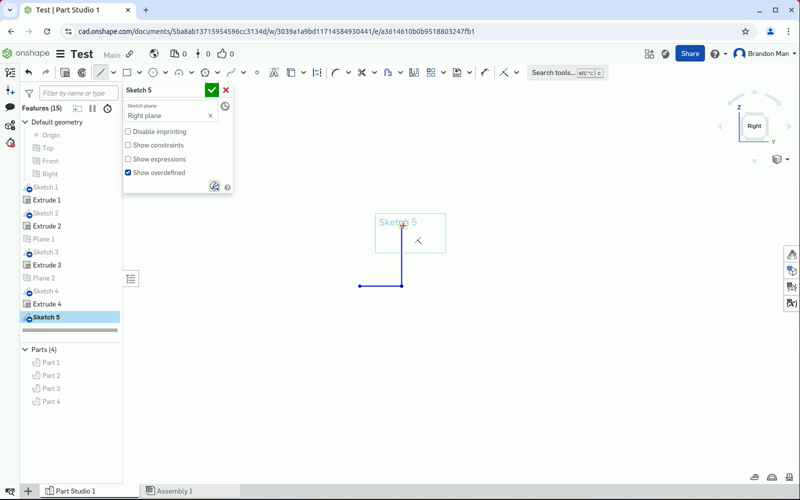
scroll(6)
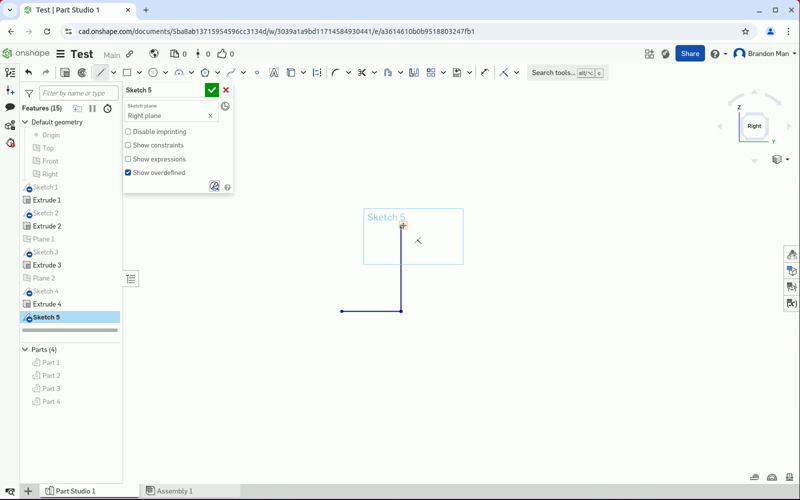
scroll(6)
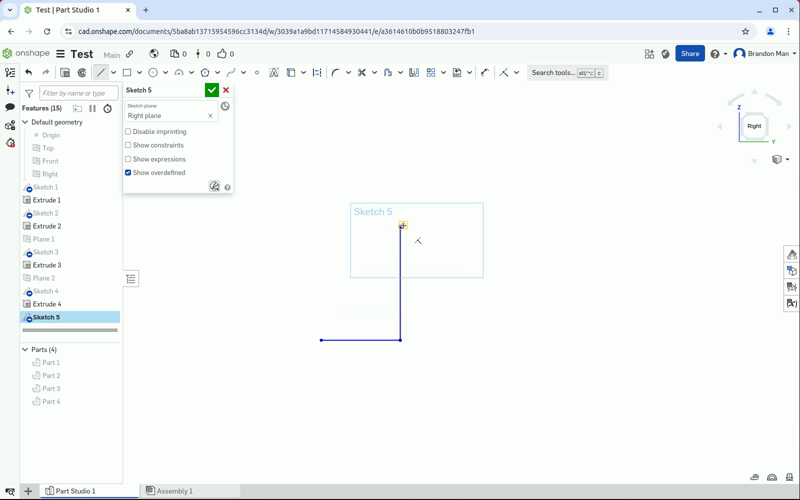
scroll(6)
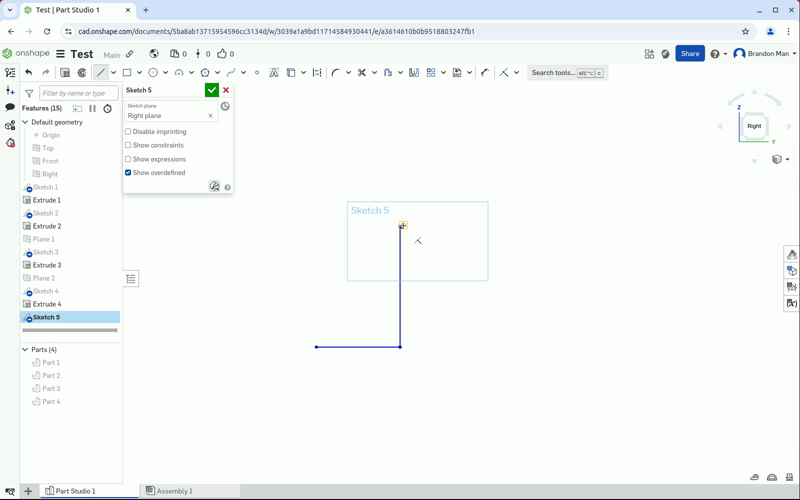
scroll(6)
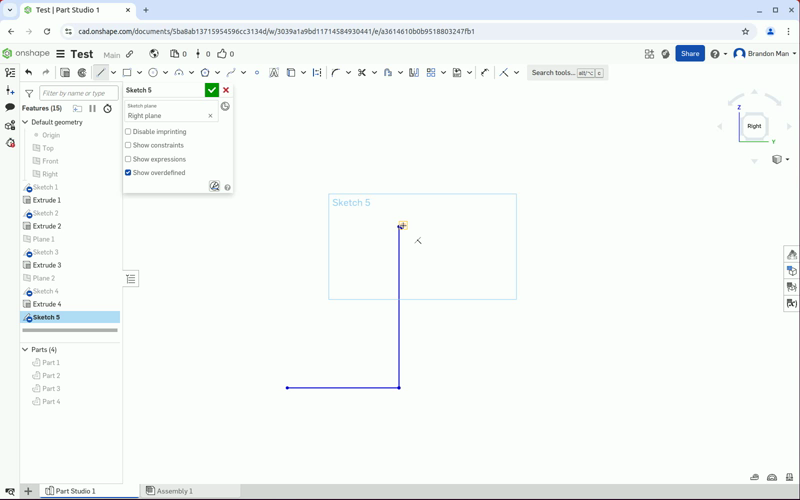
scroll(6)
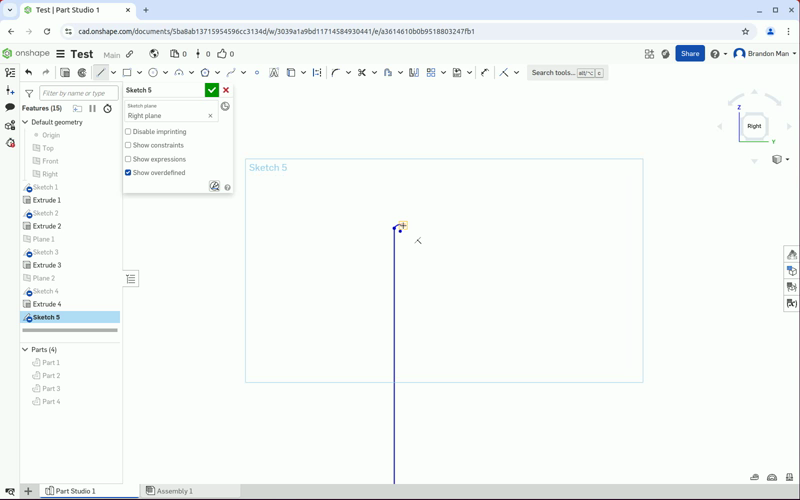
scroll(6)
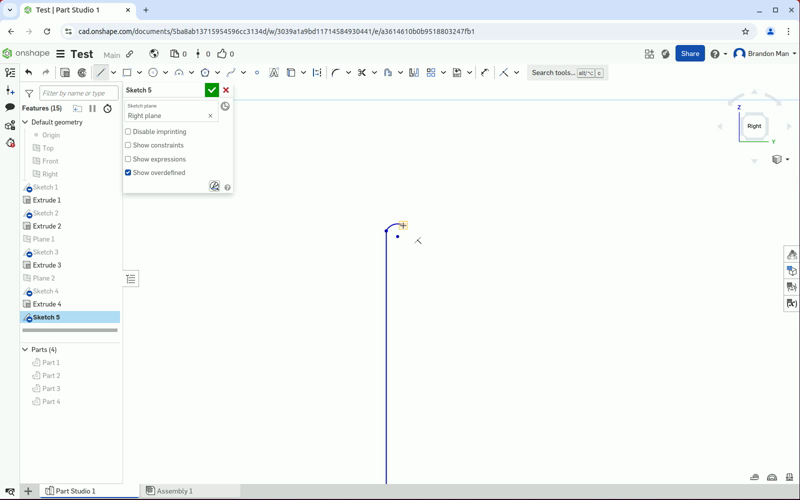
click(403, 225)
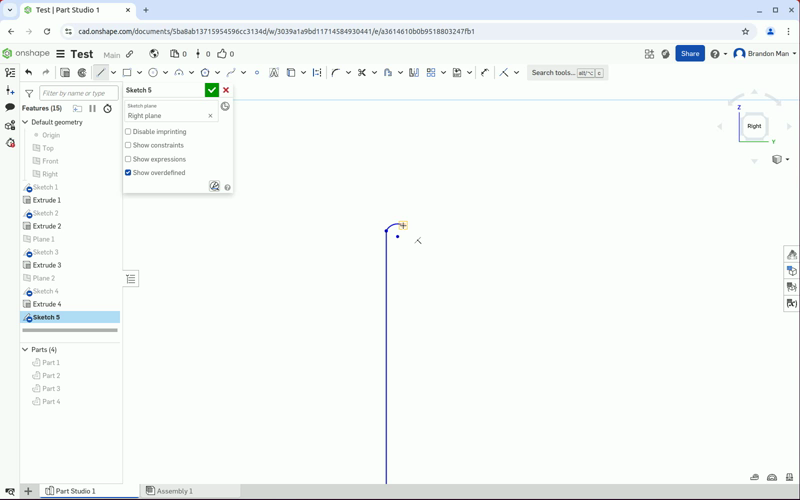
scroll(-6)
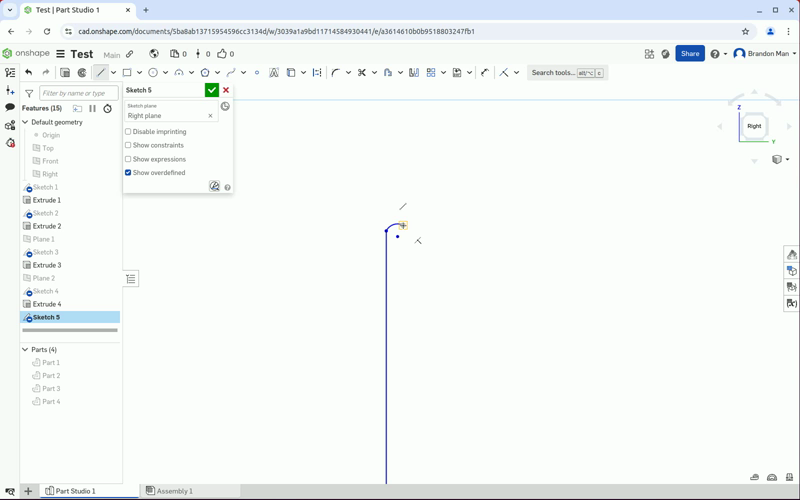
scroll(-6)
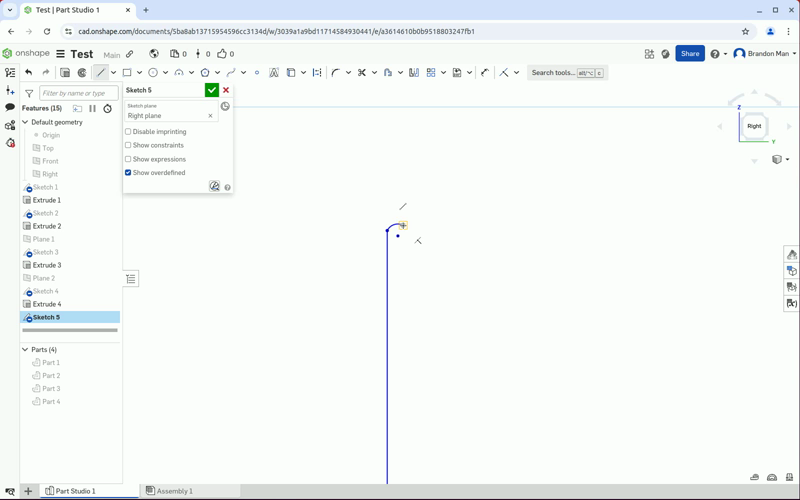
scroll(-6)
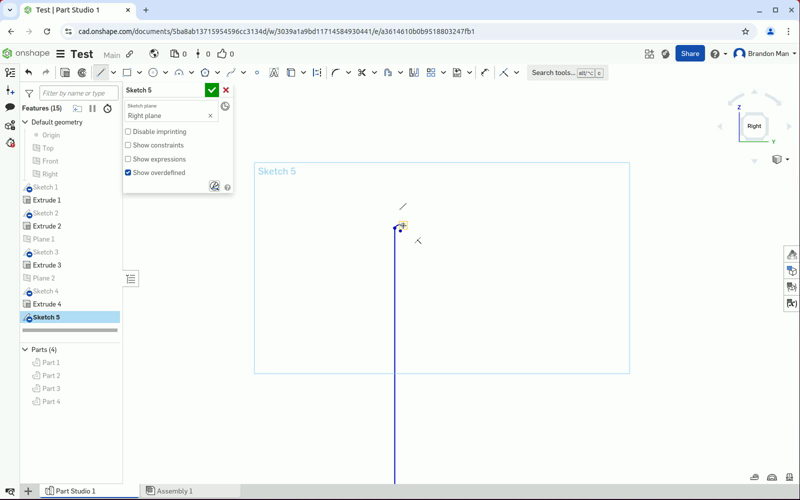
scroll(-6)
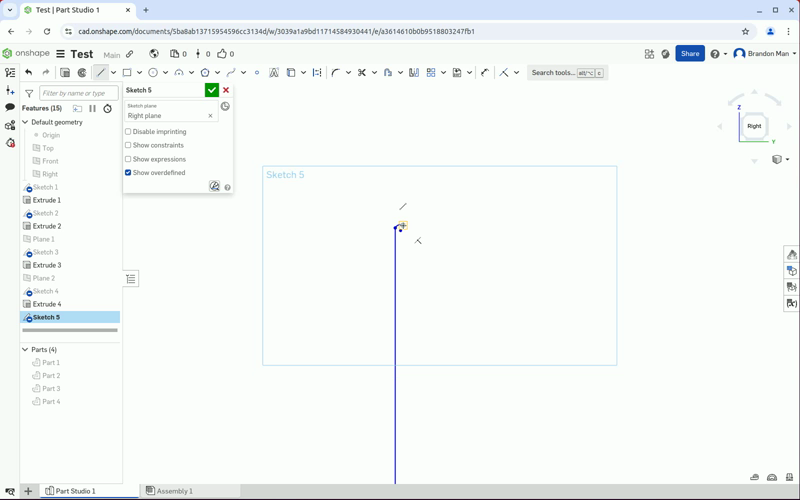
scroll(-6)
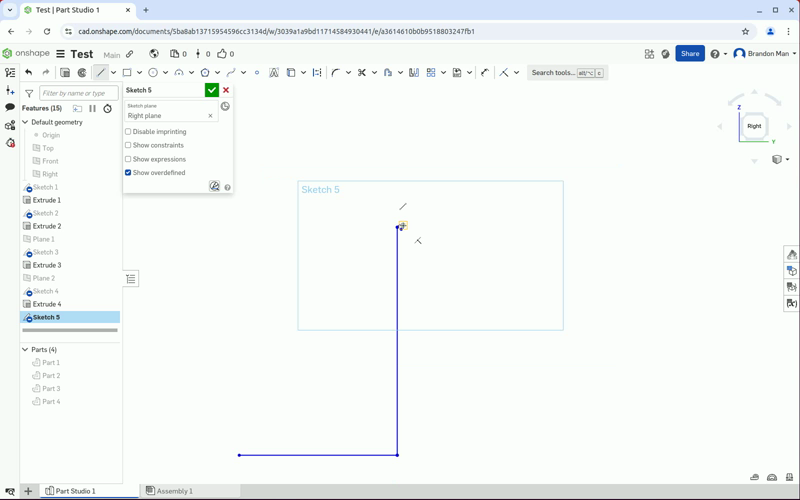
scroll(-6)
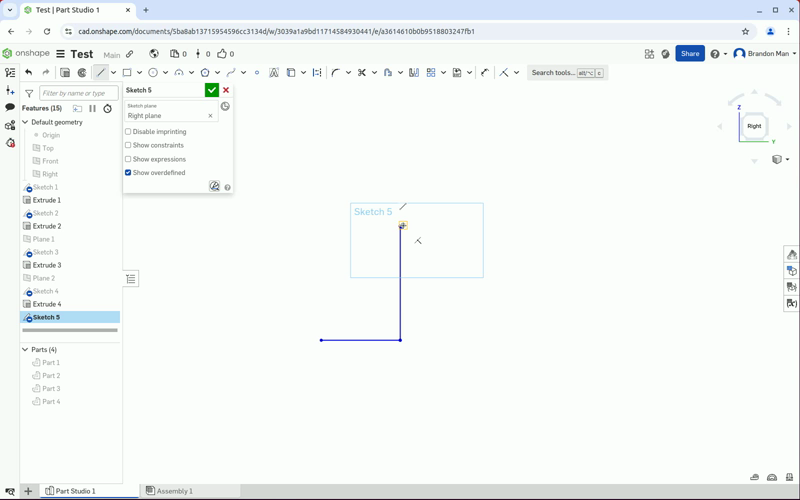
scroll(-6)
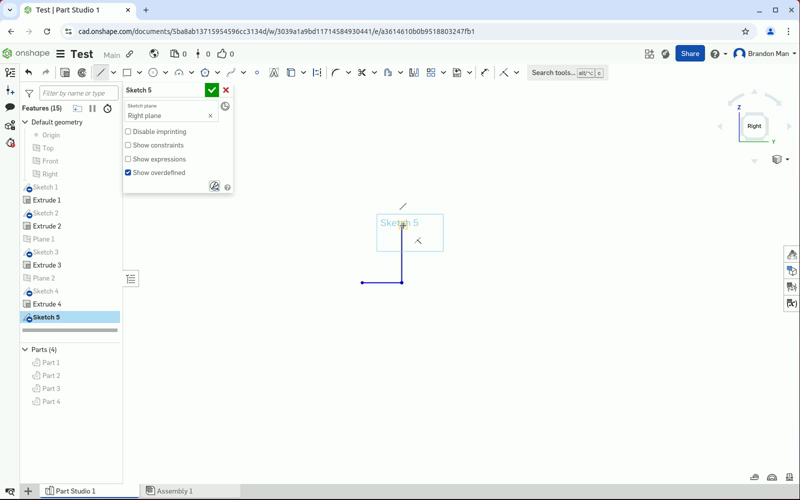
key_down(shift)
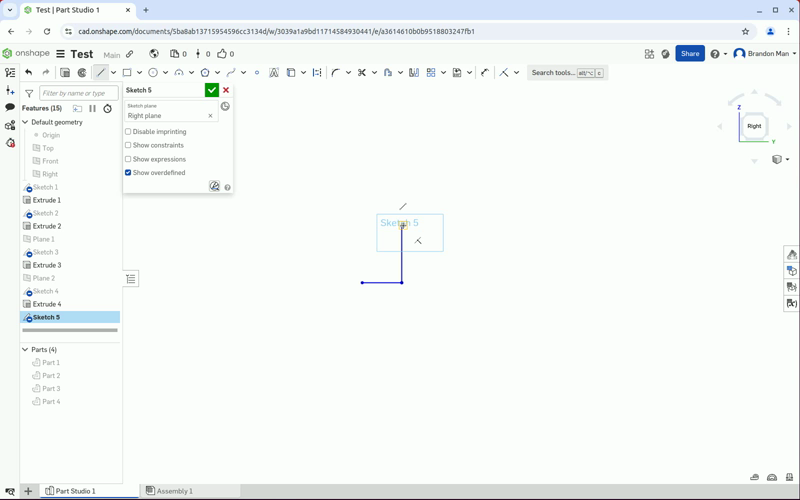
mouse_move(433, 225)
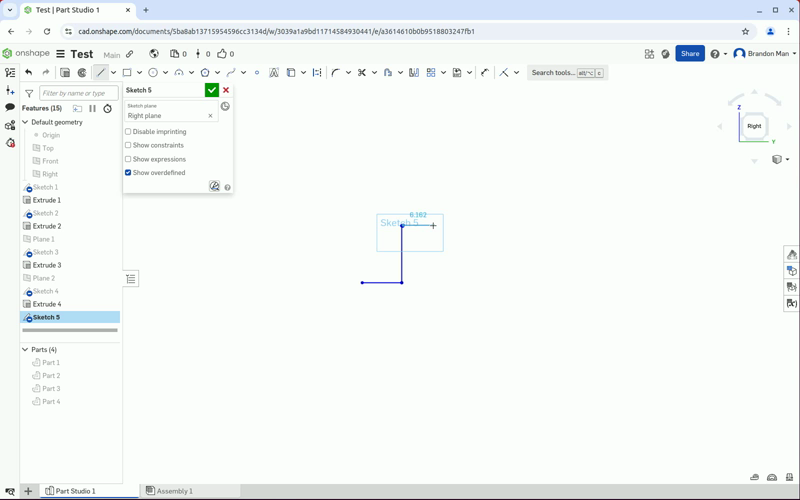
mouse_move(412, 225)
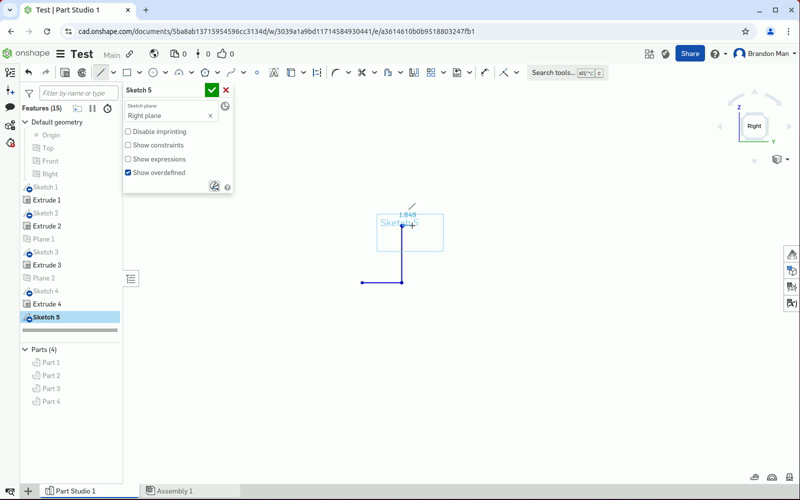
click(412, 225)
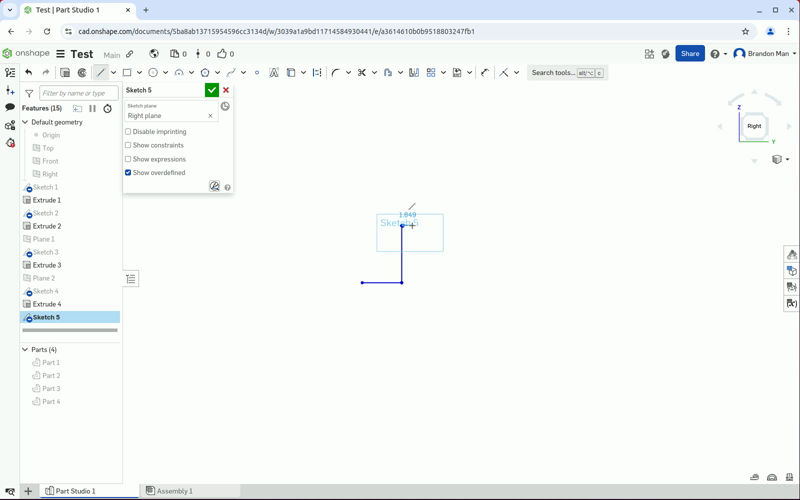
key_up(shift)
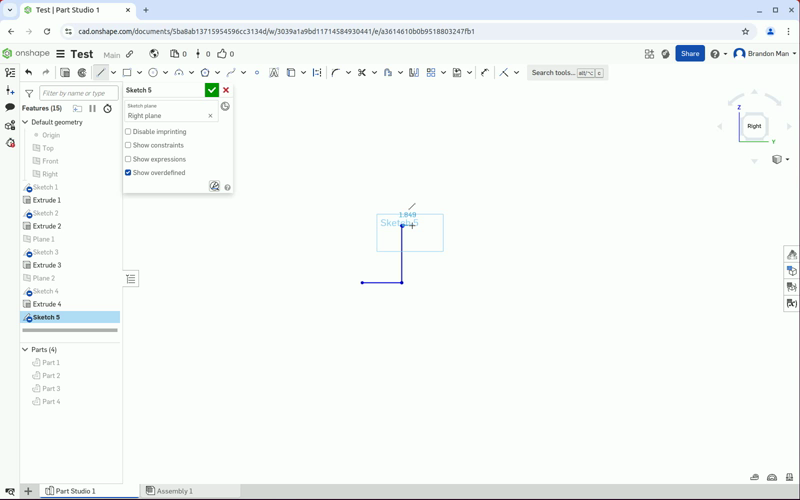
key_down(shift)
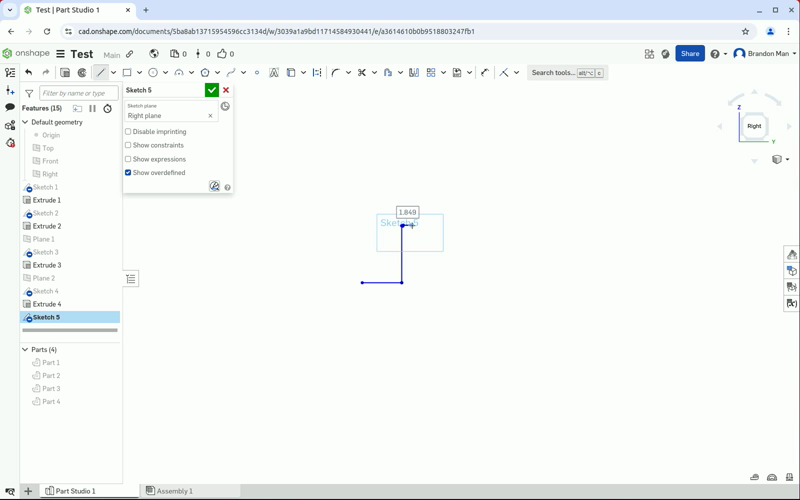
mouse_move(442, 225)
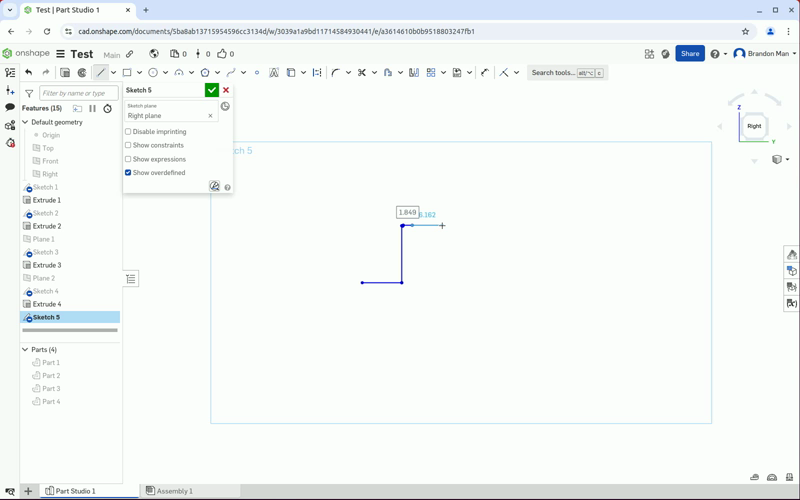
mouse_move(412, 221)
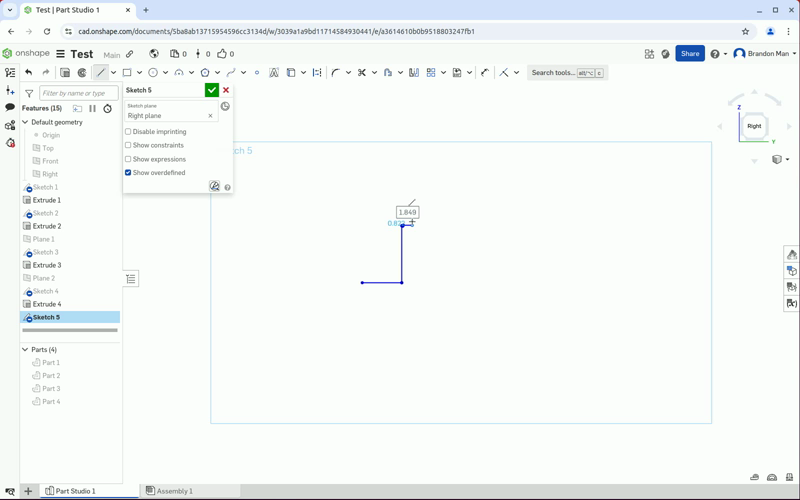
scroll(6)
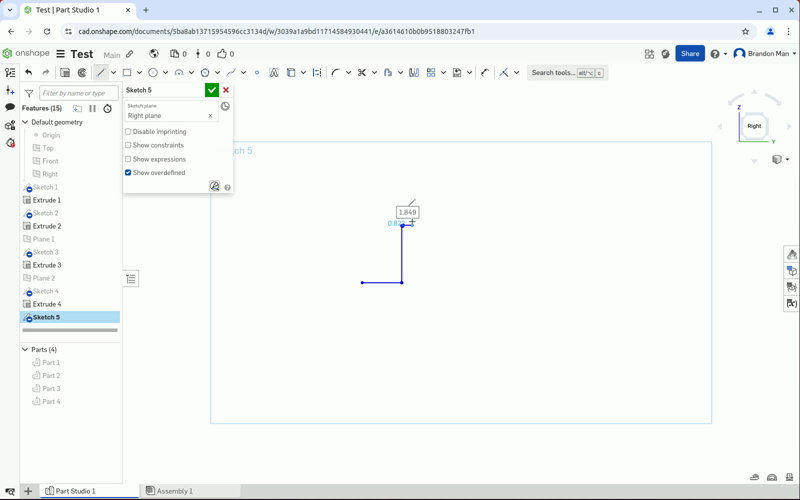
scroll(6)
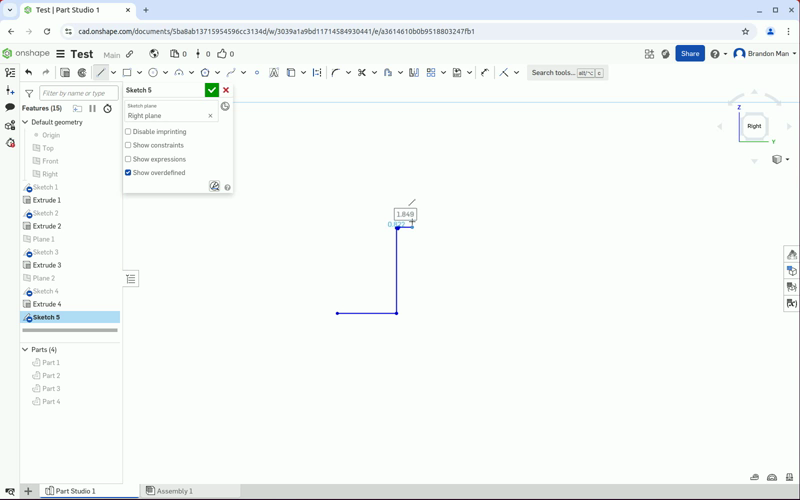
scroll(6)
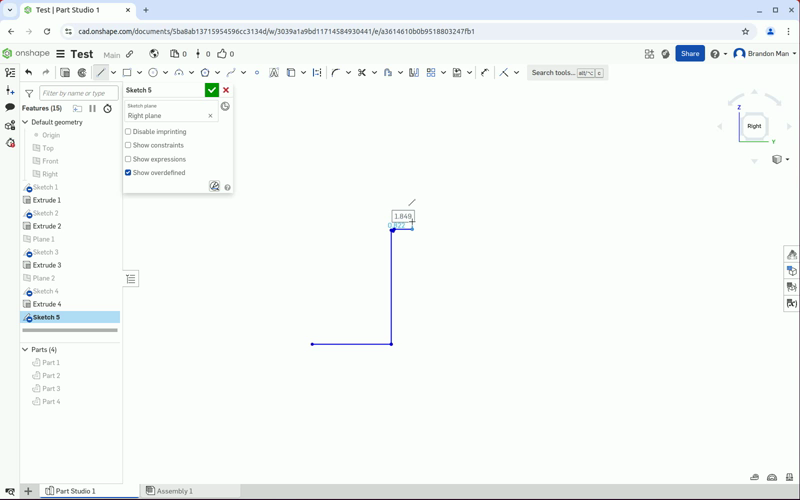
scroll(6)
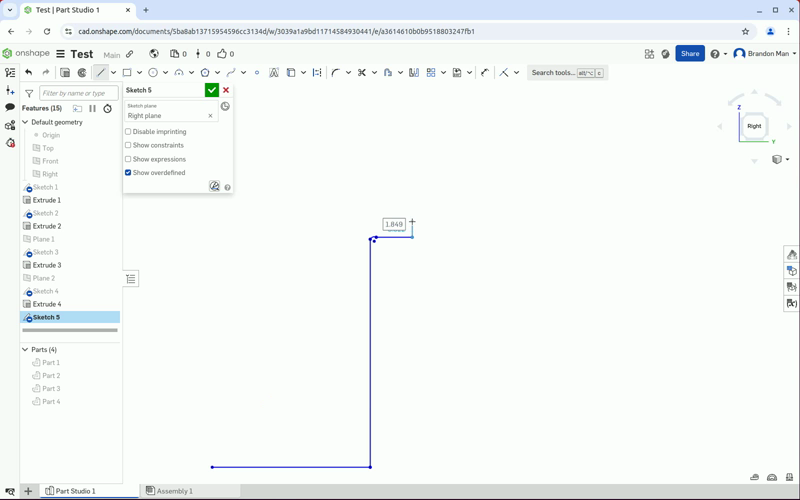
scroll(6)
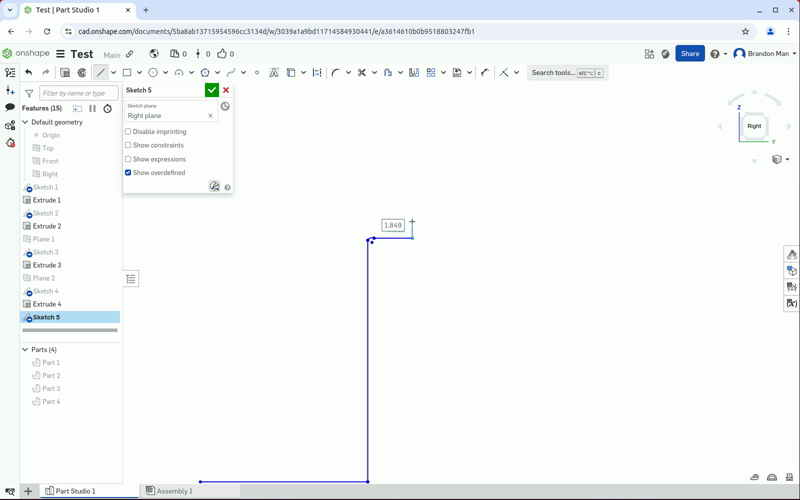
scroll(6)
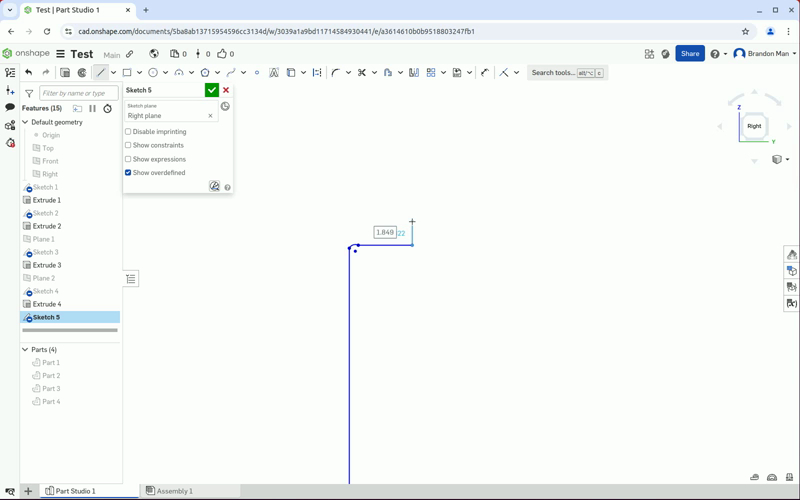
scroll(6)
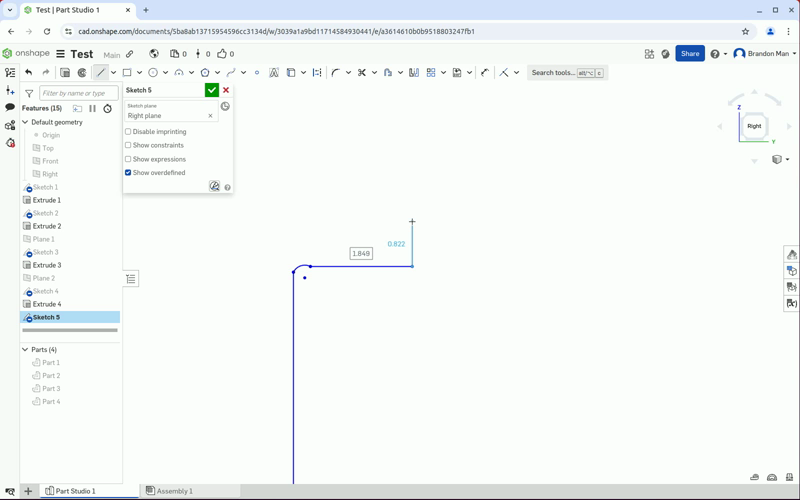
click(412, 221)
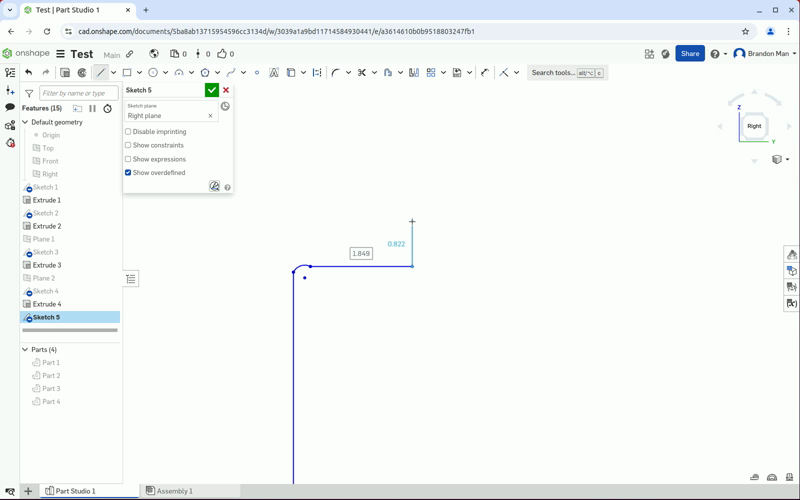
scroll(-6)
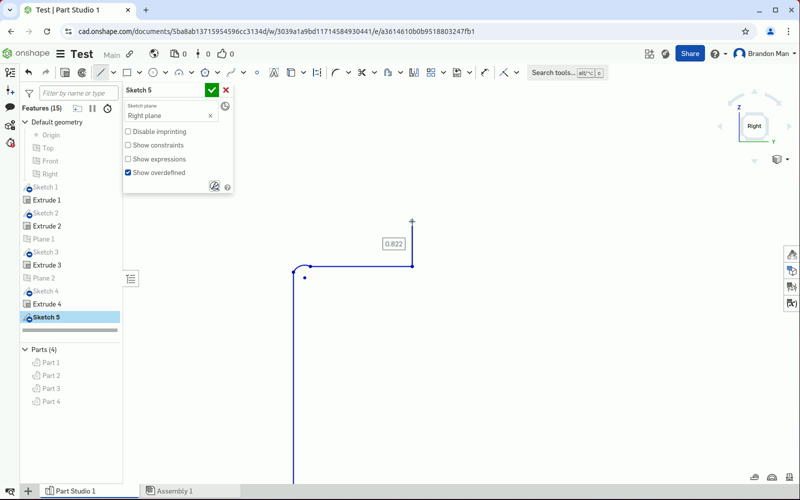
scroll(-6)
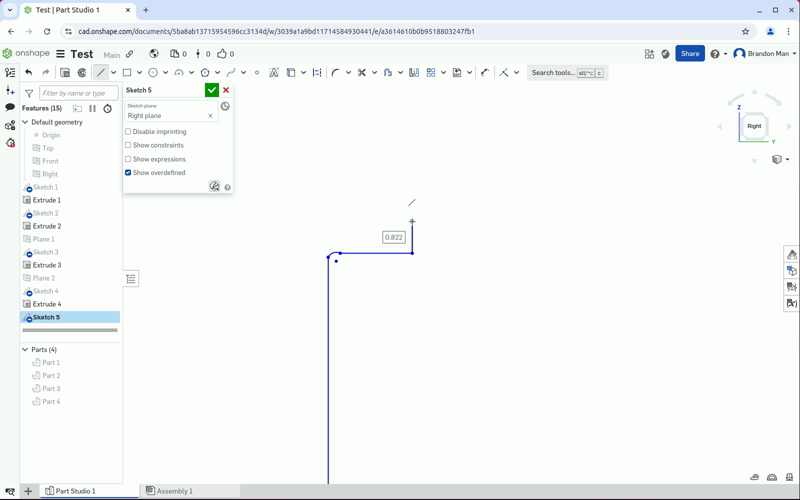
scroll(-6)
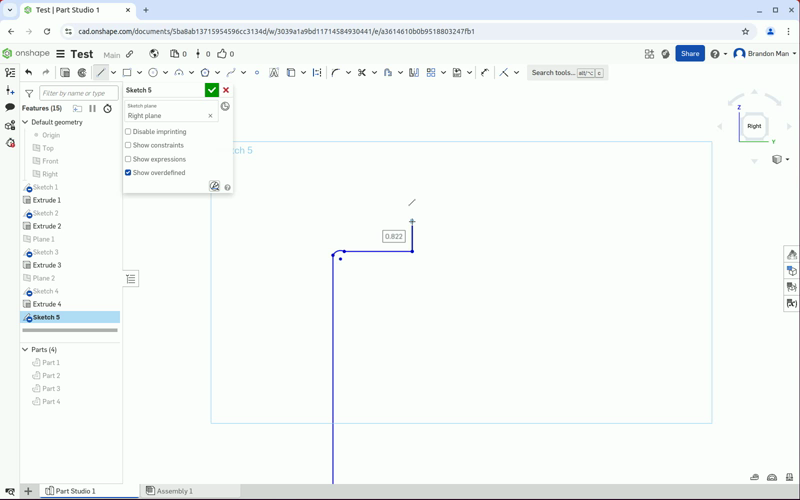
scroll(-6)
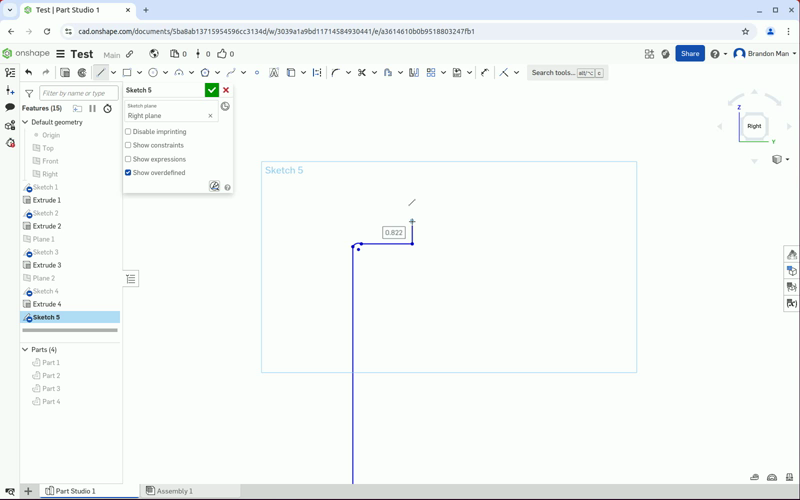
scroll(-6)
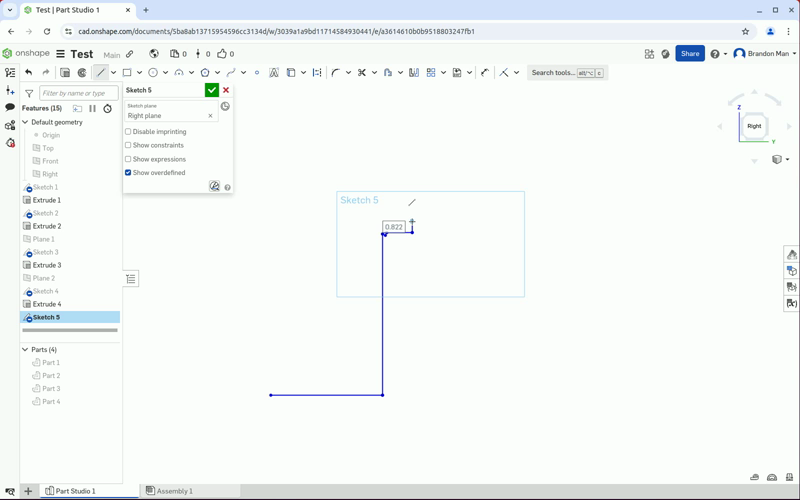
scroll(-6)
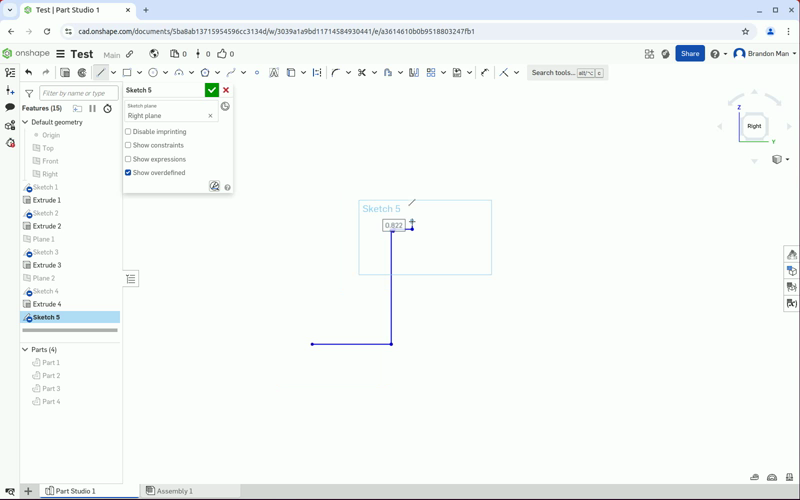
scroll(-6)
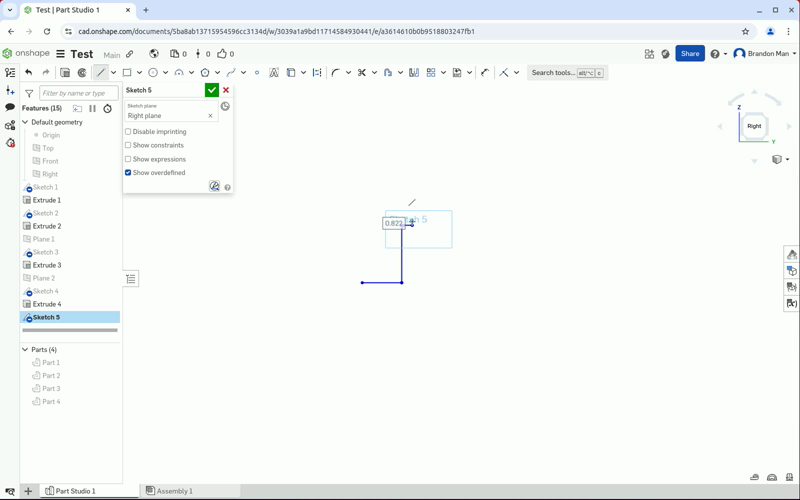
key_up(shift)
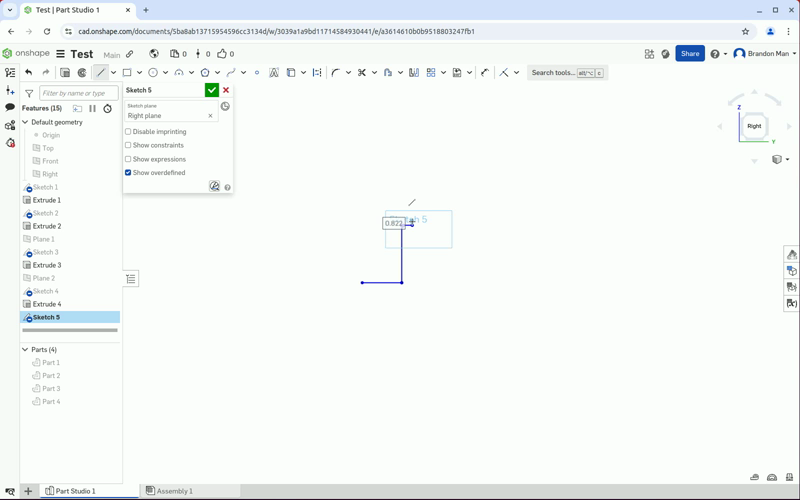
key_down(shift)
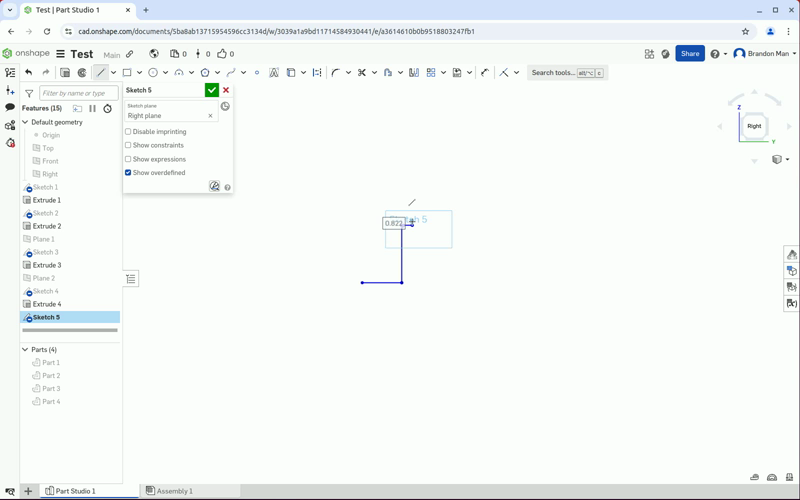
mouse_move(442, 221)
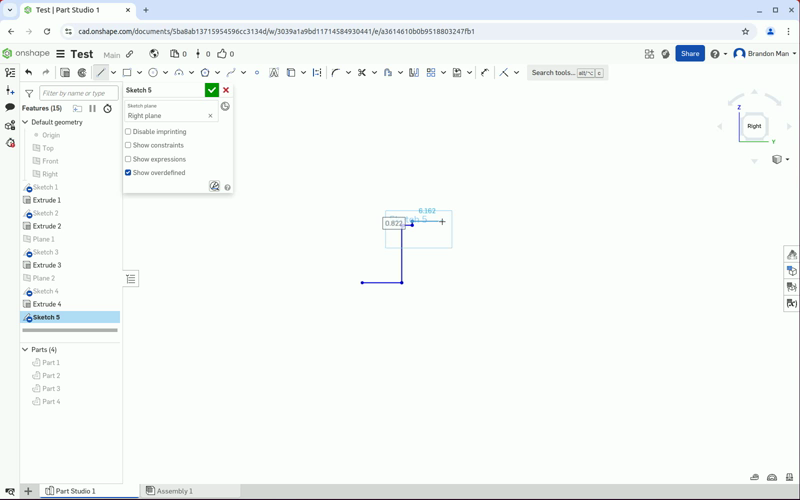
mouse_move(366, 221)
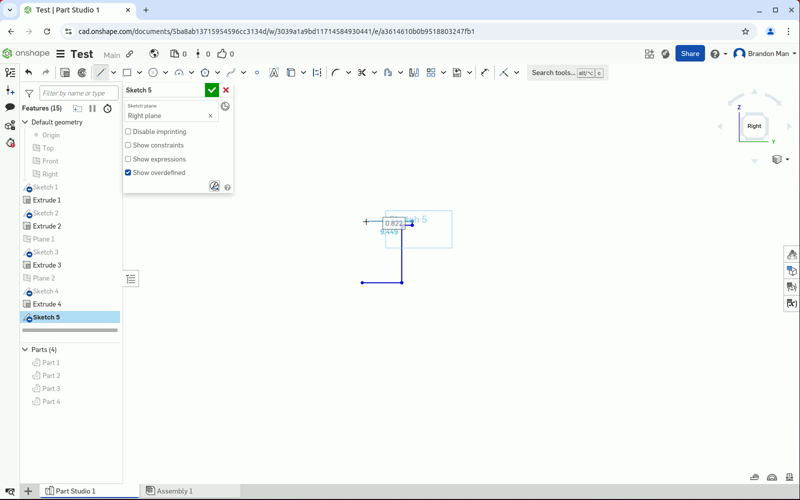
click(366, 221)
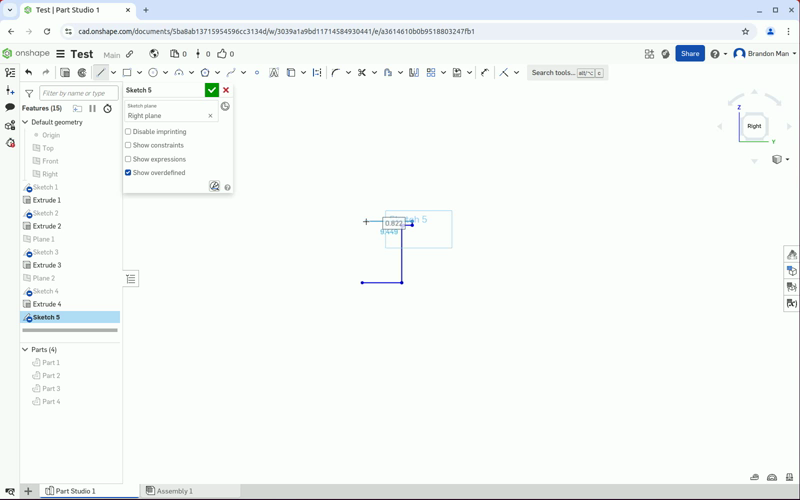
key_up(shift)
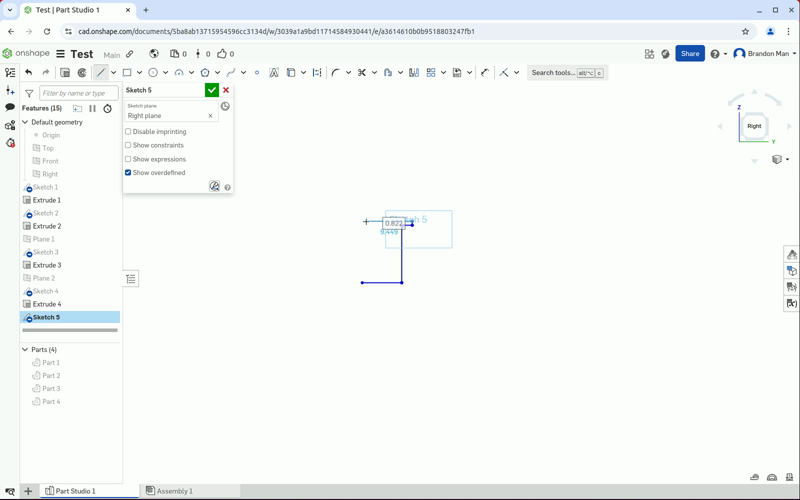
key(esc)
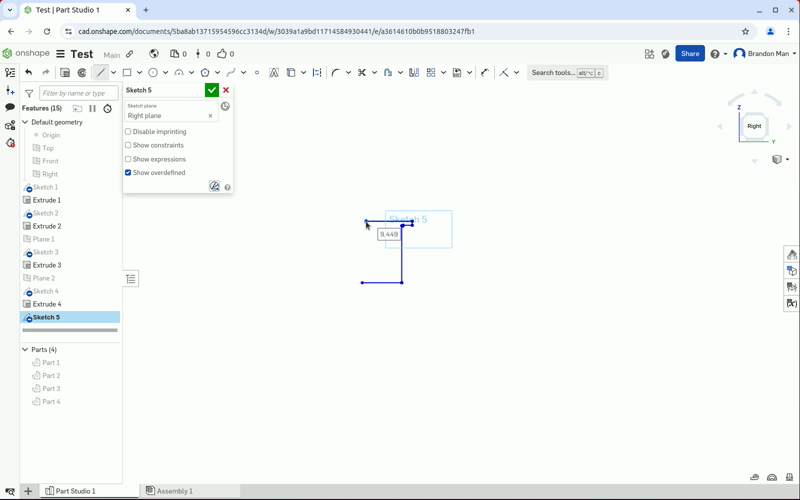
key(a)
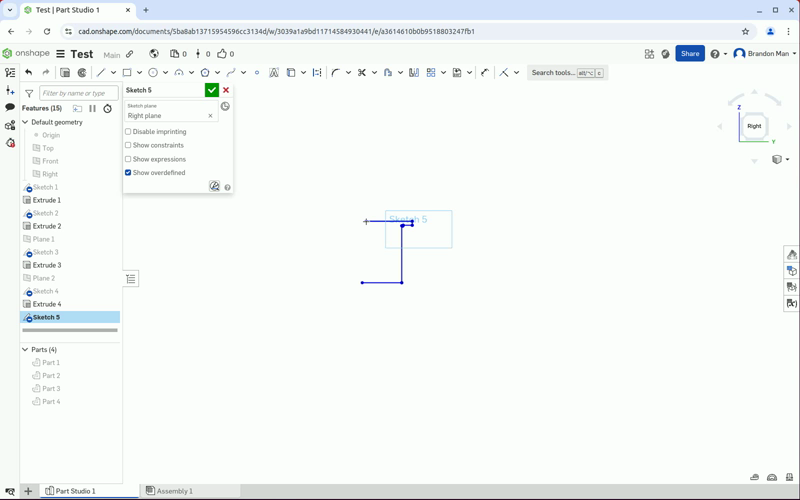
mouse_move(366, 221)
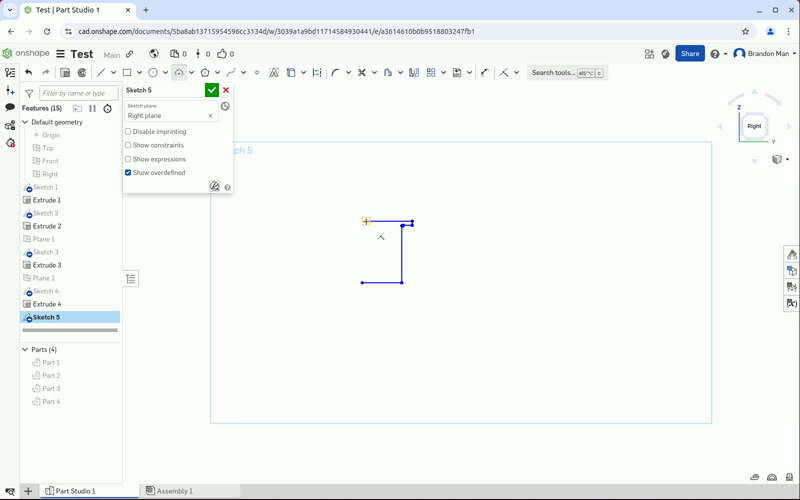
click(366, 221)
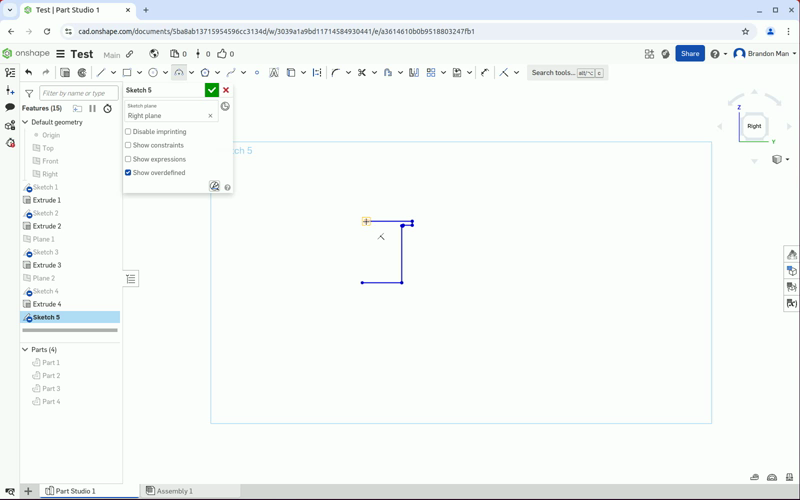
key_down(shift)
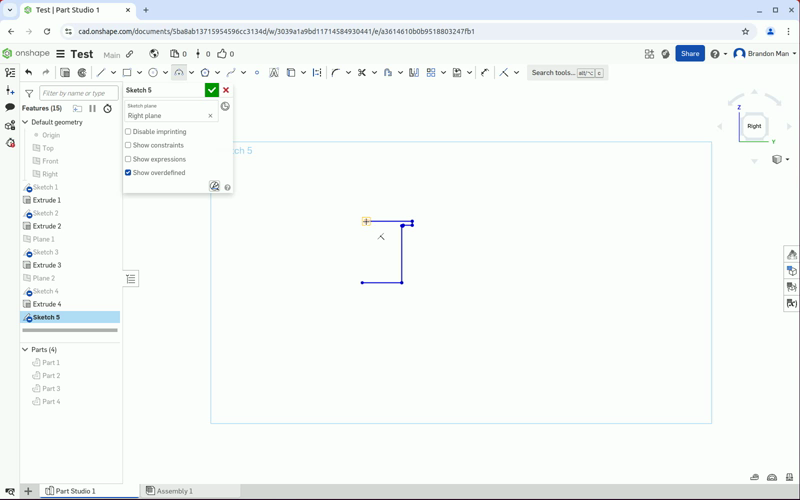
mouse_move(362, 225)
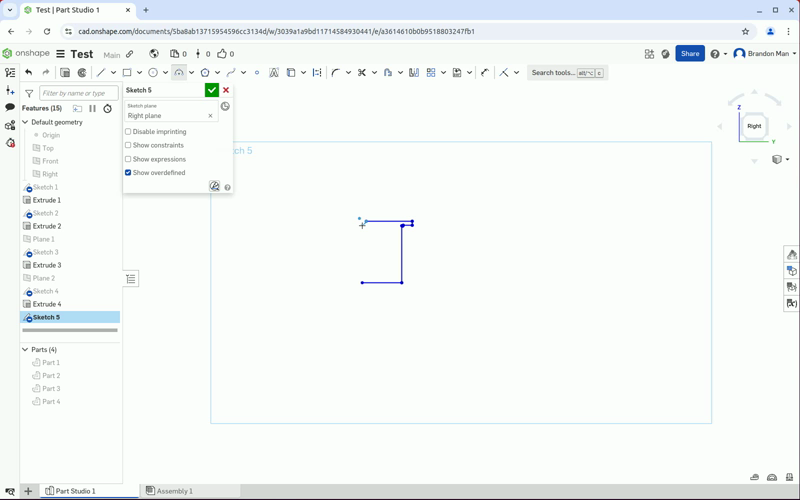
scroll(6)
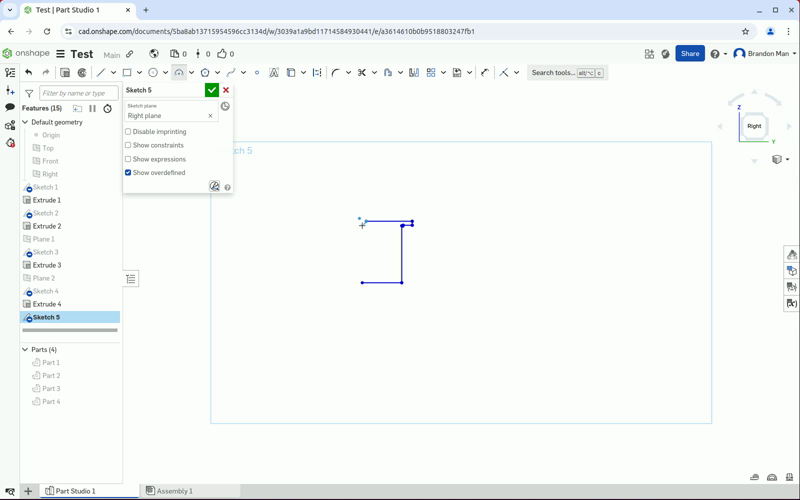
scroll(6)
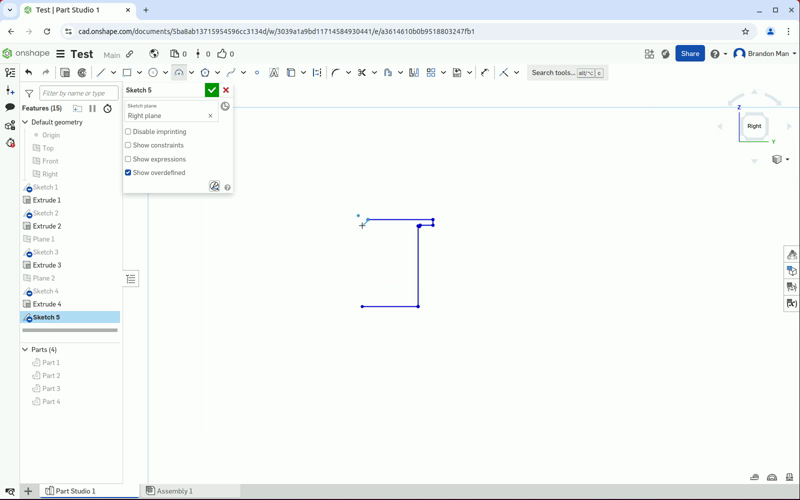
scroll(6)
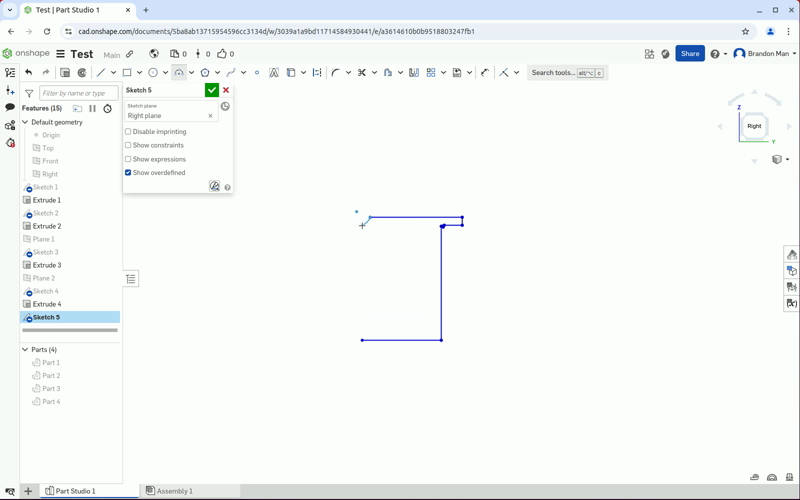
scroll(6)
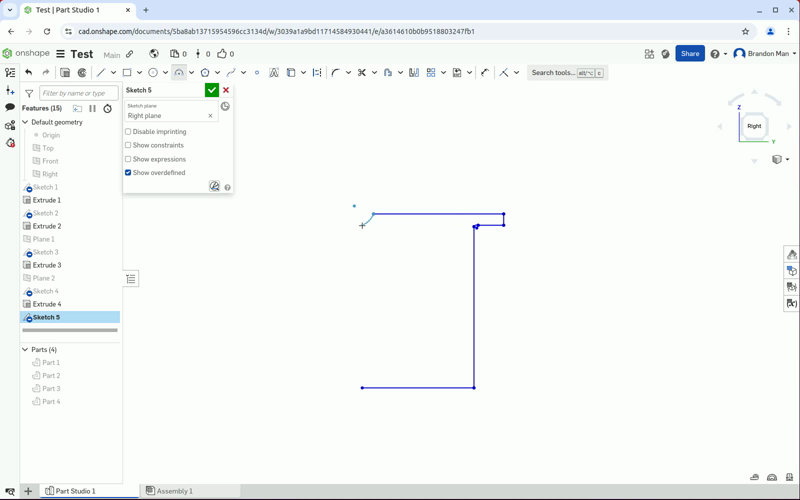
scroll(6)
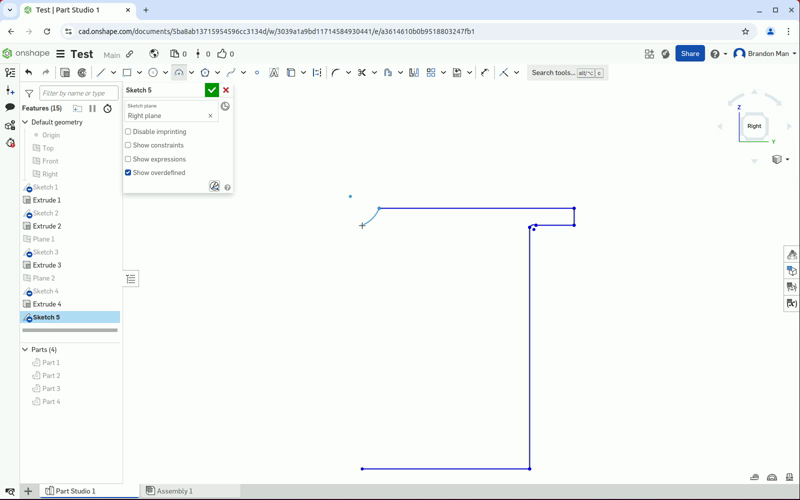
scroll(6)
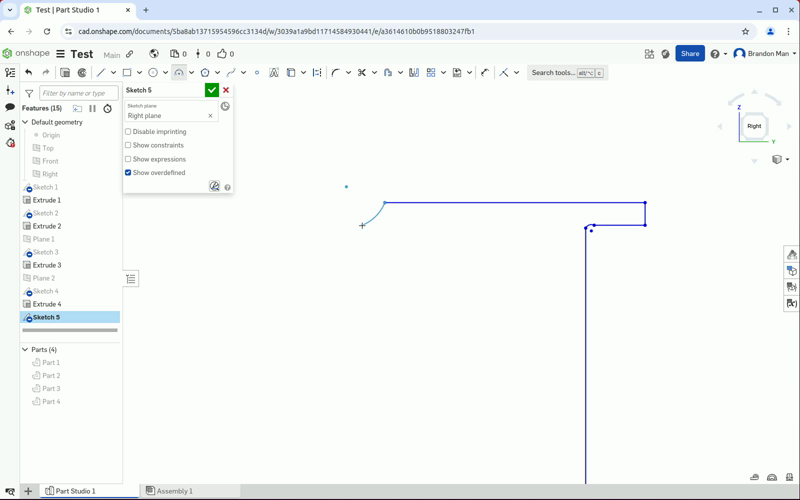
scroll(6)
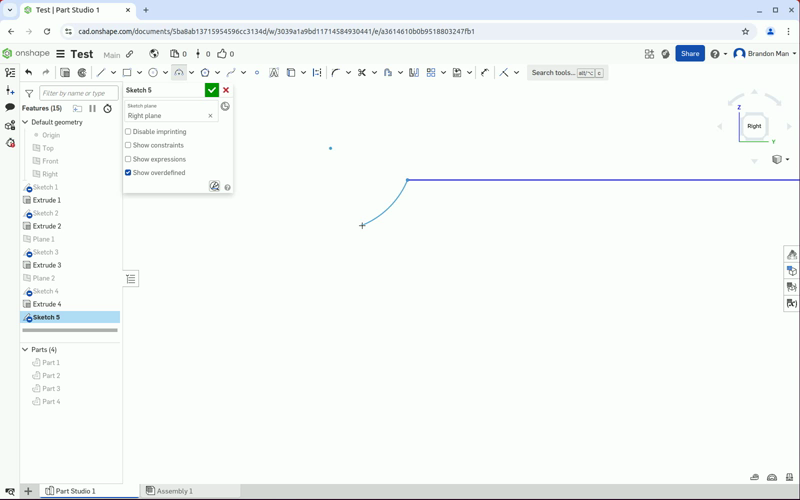
click(362, 225)
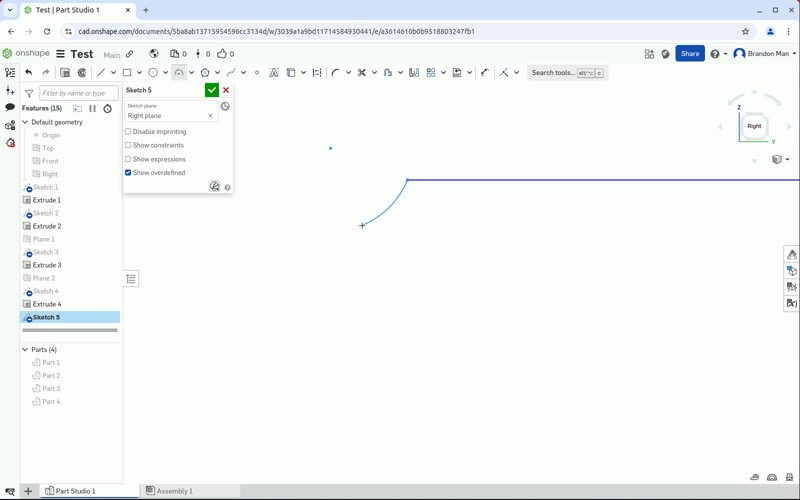
scroll(-6)
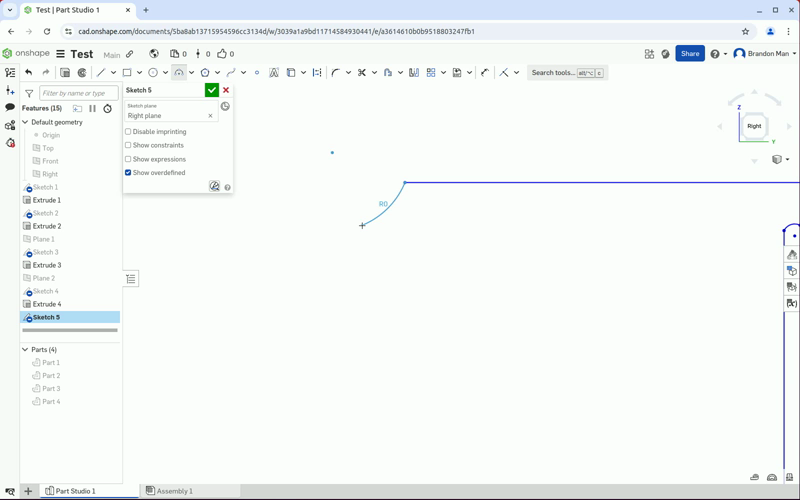
scroll(-6)
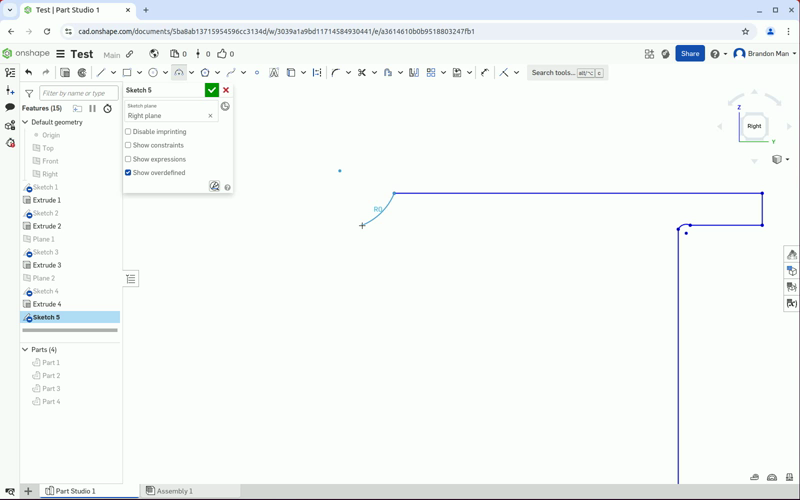
scroll(-6)
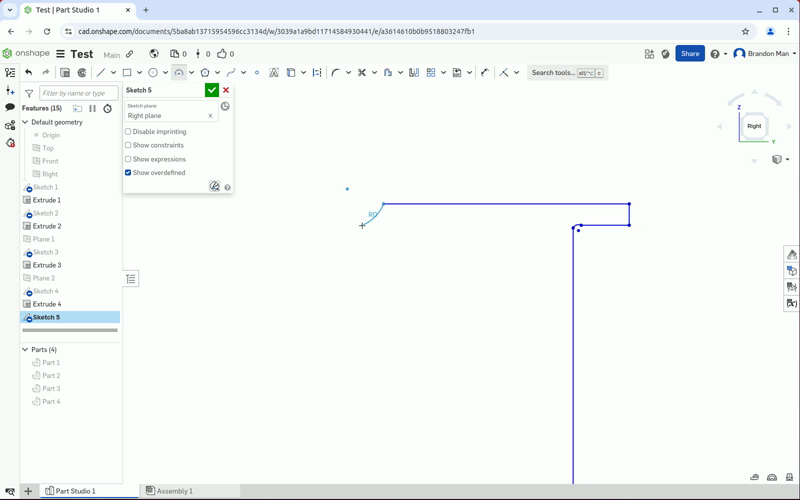
scroll(-6)
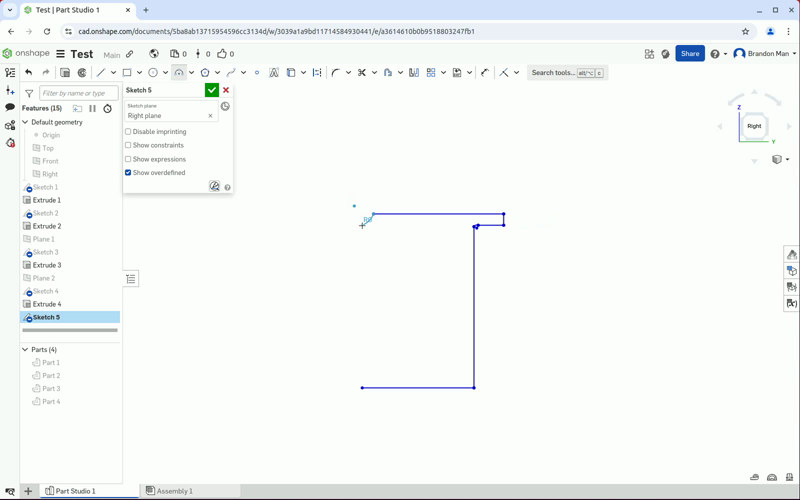
scroll(-6)
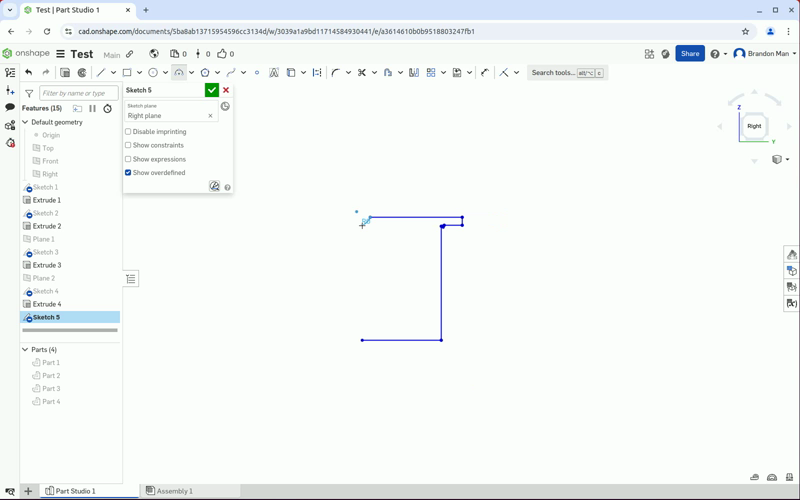
scroll(-6)
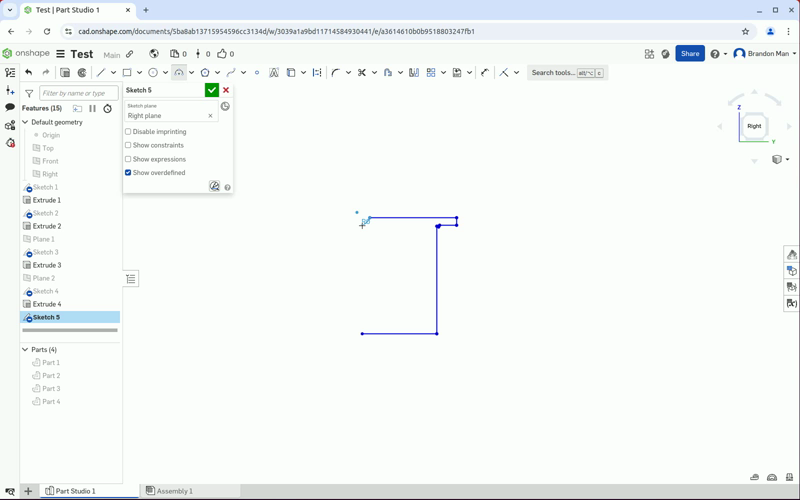
scroll(-6)
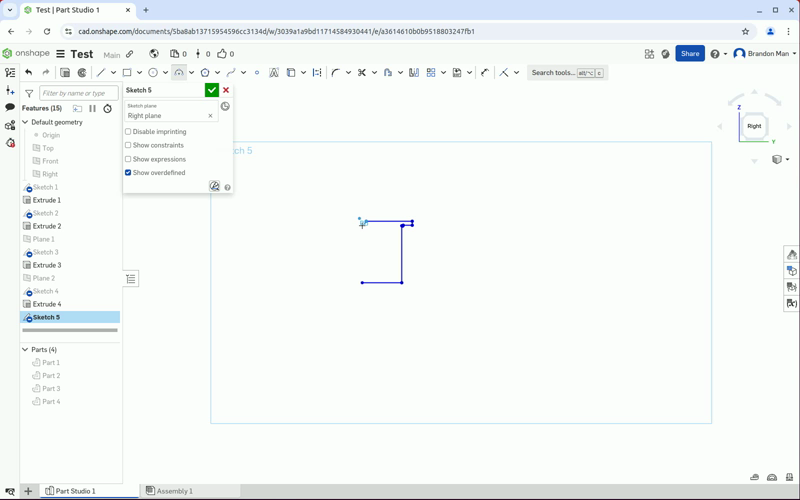
mouse_move(363, 222)
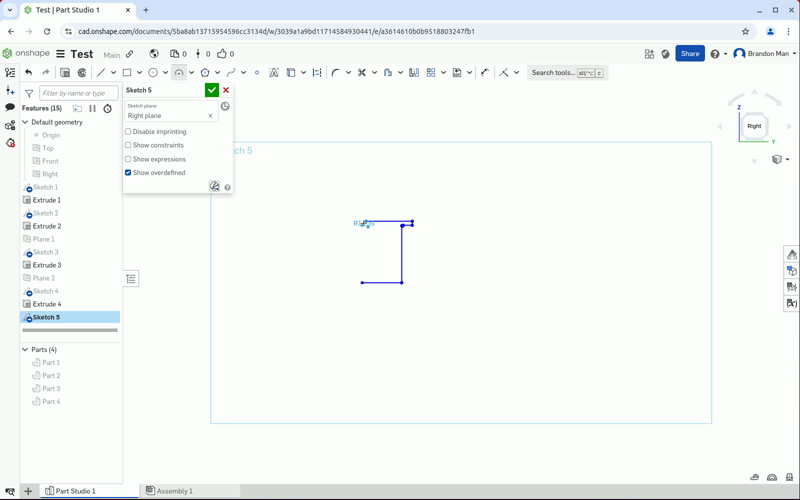
scroll(6)
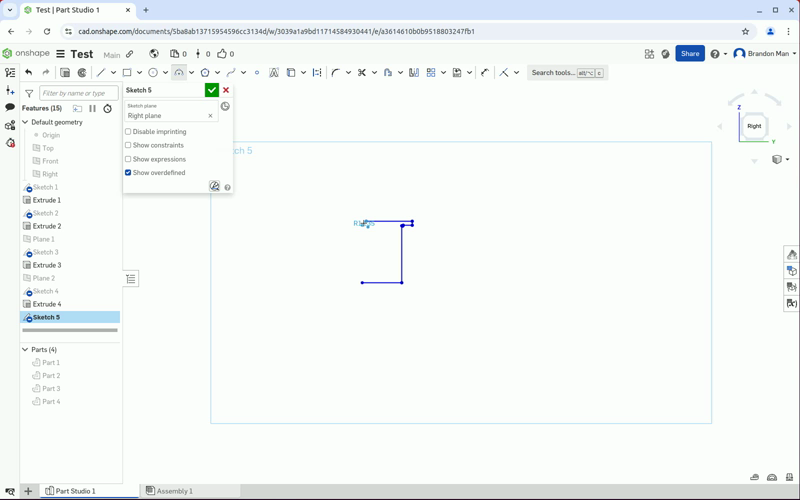
scroll(6)
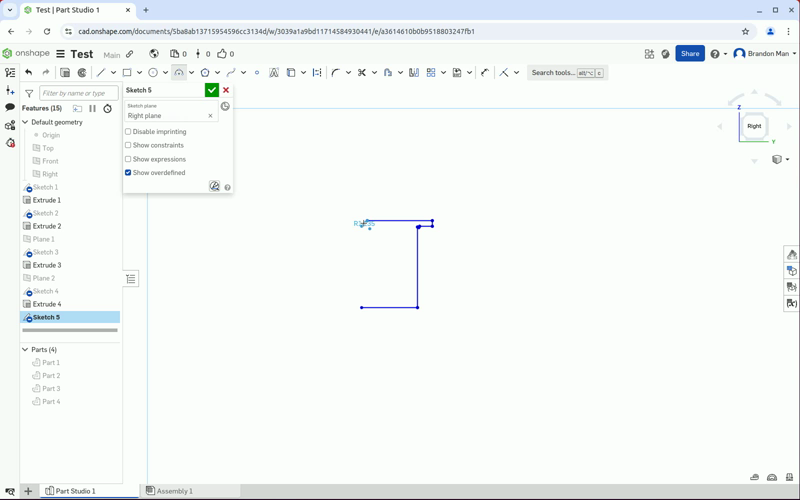
scroll(6)
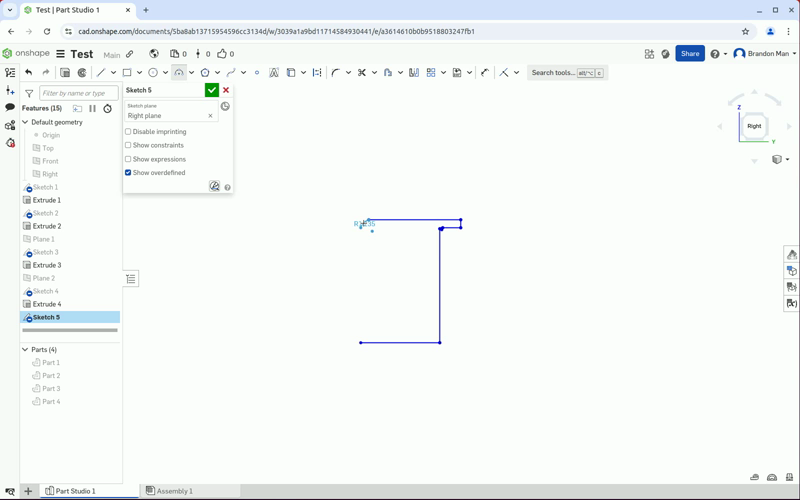
scroll(6)
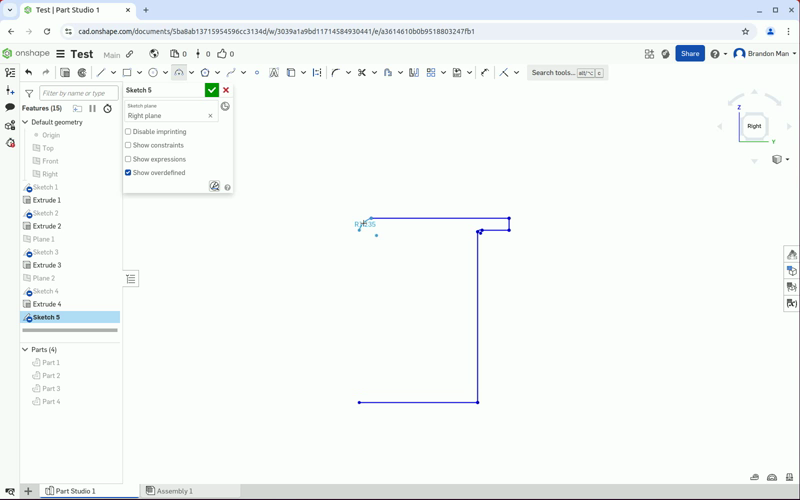
scroll(6)
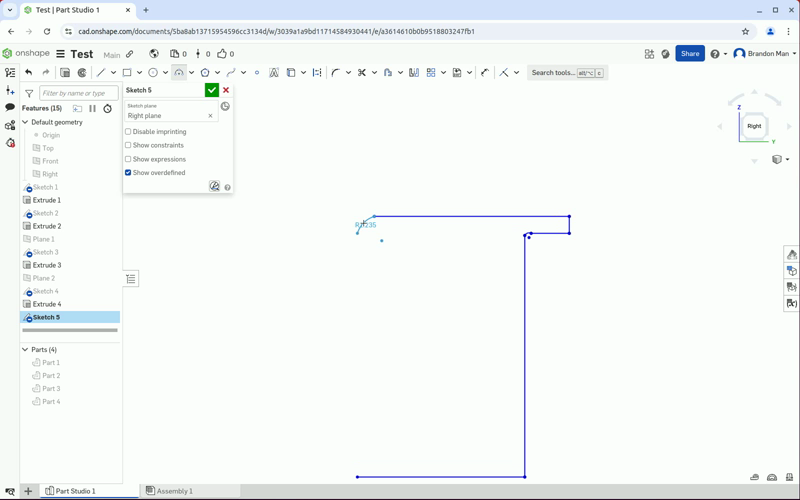
scroll(6)
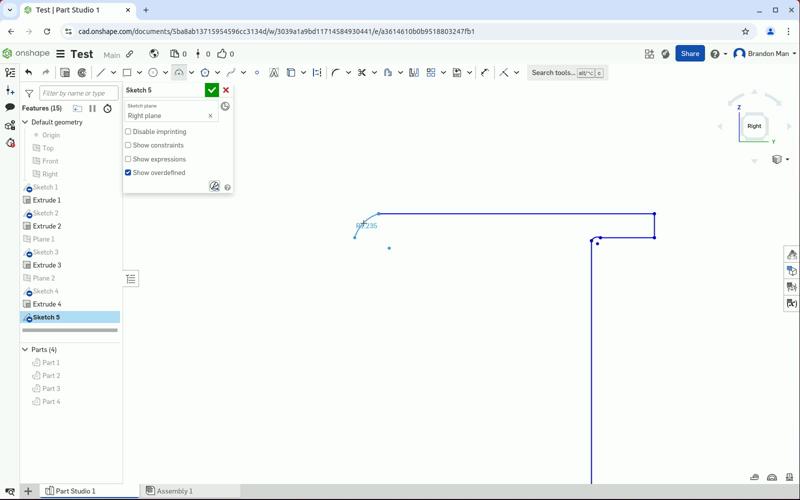
scroll(6)
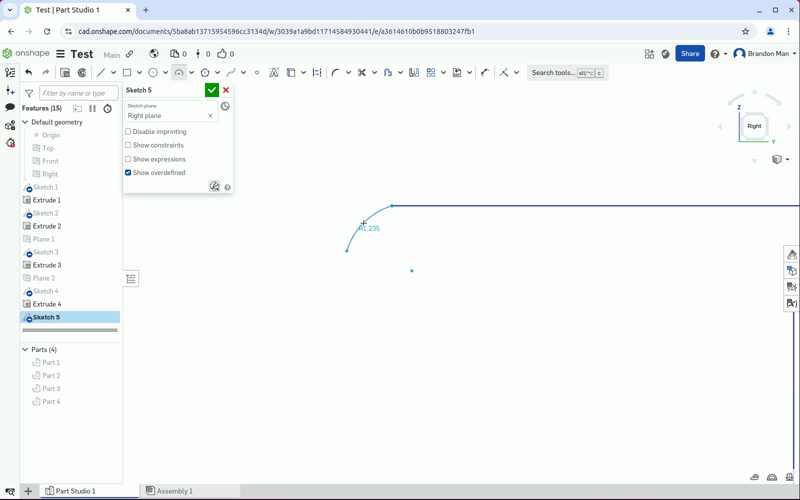
click(363, 222)
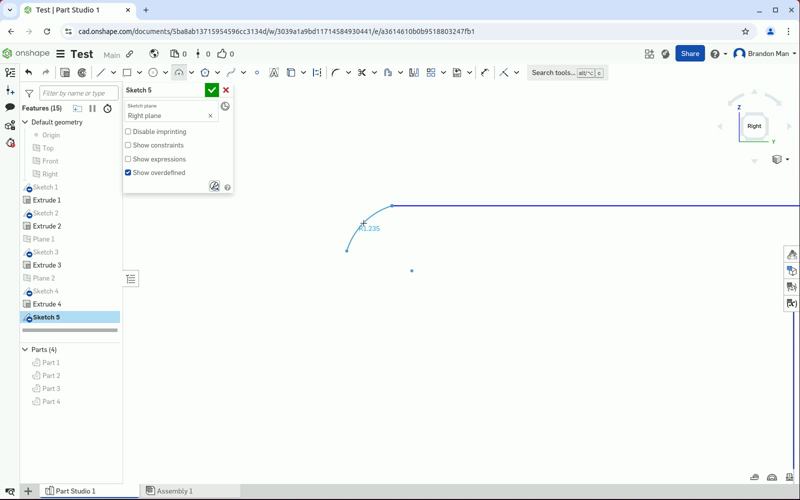
scroll(-6)
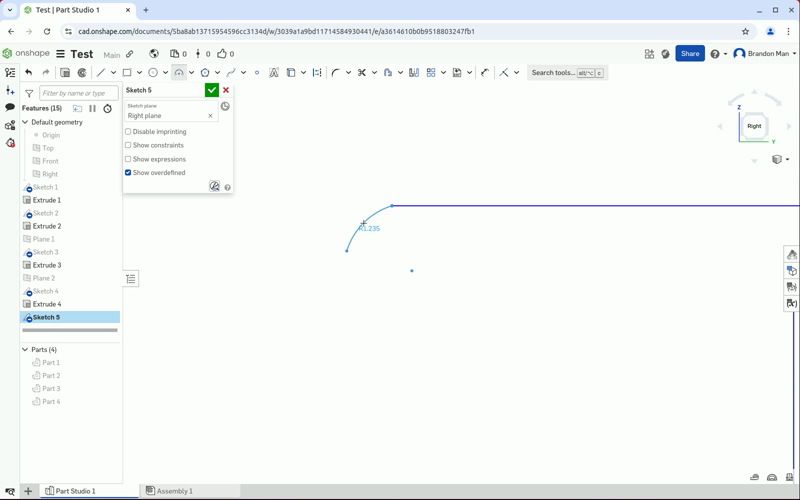
scroll(-6)
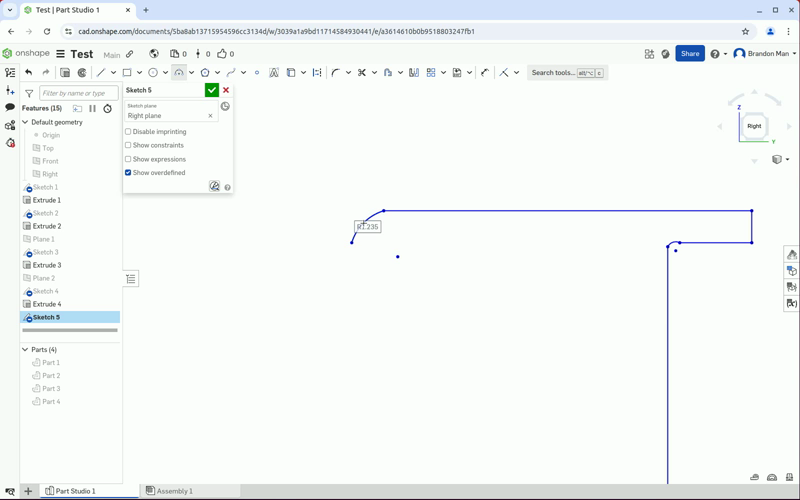
scroll(-6)
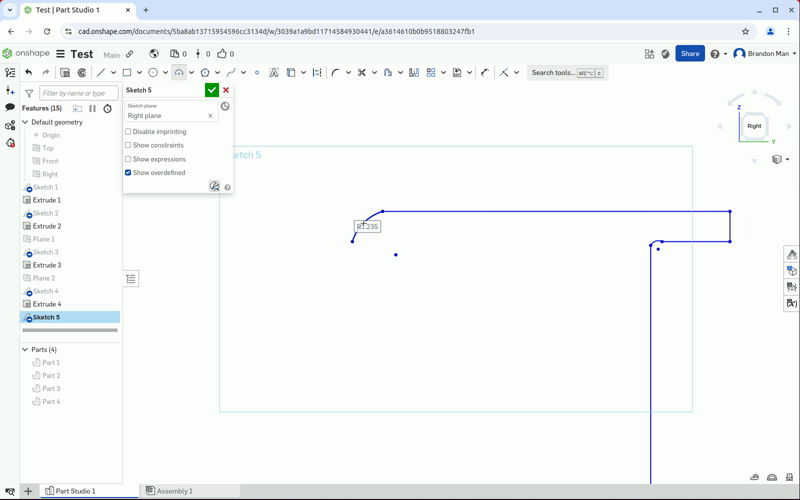
scroll(-6)
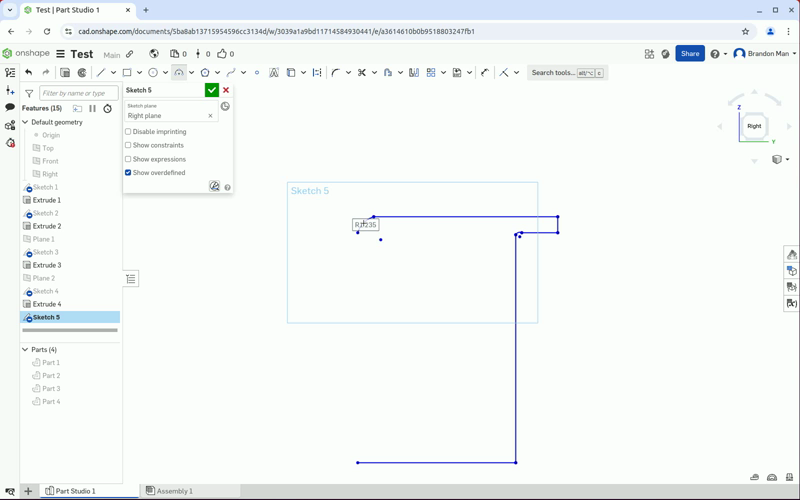
scroll(-6)
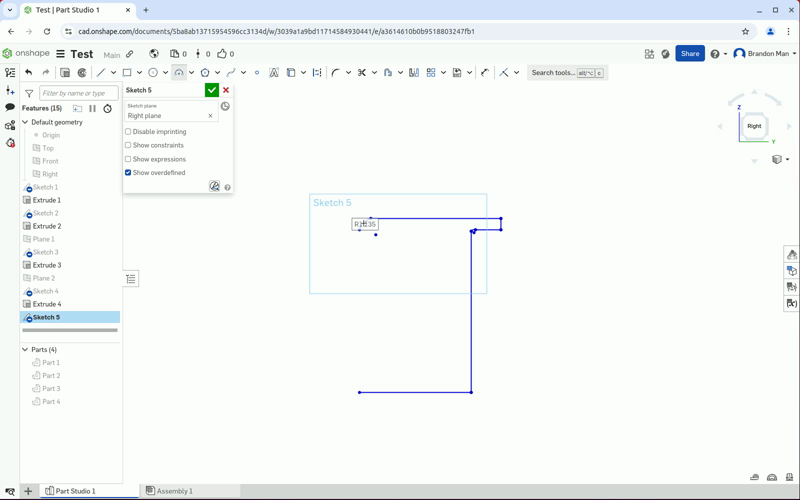
scroll(-6)
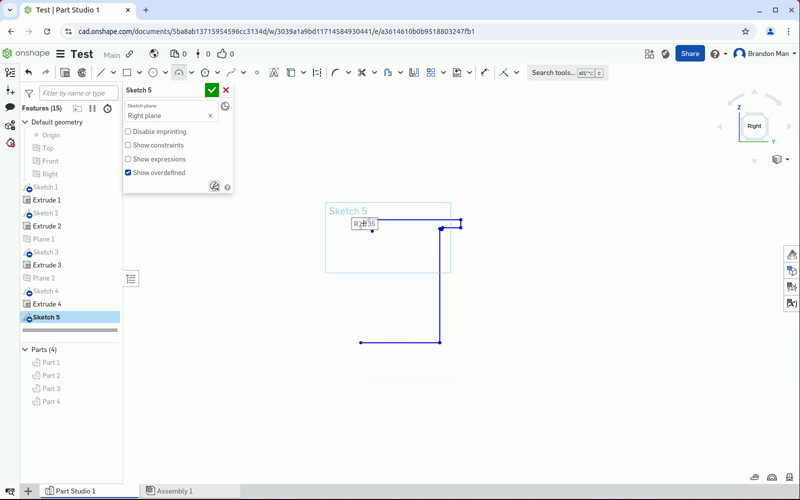
scroll(-6)
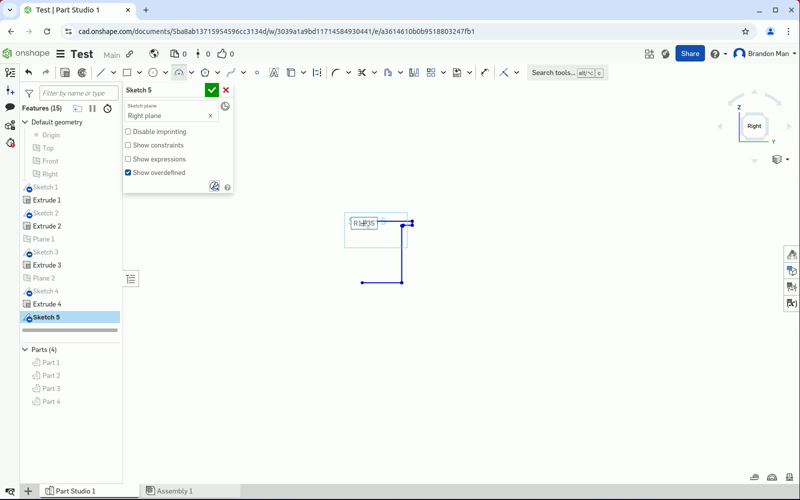
key_up(shift)
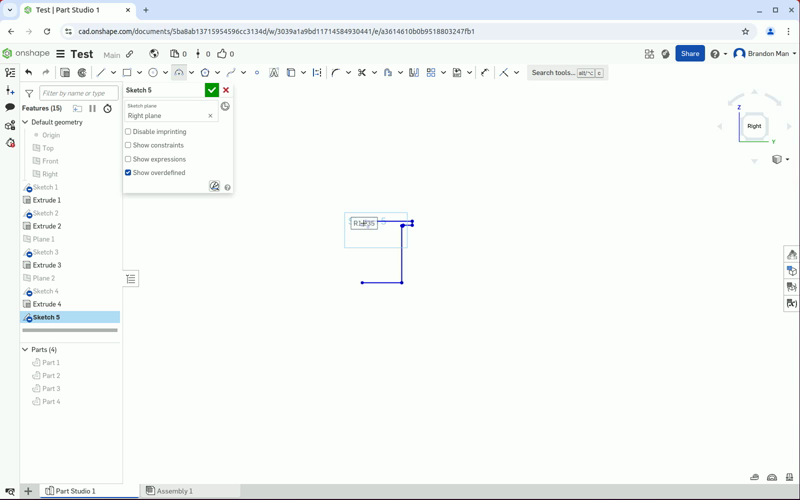
key(esc)
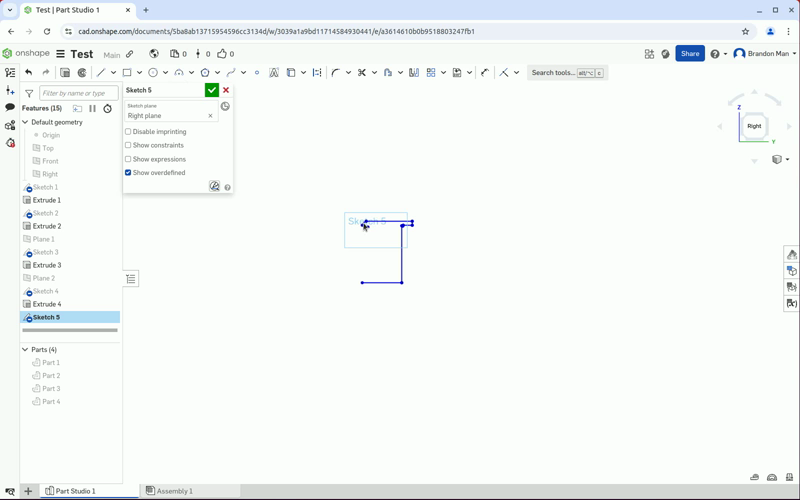
key(l)
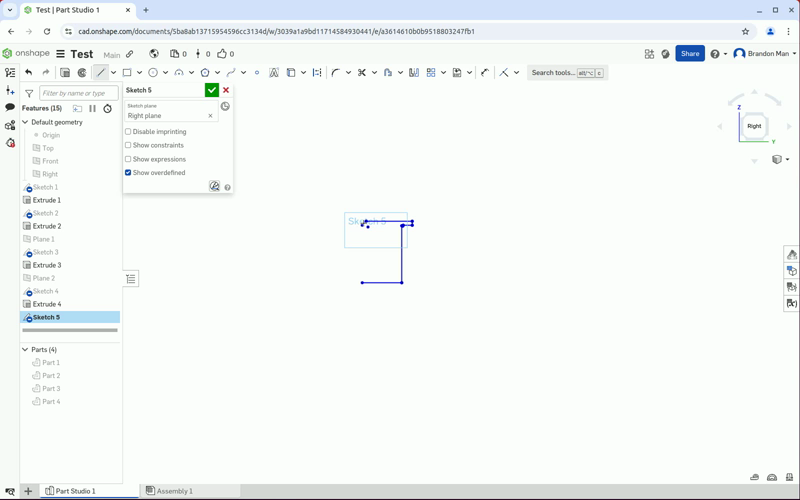
mouse_move(362, 225)
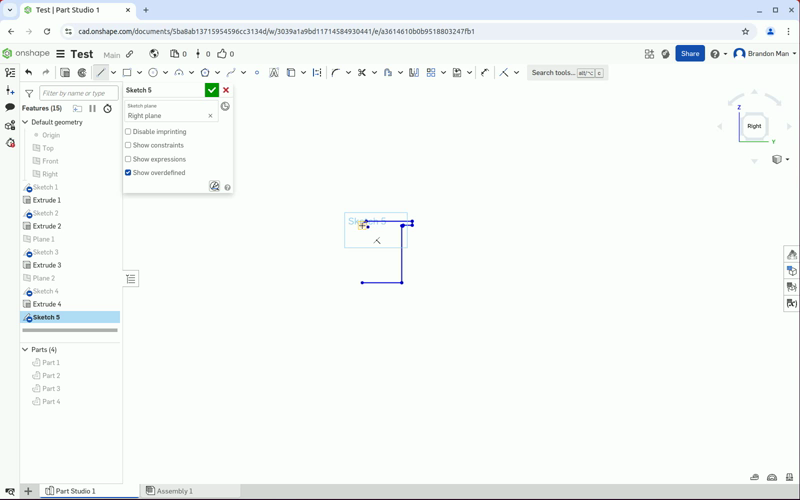
scroll(6)
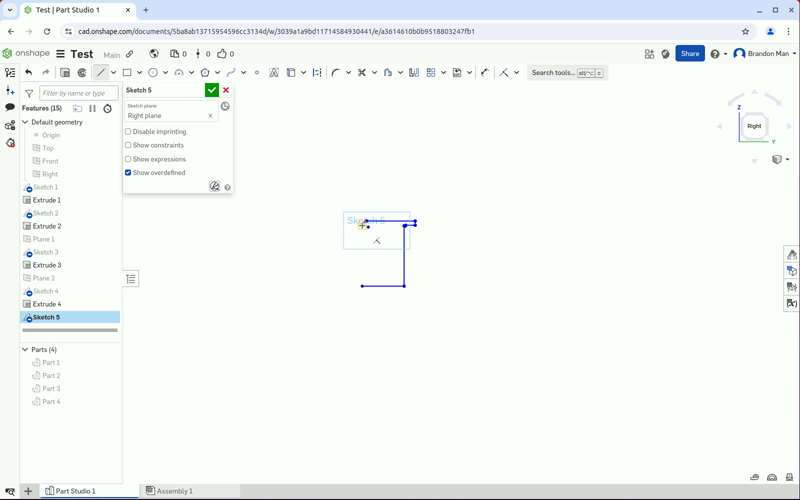
scroll(6)
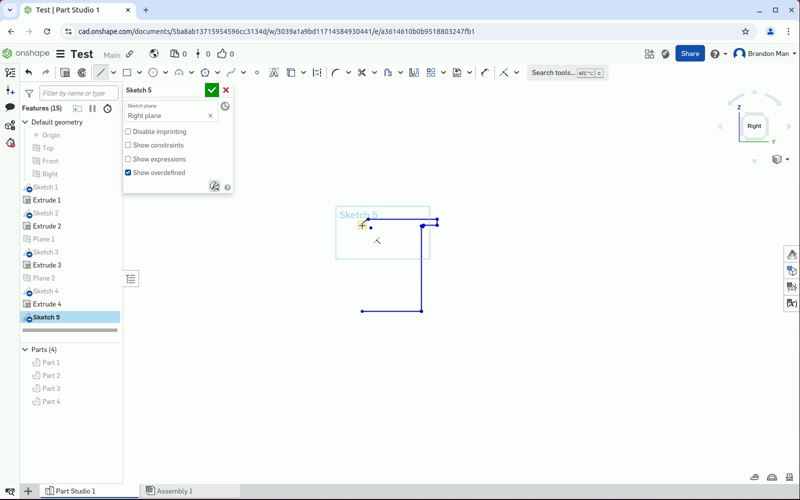
scroll(6)
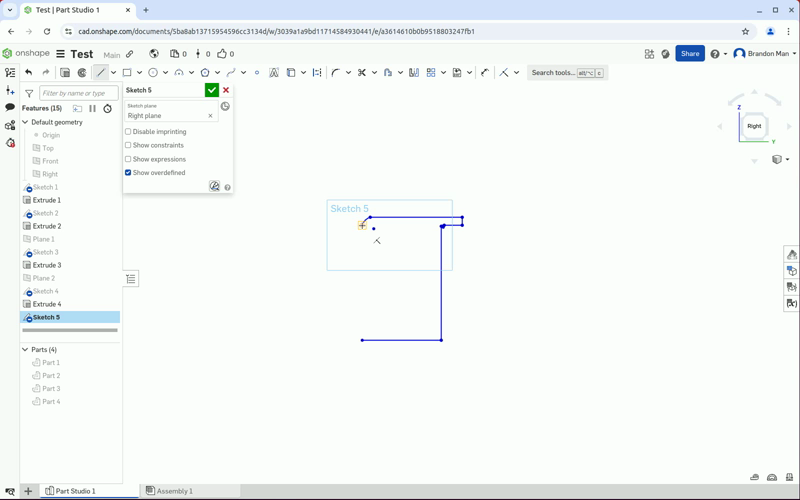
scroll(6)
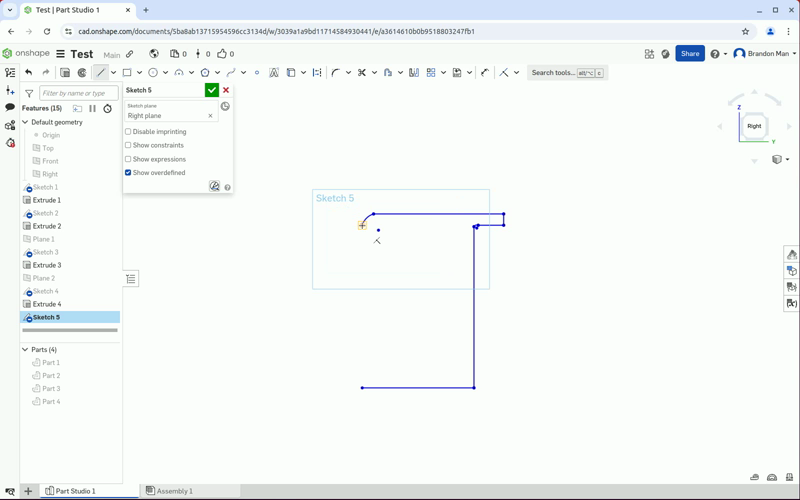
scroll(6)
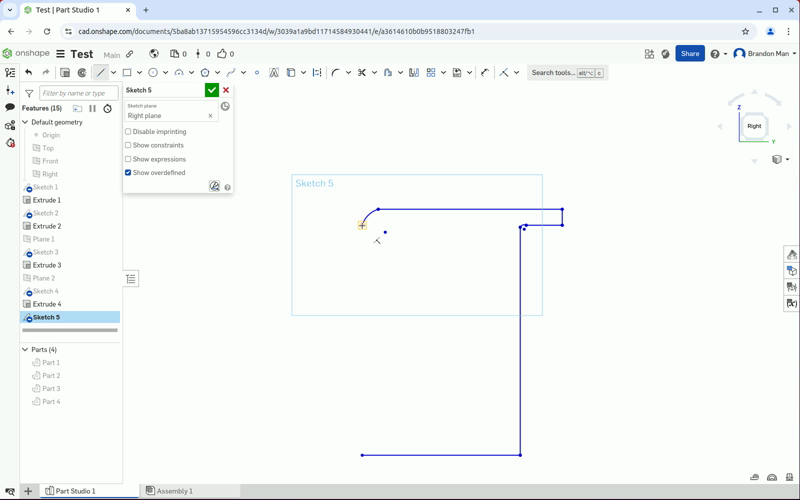
scroll(6)
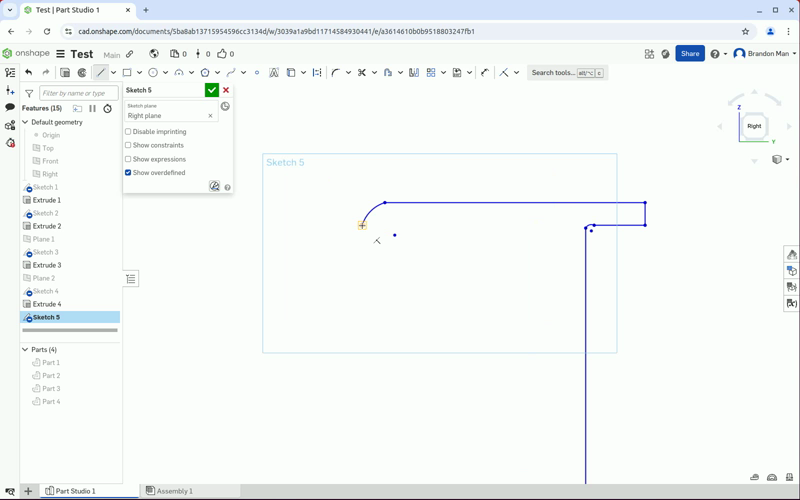
scroll(6)
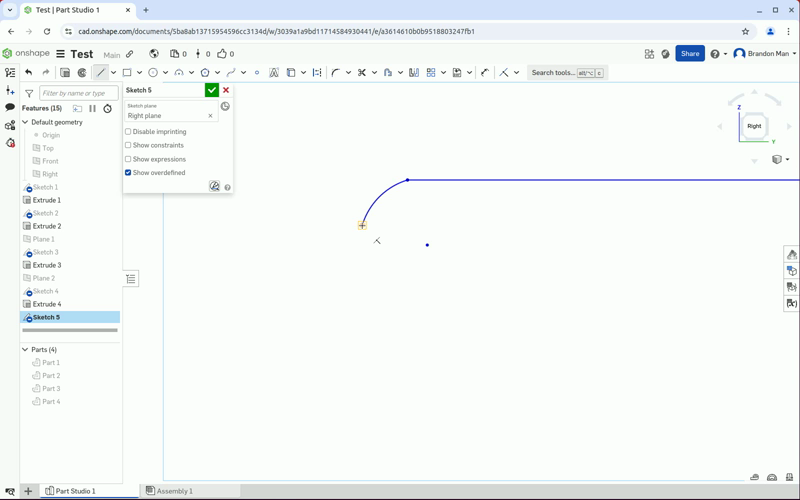
click(362, 225)
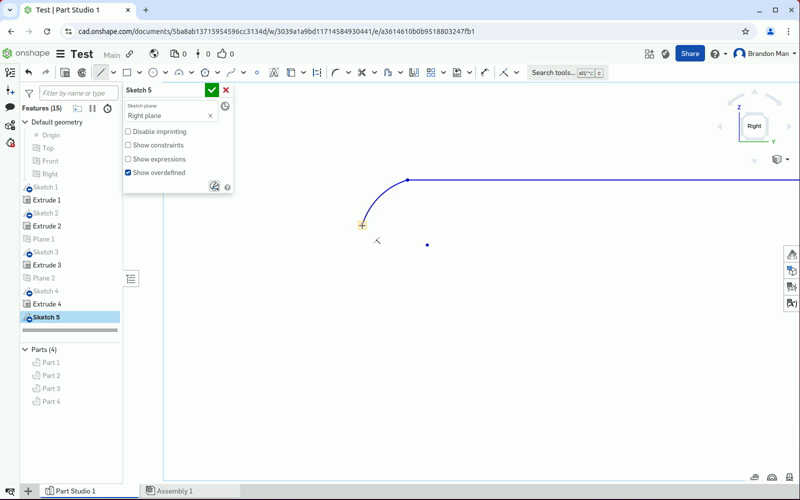
scroll(-6)
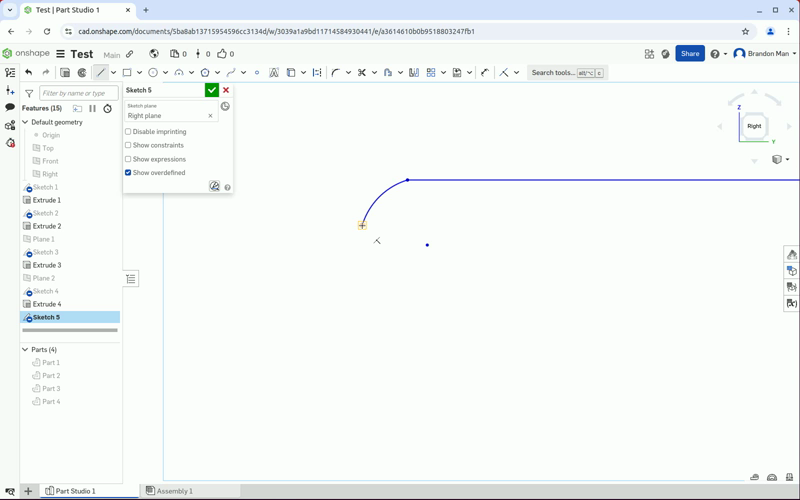
scroll(-6)
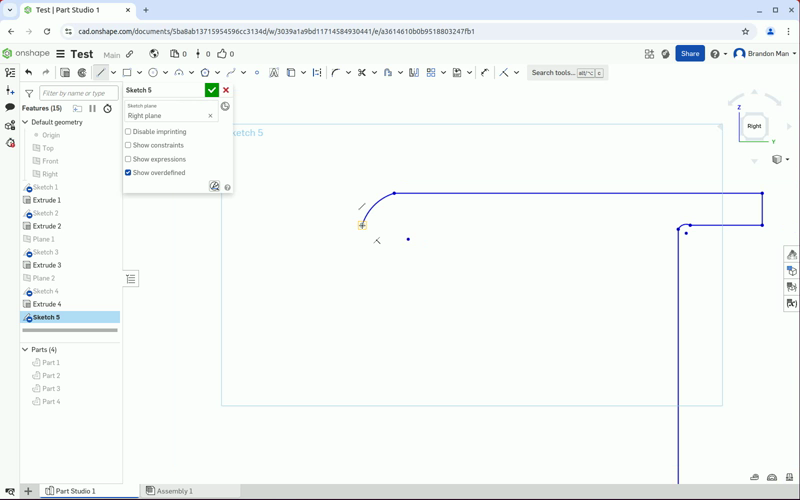
scroll(-6)
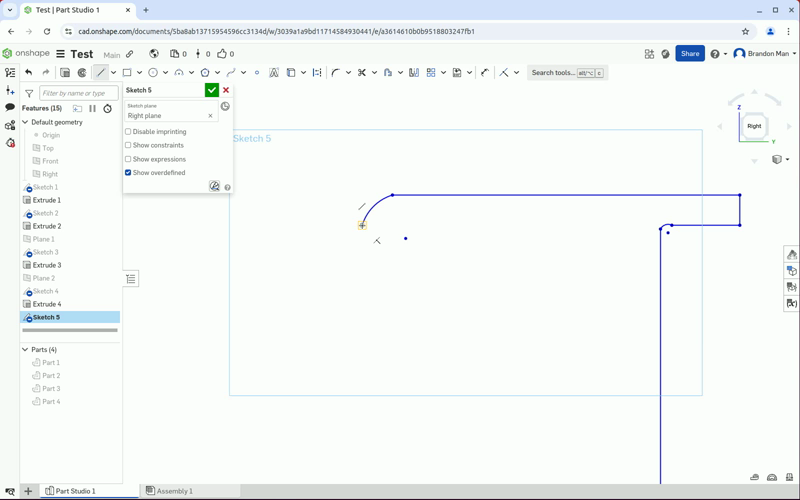
scroll(-6)
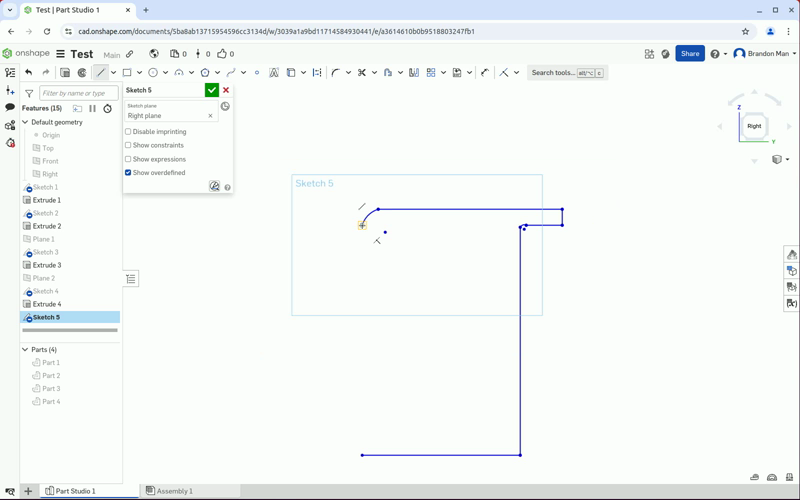
scroll(-6)
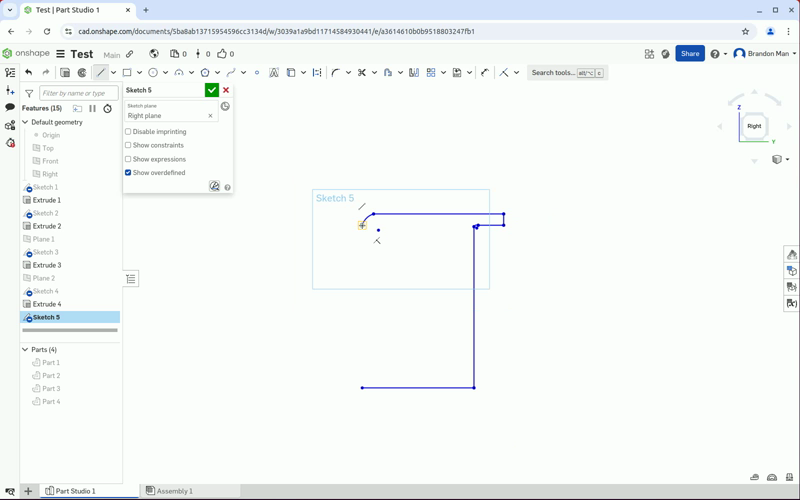
scroll(-6)
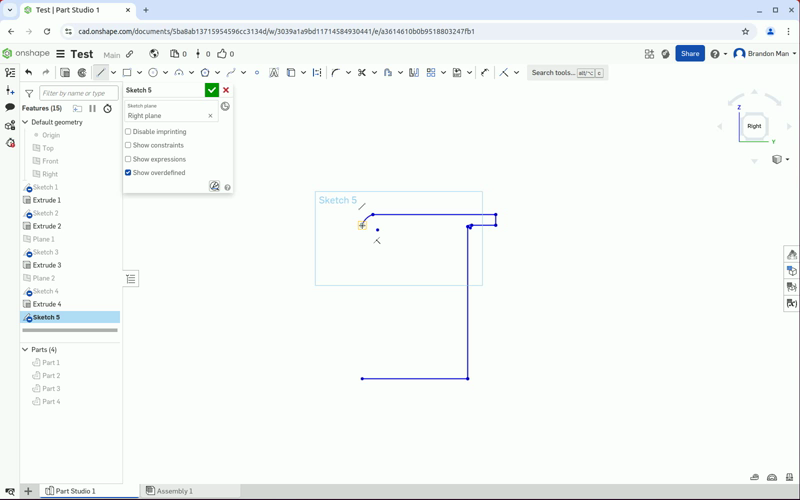
scroll(-6)
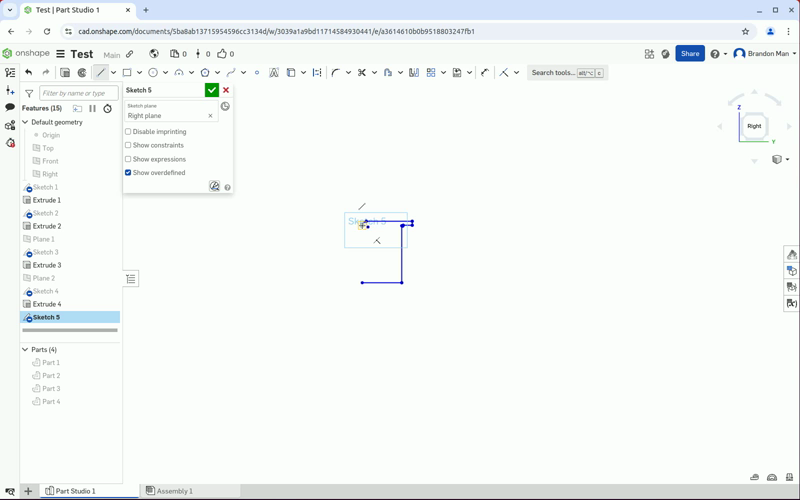
mouse_move(392, 225)
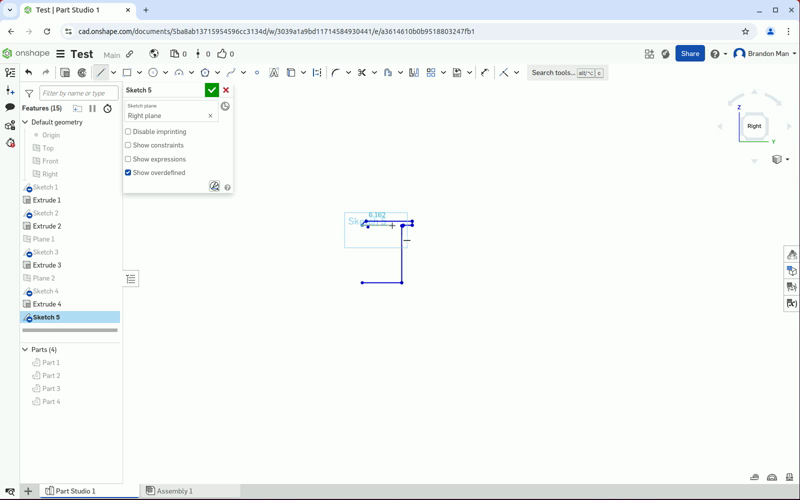
key_down(shift)
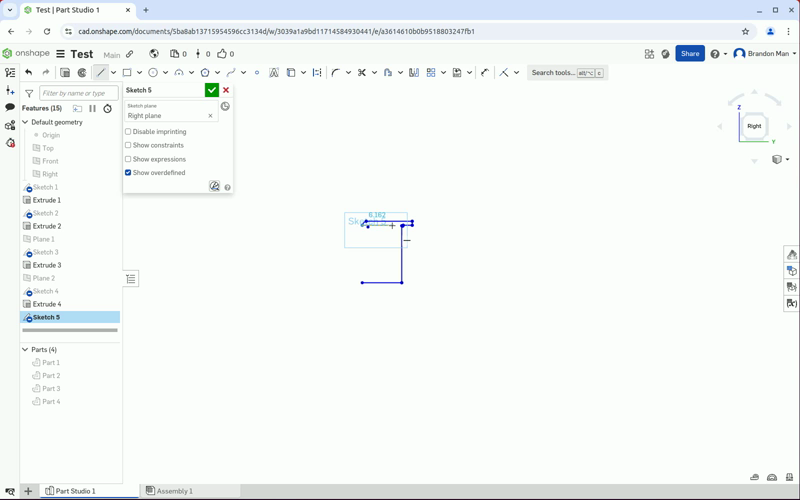
mouse_move(362, 282)
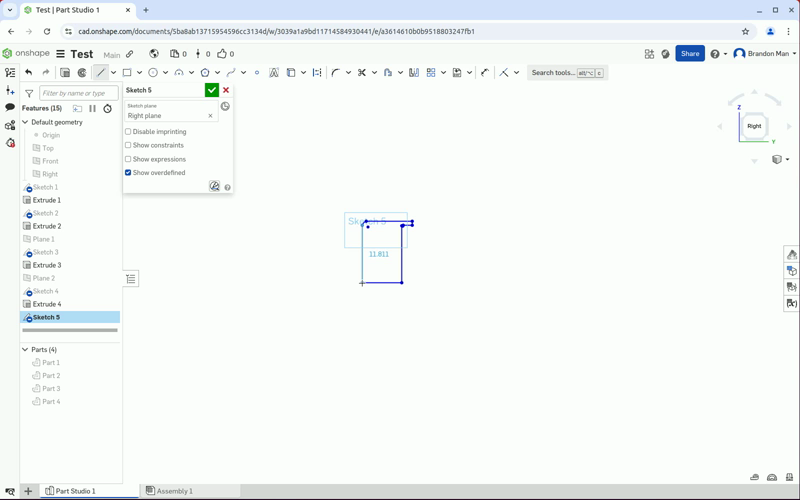
key_up(shift)
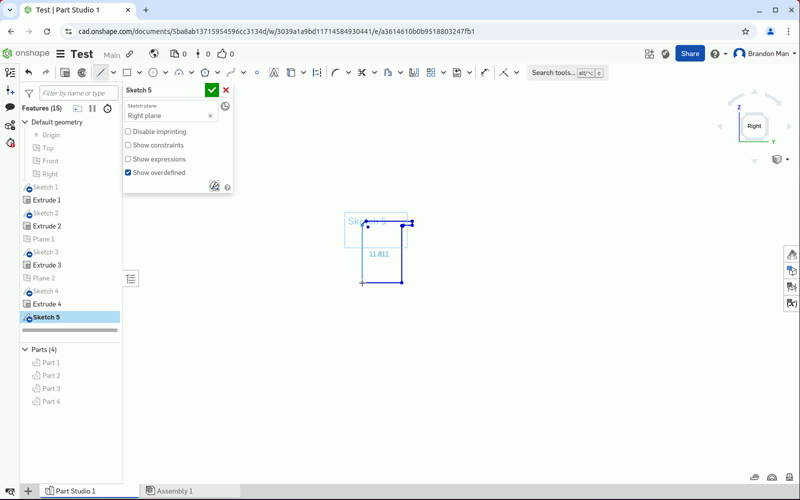
click(362, 282)
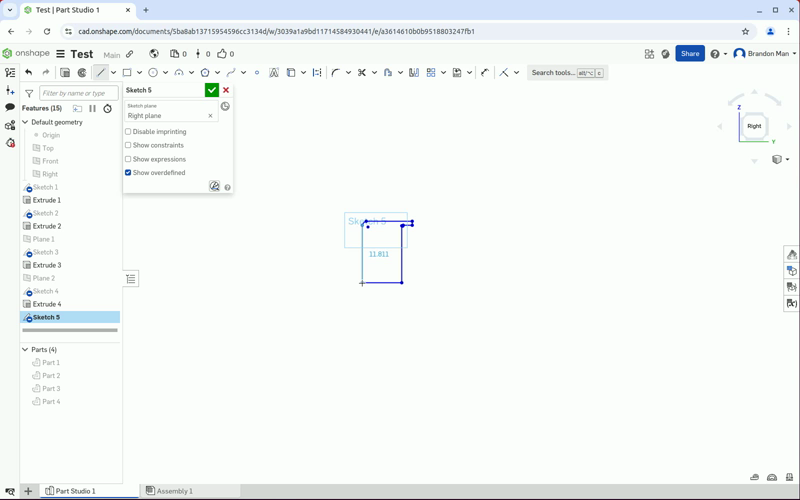
key(esc)
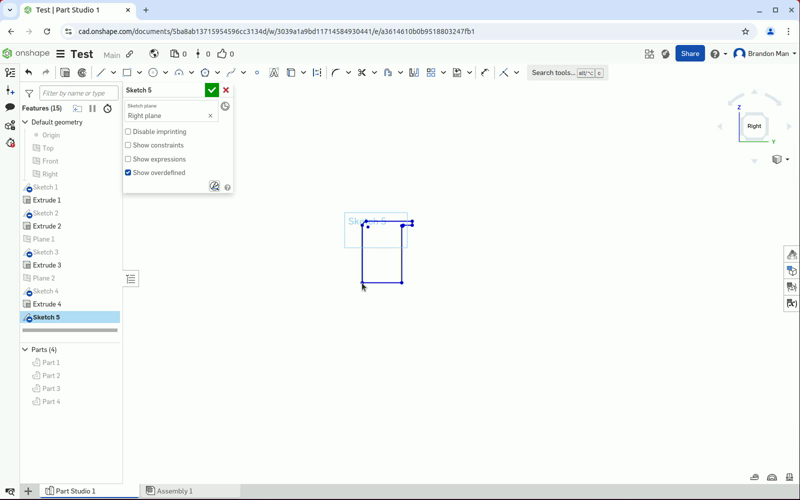
mouse_move(386, 232)
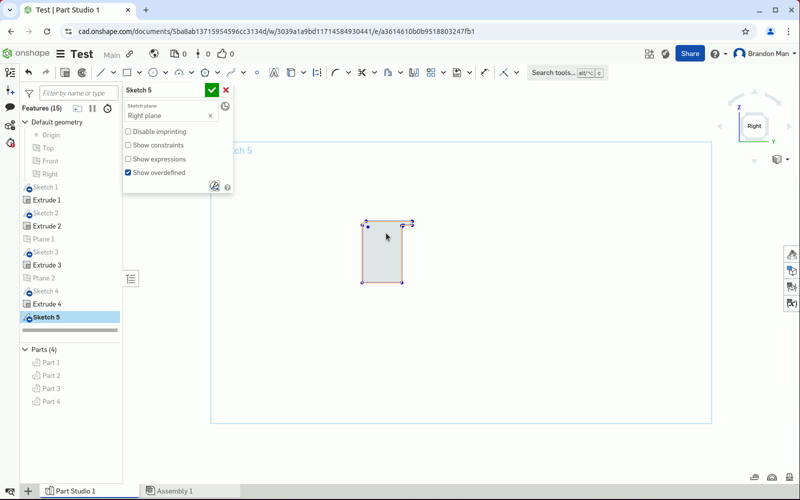
click(386, 232)
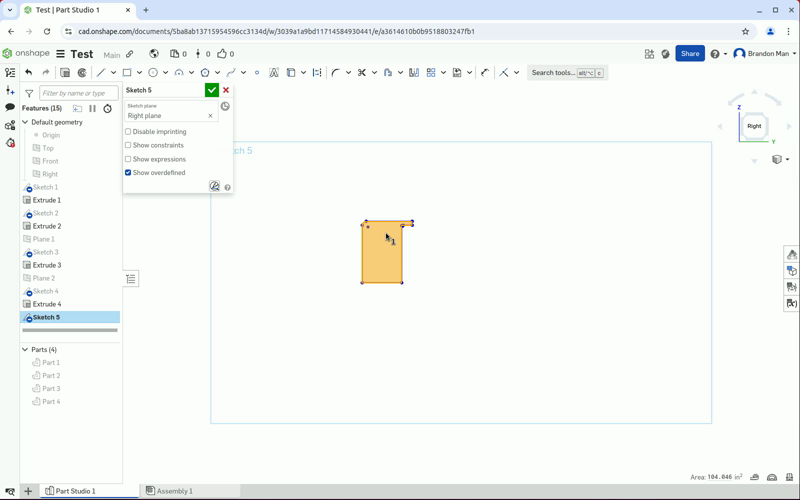
mouse_move(73, 352)
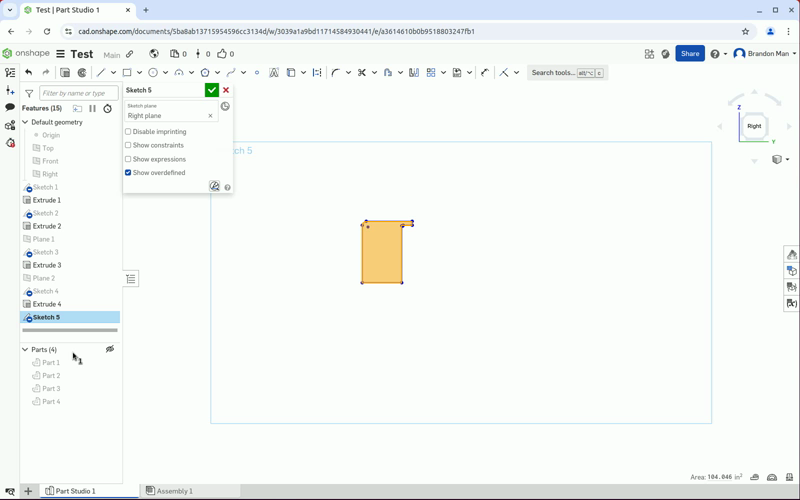
key(shift+y)
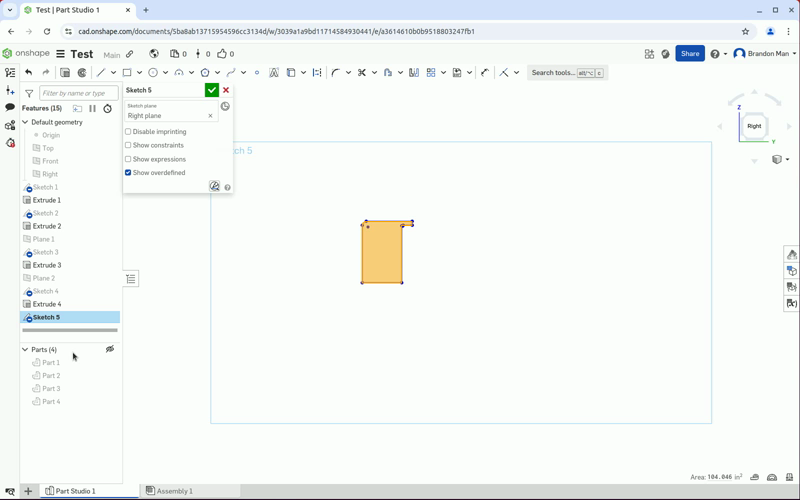
key(shift+e)
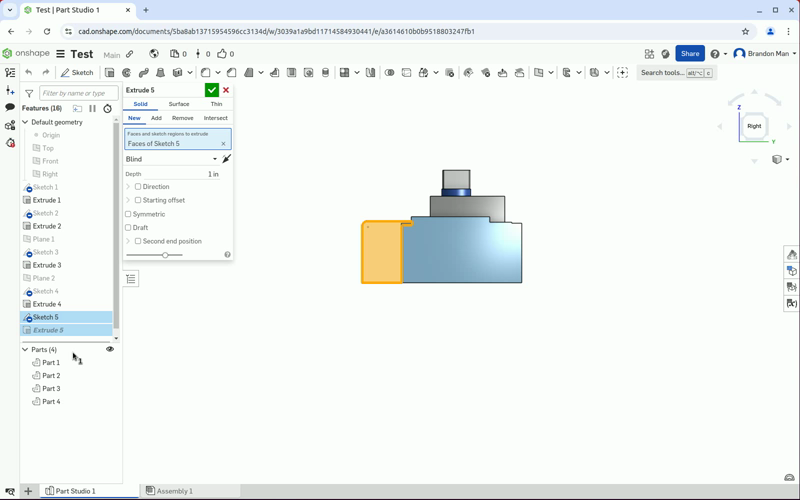
mouse_move(143, 106)
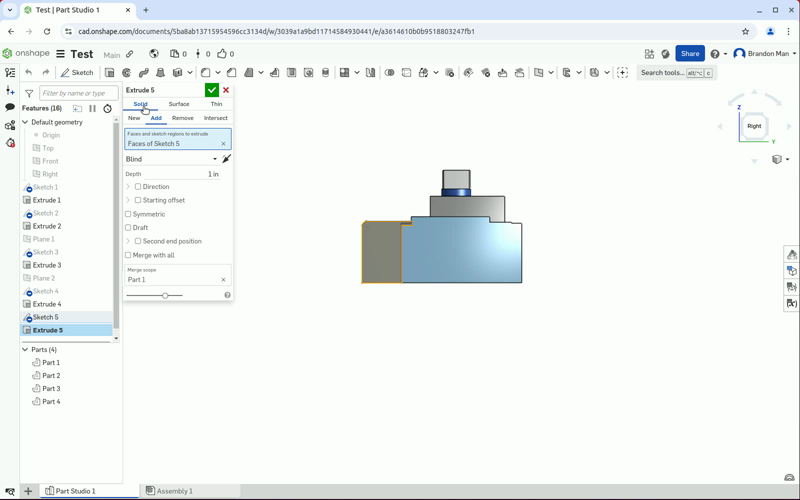
click(143, 106)
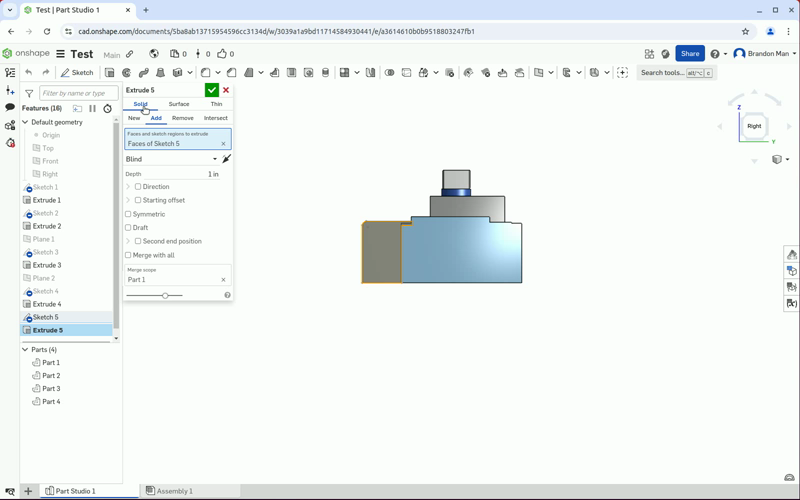
mouse_move(137, 120)
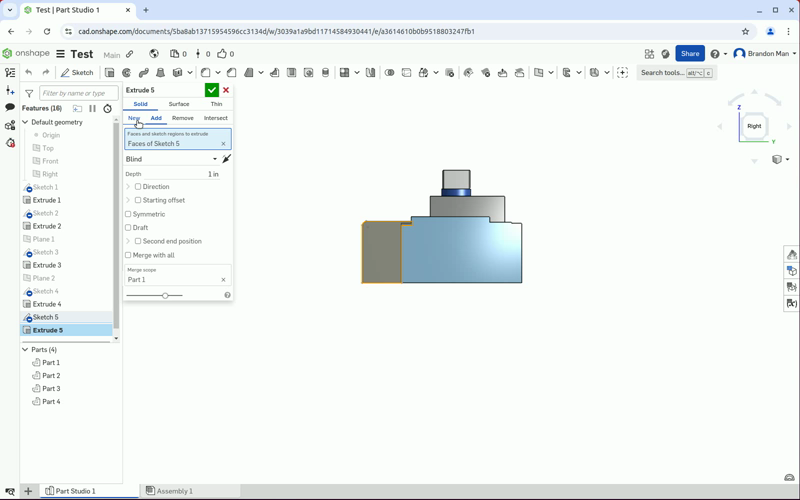
click(137, 120)
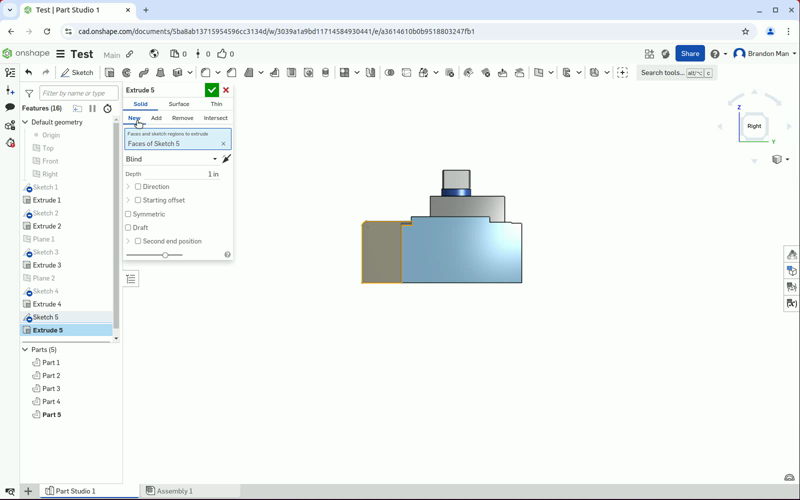
key(tab, 4)
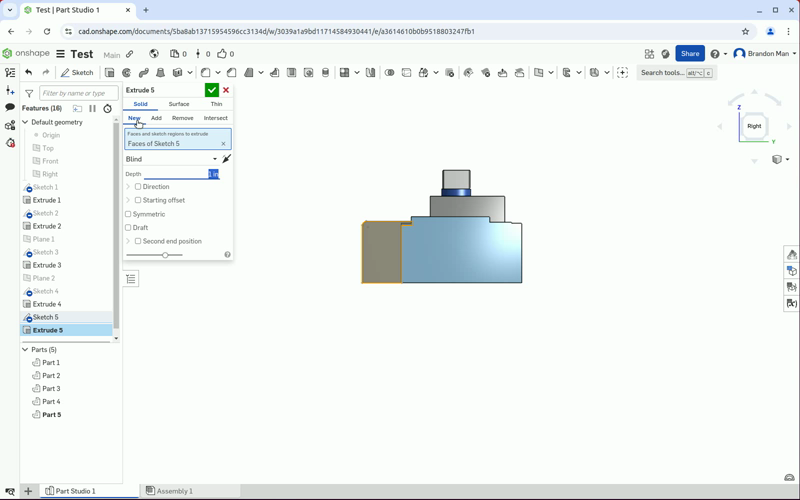
text(16.85)
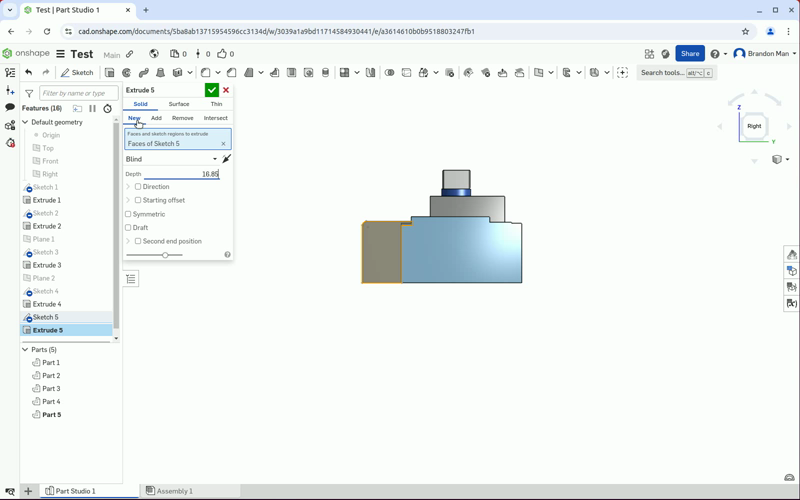
key(tab, 3)
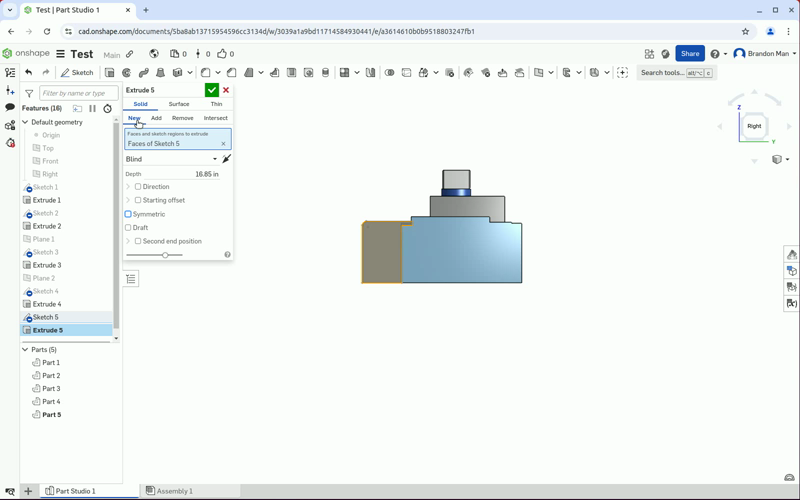
key(space)
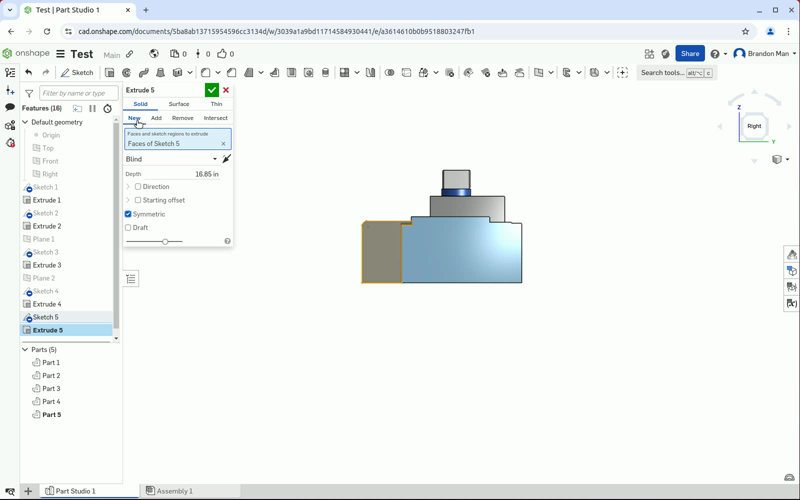
key(enter)
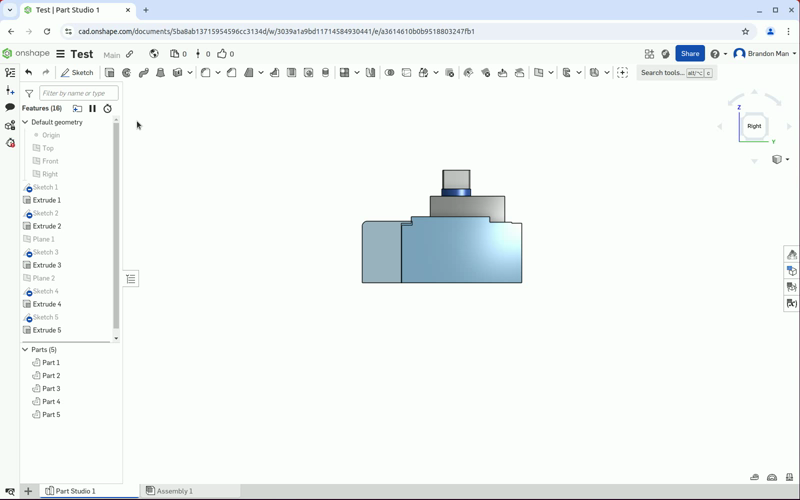
key(shift+h)
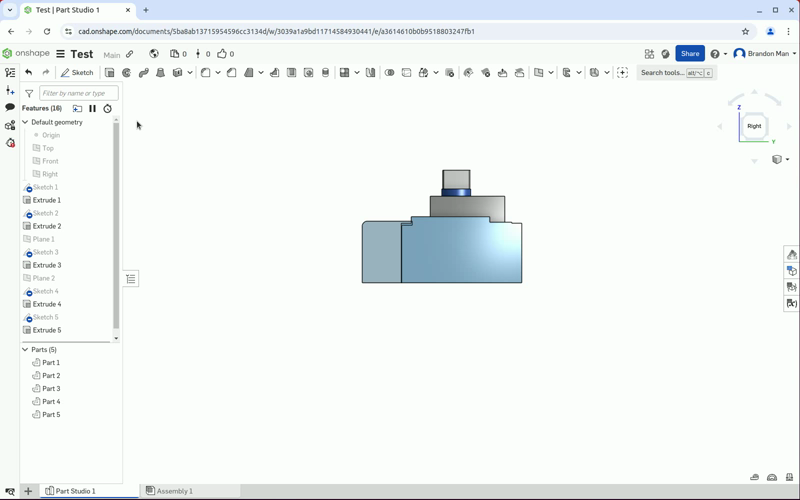
key(shift+h)
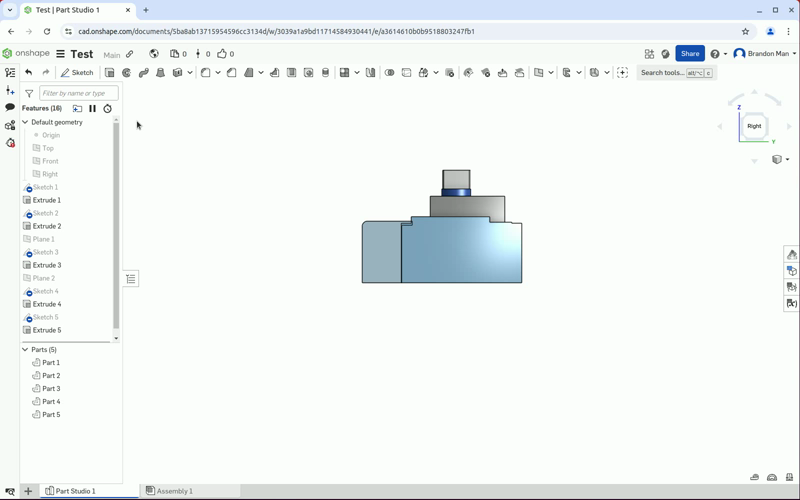
mouse_move(69, 189)
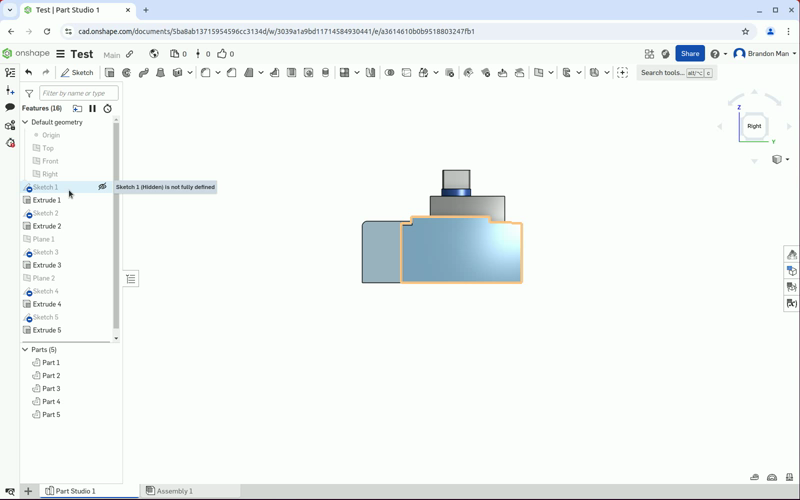
click(69, 189)
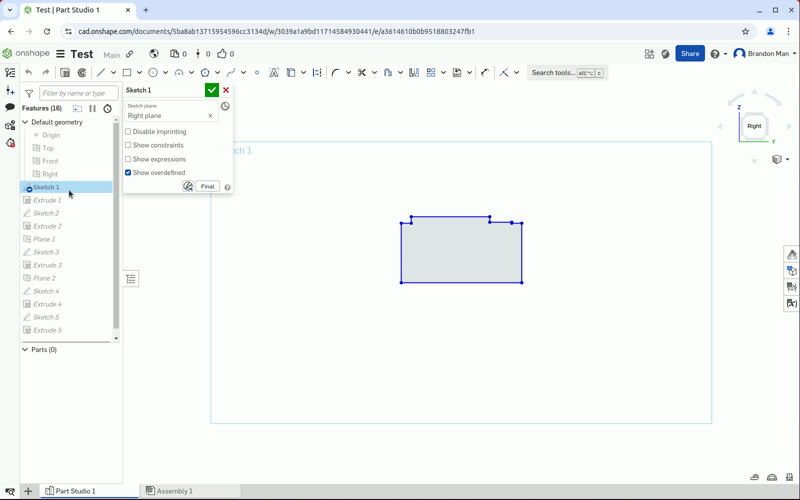
mouse_move(229, 92)
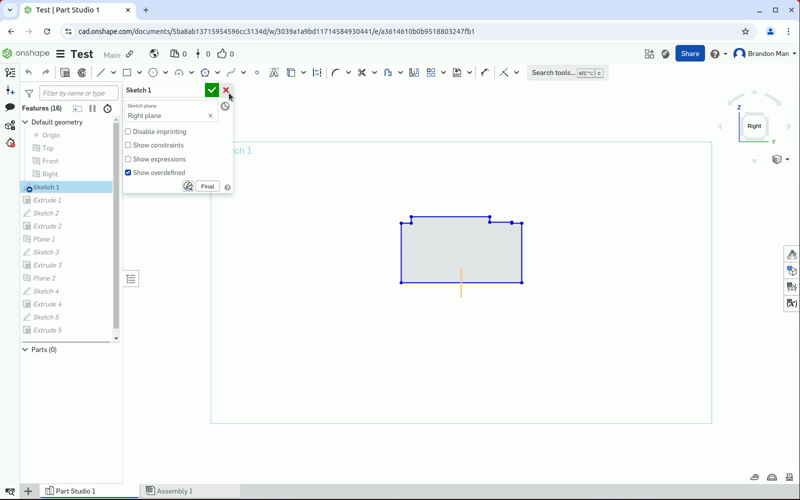
click(229, 92)
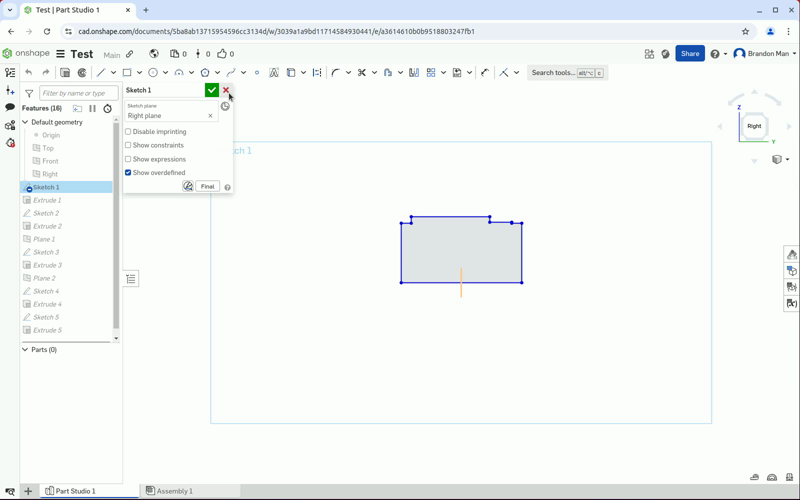
key(shift+s)
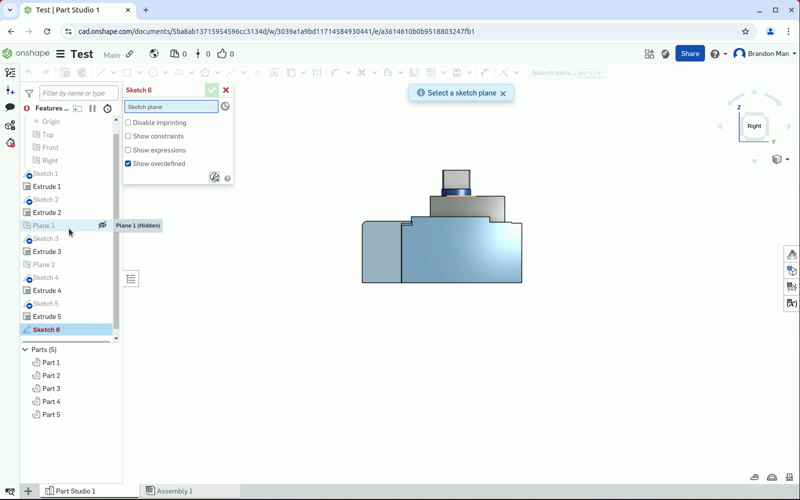
scroll(3)
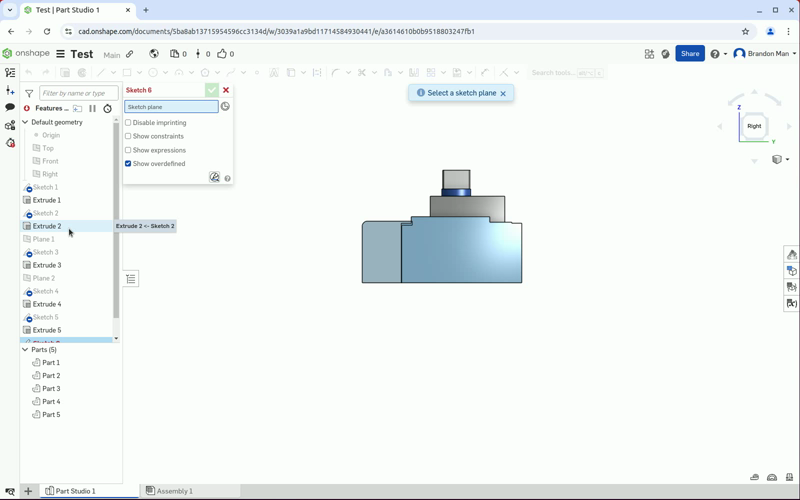
mouse_move(69, 176)
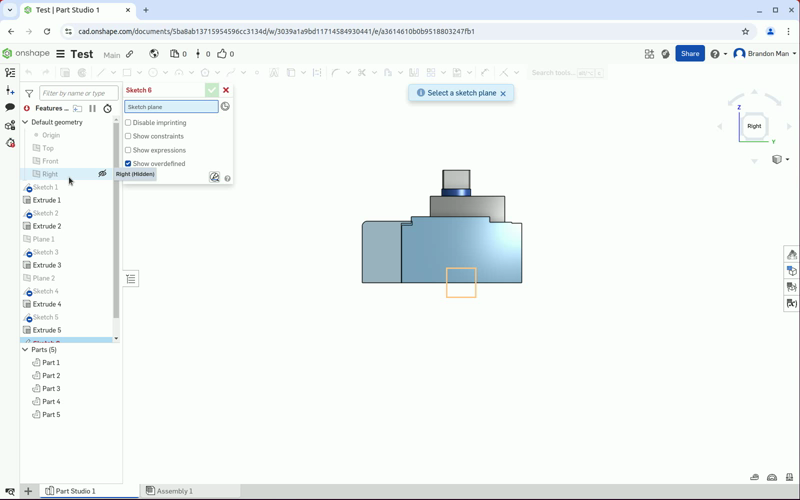
click(69, 176)
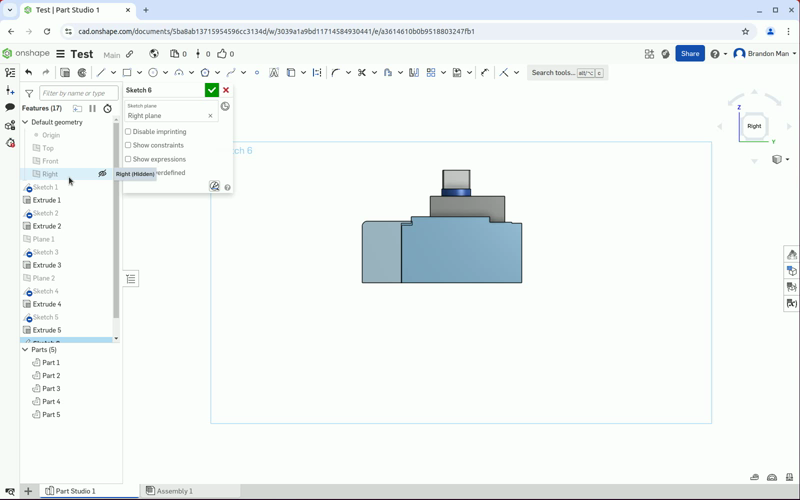
mouse_move(73, 352)
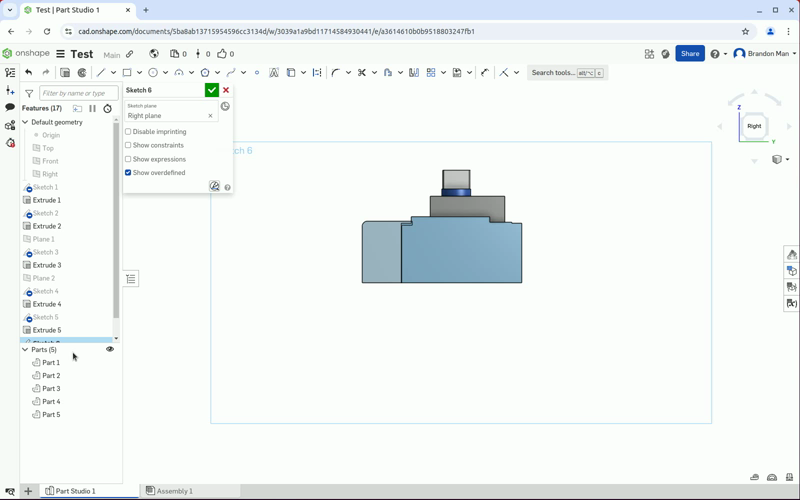
key(y)
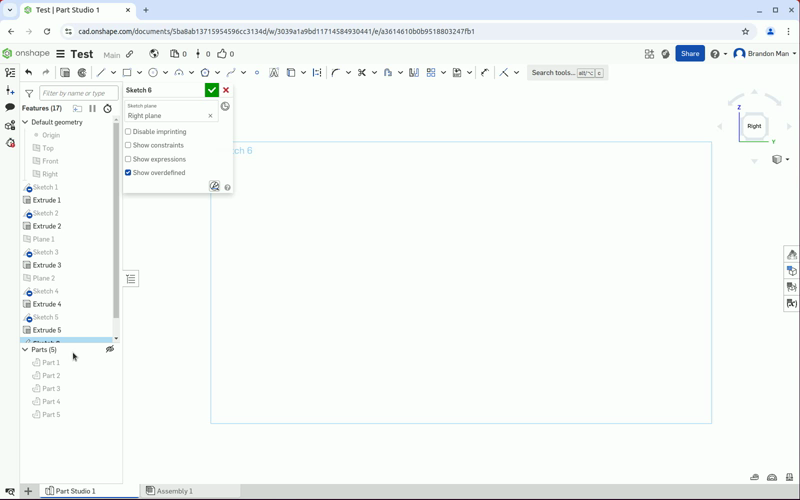
key(l)
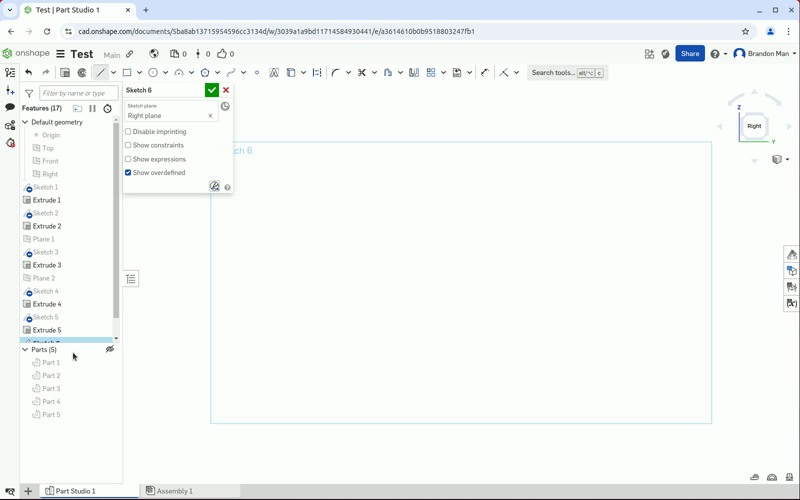
key_down(shift)
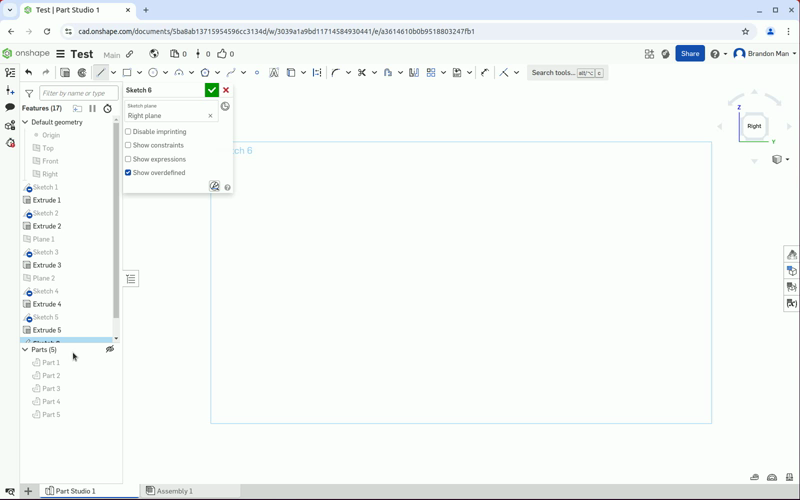
mouse_move(510, 225)
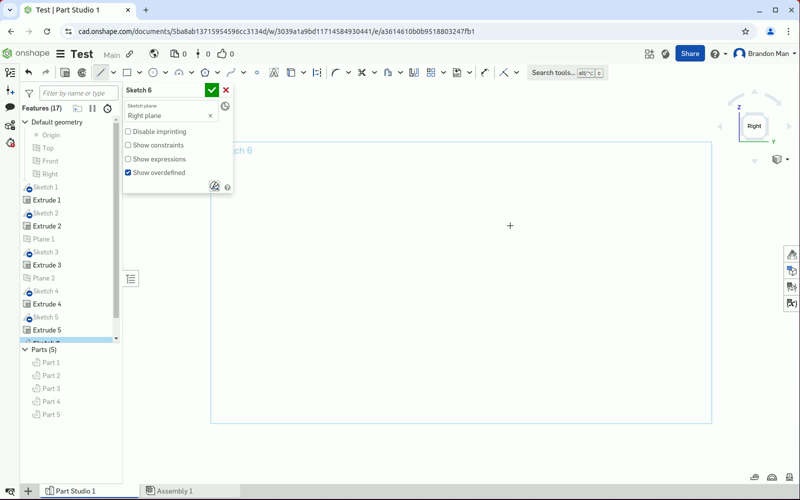
click(510, 225)
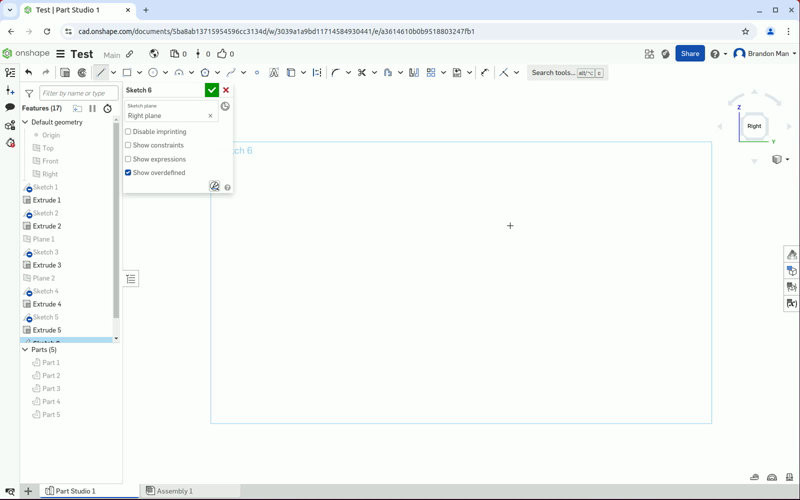
key_up(shift)
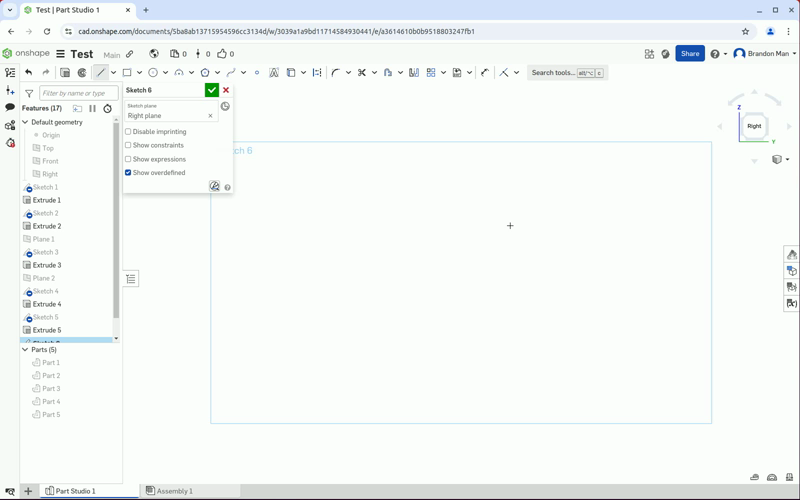
key_down(shift)
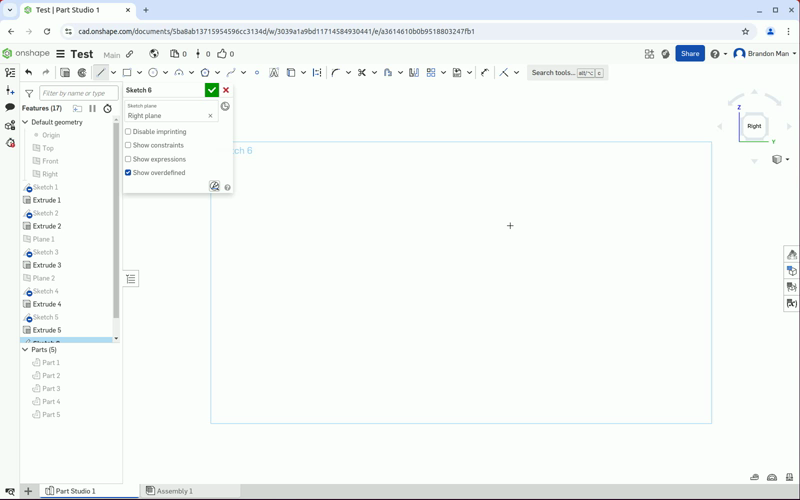
mouse_move(540, 225)
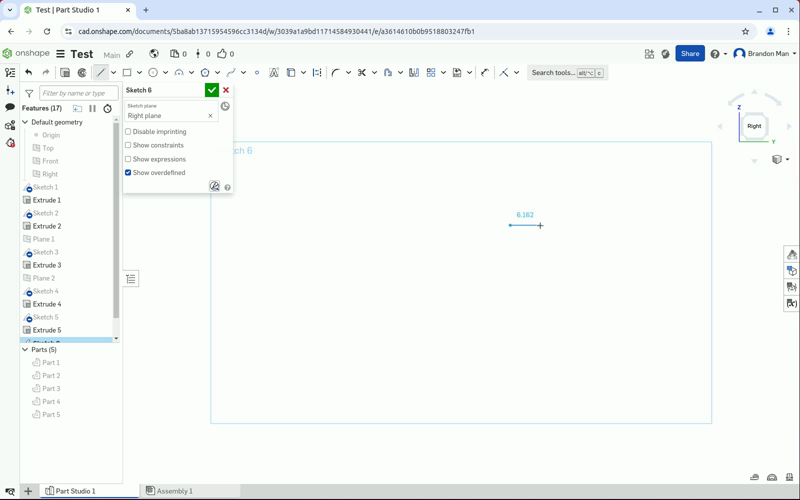
mouse_move(519, 225)
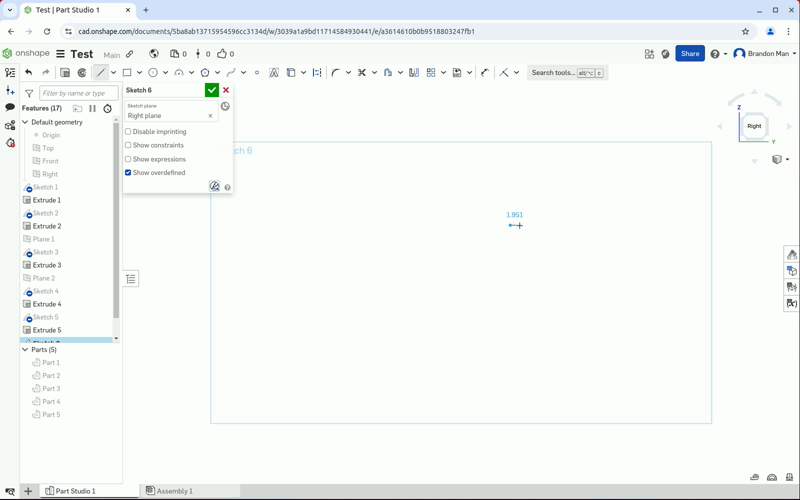
click(519, 225)
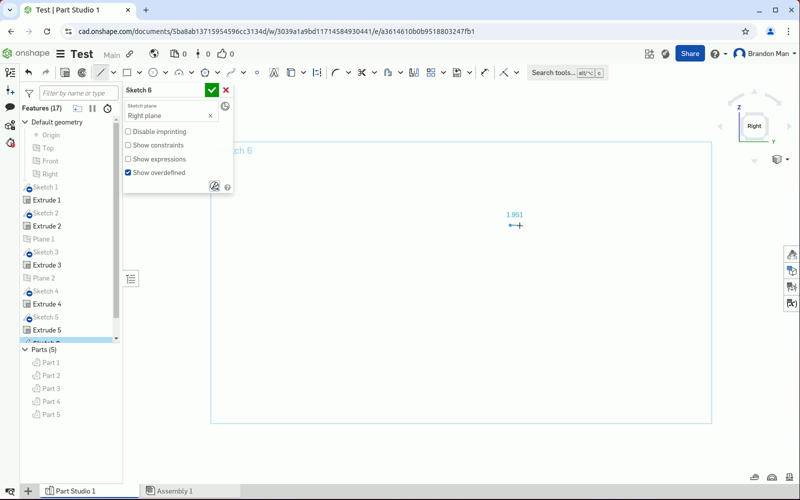
key_up(shift)
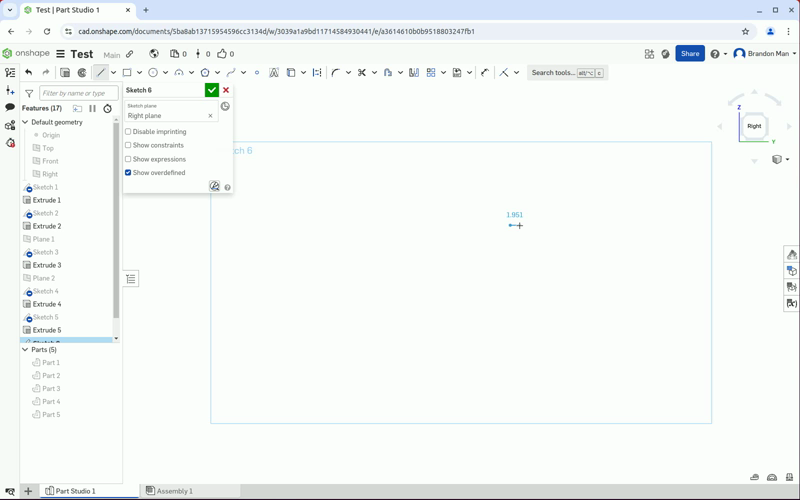
key(esc)
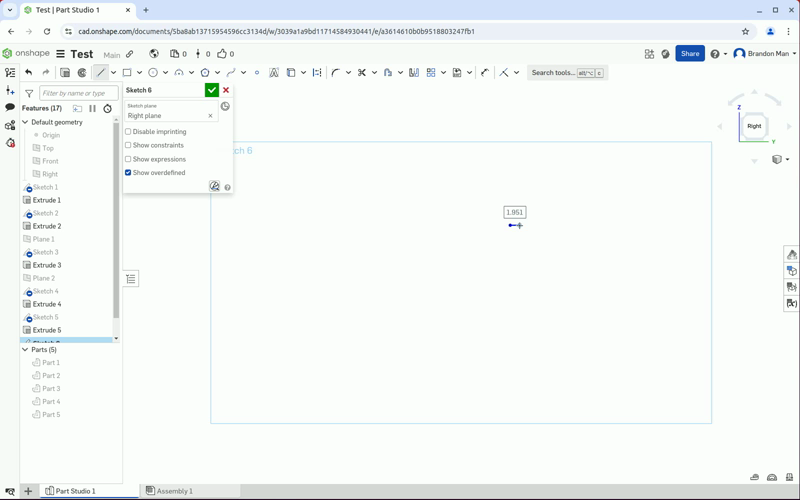
key(a)
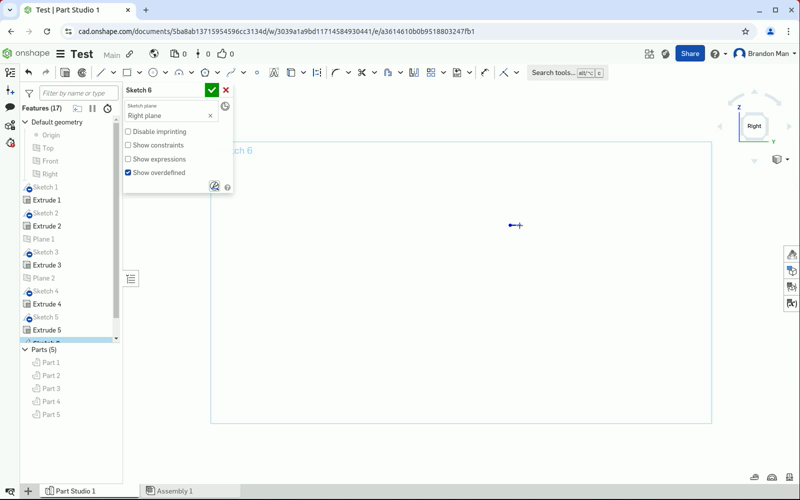
mouse_move(519, 225)
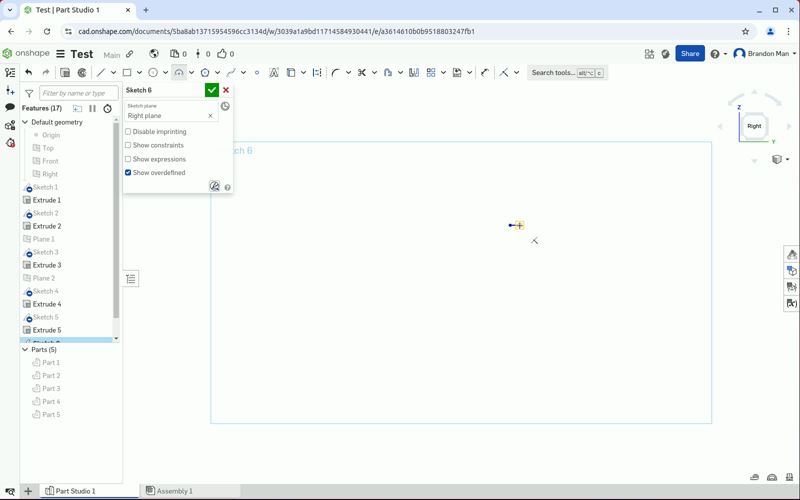
click(519, 225)
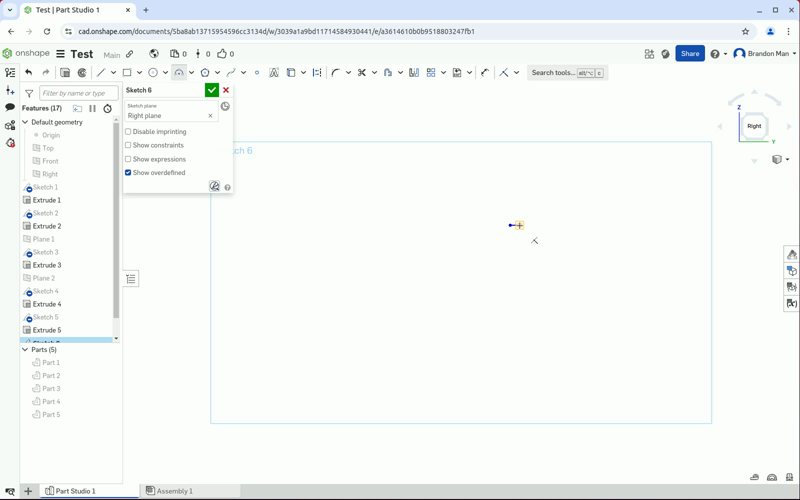
key_down(shift)
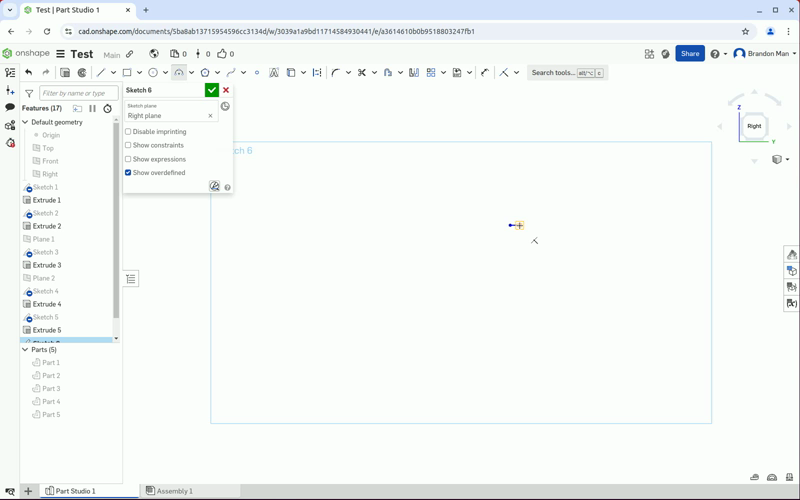
mouse_move(521, 226)
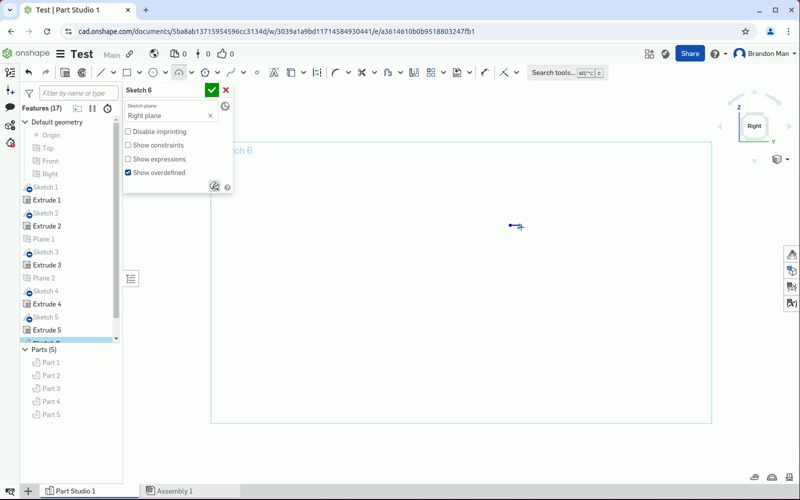
scroll(6)
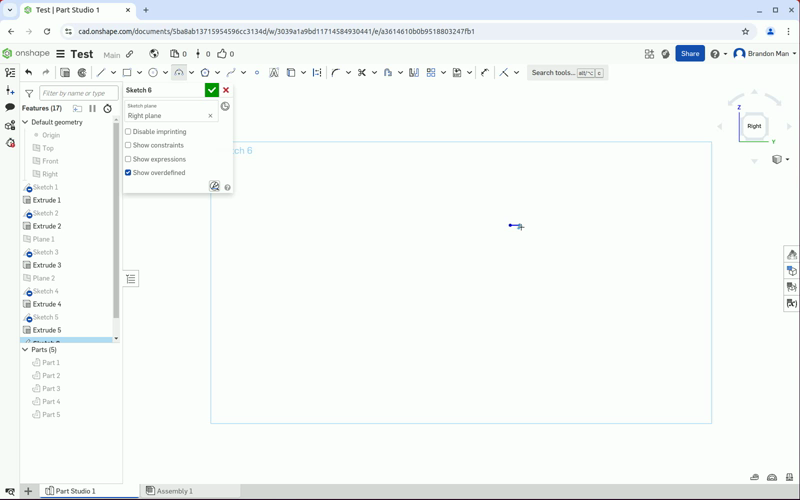
scroll(6)
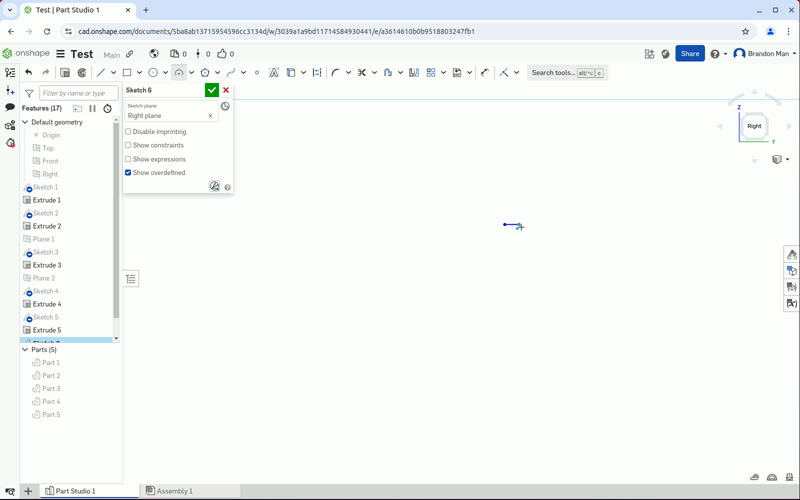
scroll(6)
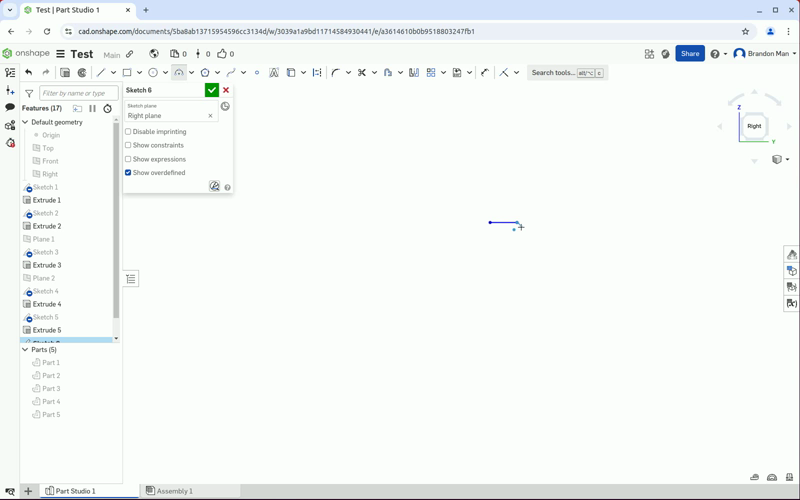
scroll(6)
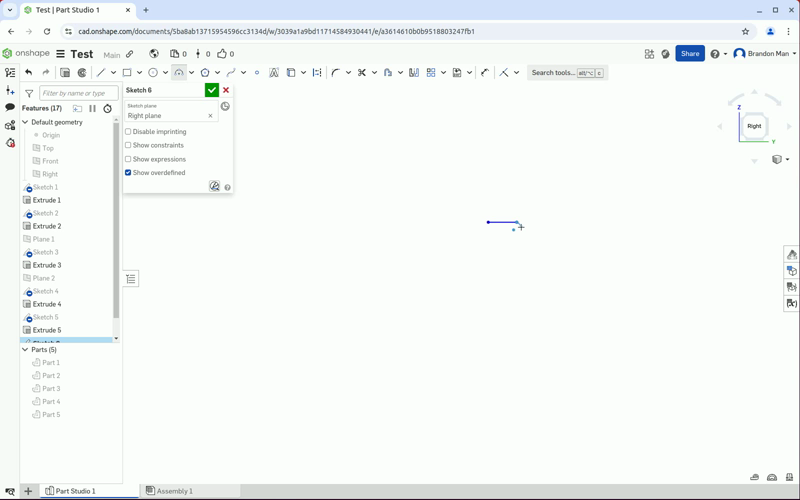
scroll(6)
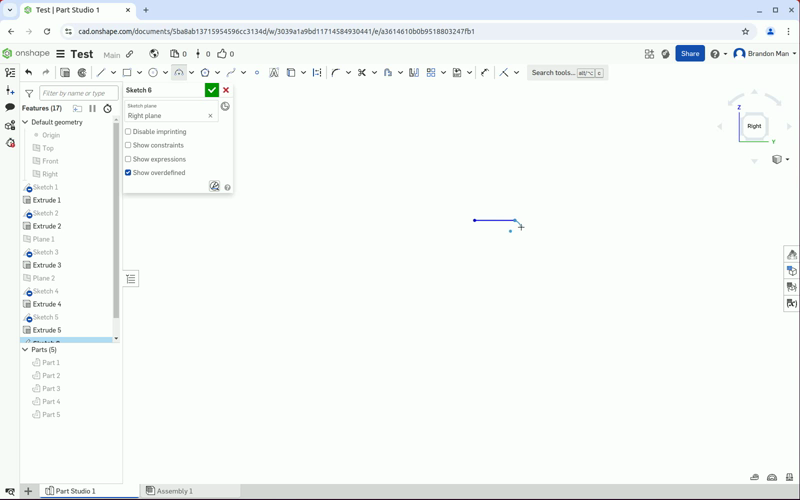
scroll(6)
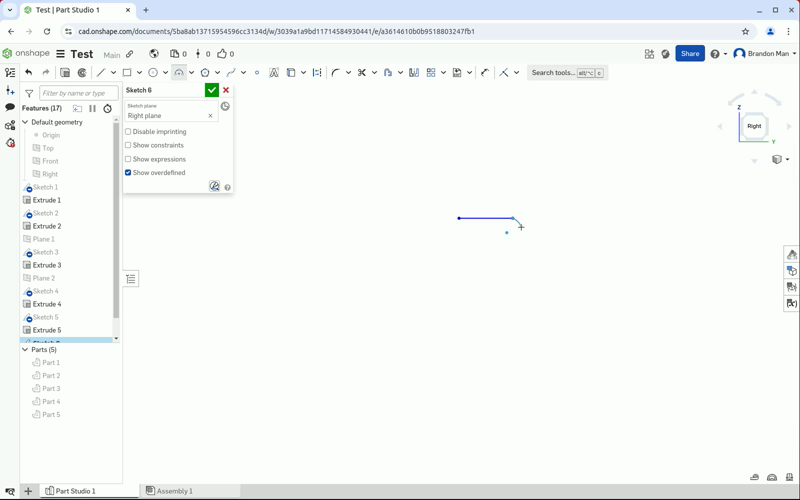
scroll(6)
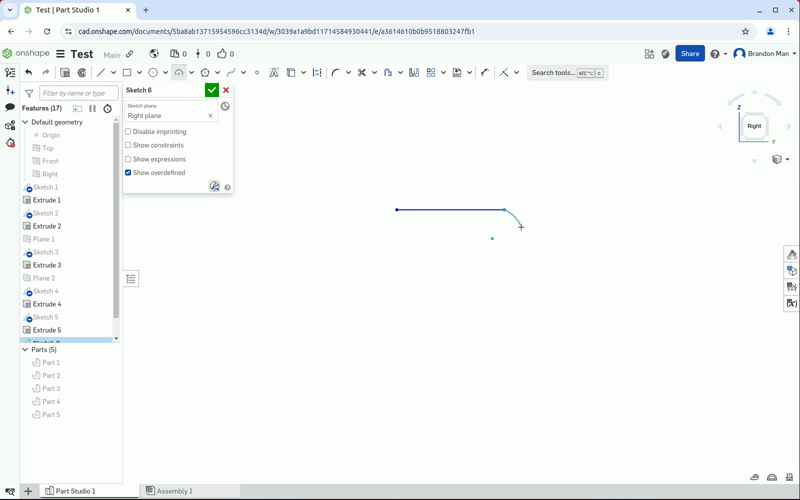
click(521, 226)
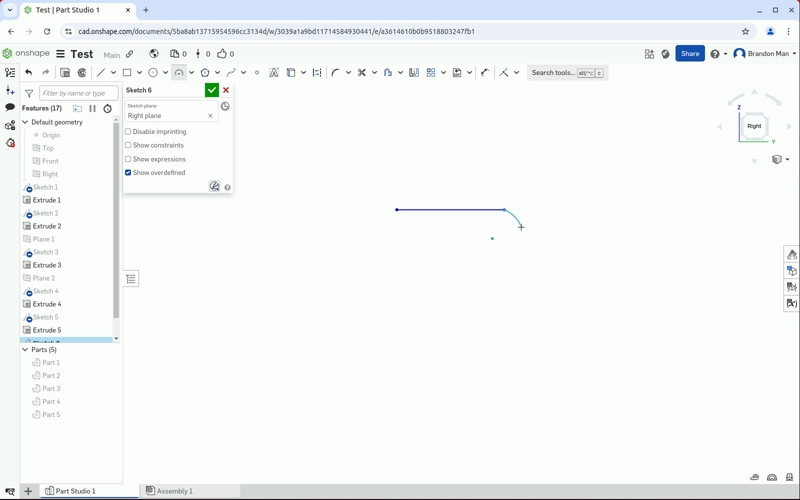
scroll(-6)
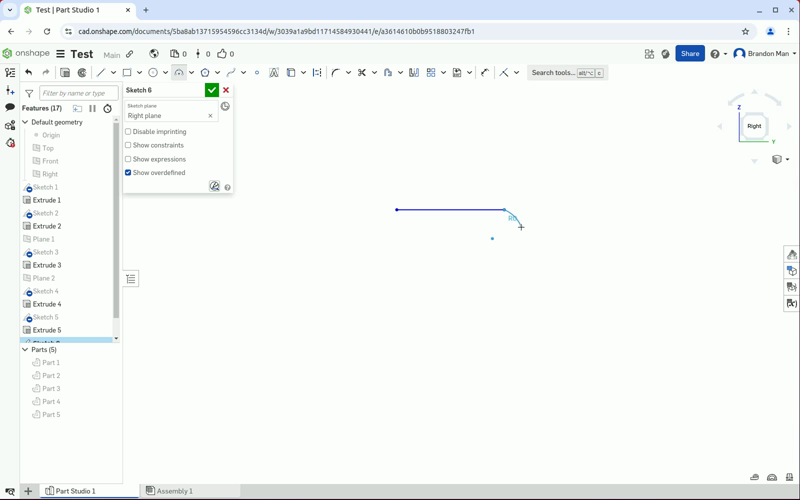
scroll(-6)
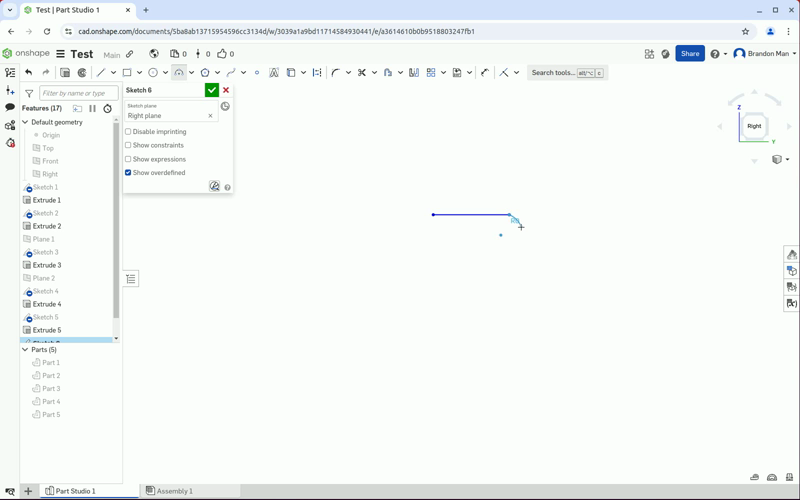
scroll(-6)
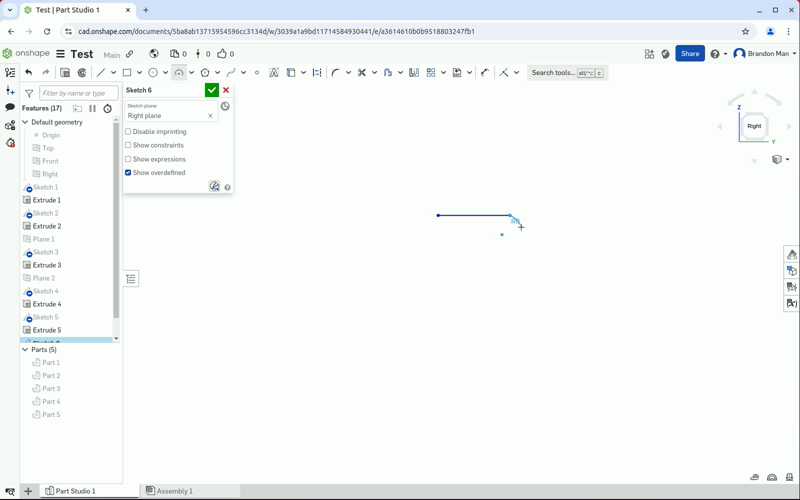
scroll(-6)
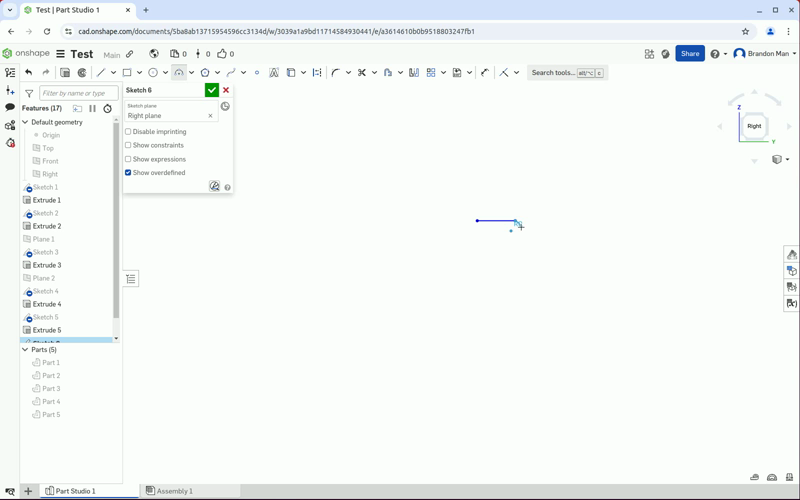
scroll(-6)
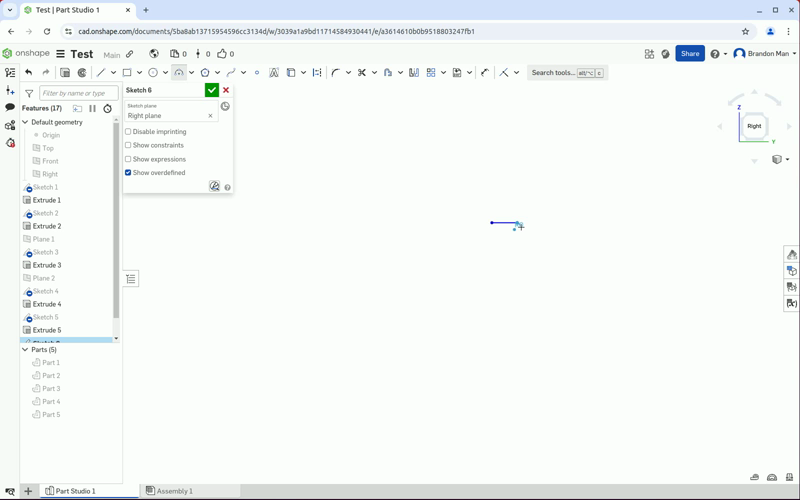
scroll(-6)
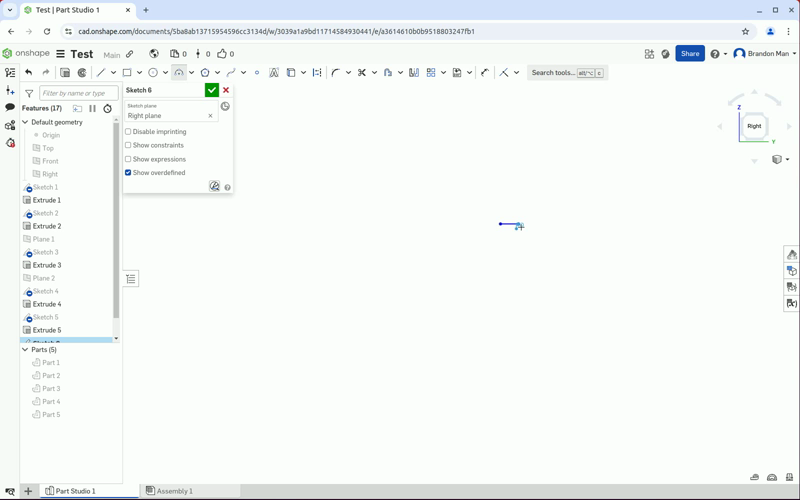
scroll(-6)
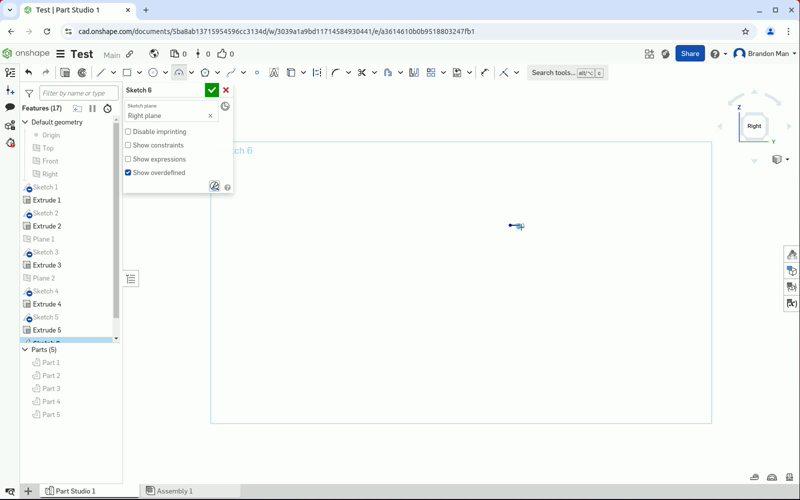
mouse_move(520, 226)
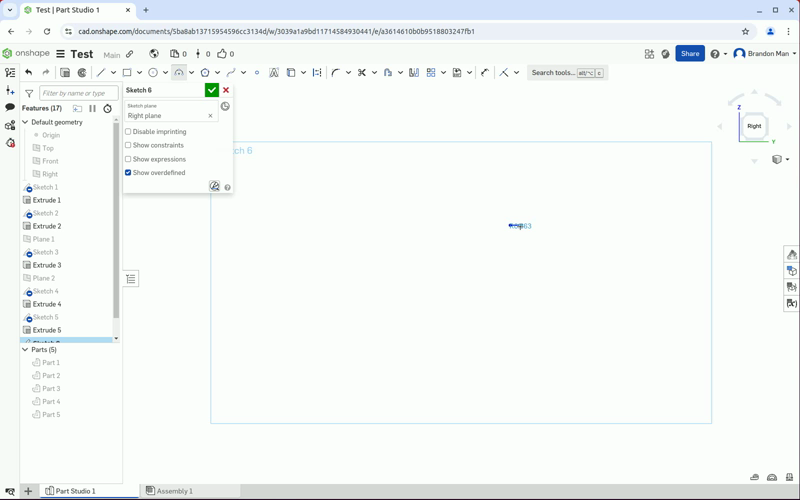
scroll(6)
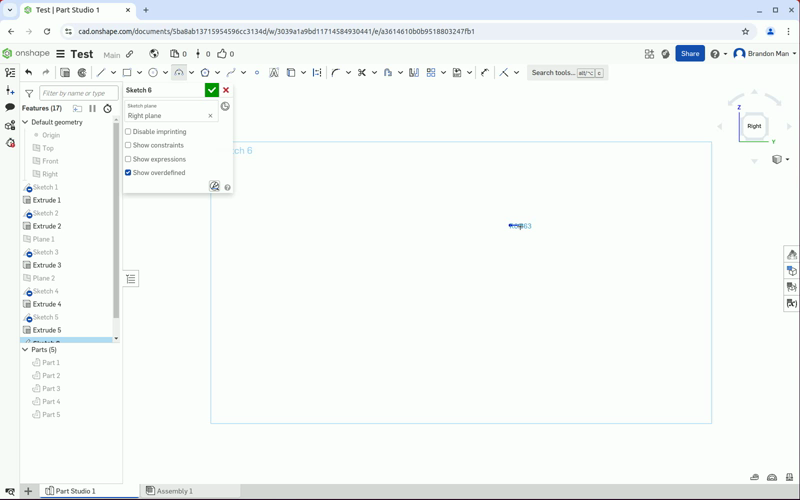
scroll(6)
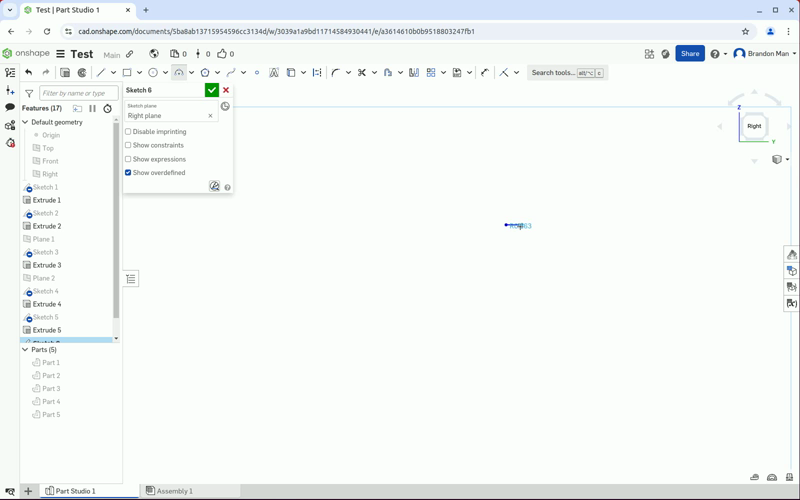
scroll(6)
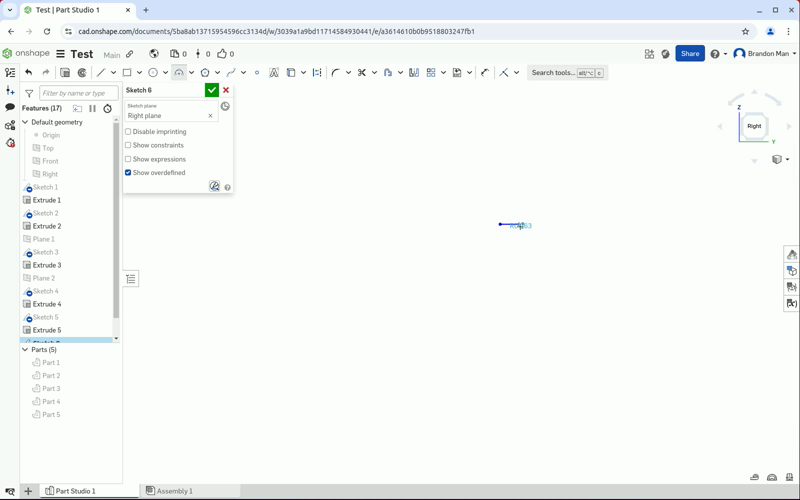
scroll(6)
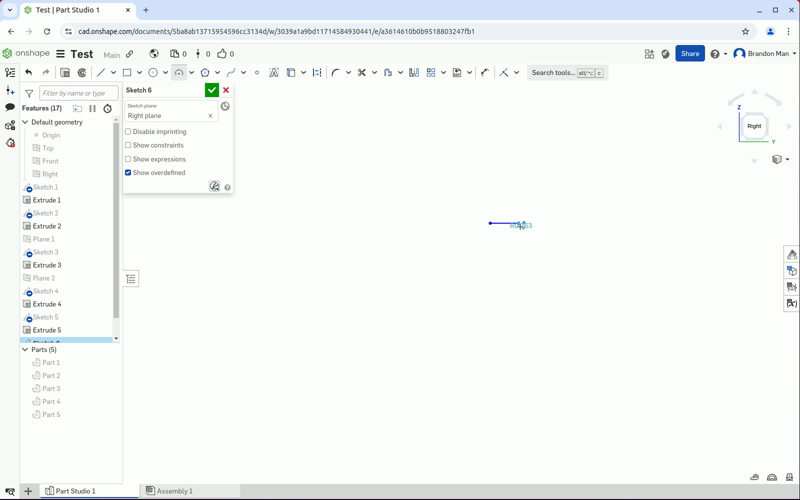
scroll(6)
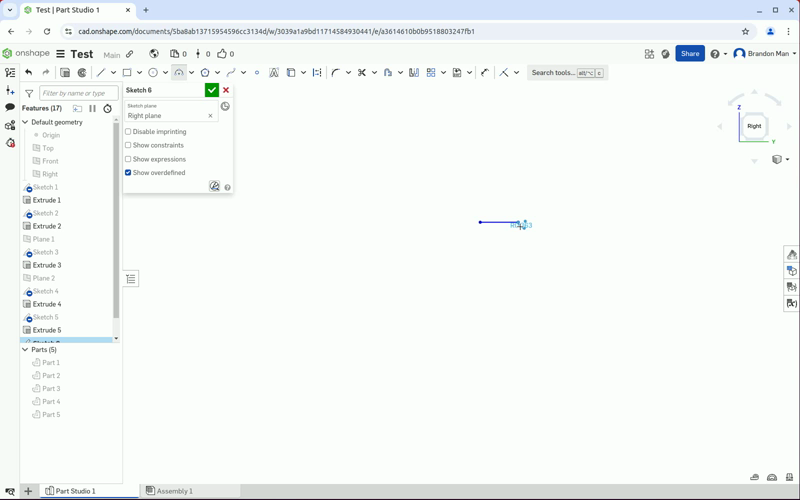
scroll(6)
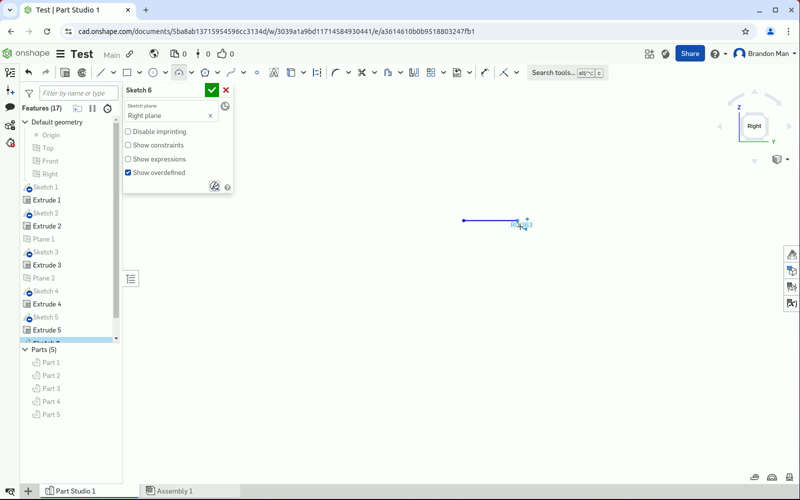
scroll(6)
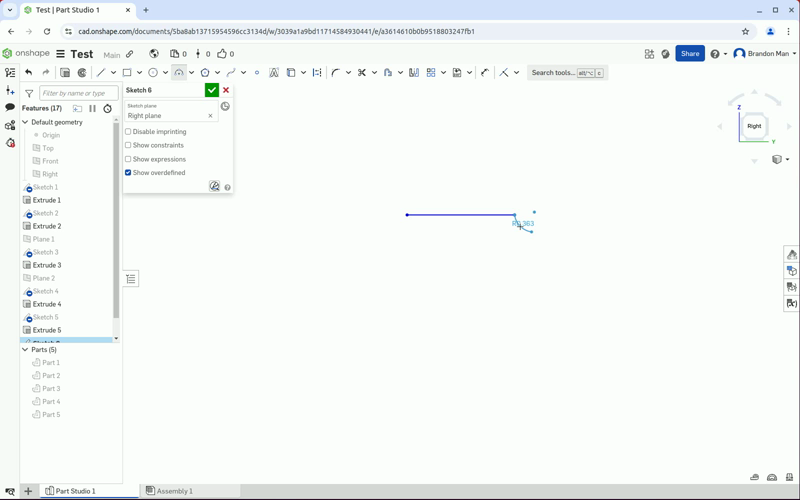
click(520, 226)
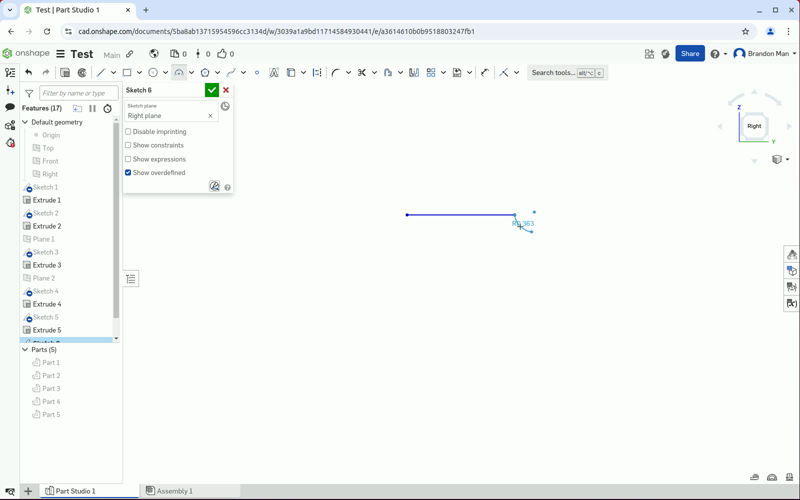
scroll(-6)
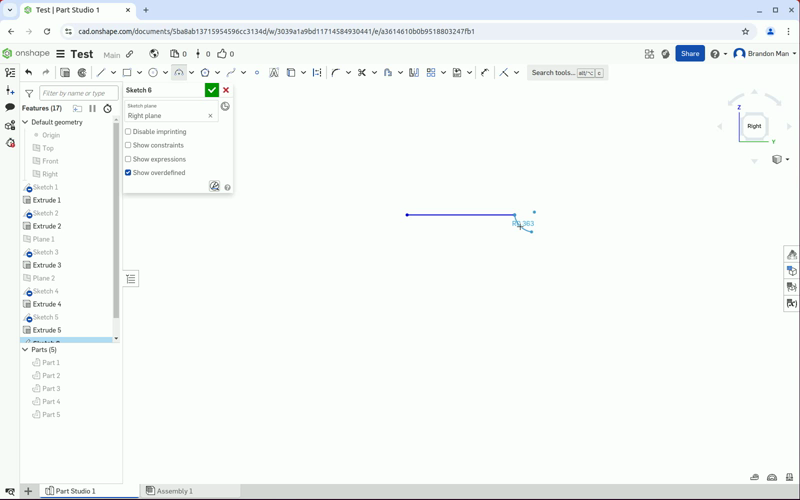
scroll(-6)
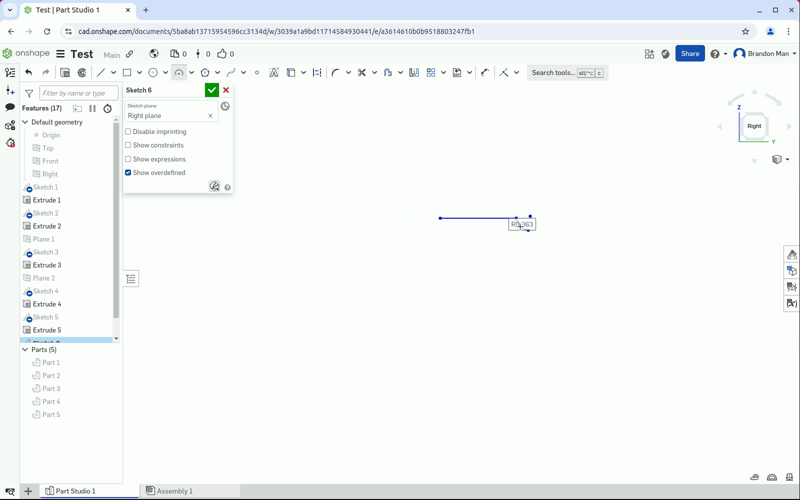
scroll(-6)
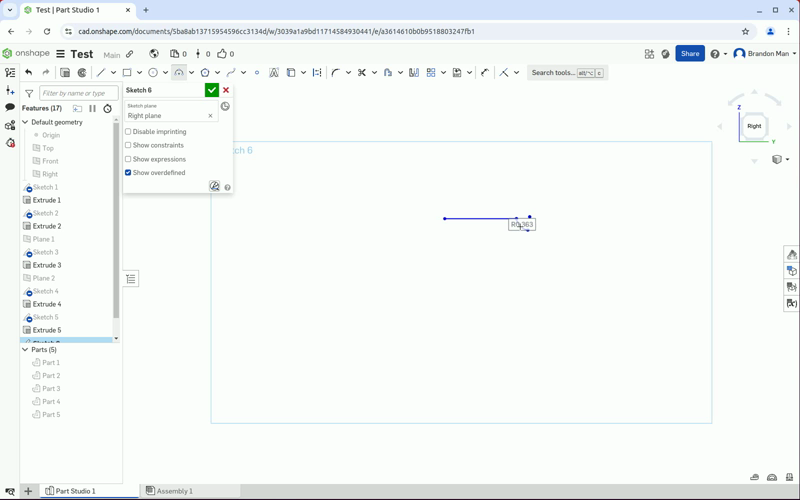
scroll(-6)
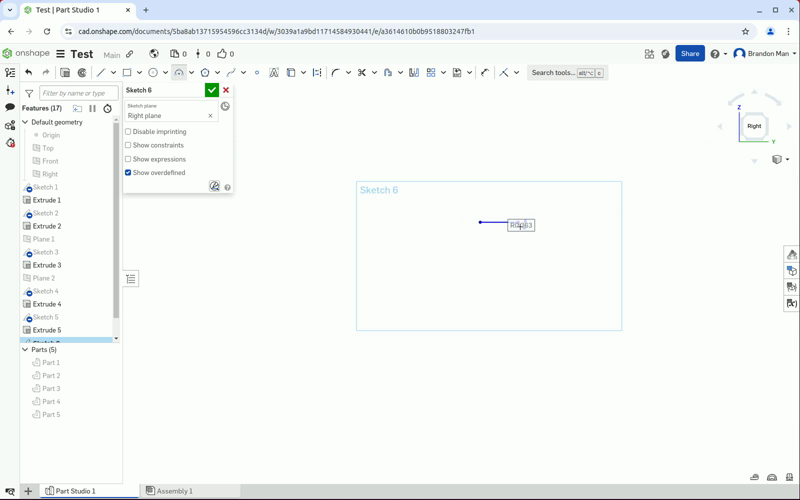
scroll(-6)
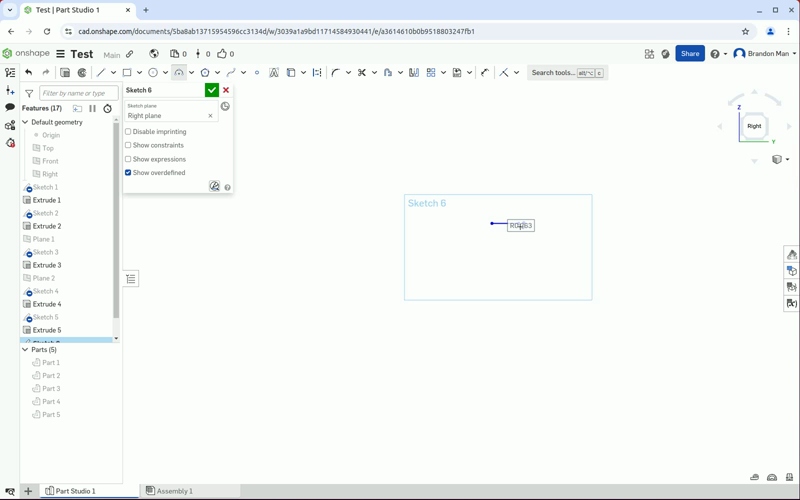
scroll(-6)
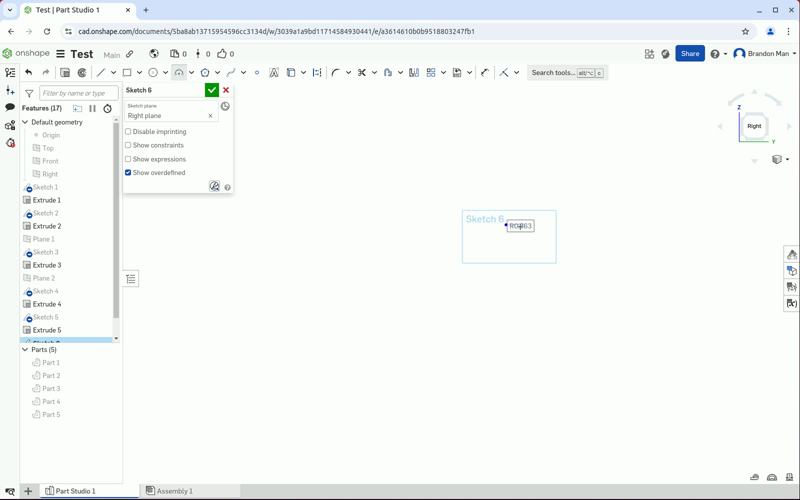
scroll(-6)
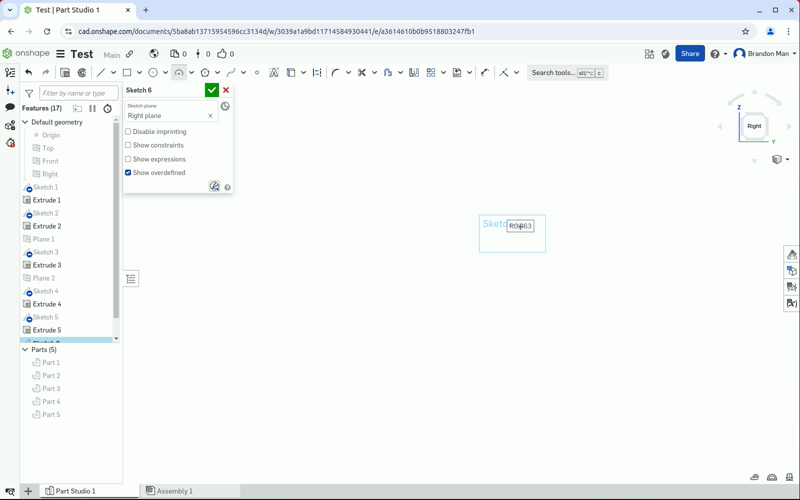
key_up(shift)
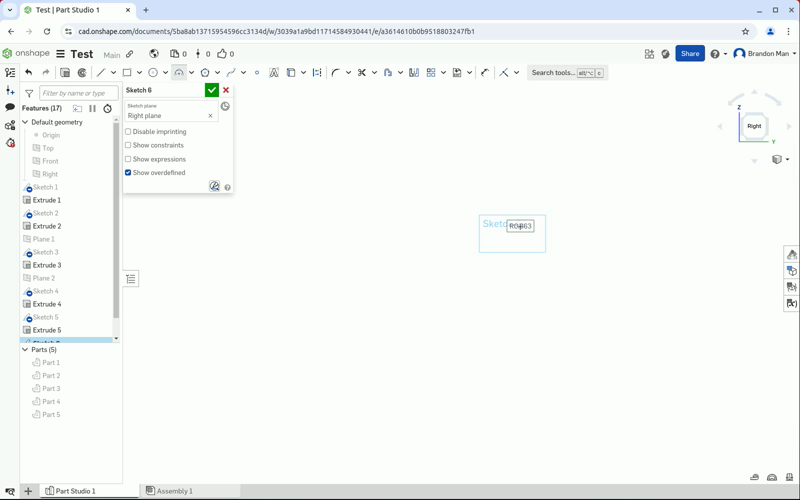
key(esc)
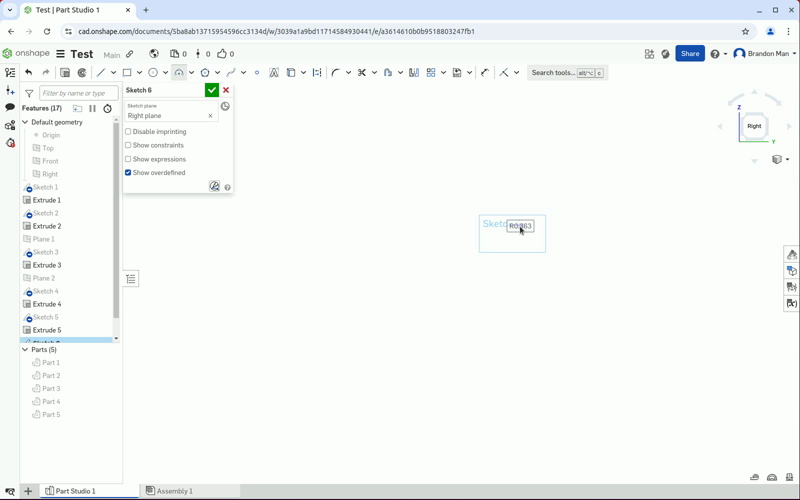
key(l)
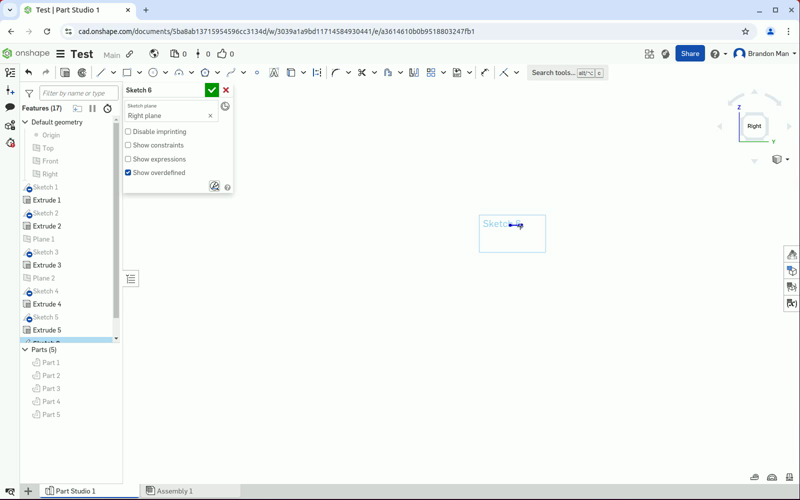
mouse_move(521, 226)
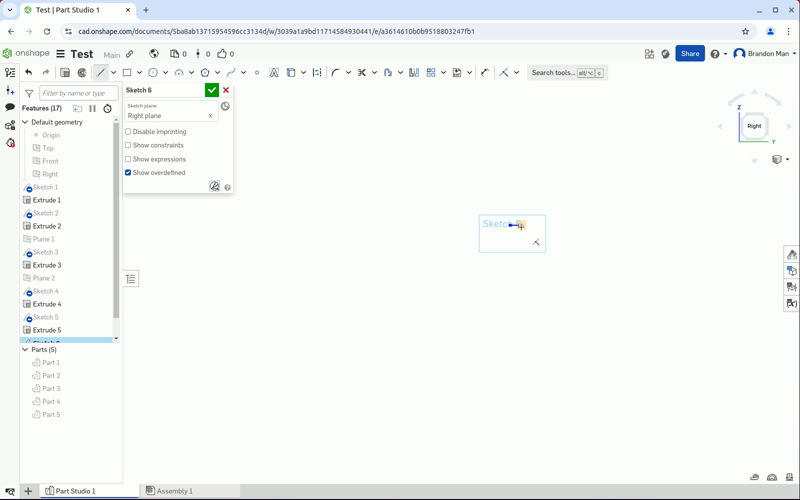
scroll(6)
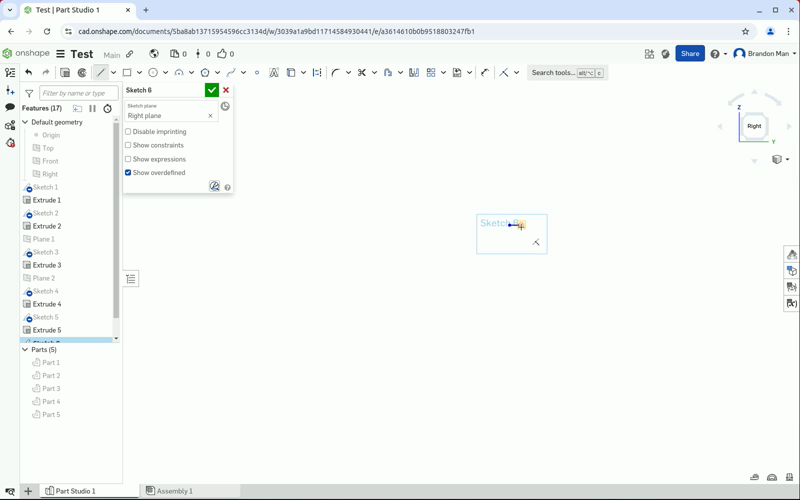
scroll(6)
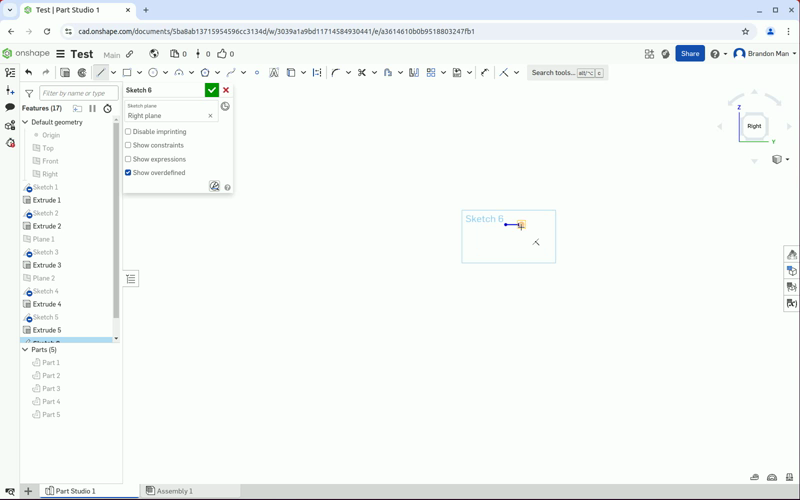
scroll(6)
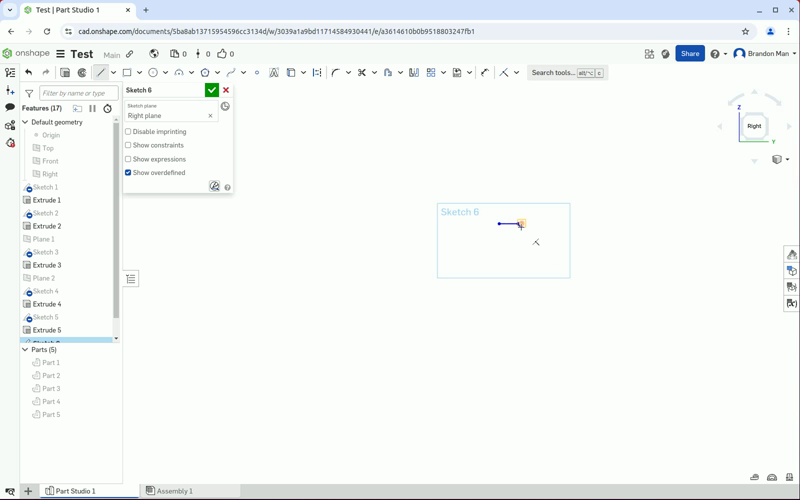
scroll(6)
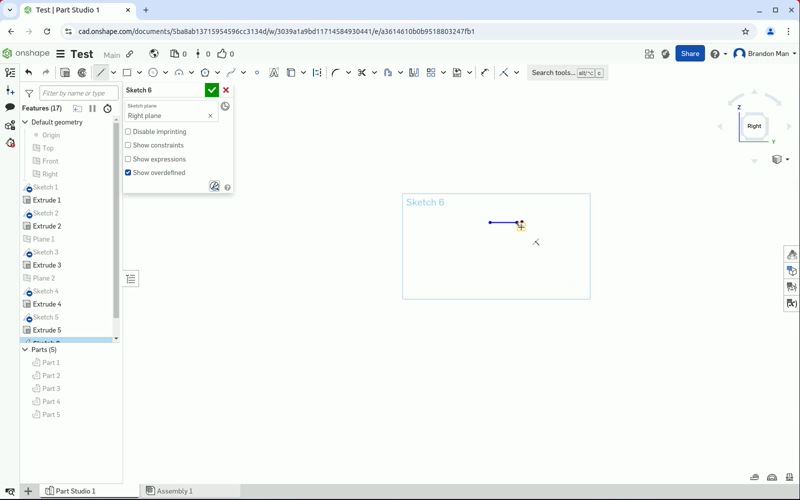
scroll(6)
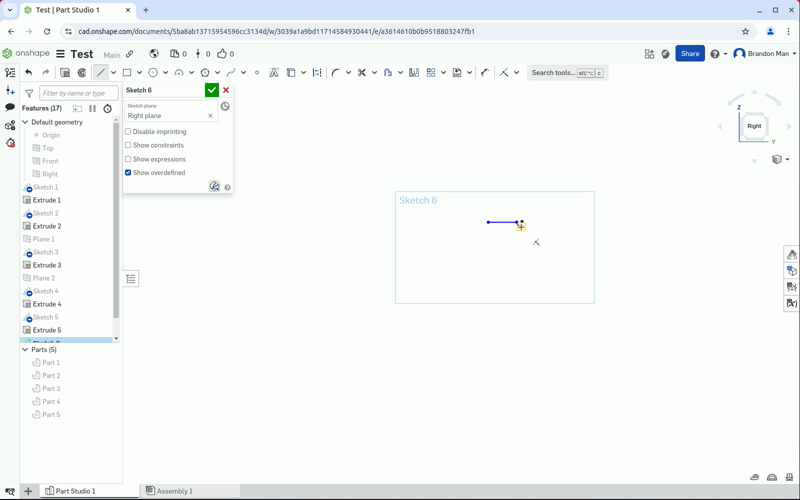
scroll(6)
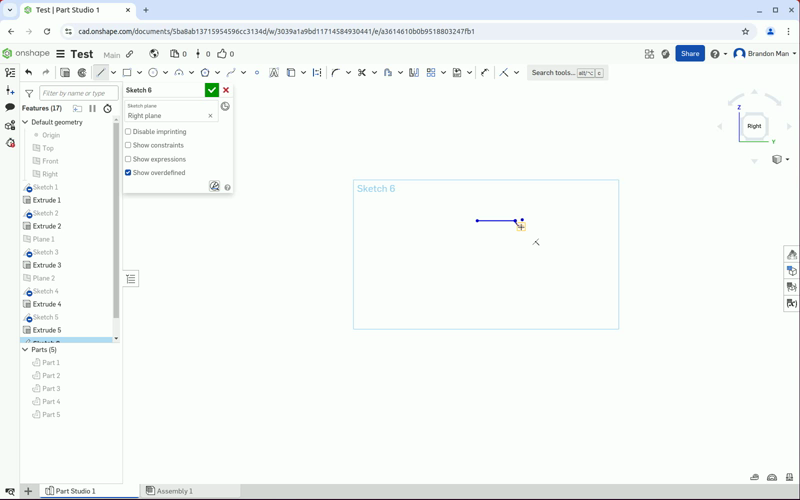
scroll(6)
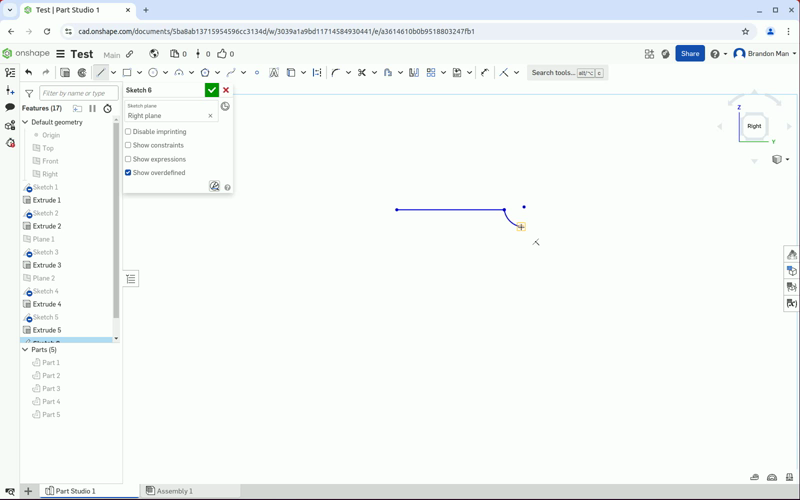
click(521, 226)
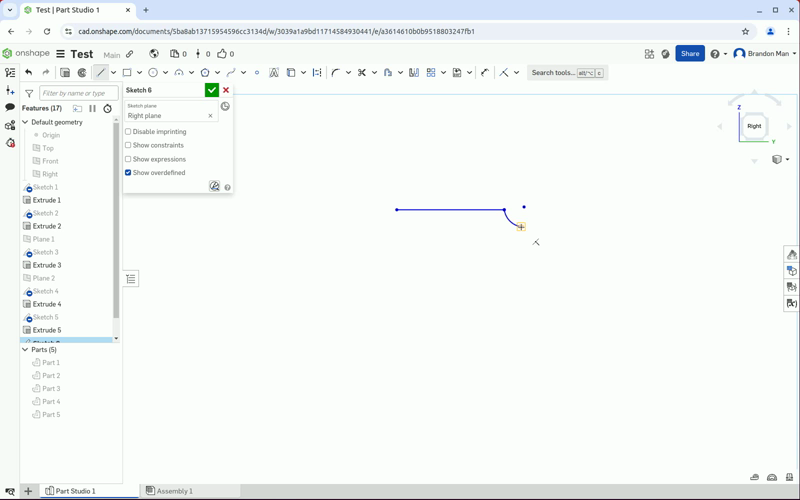
scroll(-6)
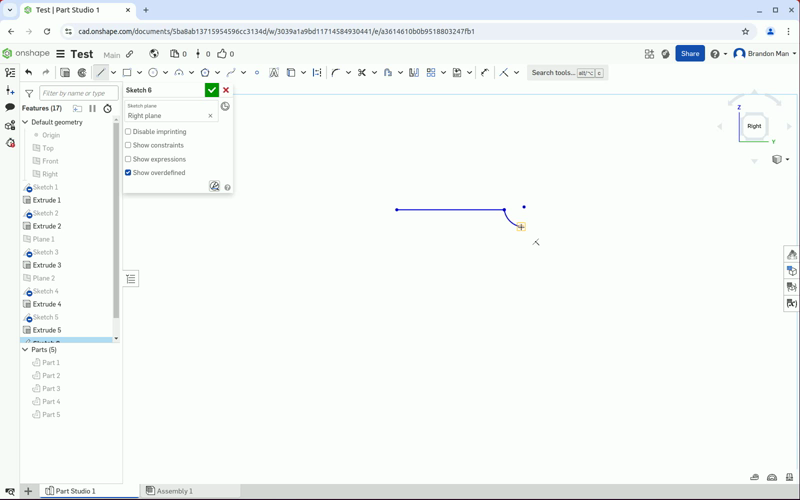
scroll(-6)
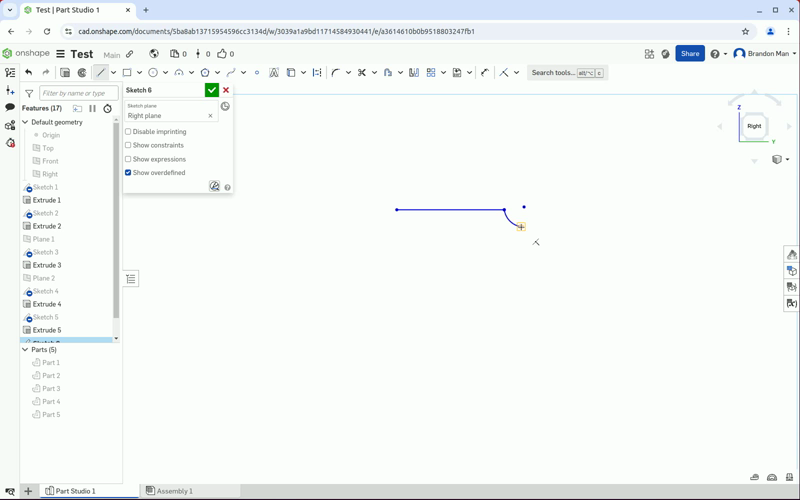
scroll(-6)
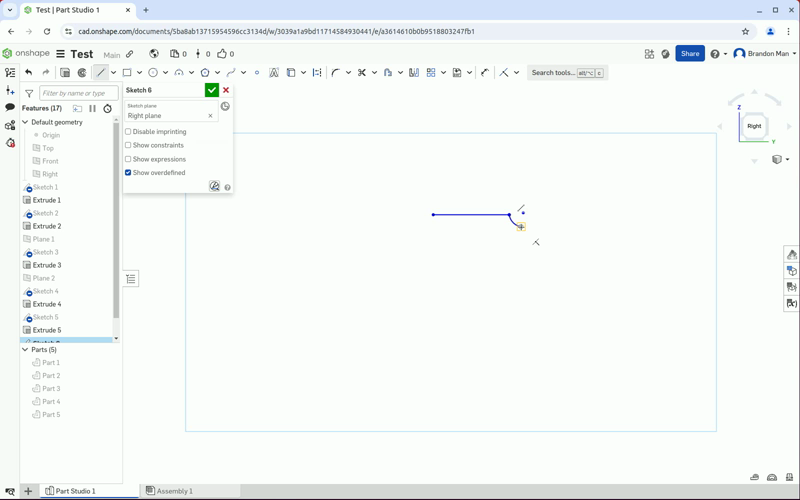
scroll(-6)
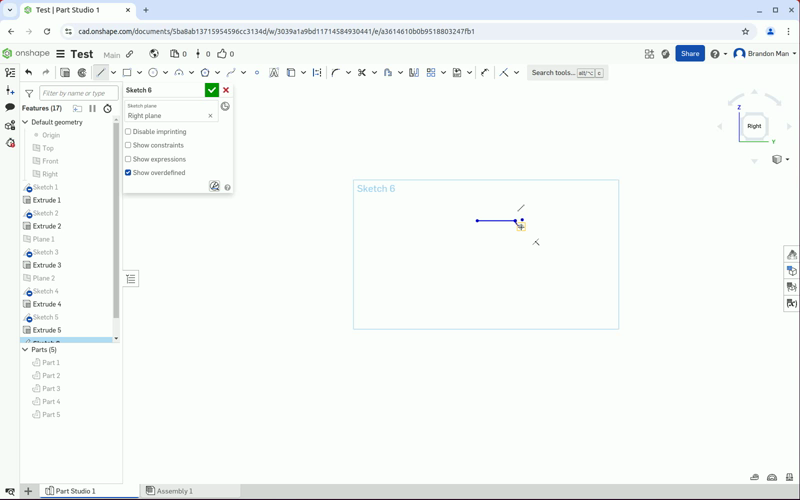
scroll(-6)
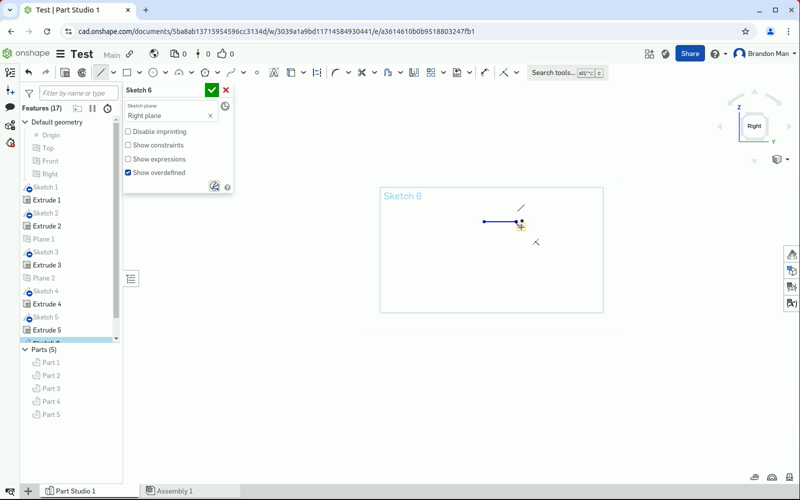
scroll(-6)
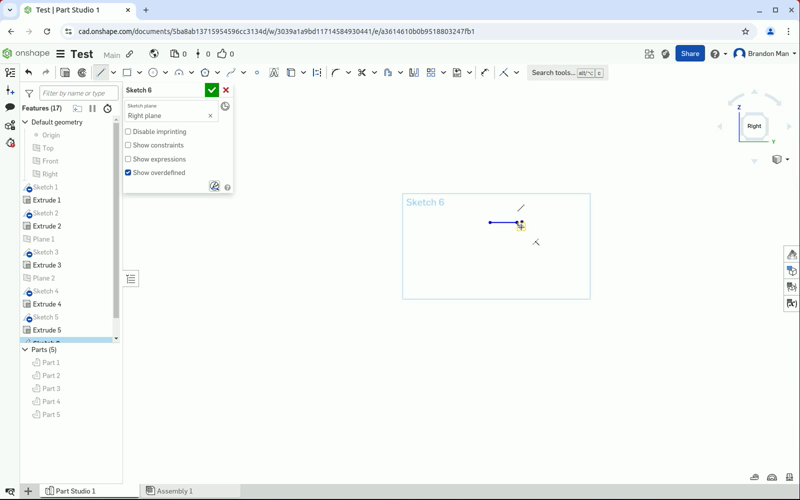
scroll(-6)
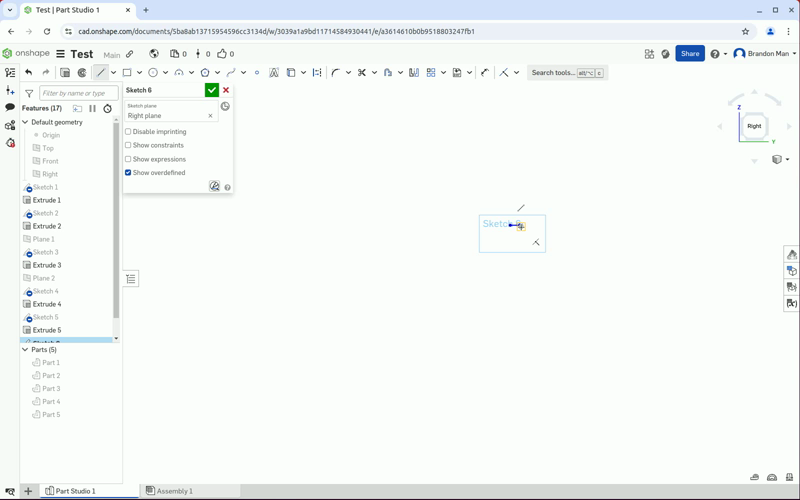
key_down(shift)
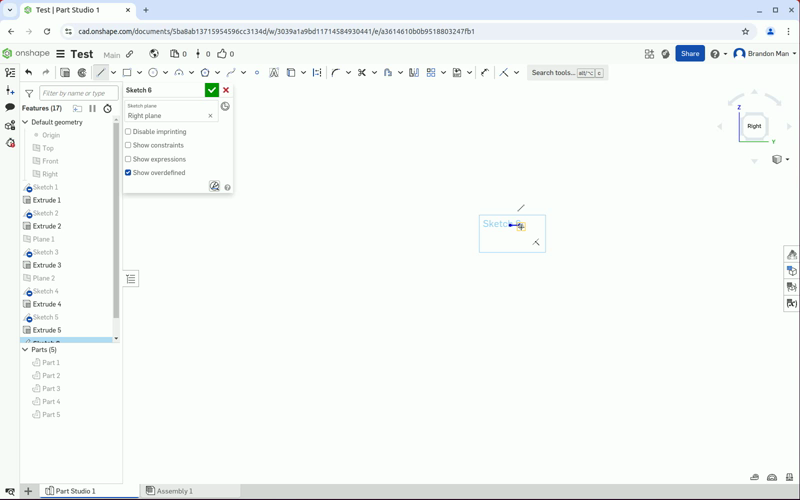
mouse_move(551, 226)
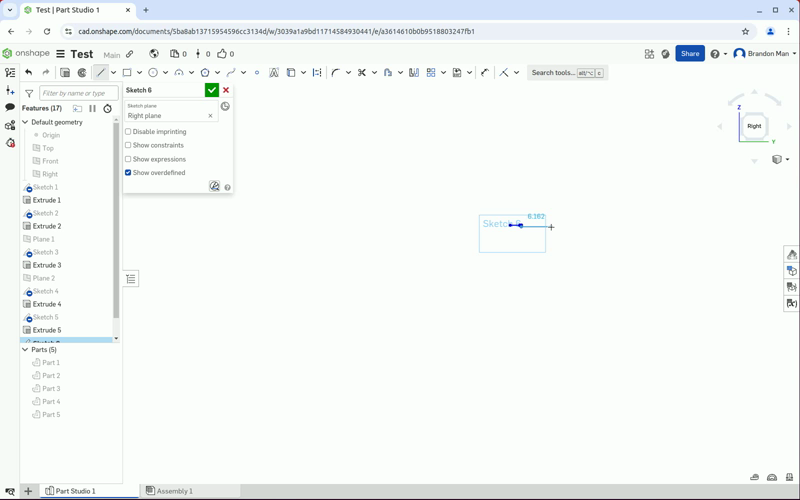
mouse_move(521, 283)
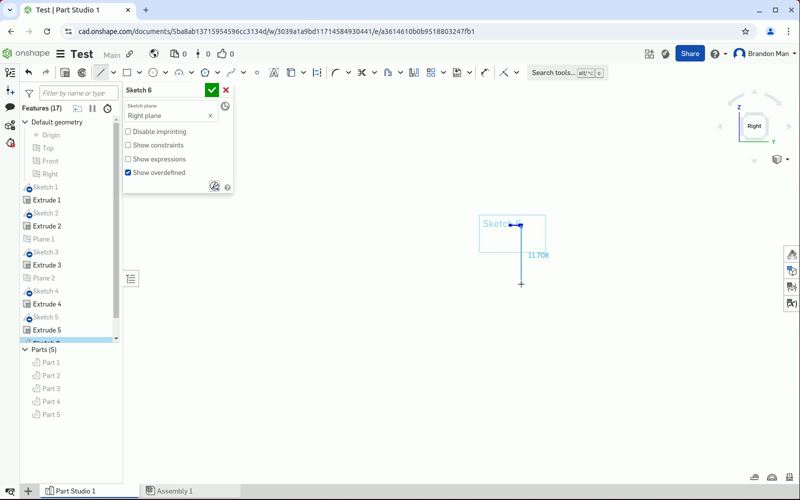
click(521, 283)
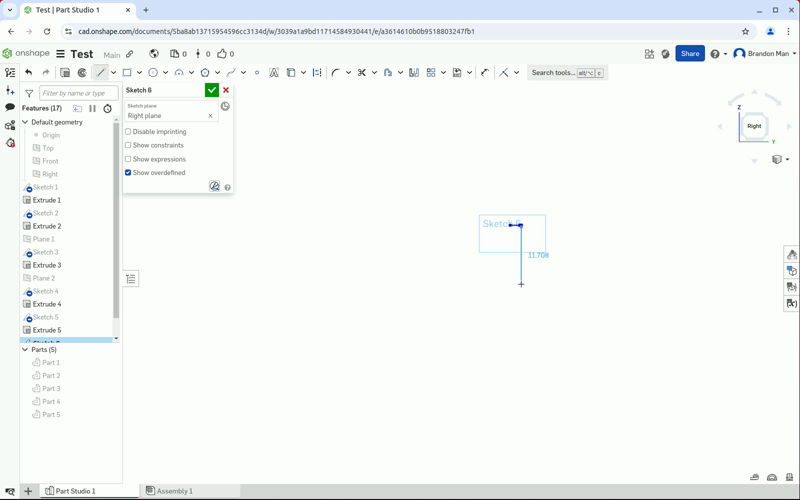
key_up(shift)
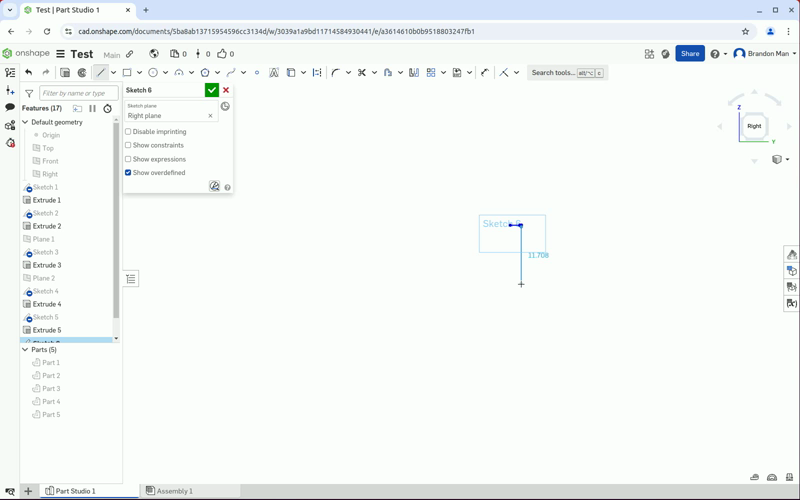
key_down(shift)
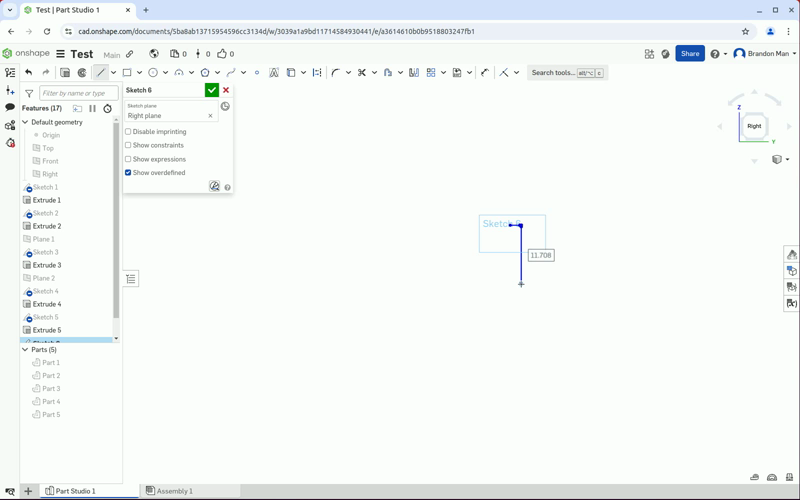
mouse_move(551, 283)
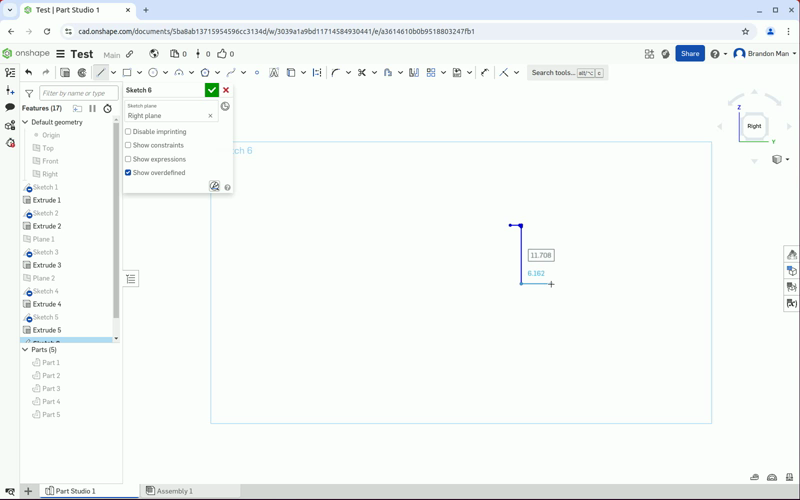
mouse_move(560, 283)
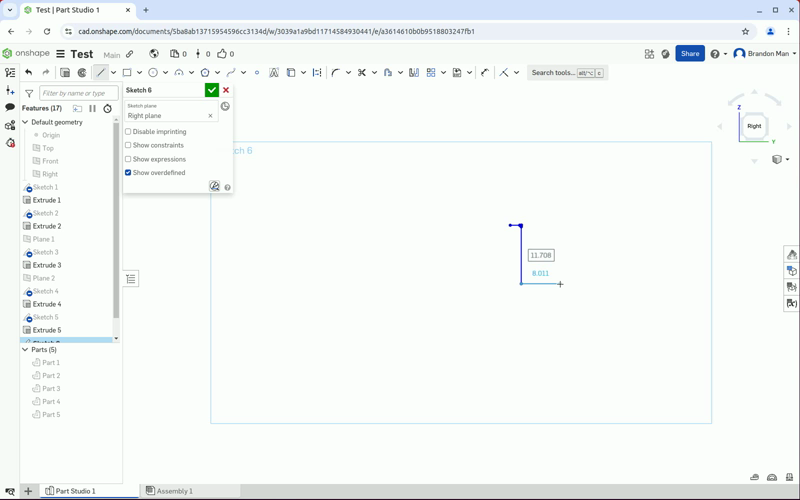
click(560, 283)
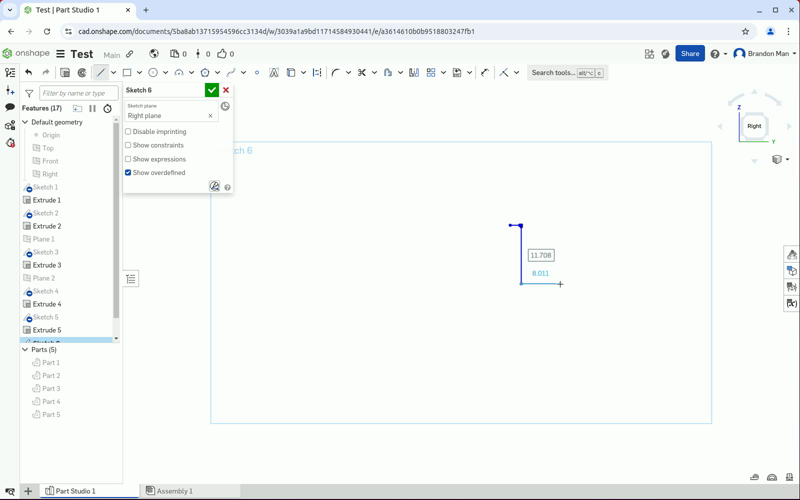
key_up(shift)
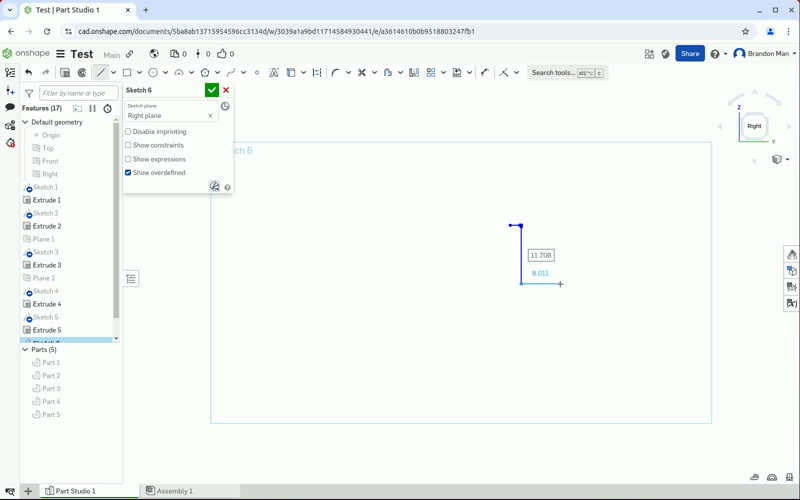
key_down(shift)
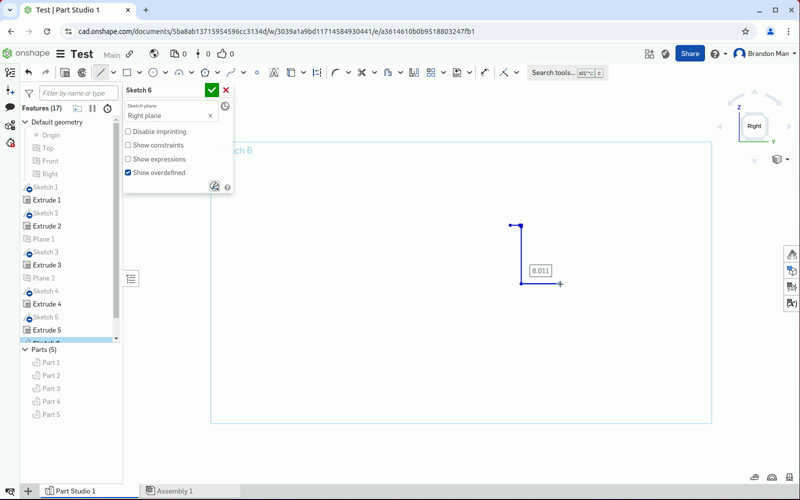
mouse_move(589, 283)
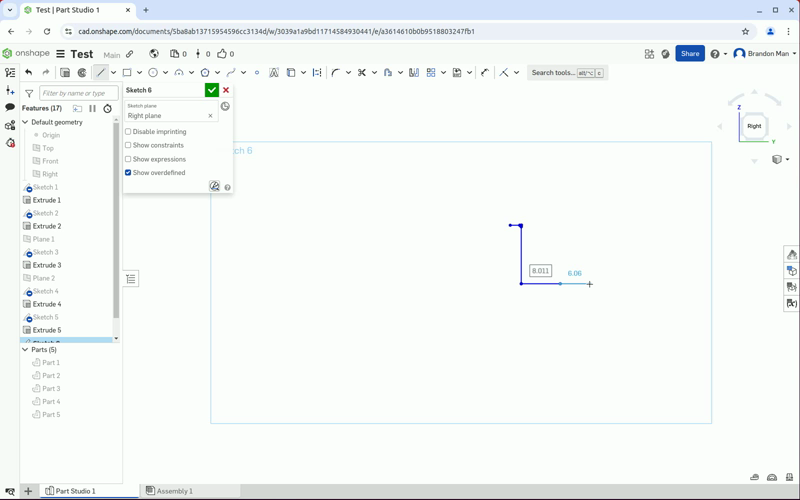
mouse_move(560, 225)
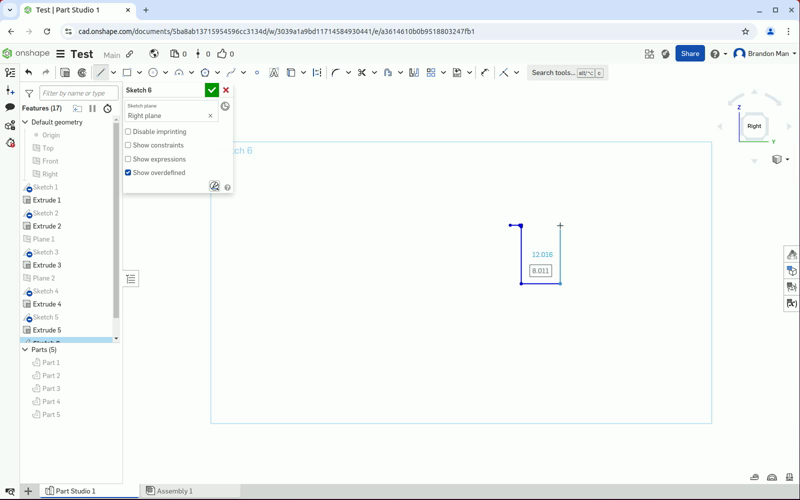
click(560, 225)
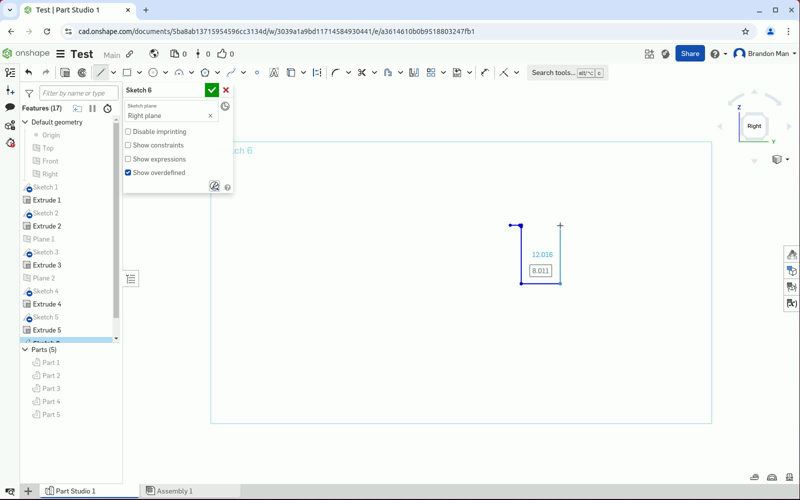
key_up(shift)
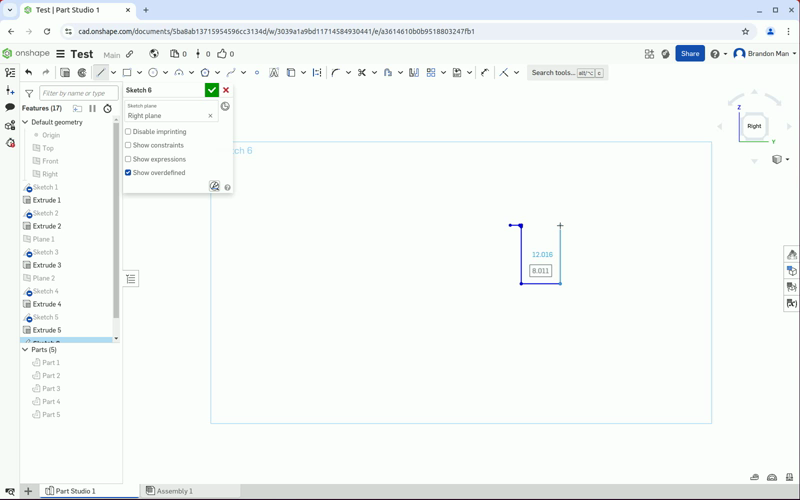
key(esc)
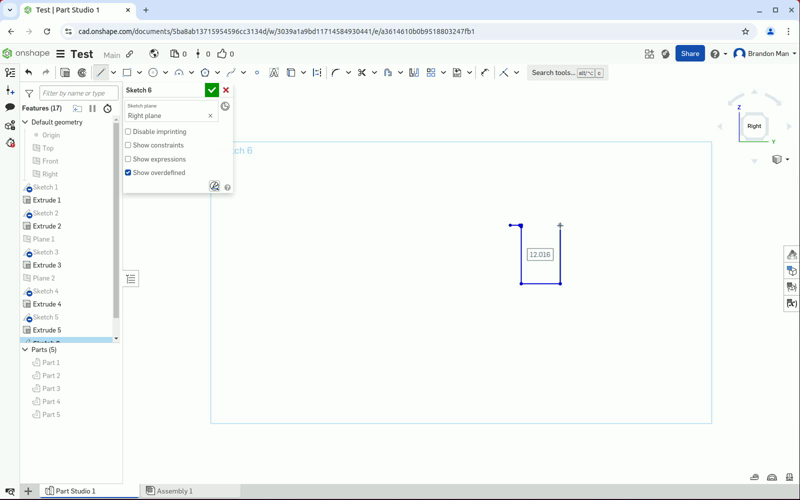
key(a)
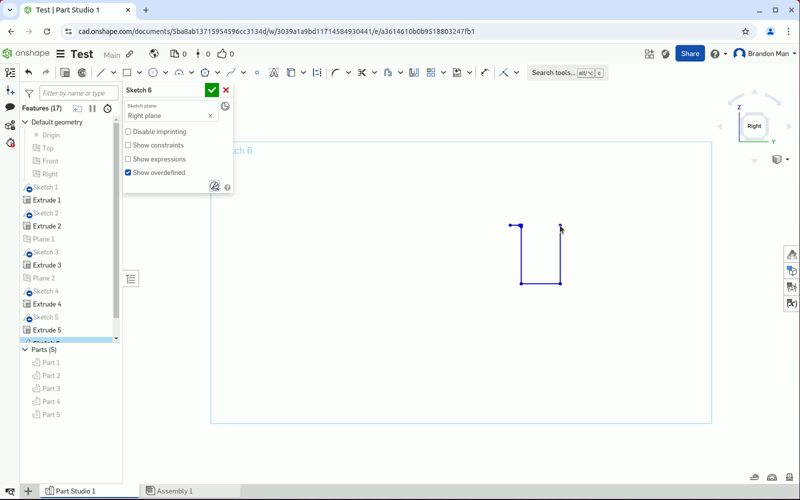
mouse_move(560, 225)
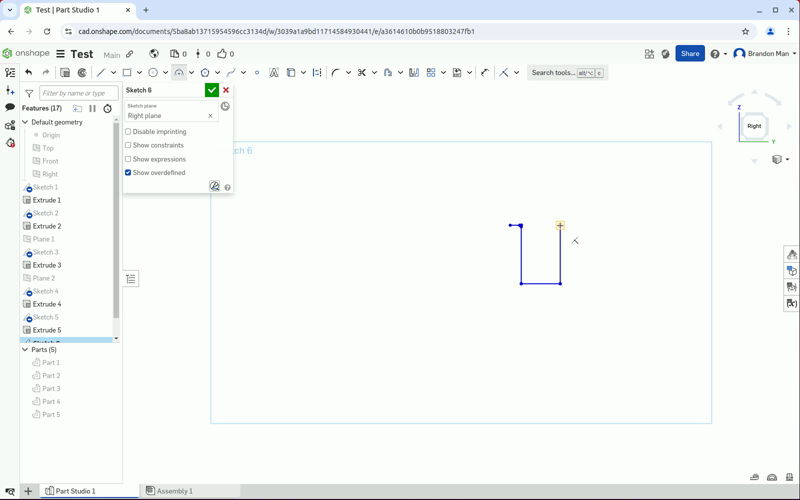
click(560, 225)
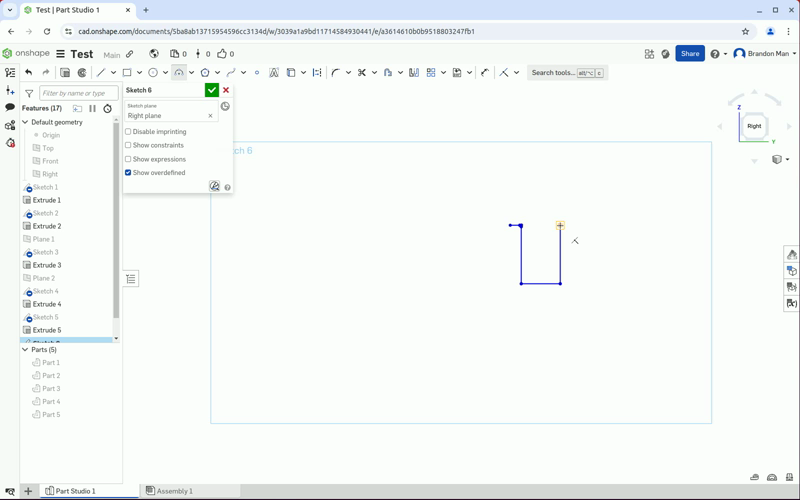
key_down(shift)
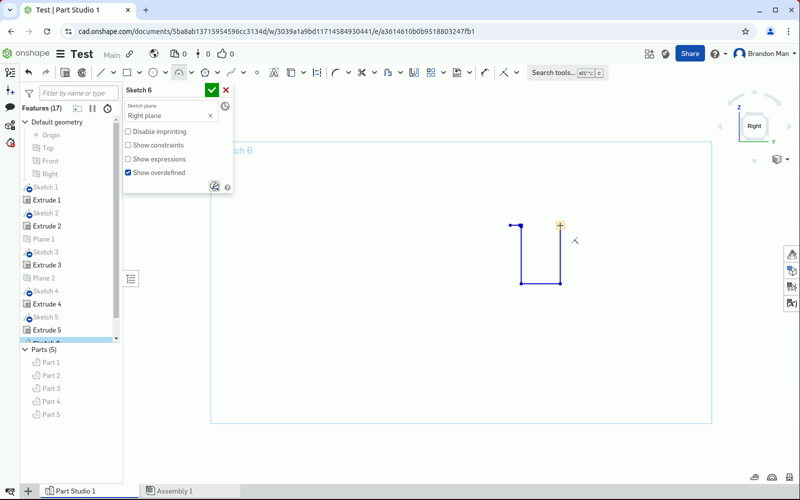
mouse_move(556, 221)
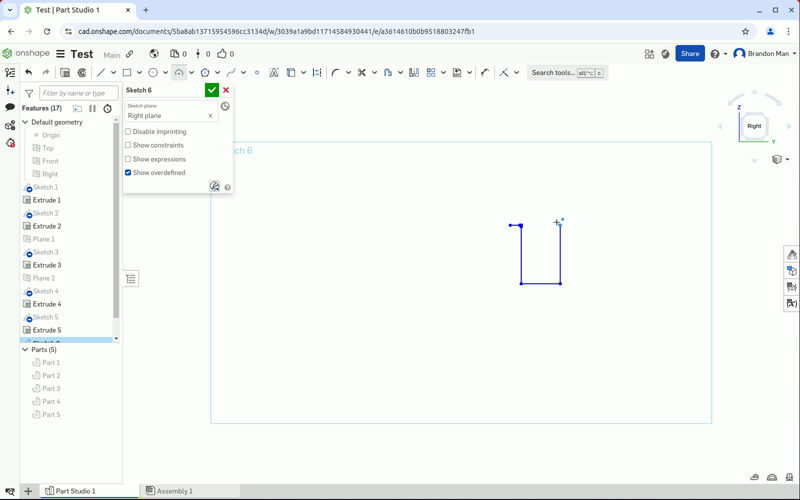
scroll(6)
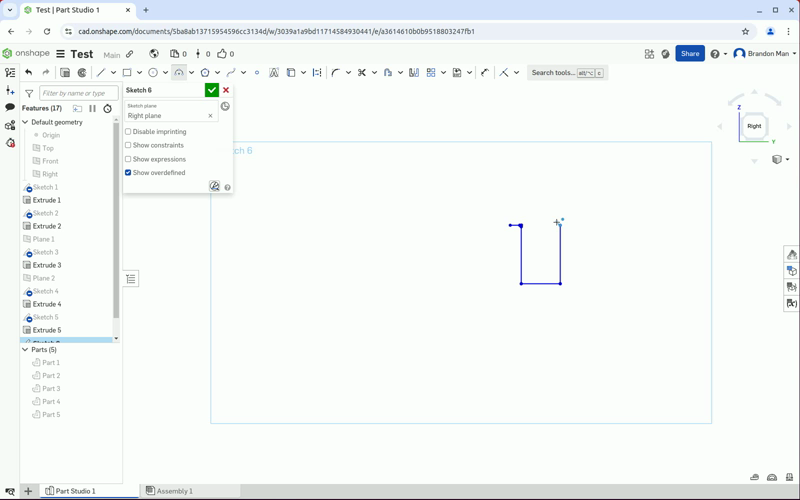
scroll(6)
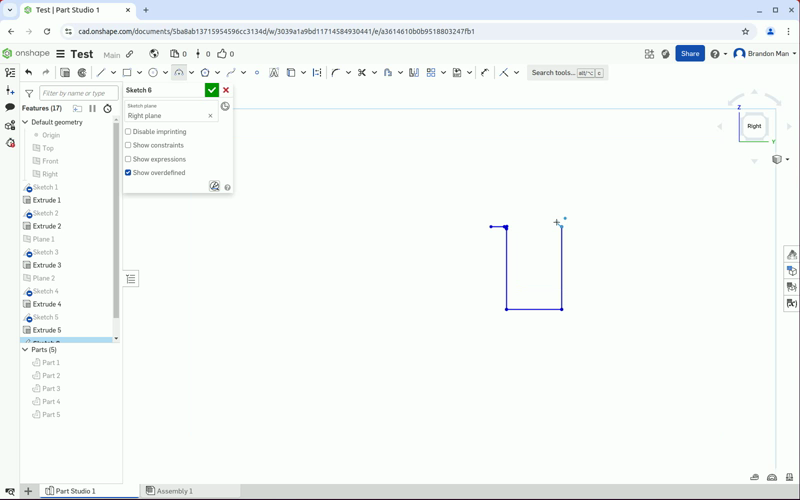
scroll(6)
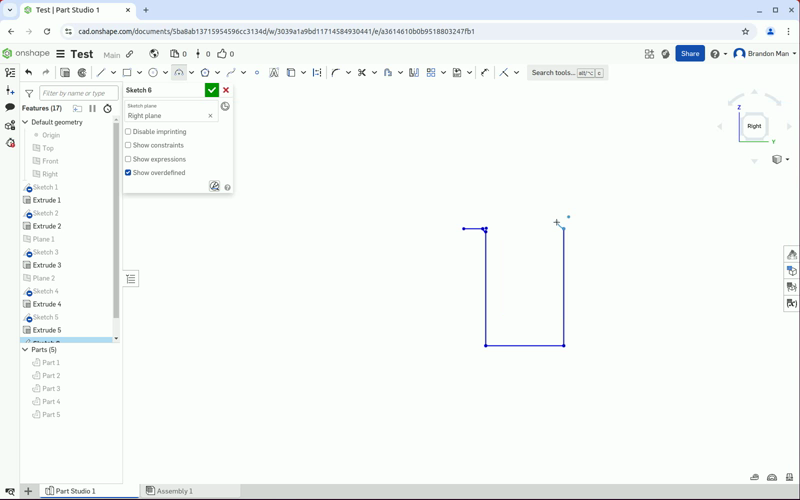
scroll(6)
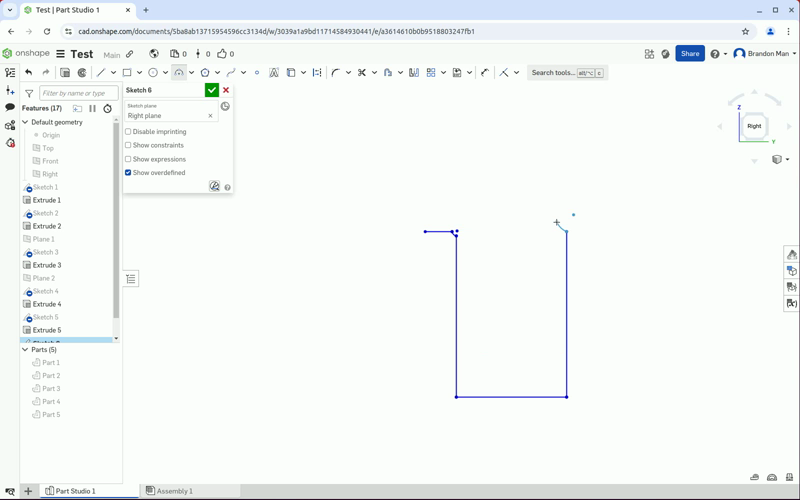
scroll(6)
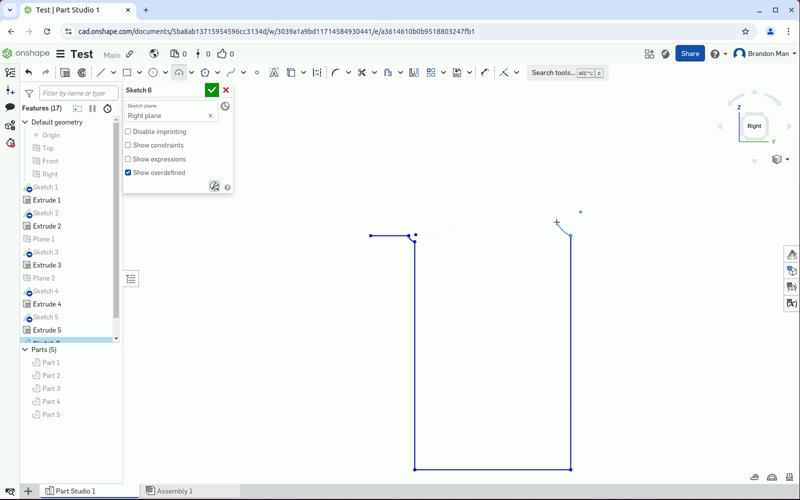
scroll(6)
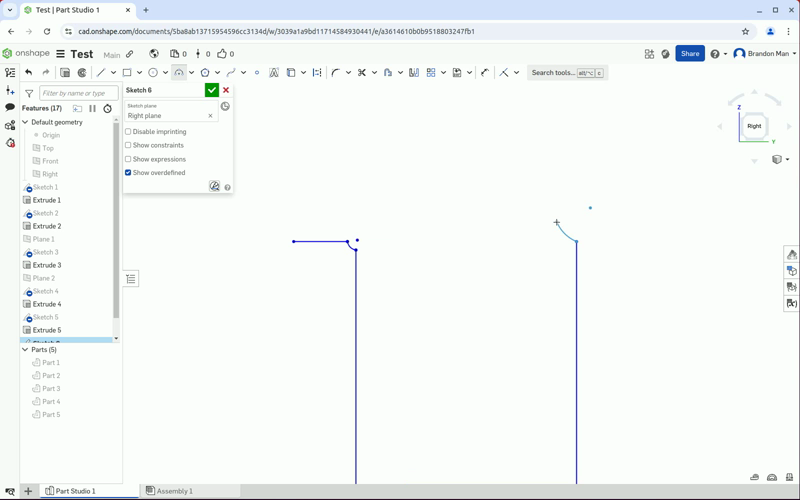
scroll(6)
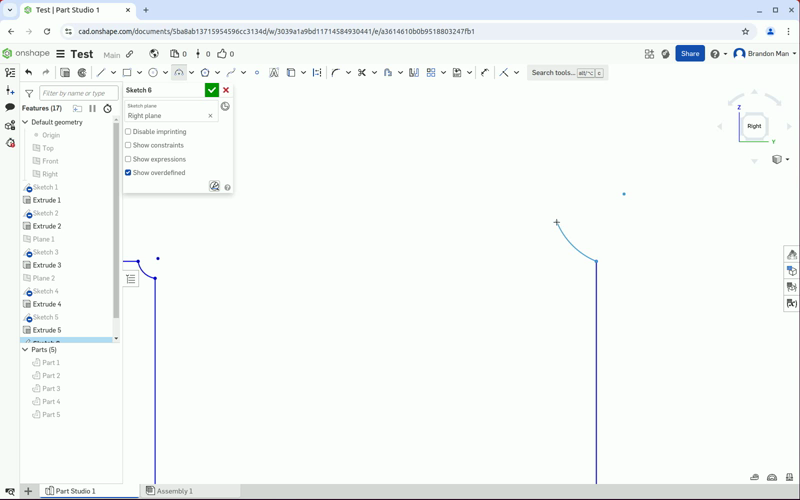
click(556, 221)
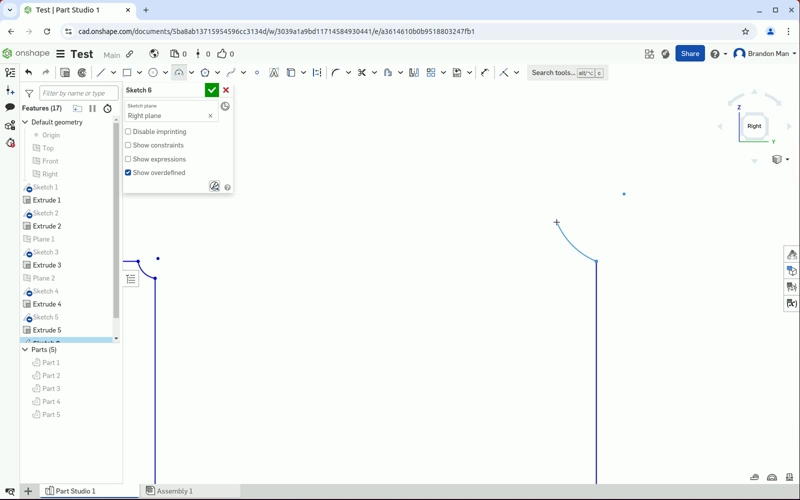
scroll(-6)
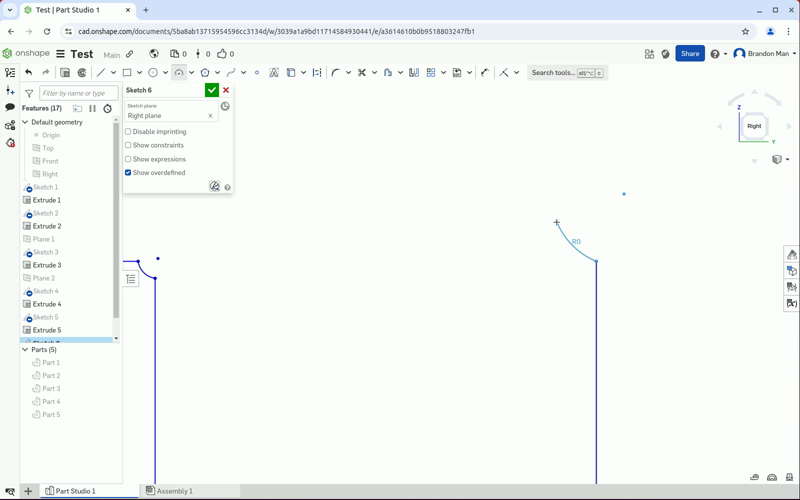
scroll(-6)
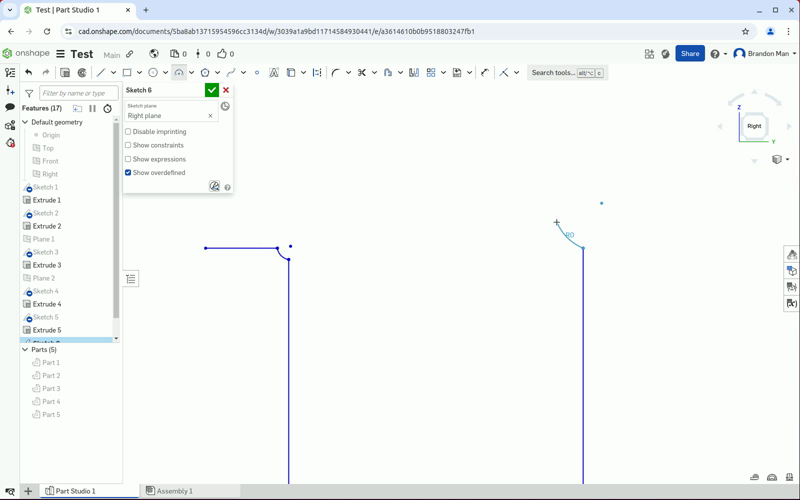
scroll(-6)
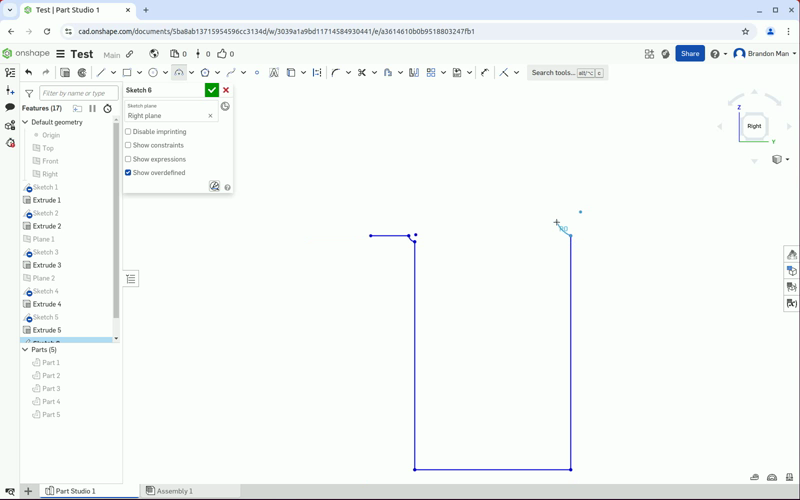
scroll(-6)
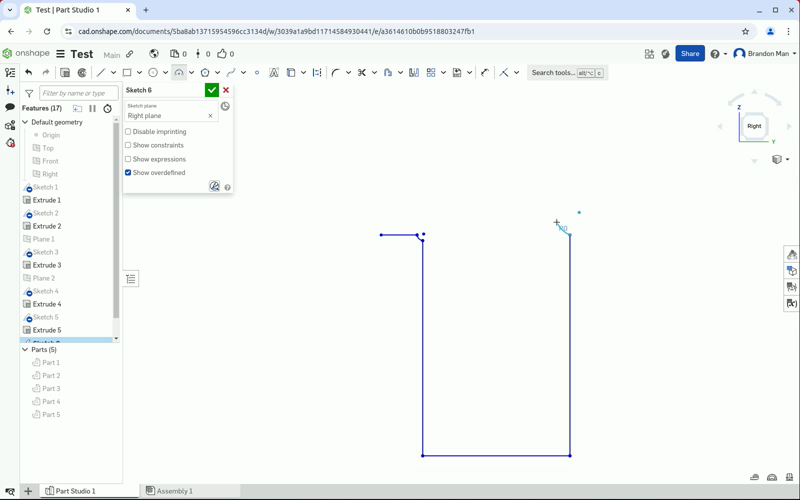
scroll(-6)
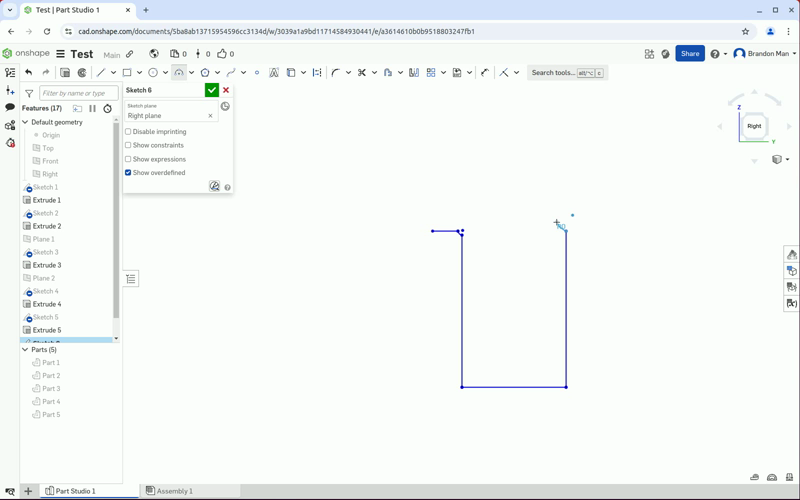
scroll(-6)
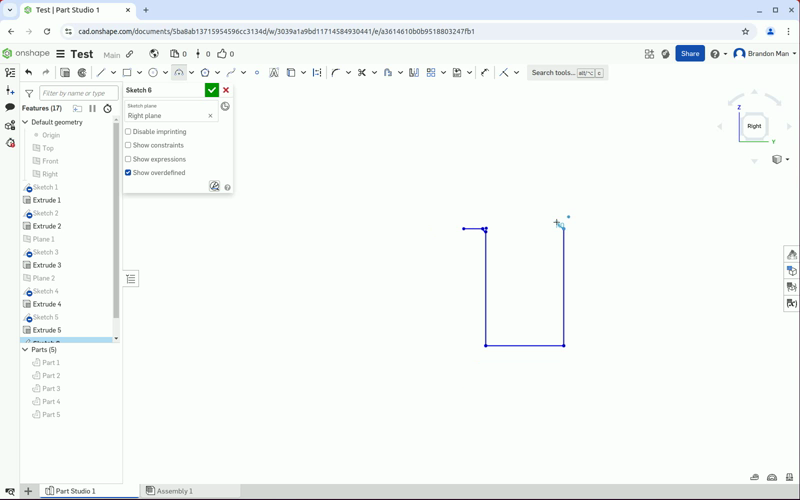
scroll(-6)
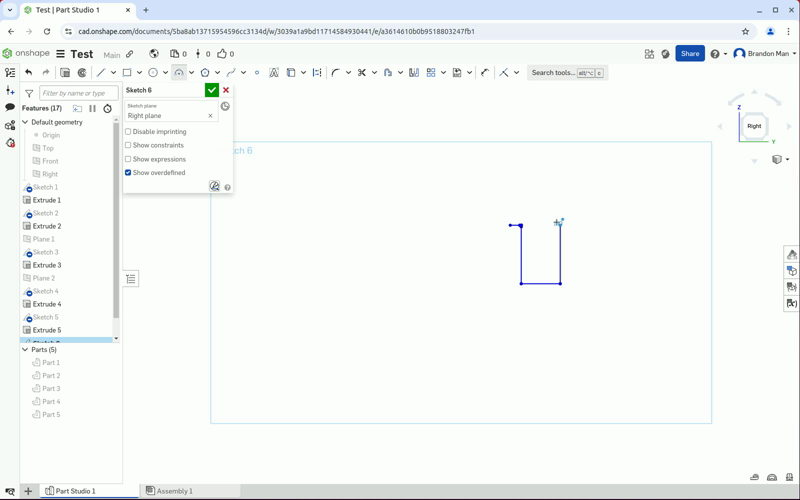
mouse_move(558, 222)
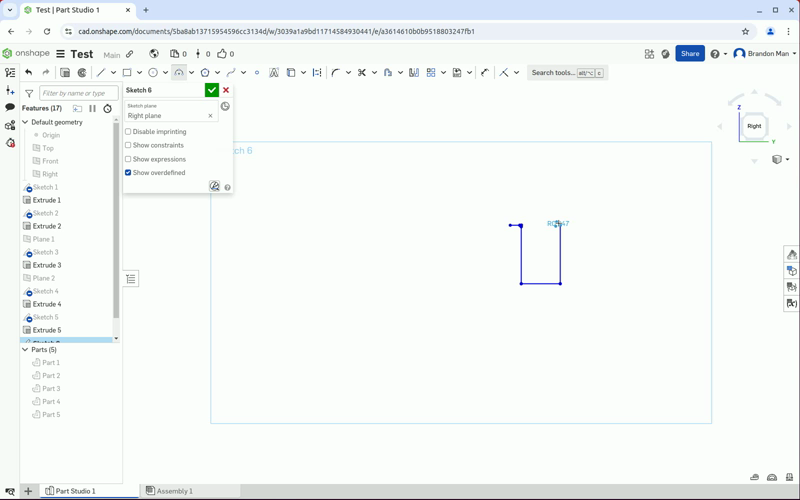
scroll(6)
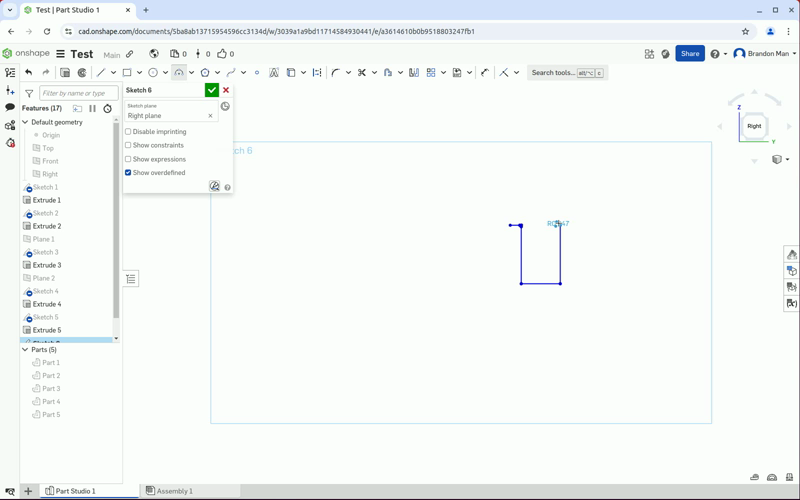
scroll(6)
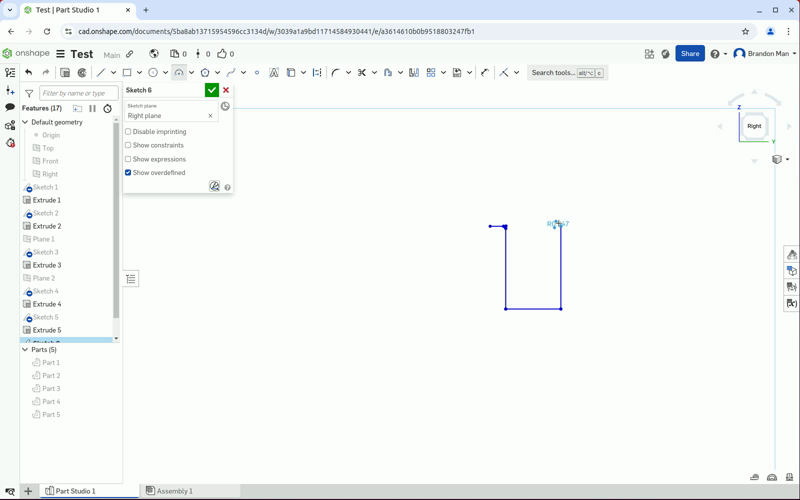
scroll(6)
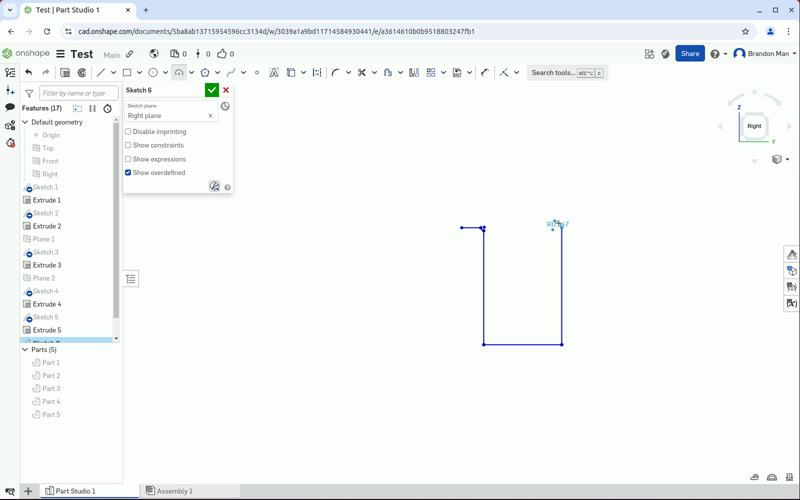
scroll(6)
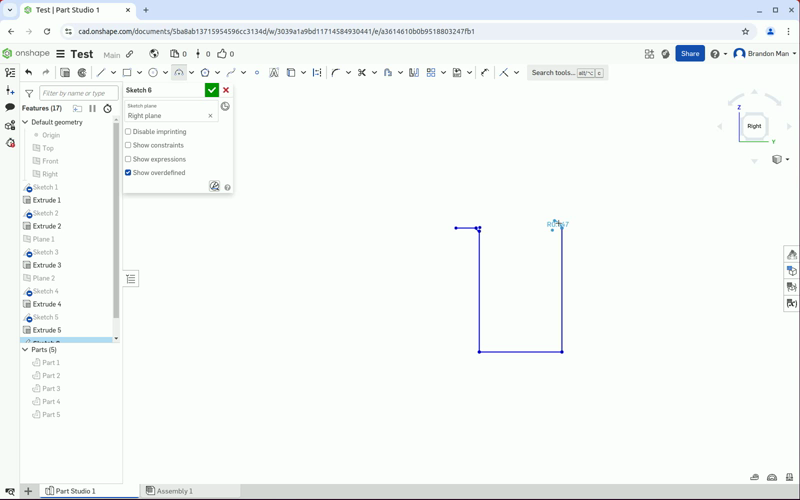
scroll(6)
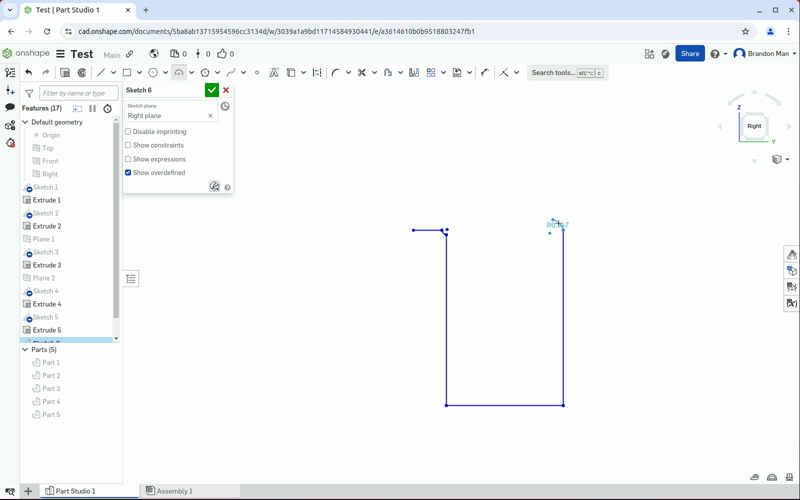
scroll(6)
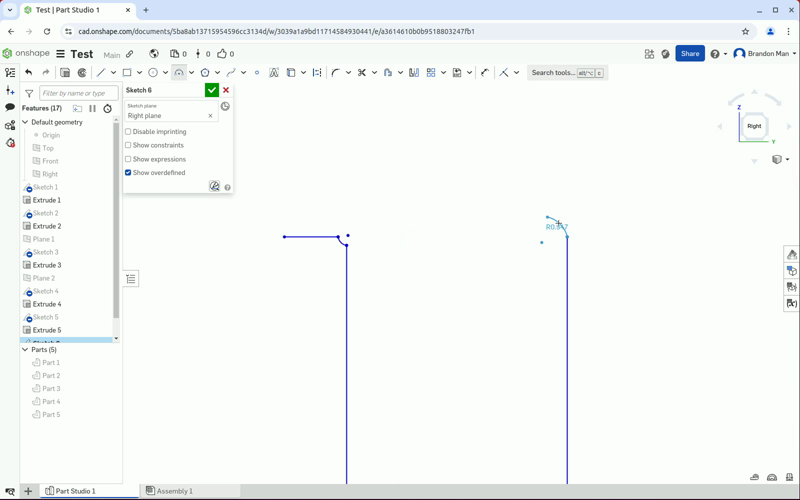
scroll(6)
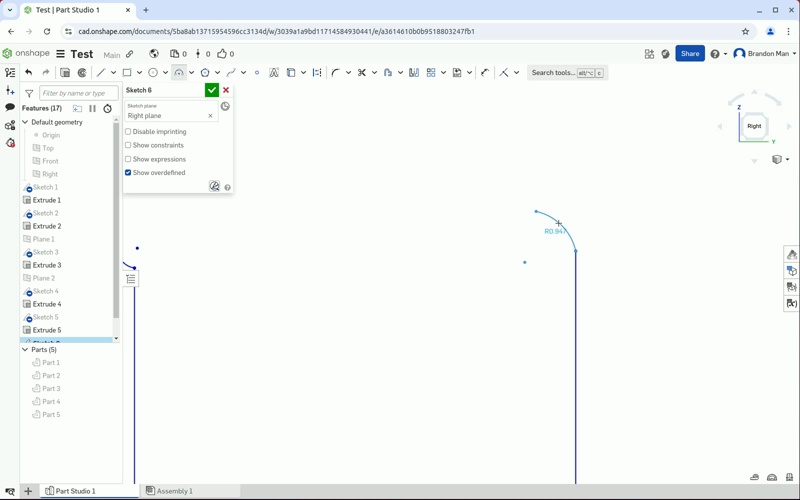
click(558, 222)
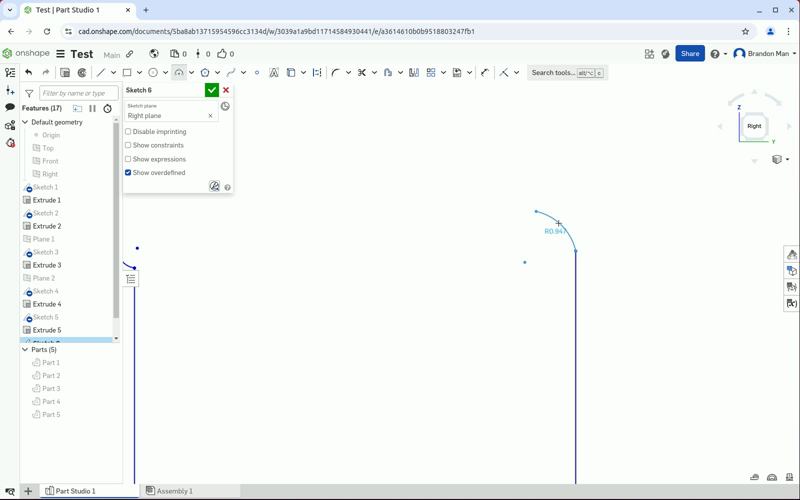
scroll(-6)
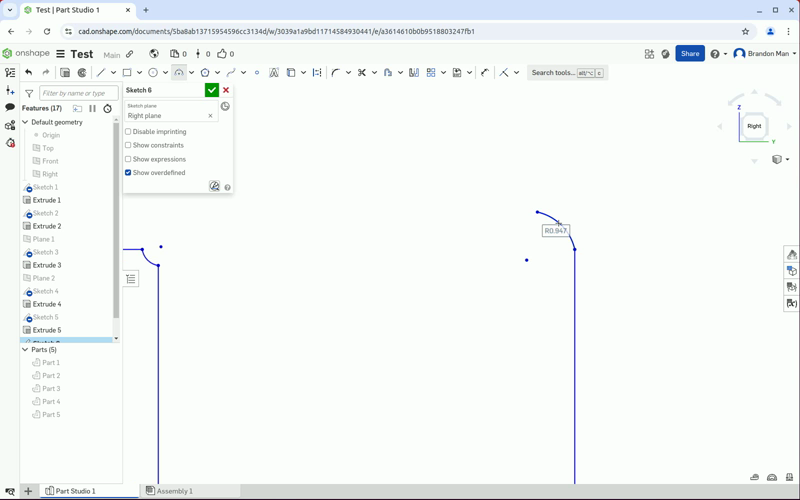
scroll(-6)
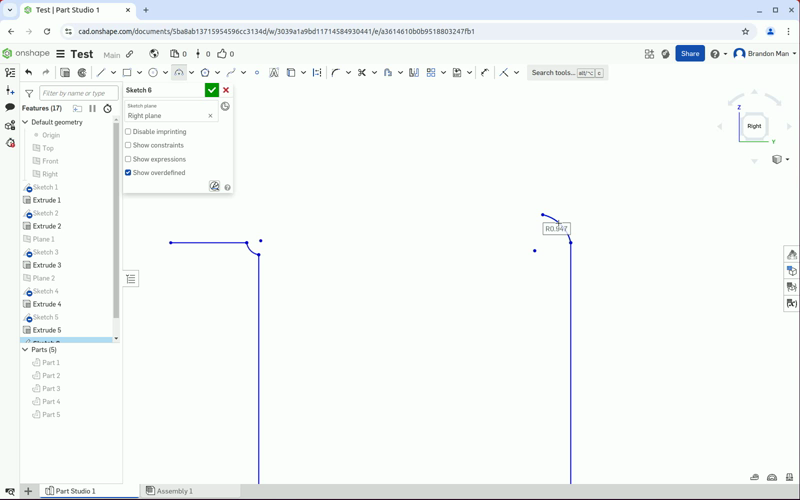
scroll(-6)
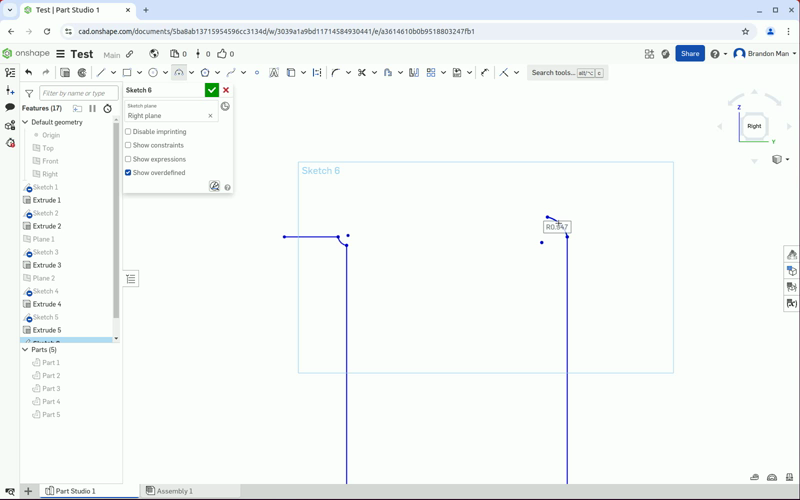
scroll(-6)
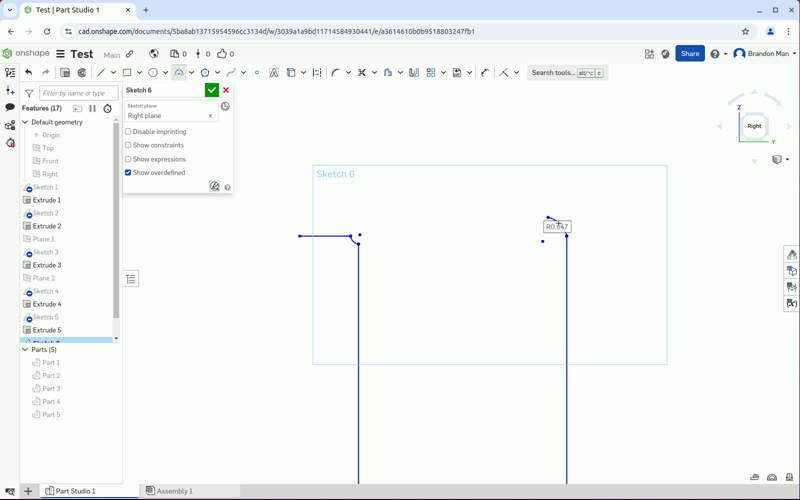
scroll(-6)
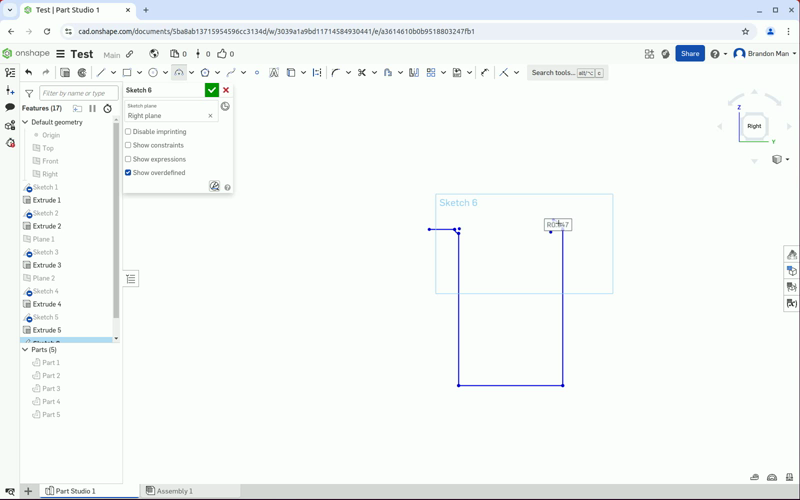
scroll(-6)
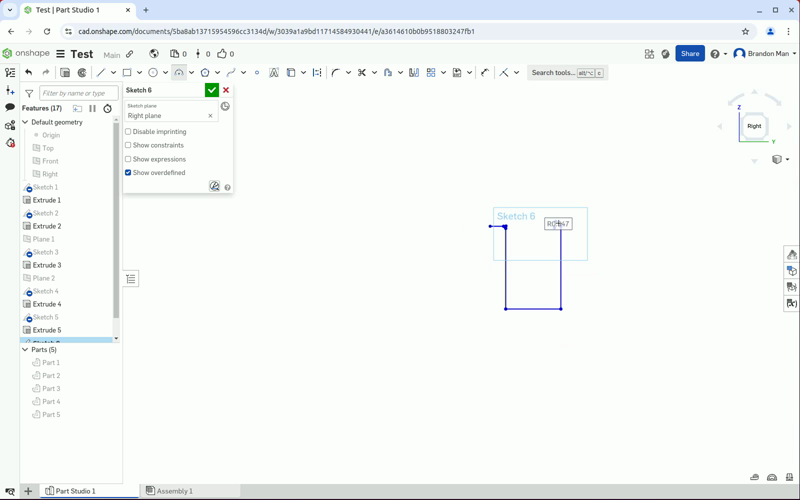
scroll(-6)
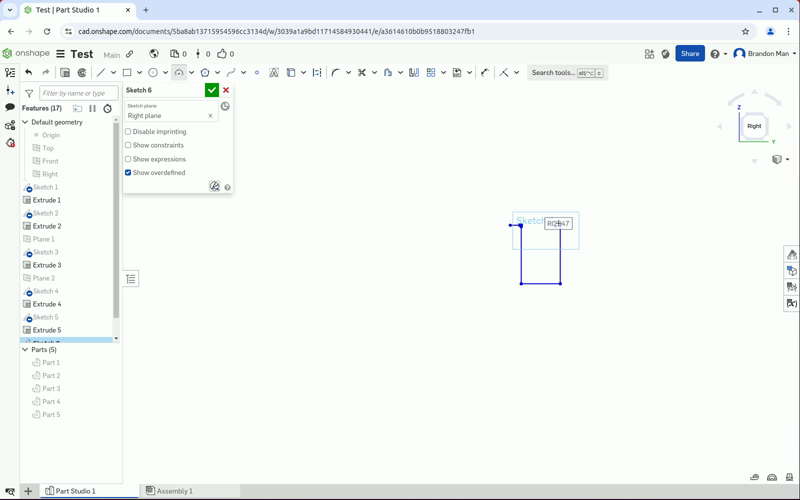
key_up(shift)
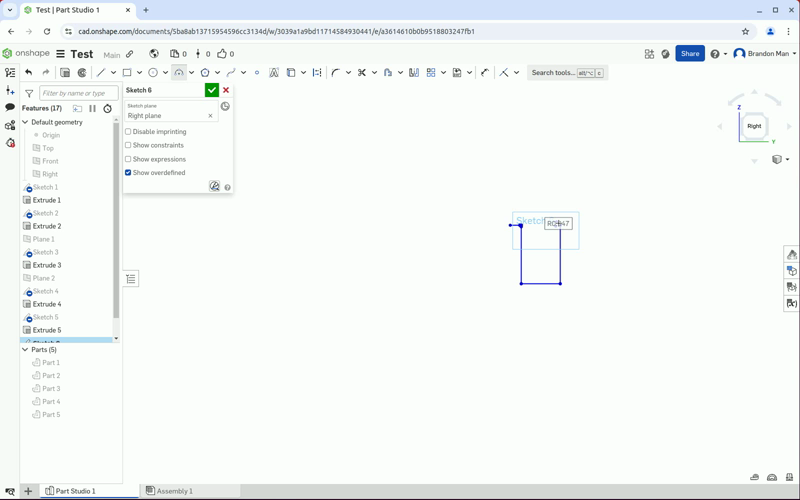
key(esc)
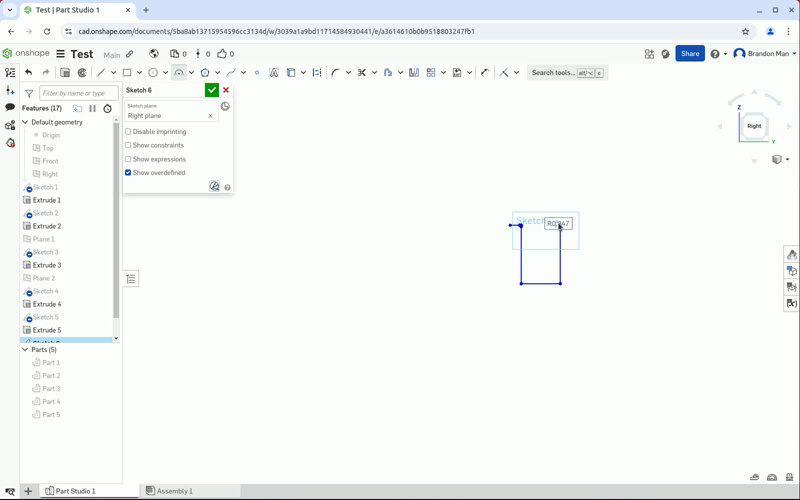
key(l)
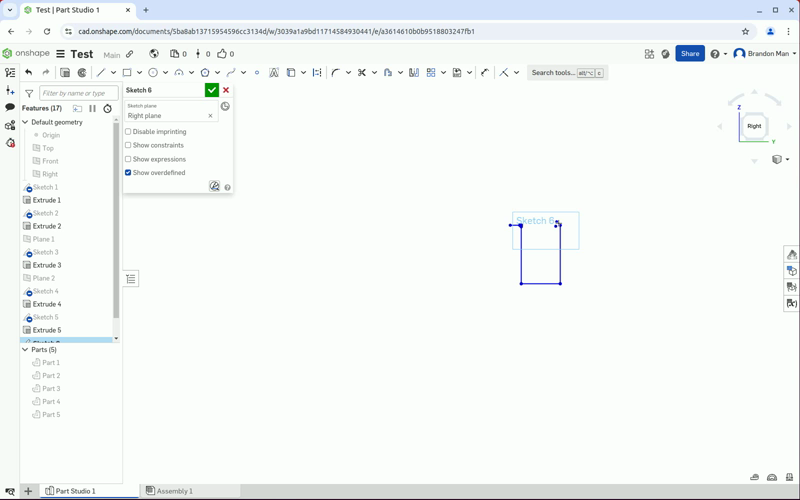
mouse_move(556, 221)
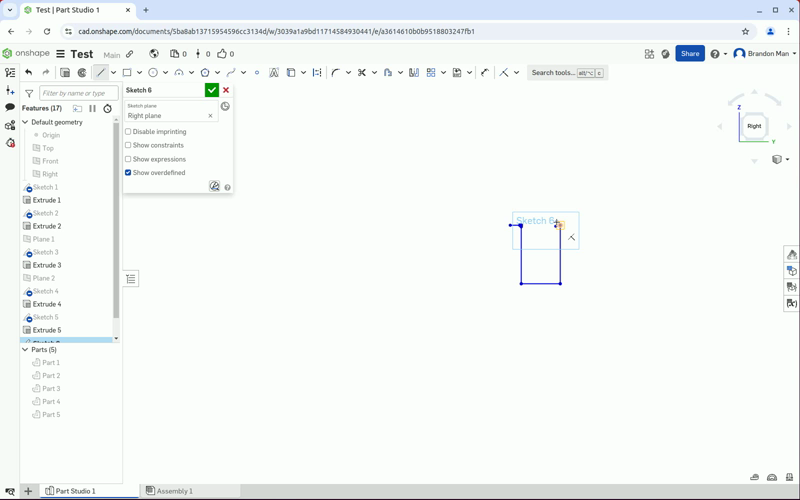
scroll(6)
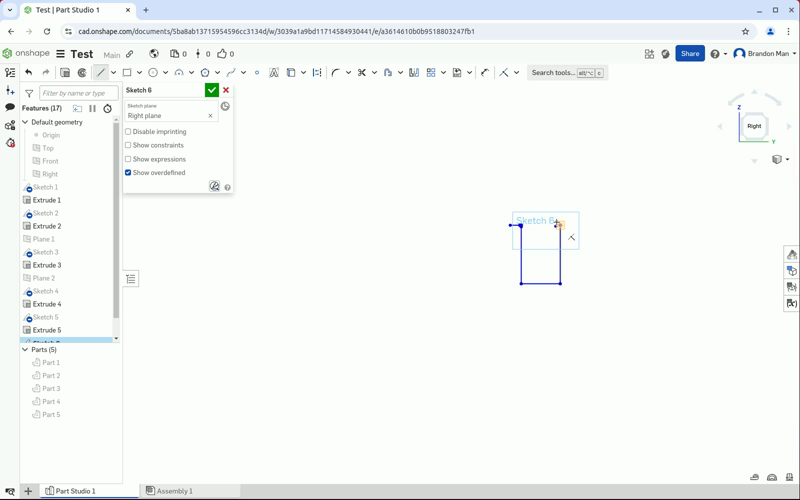
scroll(6)
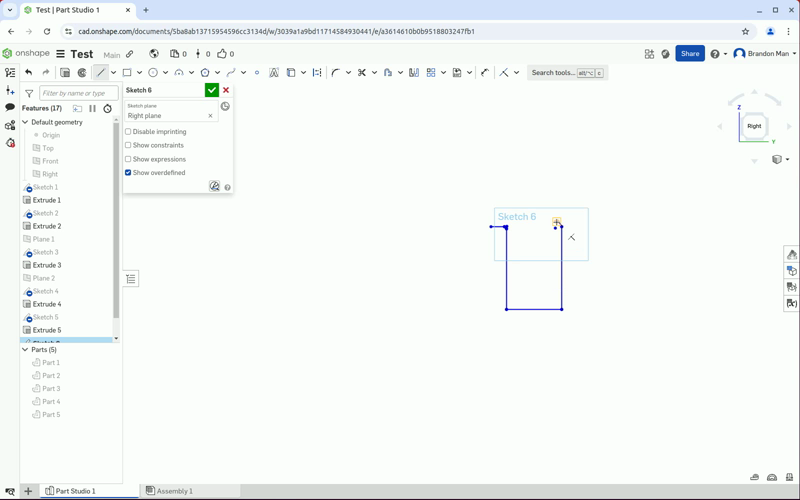
scroll(6)
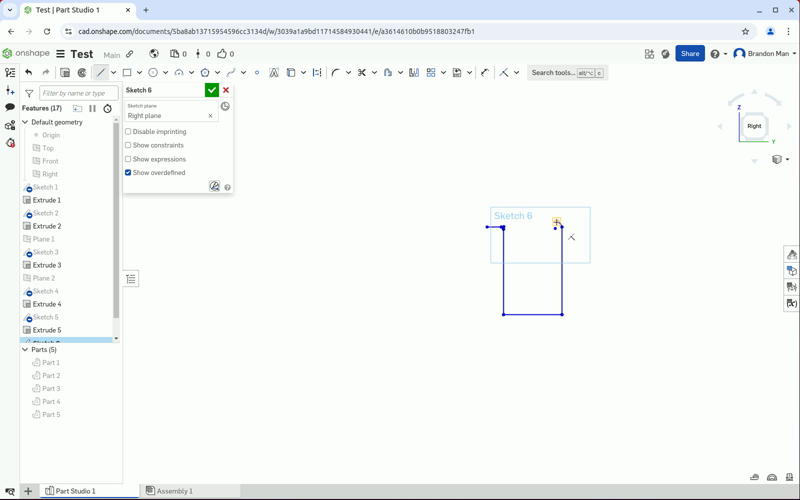
scroll(6)
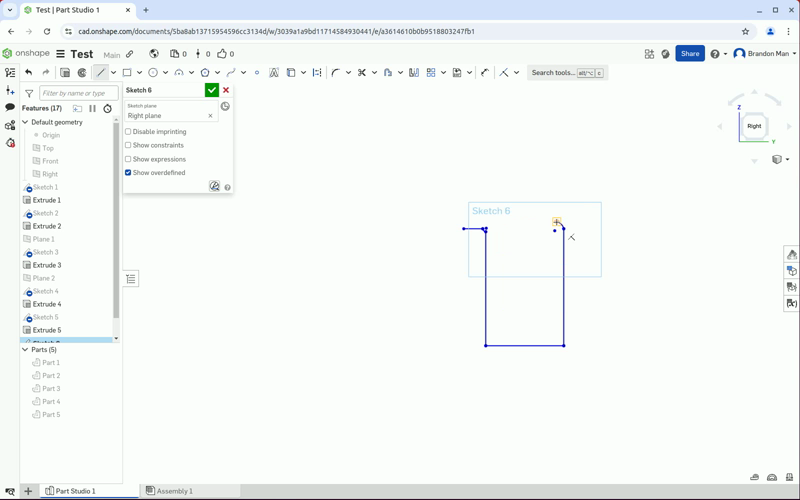
scroll(6)
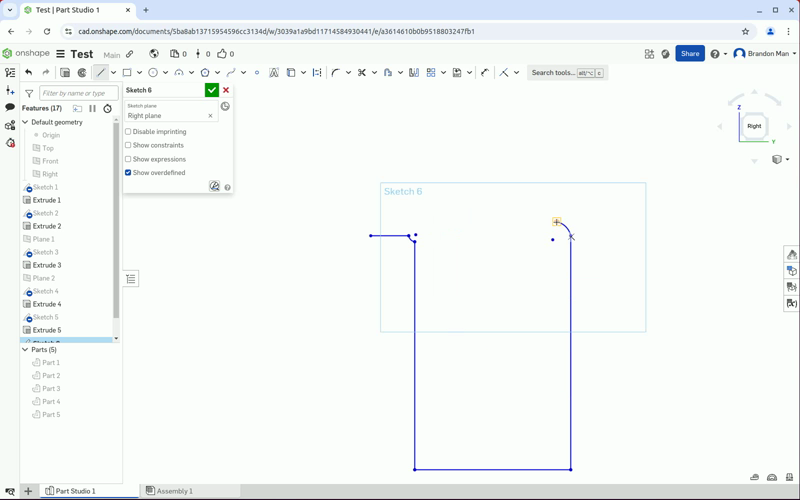
scroll(6)
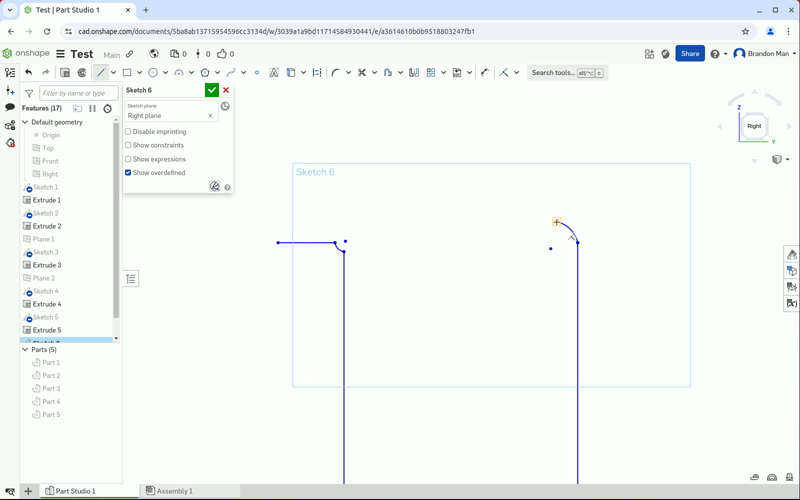
scroll(6)
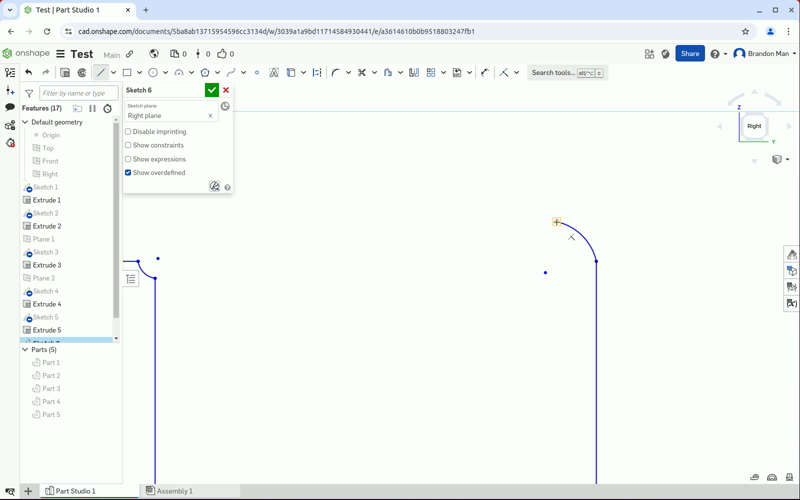
click(556, 221)
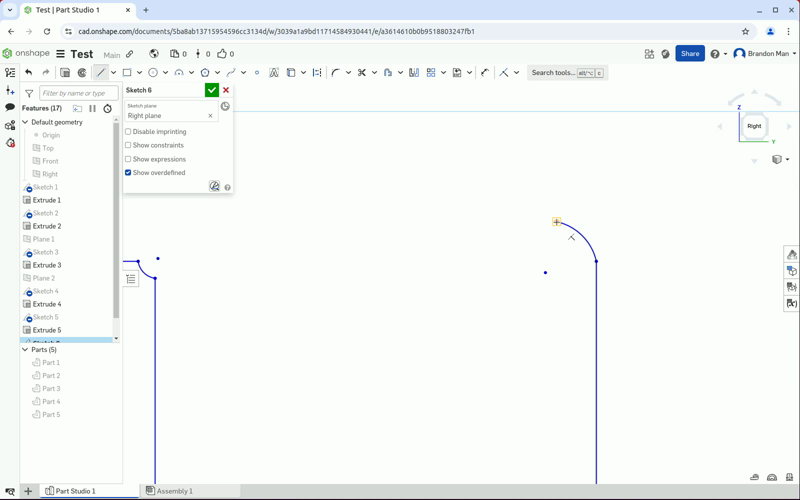
scroll(-6)
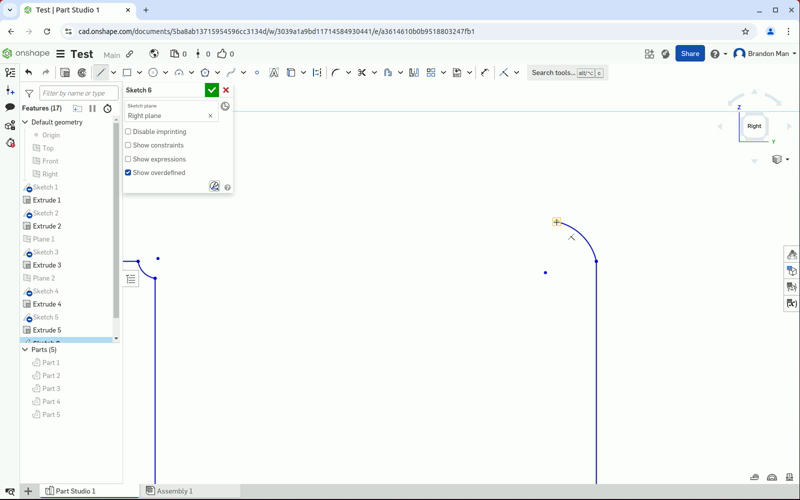
scroll(-6)
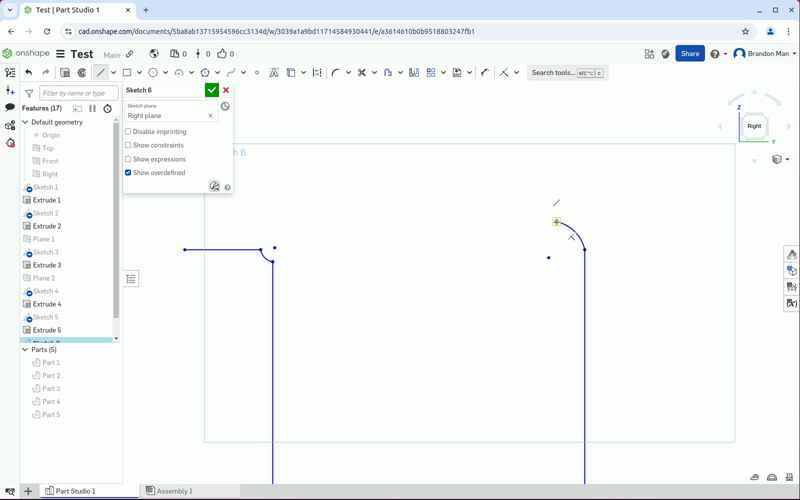
scroll(-6)
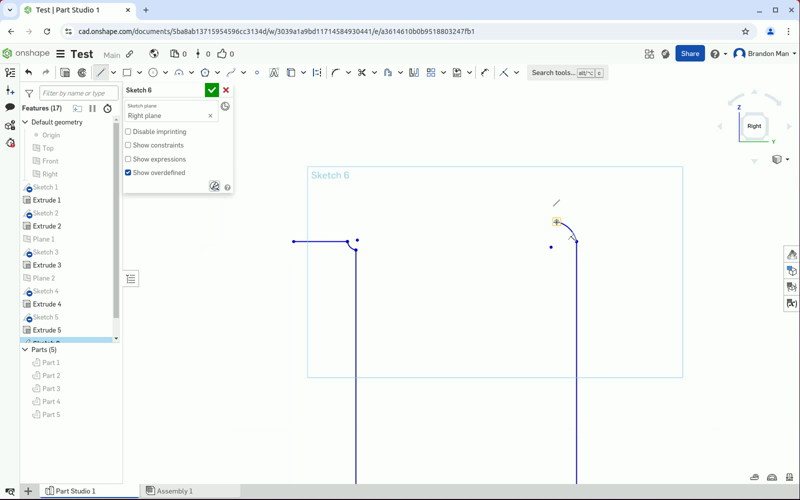
scroll(-6)
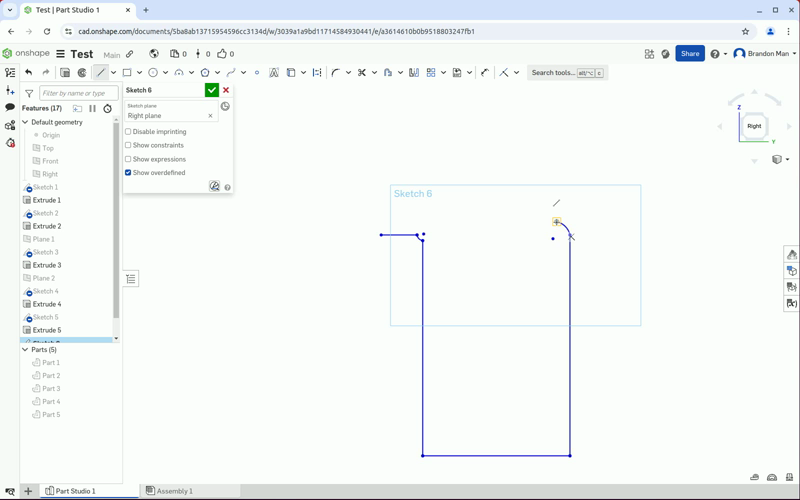
scroll(-6)
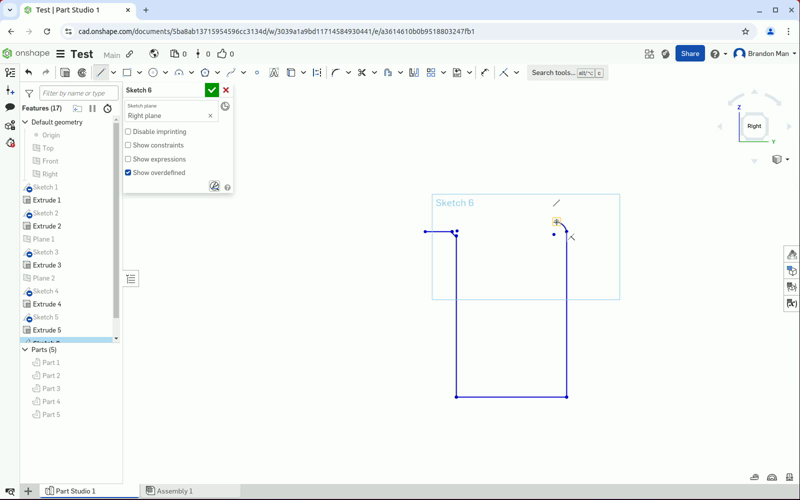
scroll(-6)
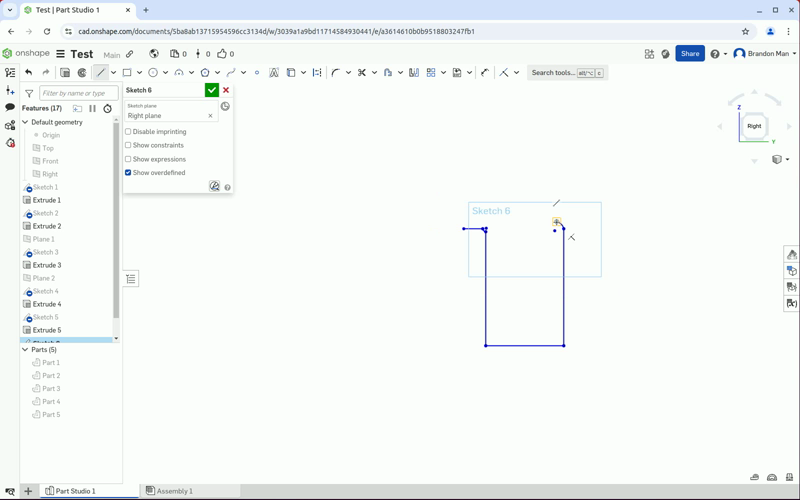
scroll(-6)
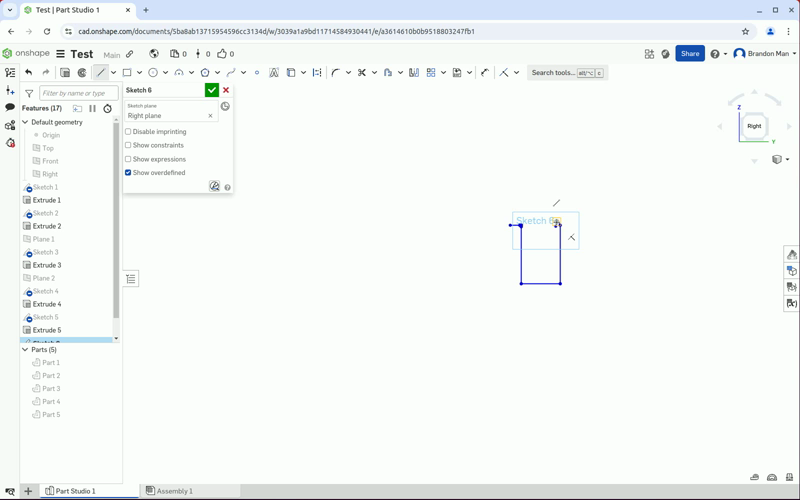
key_down(shift)
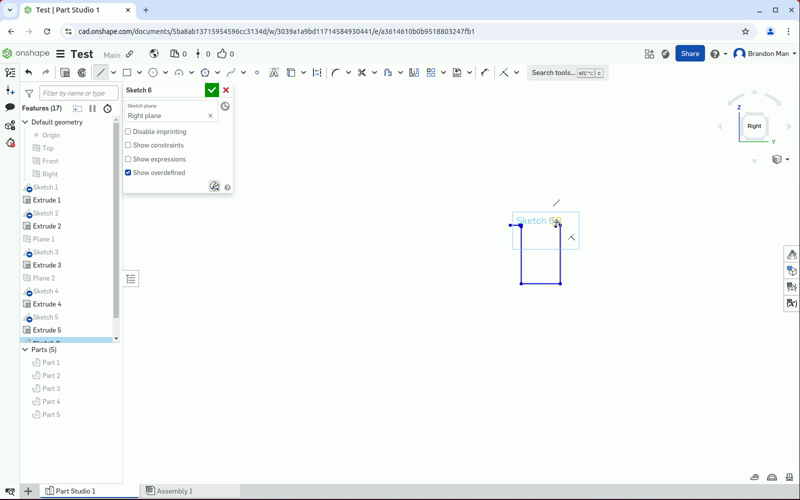
mouse_move(586, 221)
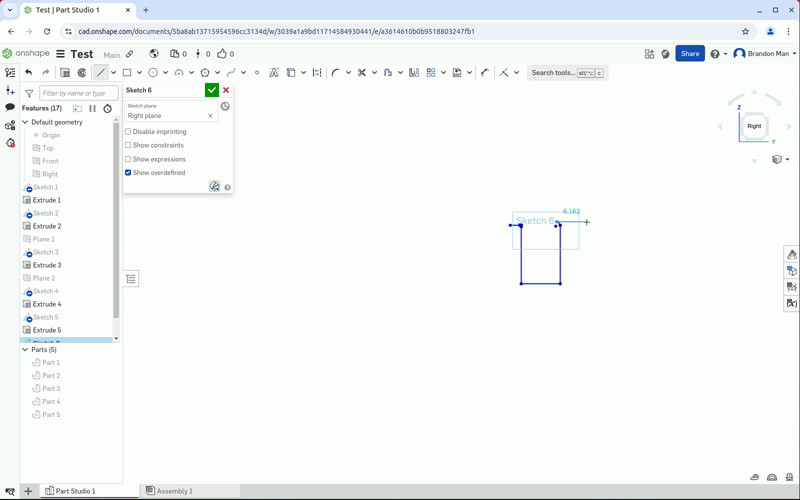
mouse_move(510, 221)
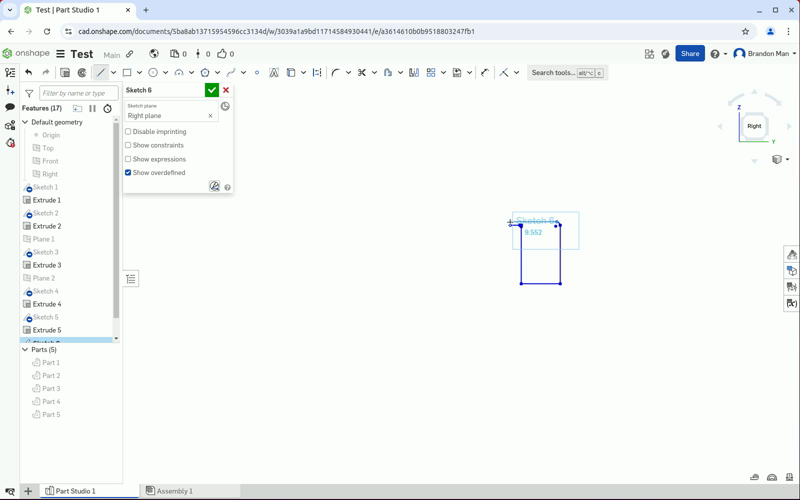
scroll(6)
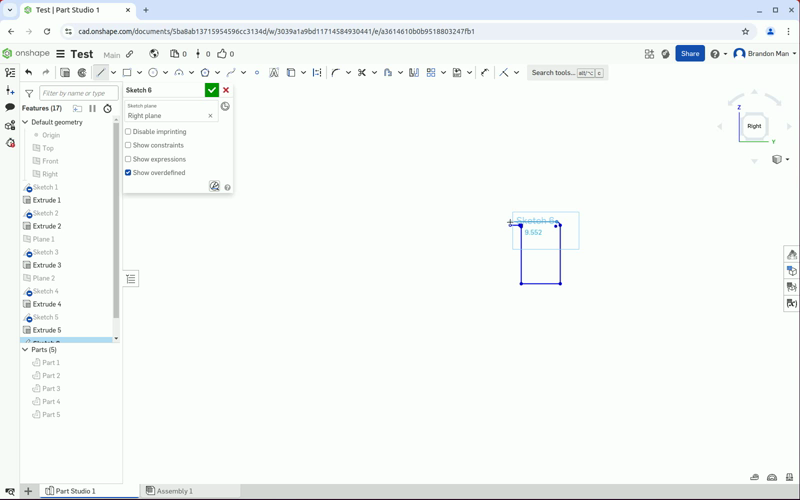
scroll(6)
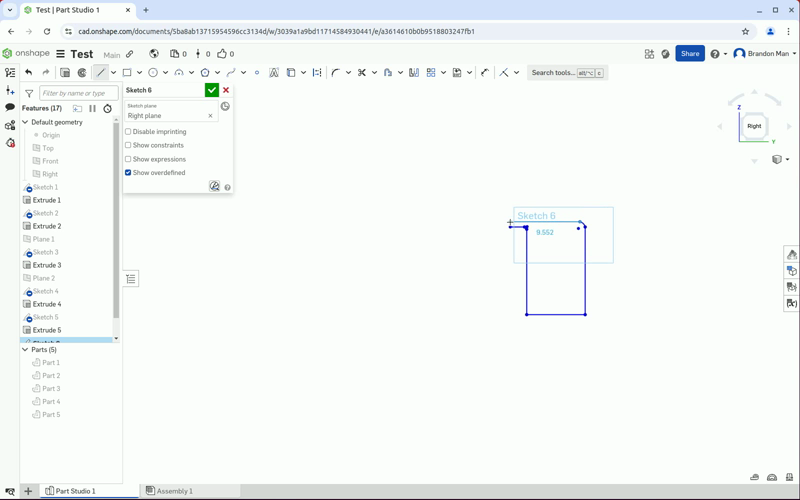
scroll(6)
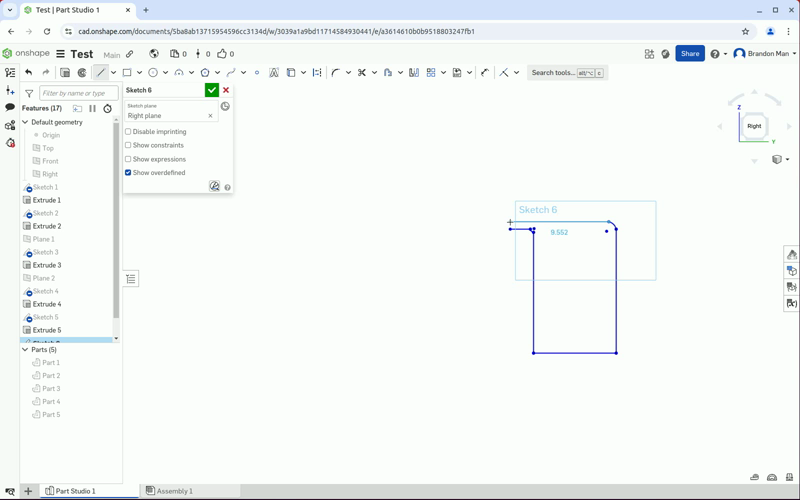
scroll(6)
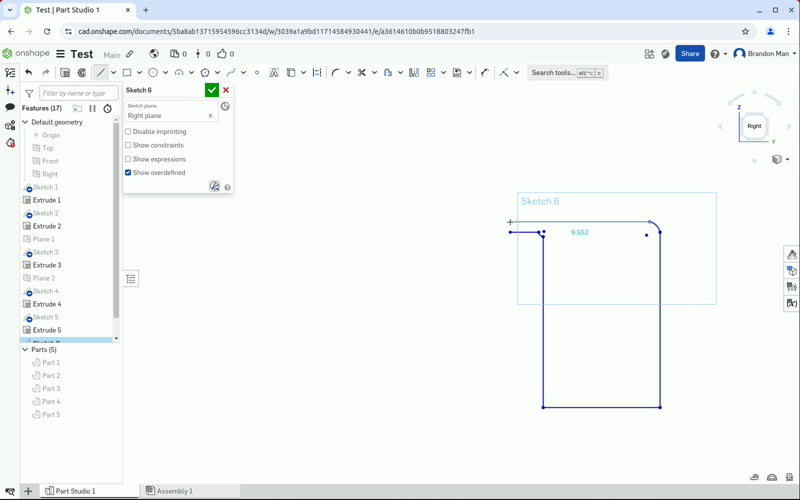
scroll(6)
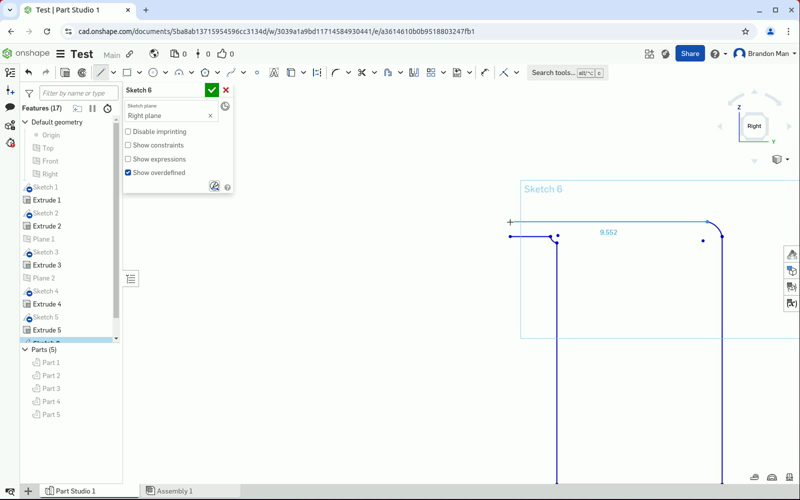
scroll(6)
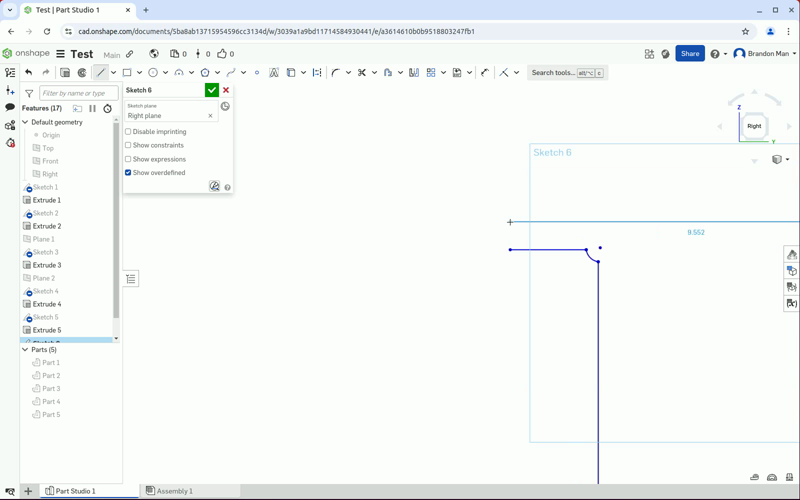
scroll(6)
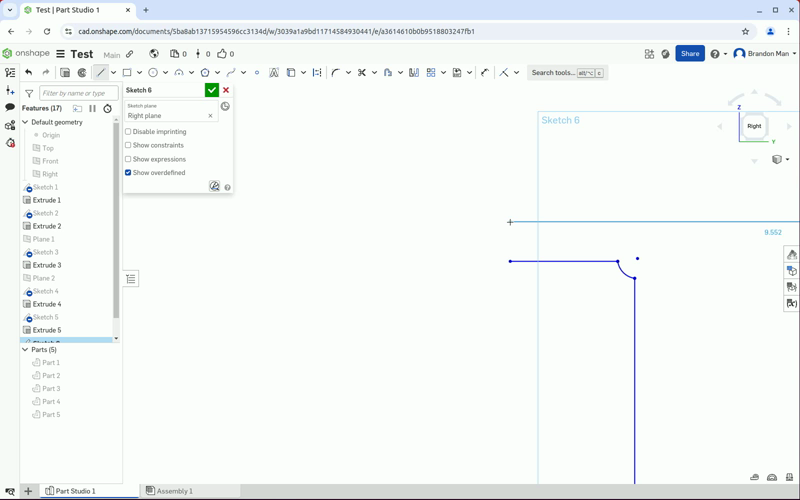
click(510, 221)
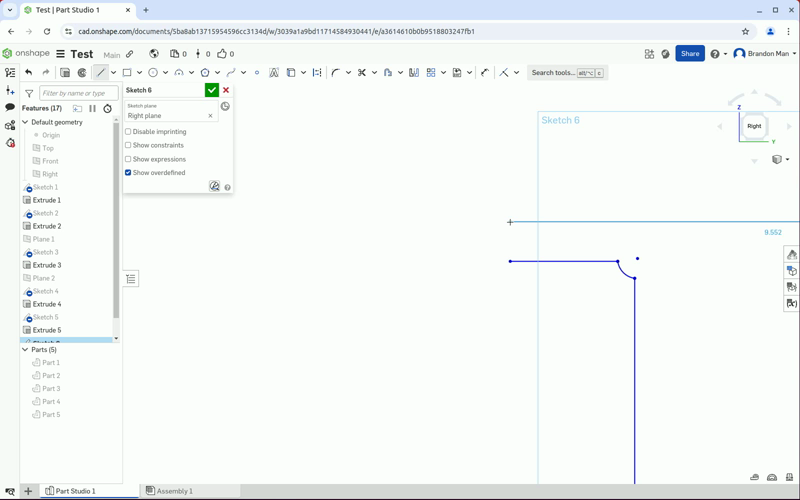
scroll(-6)
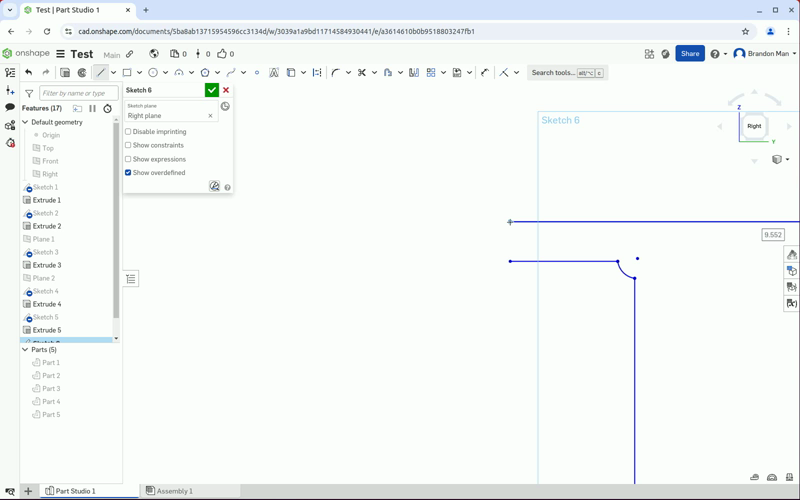
scroll(-6)
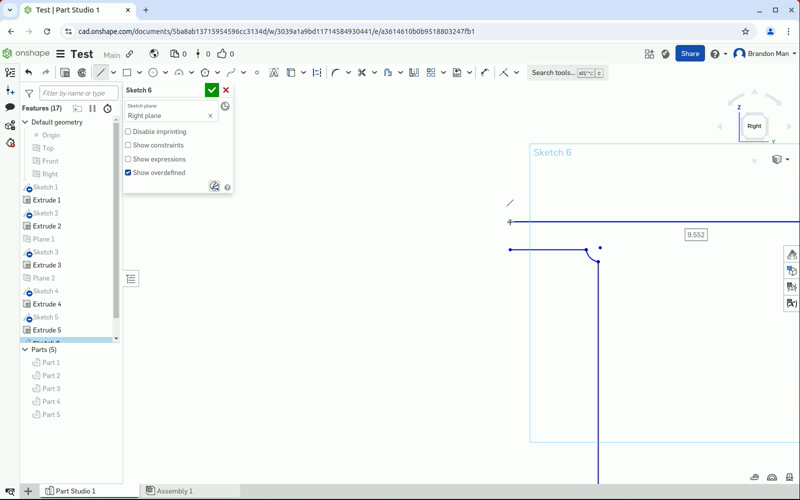
scroll(-6)
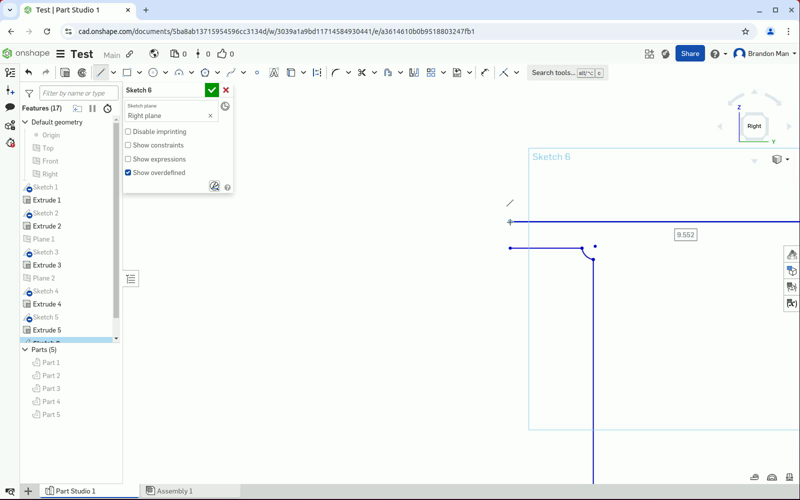
scroll(-6)
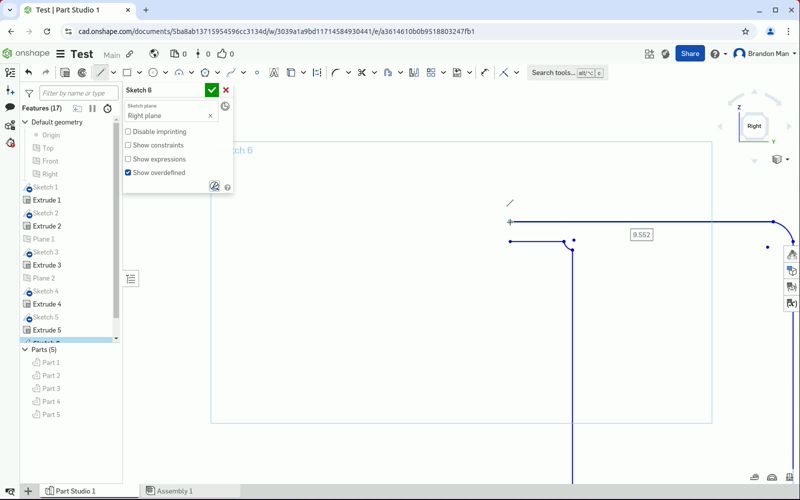
scroll(-6)
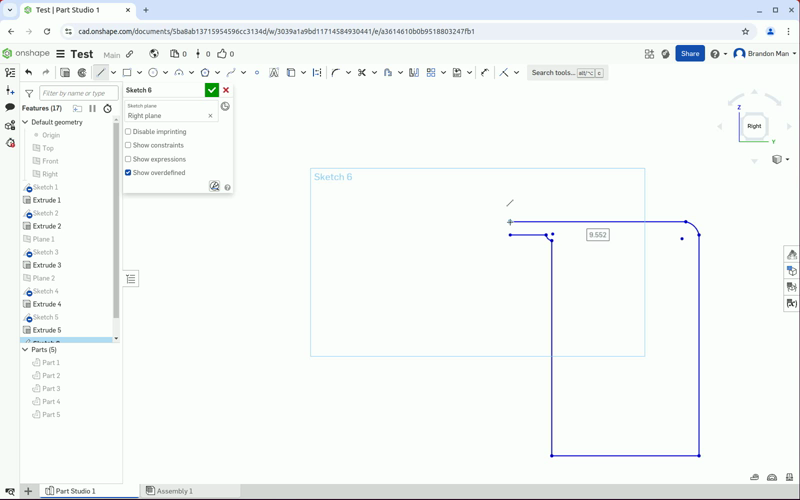
scroll(-6)
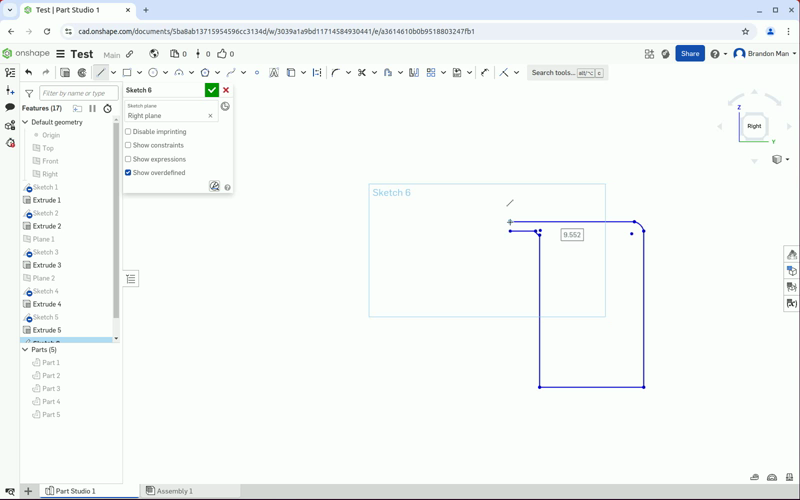
scroll(-6)
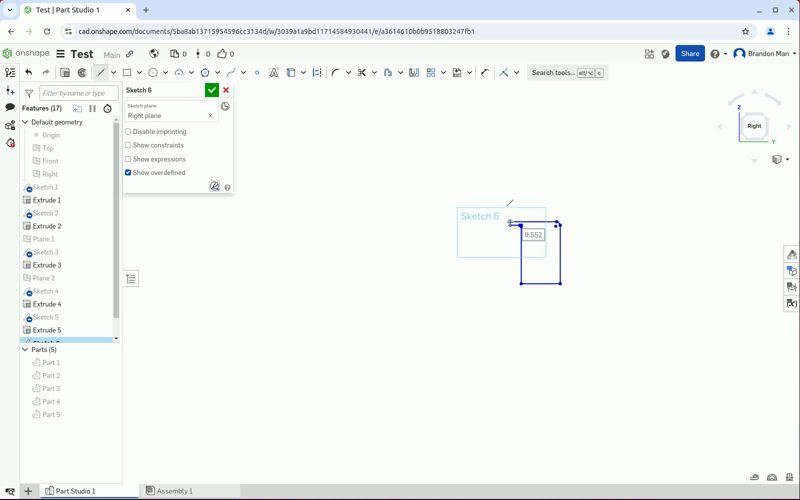
key_up(shift)
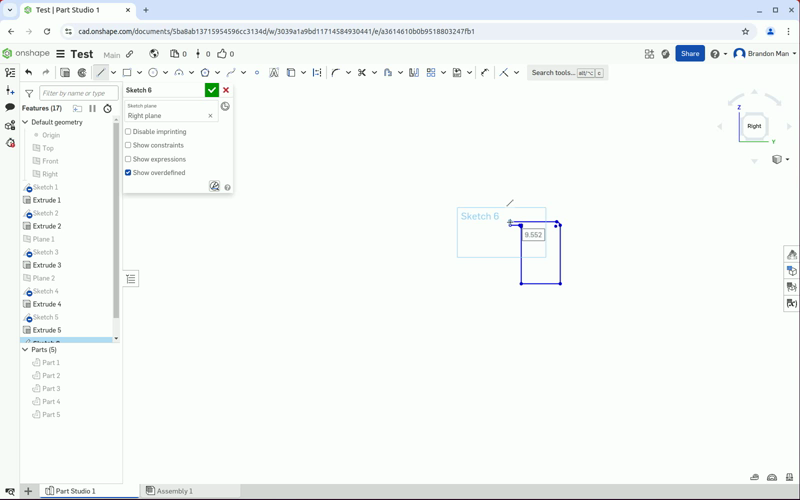
mouse_move(540, 221)
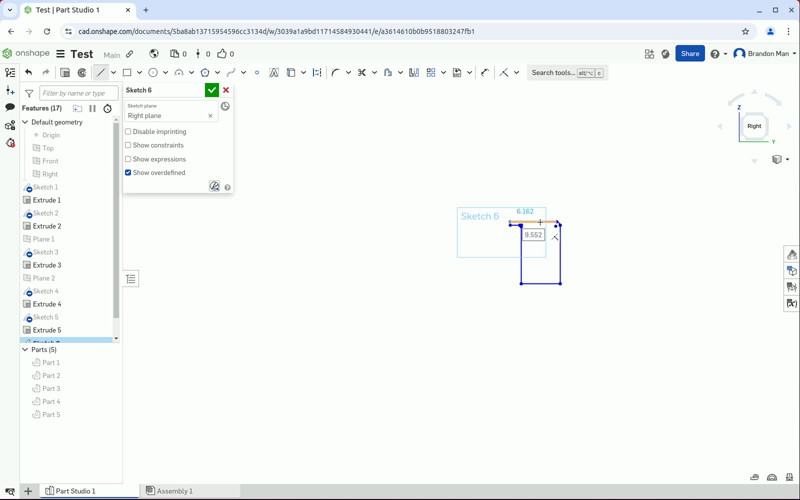
key_down(shift)
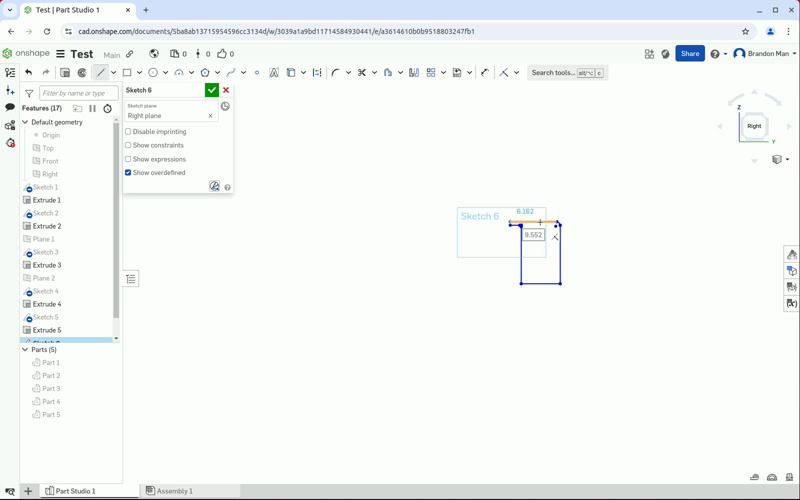
mouse_move(510, 225)
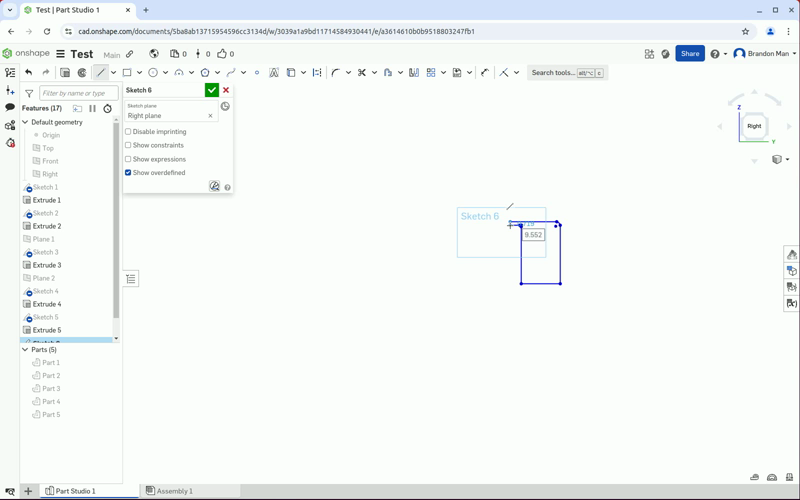
scroll(6)
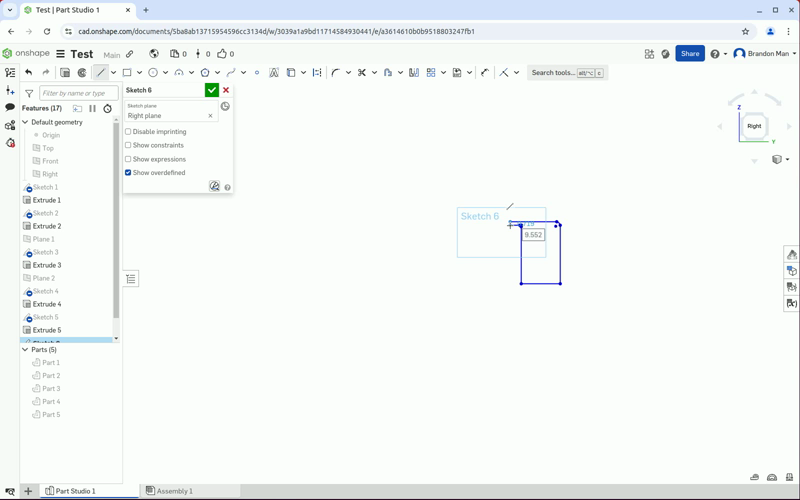
scroll(6)
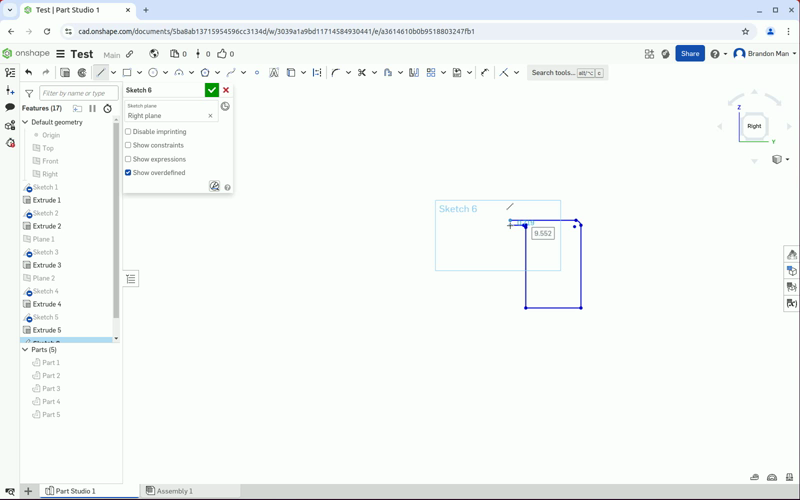
scroll(6)
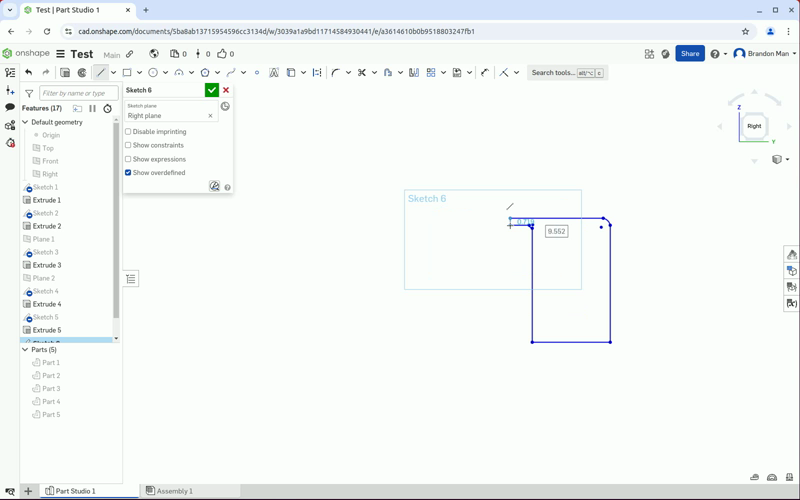
scroll(6)
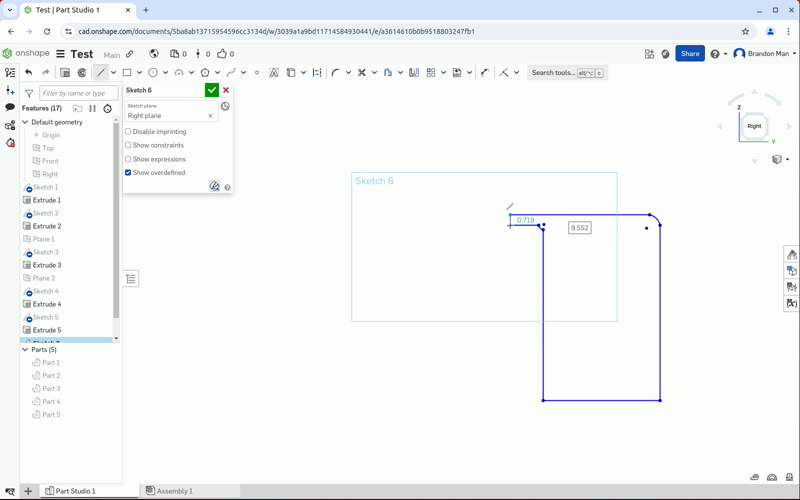
scroll(6)
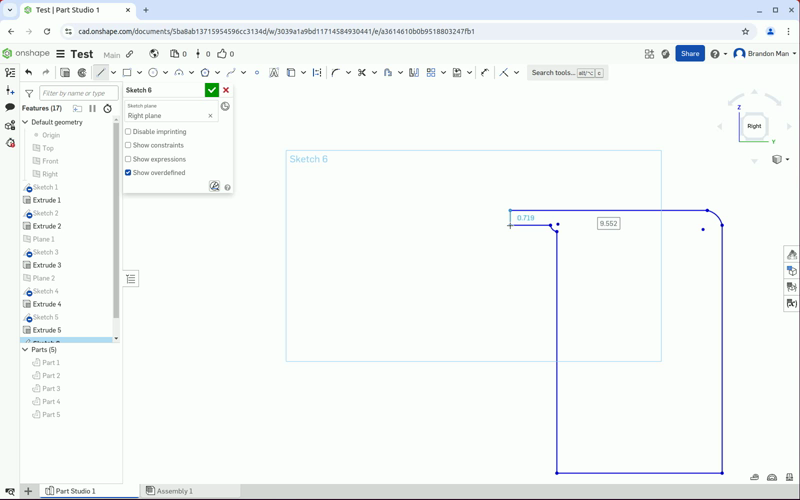
scroll(6)
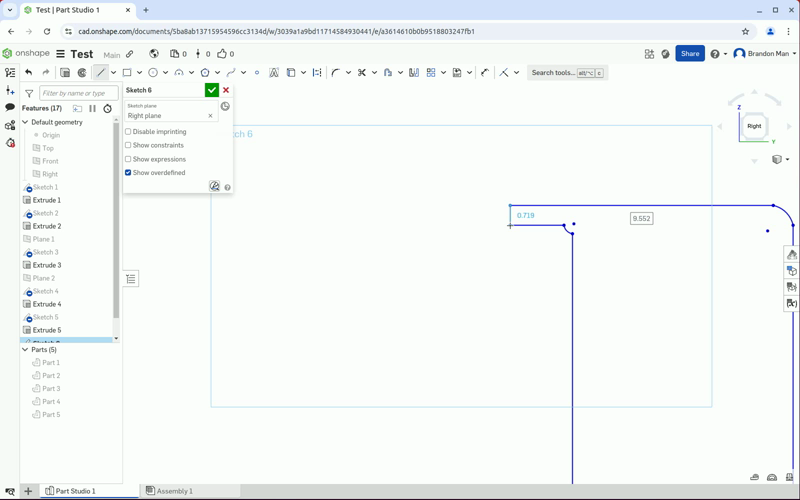
scroll(6)
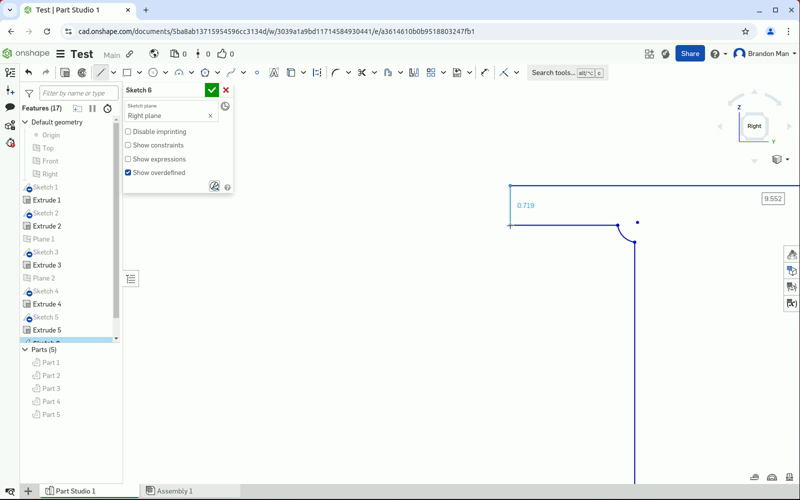
key_up(shift)
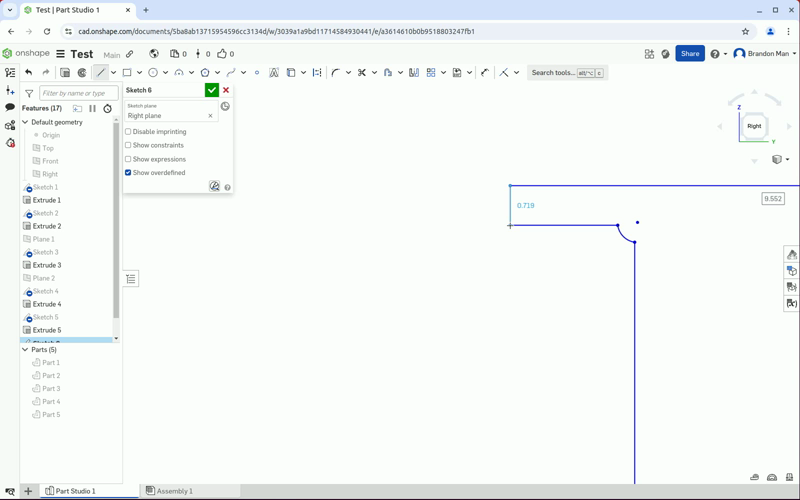
click(510, 225)
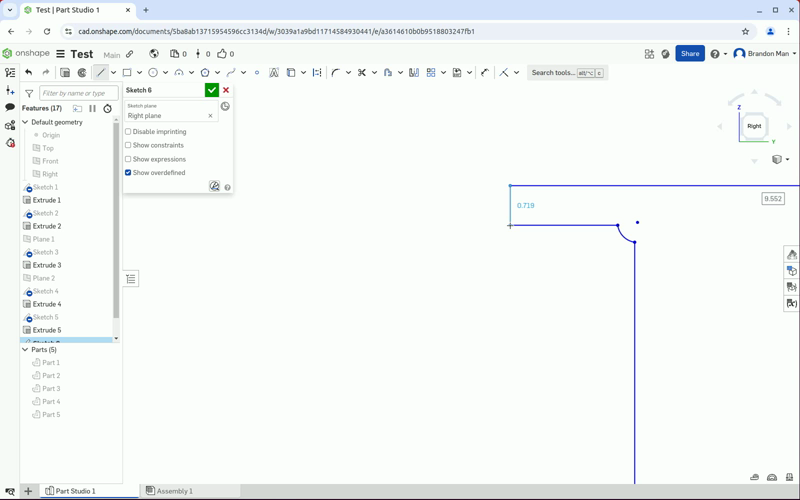
scroll(-6)
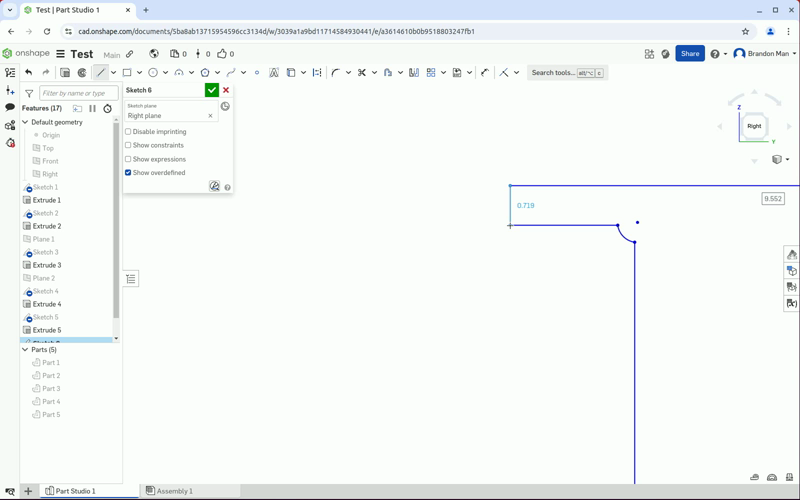
scroll(-6)
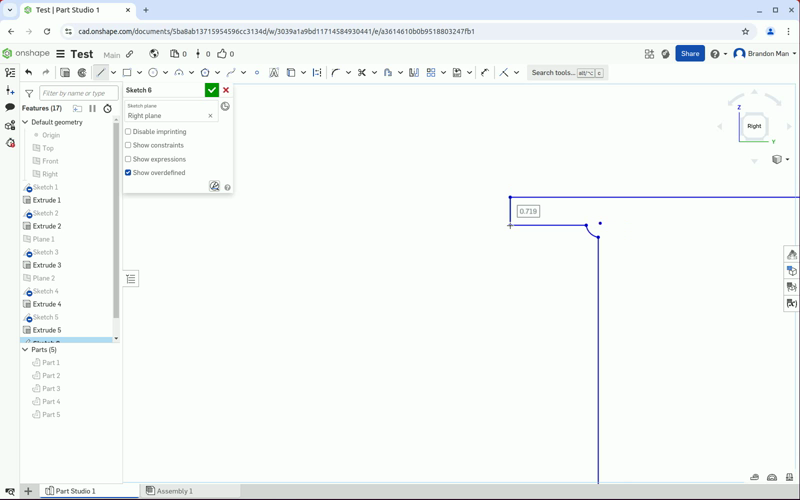
scroll(-6)
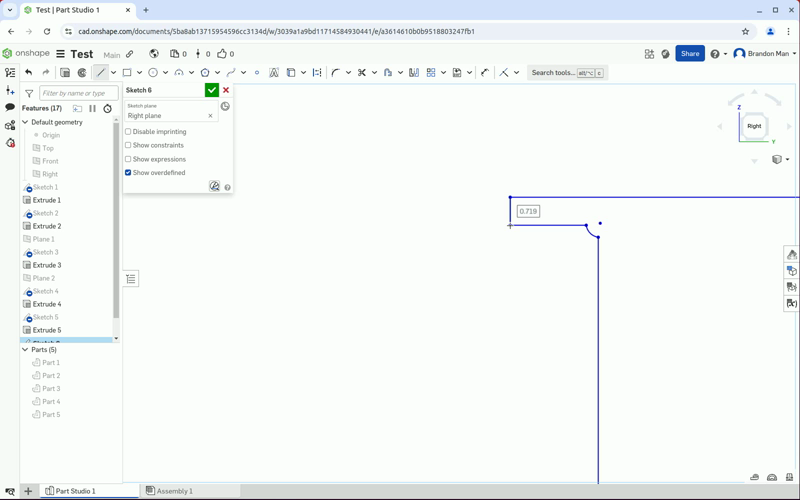
scroll(-6)
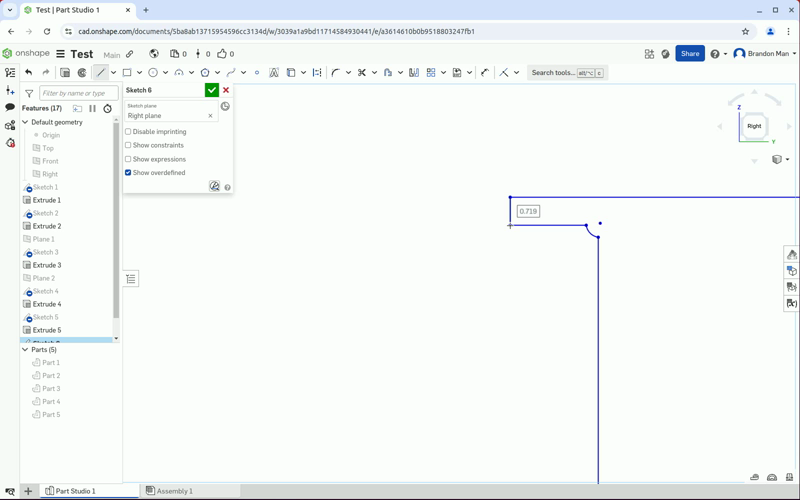
scroll(-6)
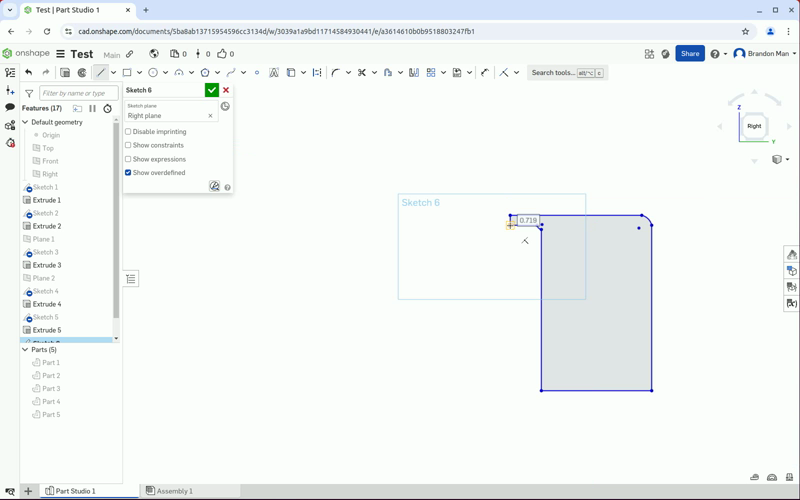
scroll(-6)
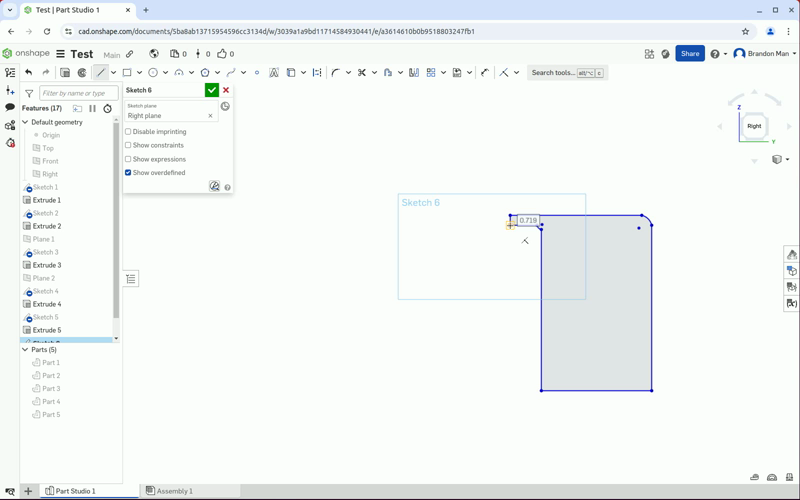
scroll(-6)
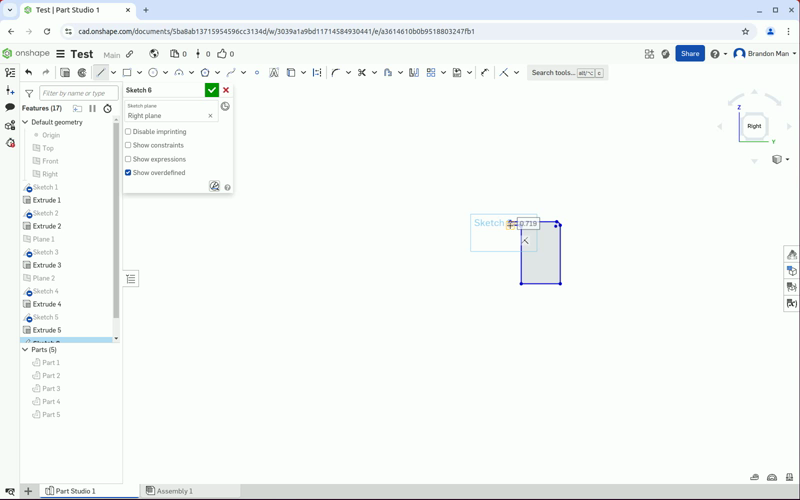
key(esc)
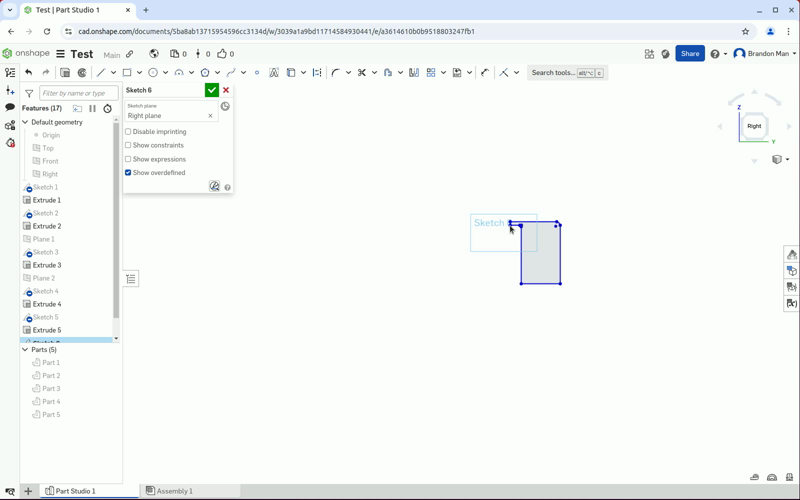
mouse_move(537, 252)
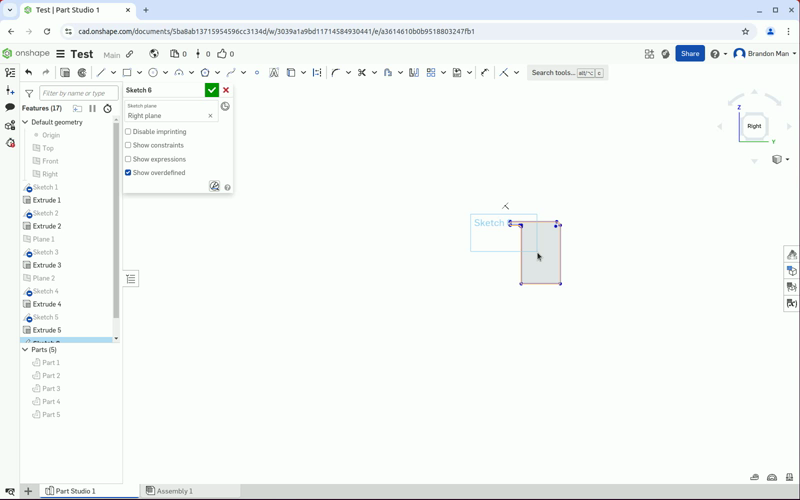
scroll(6)
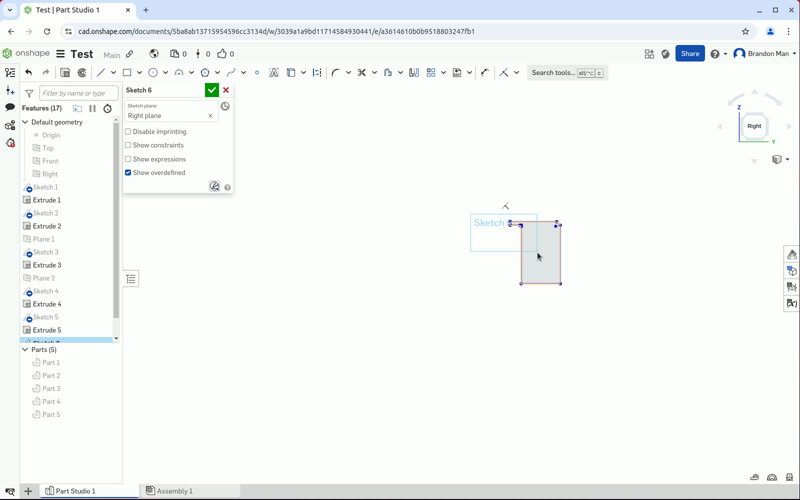
scroll(6)
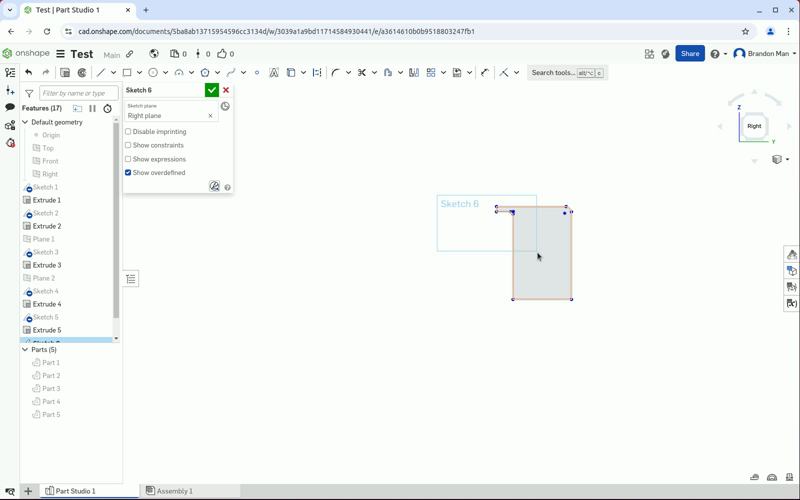
scroll(6)
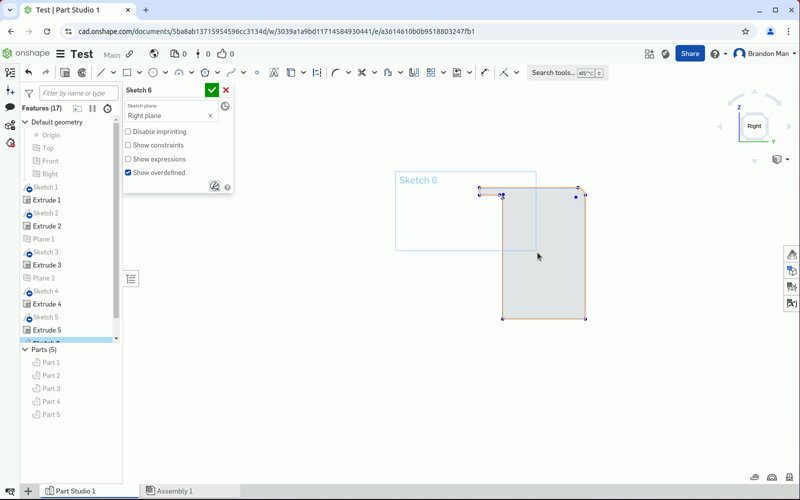
scroll(6)
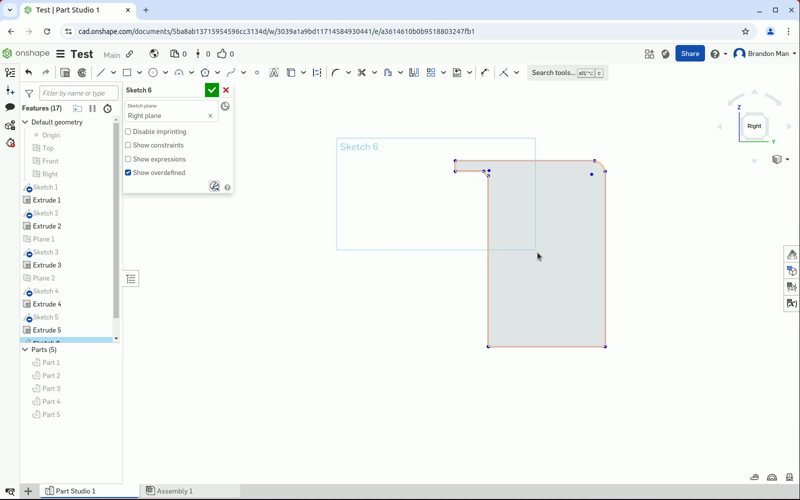
scroll(6)
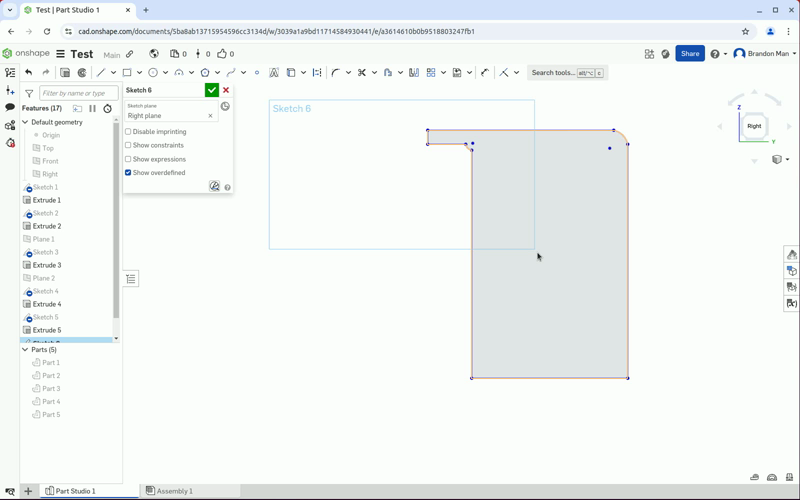
scroll(6)
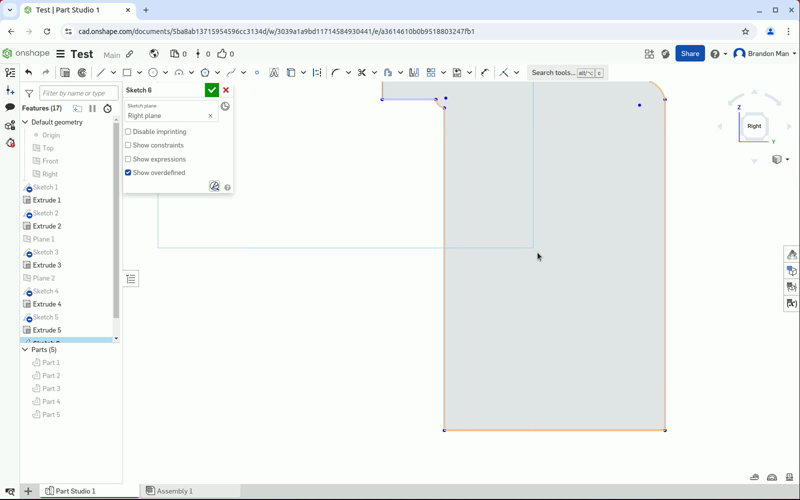
scroll(6)
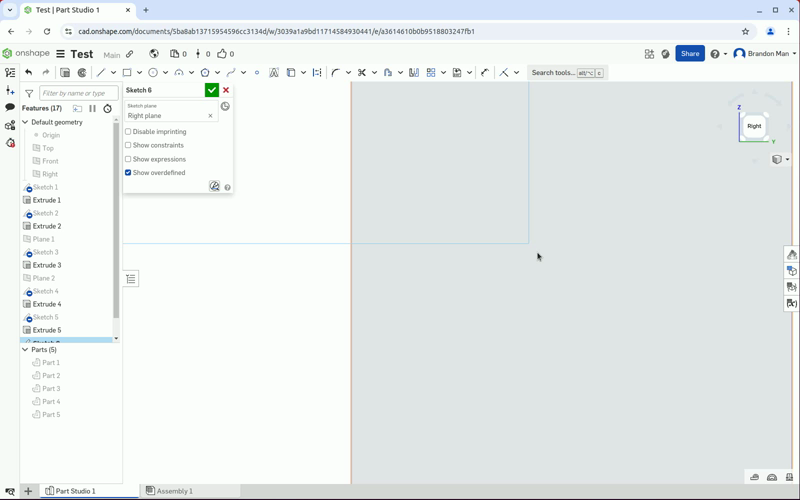
click(537, 252)
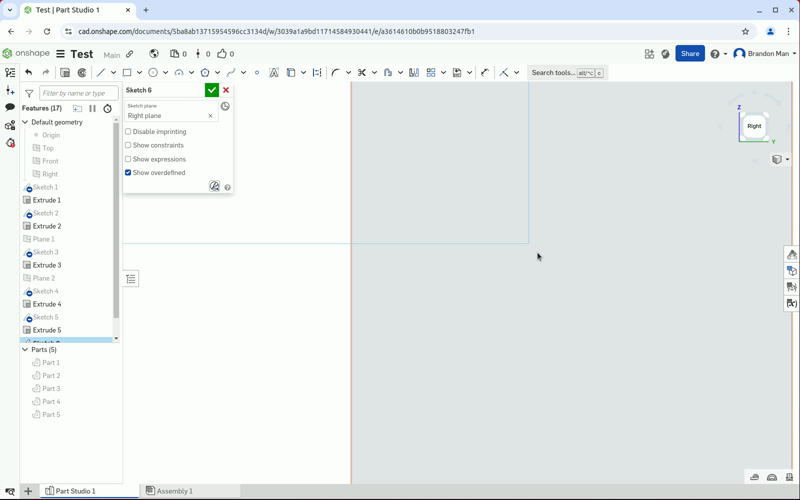
scroll(-6)
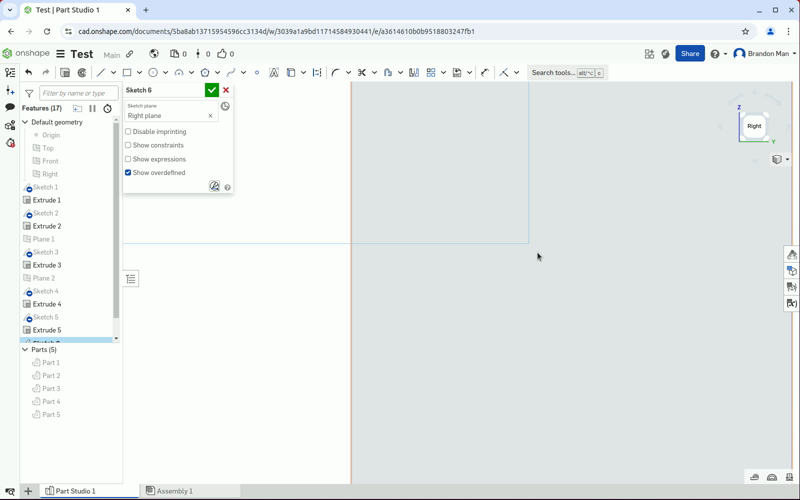
scroll(-6)
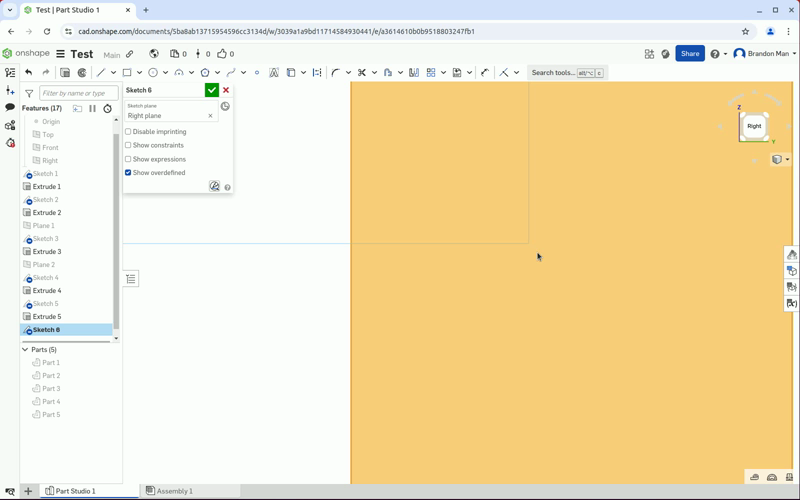
scroll(-6)
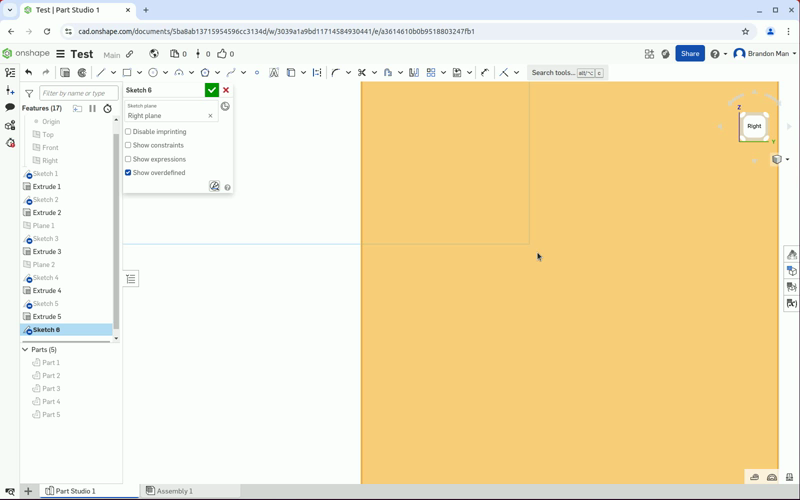
scroll(-6)
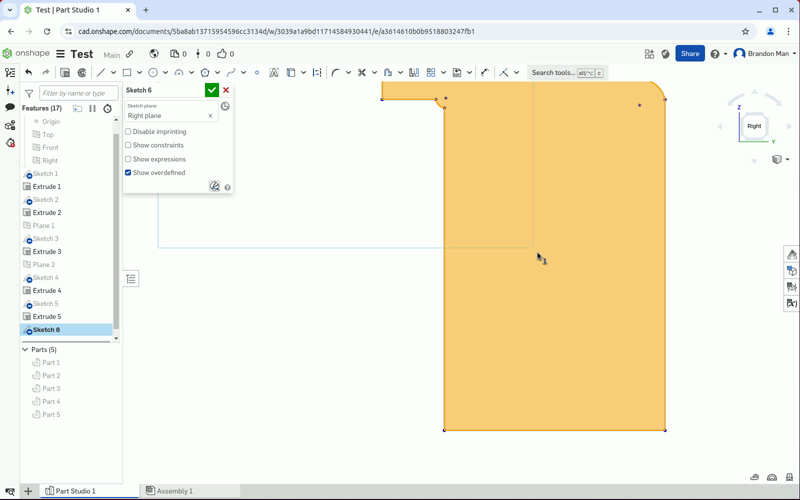
scroll(-6)
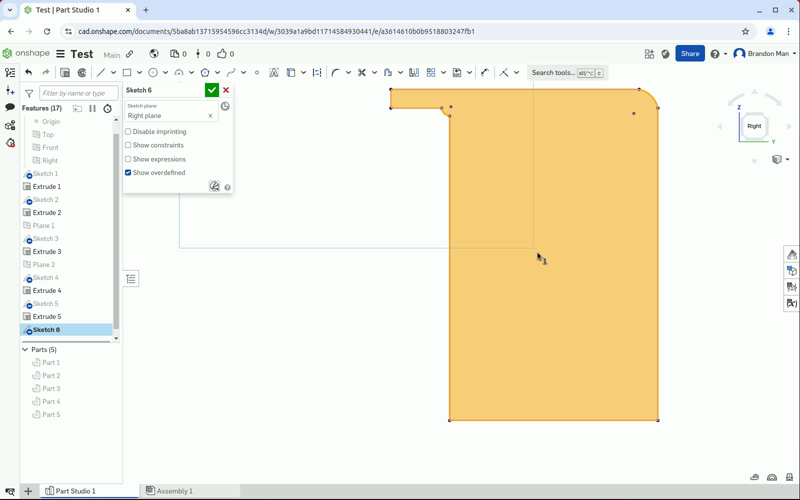
scroll(-6)
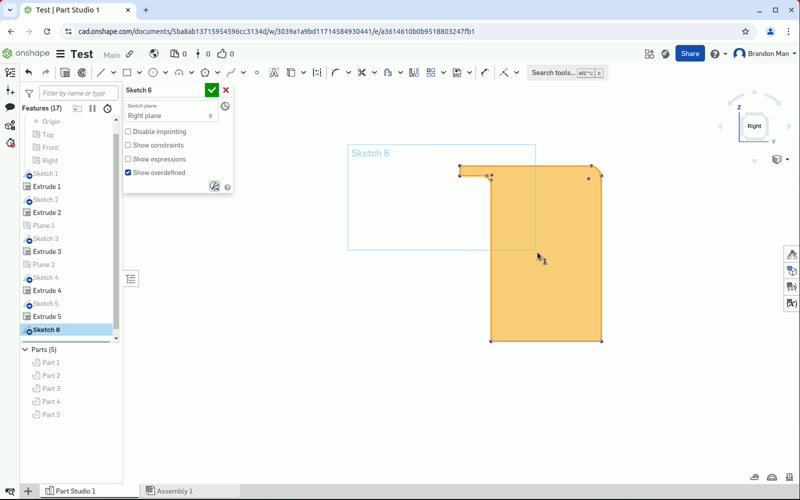
scroll(-6)
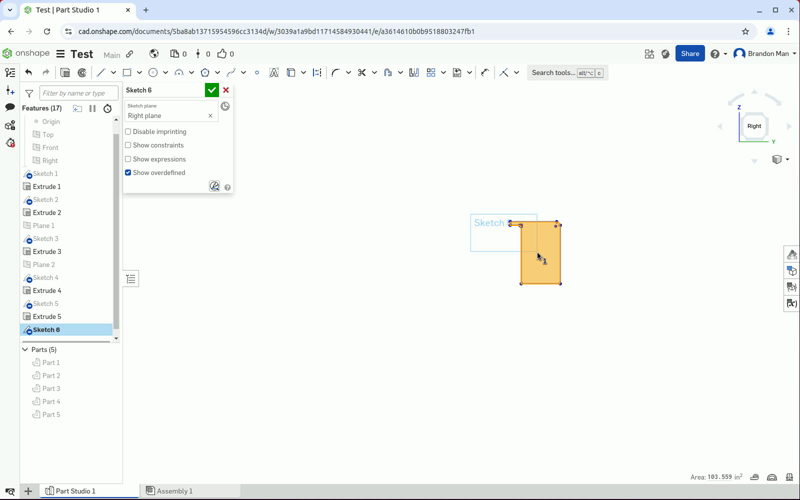
mouse_move(73, 352)
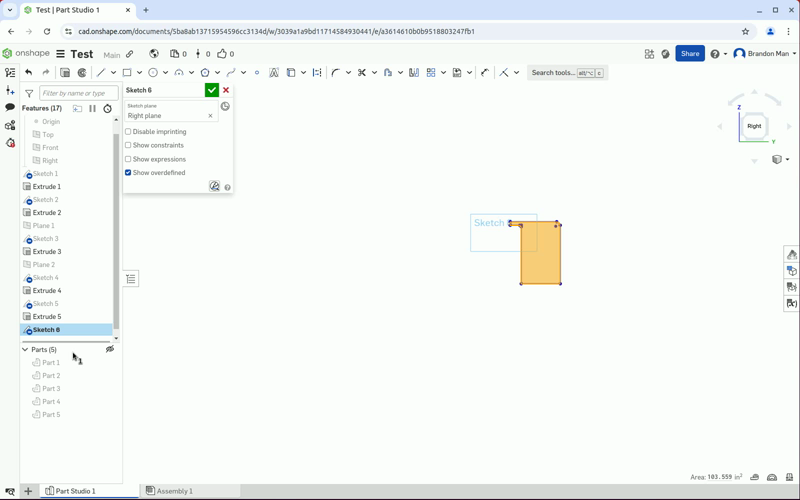
key(shift+y)
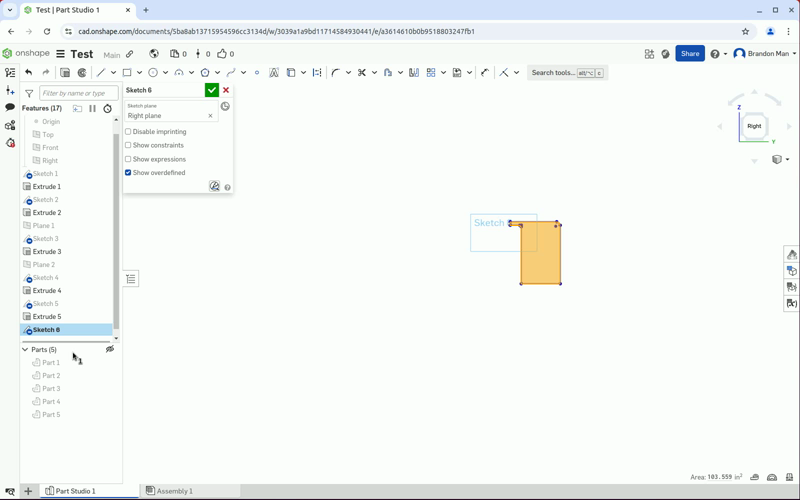
key(shift+e)
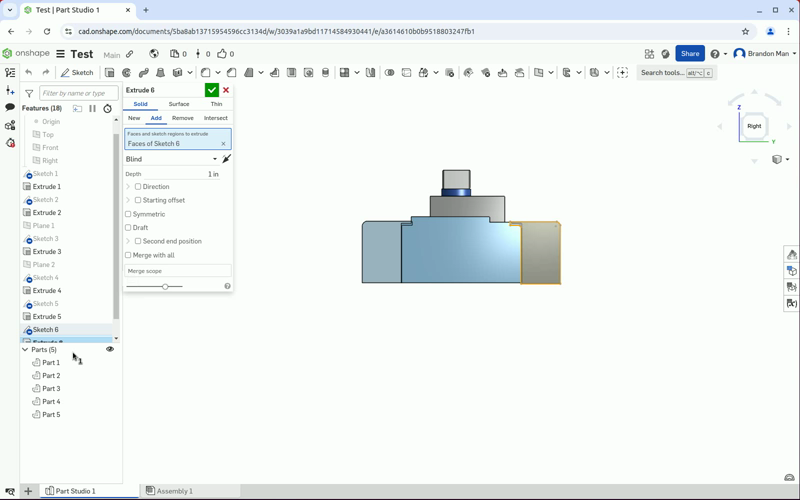
mouse_move(143, 106)
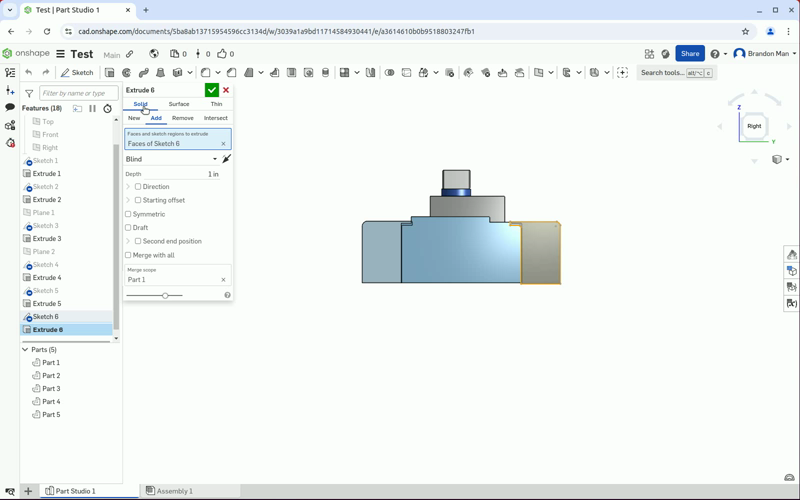
click(143, 106)
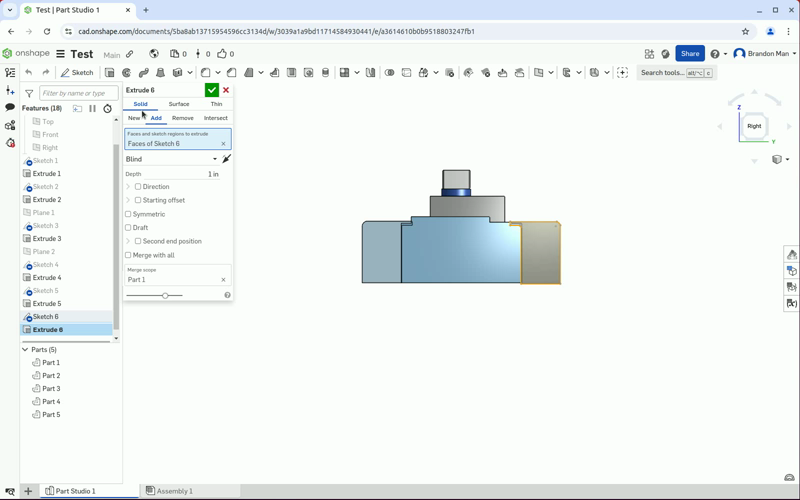
mouse_move(137, 120)
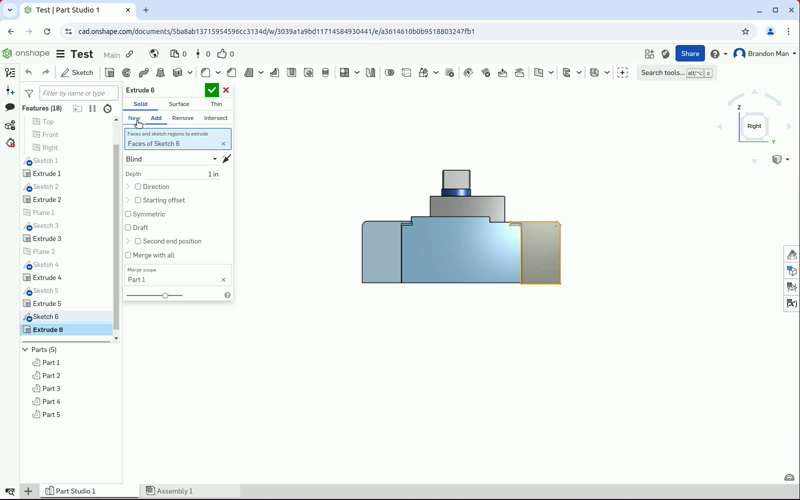
click(137, 120)
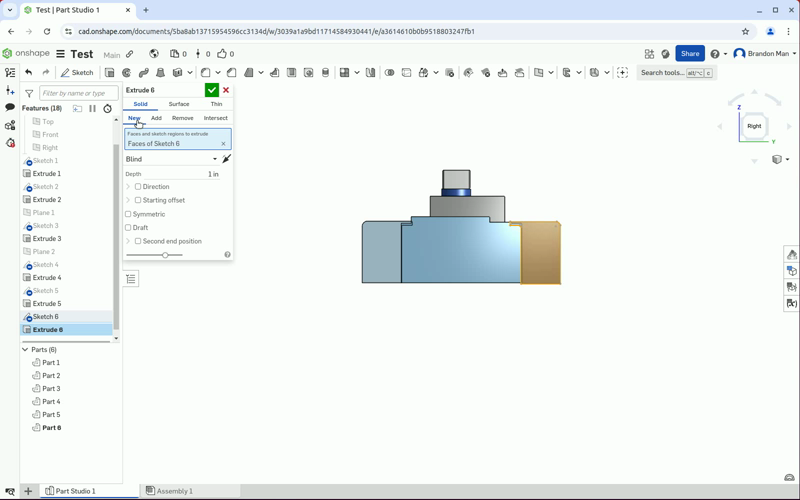
key(tab, 4)
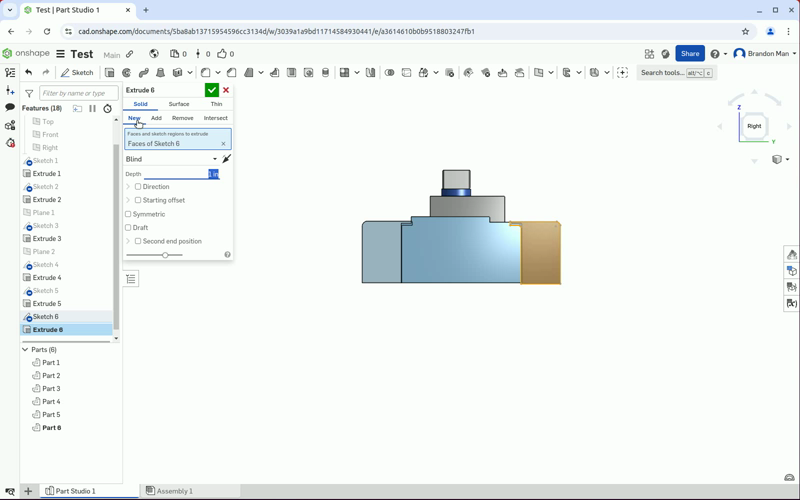
text(16.85)
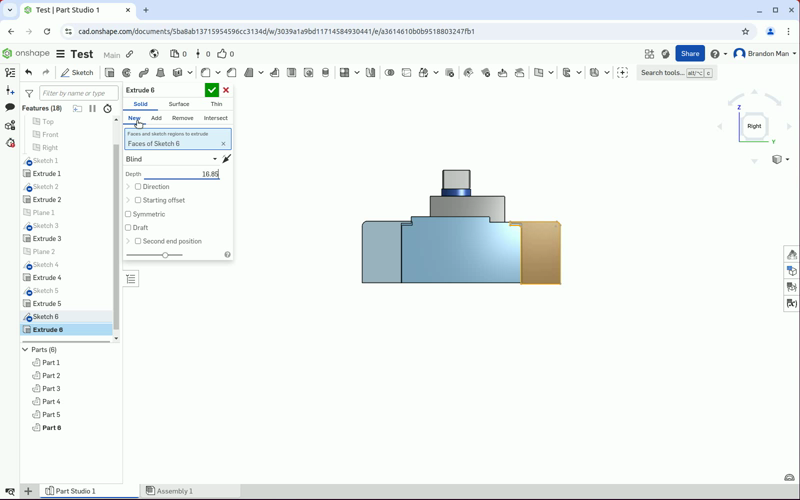
key(tab, 3)
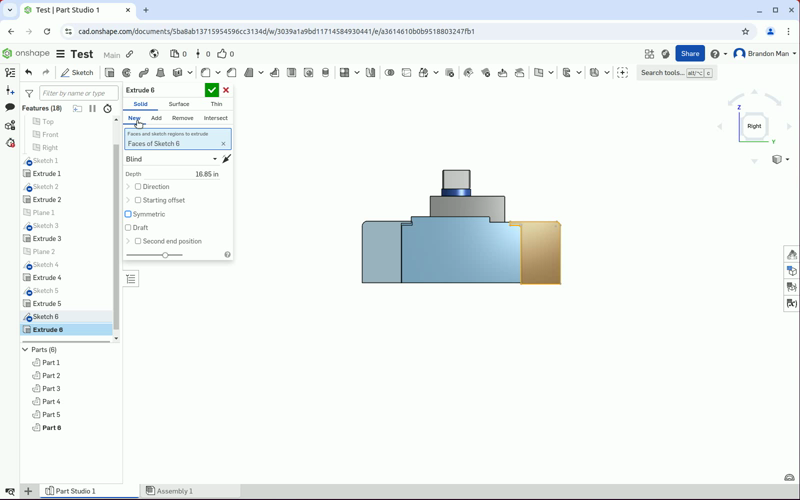
key(space)
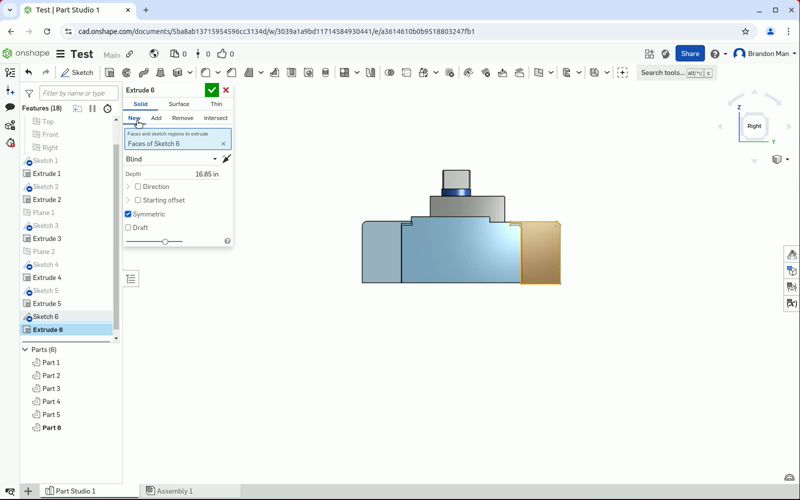
key(enter)
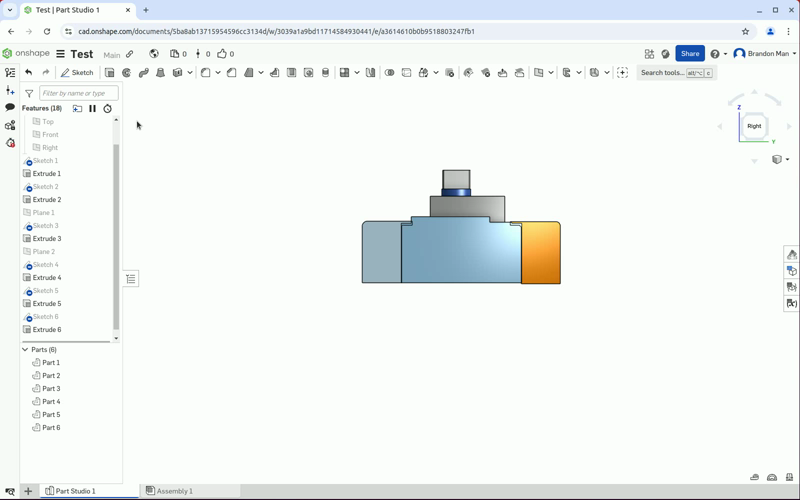
key(shift+h)
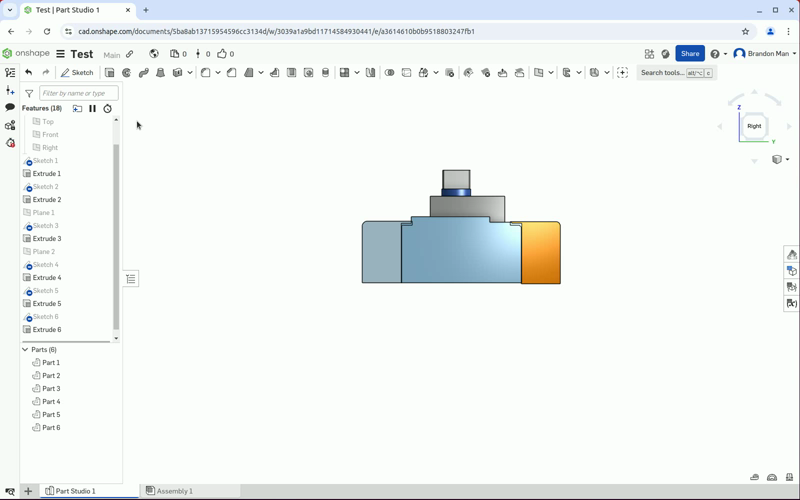
key(shift+h)
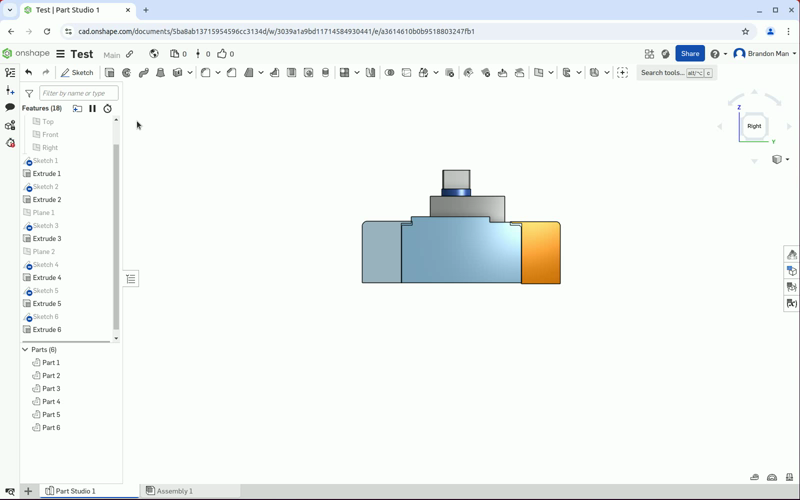
key(shift+7)
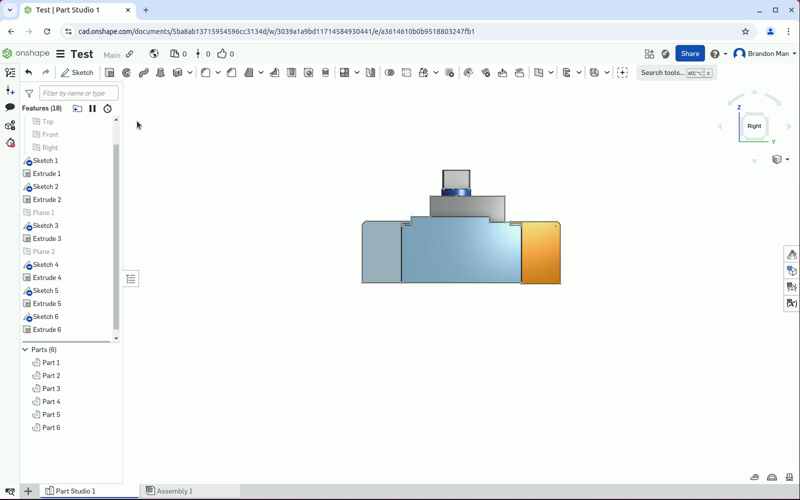
key(right, 2)
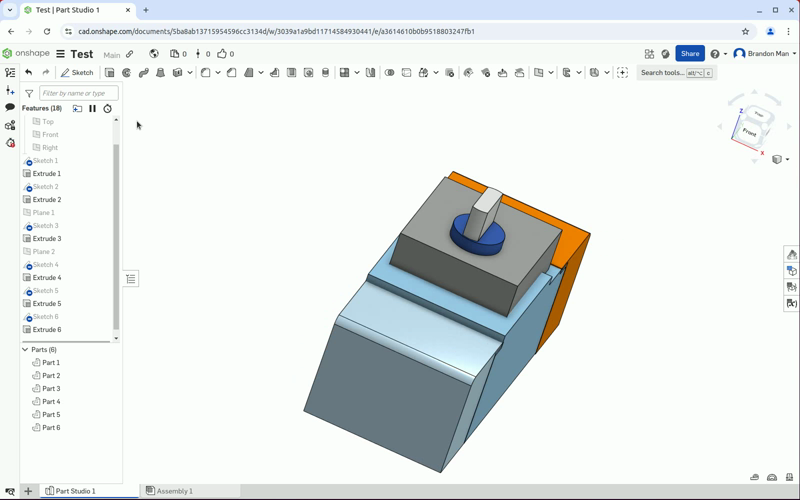
key(down, 2)
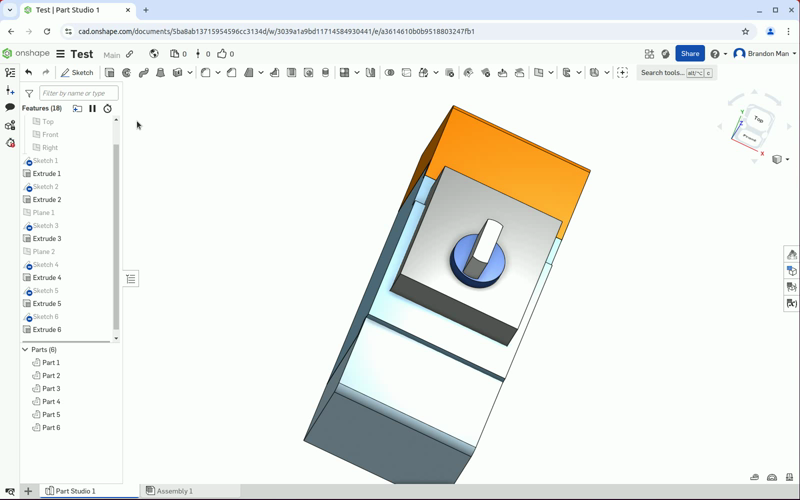
key(up, 2)
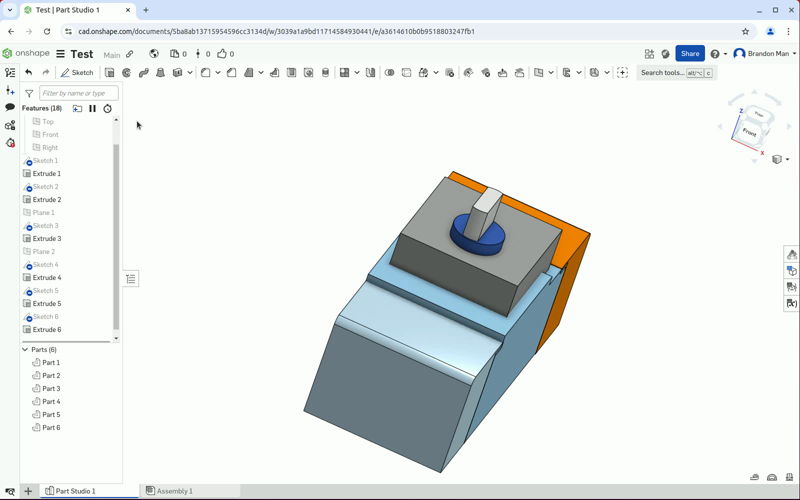
key(left, 2)
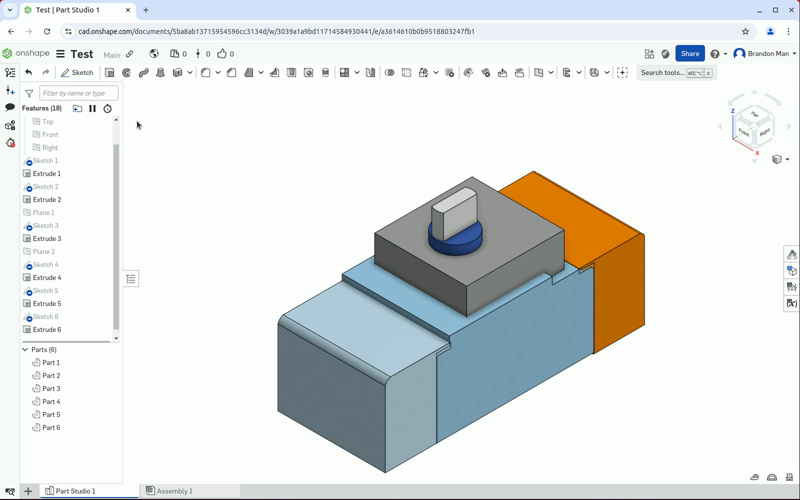
mouse_move(69, 163)
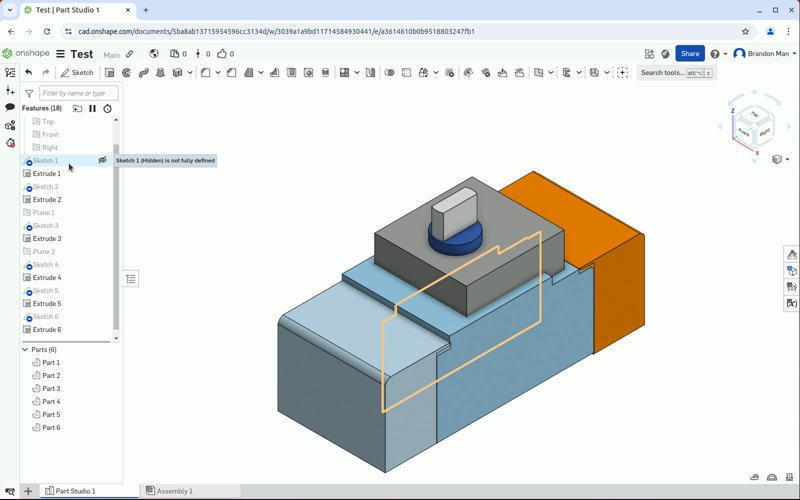
click(69, 163)